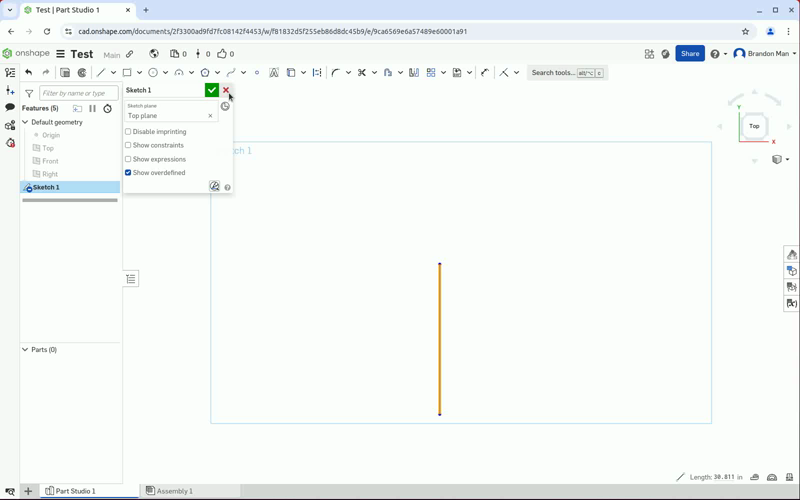
key(shift+h)
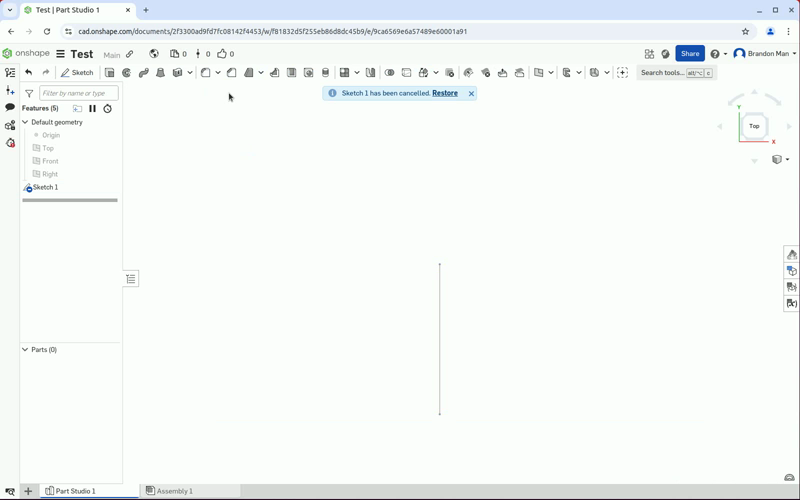
key(shift+s)
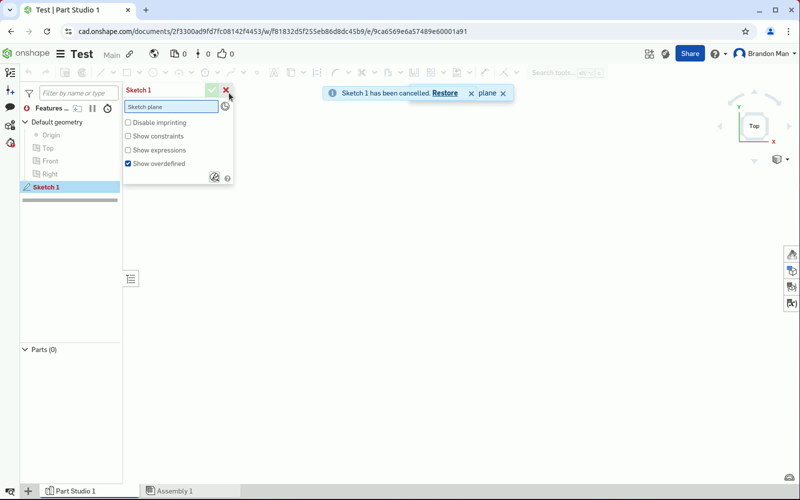
mouse_move(73, 150)
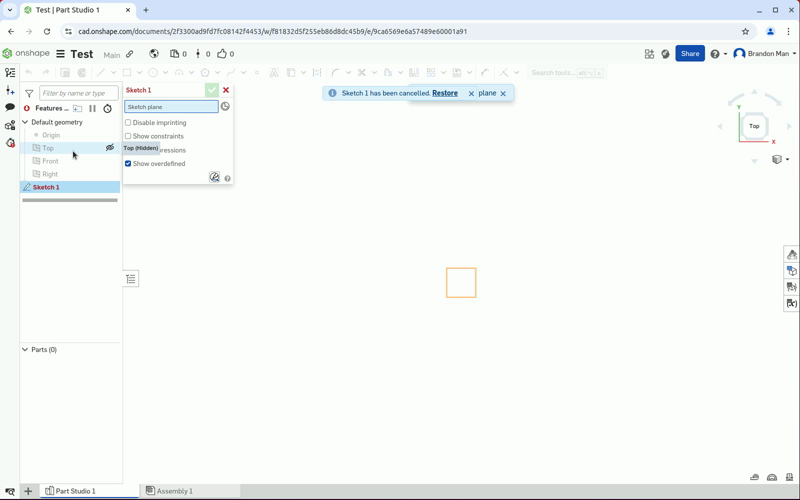
click(73, 150)
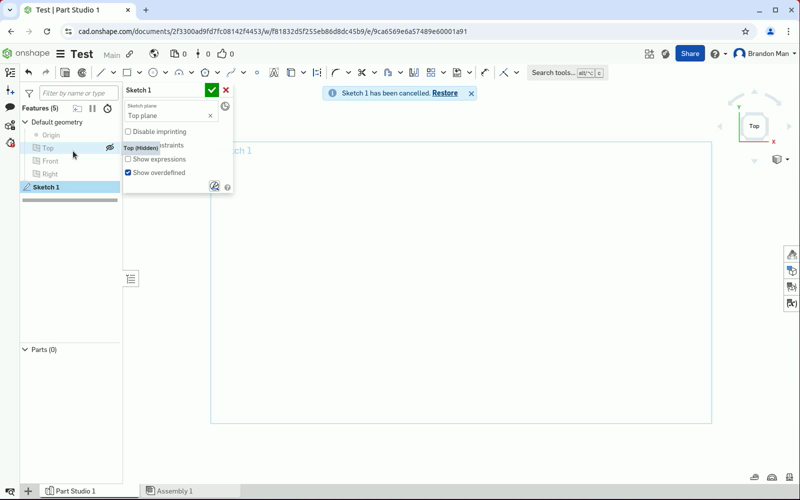
mouse_move(73, 352)
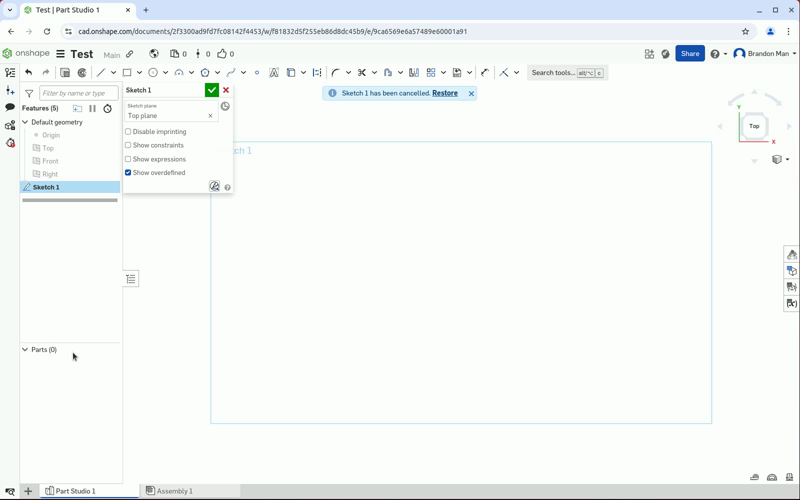
key(y)
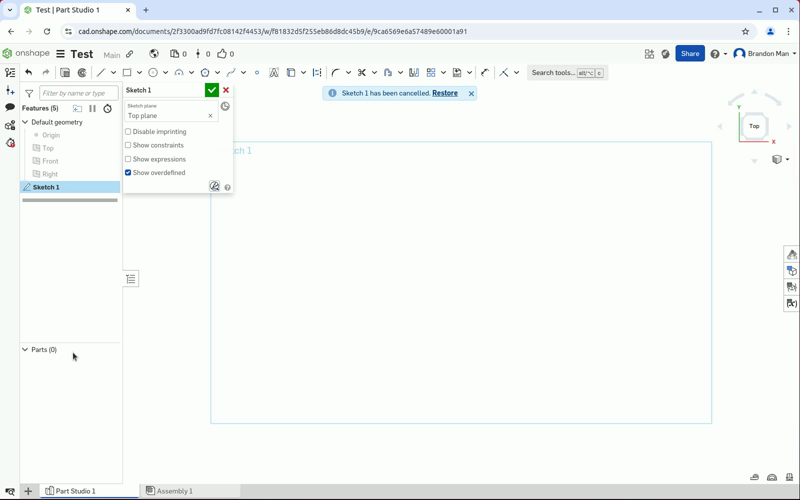
key(c)
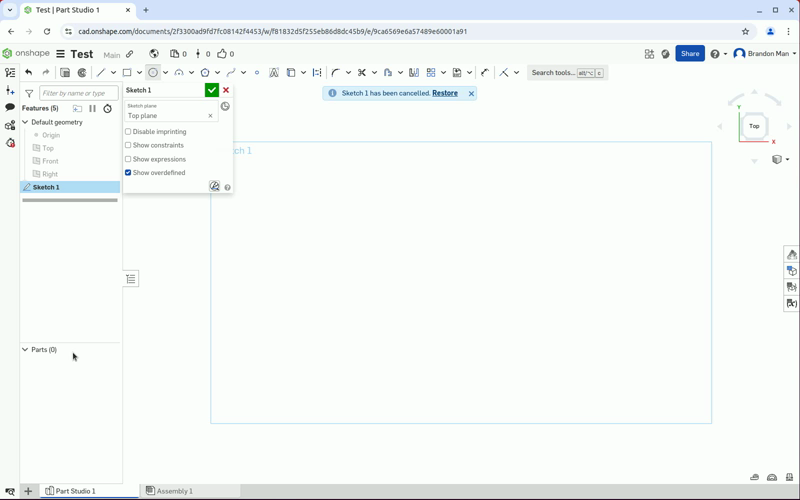
key_down(shift)
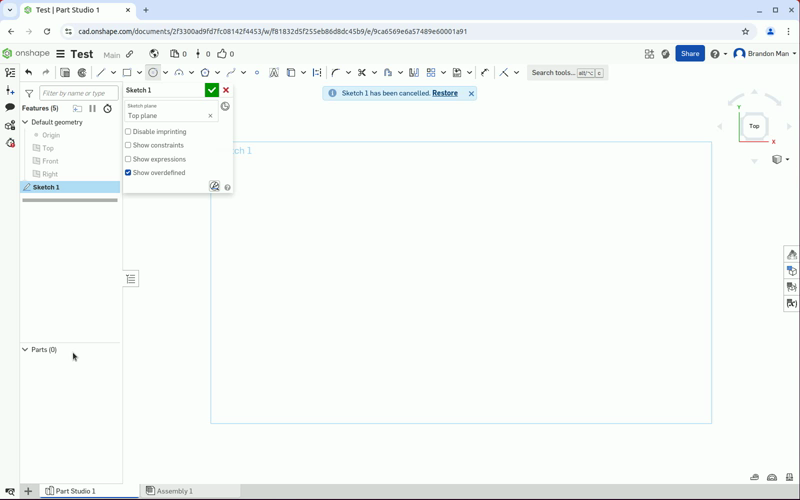
mouse_move(461, 178)
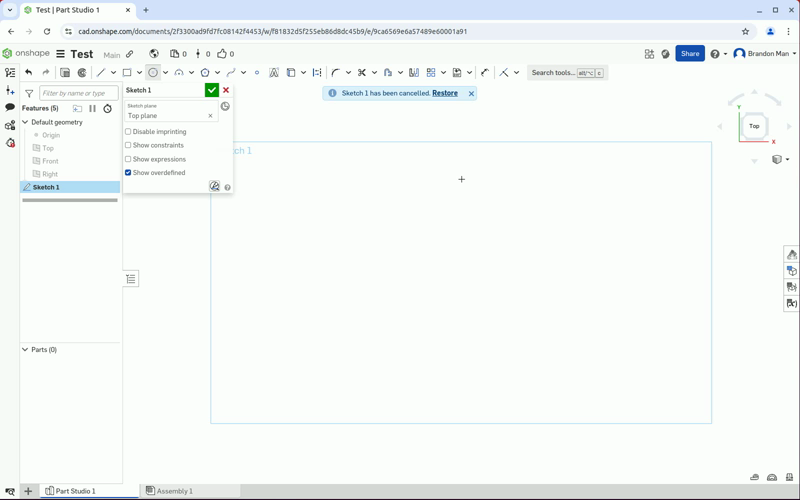
click(461, 178)
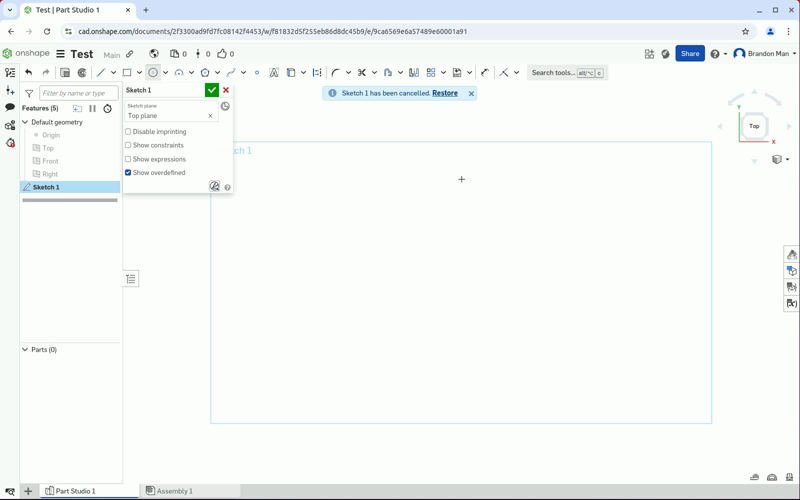
key_up(shift)
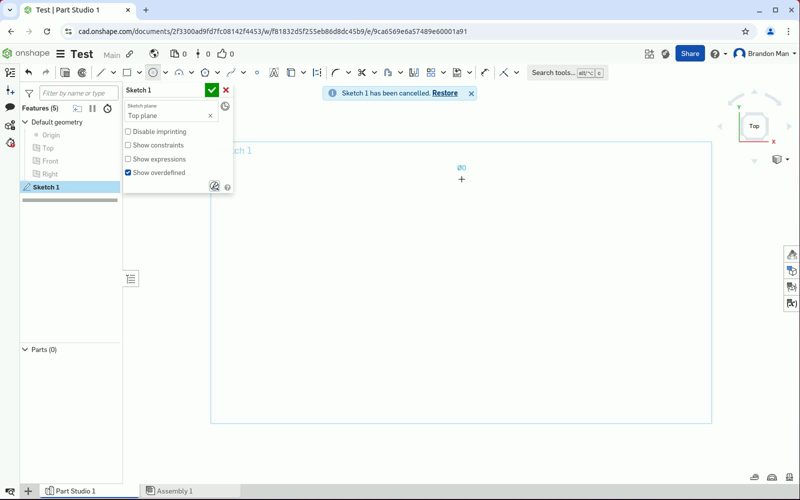
mouse_move(471, 178)
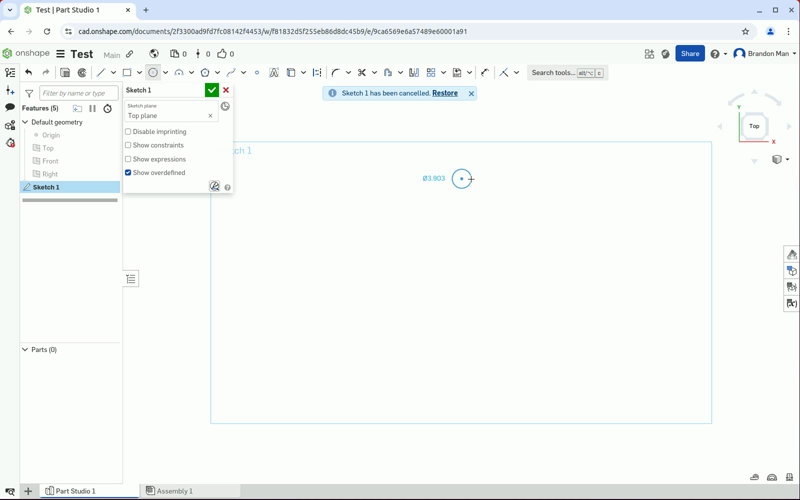
click(471, 178)
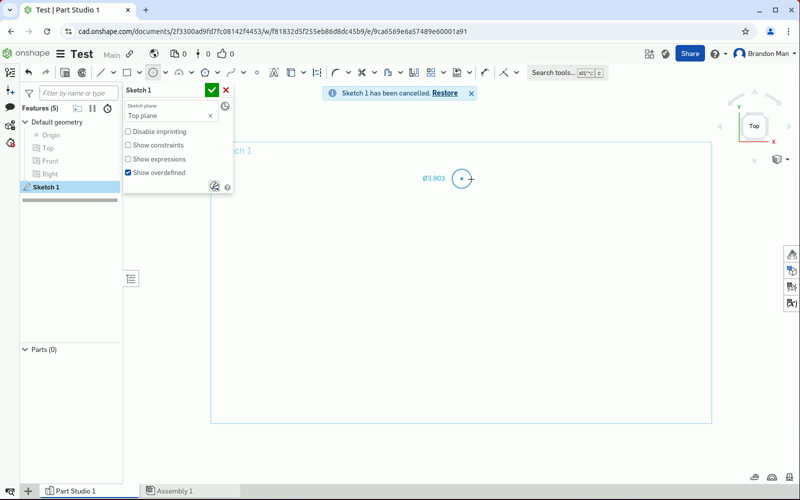
key(esc)
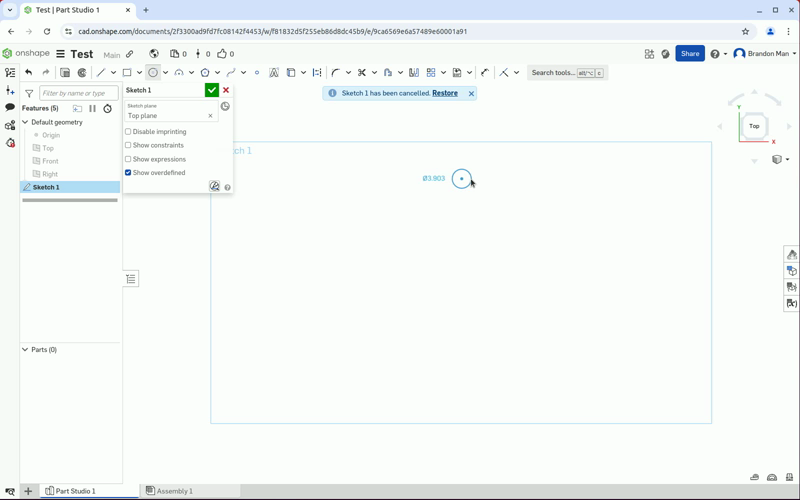
key(c)
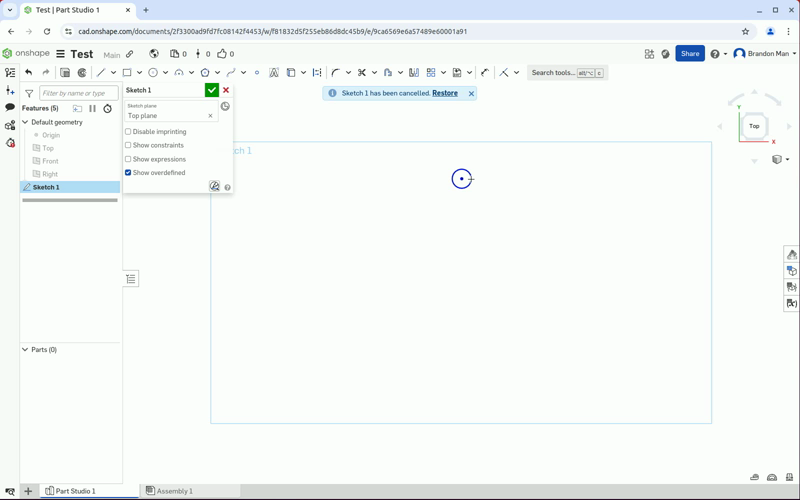
key_down(shift)
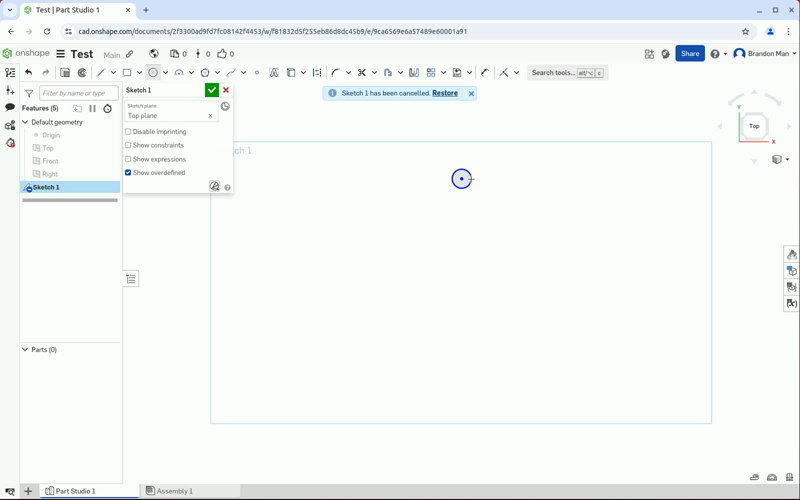
mouse_move(461, 178)
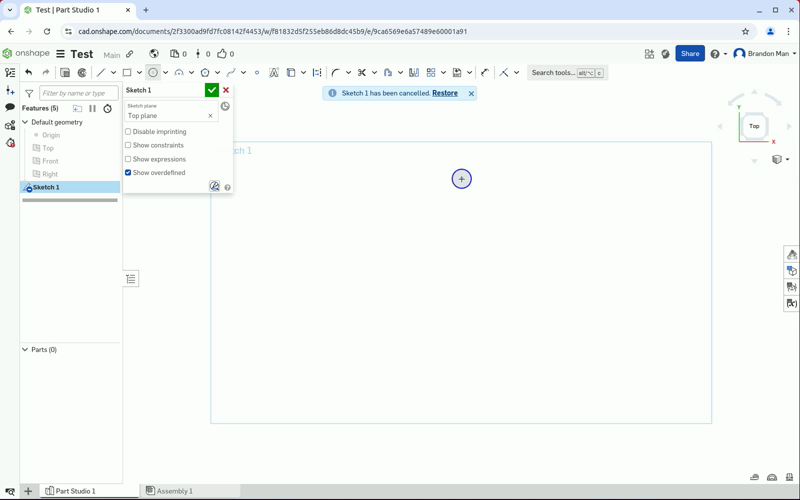
click(461, 178)
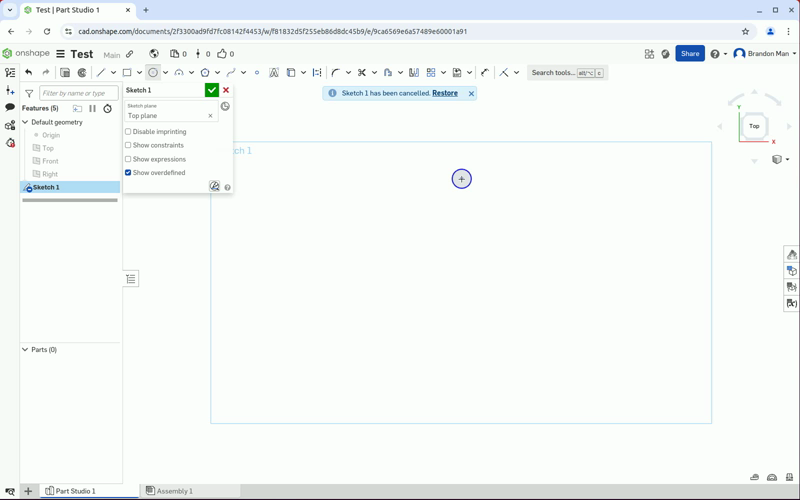
key_up(shift)
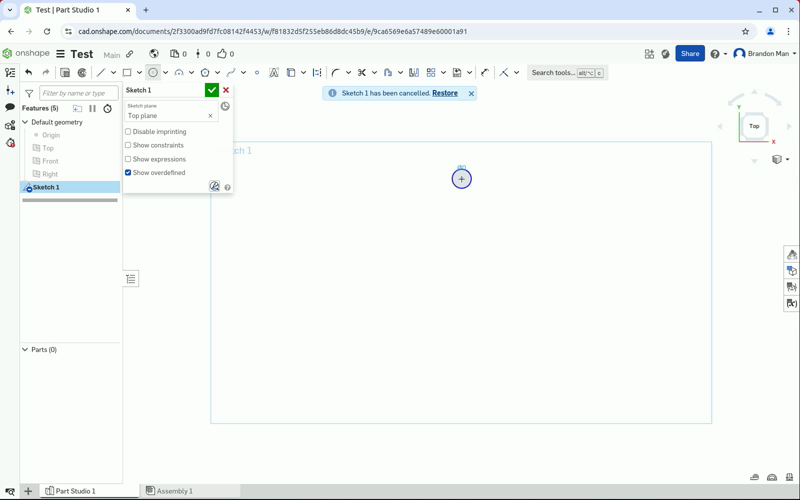
mouse_move(464, 178)
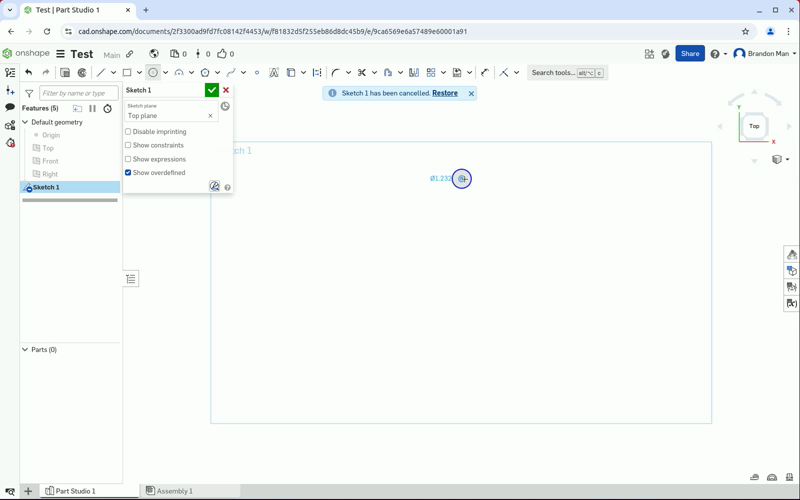
scroll(6)
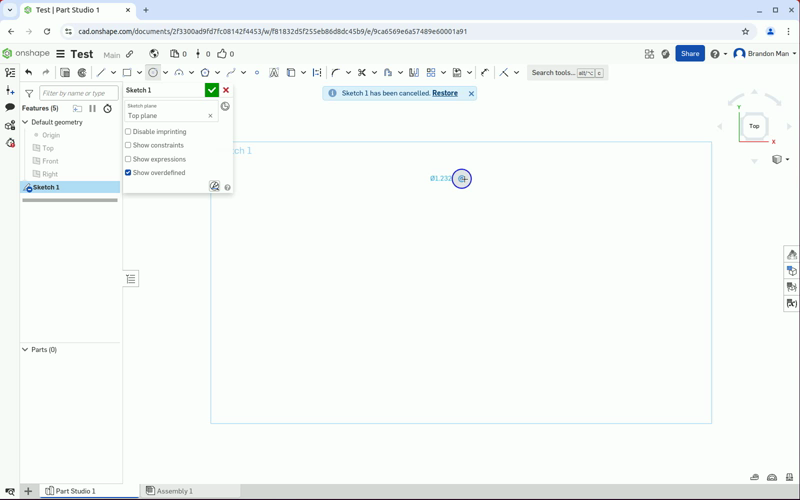
scroll(6)
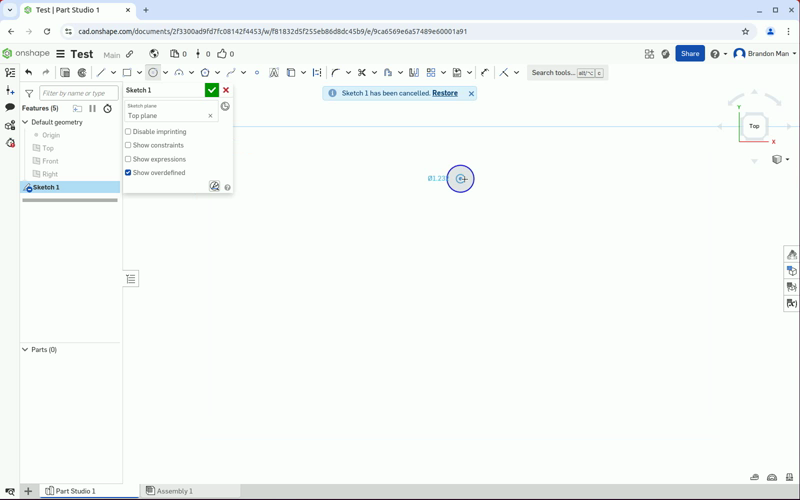
scroll(6)
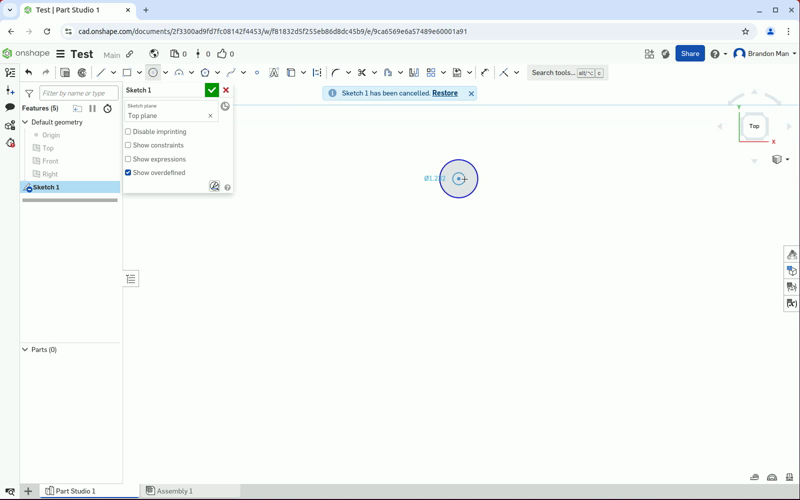
scroll(6)
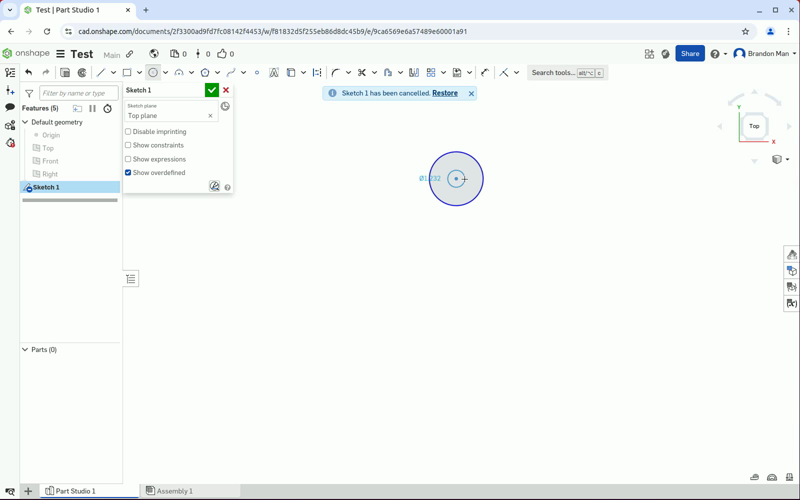
scroll(6)
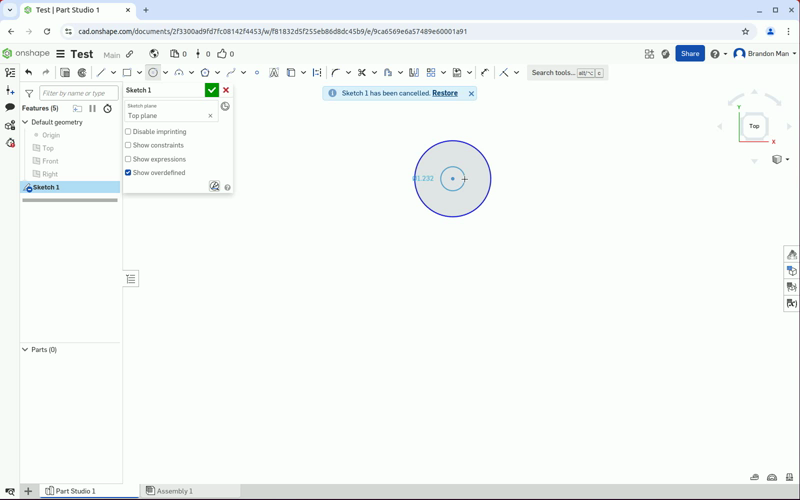
scroll(6)
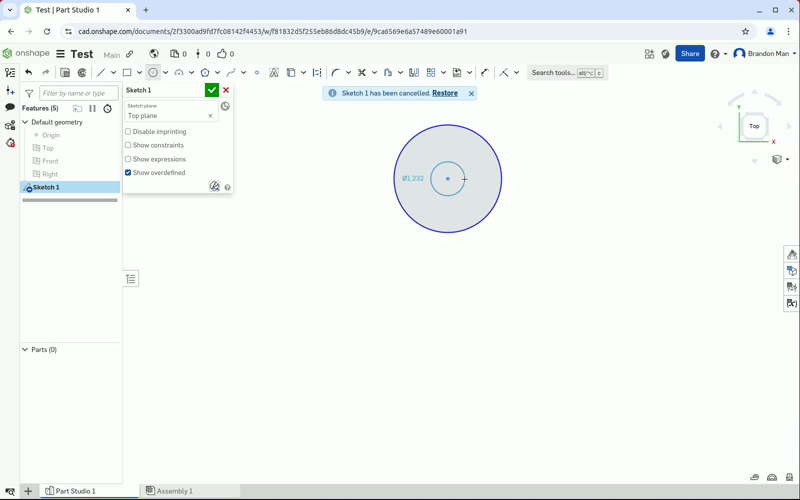
scroll(6)
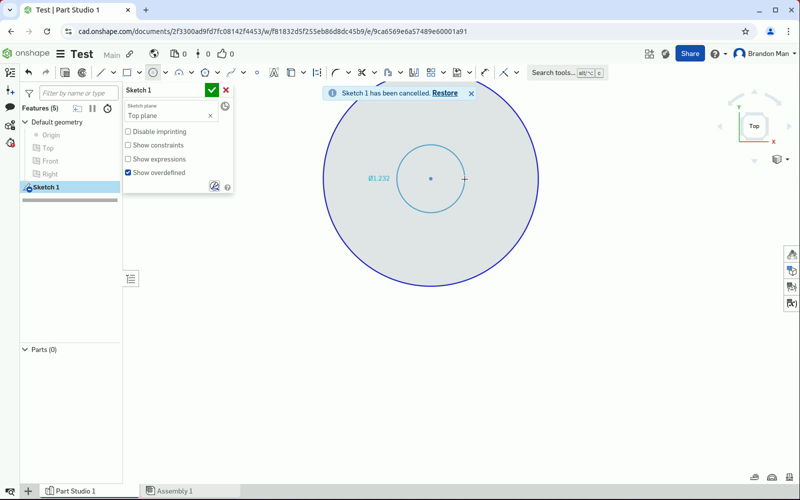
click(464, 178)
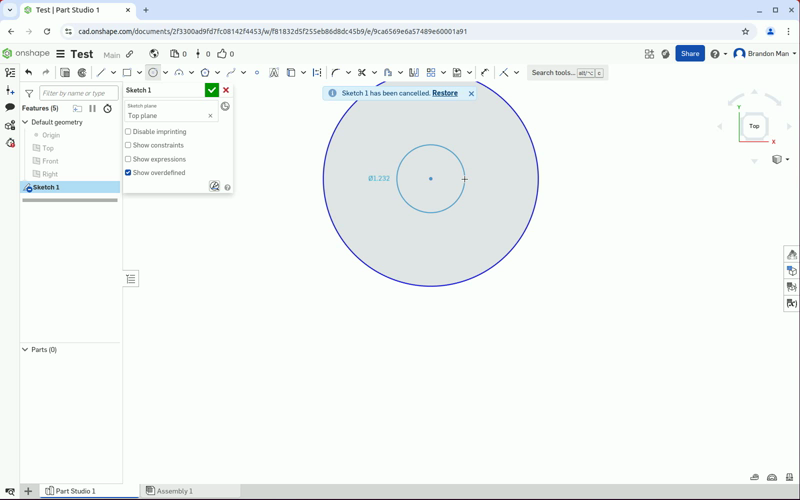
scroll(-6)
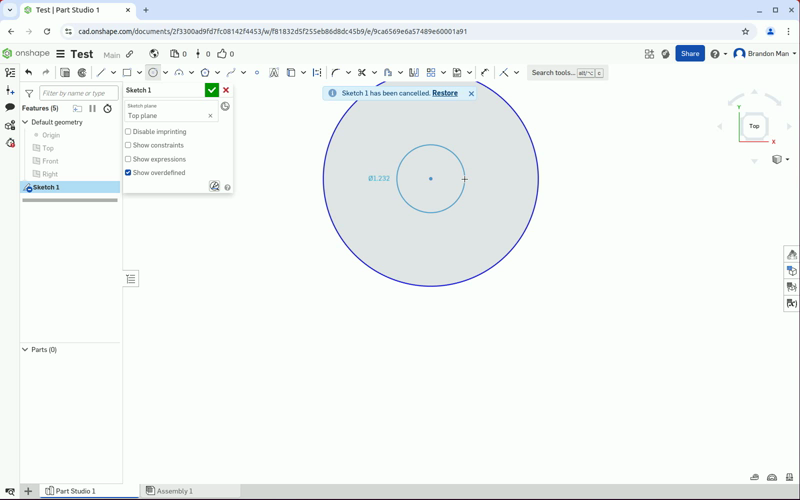
scroll(-6)
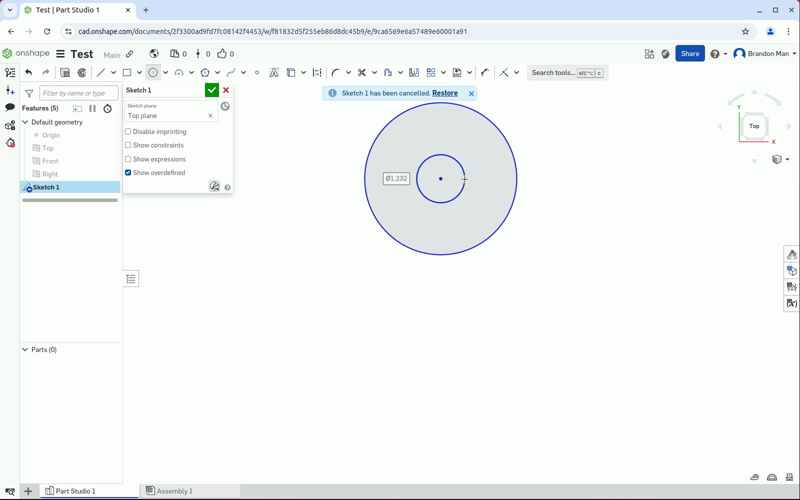
scroll(-6)
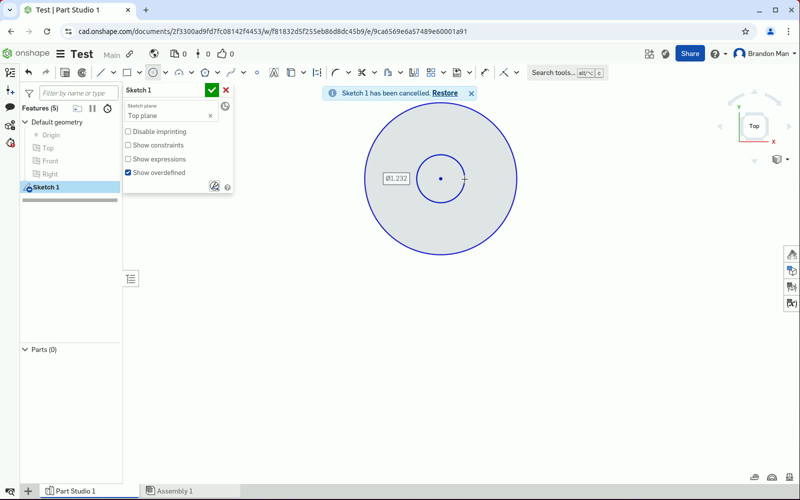
scroll(-6)
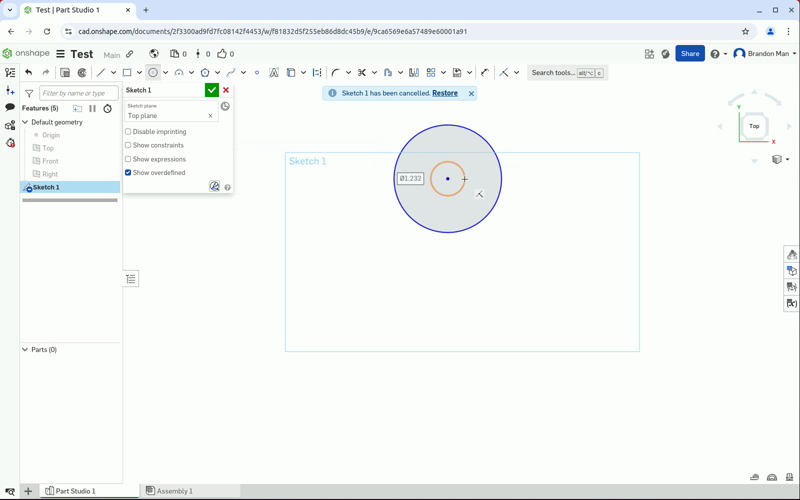
scroll(-6)
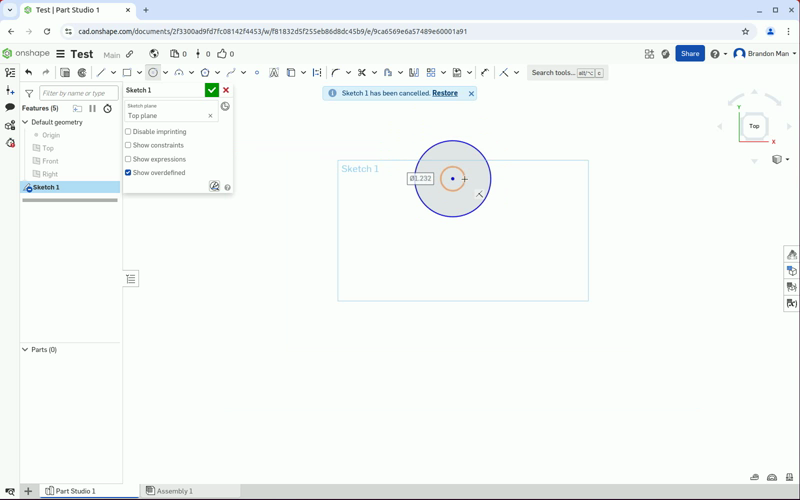
scroll(-6)
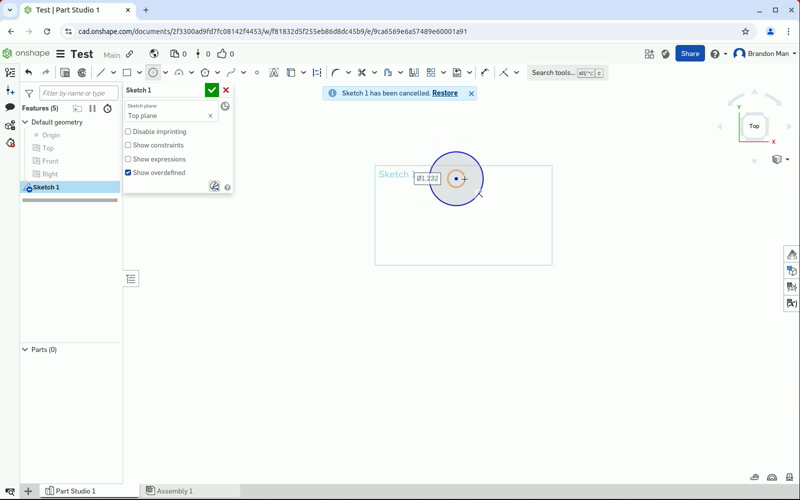
scroll(-6)
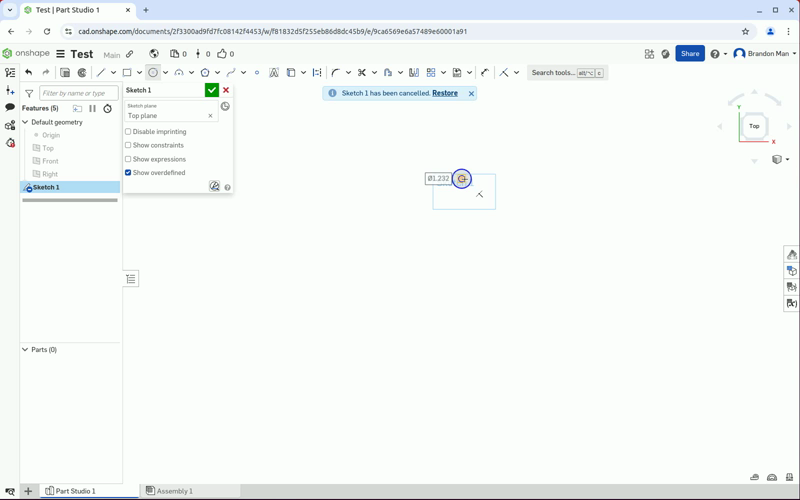
key(esc)
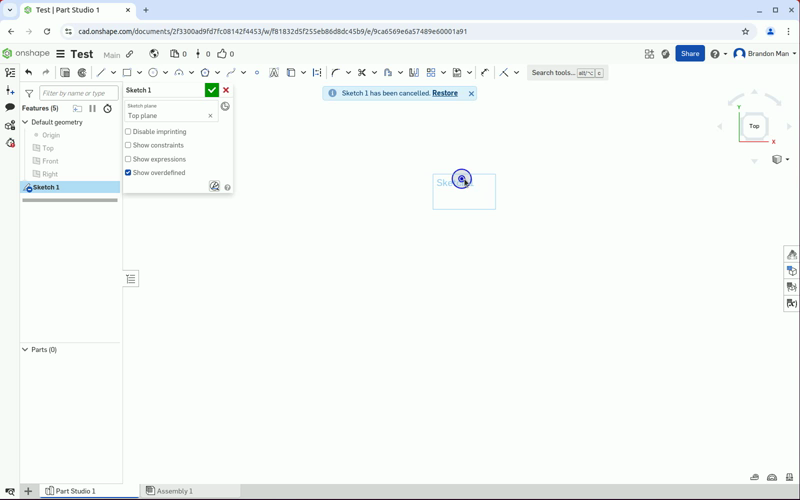
mouse_move(464, 176)
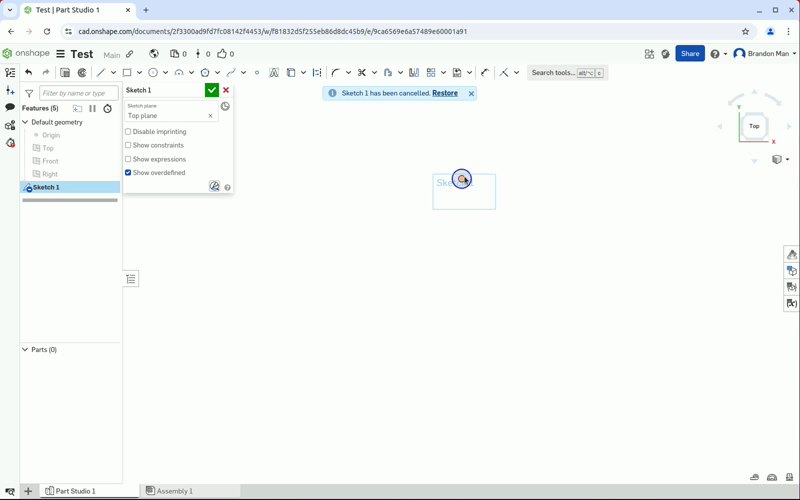
scroll(6)
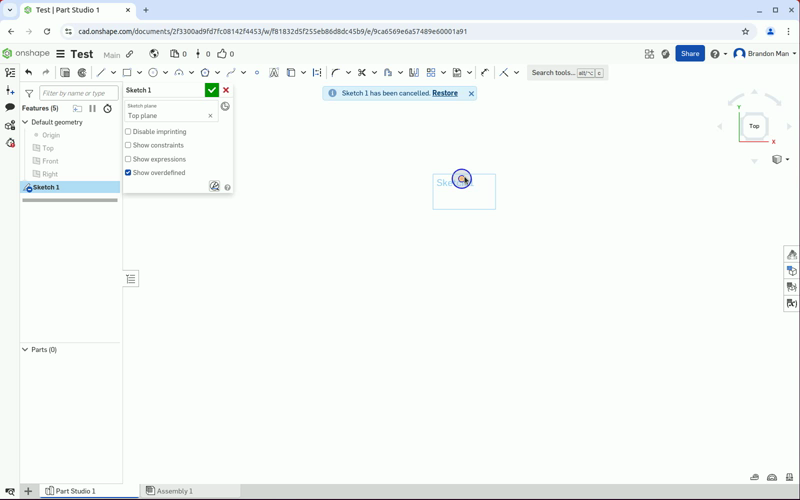
scroll(6)
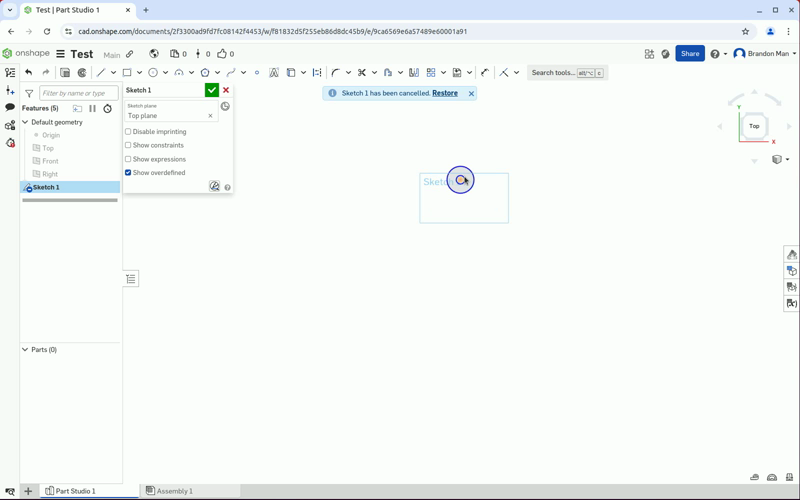
scroll(6)
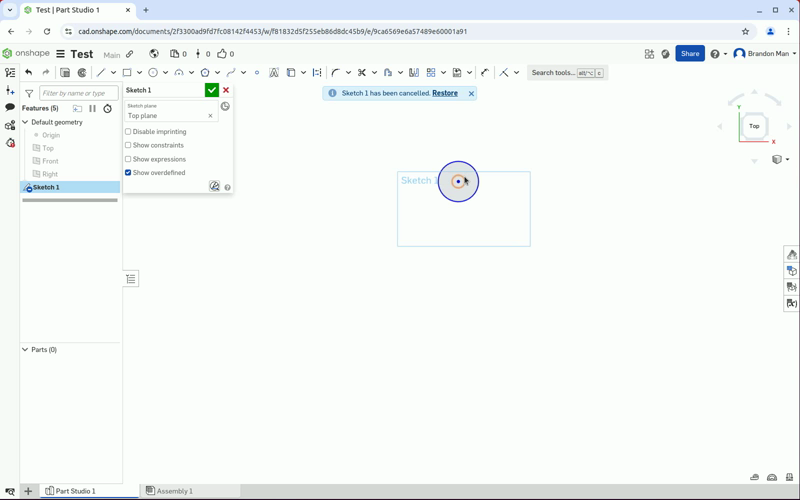
scroll(6)
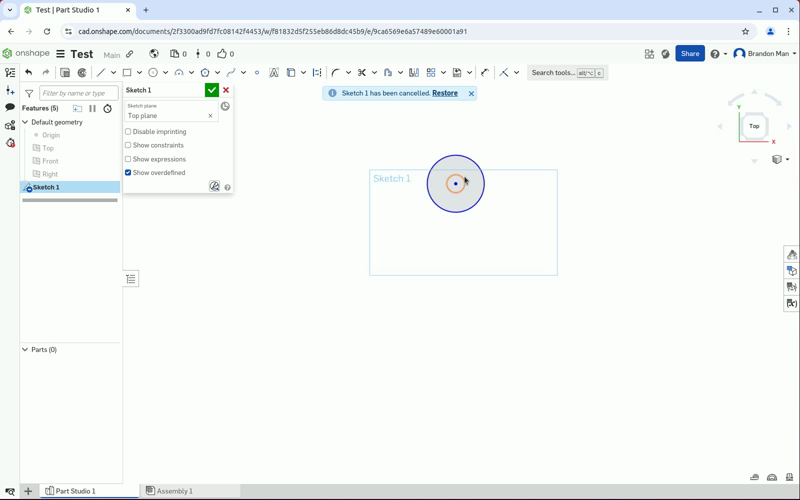
scroll(6)
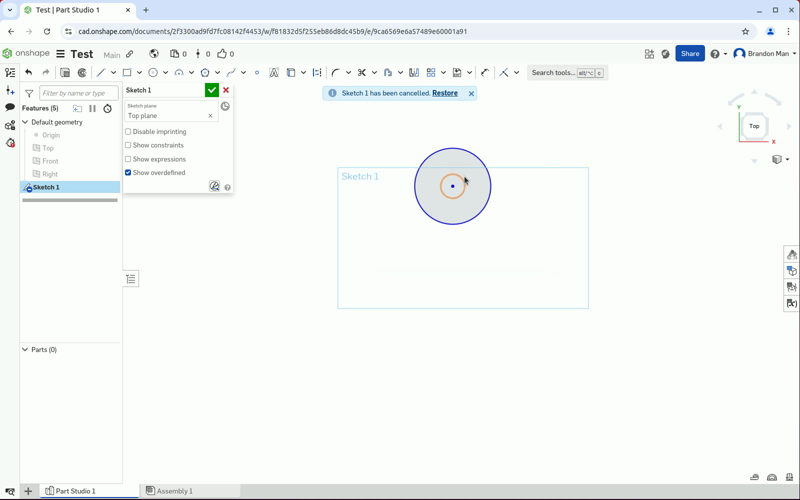
scroll(6)
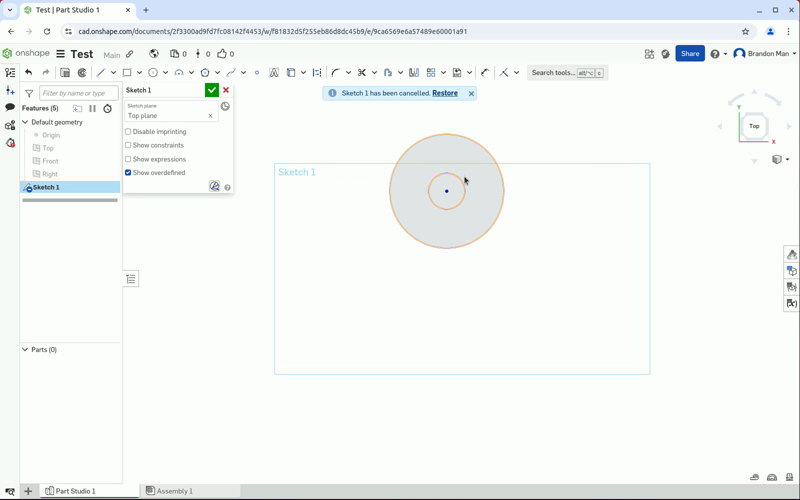
scroll(6)
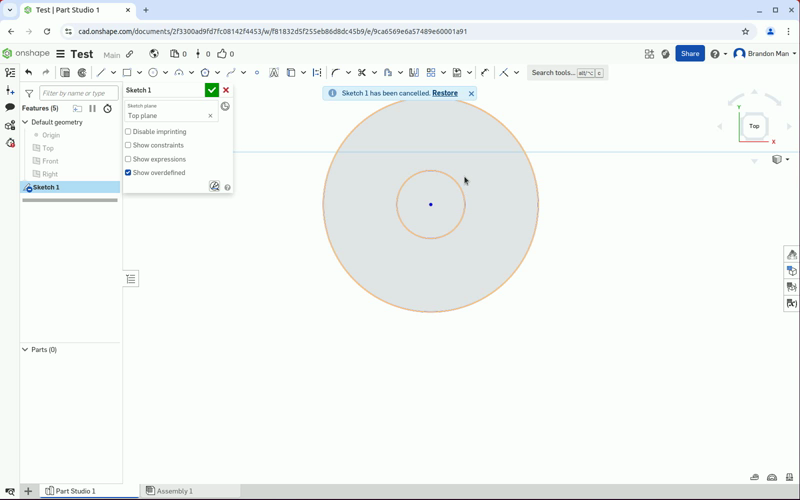
click(464, 176)
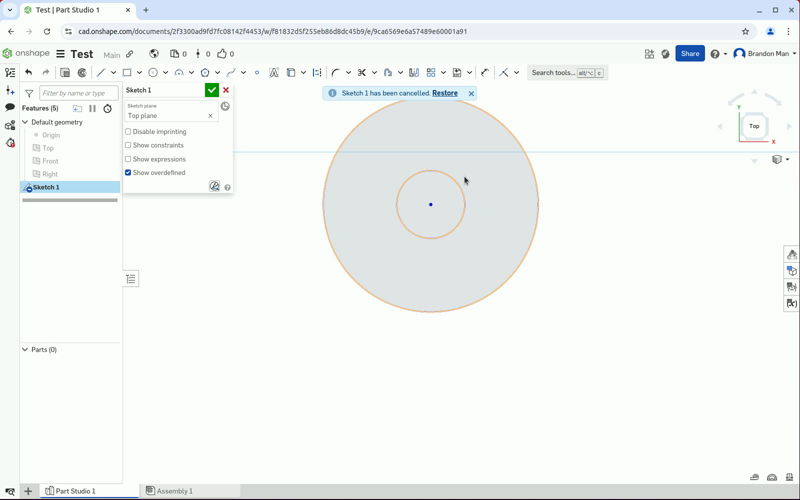
scroll(-6)
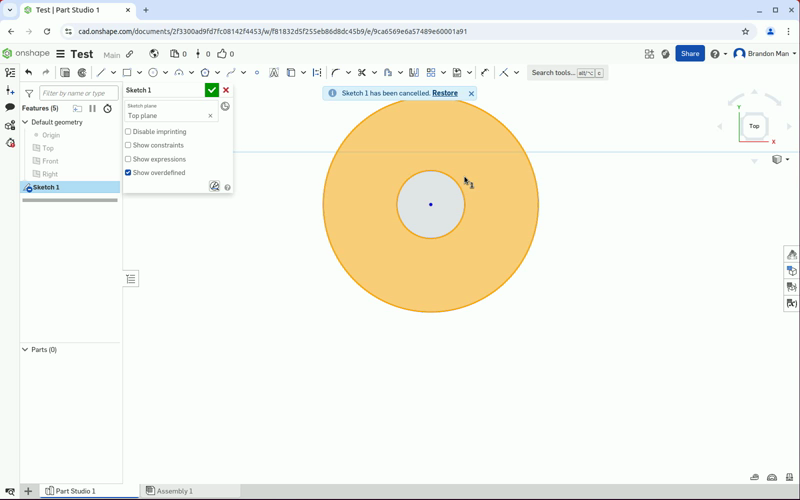
scroll(-6)
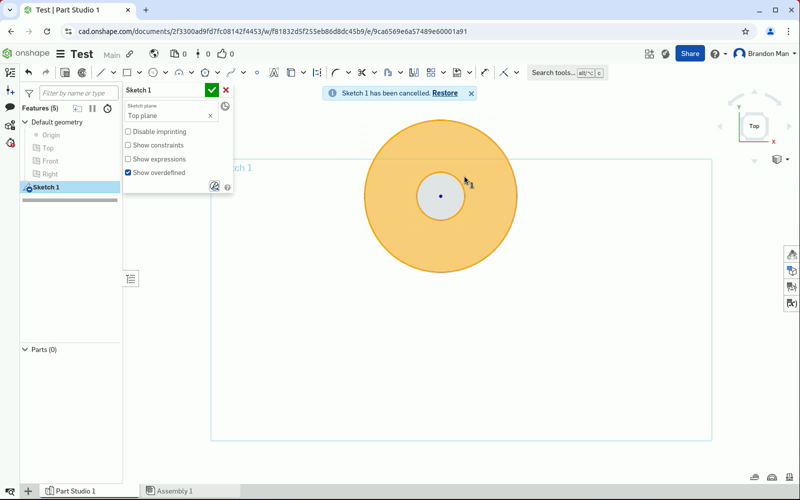
scroll(-6)
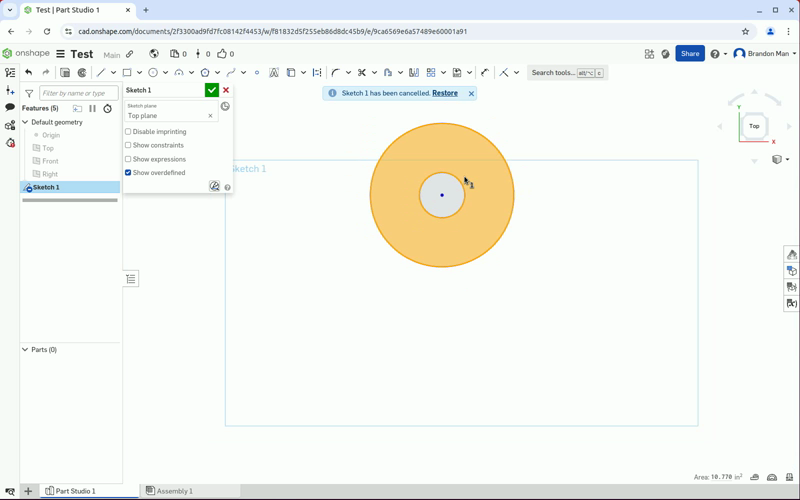
scroll(-6)
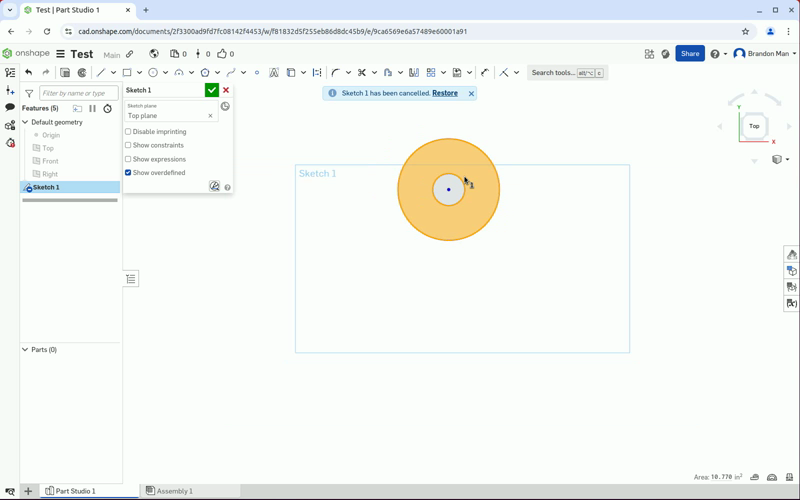
scroll(-6)
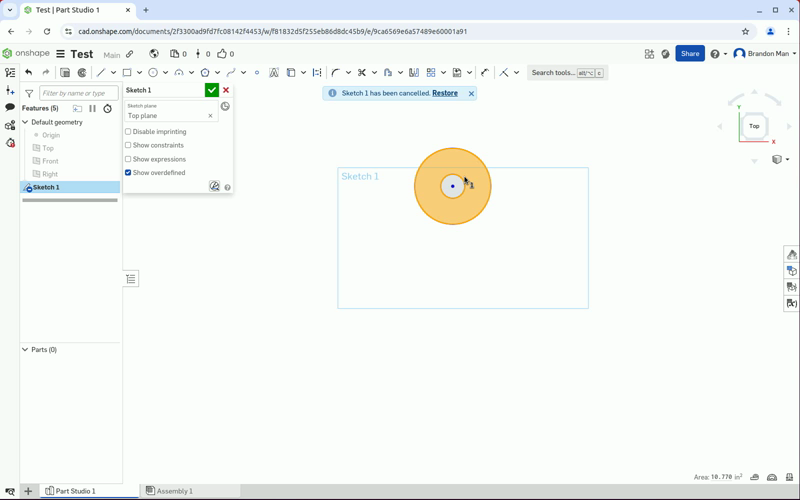
scroll(-6)
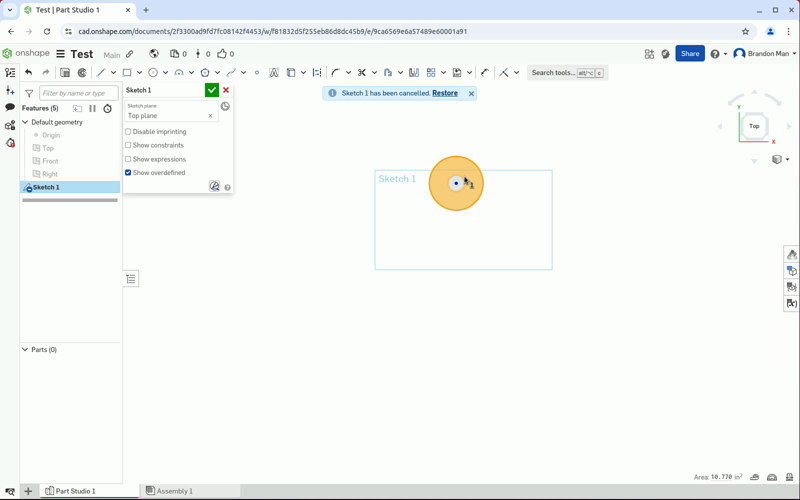
scroll(-6)
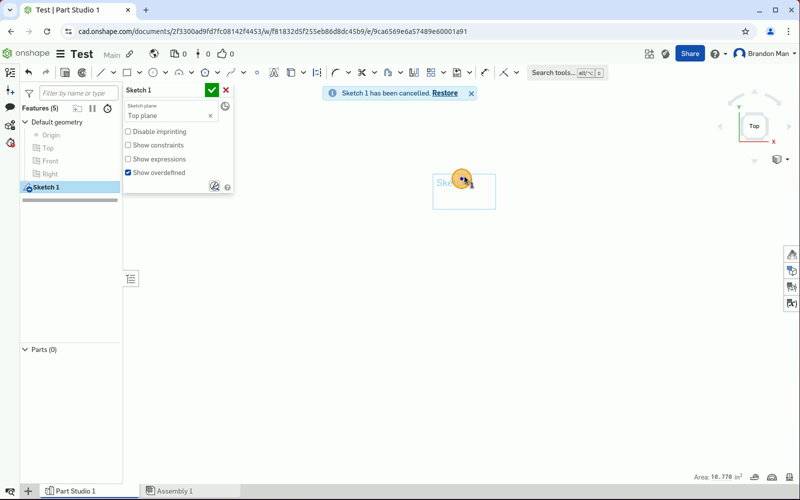
mouse_move(73, 352)
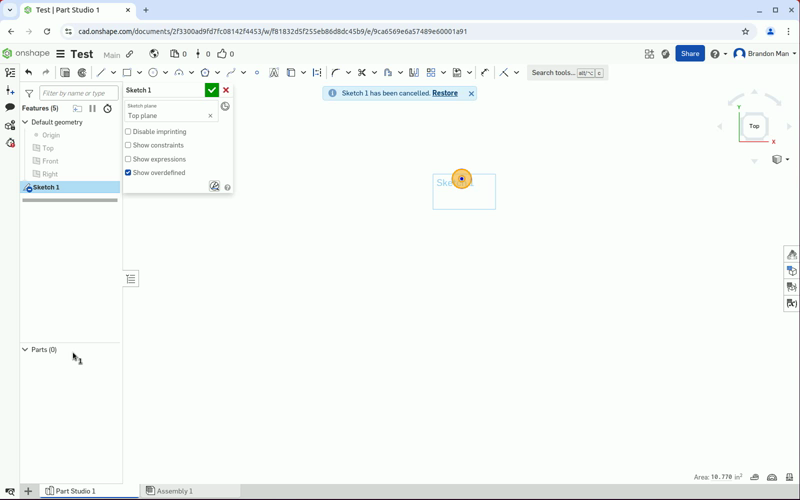
key(shift+y)
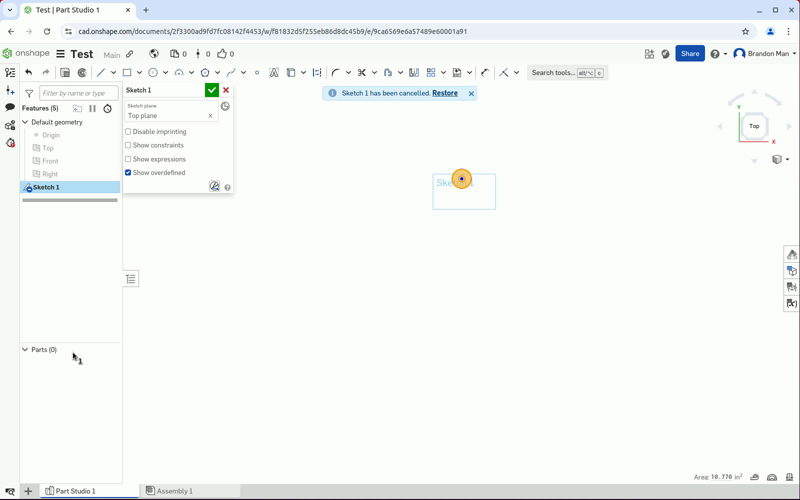
key(shift+e)
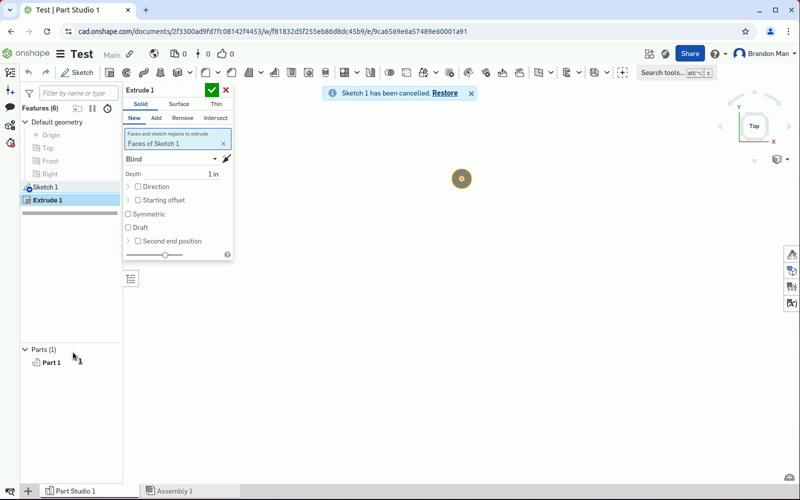
mouse_move(143, 106)
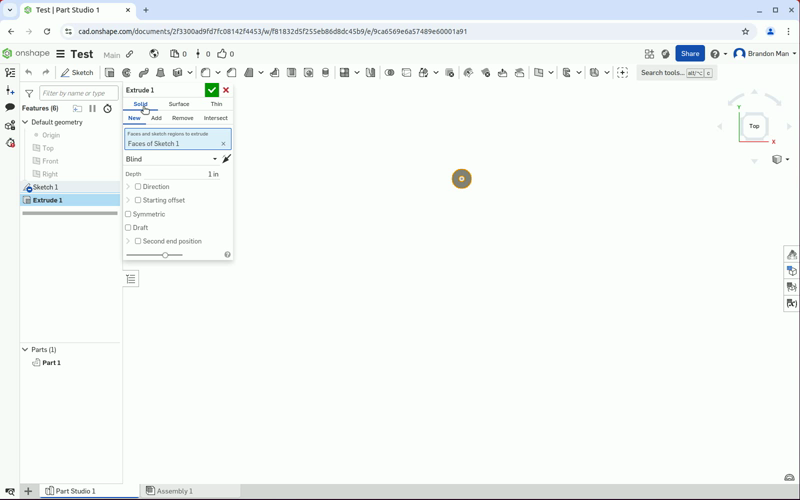
click(143, 106)
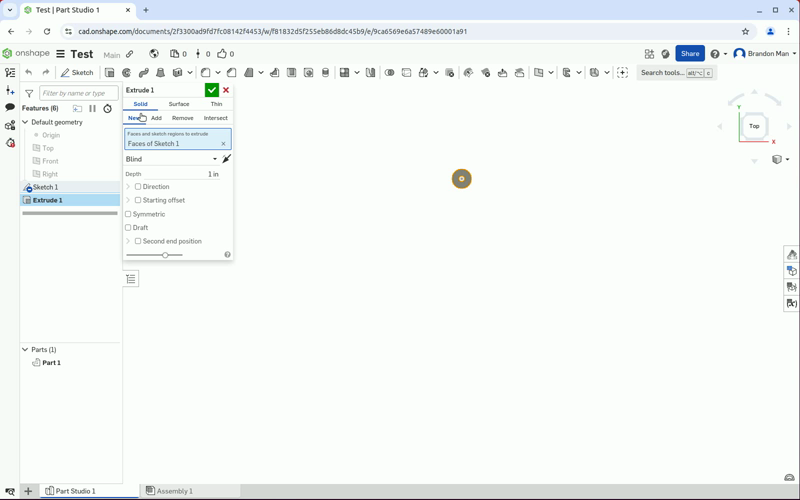
mouse_move(137, 120)
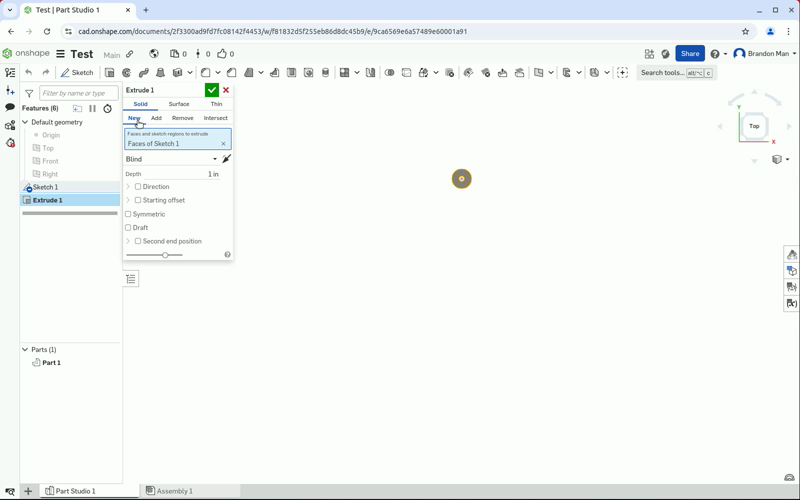
click(137, 120)
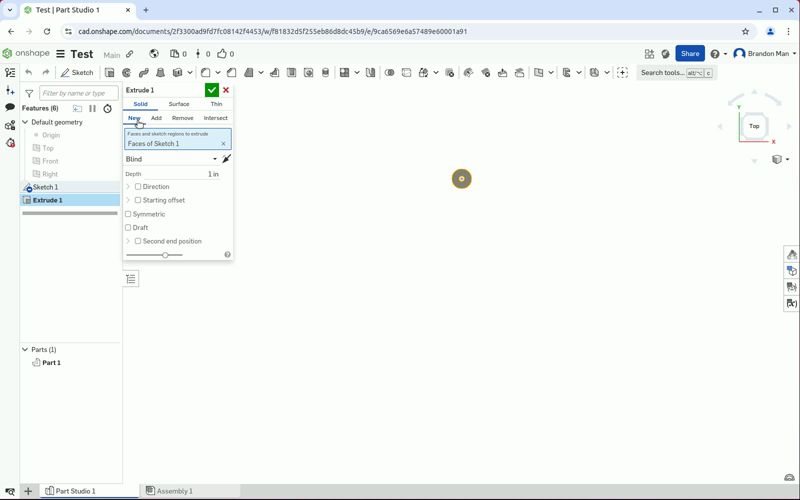
key(tab, 4)
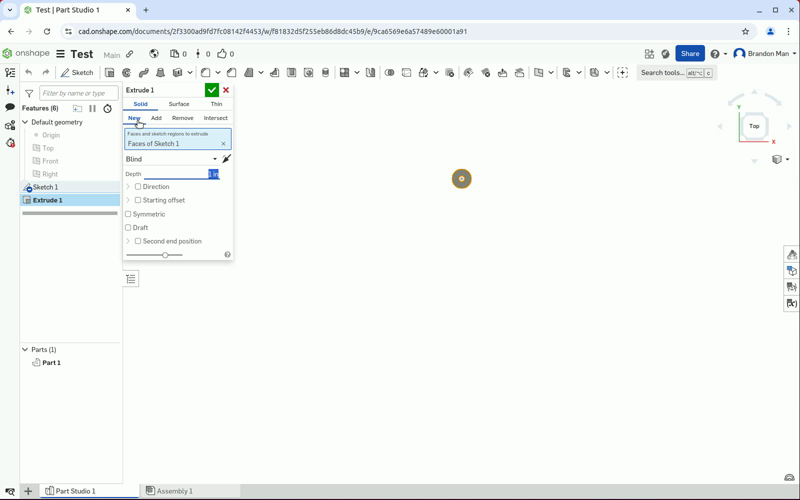
text(0.481)
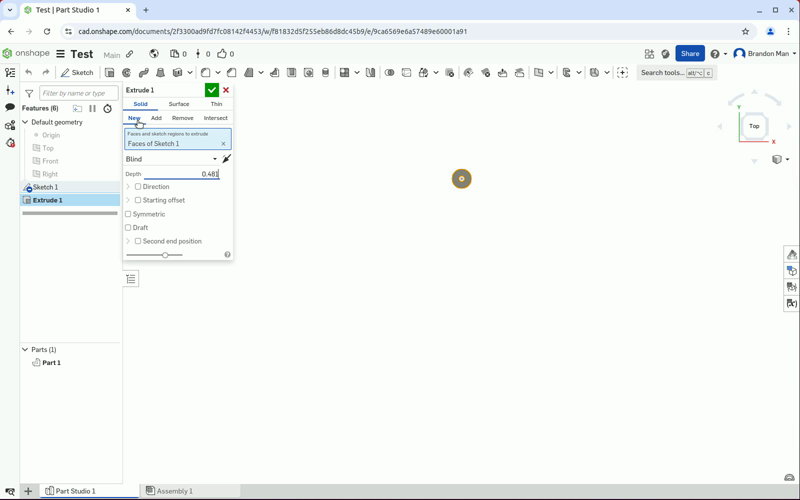
key(enter)
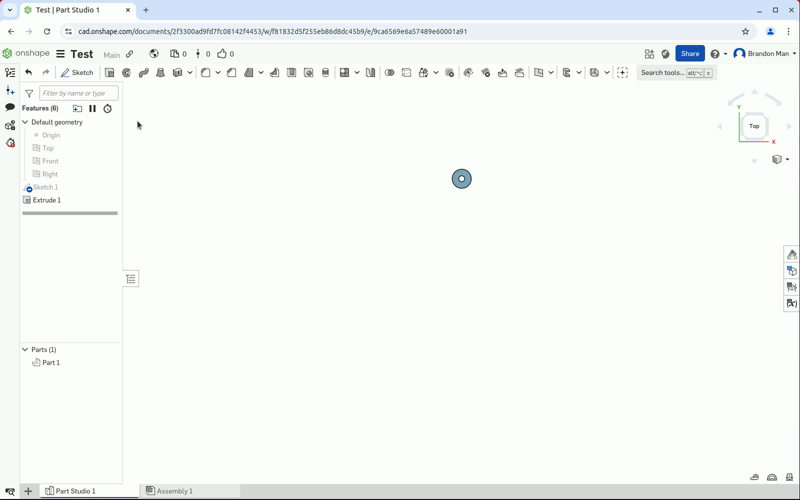
key(shift+h)
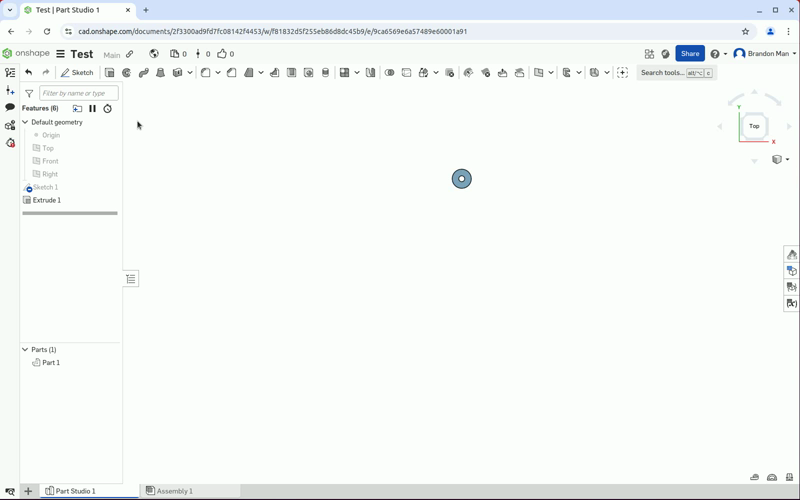
key(shift+h)
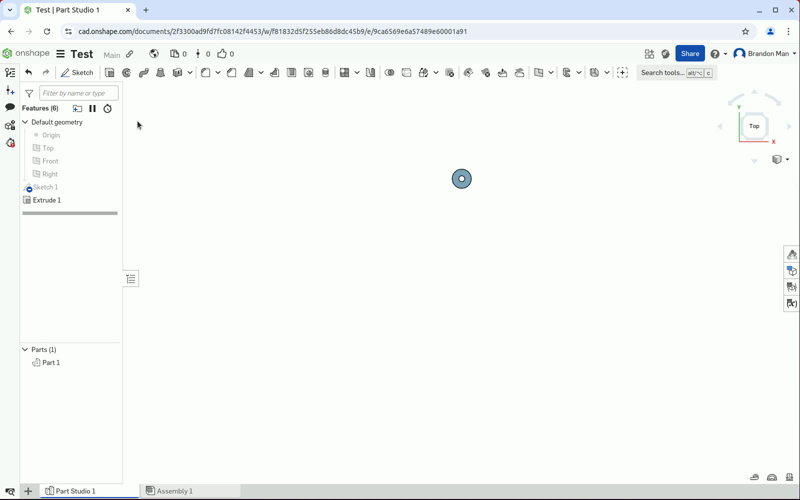
mouse_move(73, 189)
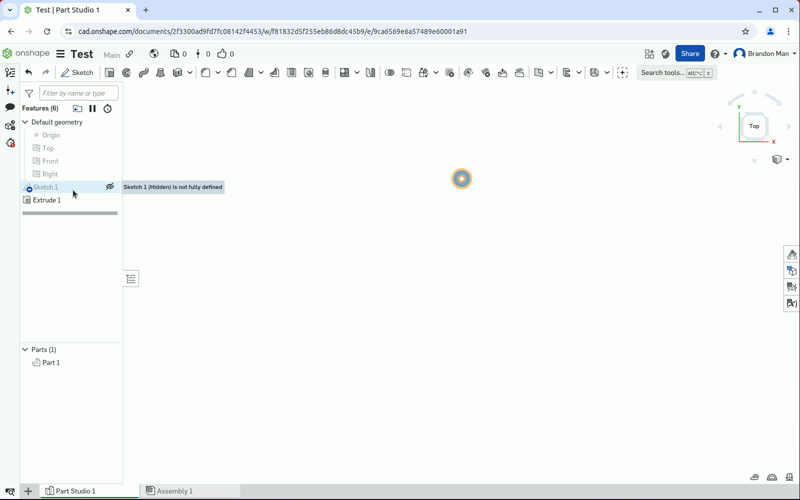
click(73, 189)
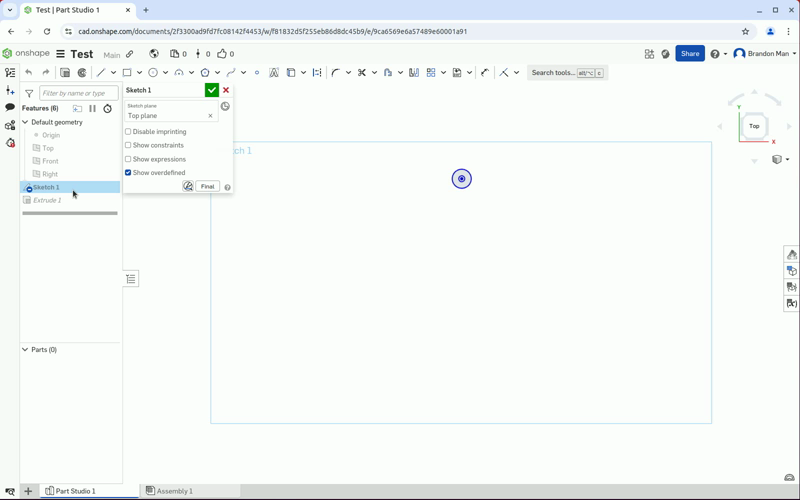
mouse_move(229, 92)
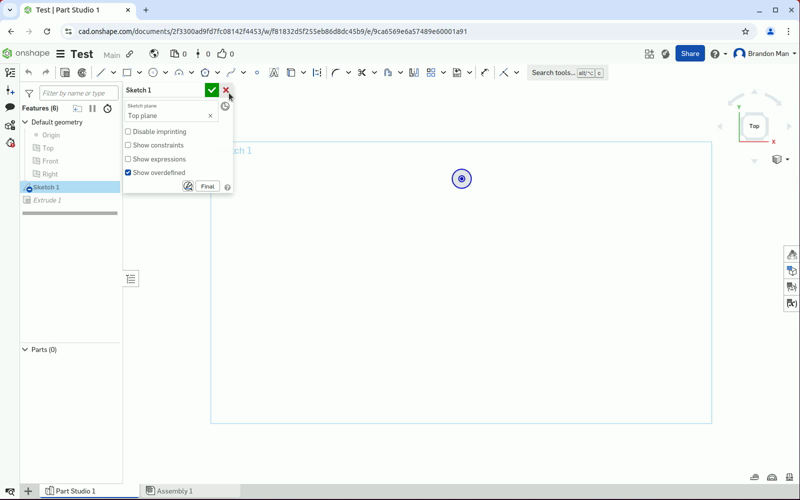
click(229, 92)
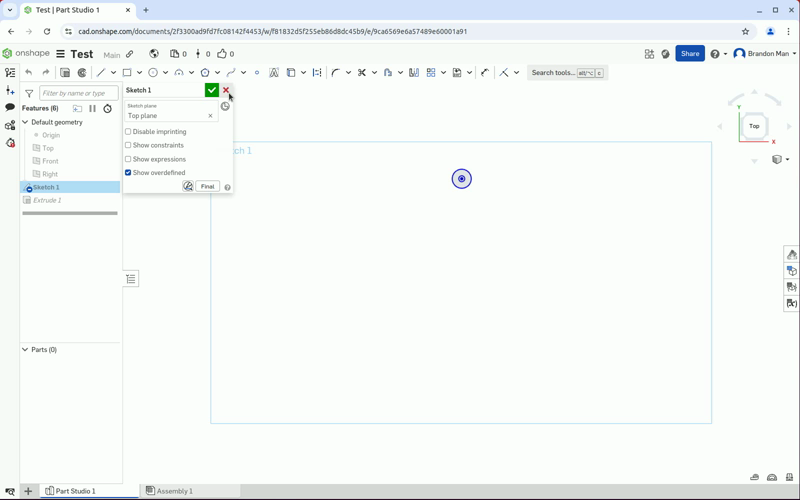
key(shift+s)
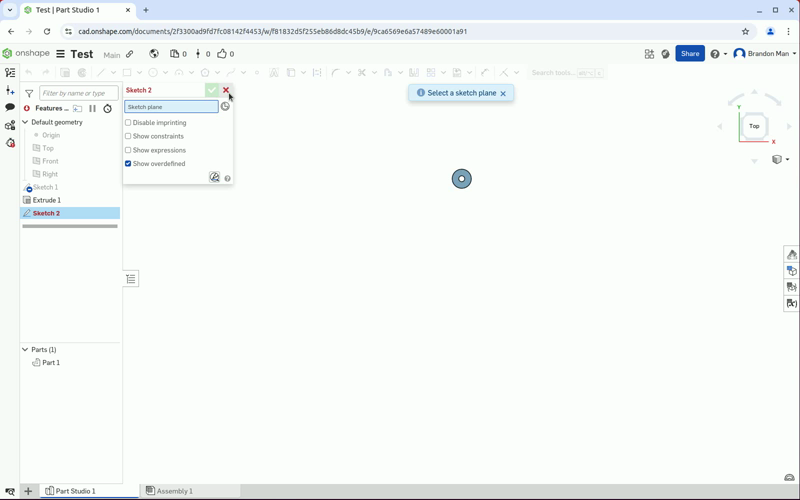
mouse_move(73, 150)
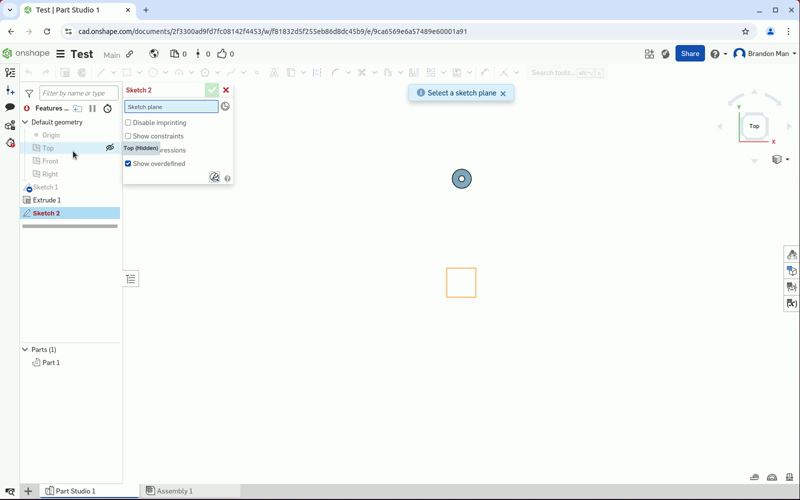
click(73, 150)
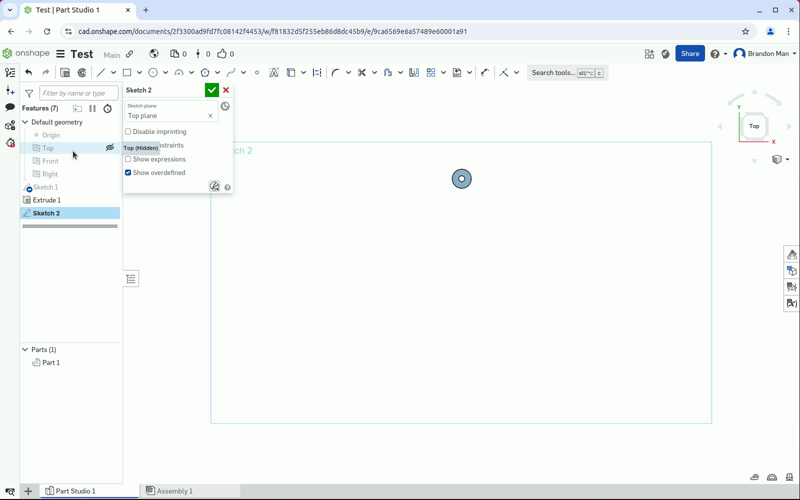
mouse_move(73, 352)
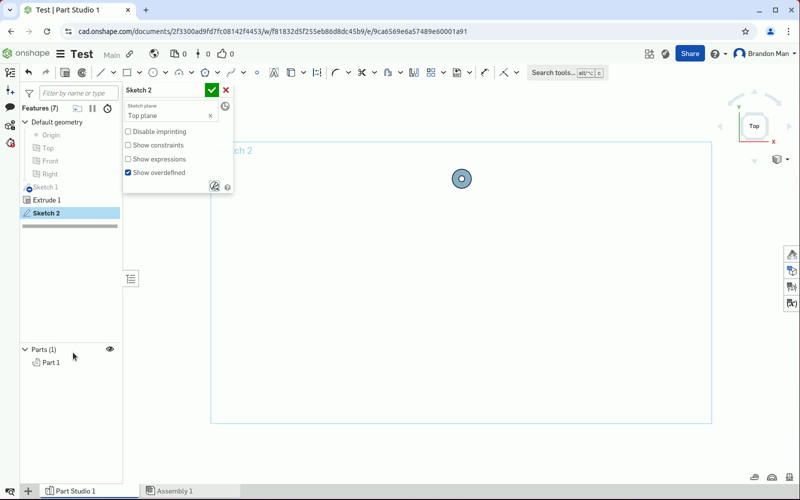
key(y)
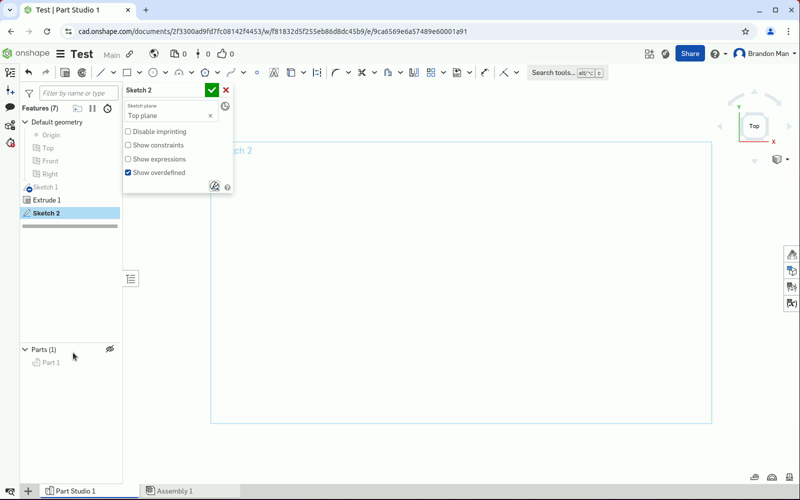
key(a)
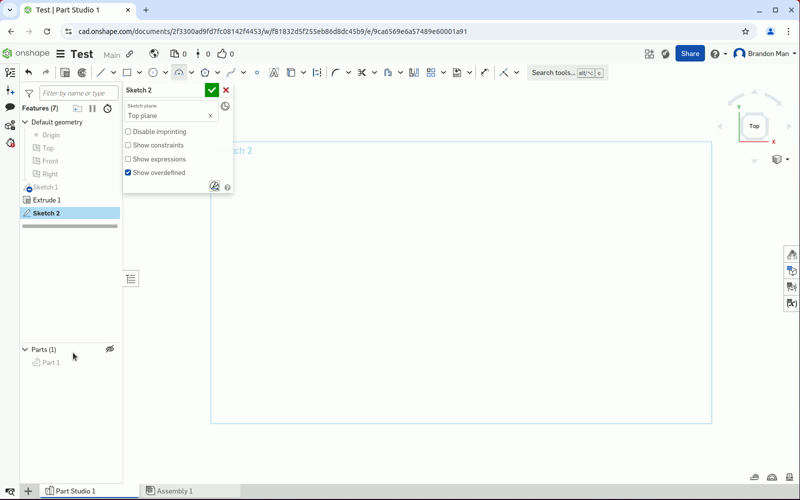
key_down(shift)
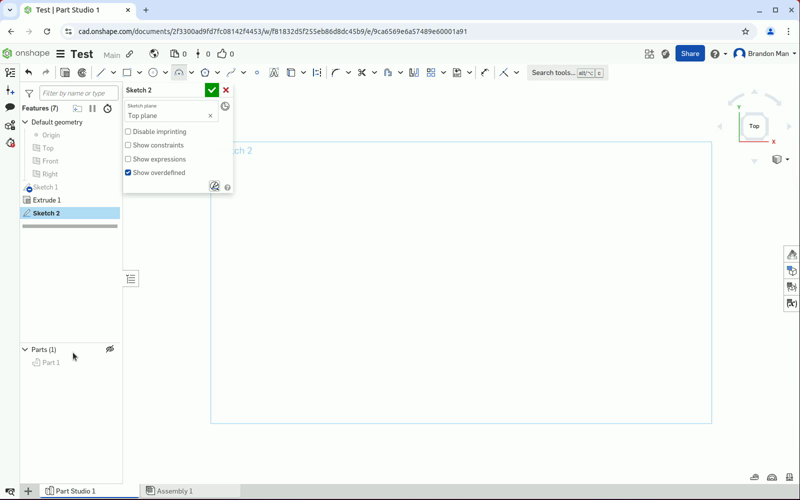
mouse_move(446, 222)
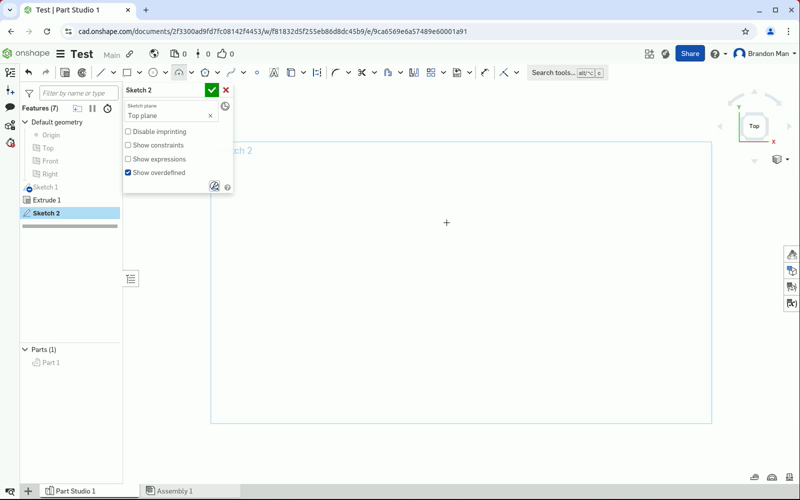
click(446, 222)
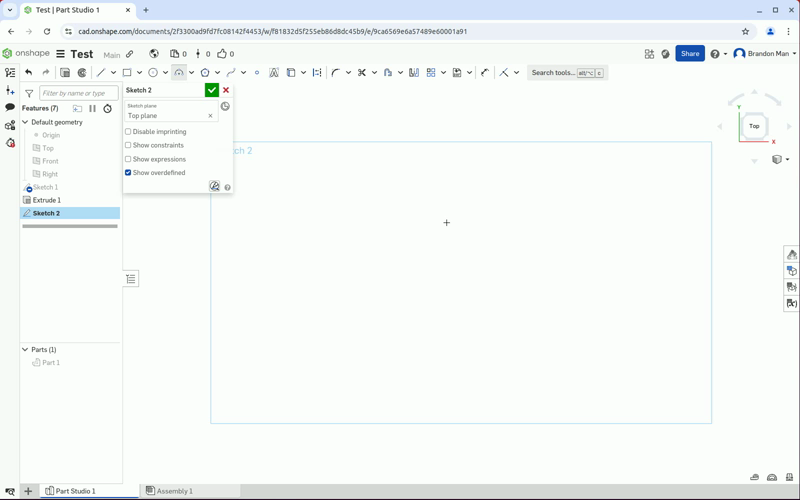
key_up(shift)
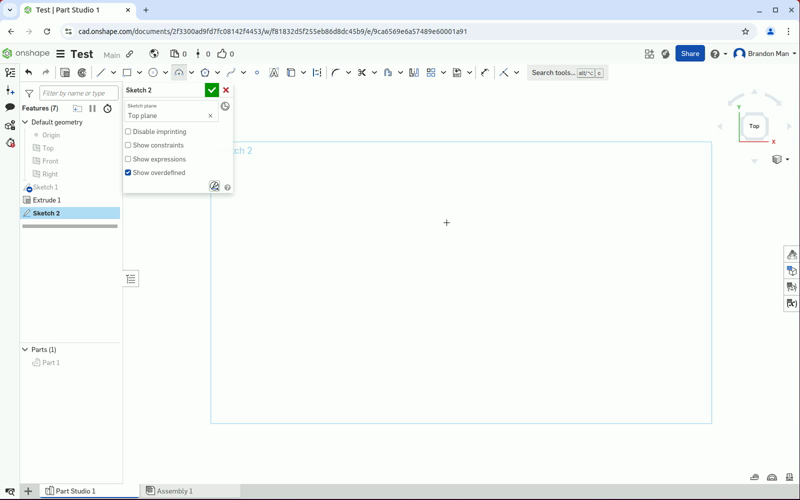
key_down(shift)
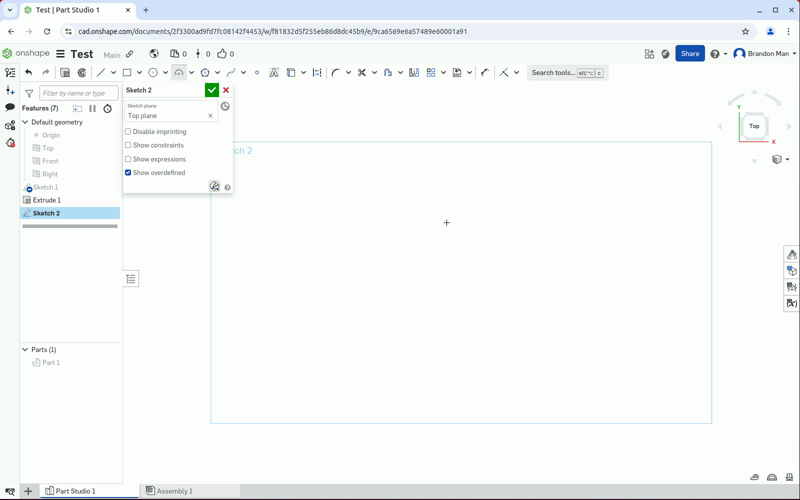
mouse_move(474, 222)
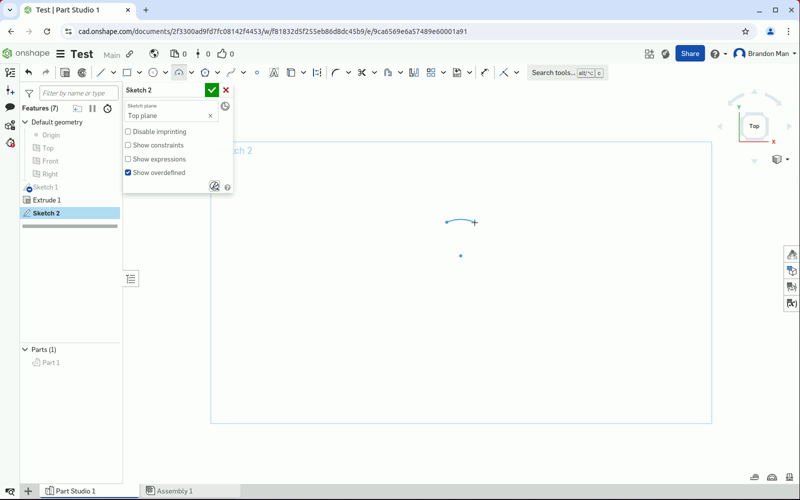
click(474, 222)
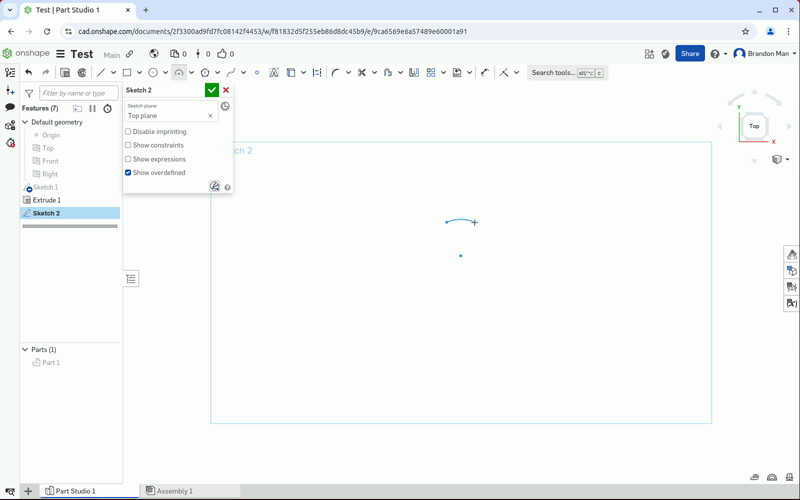
mouse_move(460, 211)
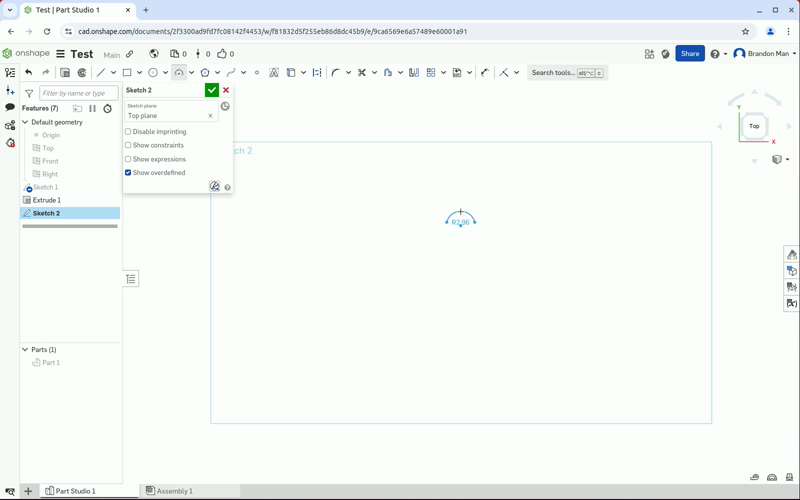
click(460, 211)
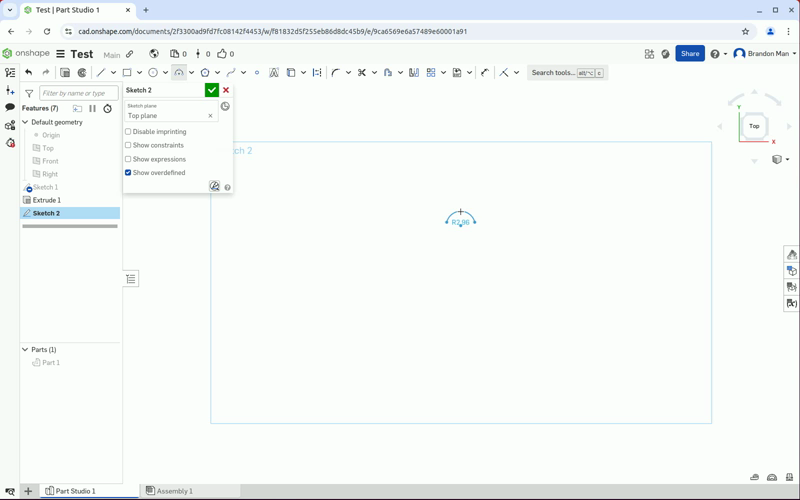
key_up(shift)
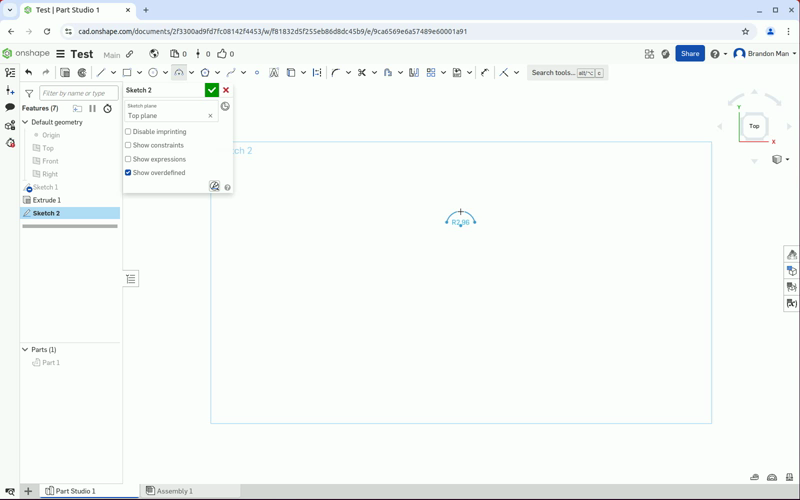
key(esc)
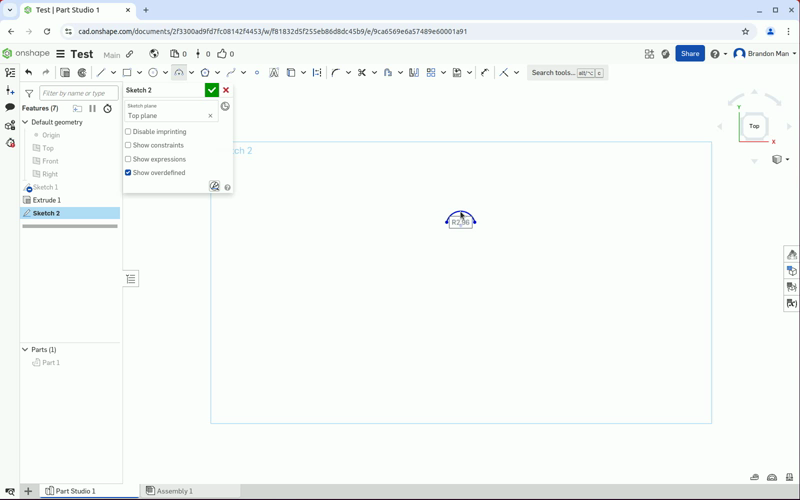
key(l)
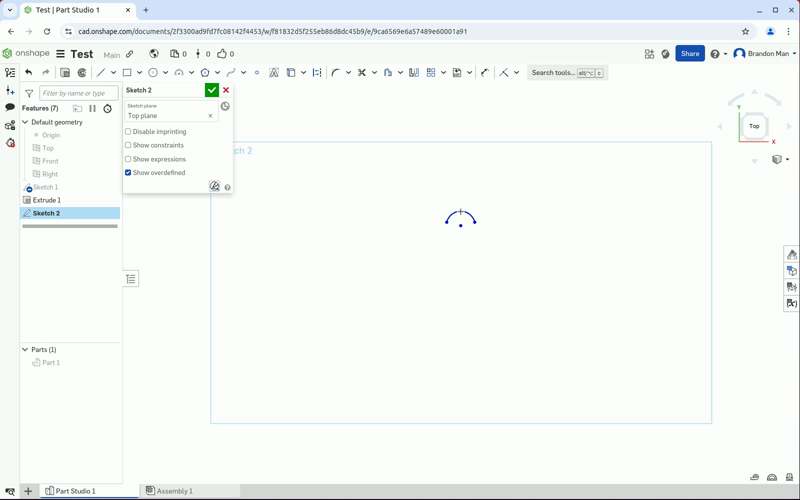
mouse_move(474, 222)
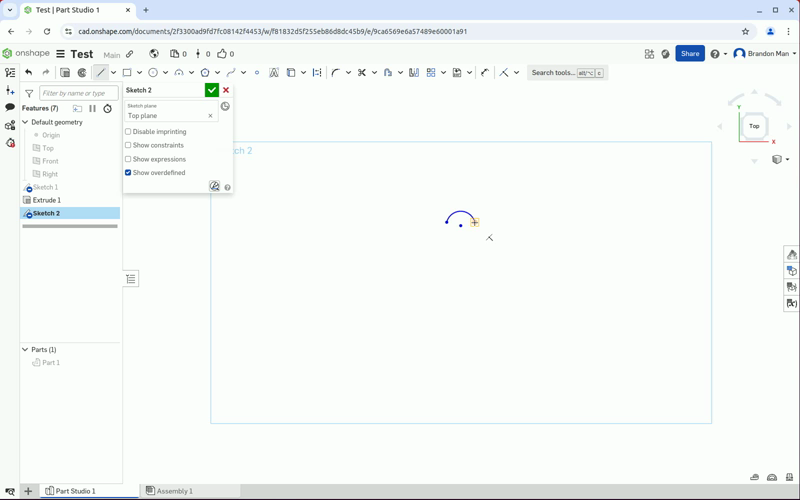
click(474, 222)
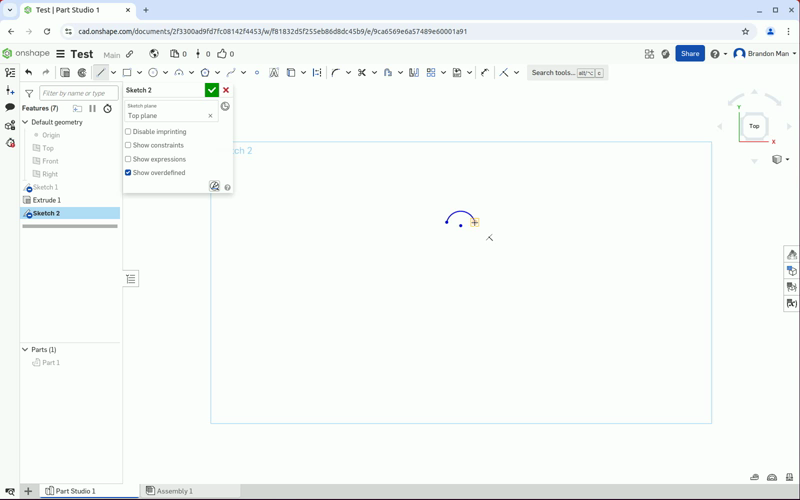
key_down(shift)
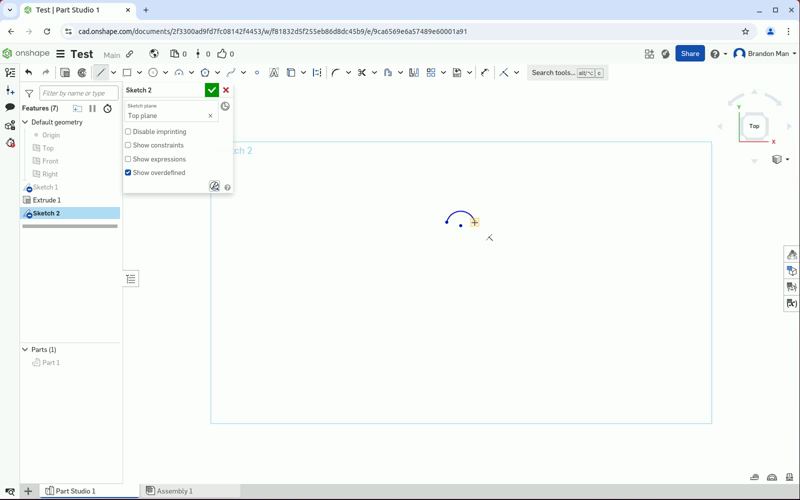
mouse_move(504, 222)
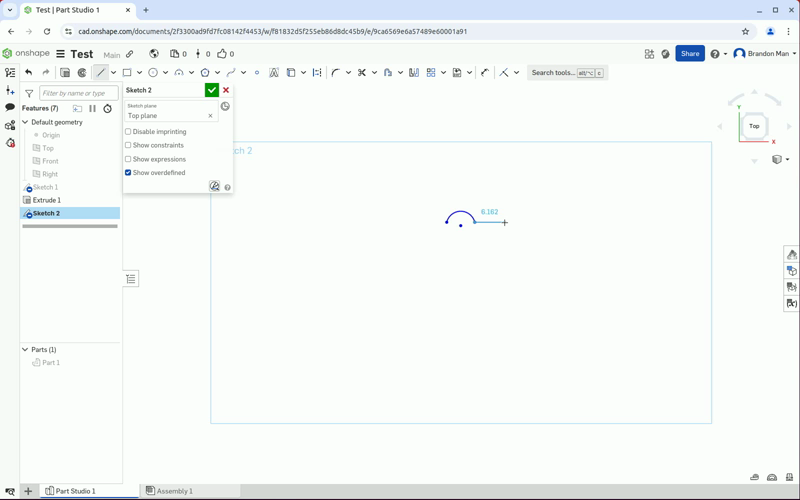
mouse_move(469, 179)
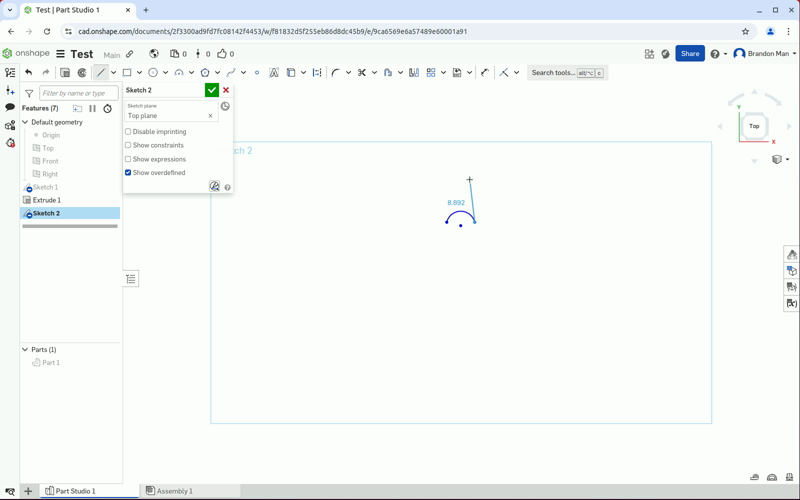
click(469, 179)
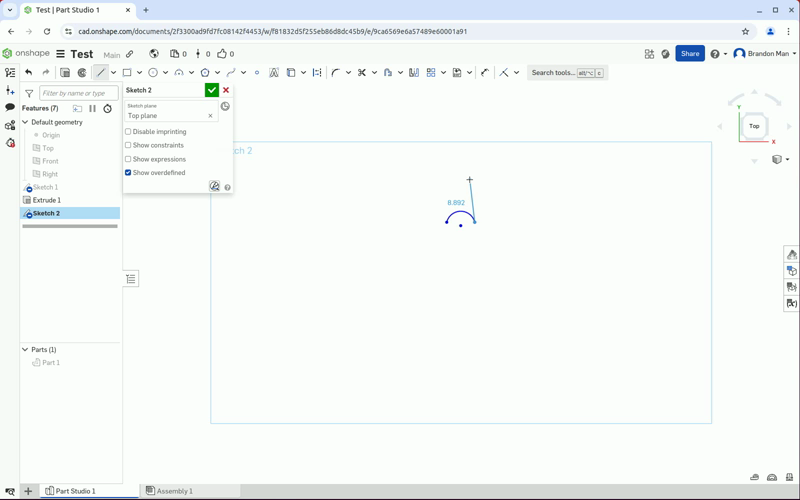
key_up(shift)
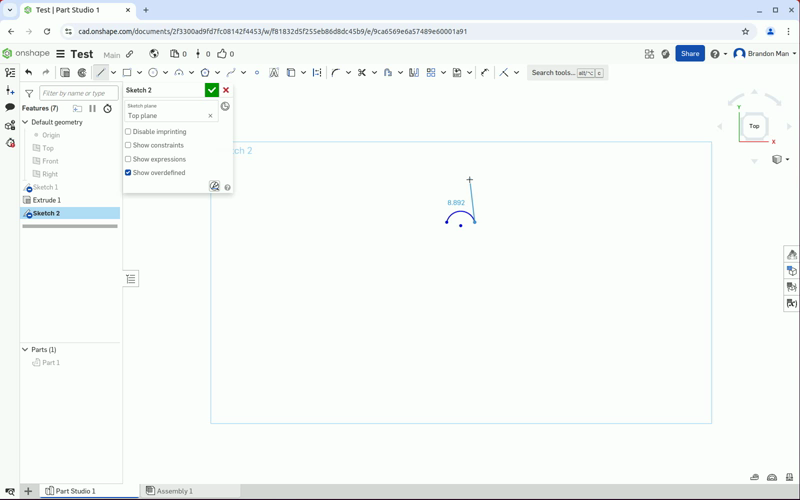
key(esc)
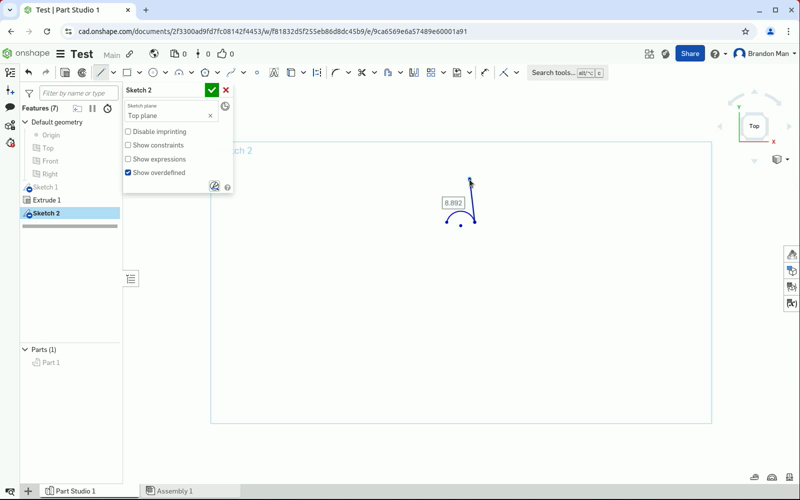
key(a)
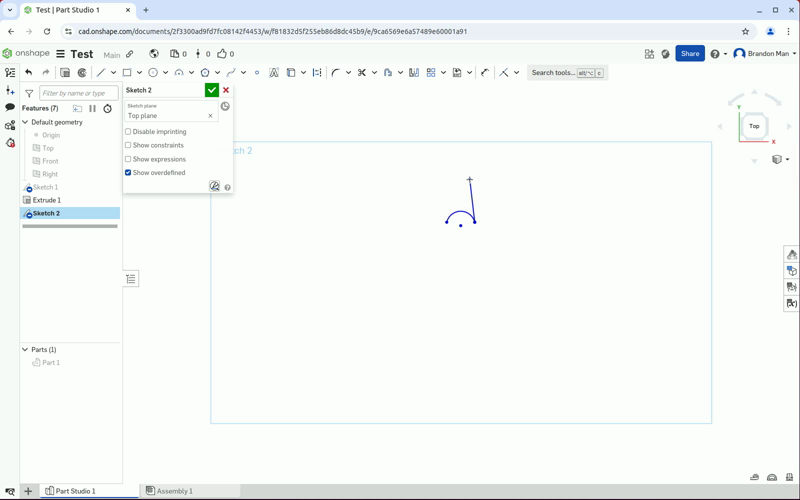
mouse_move(469, 179)
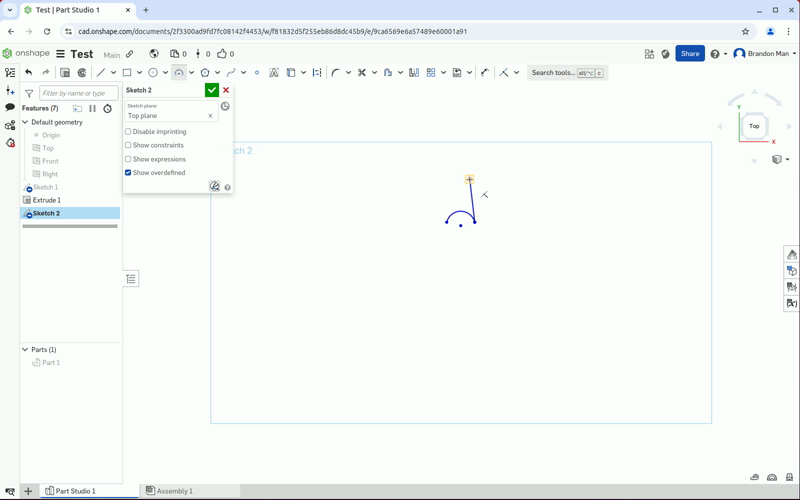
click(469, 179)
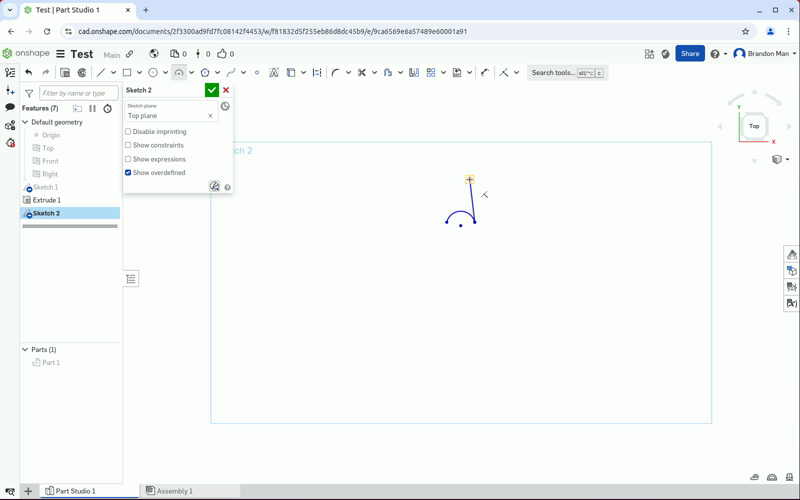
key_down(shift)
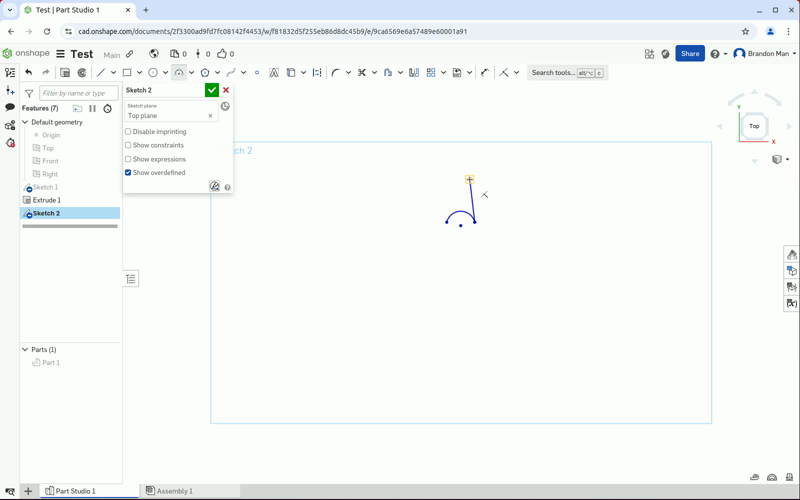
mouse_move(452, 179)
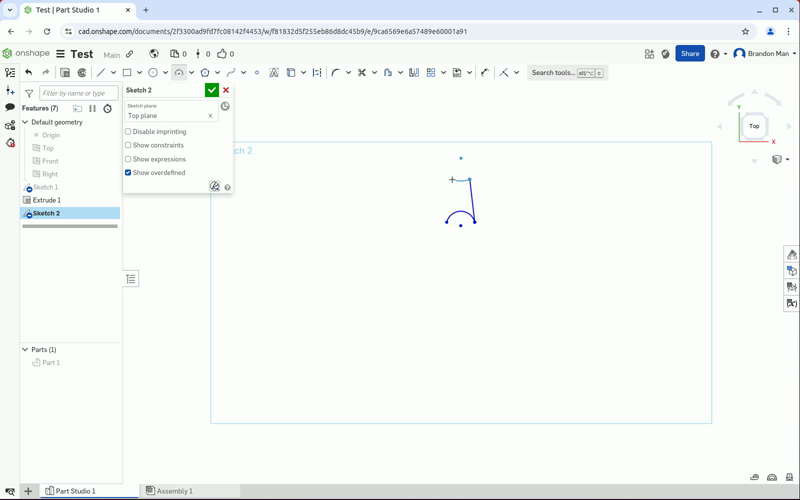
click(452, 179)
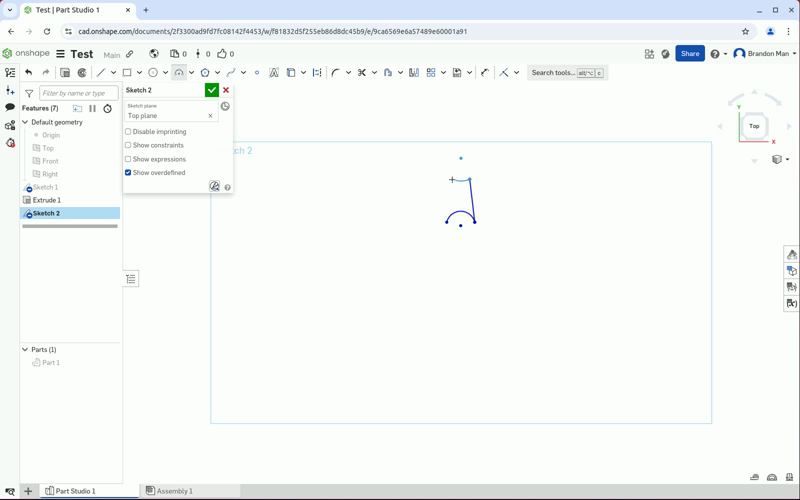
mouse_move(460, 187)
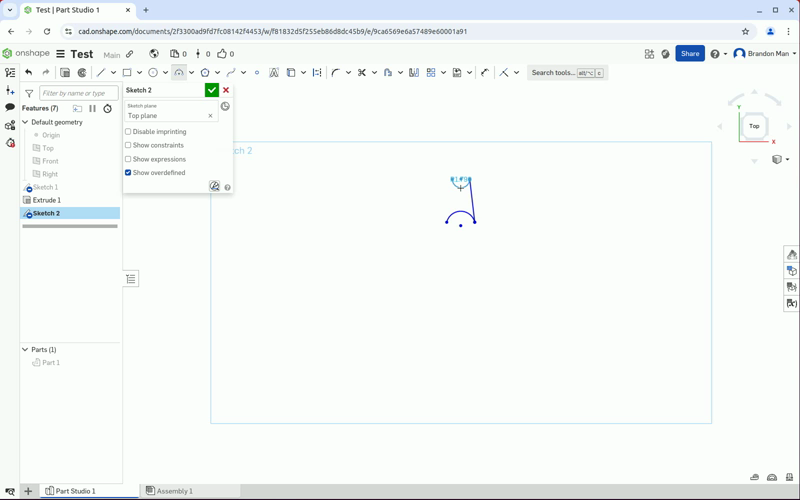
click(460, 187)
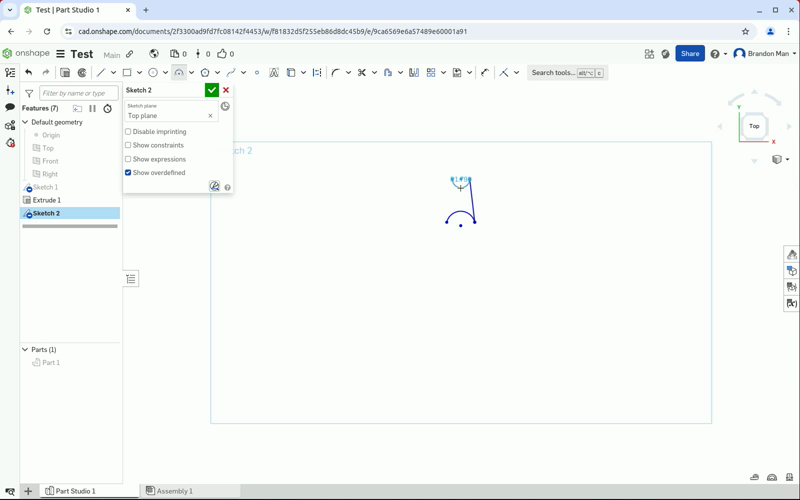
key_up(shift)
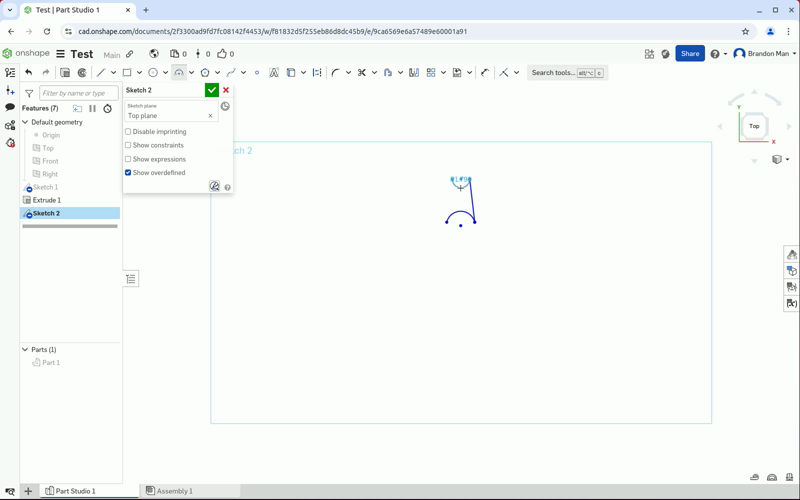
key(esc)
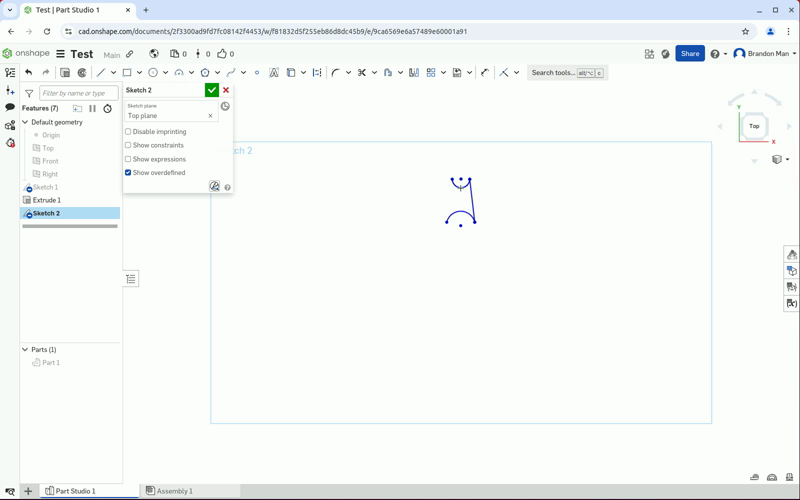
key(l)
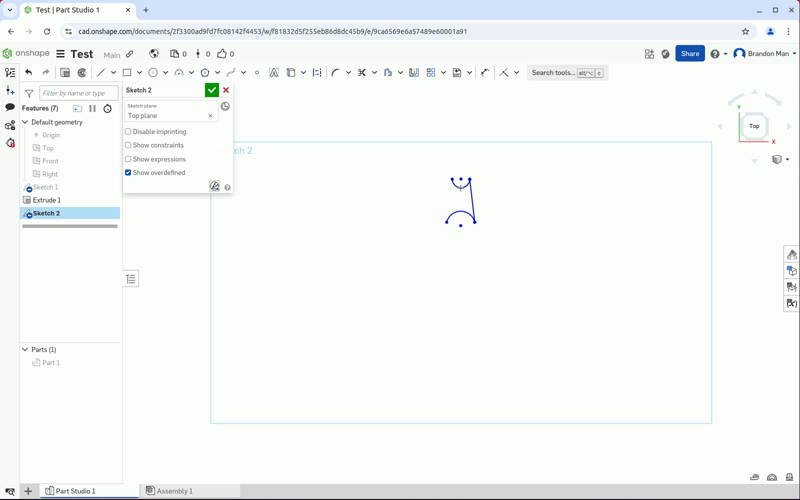
mouse_move(452, 179)
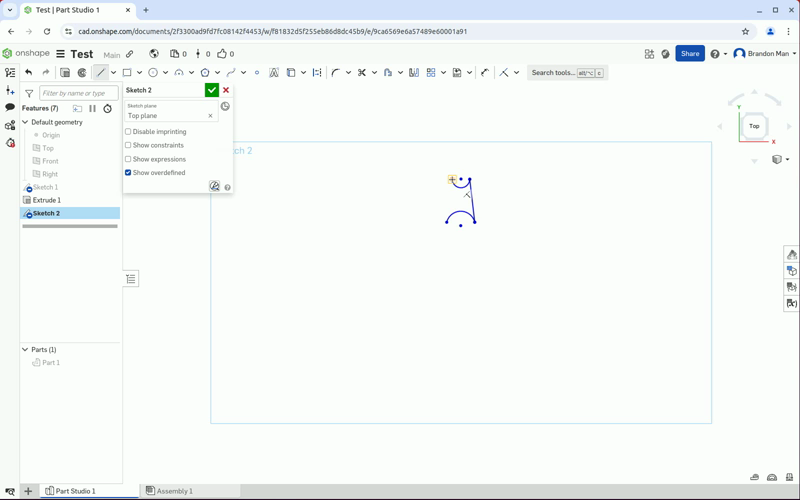
click(452, 179)
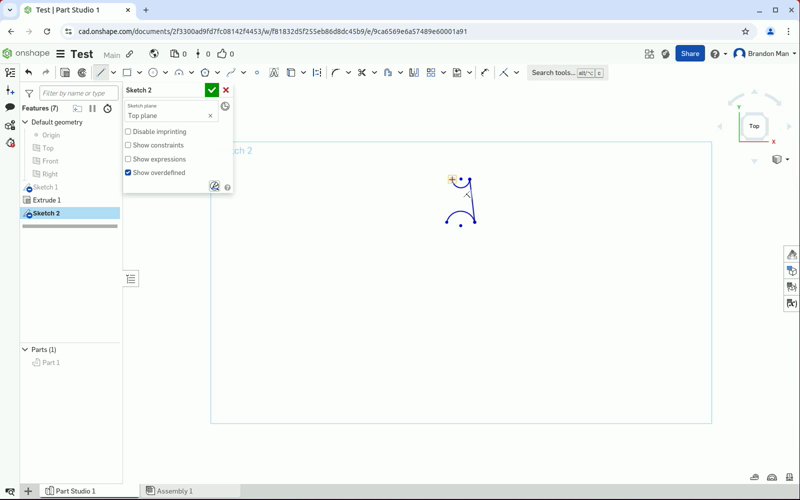
mouse_move(482, 179)
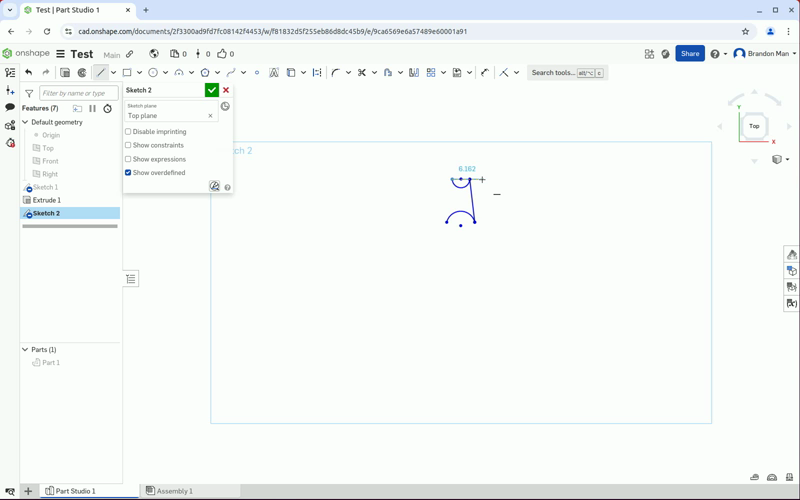
key_down(shift)
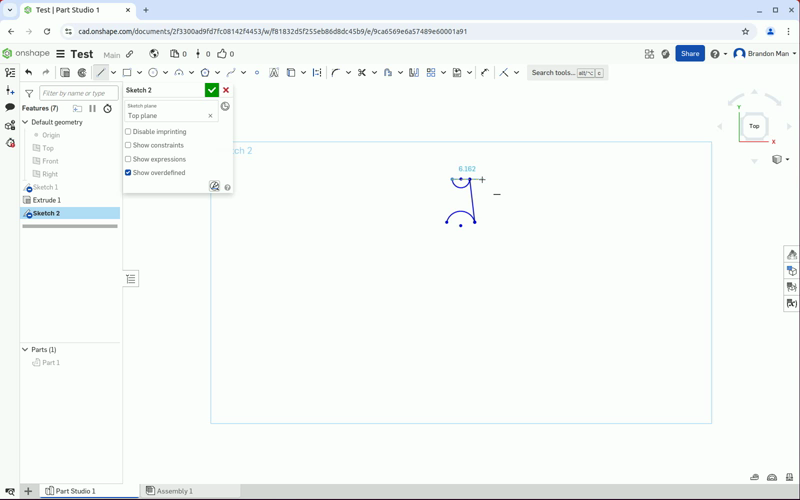
mouse_move(446, 222)
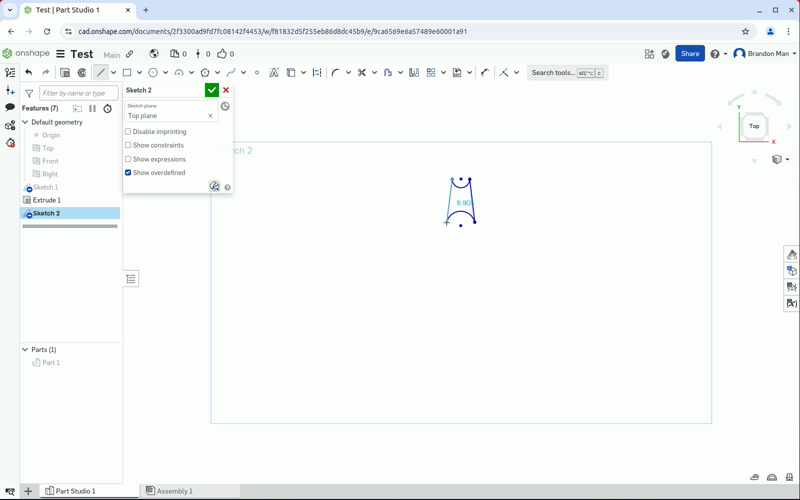
key_up(shift)
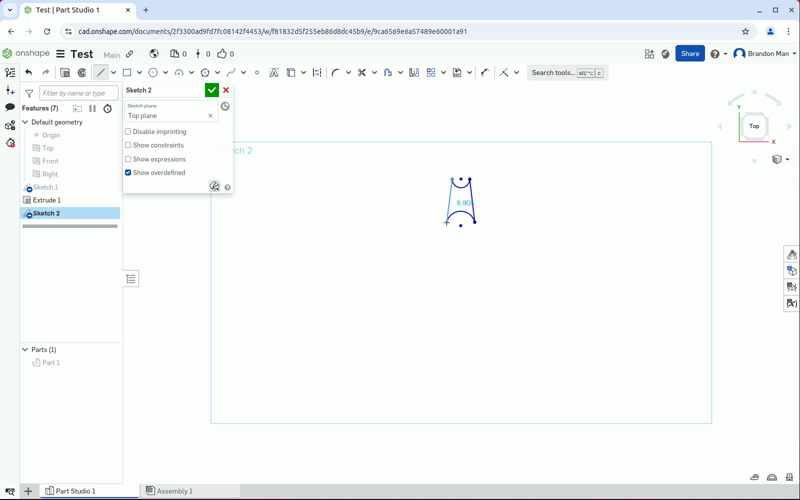
click(446, 222)
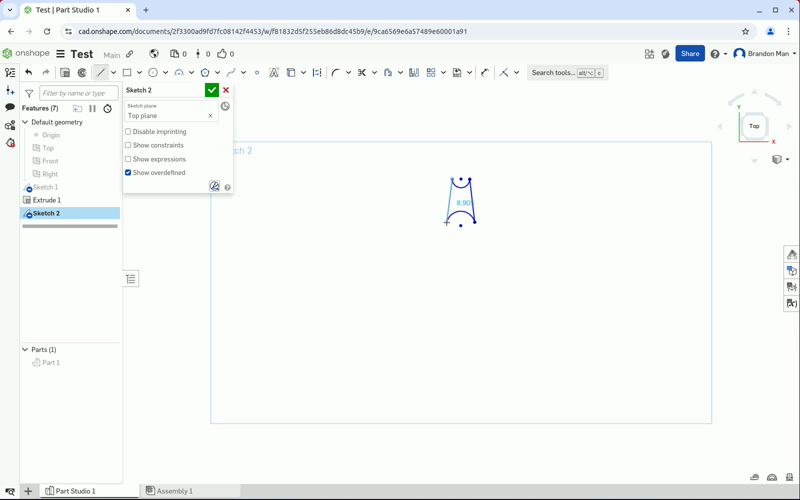
key(esc)
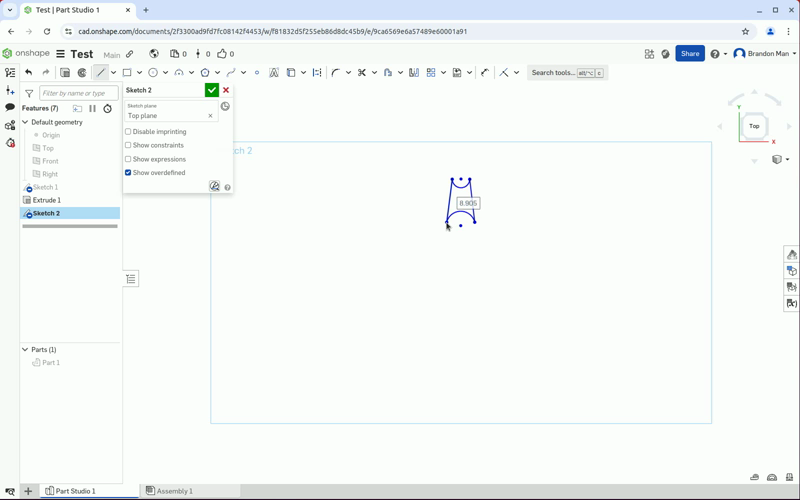
key(c)
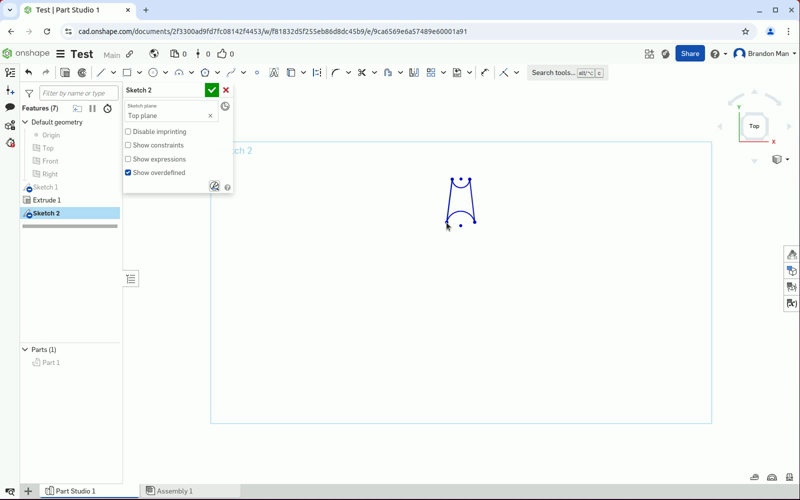
key_down(shift)
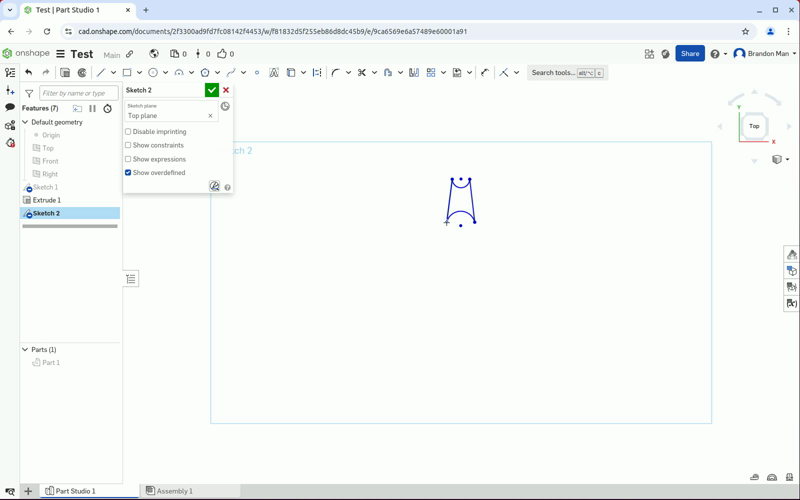
mouse_move(458, 192)
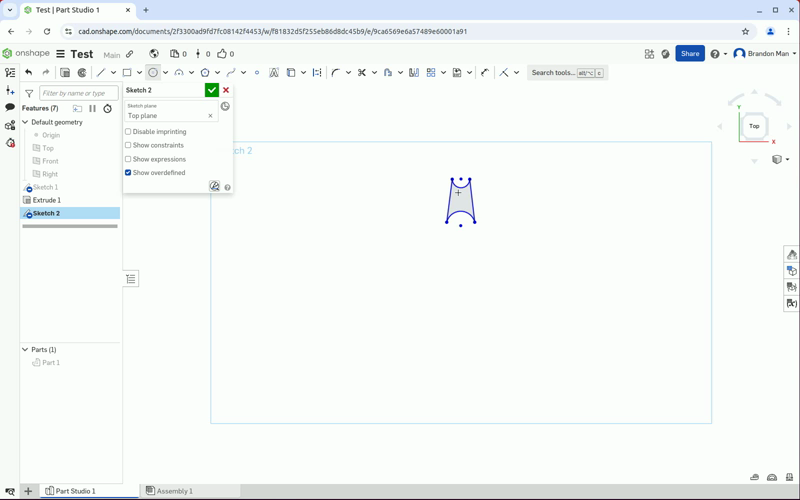
click(458, 192)
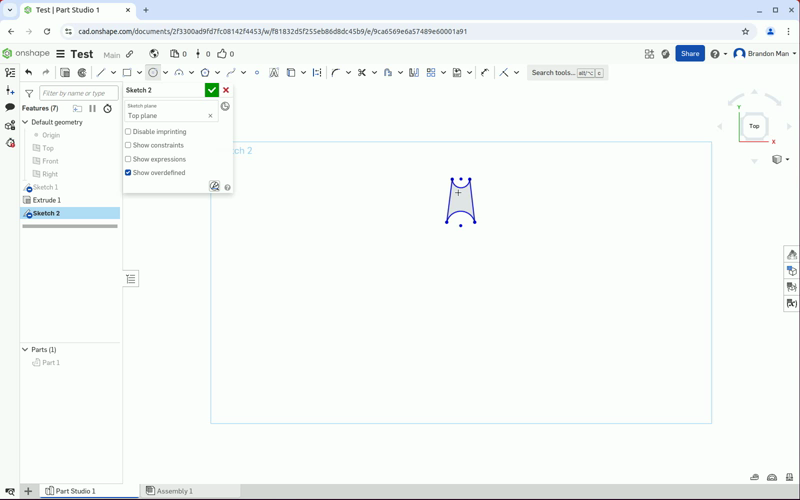
key_up(shift)
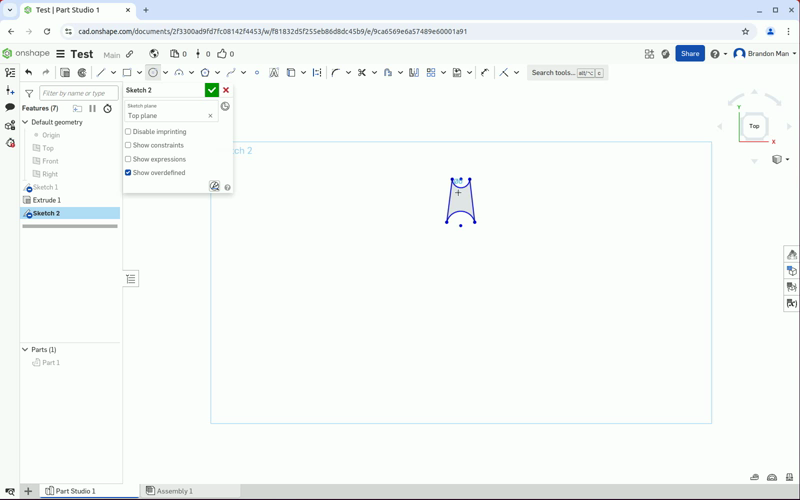
mouse_move(460, 192)
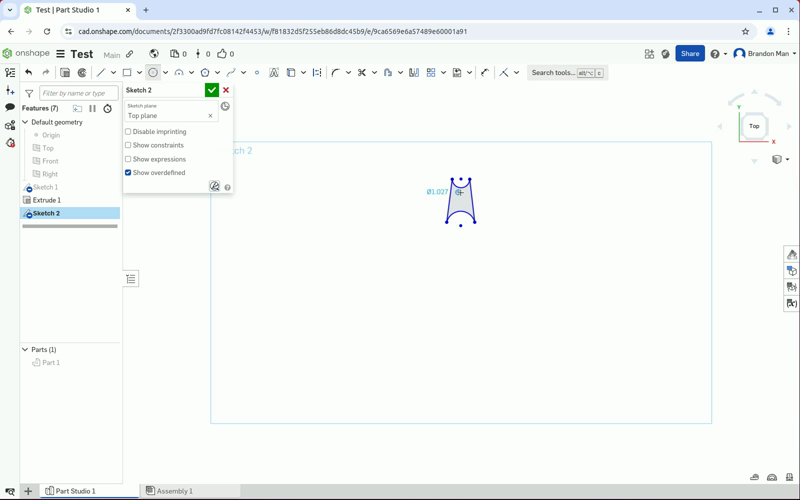
scroll(6)
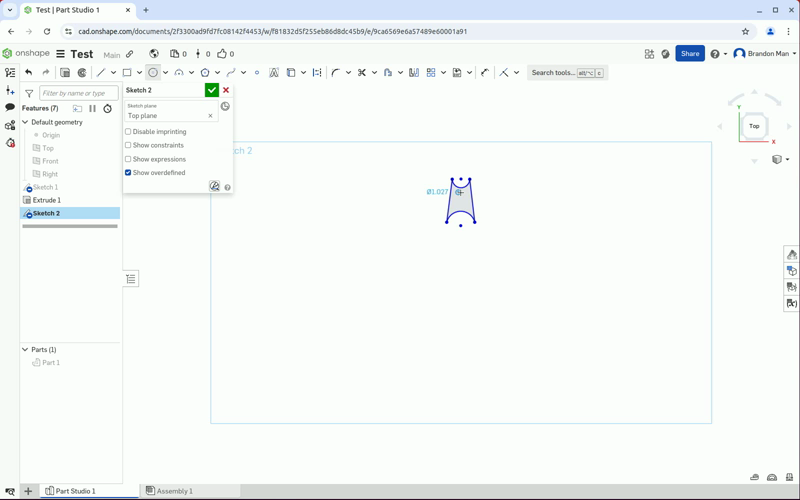
scroll(6)
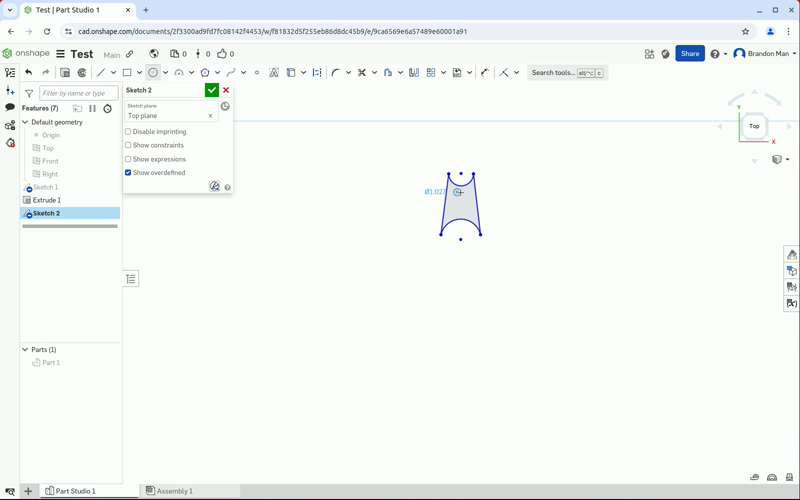
scroll(6)
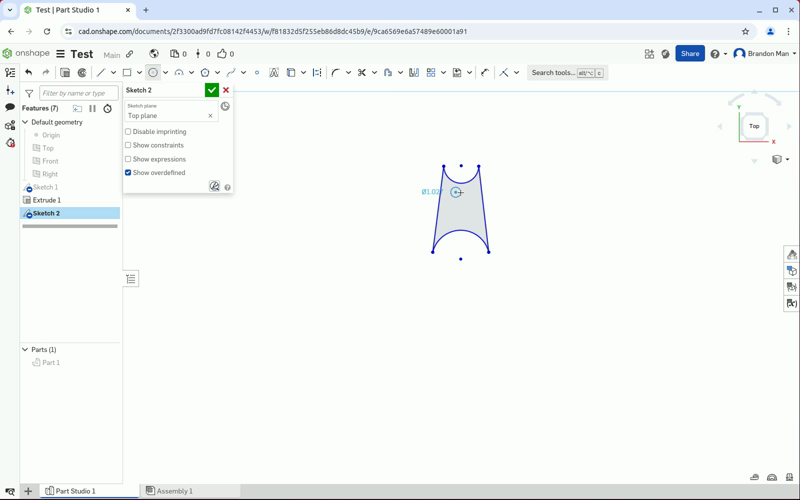
scroll(6)
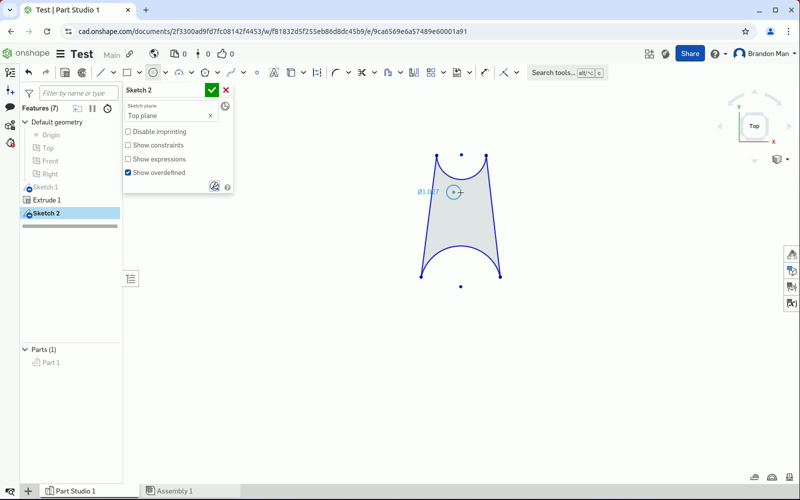
scroll(6)
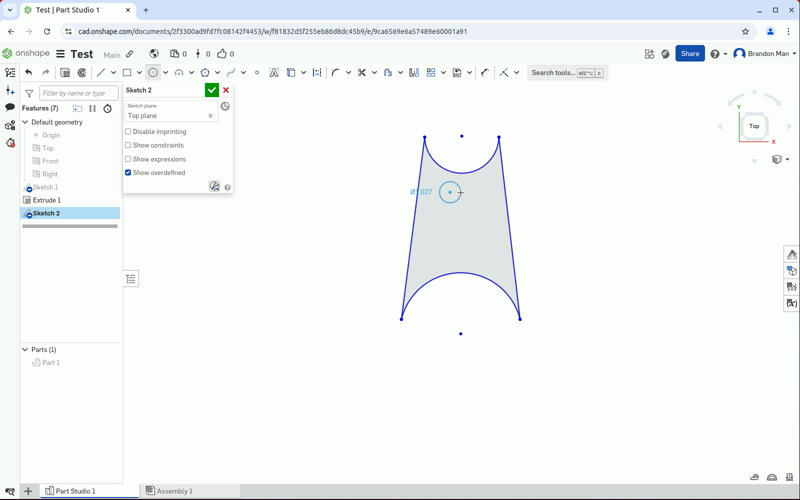
scroll(6)
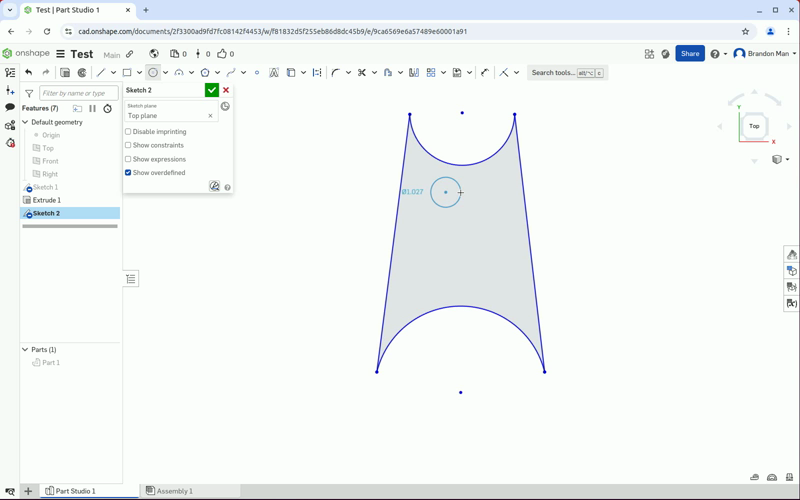
scroll(6)
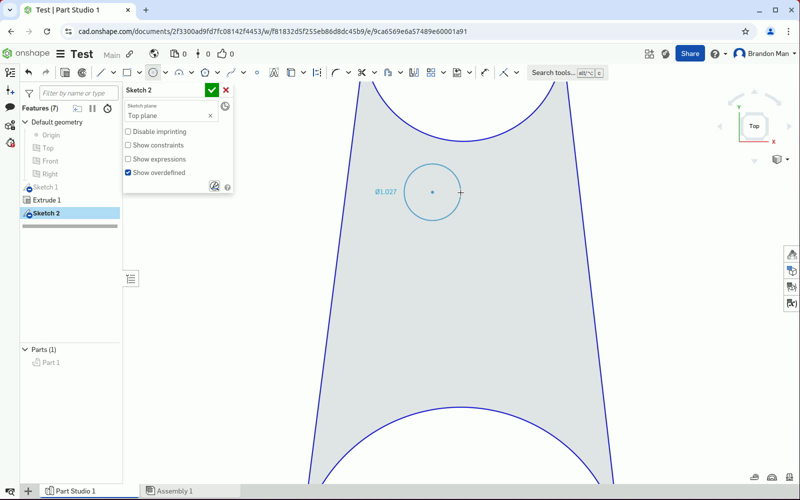
click(460, 192)
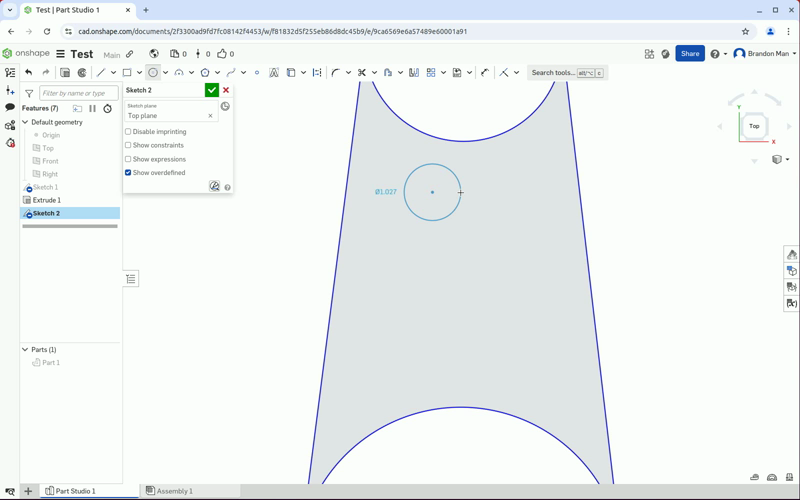
scroll(-6)
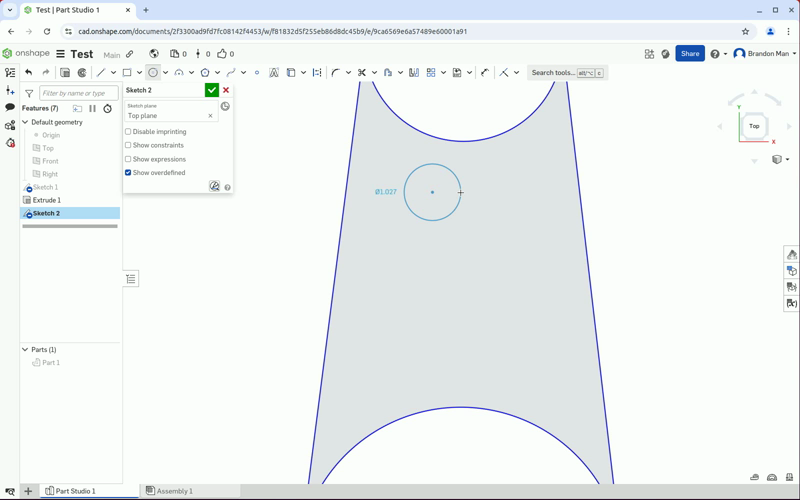
scroll(-6)
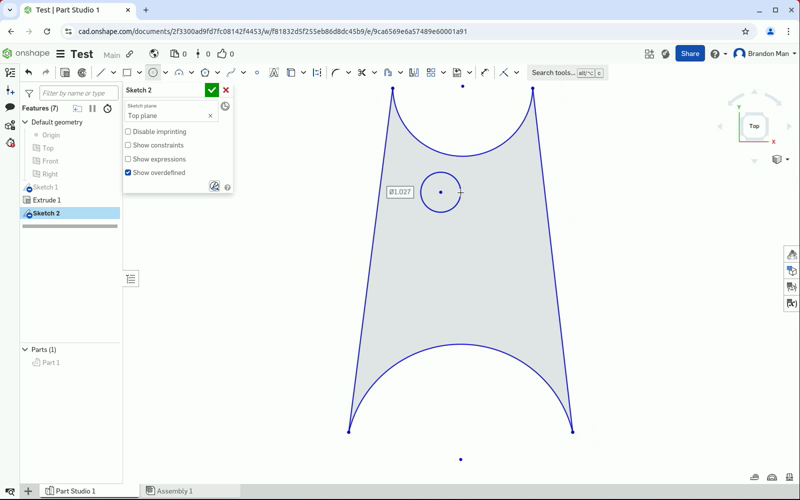
scroll(-6)
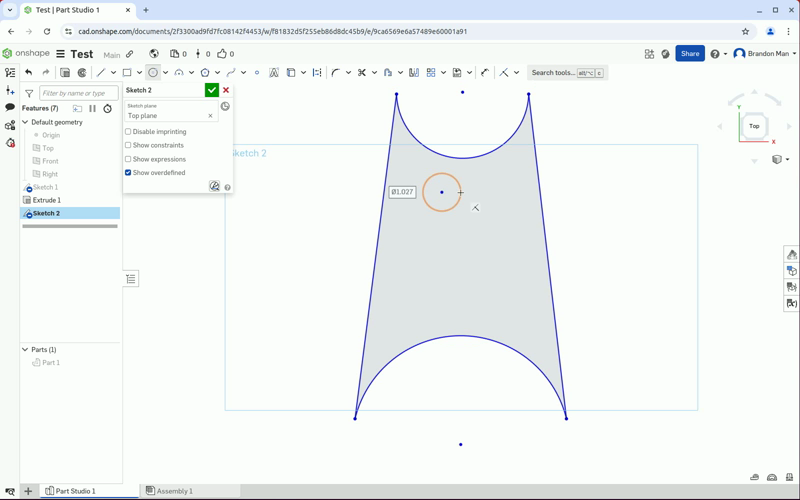
scroll(-6)
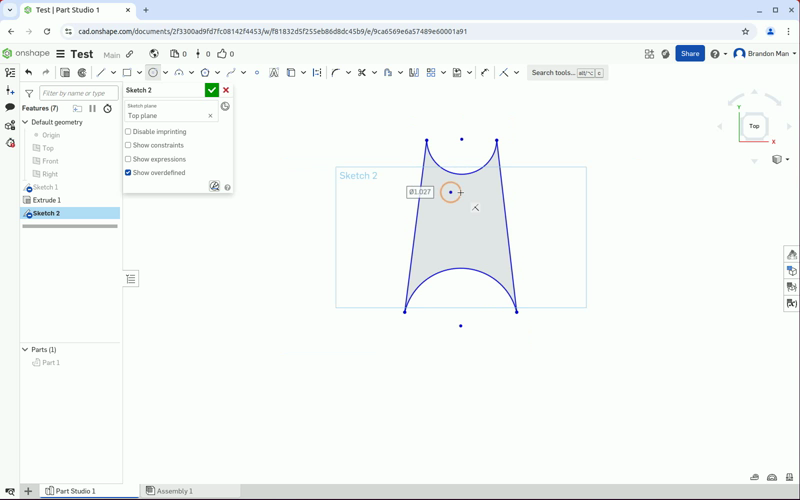
scroll(-6)
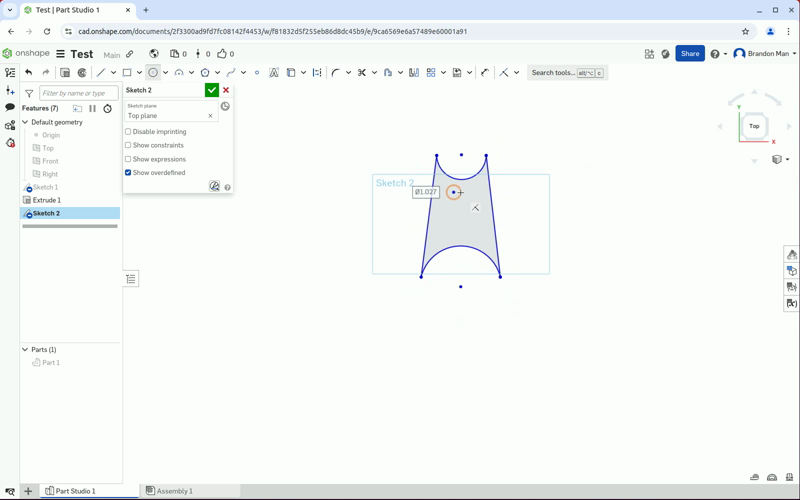
scroll(-6)
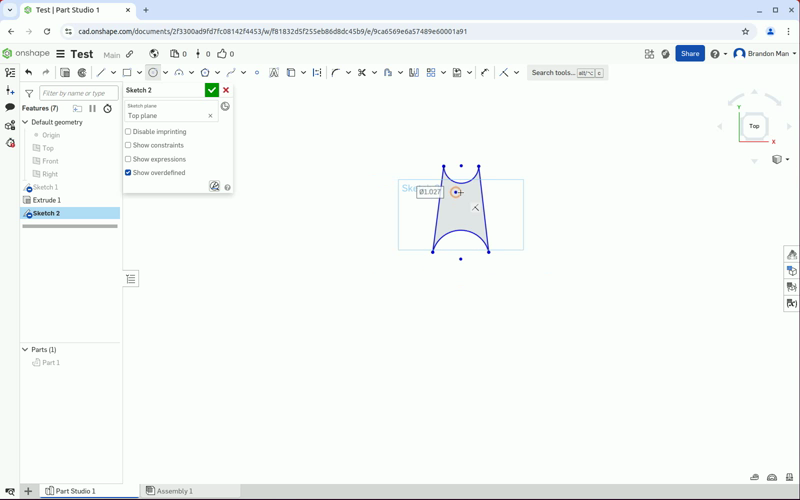
scroll(-6)
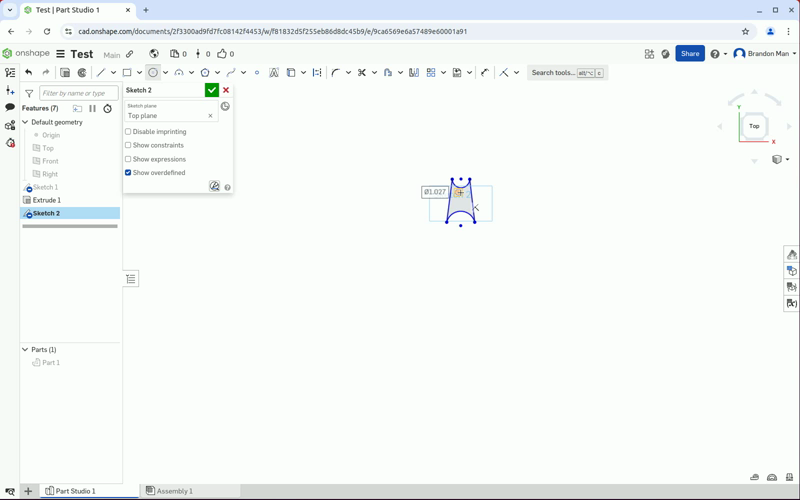
key(esc)
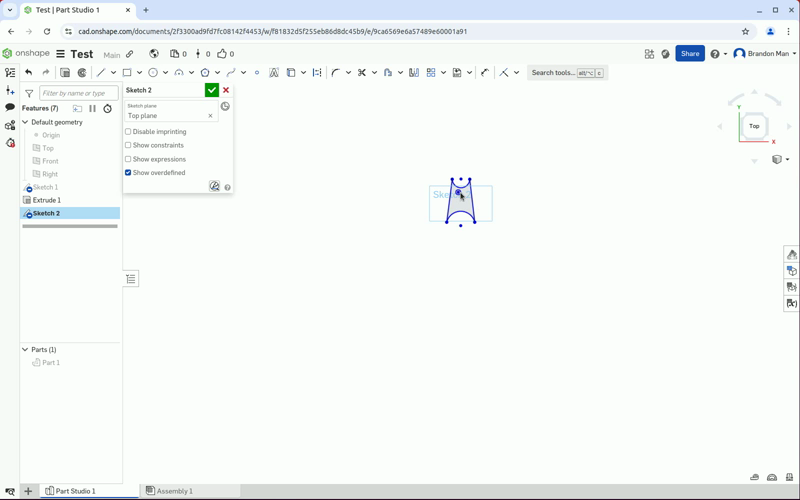
mouse_move(460, 182)
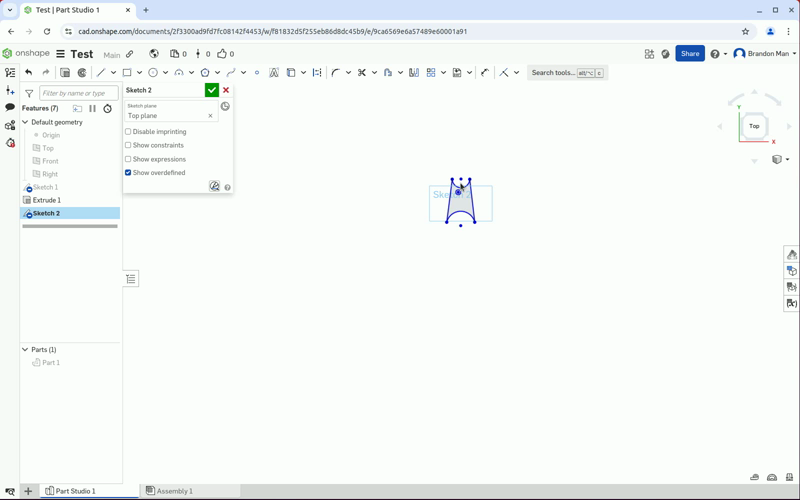
scroll(6)
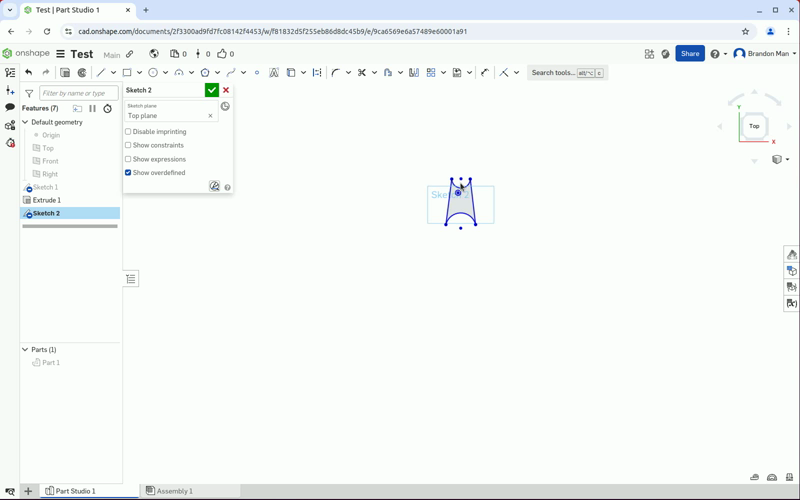
scroll(6)
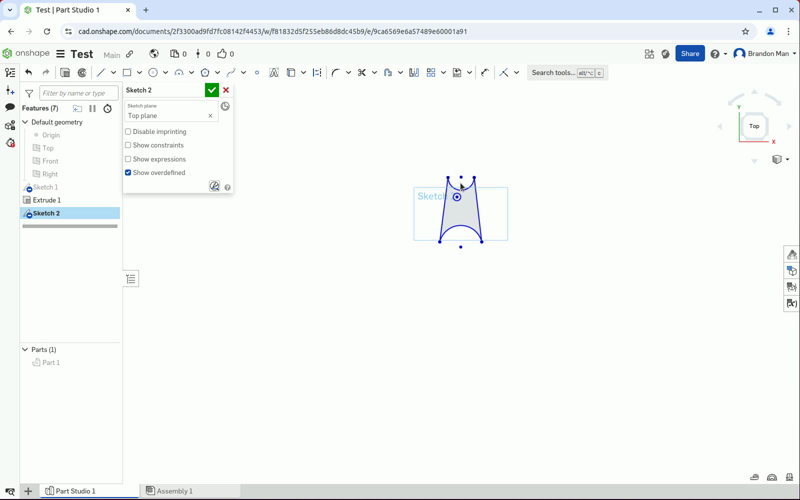
scroll(6)
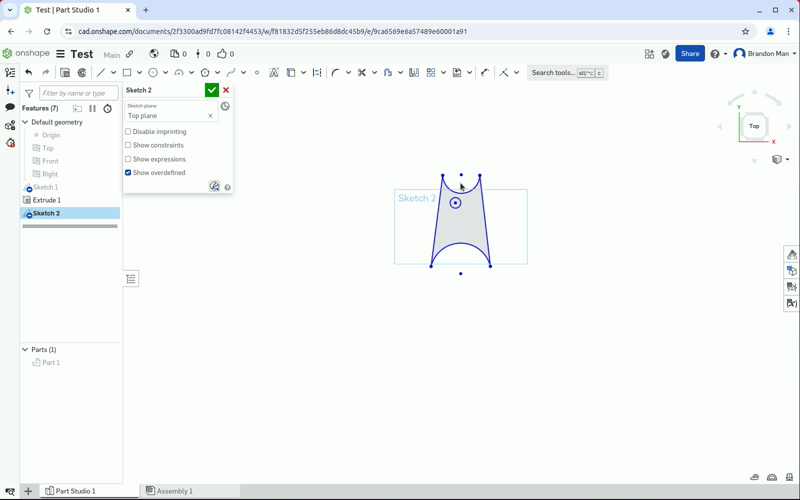
scroll(6)
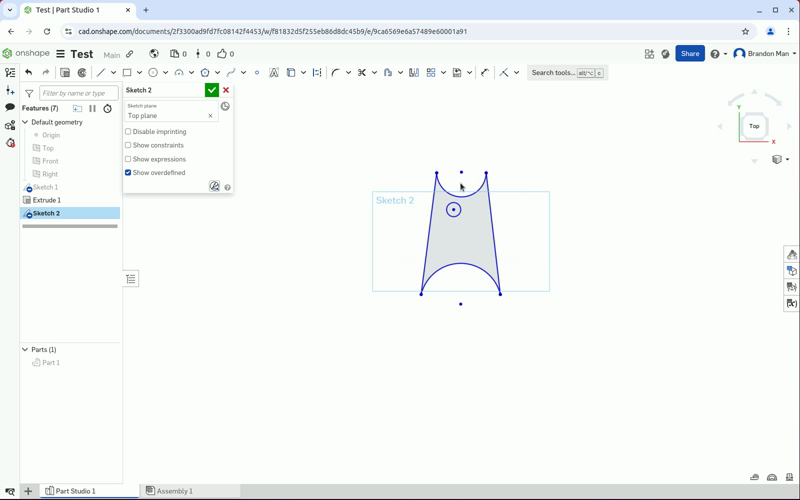
scroll(6)
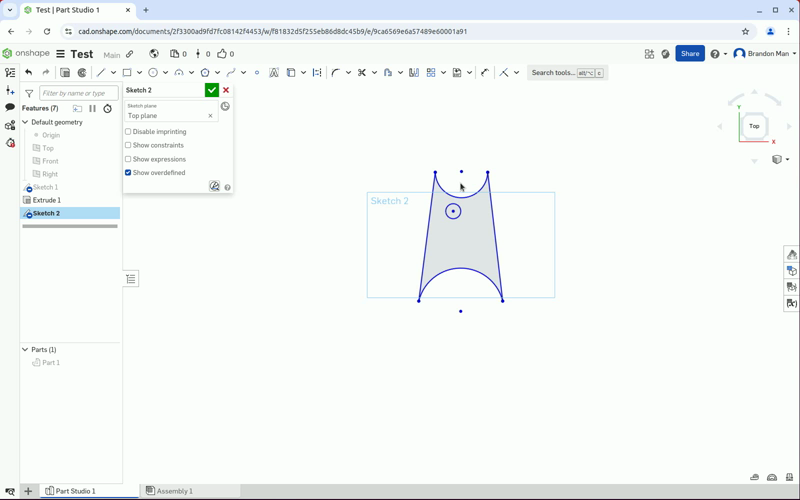
scroll(6)
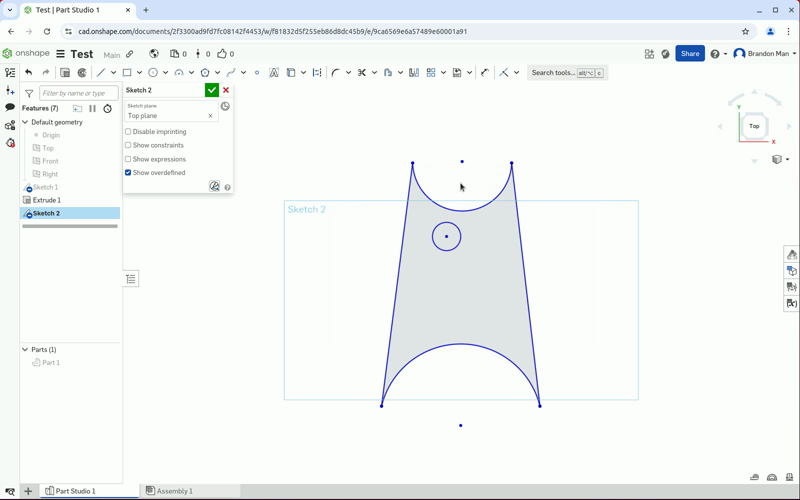
scroll(6)
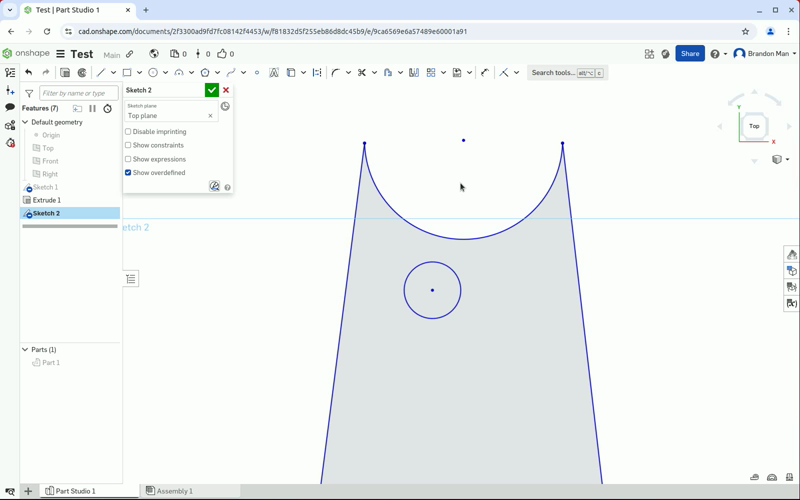
click(460, 182)
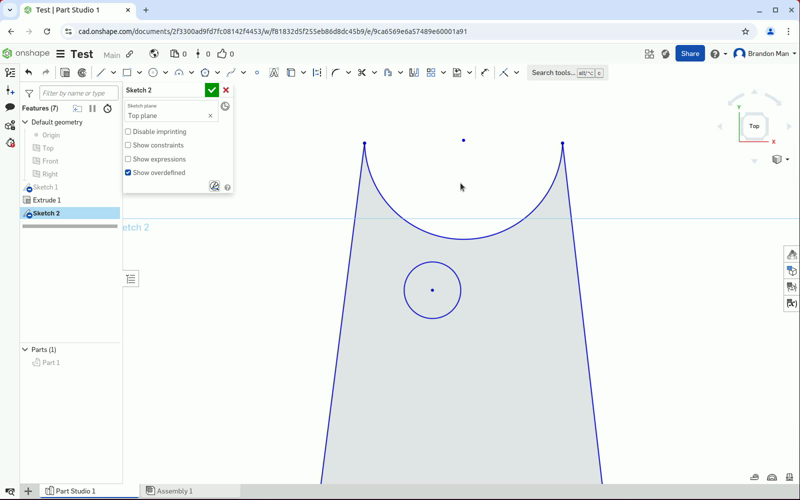
scroll(-6)
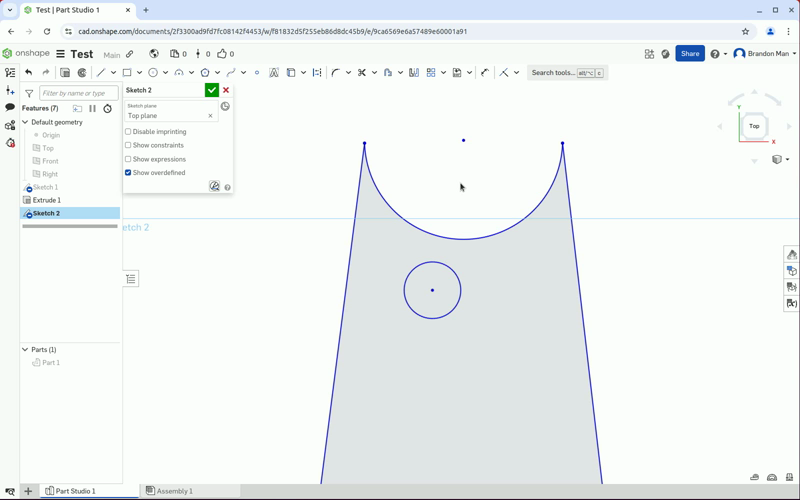
scroll(-6)
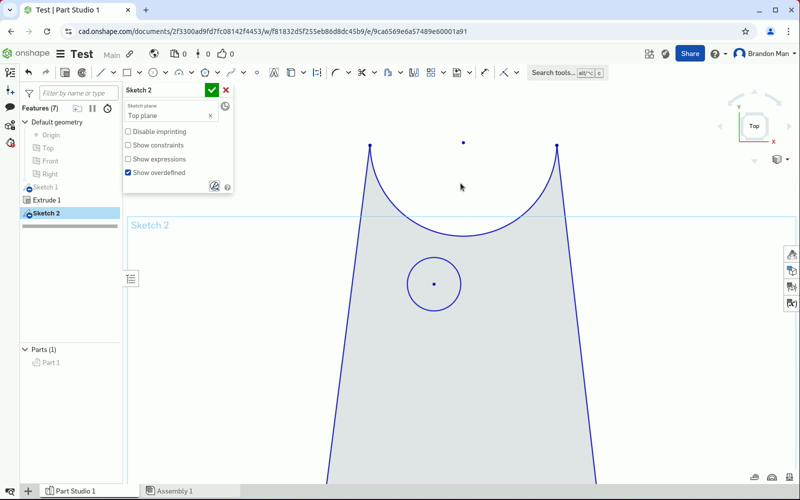
scroll(-6)
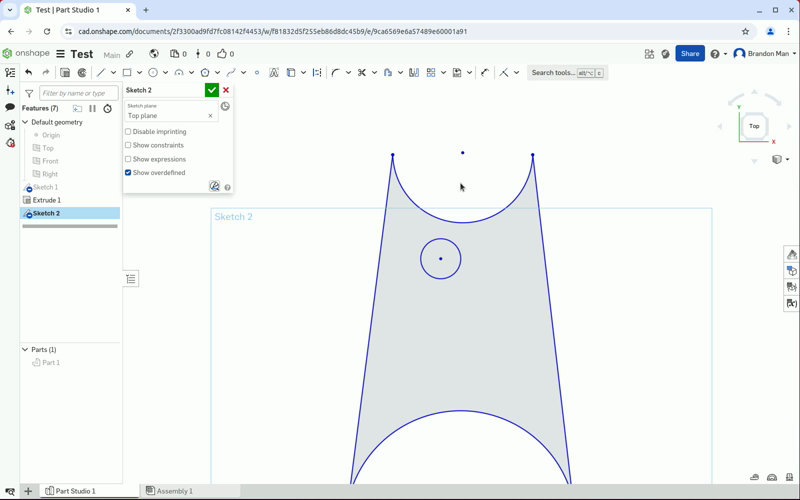
scroll(-6)
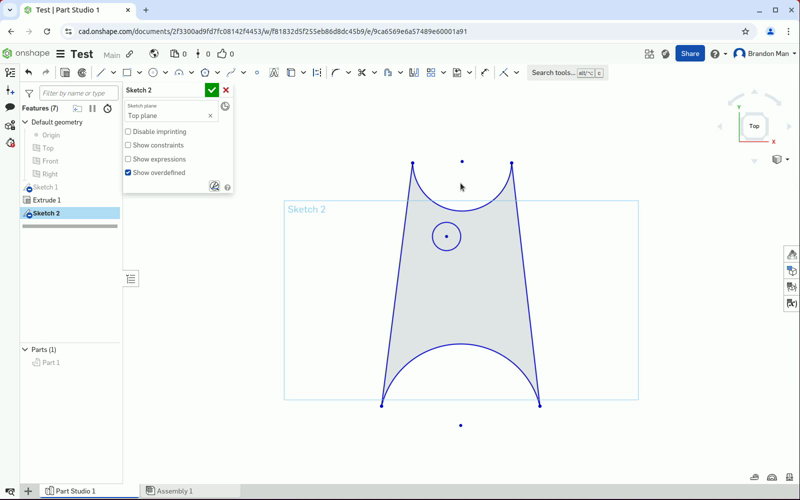
scroll(-6)
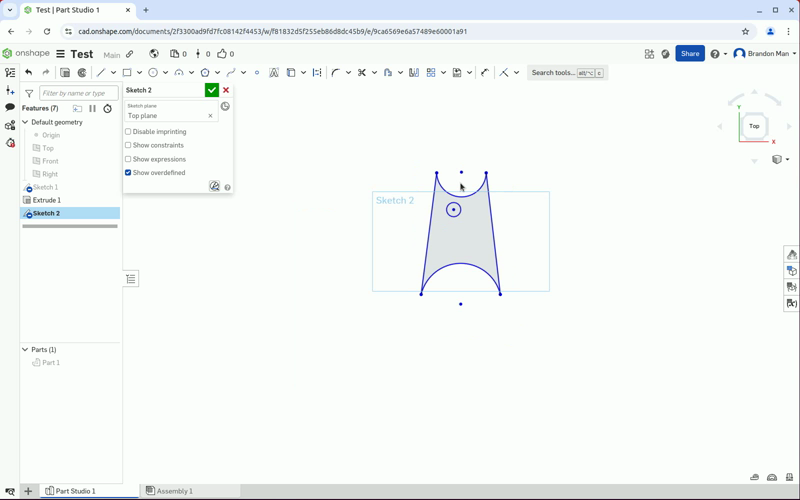
scroll(-6)
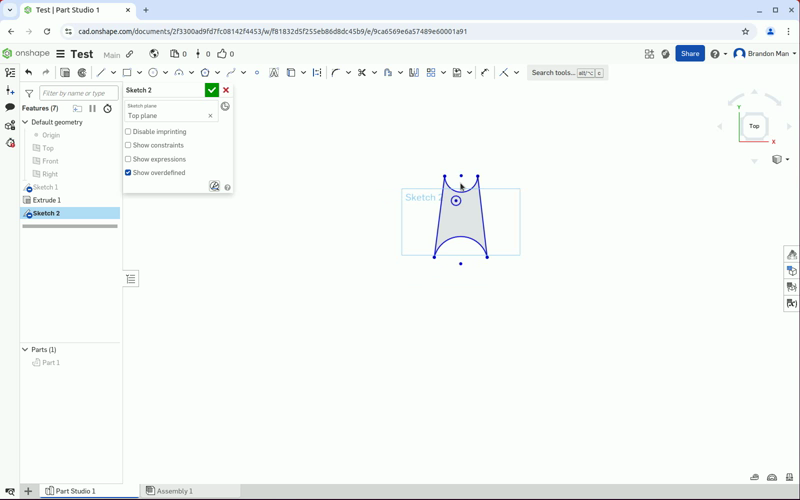
scroll(-6)
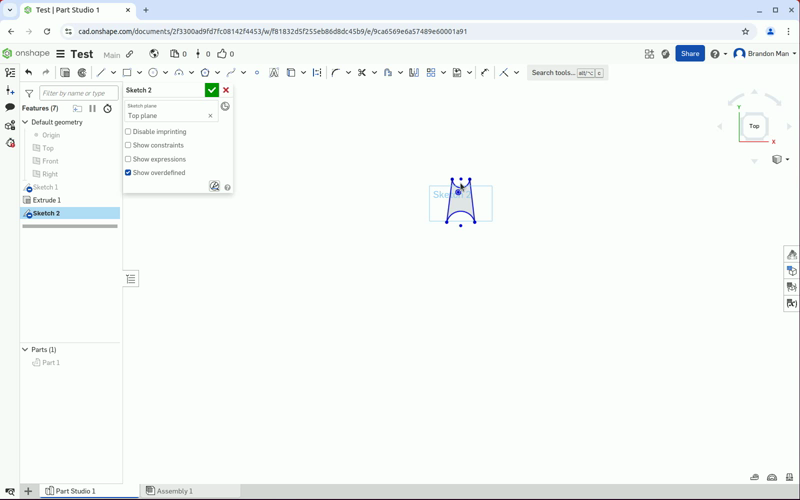
mouse_move(73, 352)
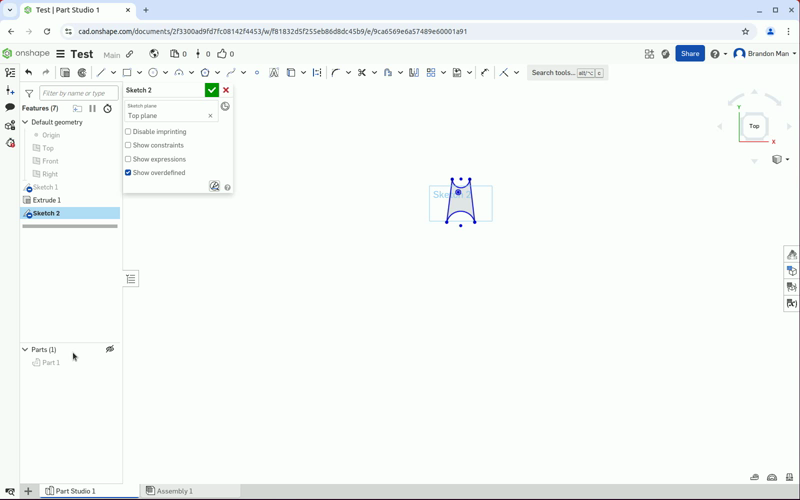
key(shift+y)
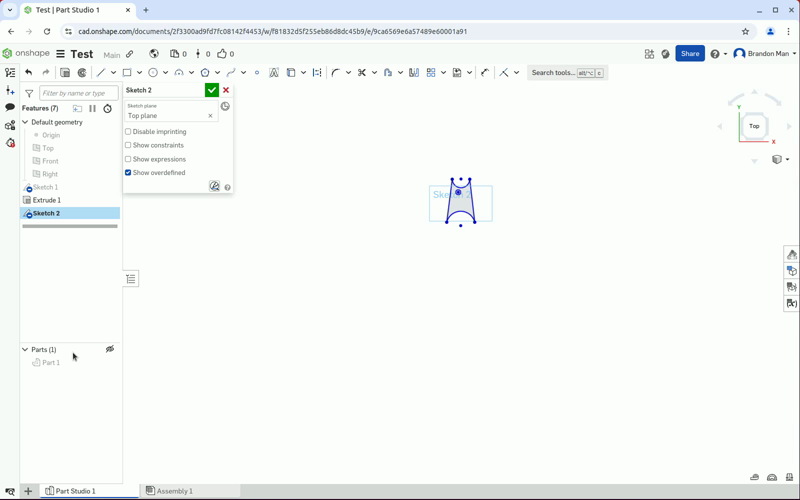
key(shift+e)
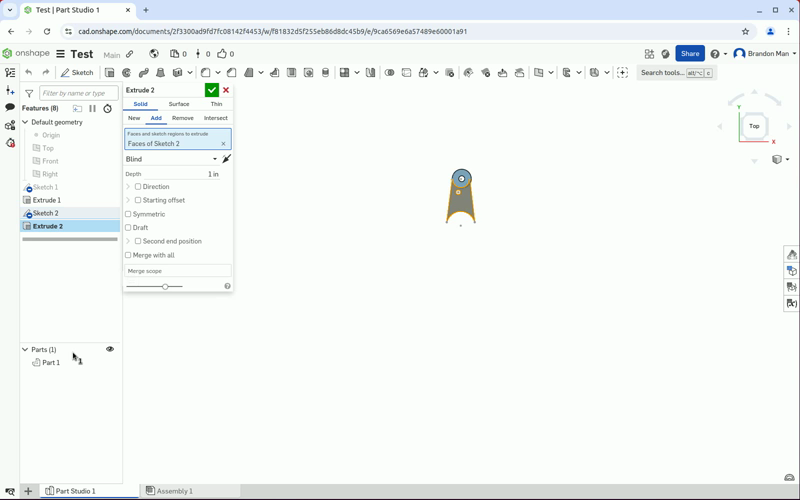
mouse_move(143, 106)
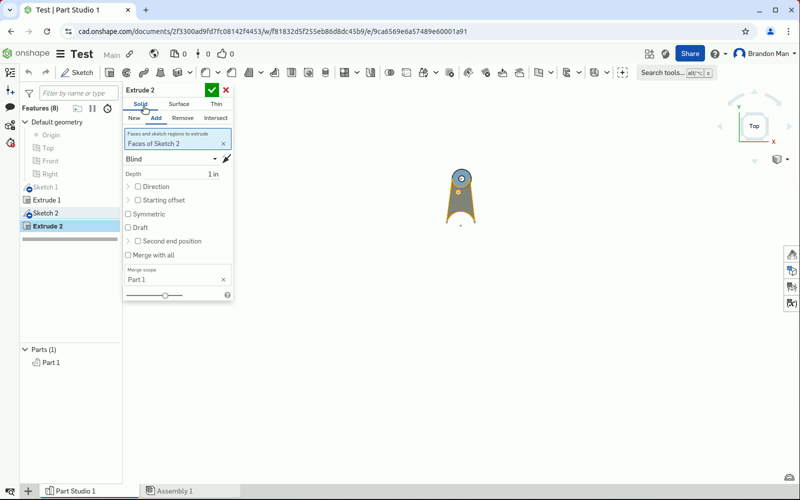
click(143, 106)
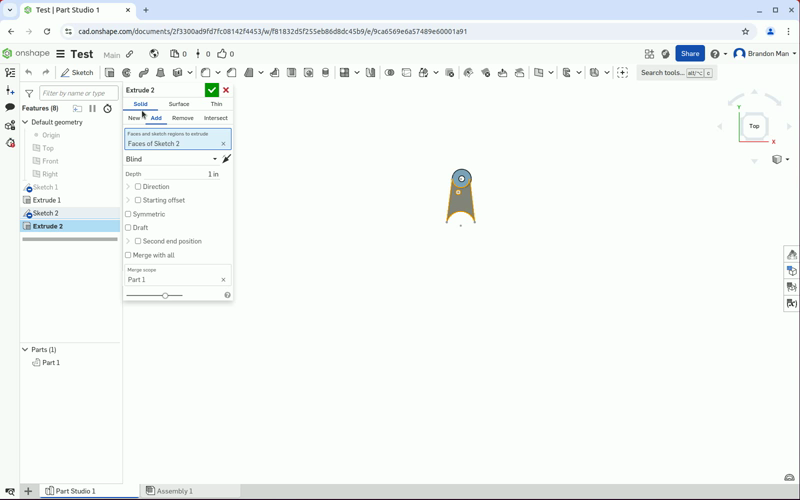
mouse_move(137, 120)
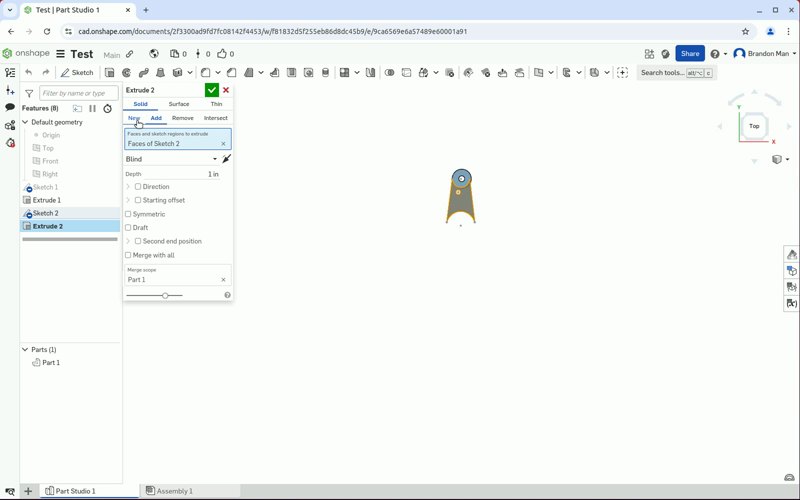
click(137, 120)
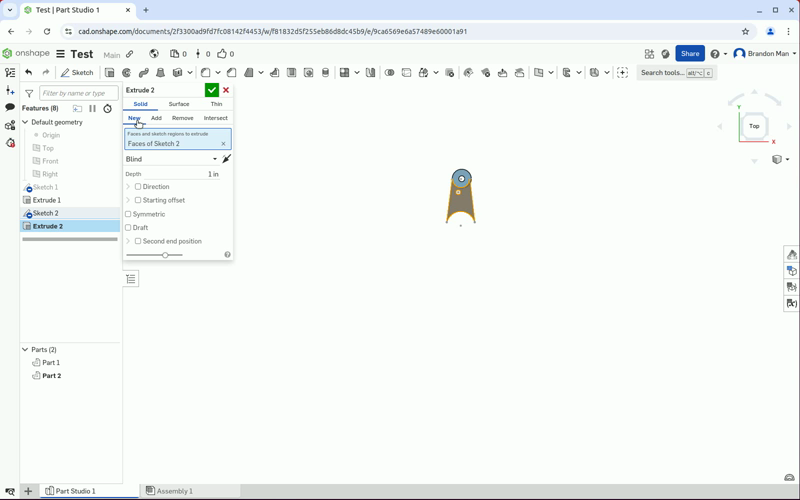
key(tab, 4)
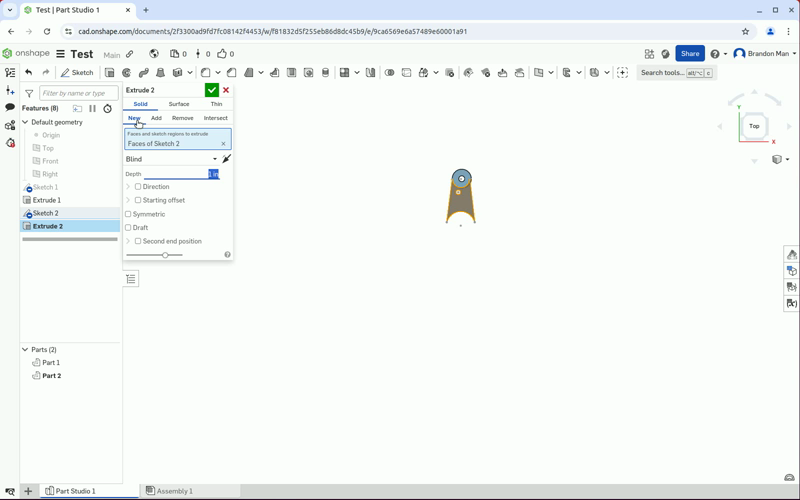
text(0.481)
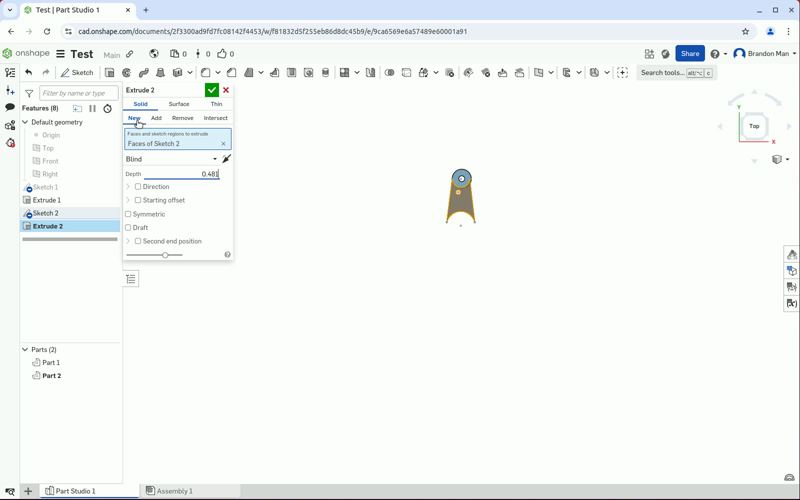
key(enter)
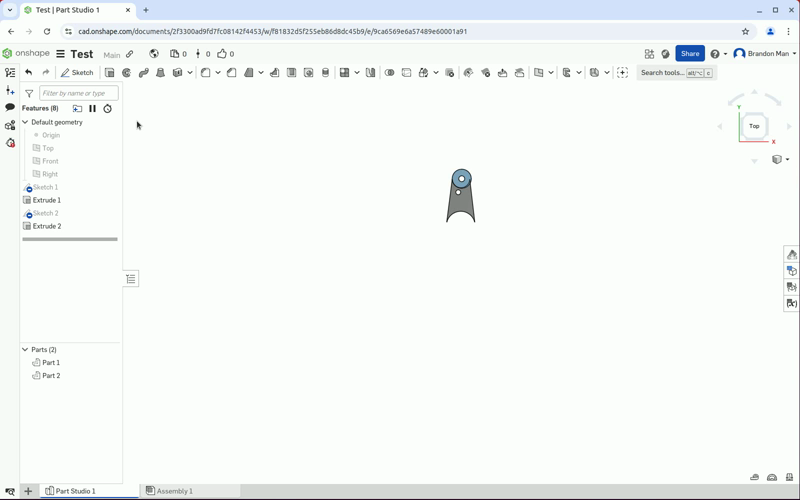
key(shift+h)
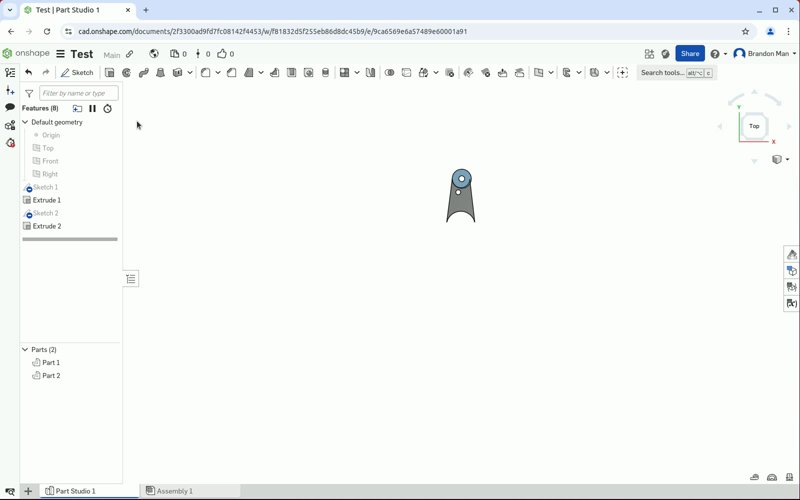
key(shift+h)
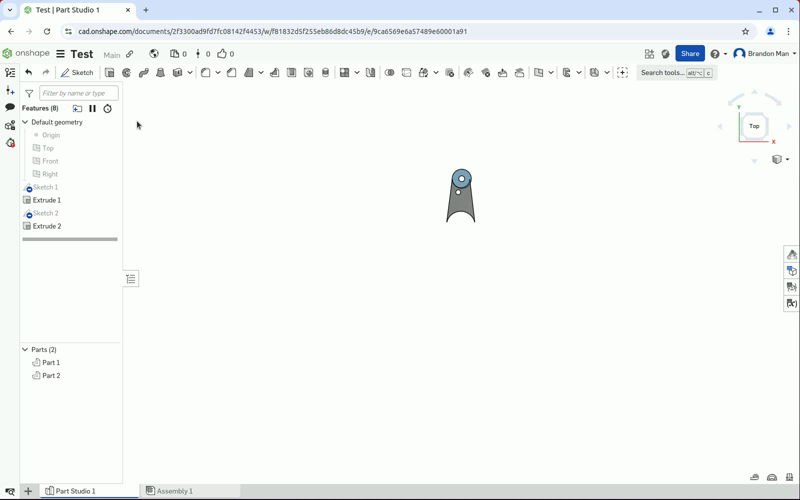
mouse_move(73, 189)
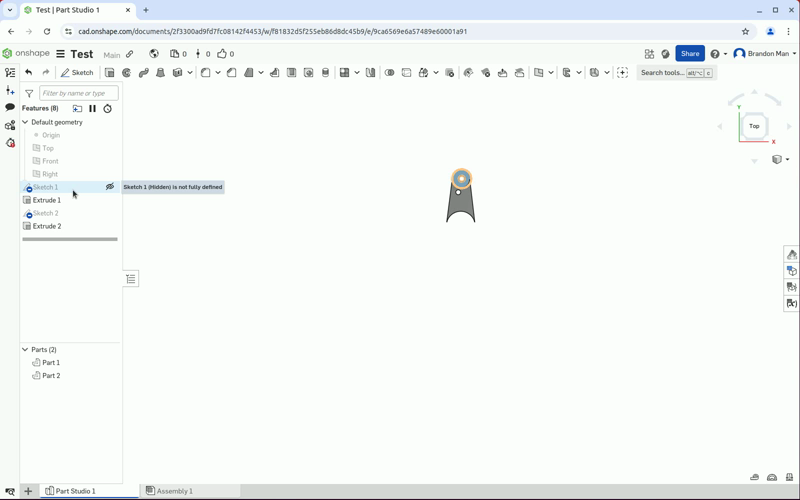
click(73, 189)
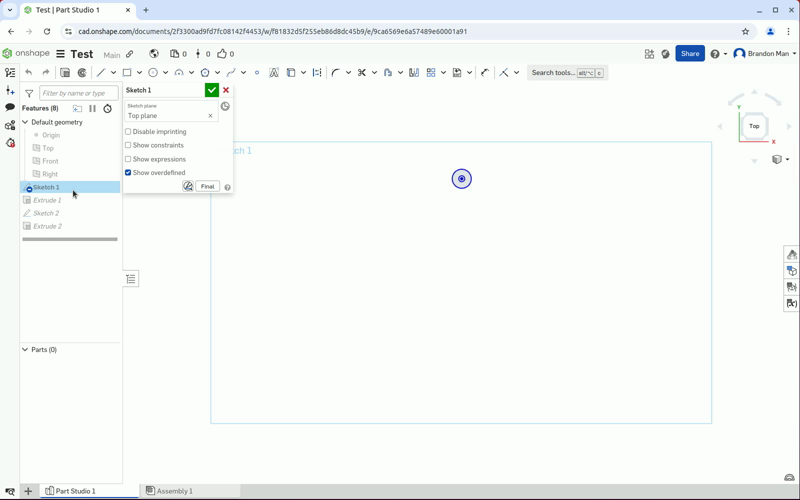
mouse_move(229, 92)
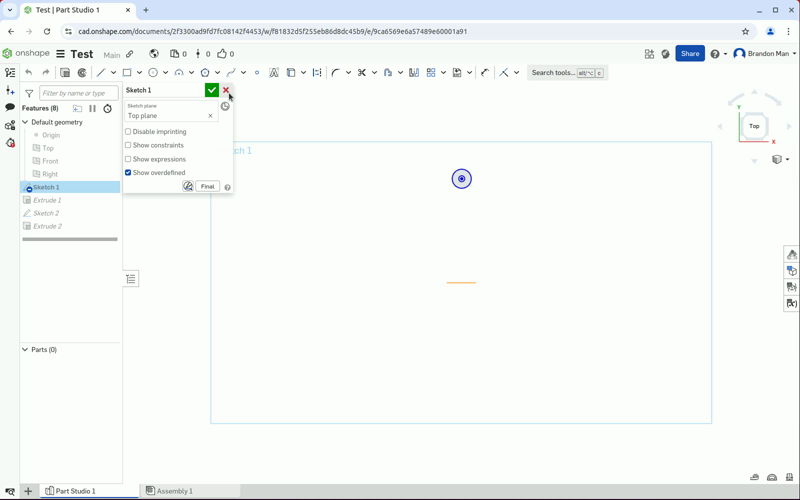
click(229, 92)
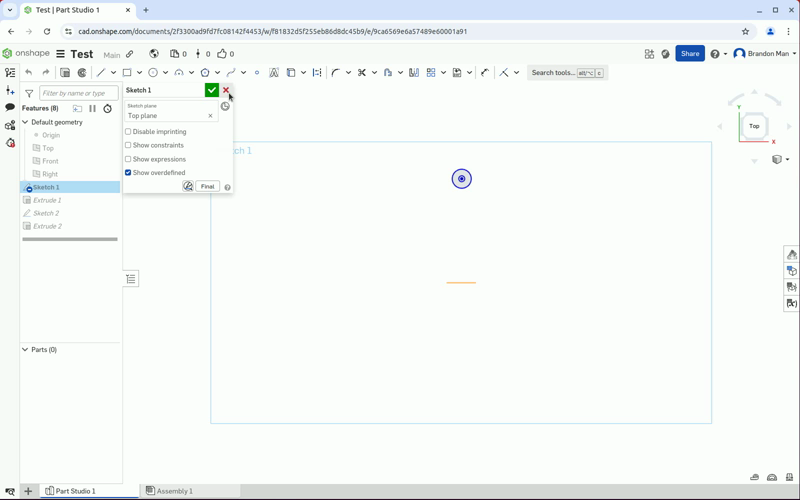
key(shift+s)
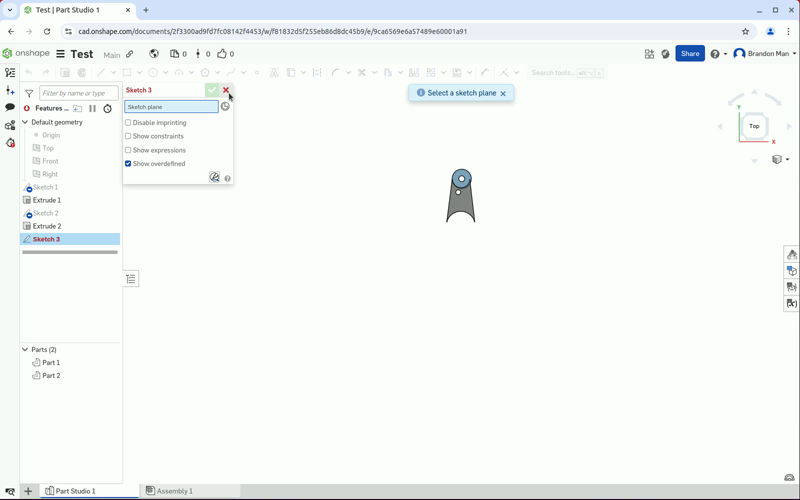
mouse_move(73, 150)
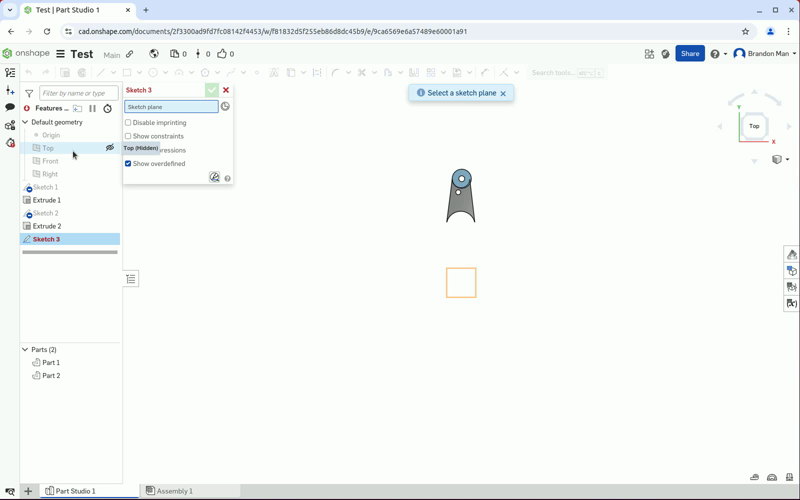
click(73, 150)
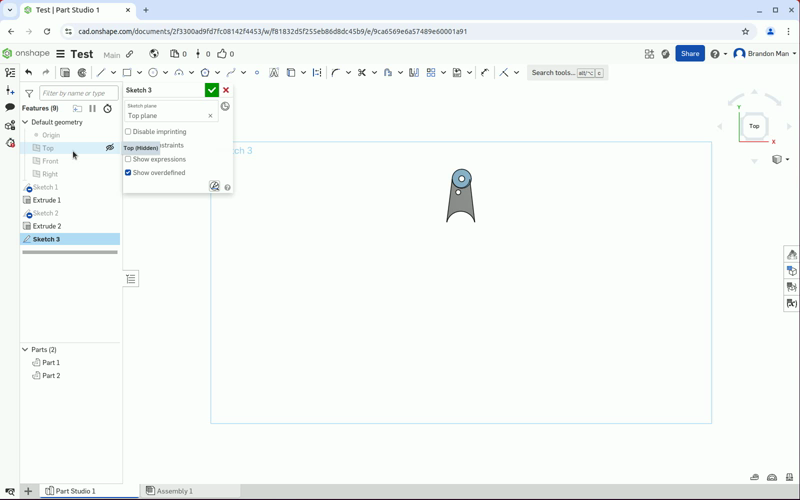
mouse_move(73, 352)
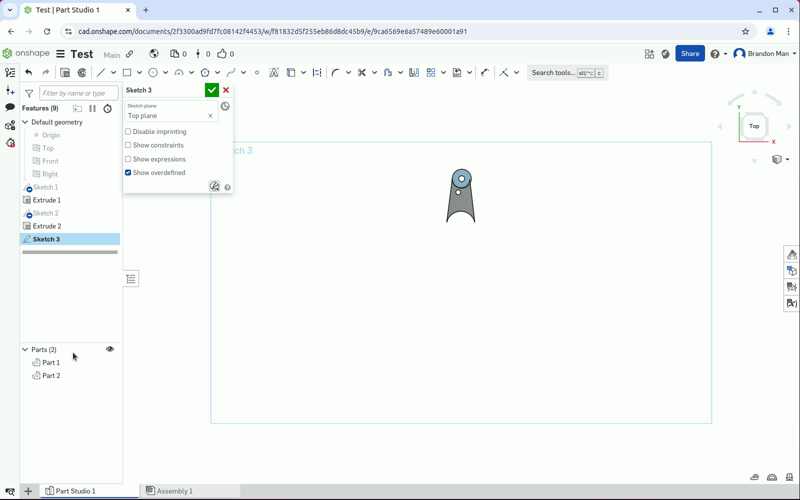
key(y)
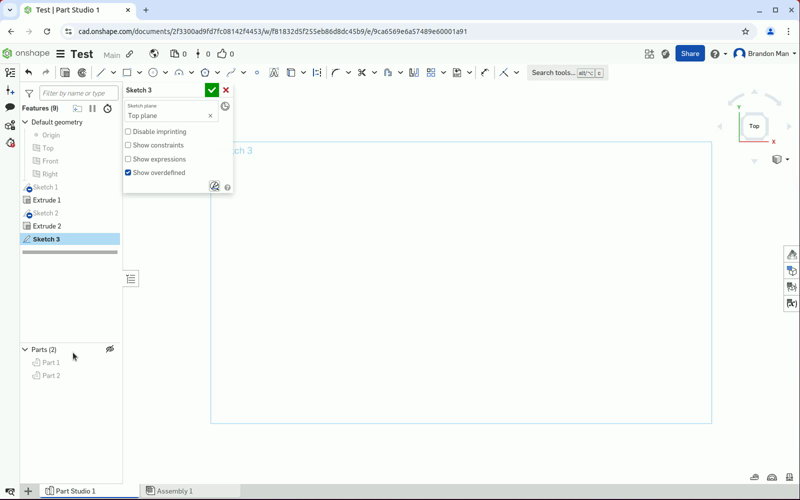
key(l)
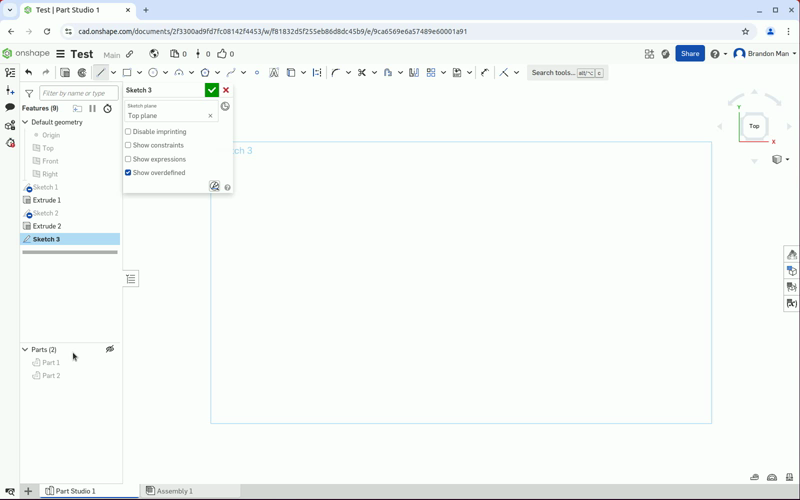
key_down(shift)
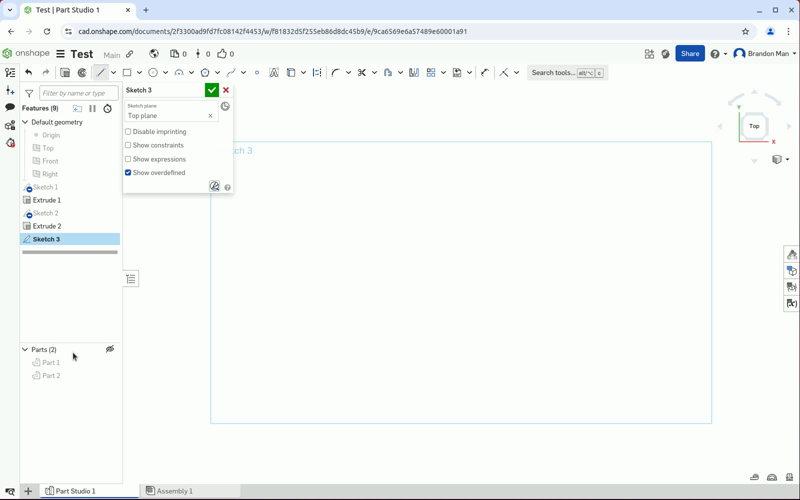
mouse_move(446, 225)
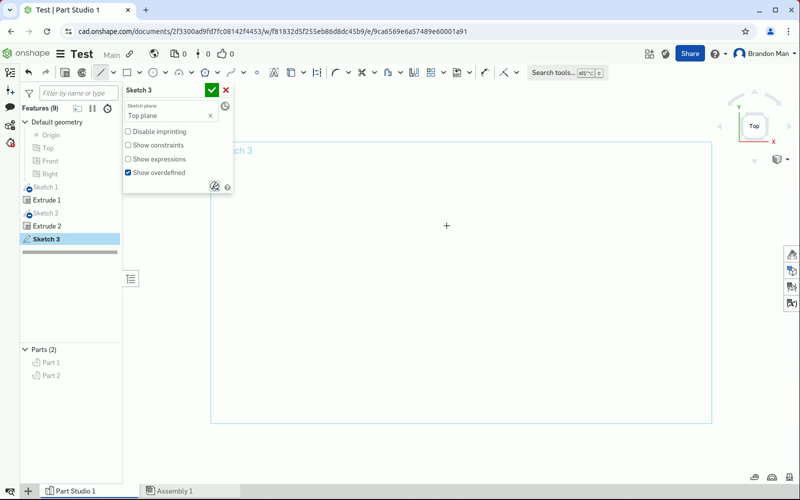
click(446, 225)
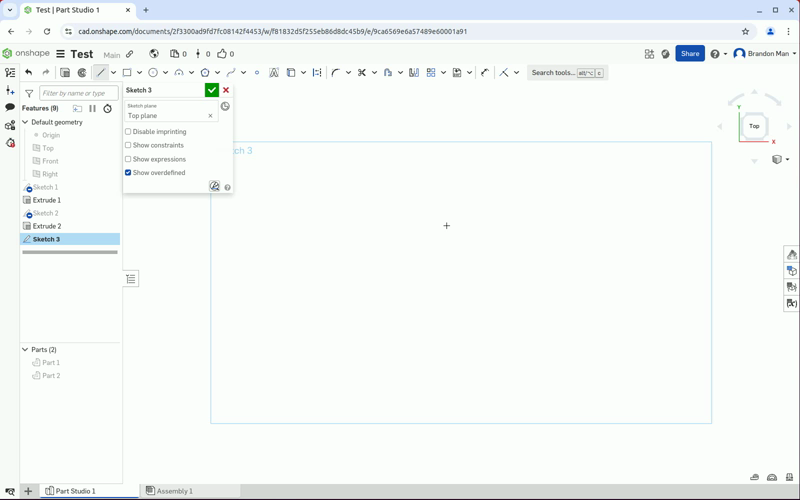
key_up(shift)
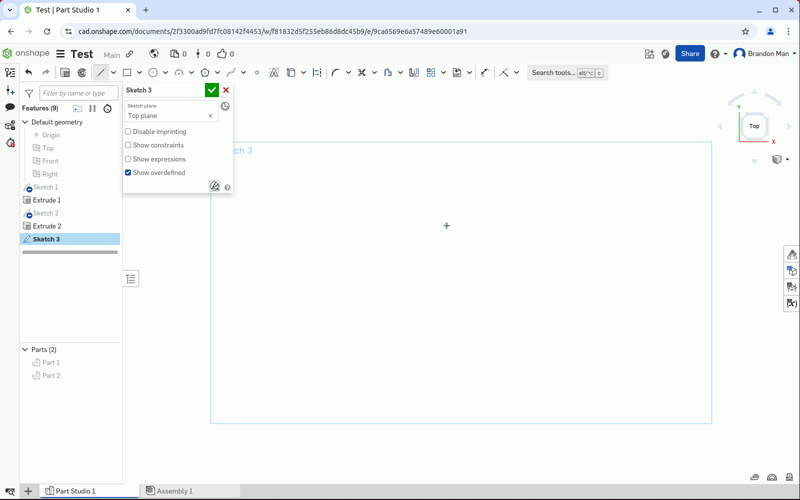
key_down(shift)
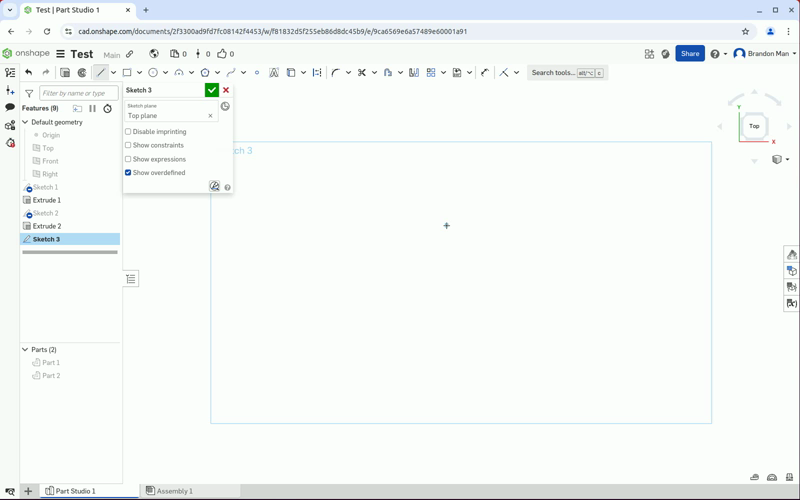
mouse_move(476, 225)
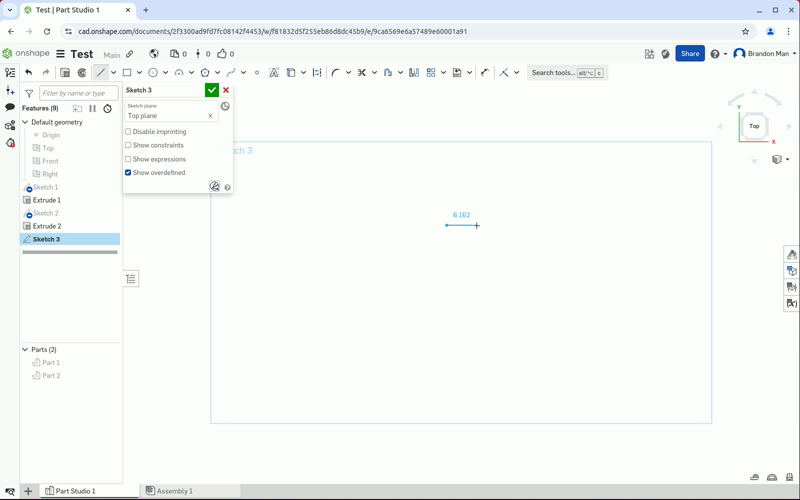
mouse_move(447, 228)
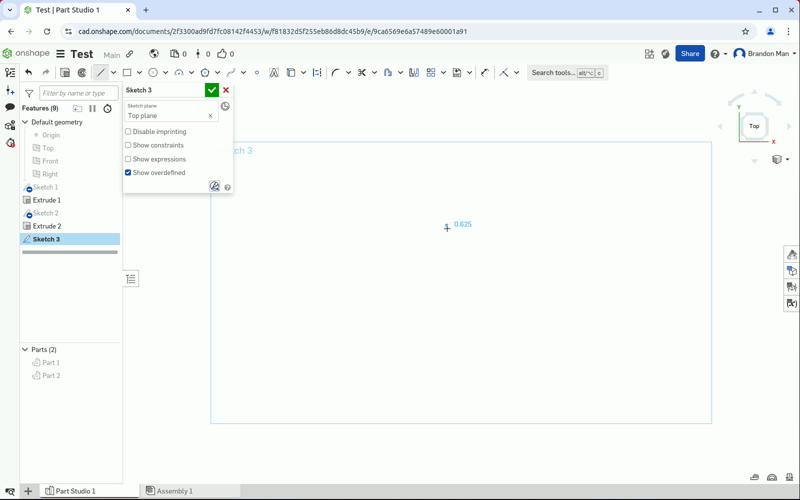
scroll(6)
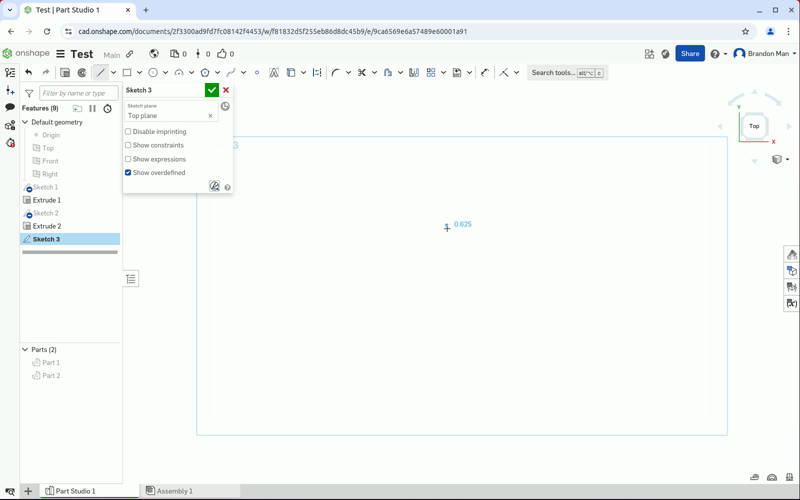
scroll(6)
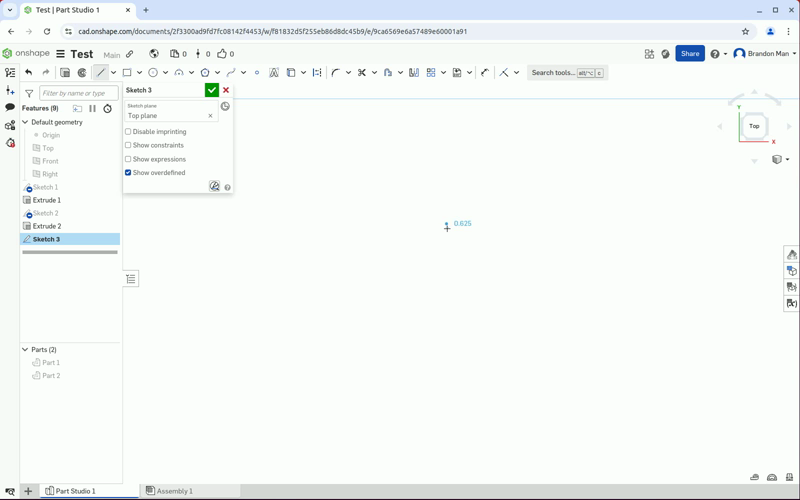
scroll(6)
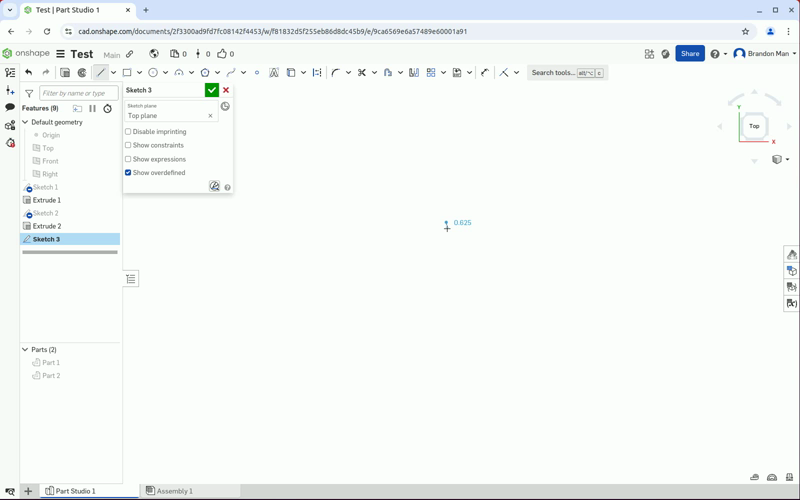
scroll(6)
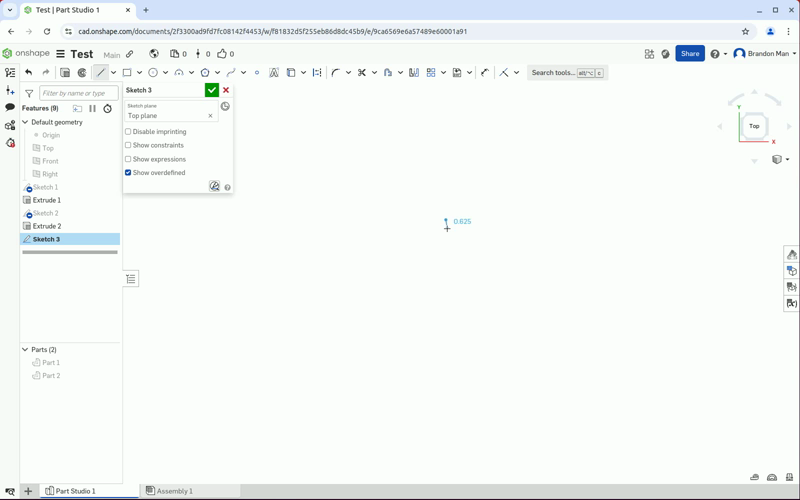
scroll(6)
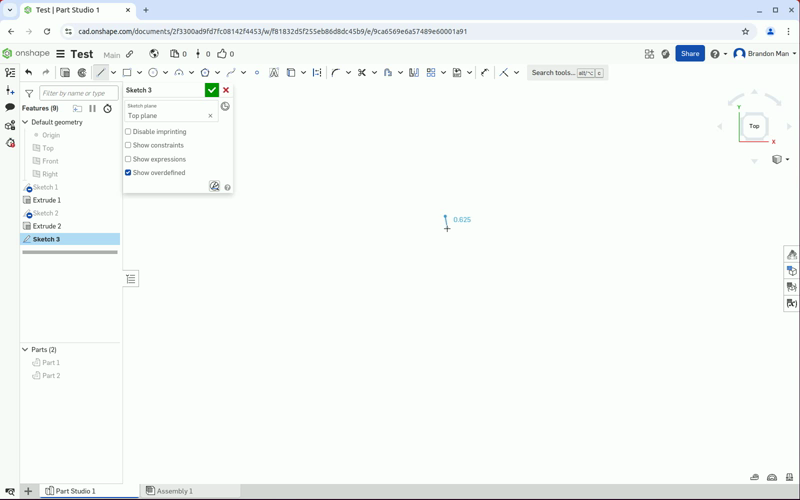
scroll(6)
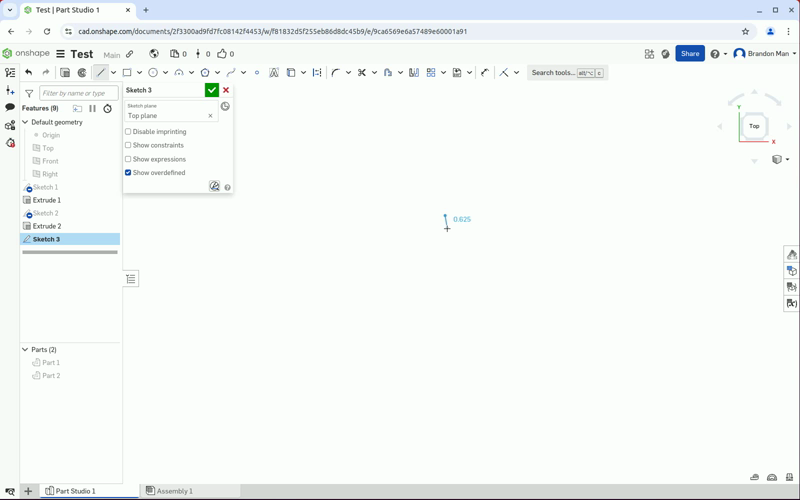
scroll(6)
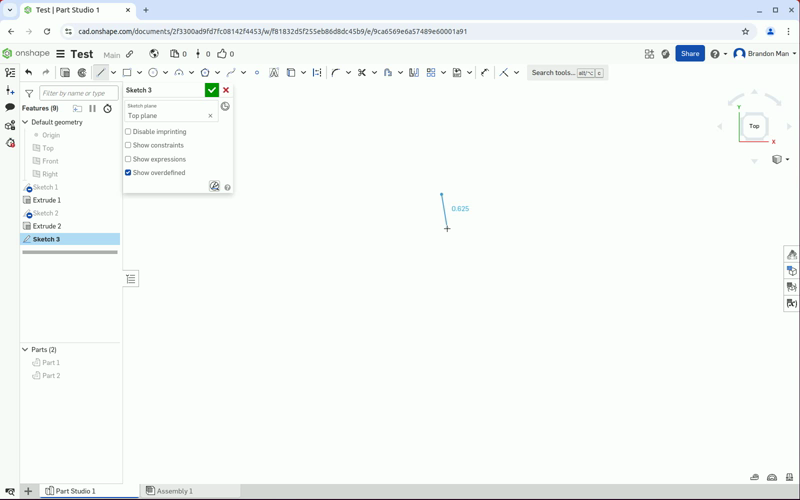
click(447, 228)
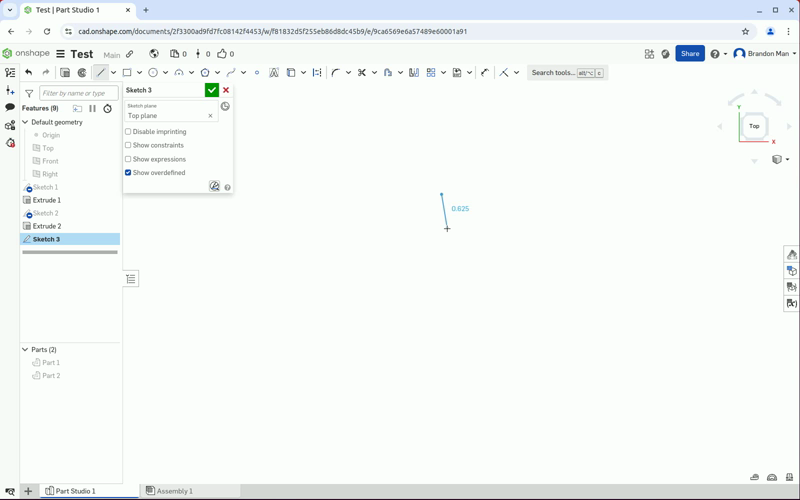
scroll(-6)
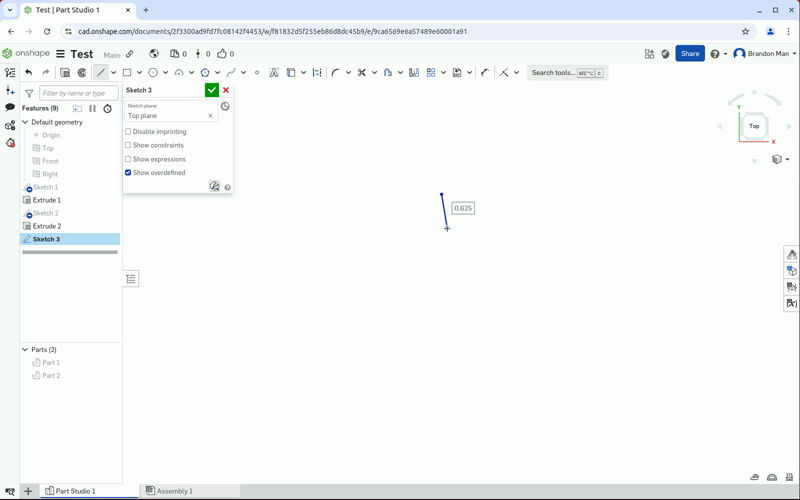
scroll(-6)
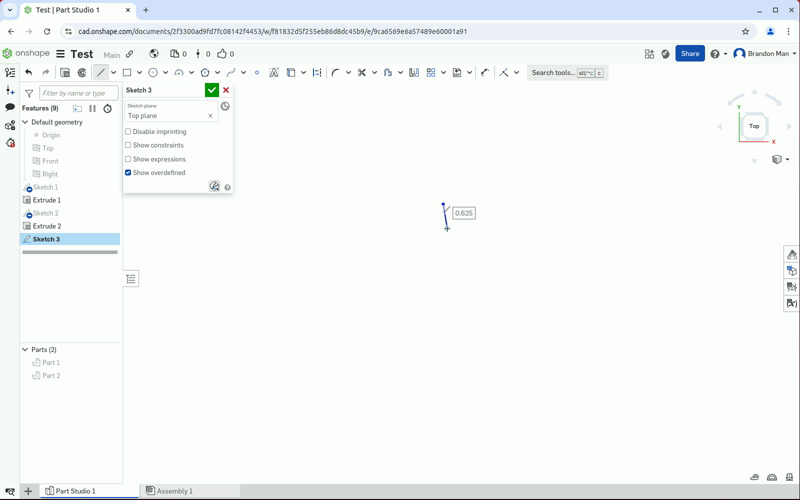
scroll(-6)
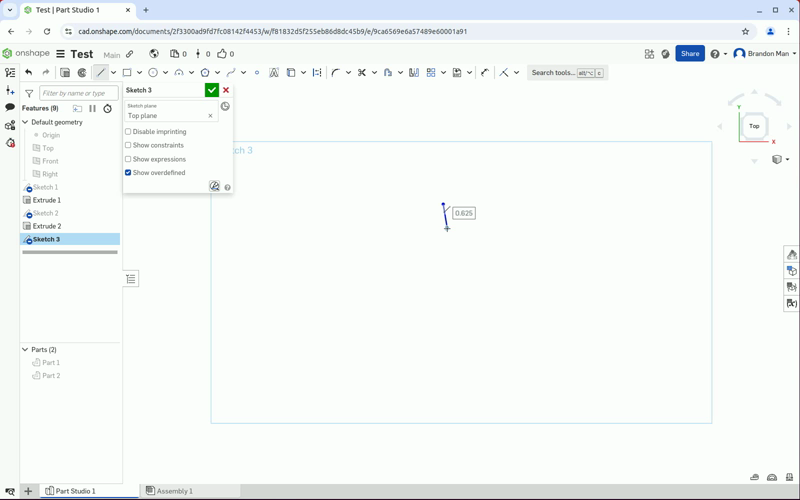
scroll(-6)
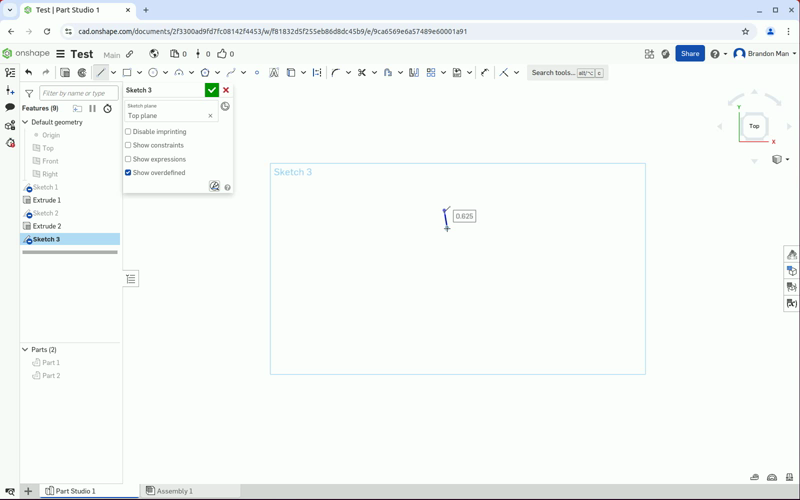
scroll(-6)
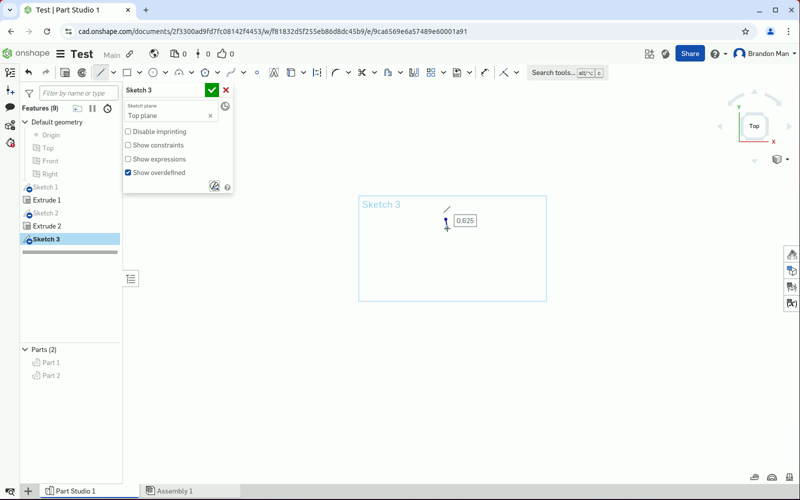
scroll(-6)
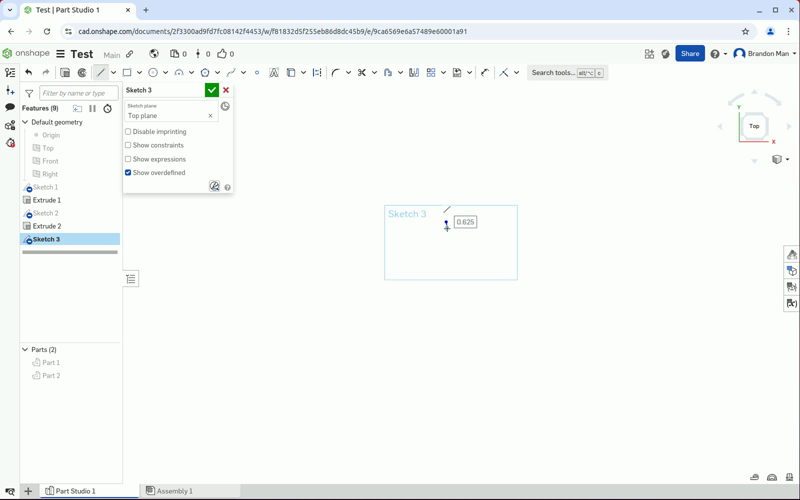
scroll(-6)
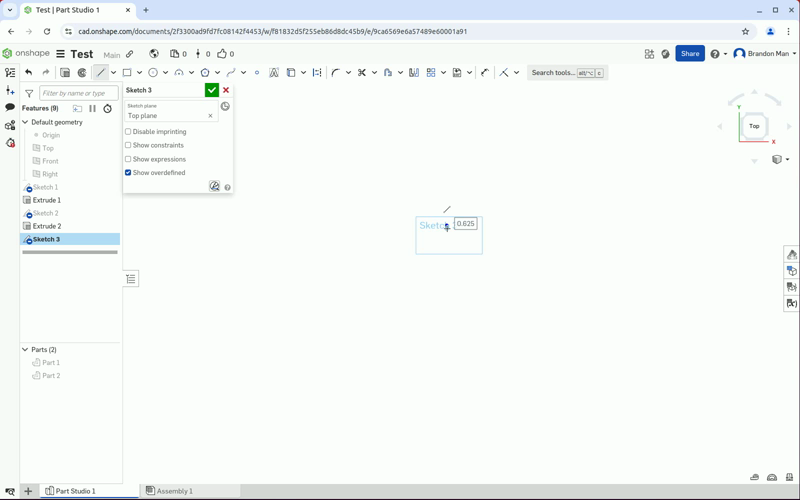
key_up(shift)
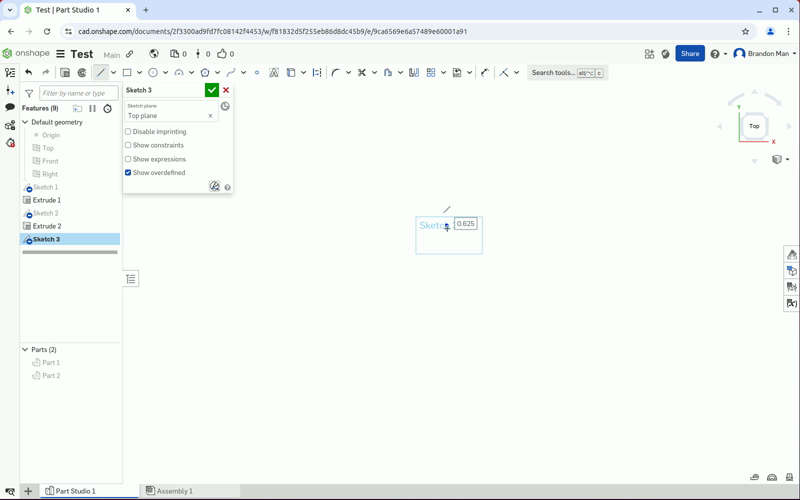
key(esc)
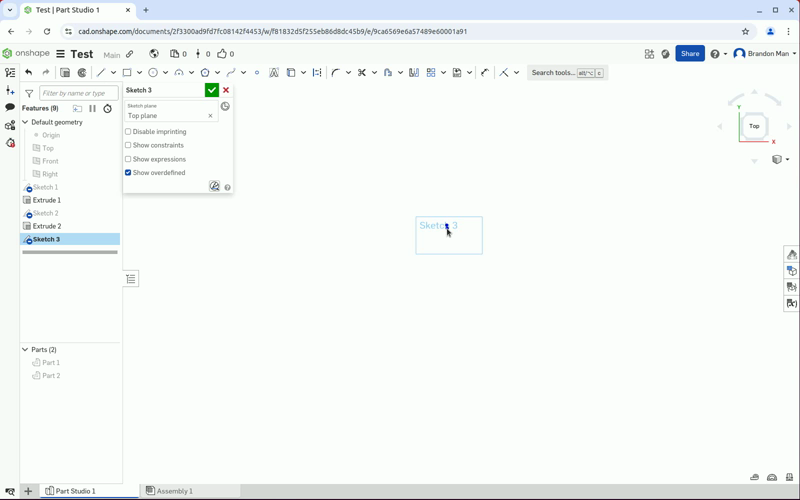
key(a)
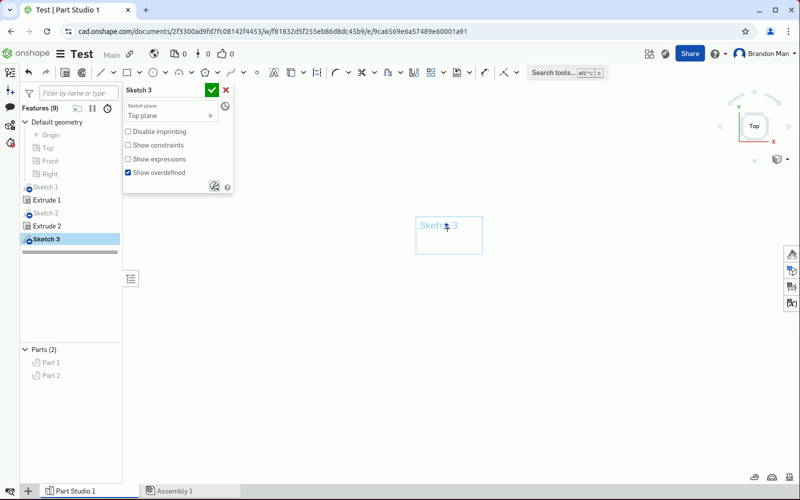
mouse_move(447, 228)
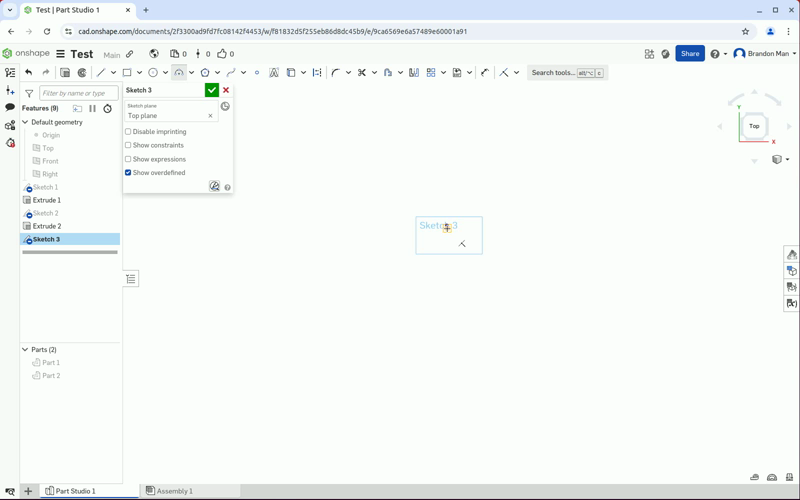
scroll(6)
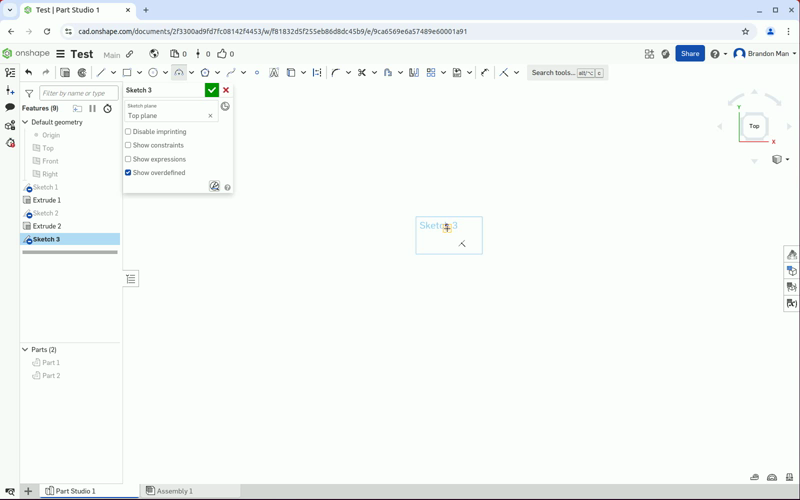
scroll(6)
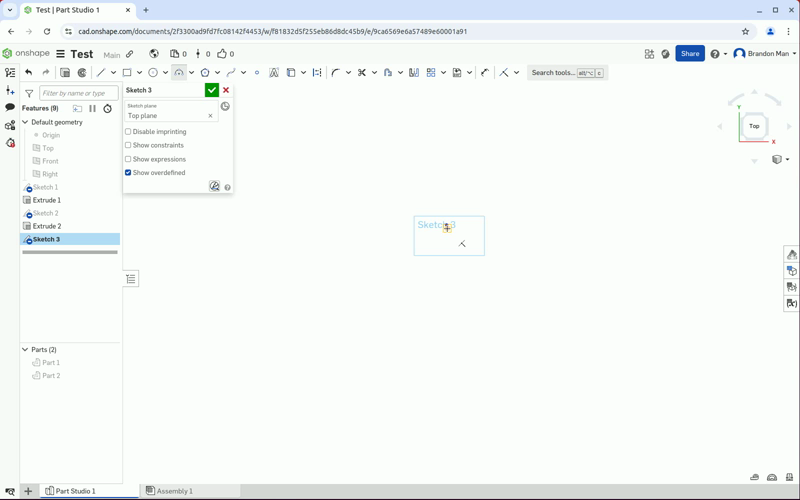
scroll(6)
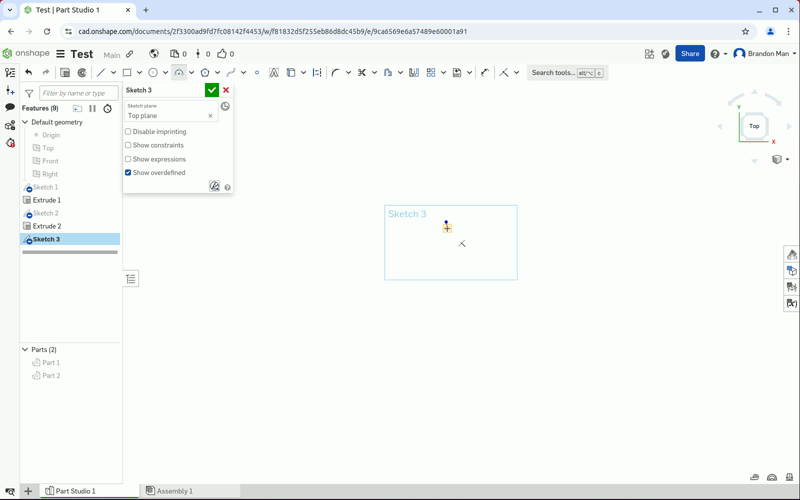
scroll(6)
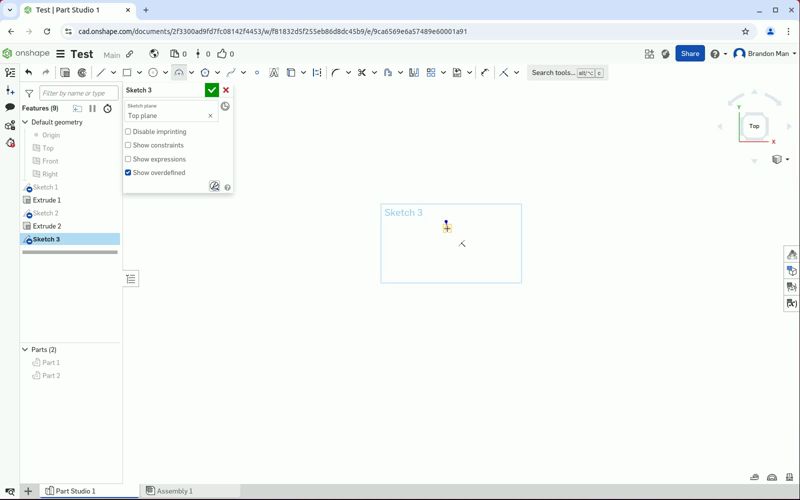
scroll(6)
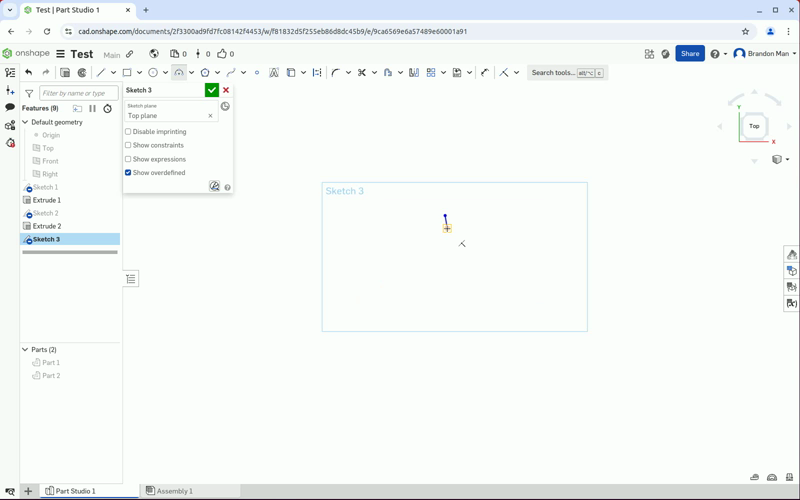
scroll(6)
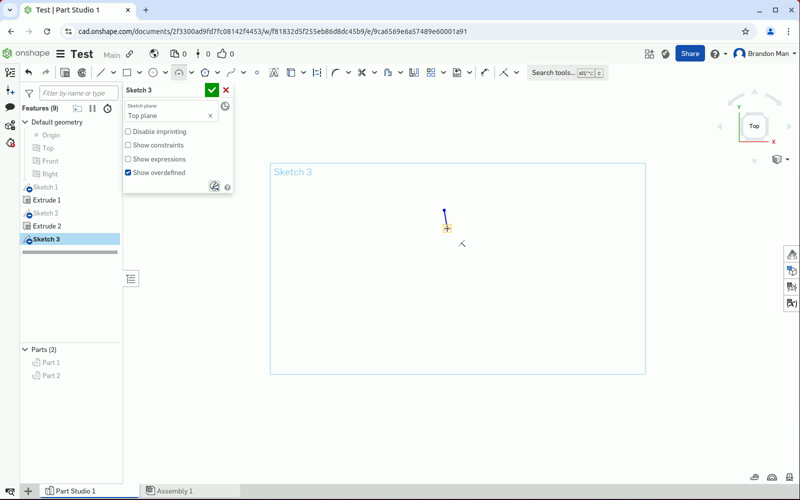
scroll(6)
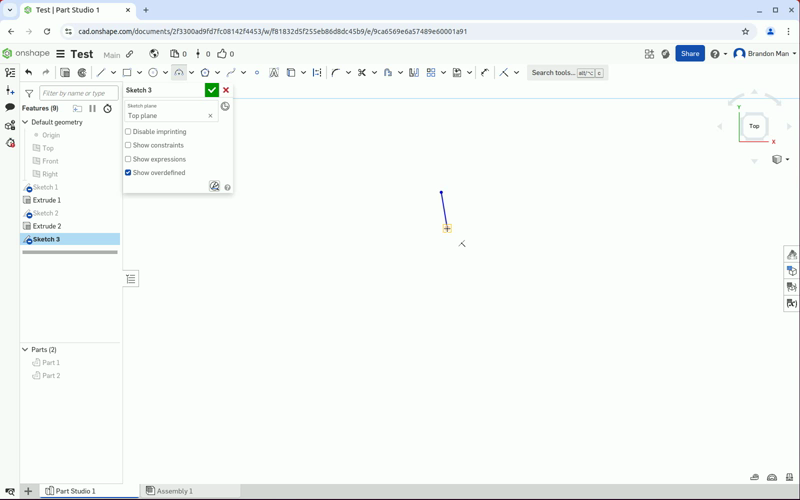
click(447, 228)
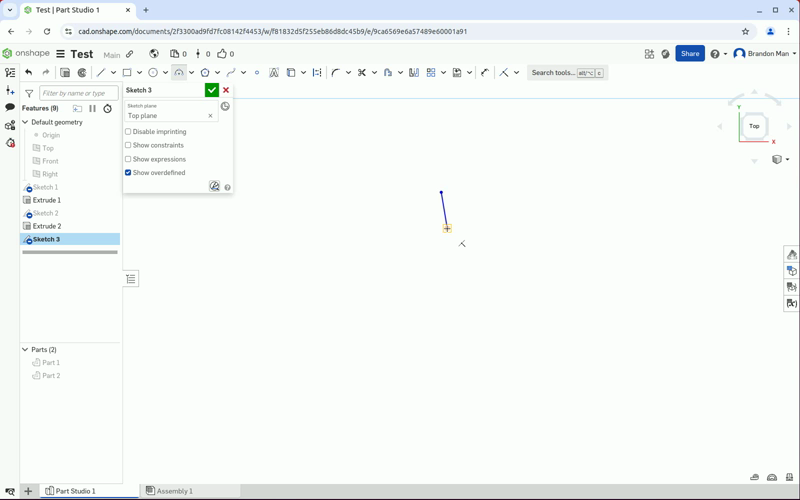
scroll(-6)
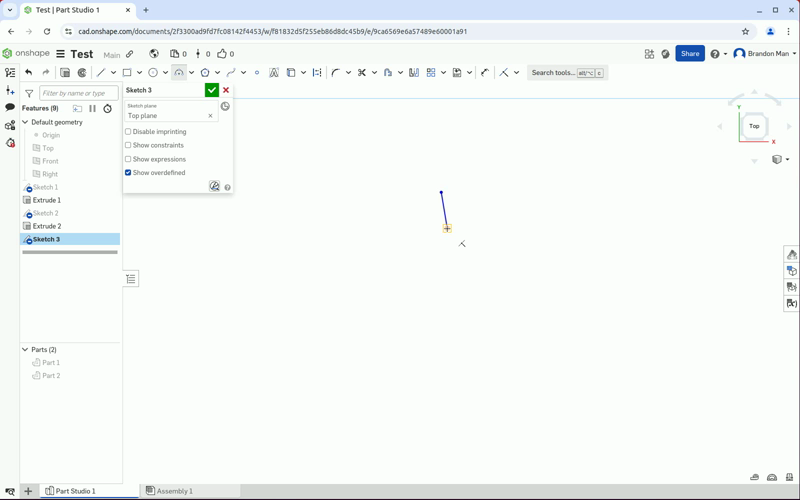
scroll(-6)
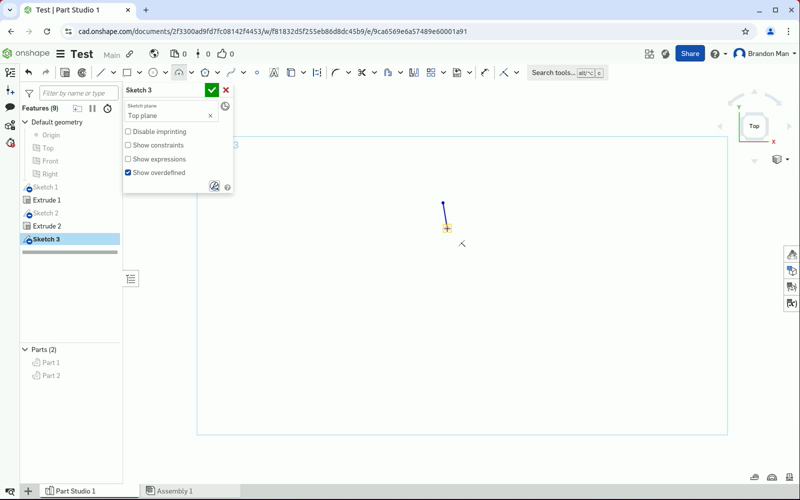
scroll(-6)
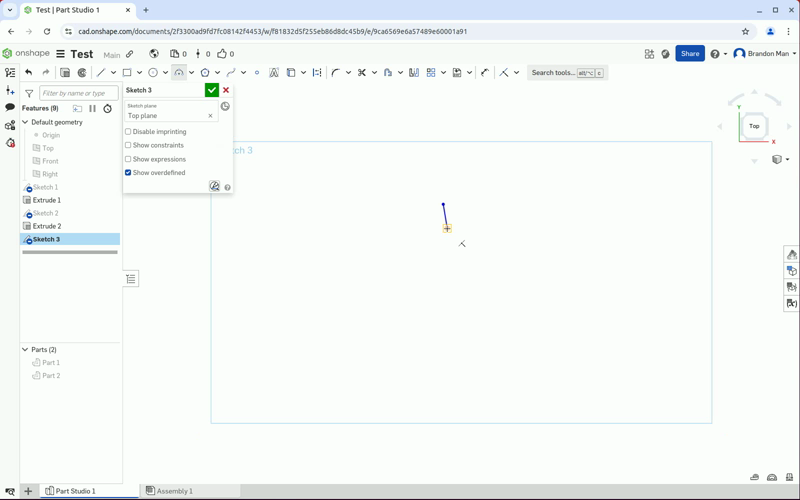
scroll(-6)
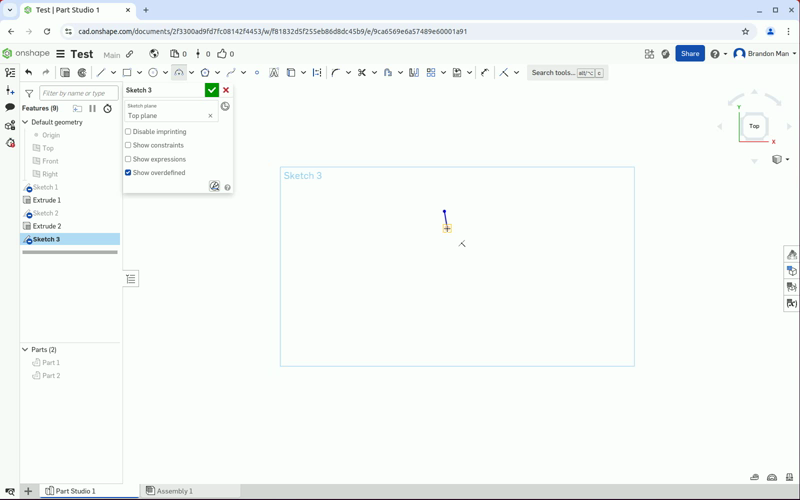
scroll(-6)
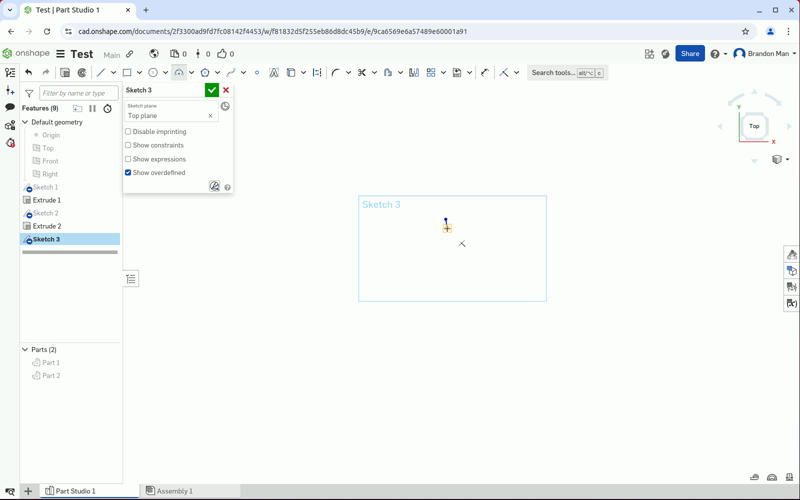
scroll(-6)
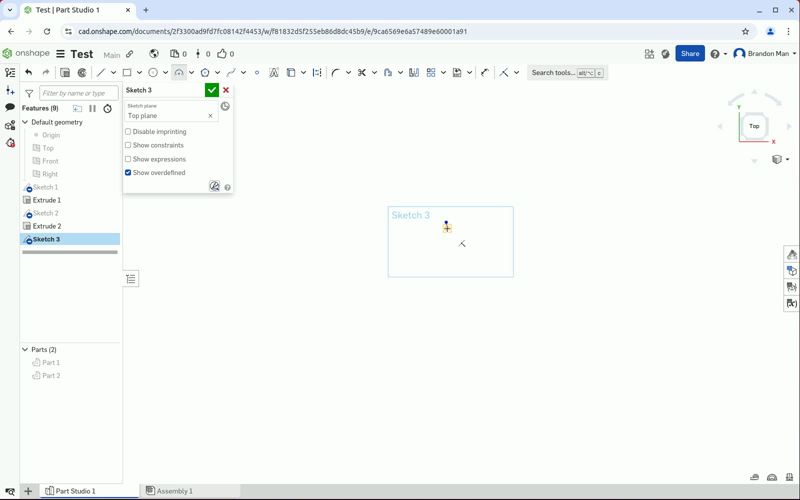
scroll(-6)
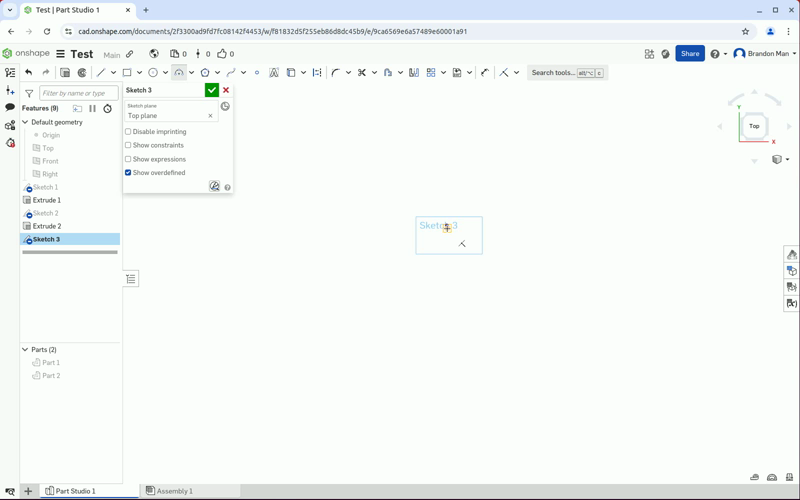
key_down(shift)
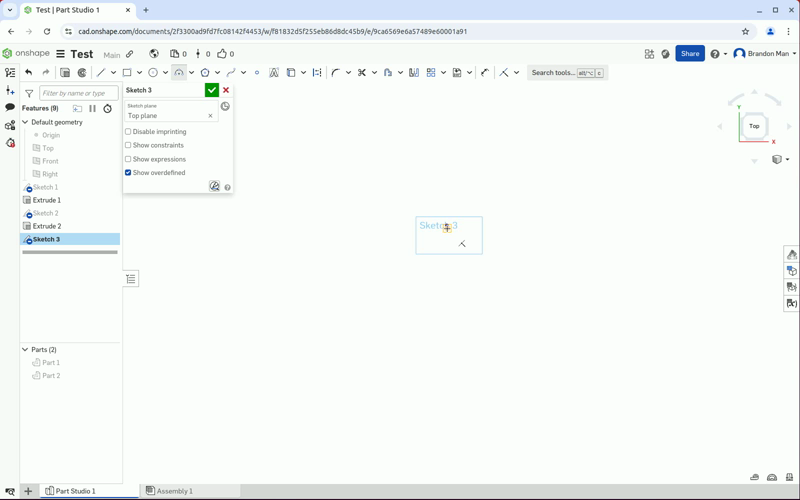
mouse_move(476, 228)
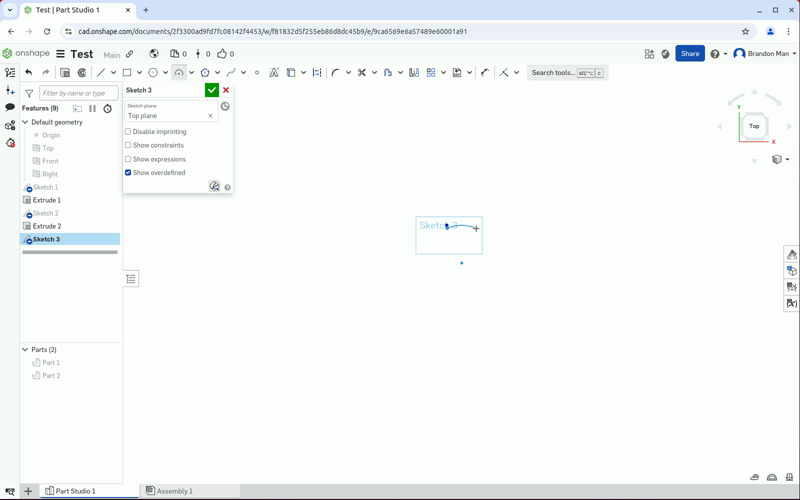
click(476, 228)
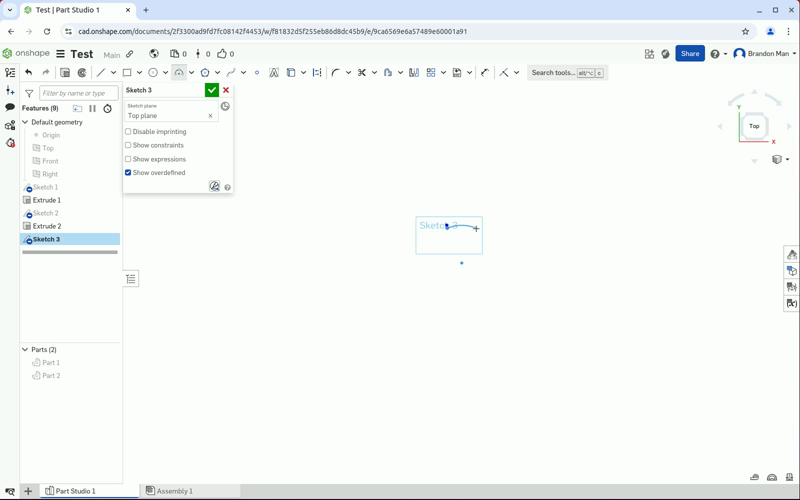
mouse_move(461, 240)
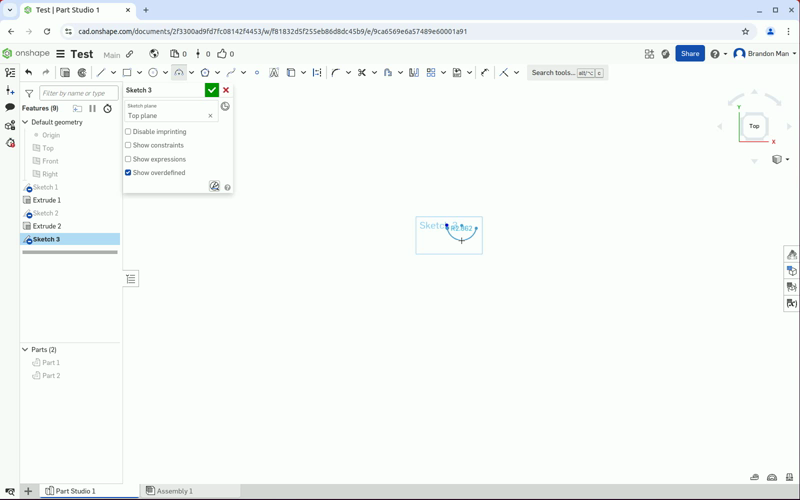
click(461, 240)
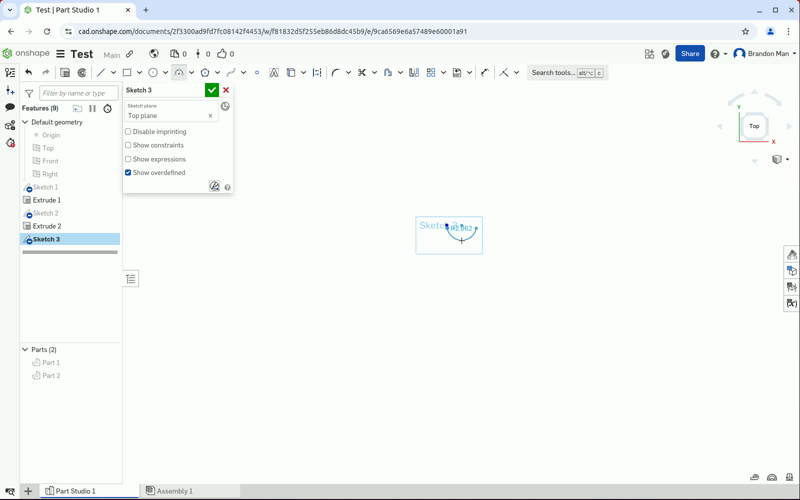
key_up(shift)
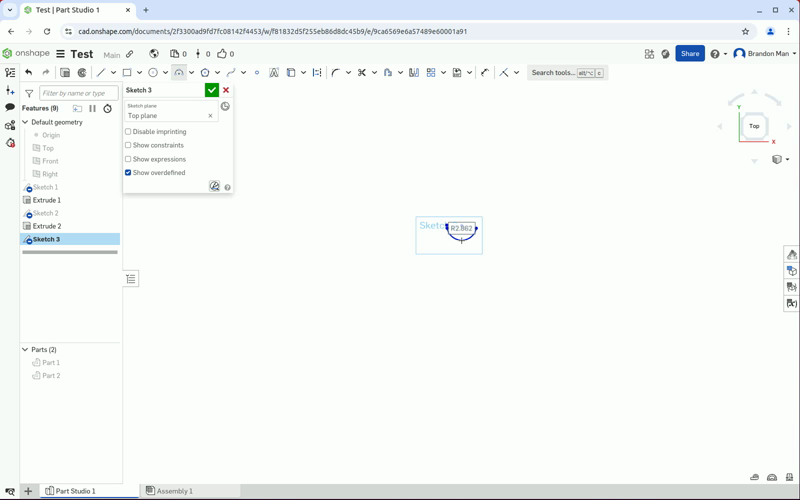
key(esc)
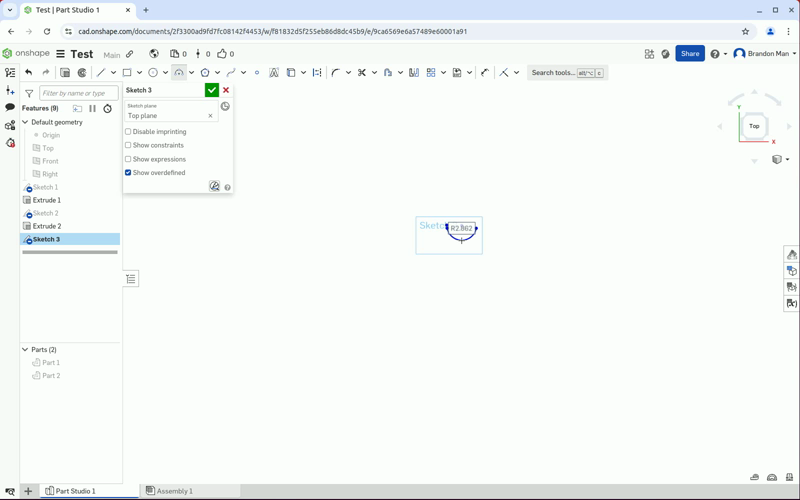
key(l)
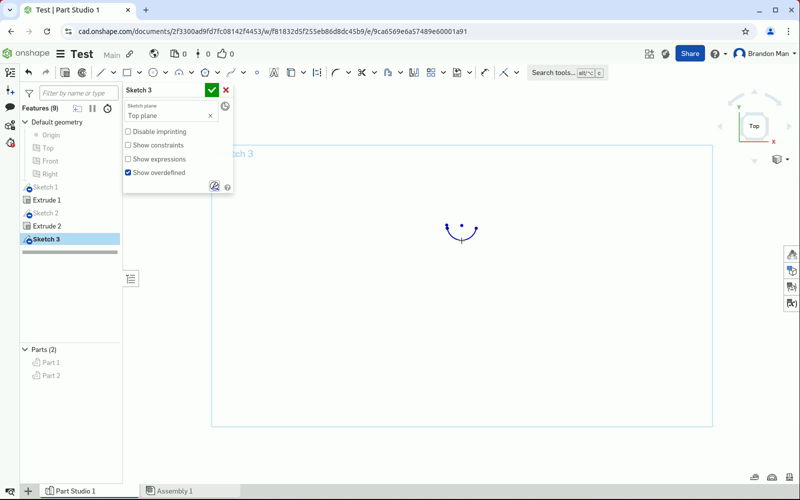
mouse_move(476, 228)
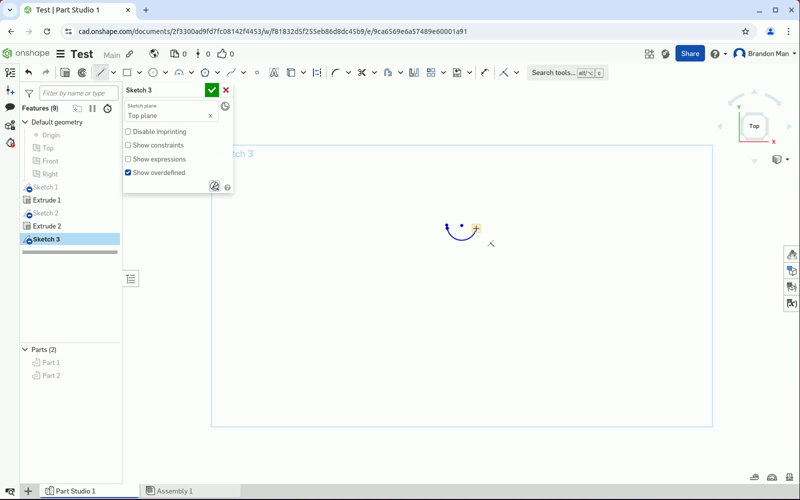
click(476, 228)
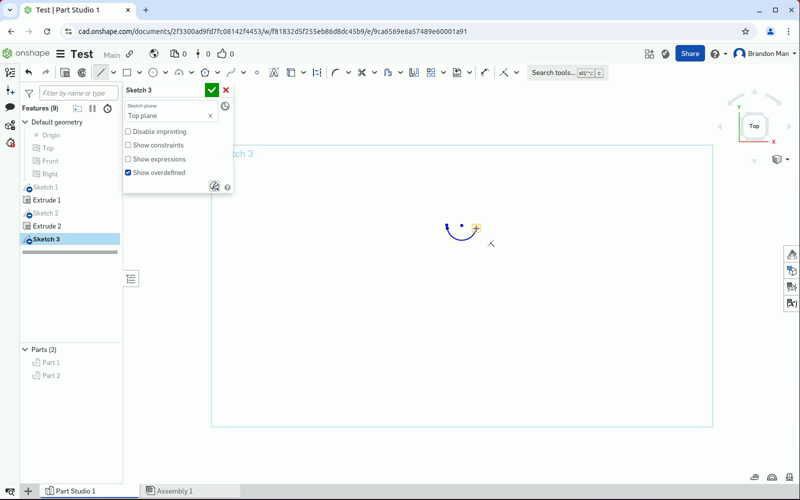
key_down(shift)
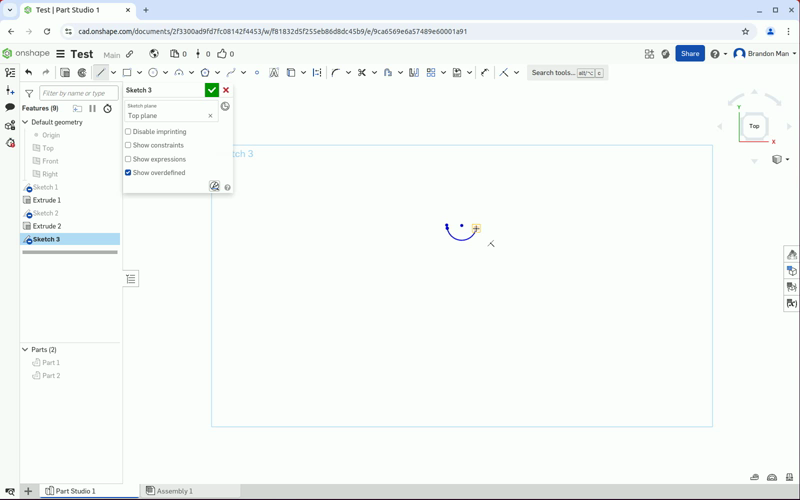
mouse_move(506, 228)
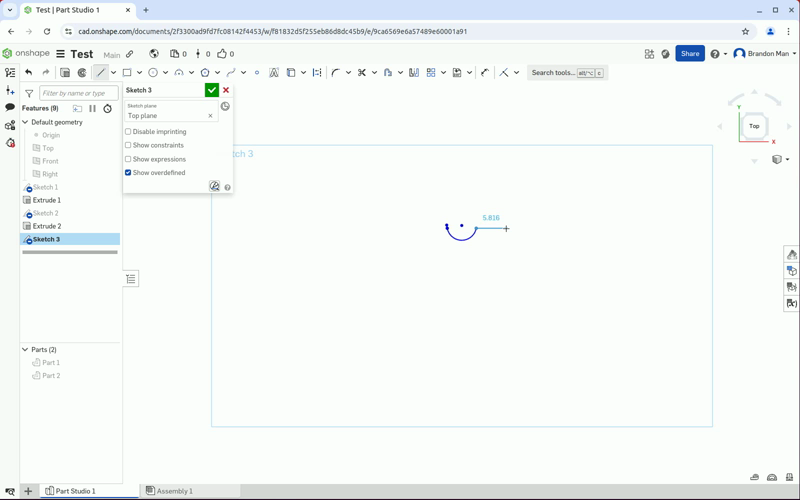
mouse_move(477, 225)
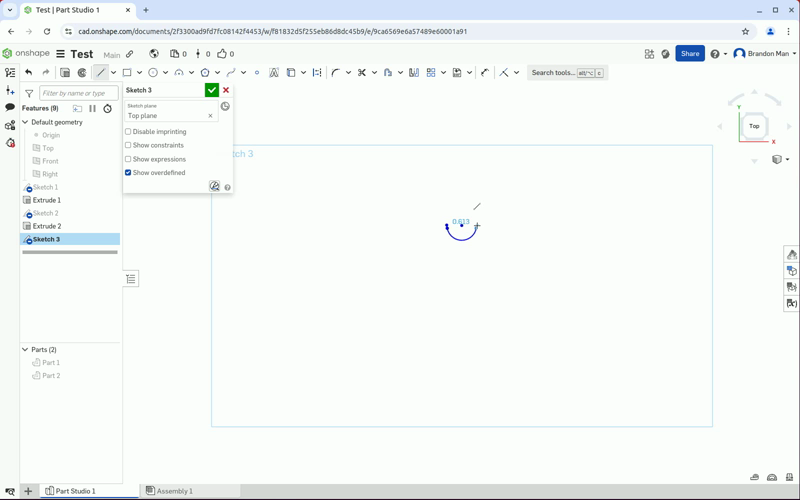
scroll(6)
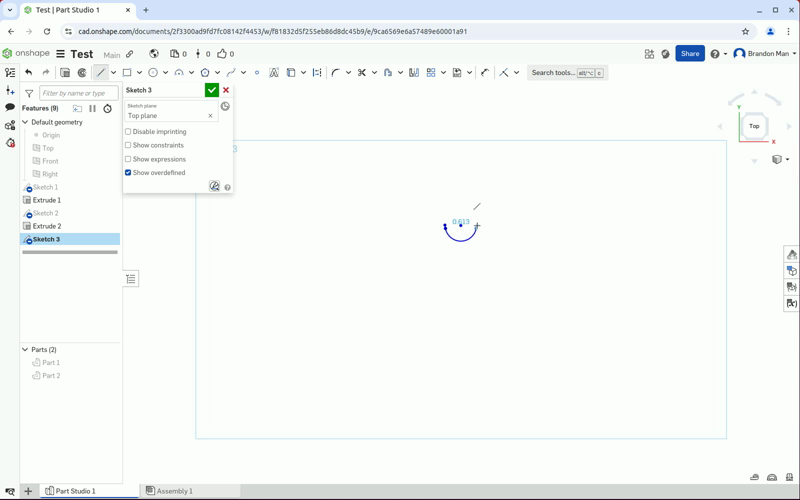
scroll(6)
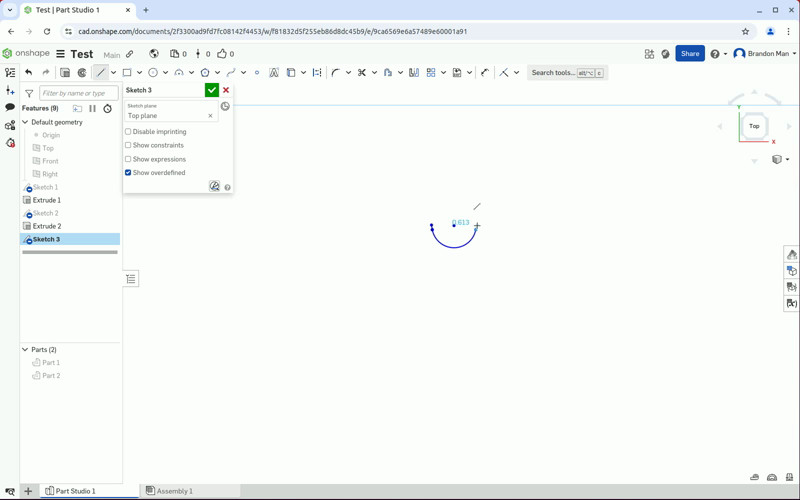
scroll(6)
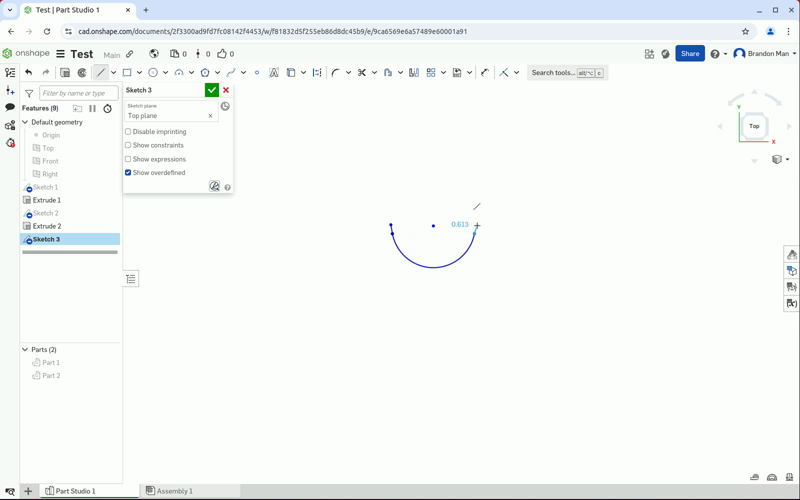
scroll(6)
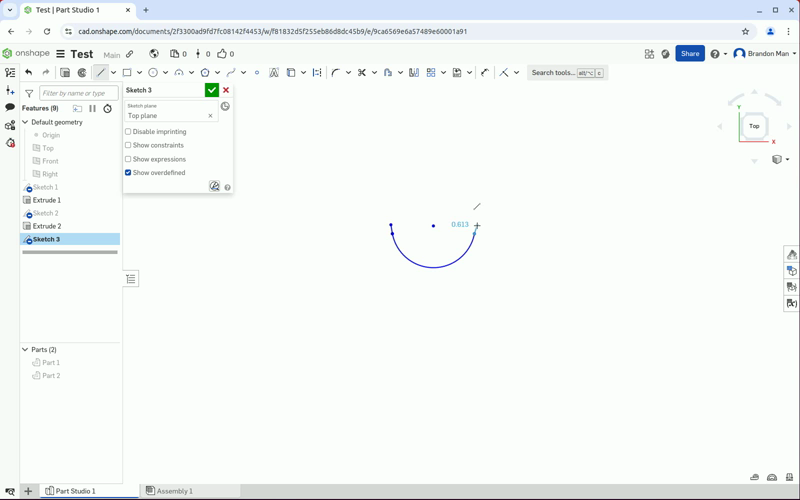
scroll(6)
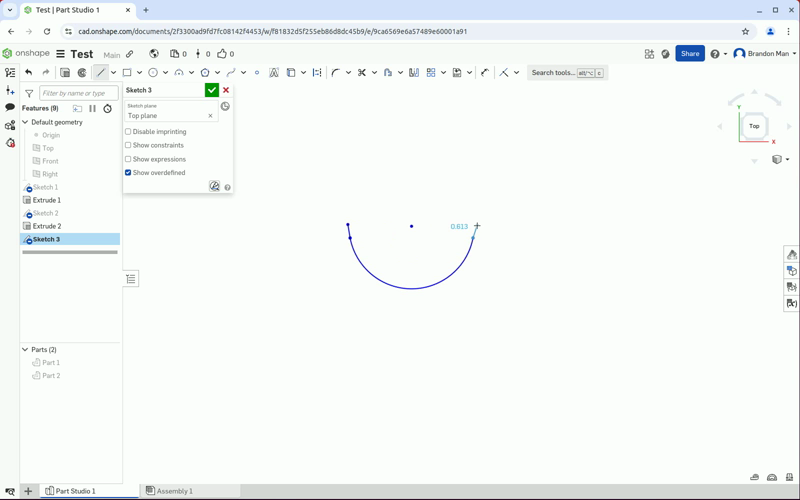
scroll(6)
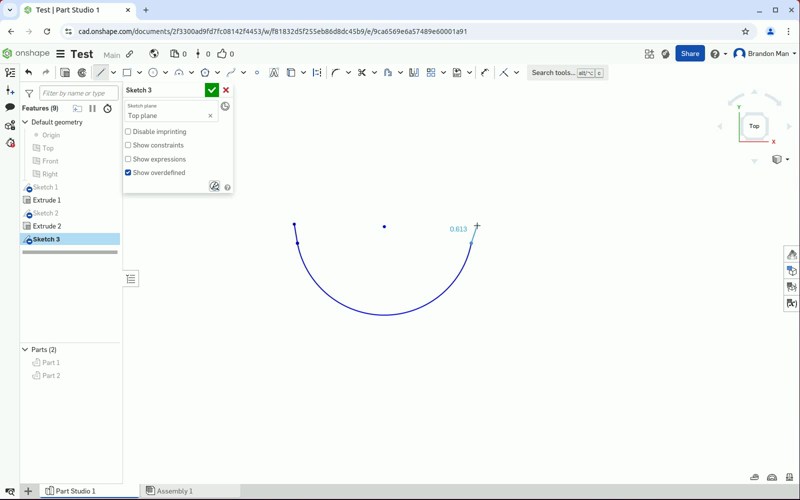
scroll(6)
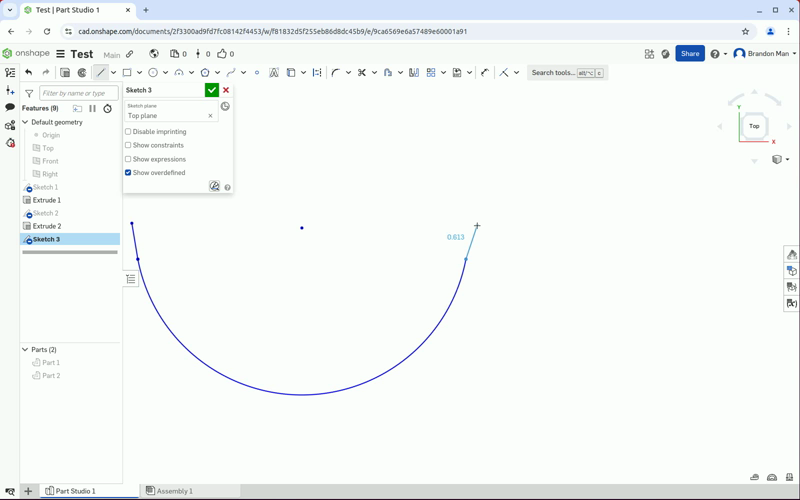
click(477, 225)
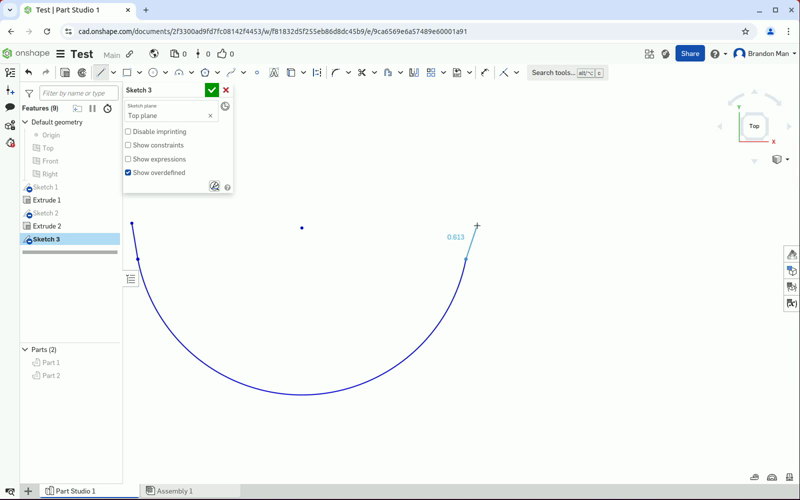
scroll(-6)
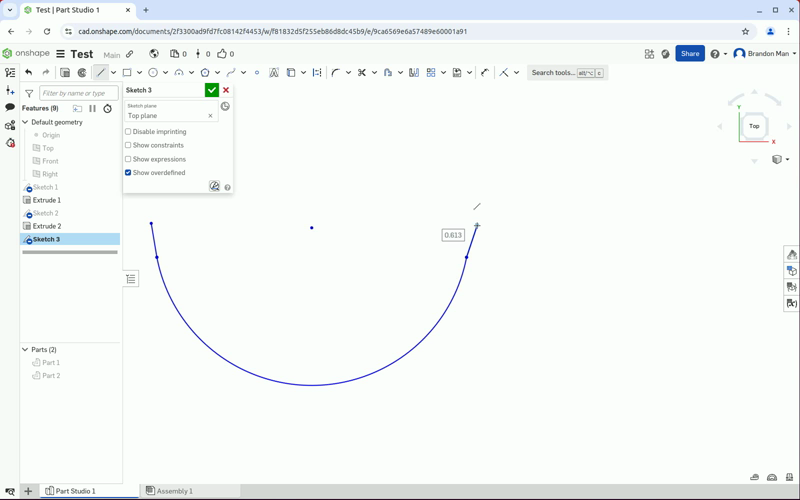
scroll(-6)
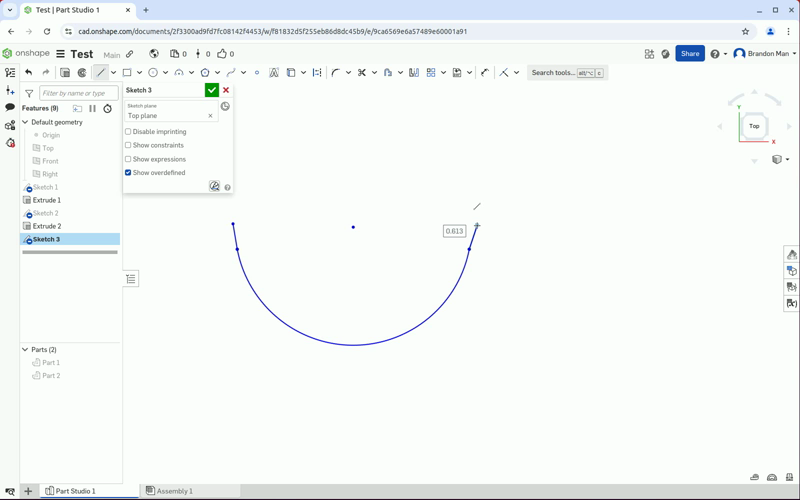
scroll(-6)
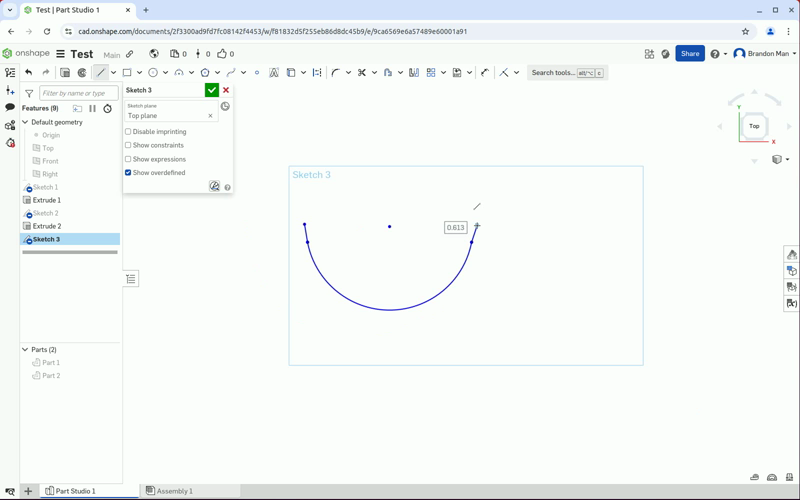
scroll(-6)
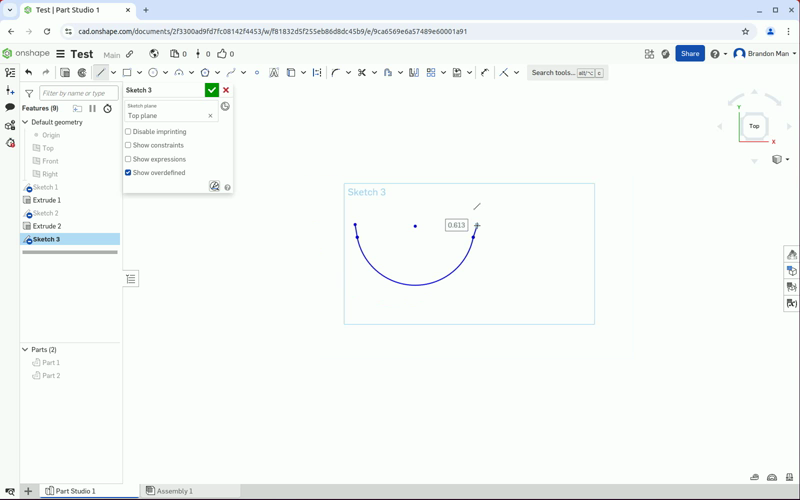
scroll(-6)
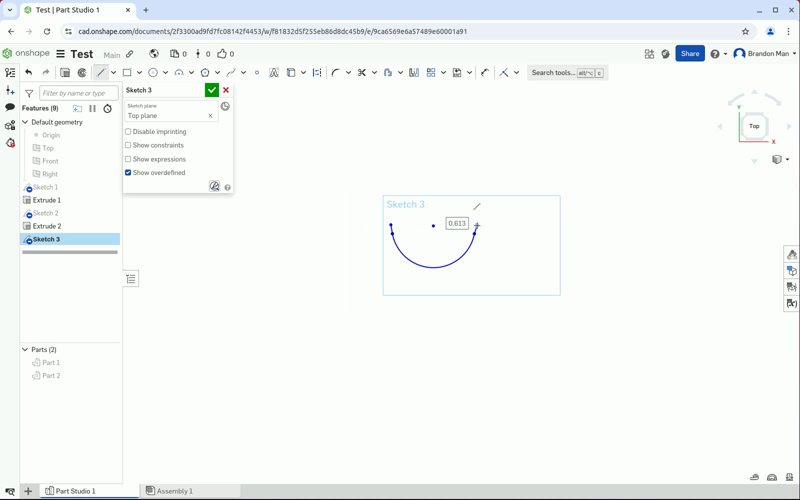
scroll(-6)
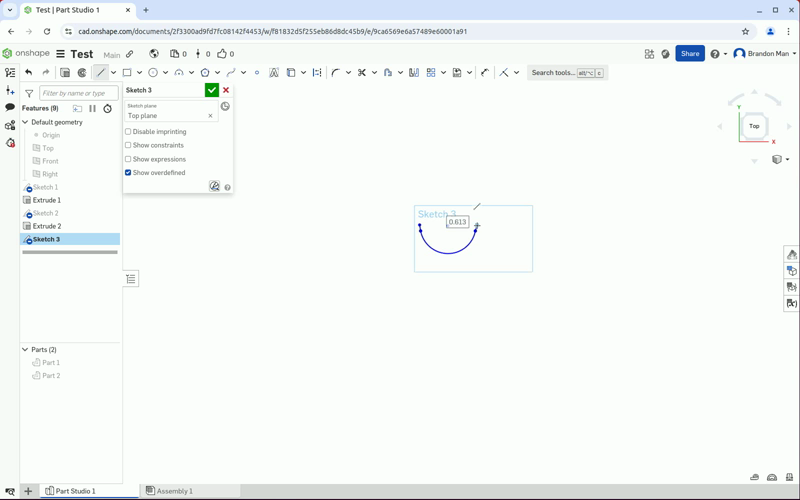
scroll(-6)
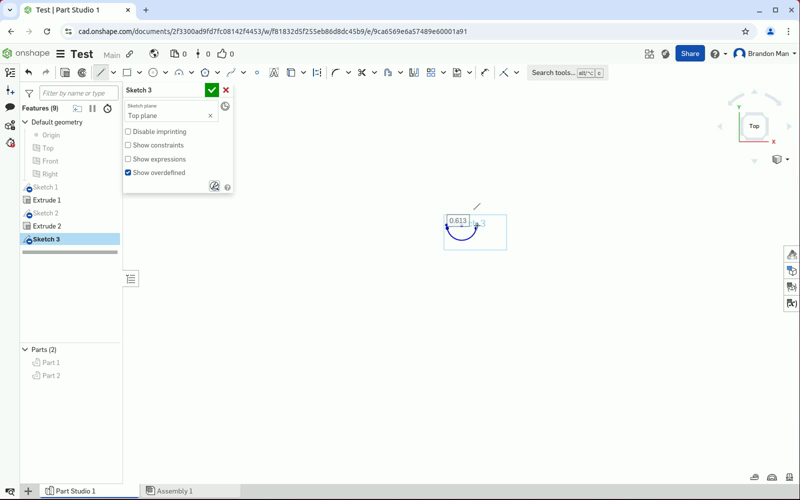
key_up(shift)
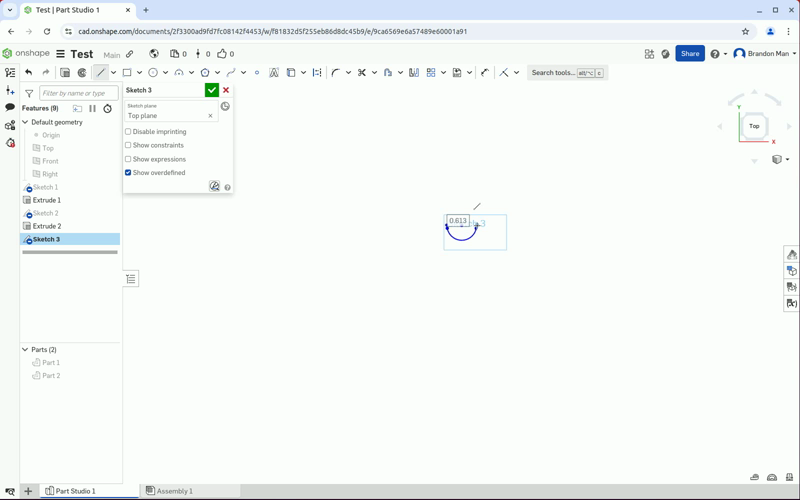
key_down(shift)
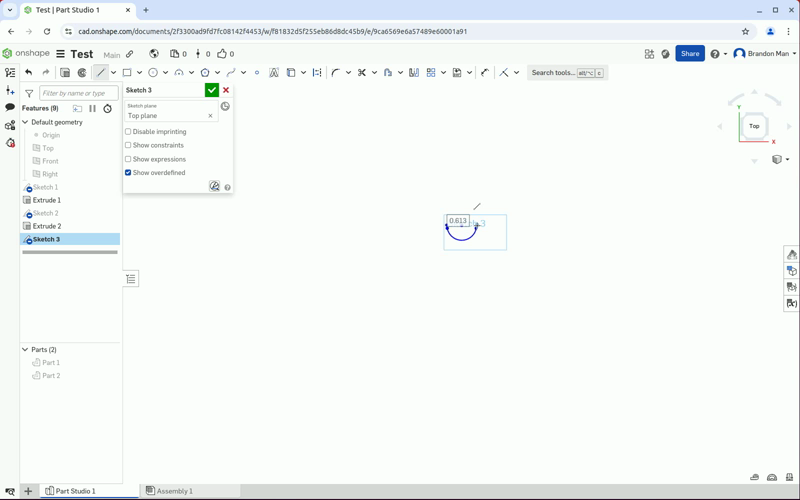
mouse_move(507, 225)
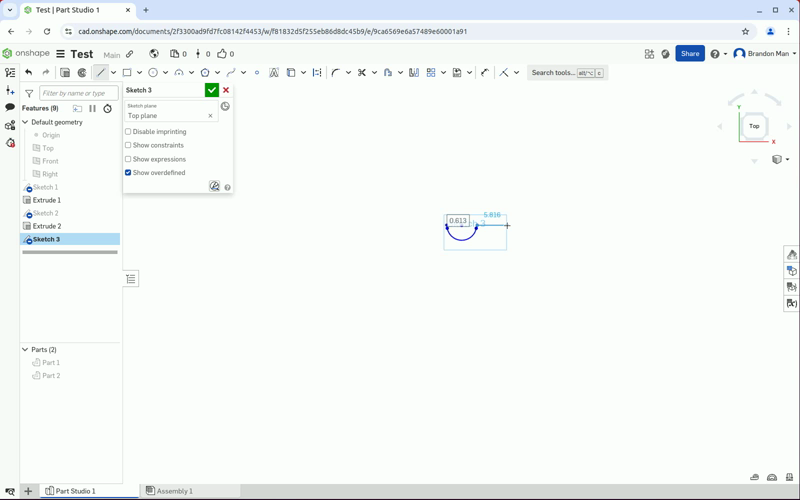
mouse_move(476, 221)
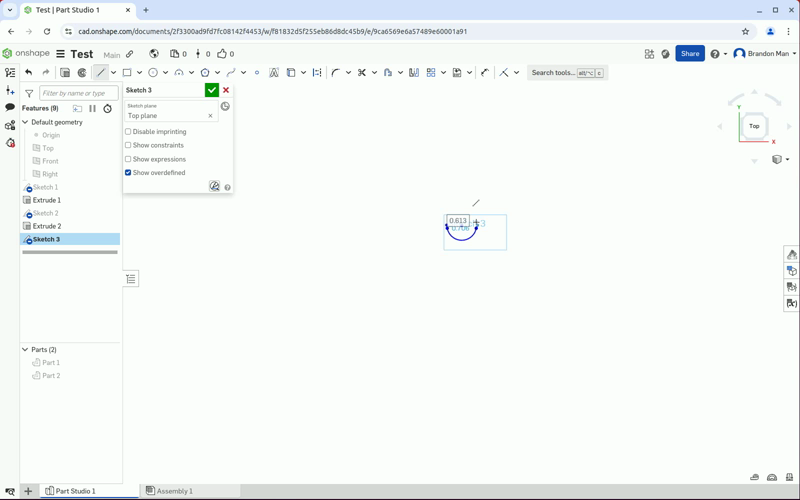
scroll(6)
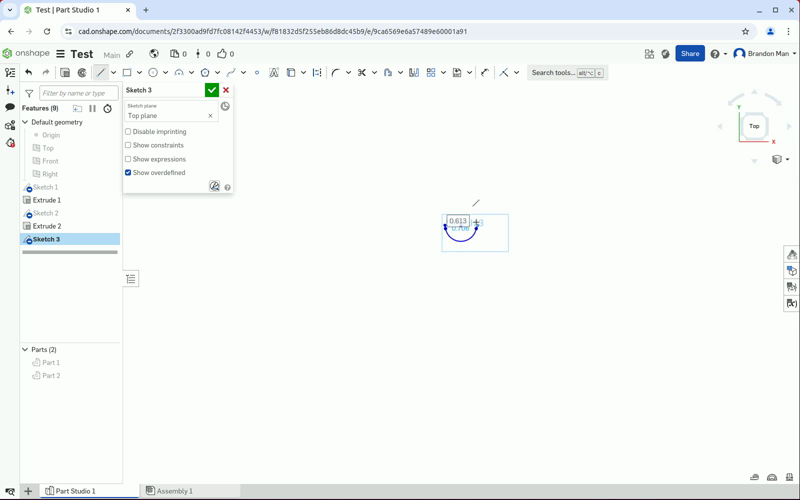
scroll(6)
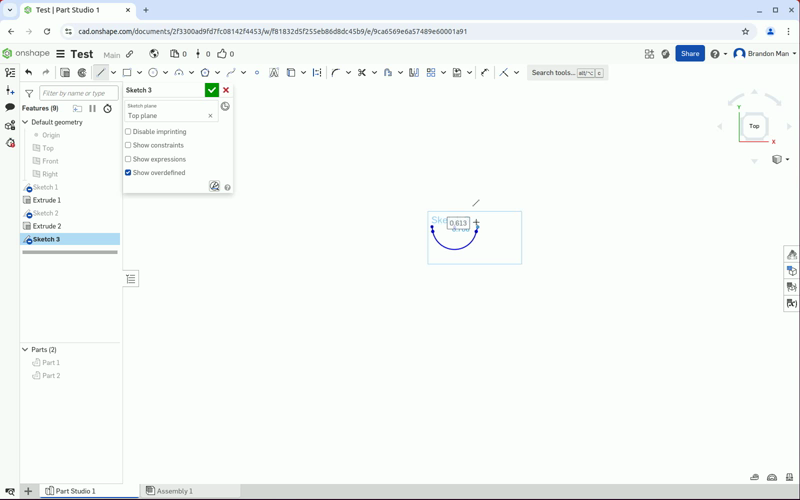
scroll(6)
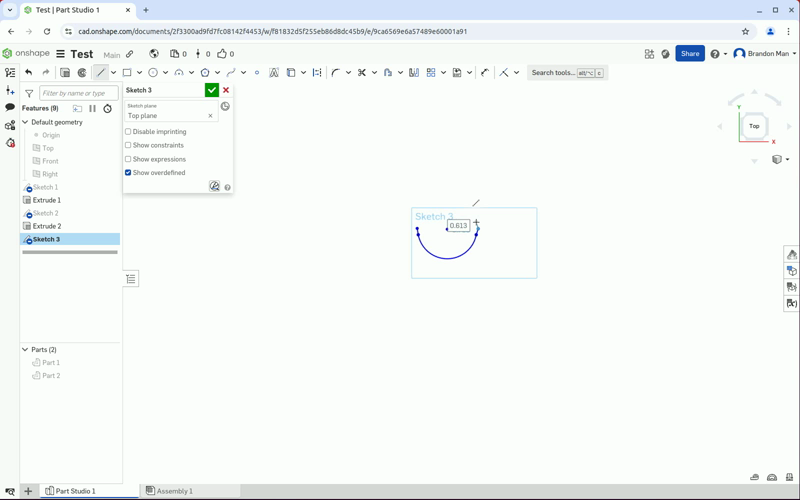
scroll(6)
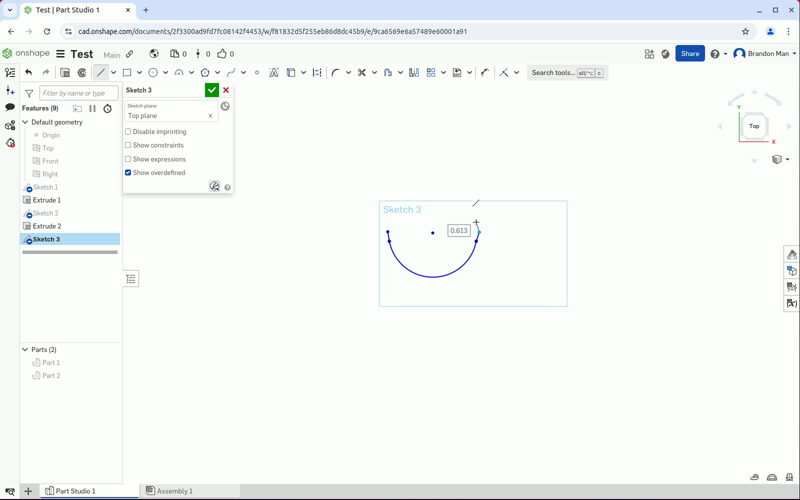
scroll(6)
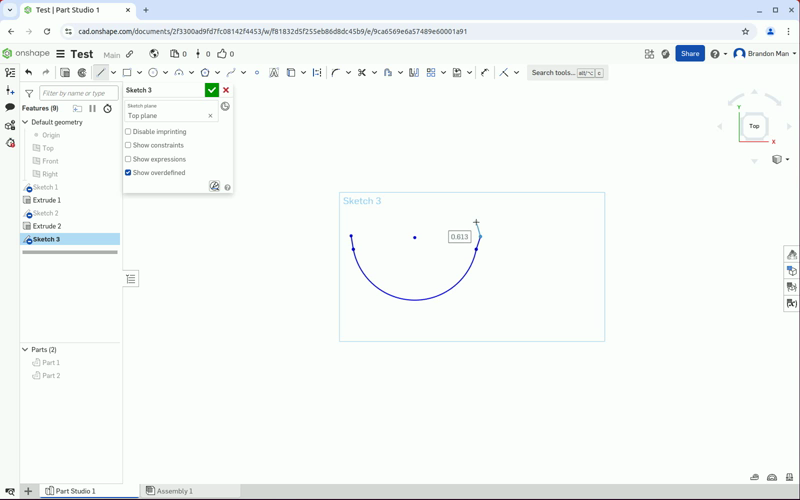
scroll(6)
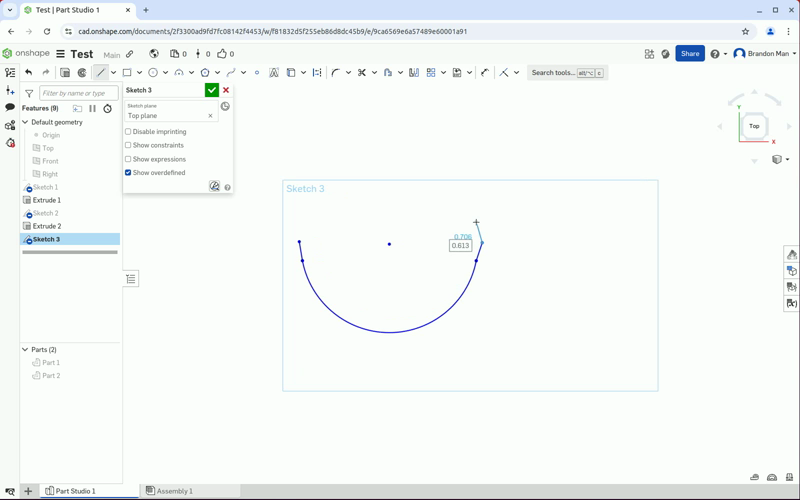
scroll(6)
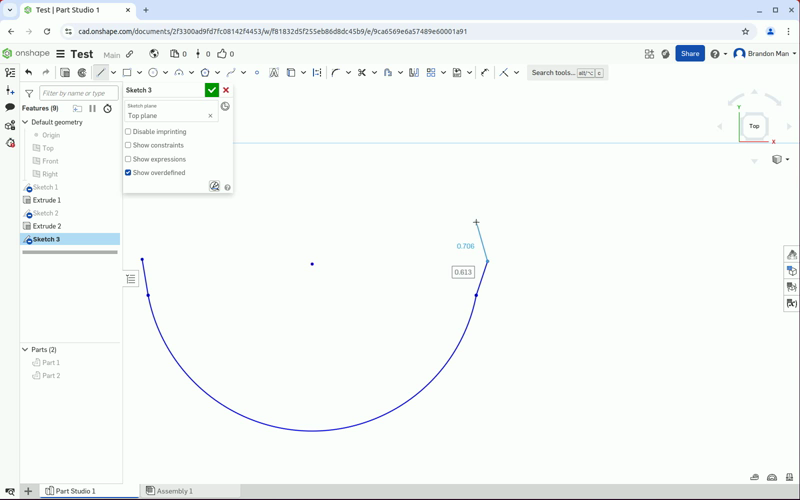
click(476, 221)
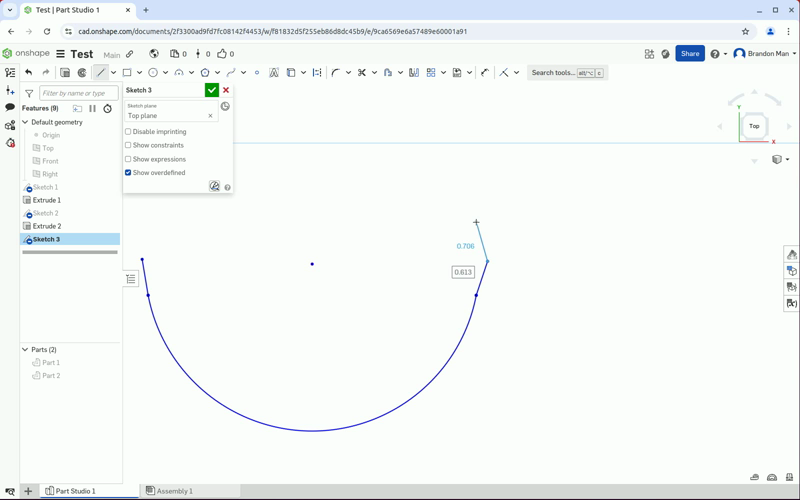
scroll(-6)
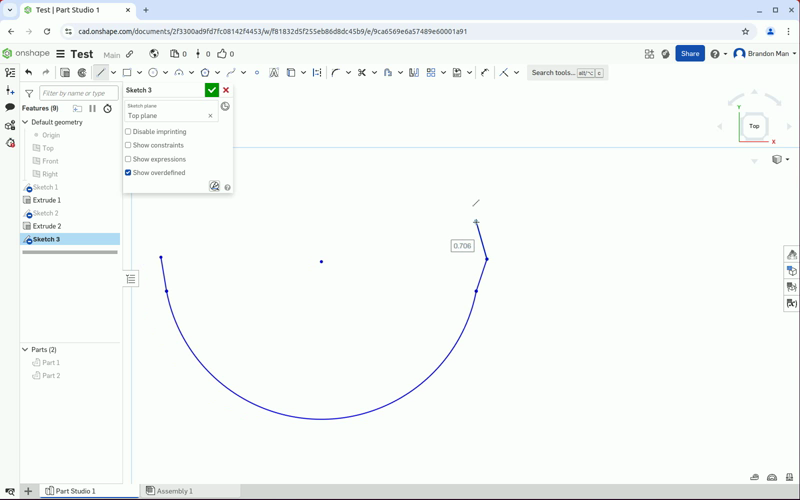
scroll(-6)
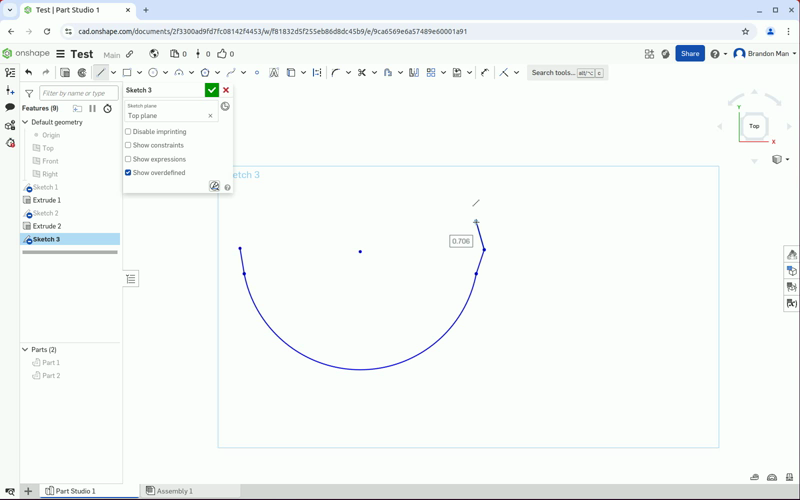
scroll(-6)
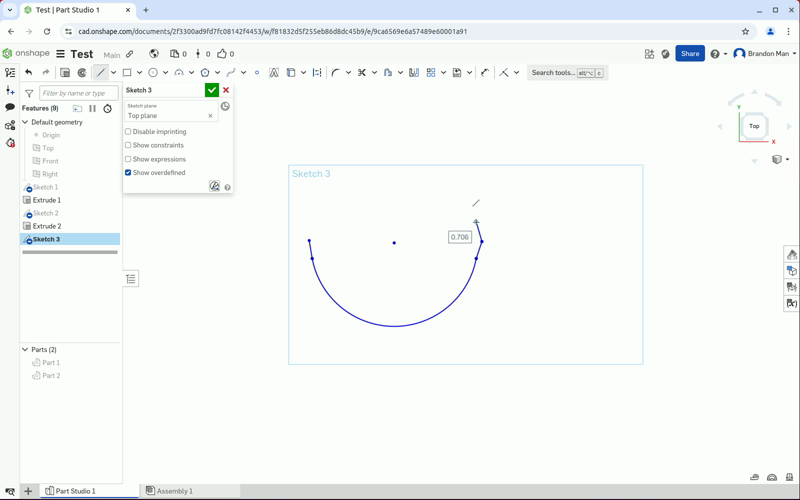
scroll(-6)
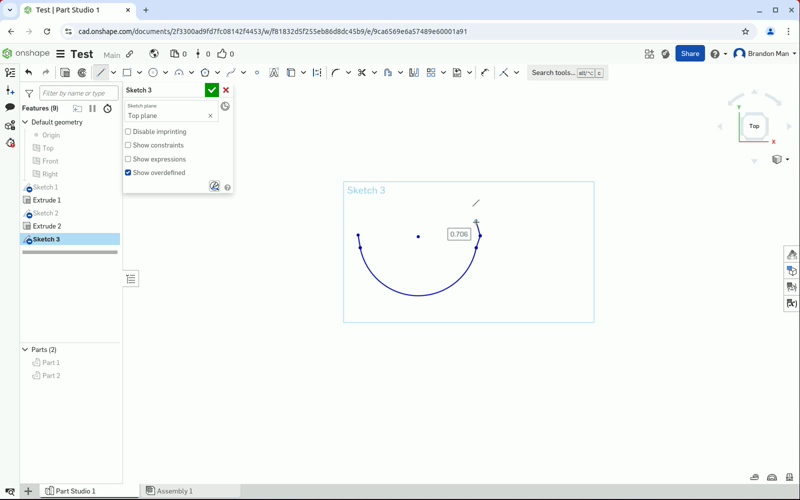
scroll(-6)
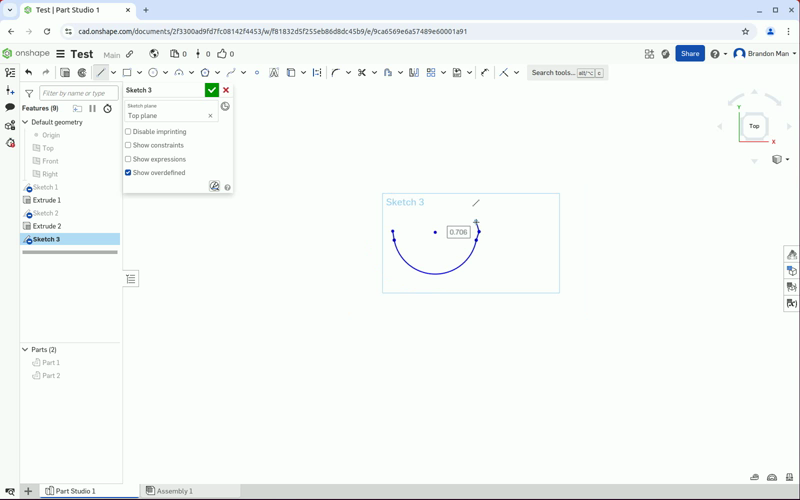
scroll(-6)
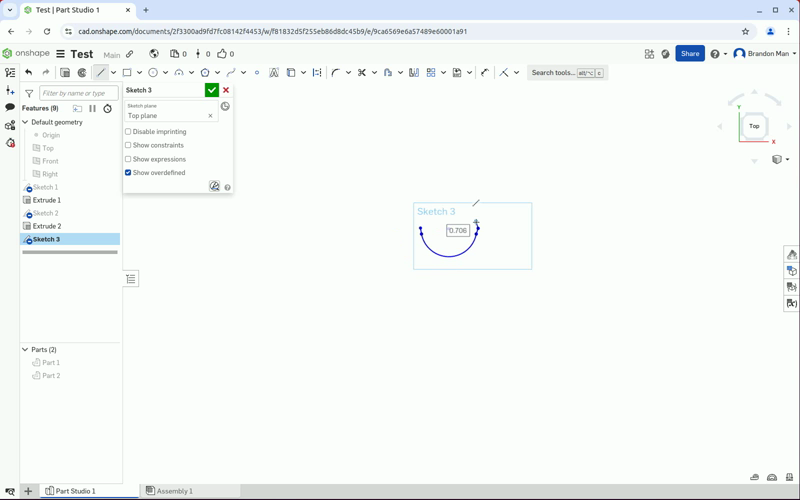
scroll(-6)
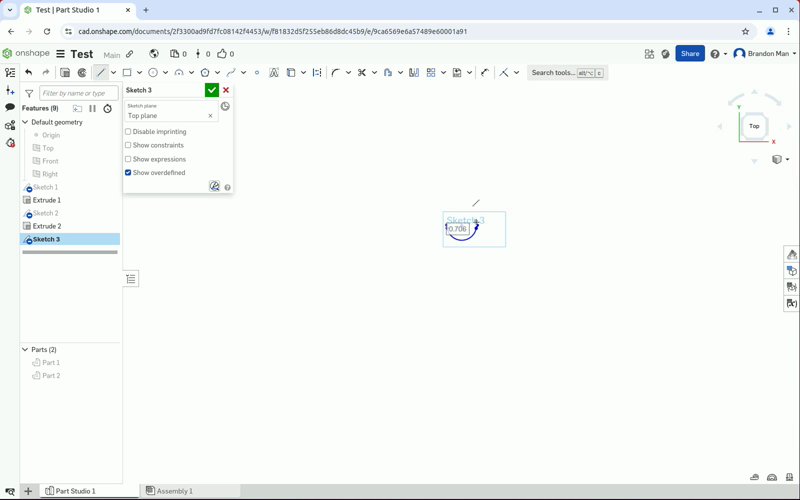
key_up(shift)
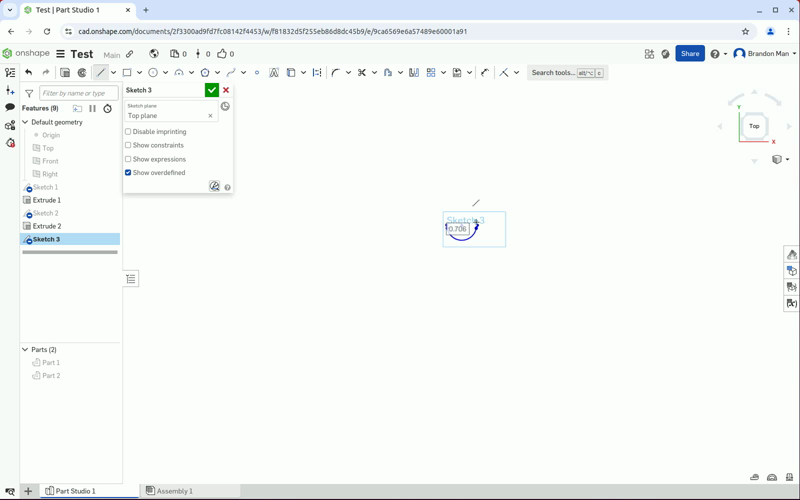
key(esc)
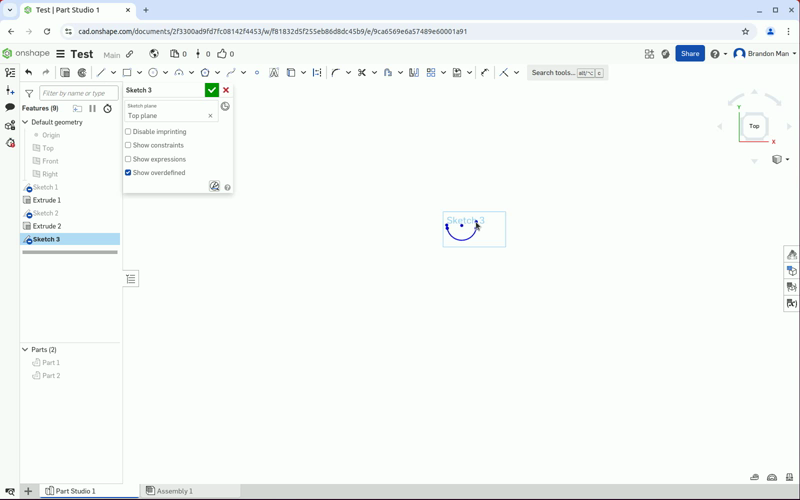
key(a)
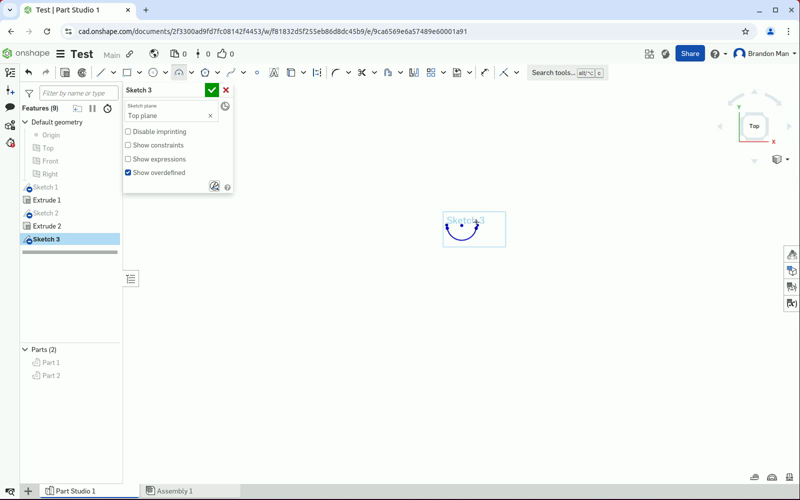
mouse_move(476, 221)
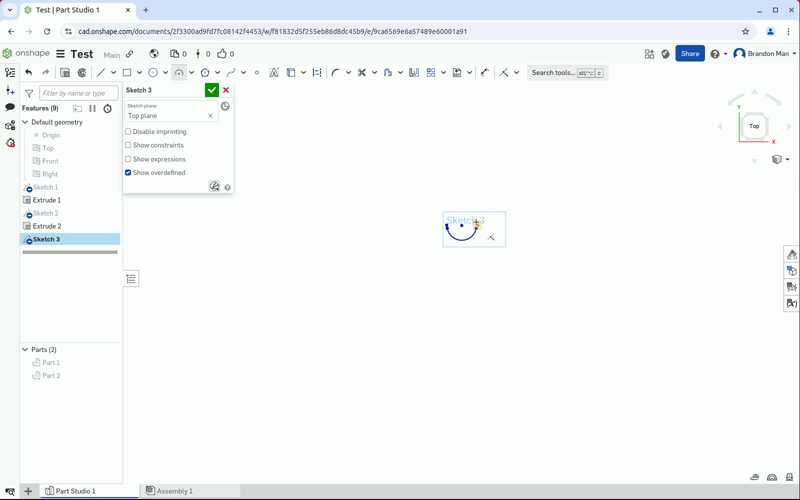
scroll(6)
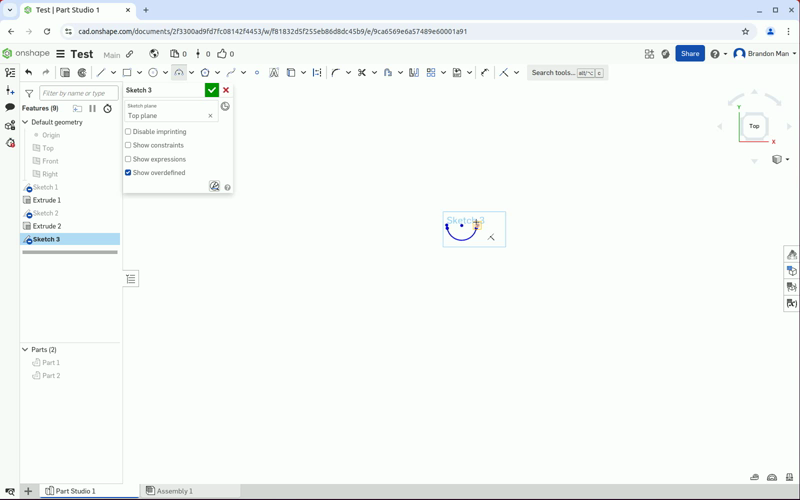
scroll(6)
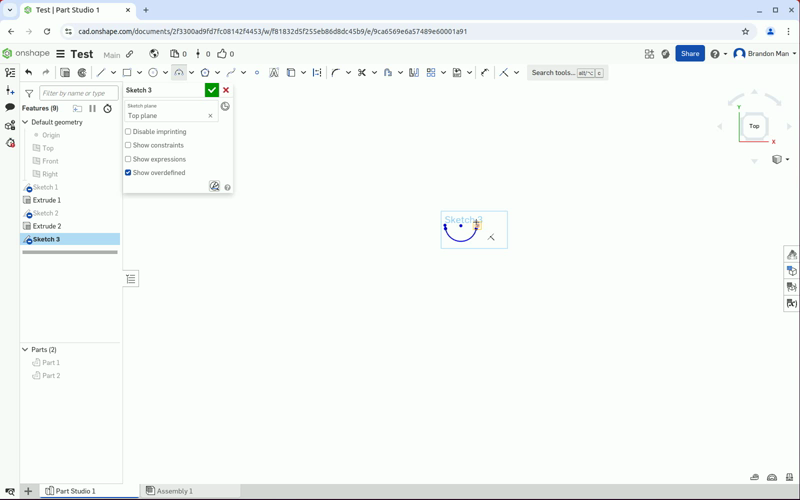
scroll(6)
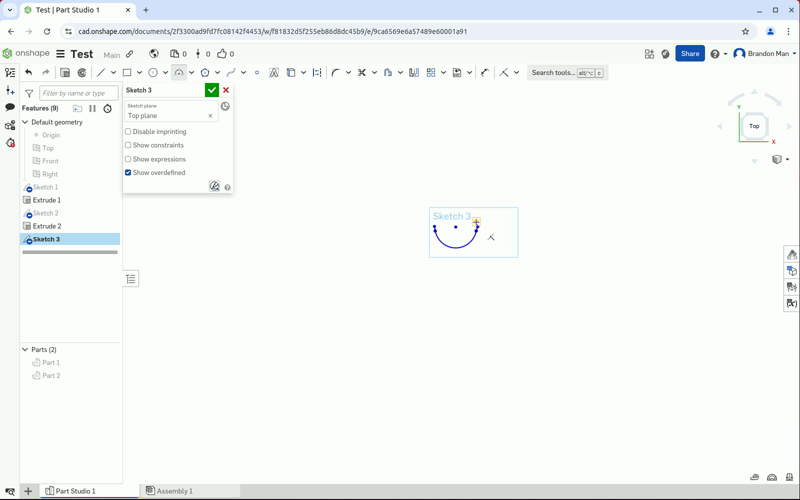
scroll(6)
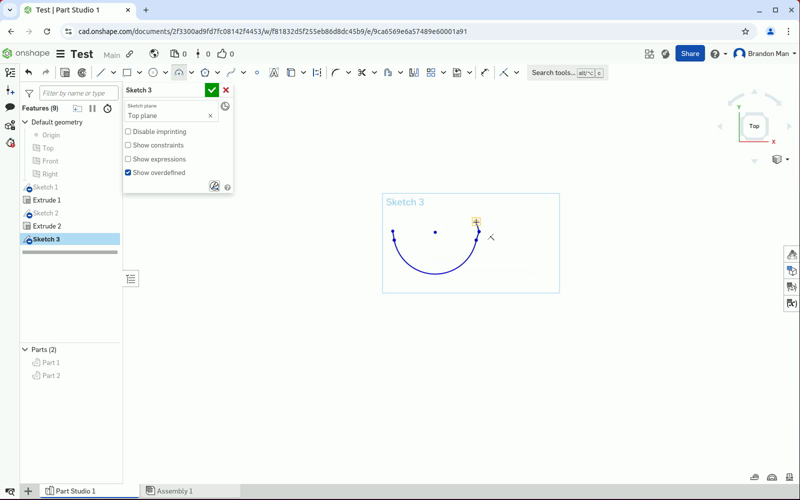
scroll(6)
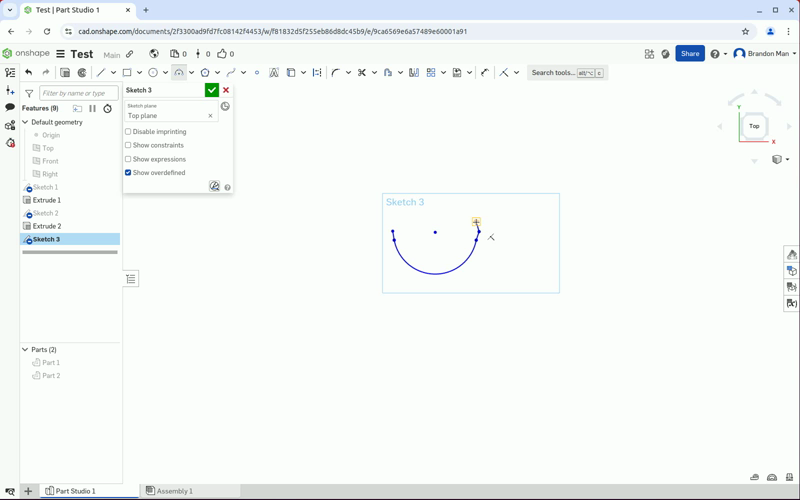
scroll(6)
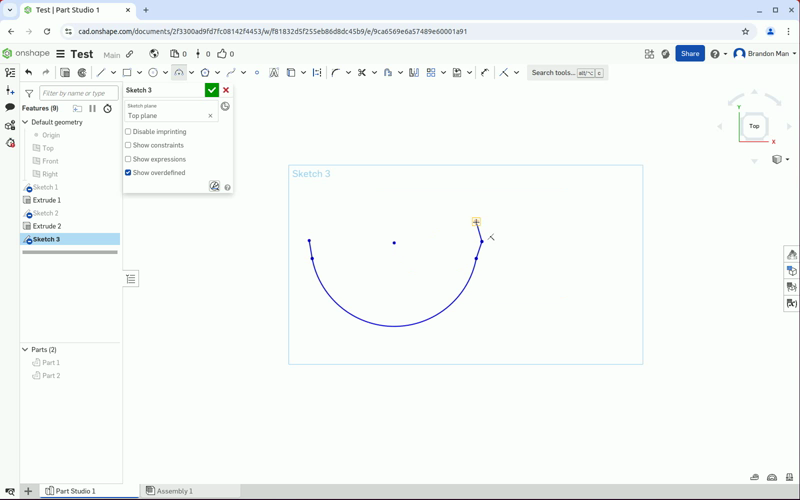
scroll(6)
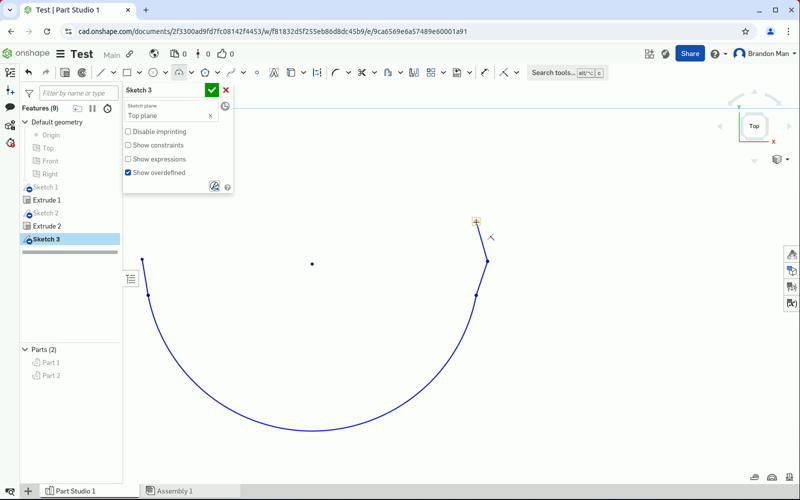
click(476, 221)
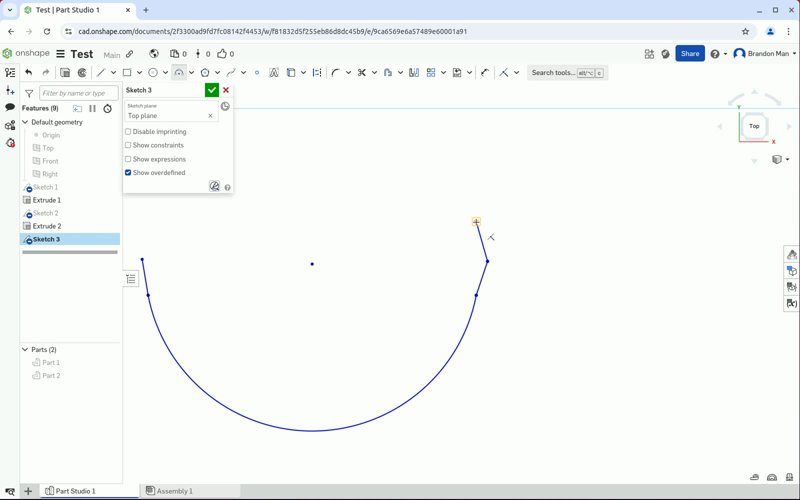
scroll(-6)
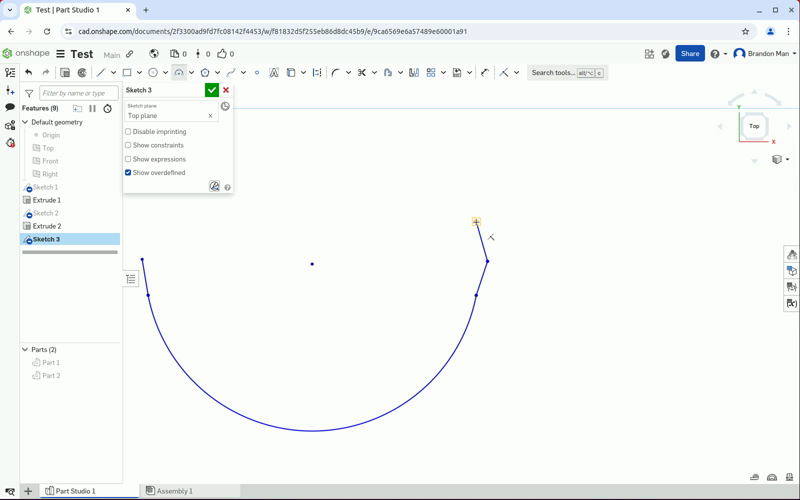
scroll(-6)
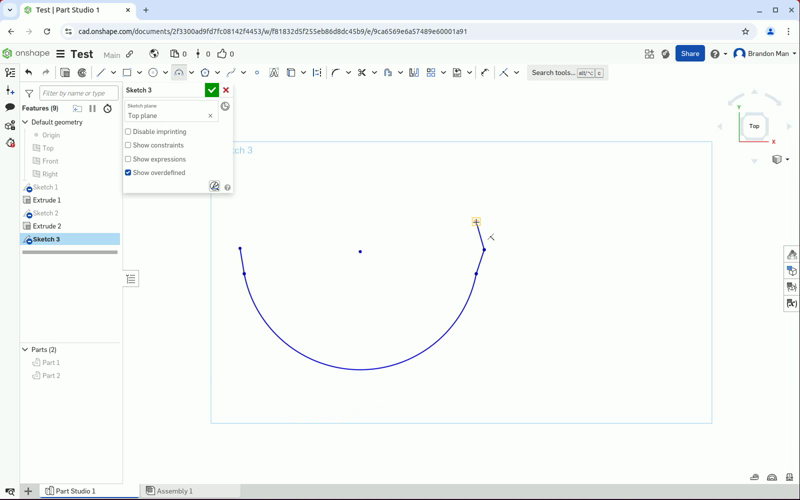
scroll(-6)
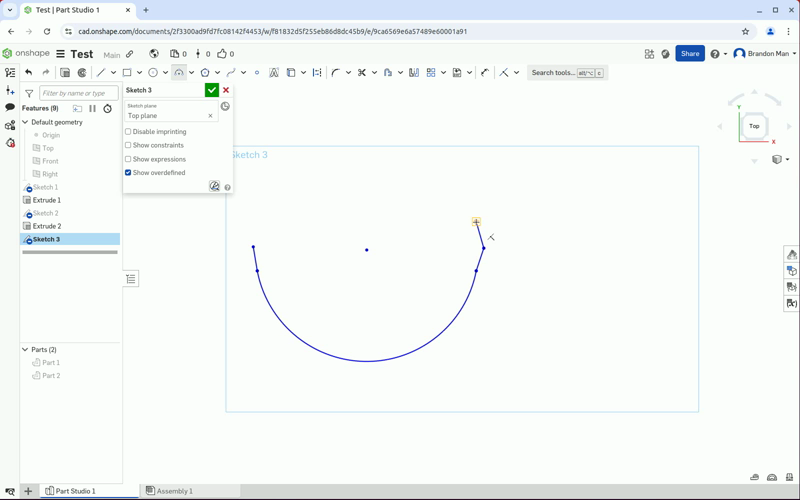
scroll(-6)
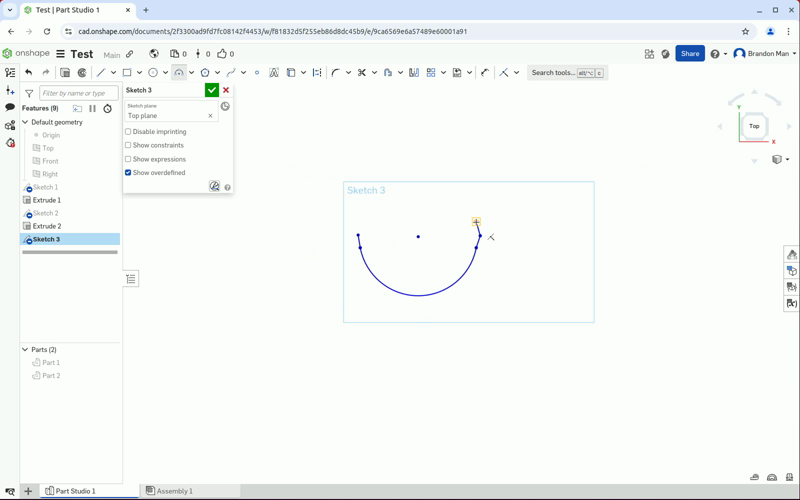
scroll(-6)
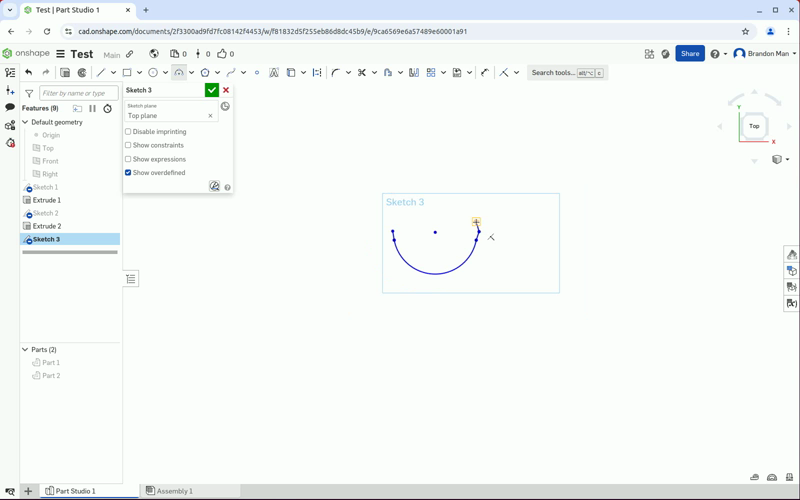
scroll(-6)
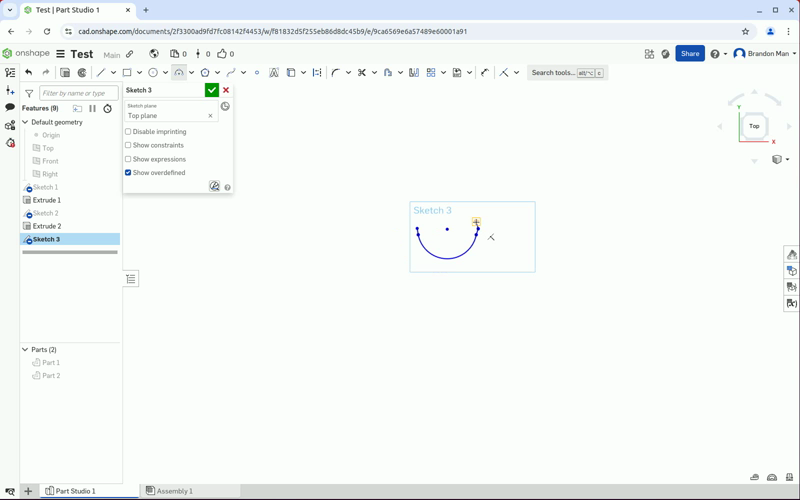
scroll(-6)
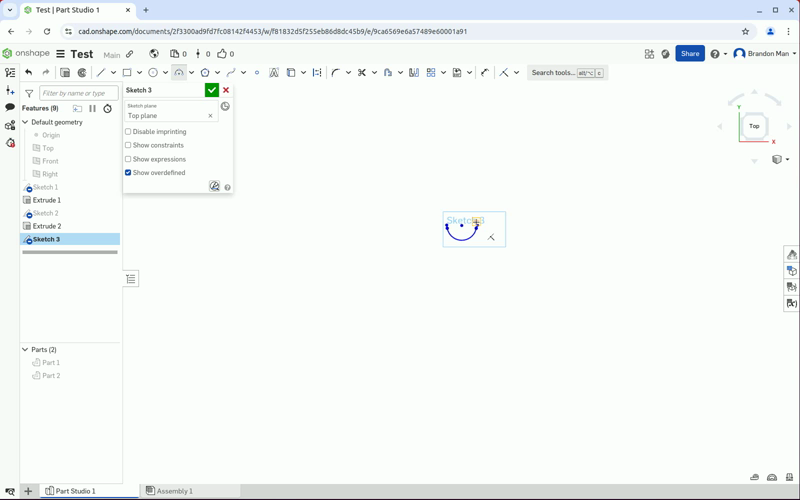
key_down(shift)
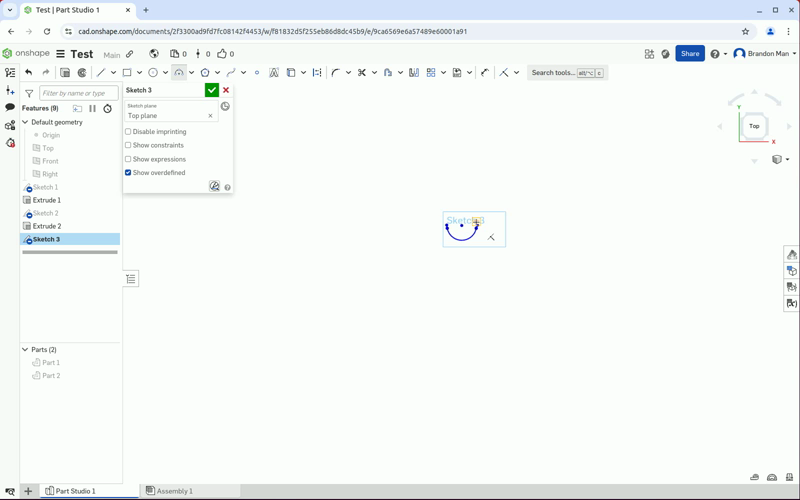
mouse_move(447, 221)
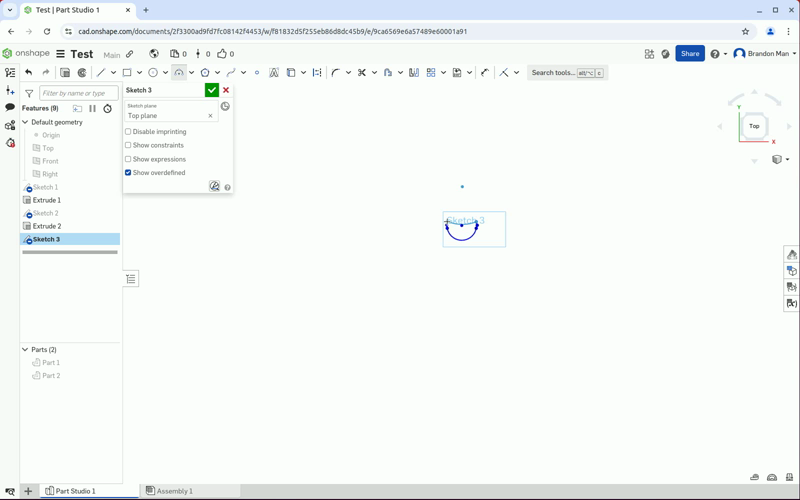
scroll(6)
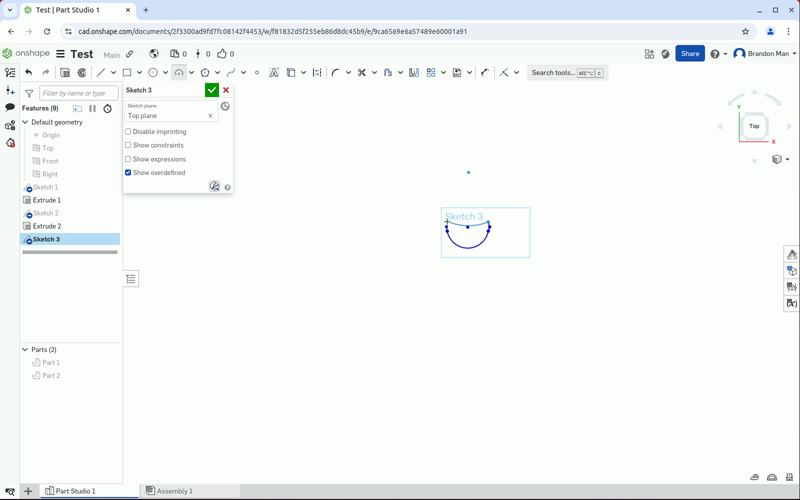
scroll(6)
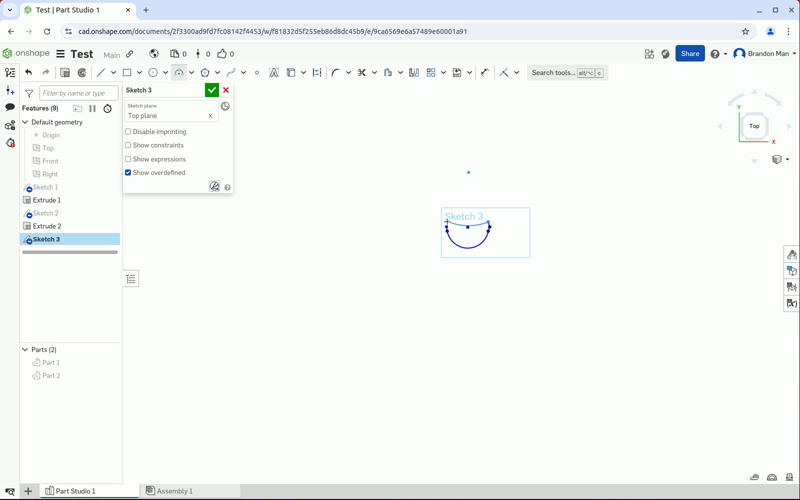
scroll(6)
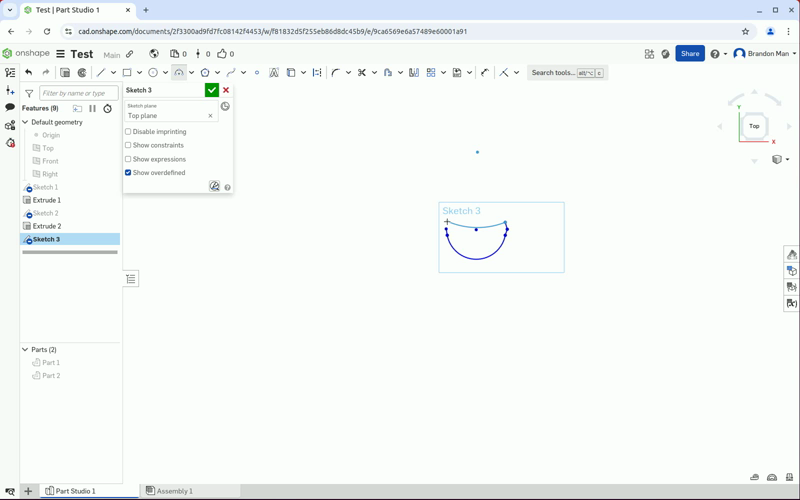
scroll(6)
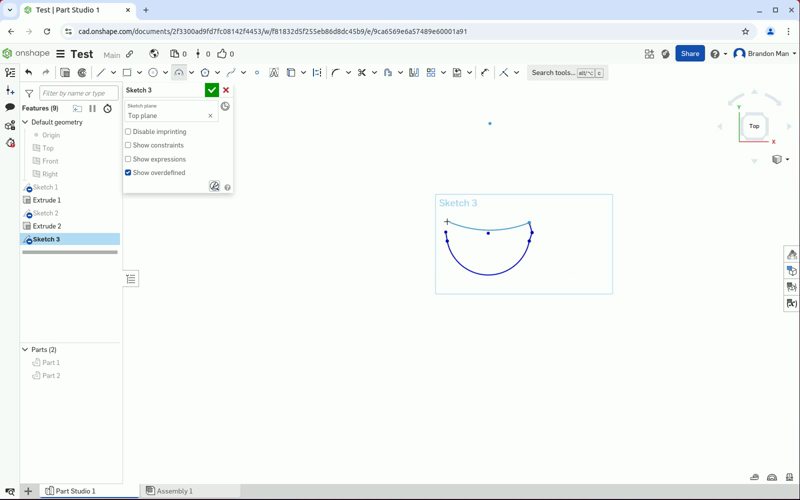
scroll(6)
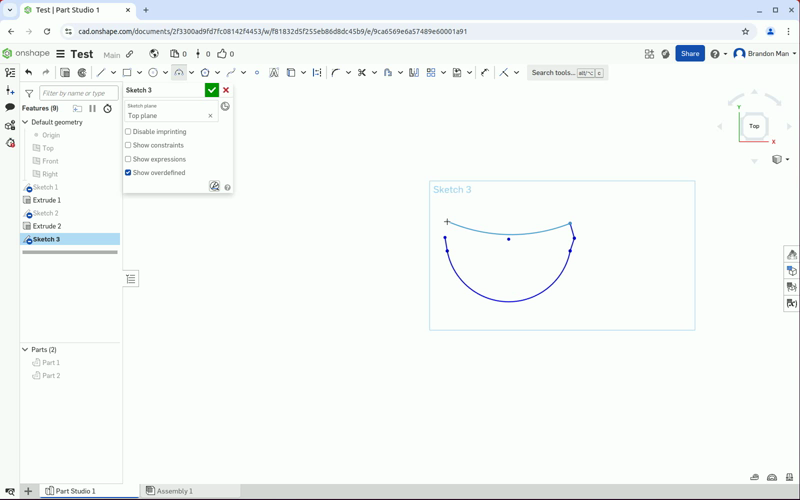
scroll(6)
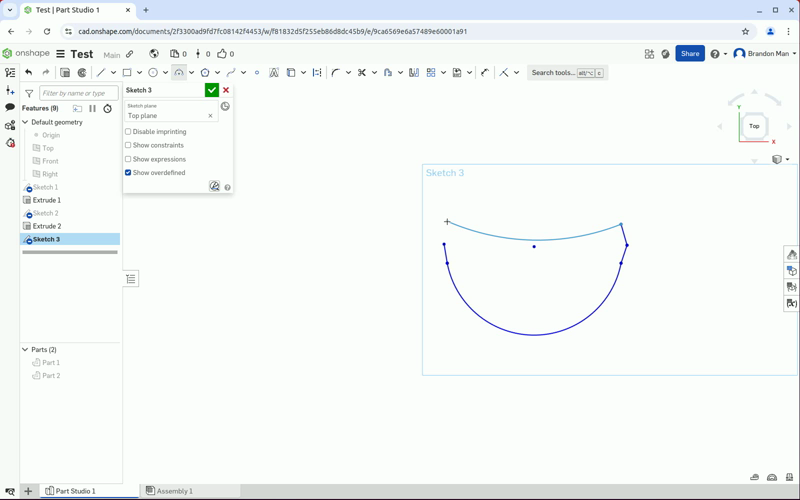
scroll(6)
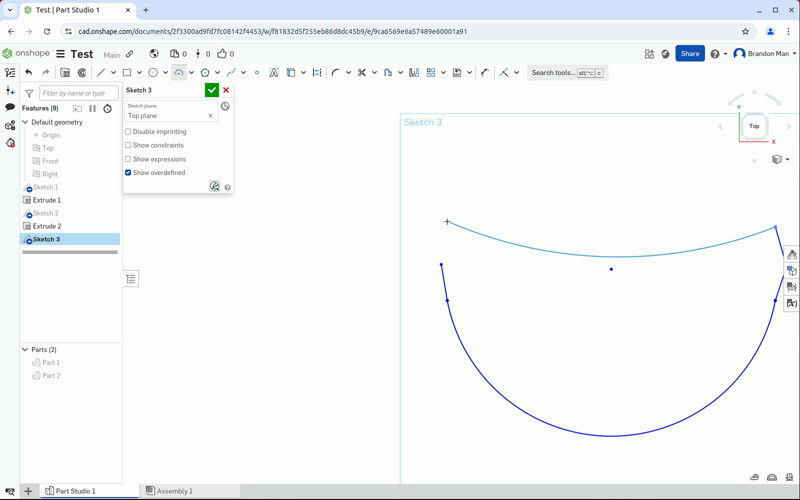
click(447, 221)
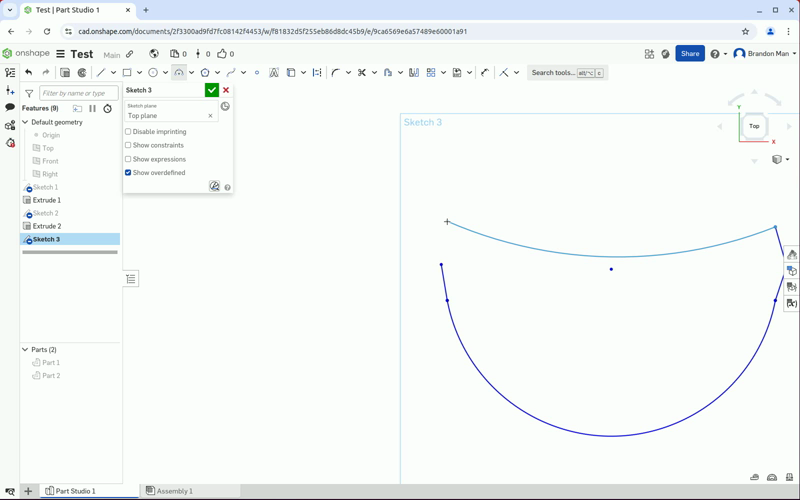
scroll(-6)
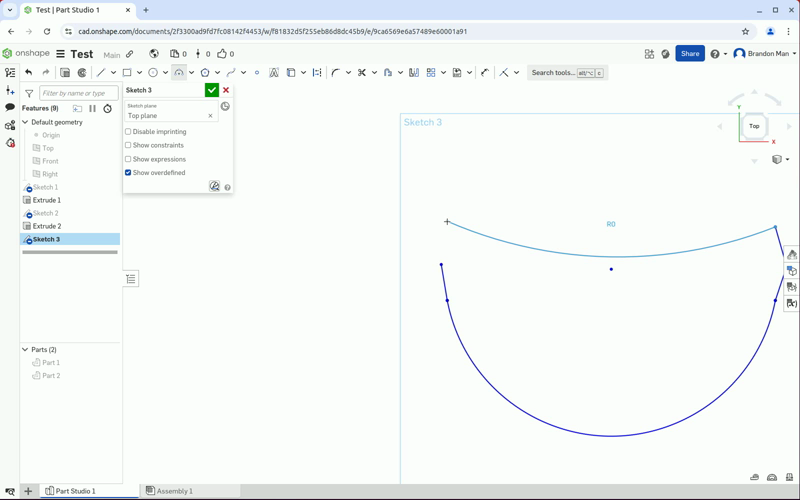
scroll(-6)
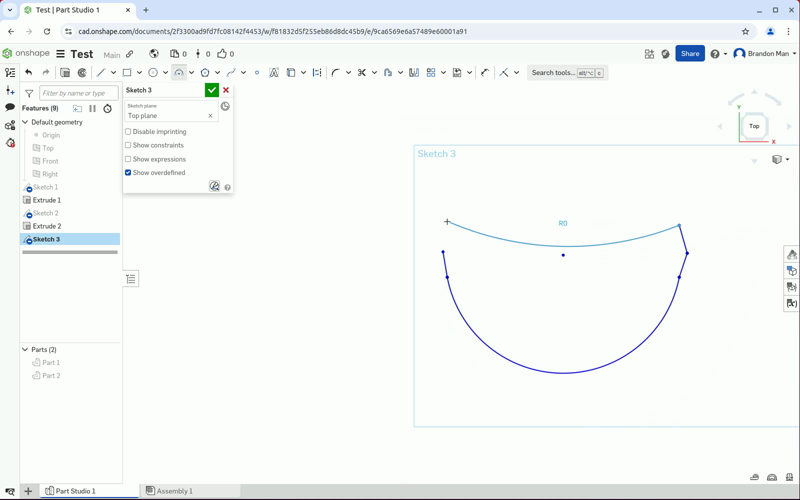
scroll(-6)
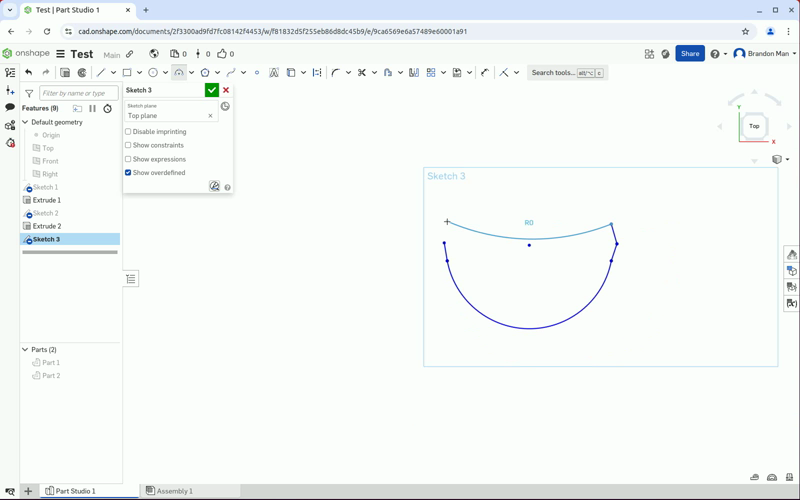
scroll(-6)
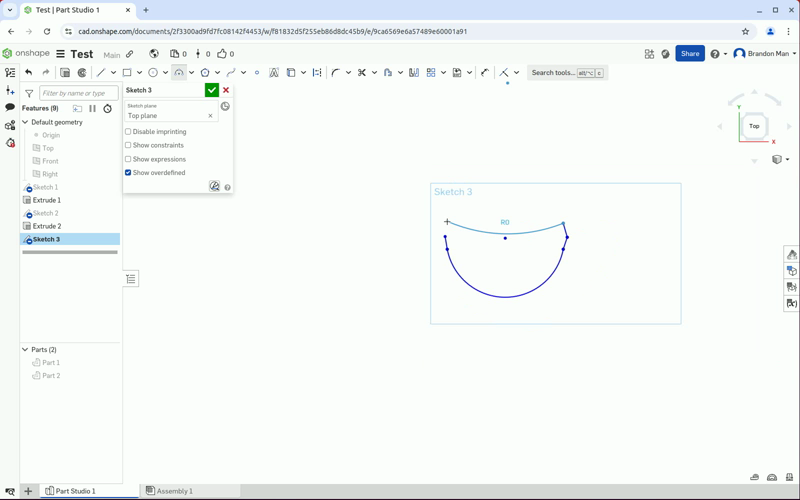
scroll(-6)
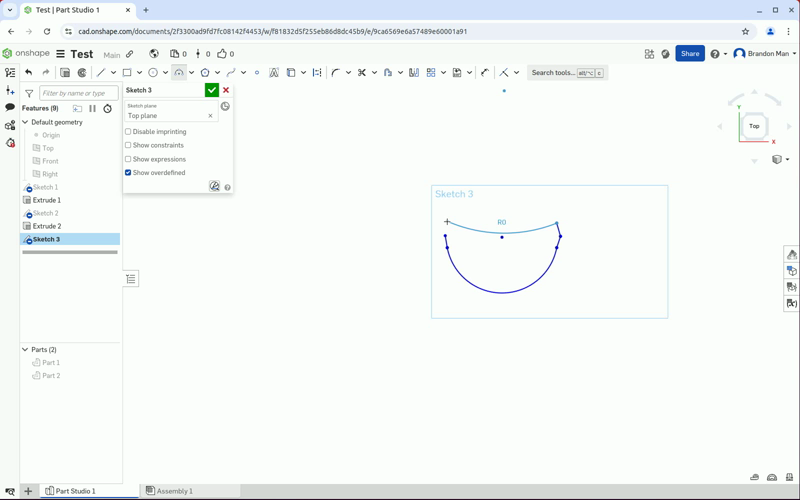
scroll(-6)
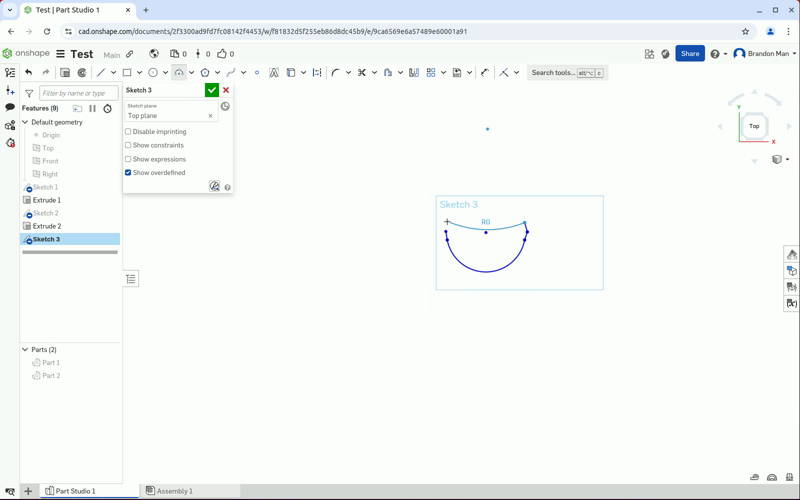
scroll(-6)
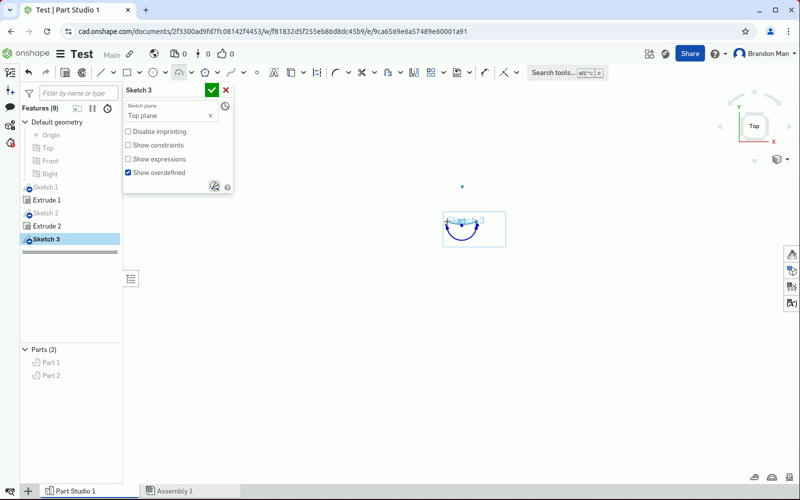
mouse_move(461, 210)
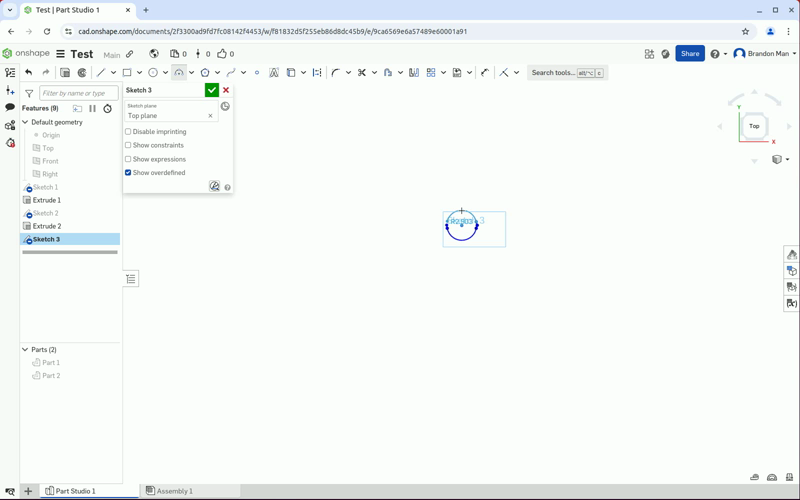
click(461, 210)
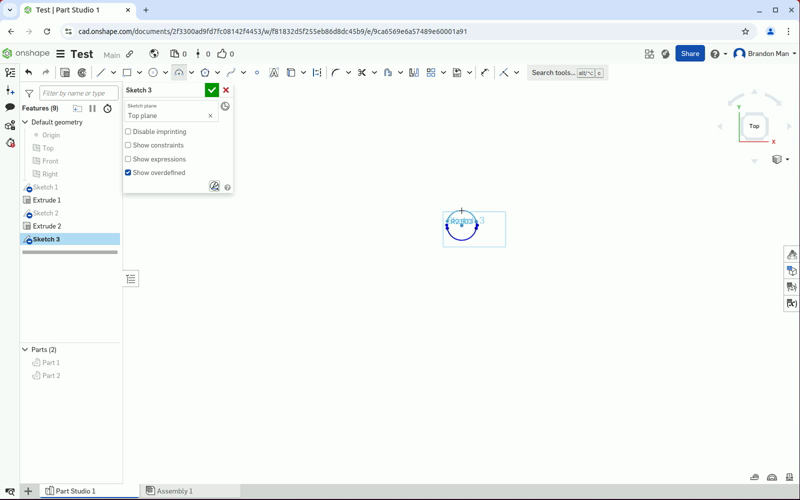
key_up(shift)
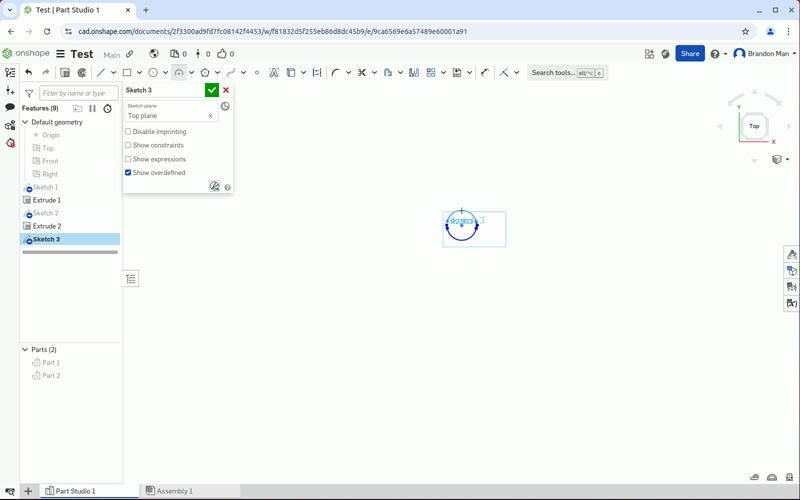
key(esc)
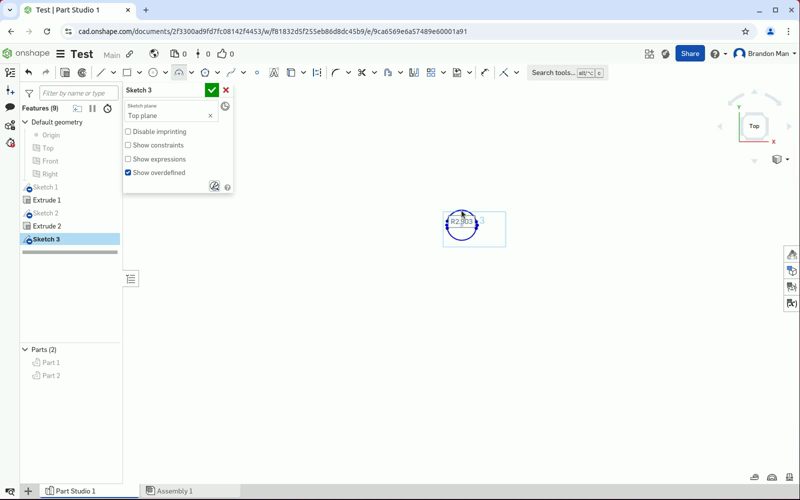
key(l)
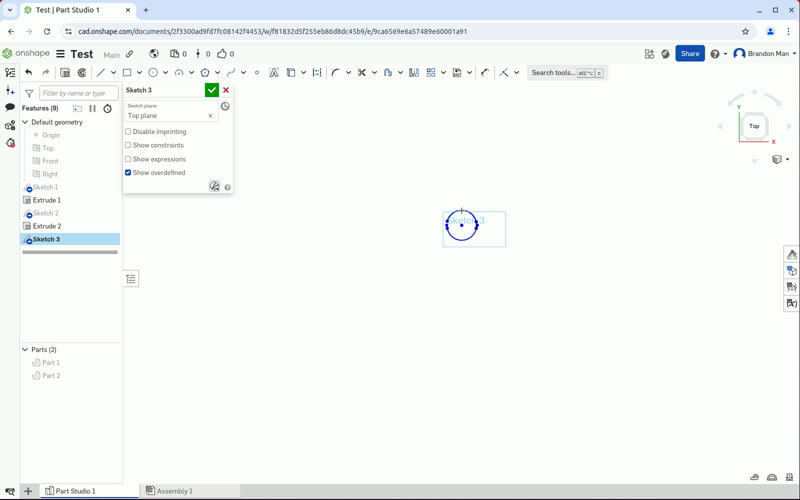
mouse_move(447, 221)
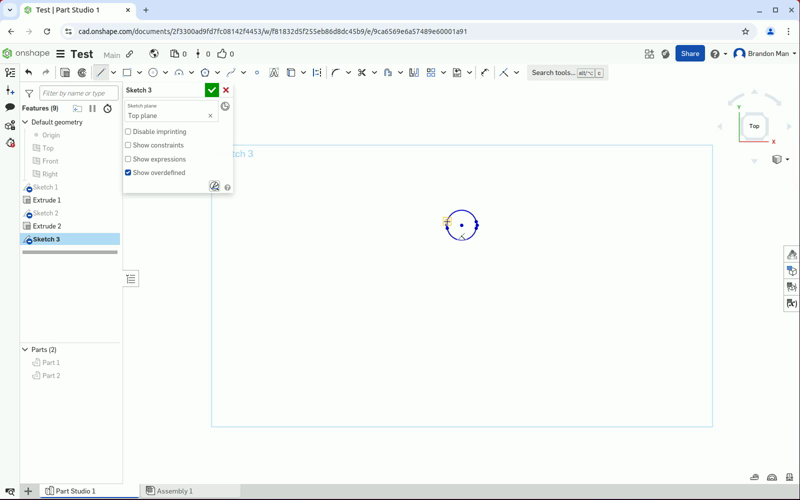
scroll(6)
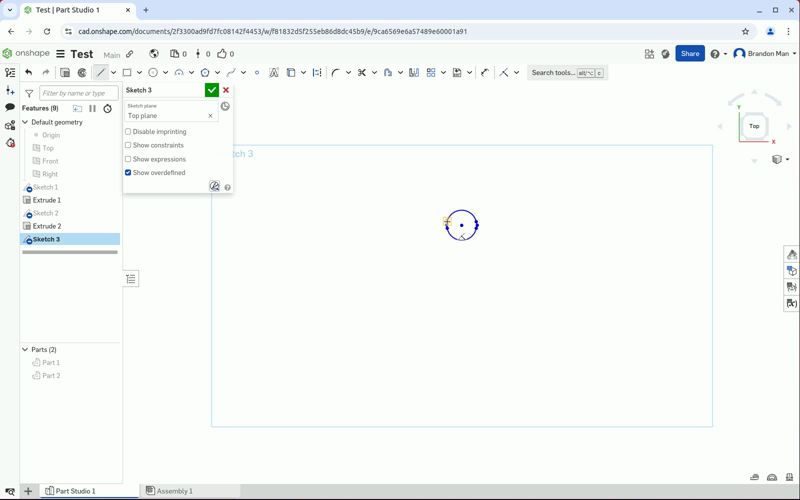
scroll(6)
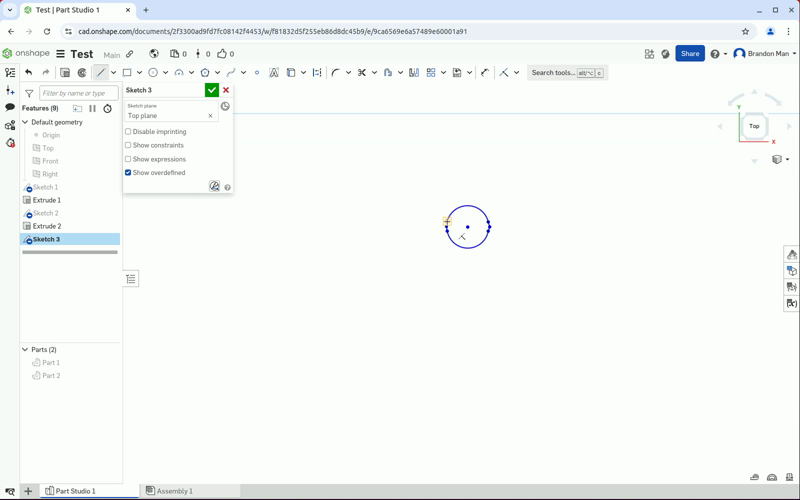
scroll(6)
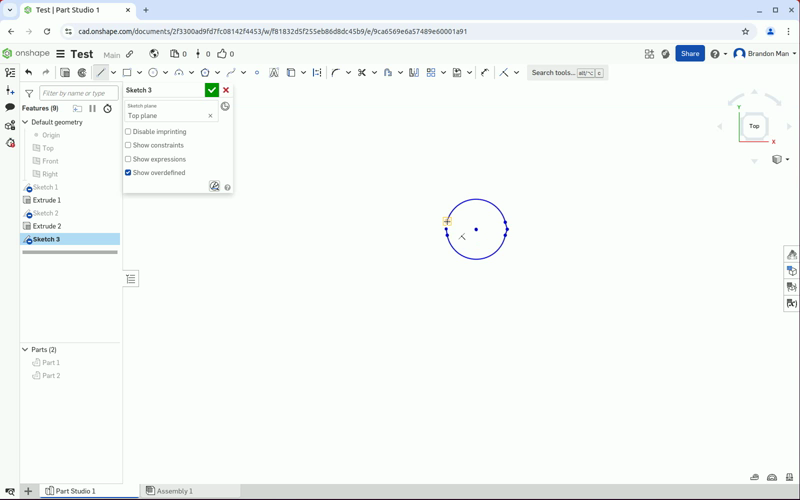
scroll(6)
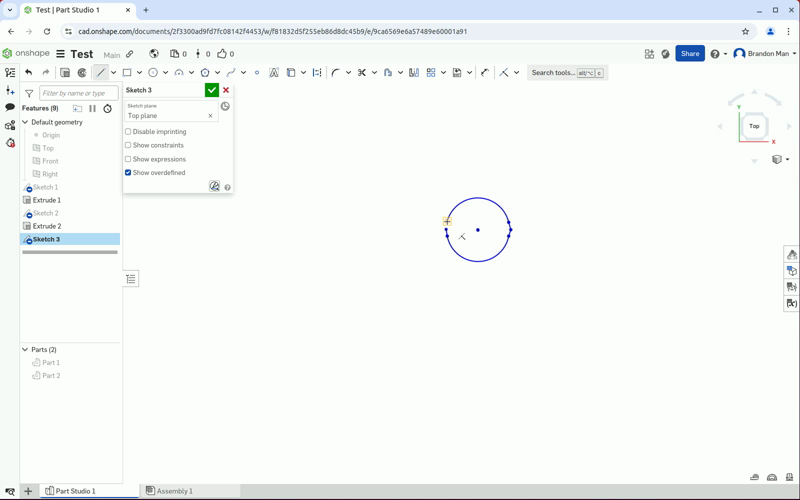
scroll(6)
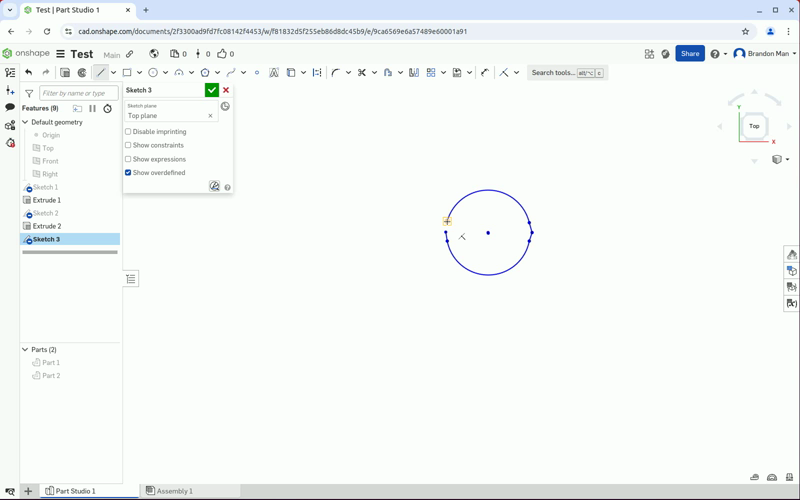
scroll(6)
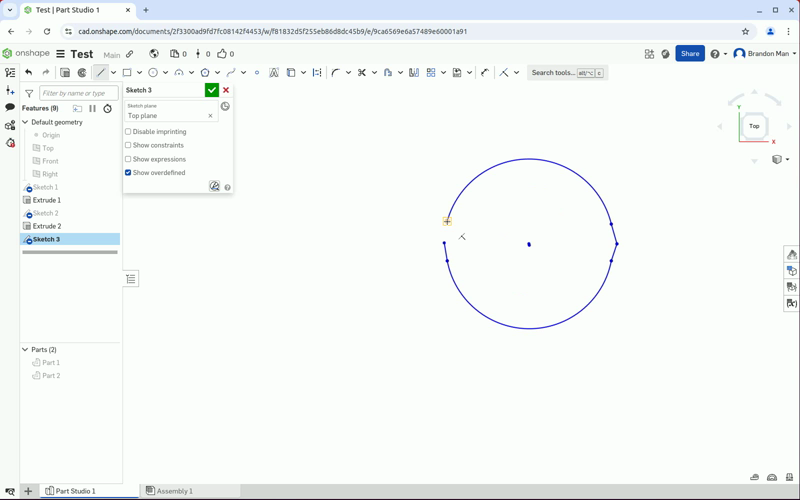
scroll(6)
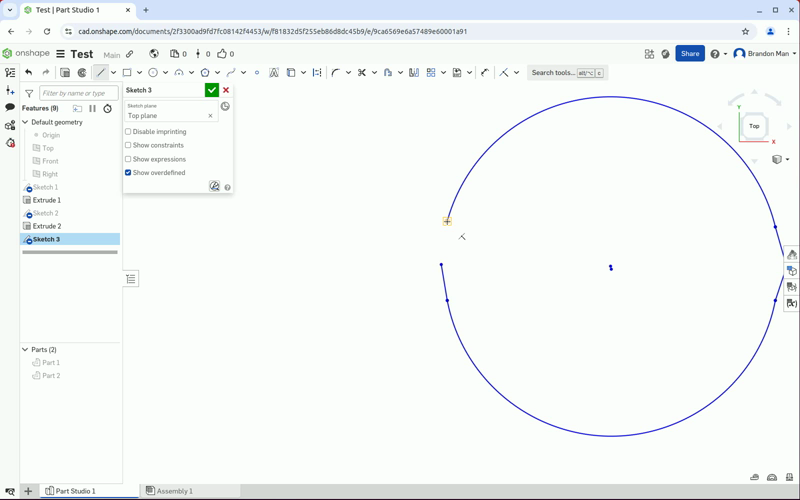
click(447, 221)
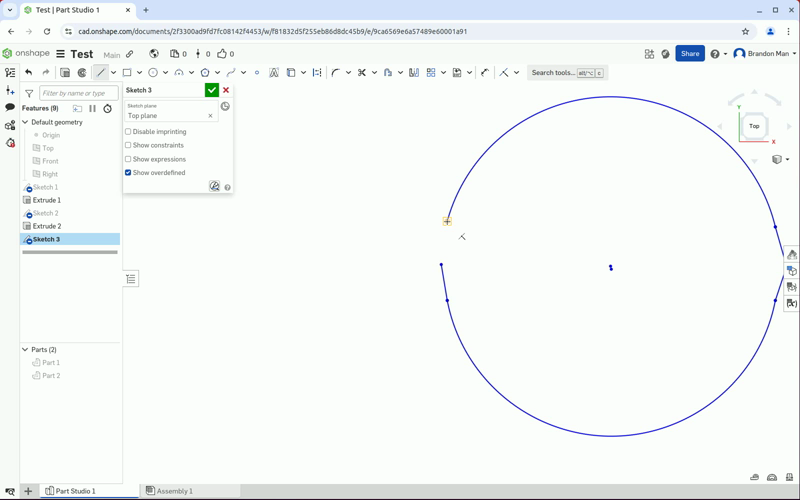
scroll(-6)
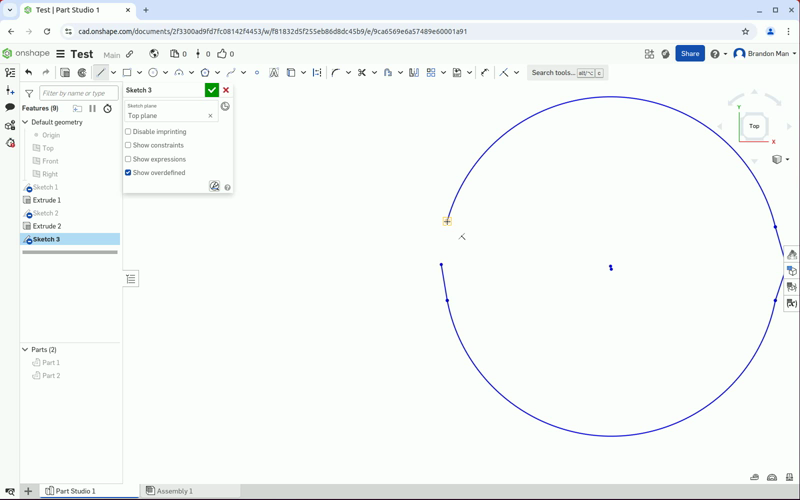
scroll(-6)
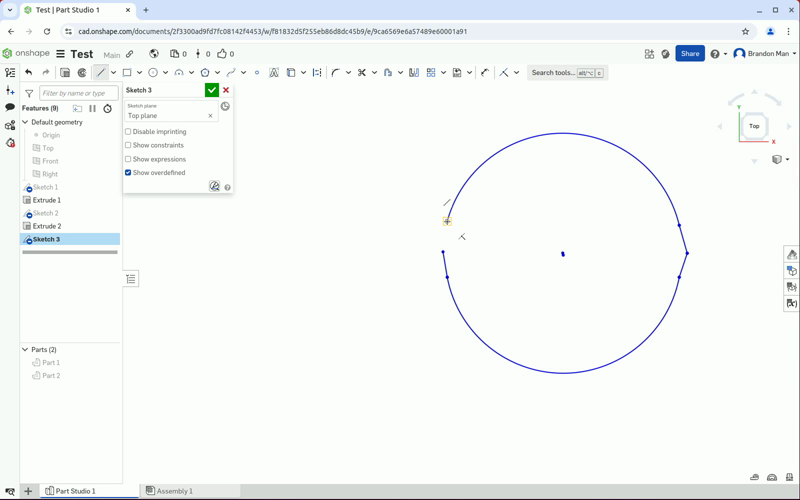
scroll(-6)
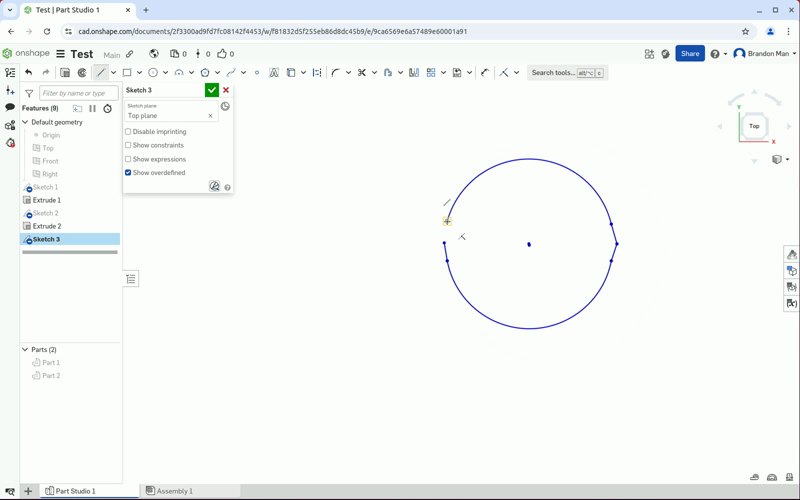
scroll(-6)
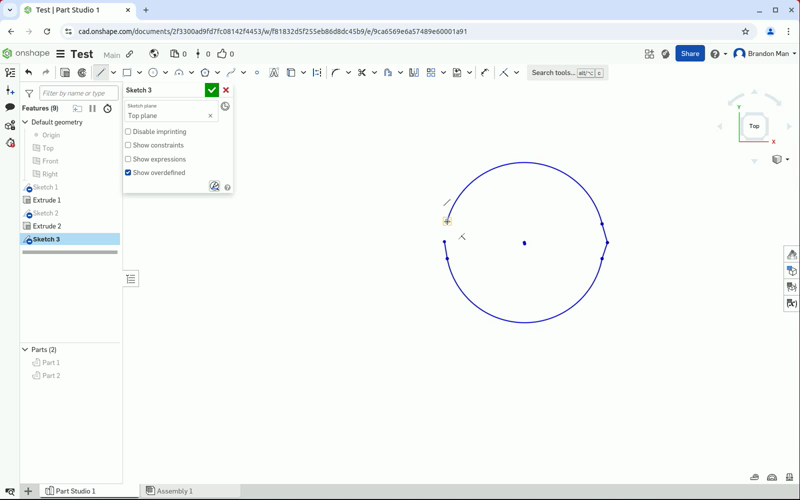
scroll(-6)
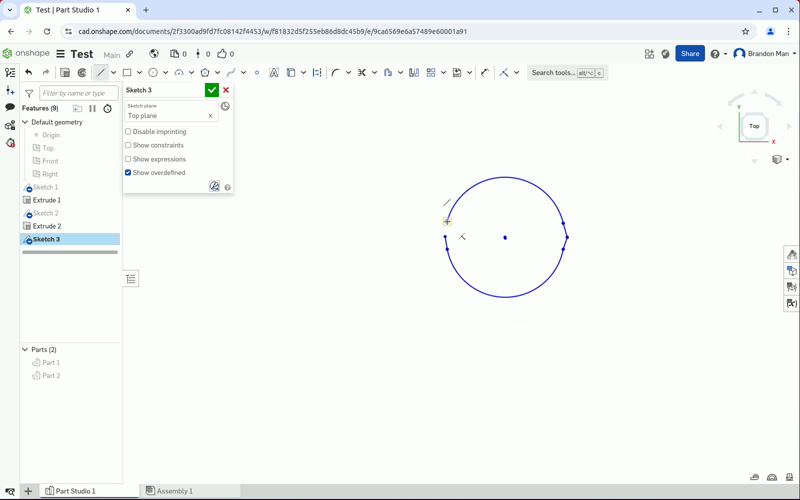
scroll(-6)
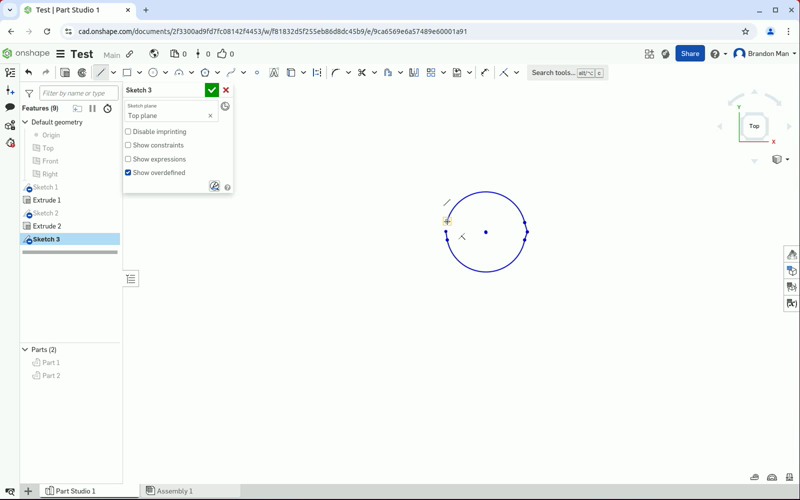
scroll(-6)
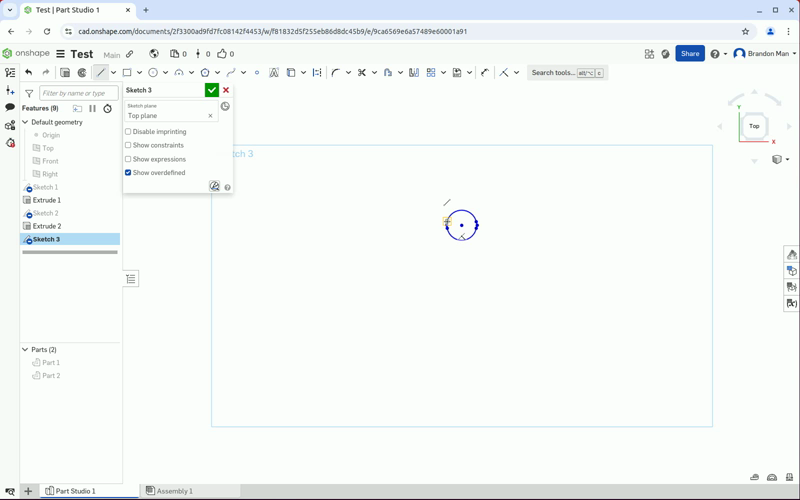
mouse_move(477, 221)
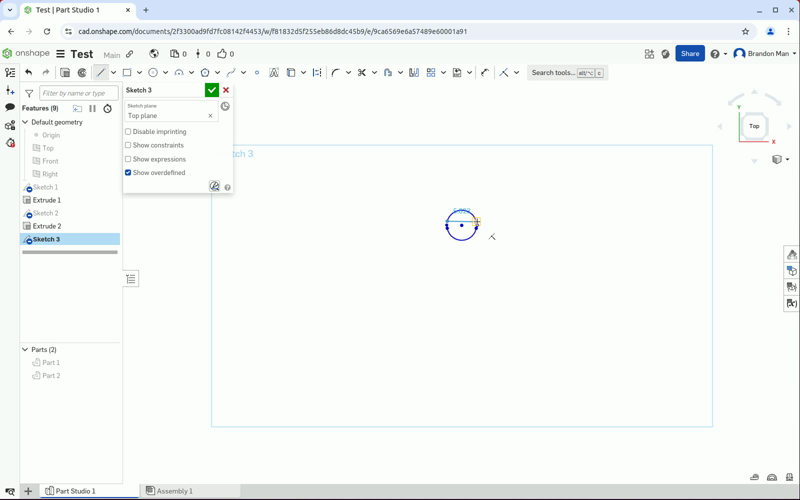
key_down(shift)
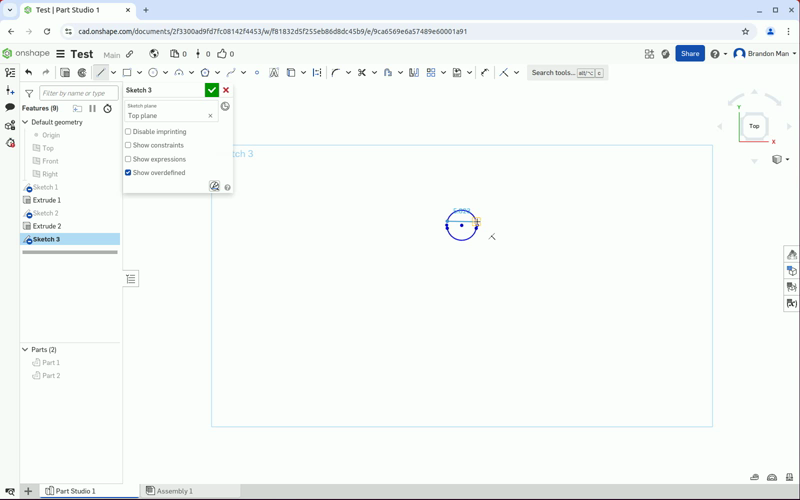
mouse_move(446, 225)
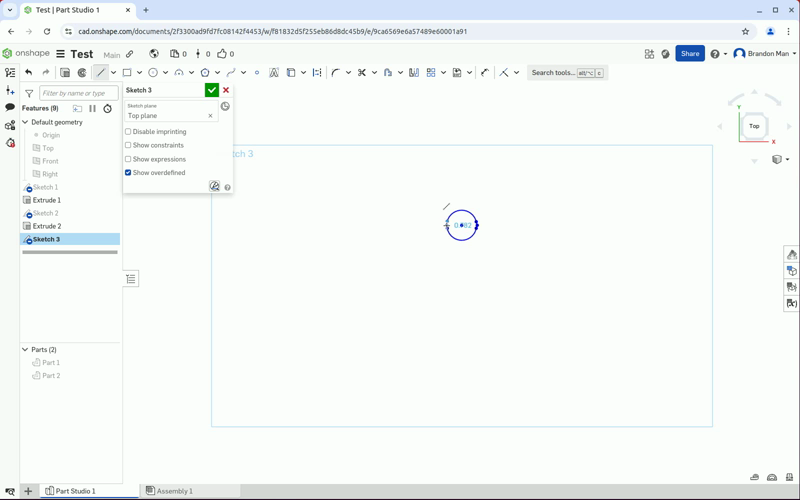
scroll(6)
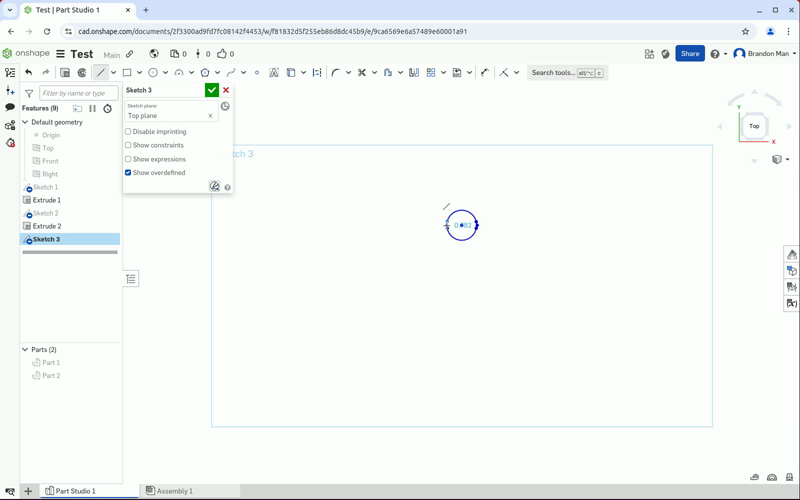
scroll(6)
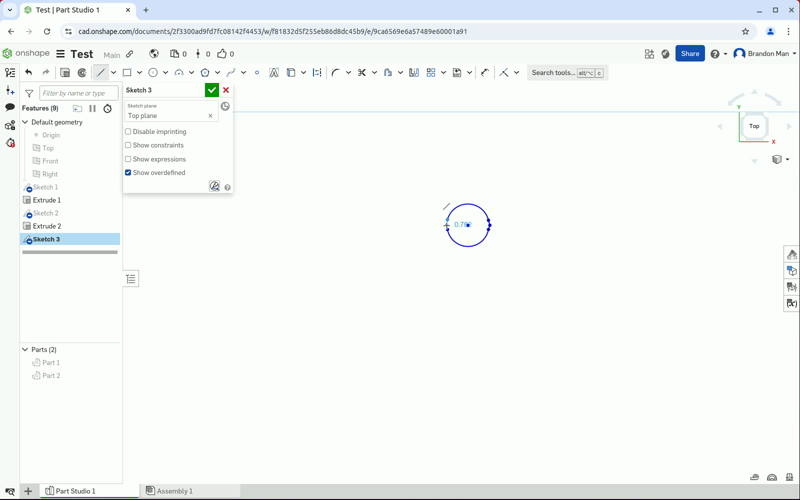
scroll(6)
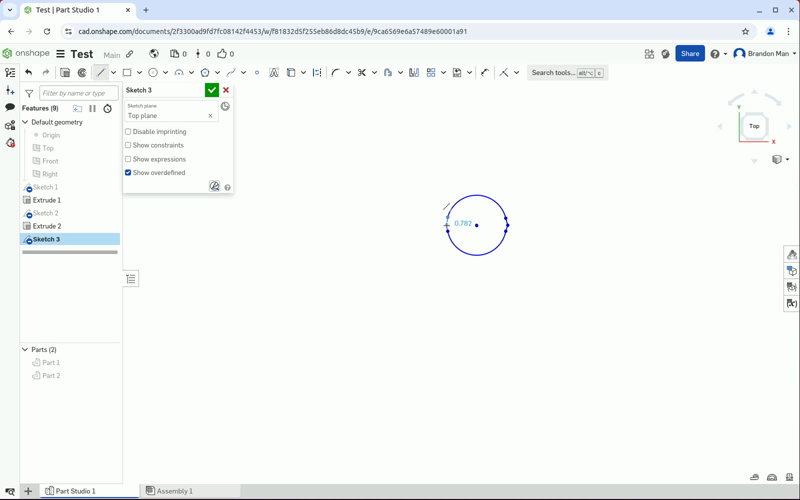
scroll(6)
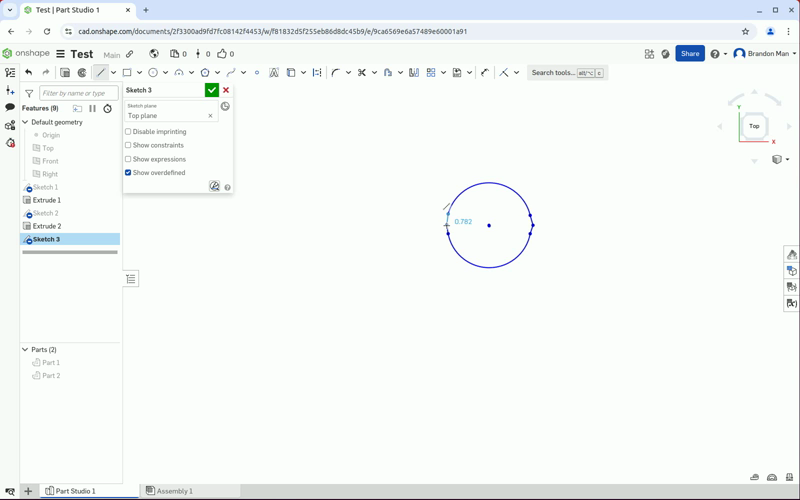
scroll(6)
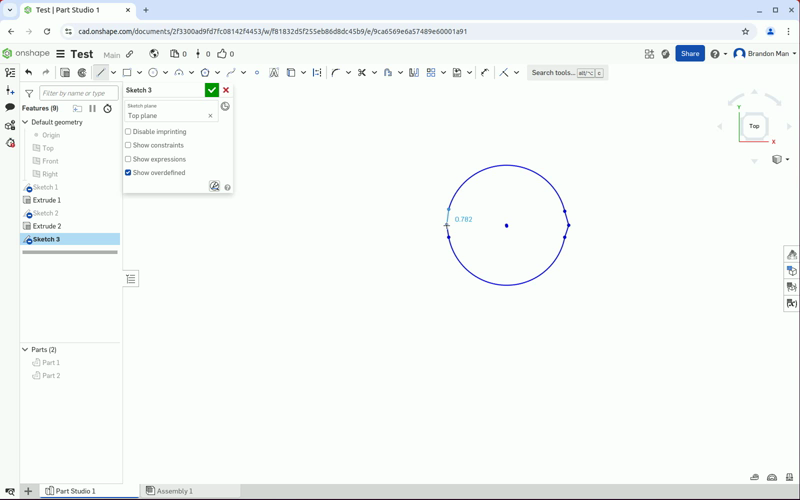
scroll(6)
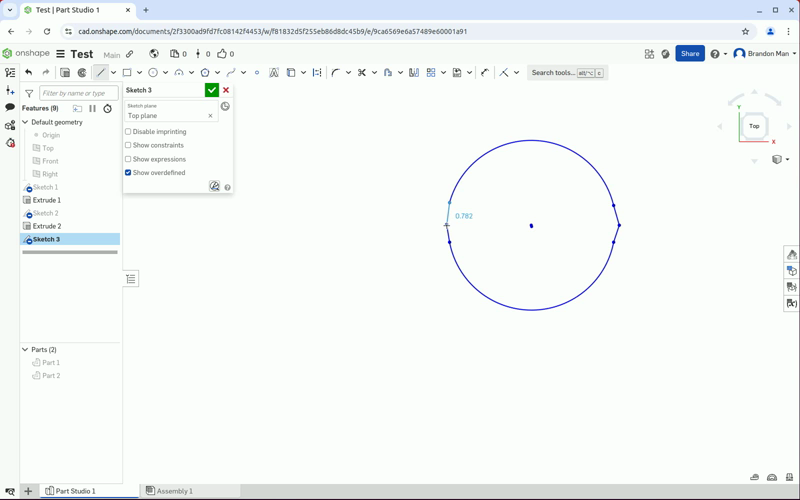
scroll(6)
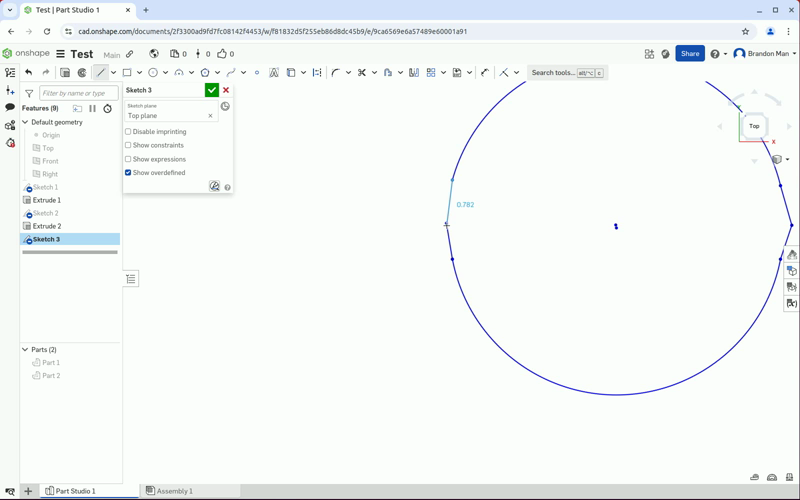
key_up(shift)
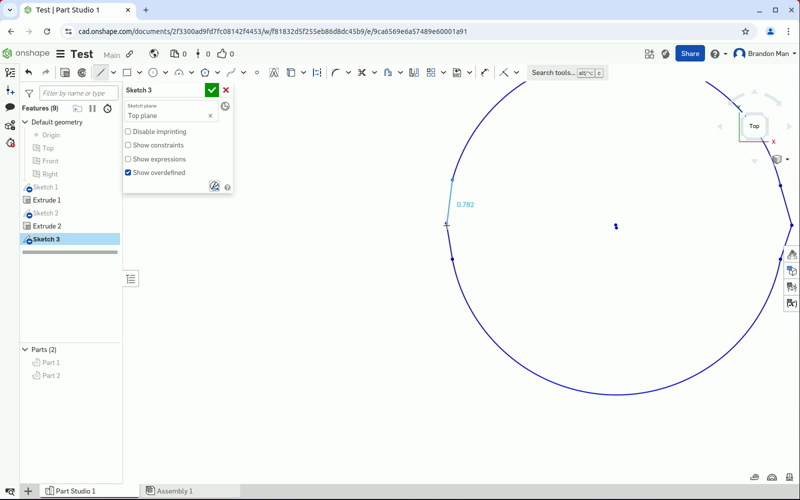
click(446, 225)
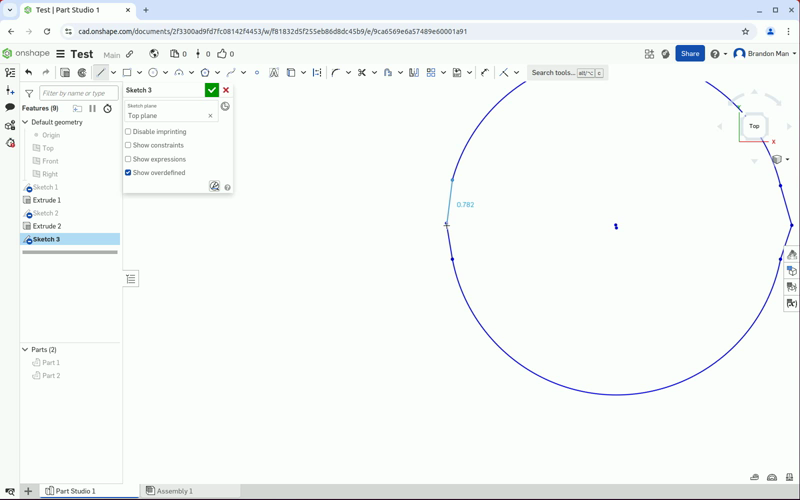
scroll(-6)
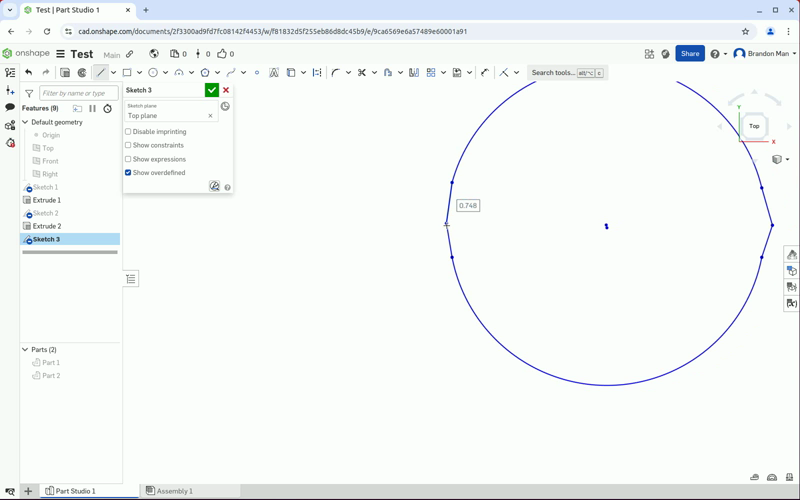
scroll(-6)
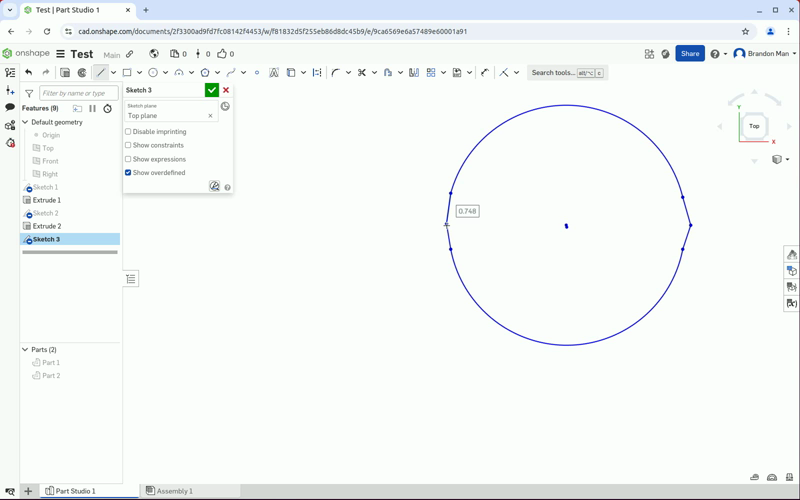
scroll(-6)
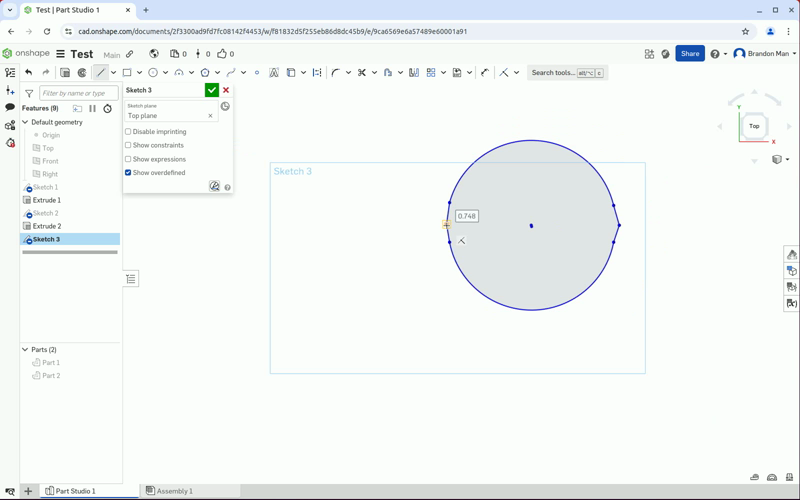
scroll(-6)
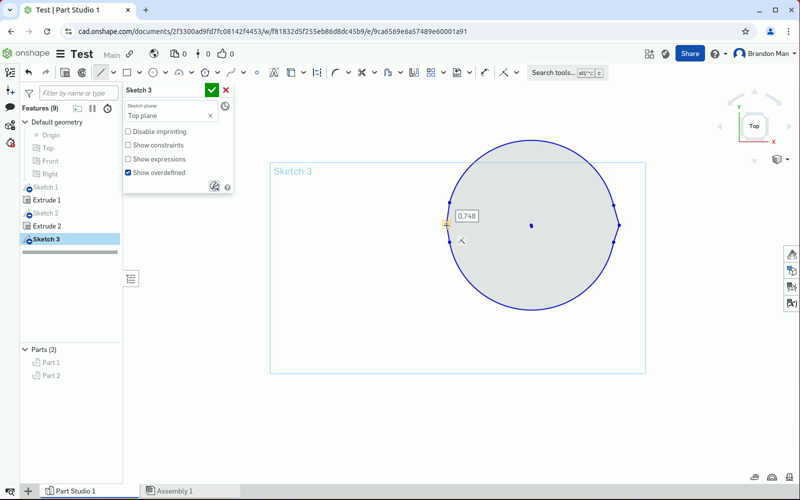
scroll(-6)
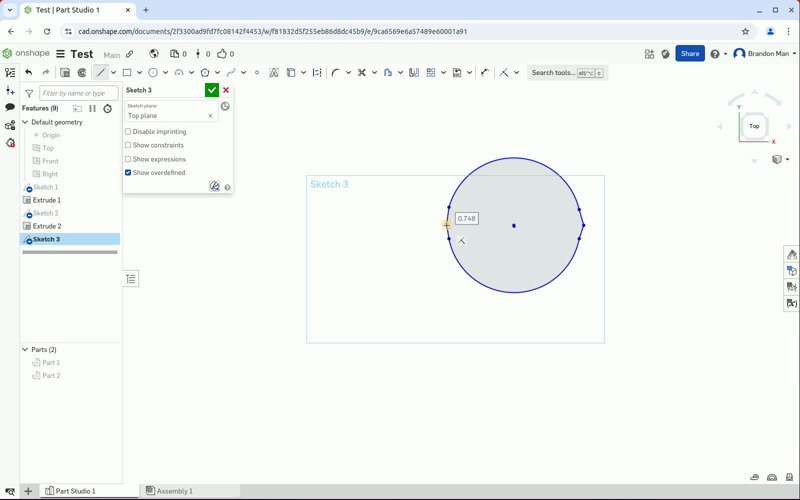
scroll(-6)
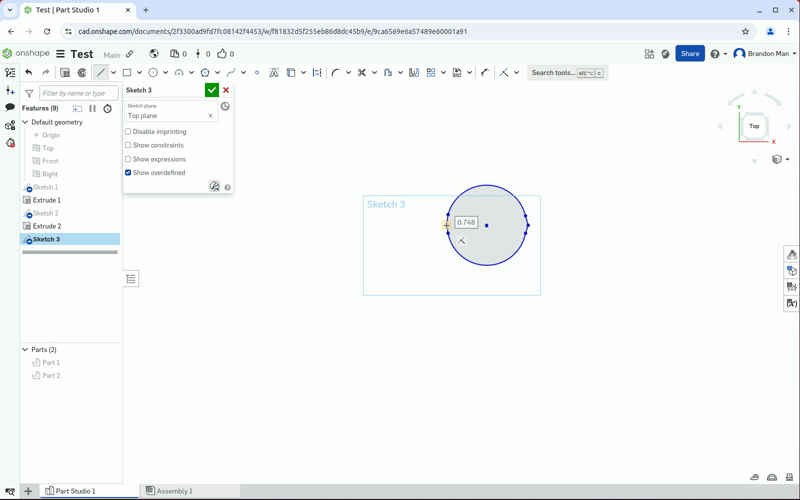
scroll(-6)
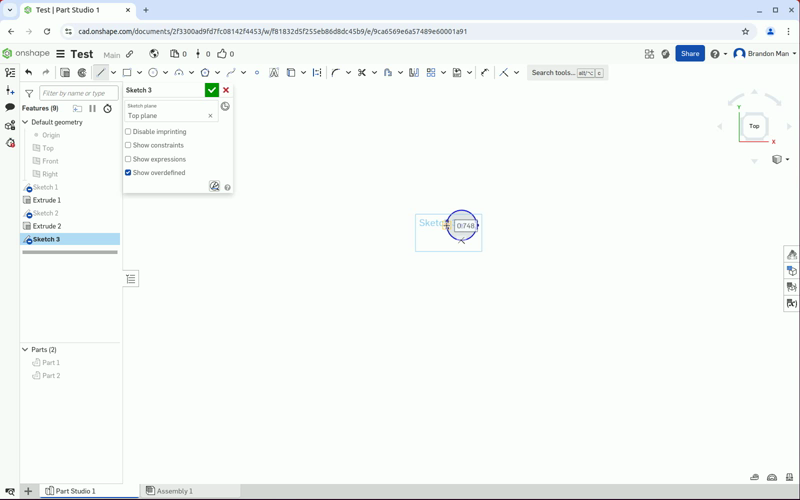
key(esc)
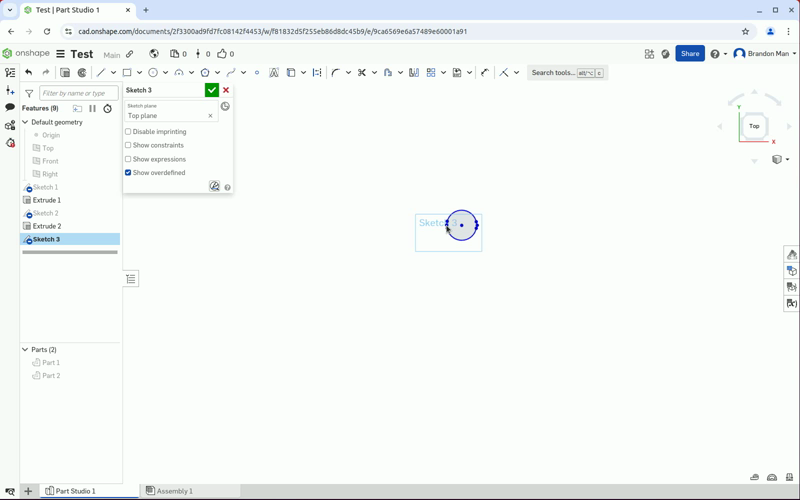
key(c)
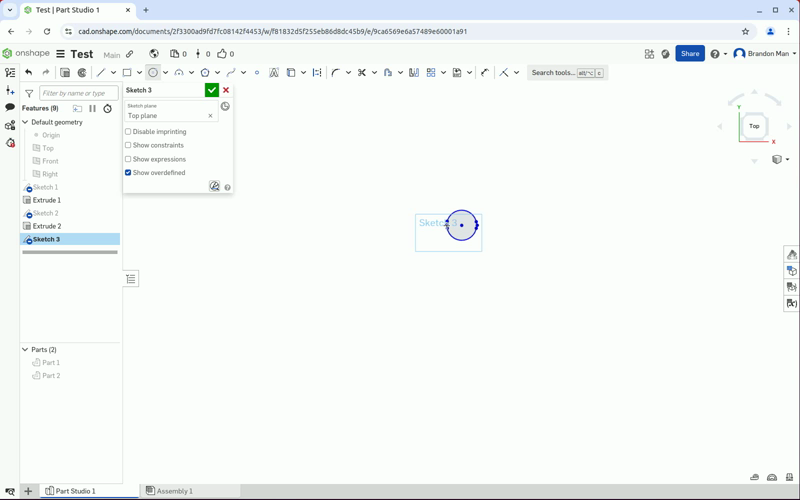
key_down(shift)
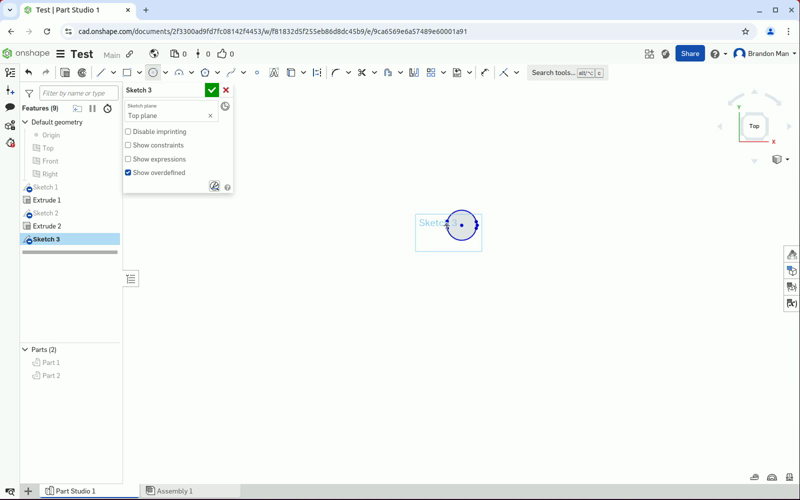
mouse_move(461, 225)
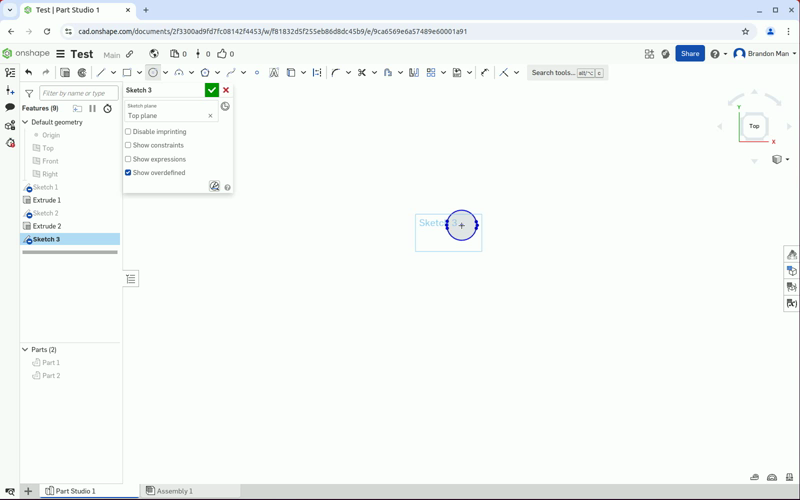
click(461, 225)
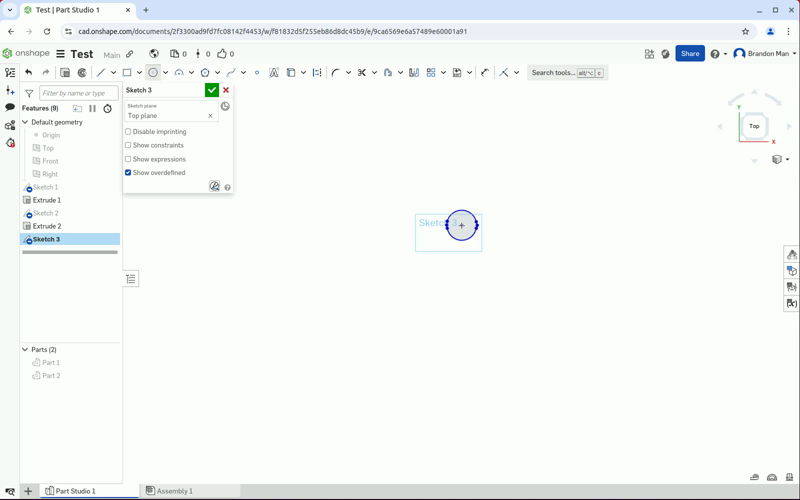
key_up(shift)
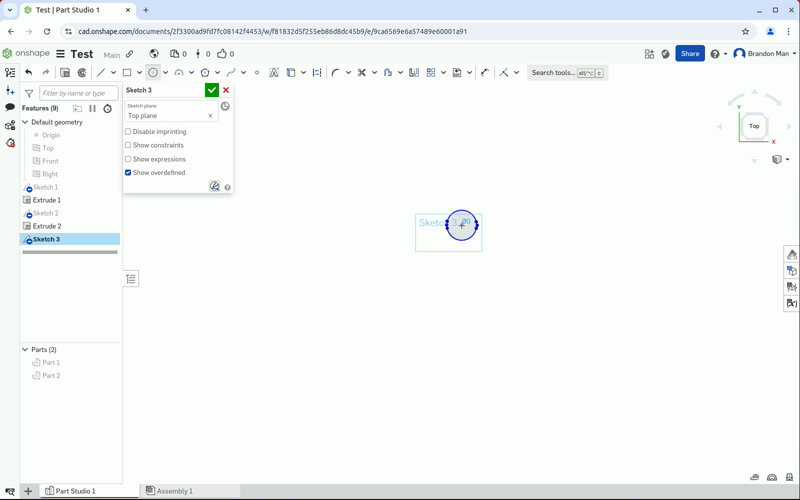
mouse_move(464, 225)
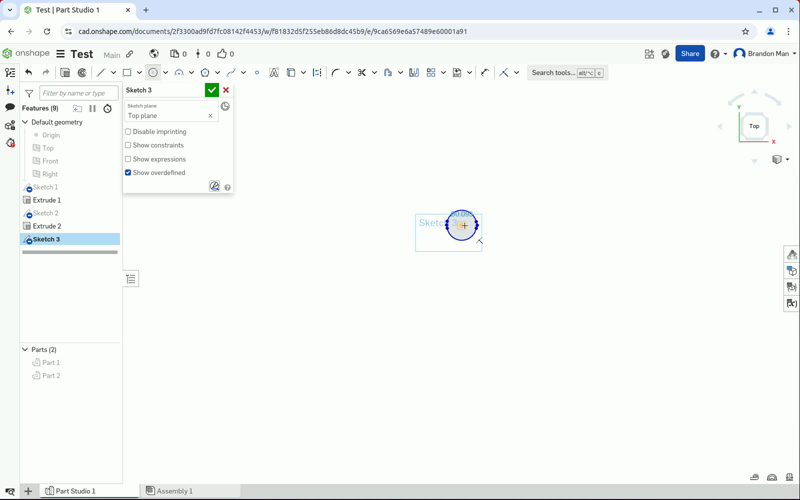
scroll(6)
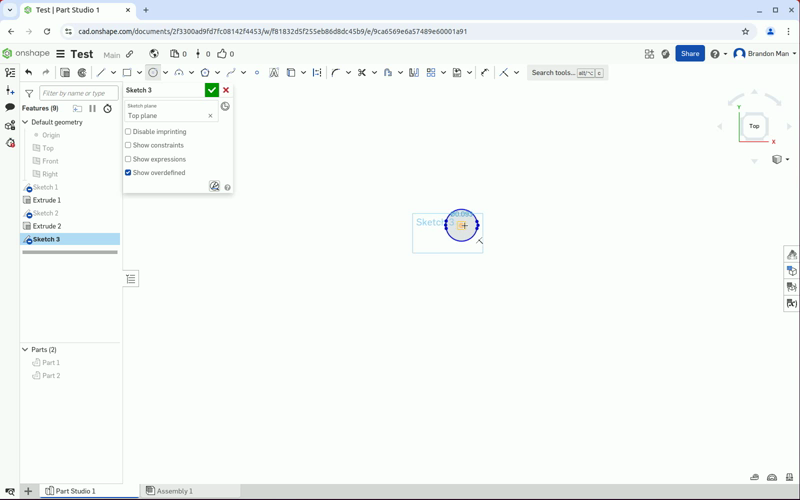
scroll(6)
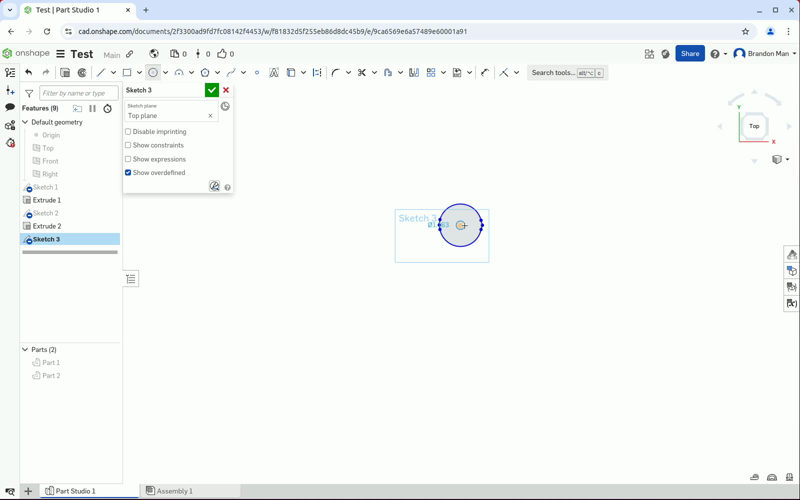
scroll(6)
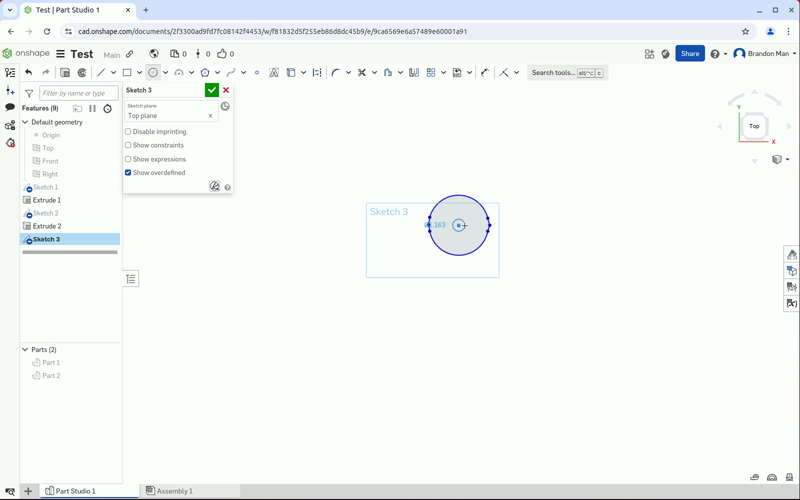
scroll(6)
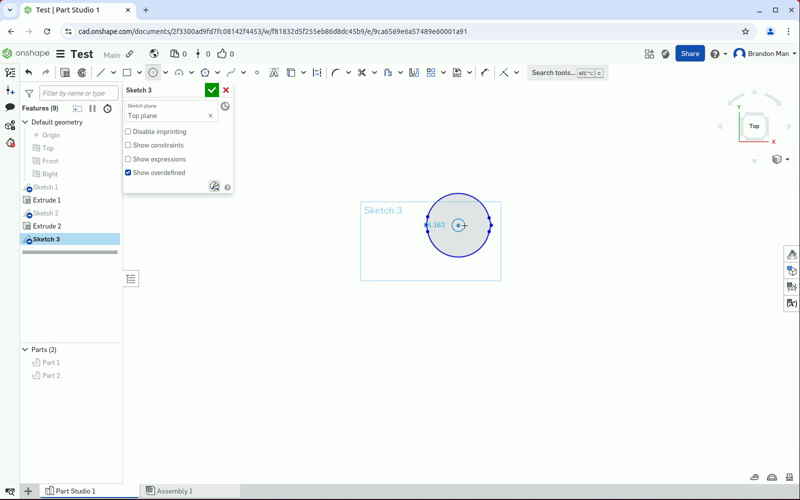
scroll(6)
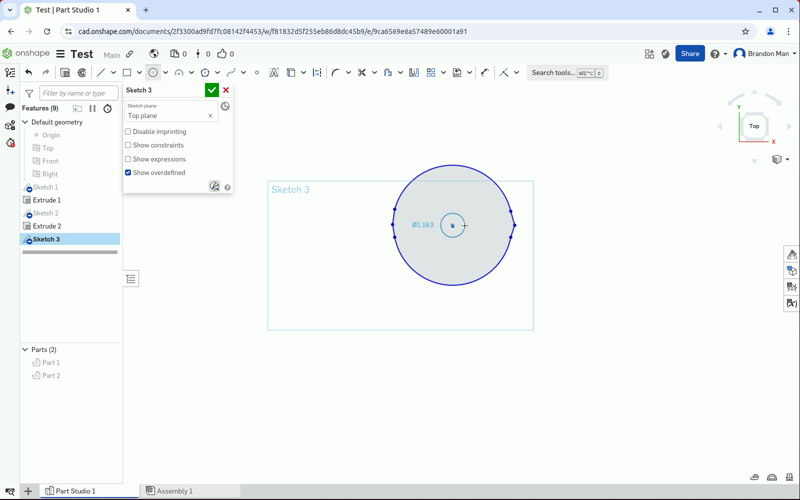
scroll(6)
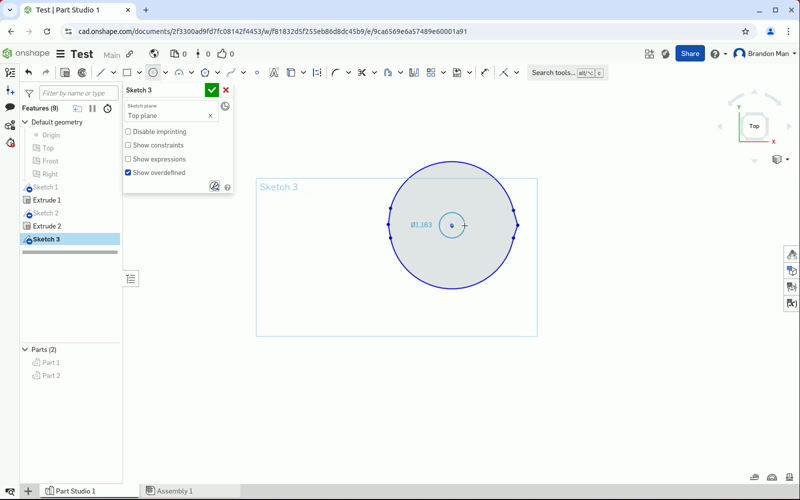
scroll(6)
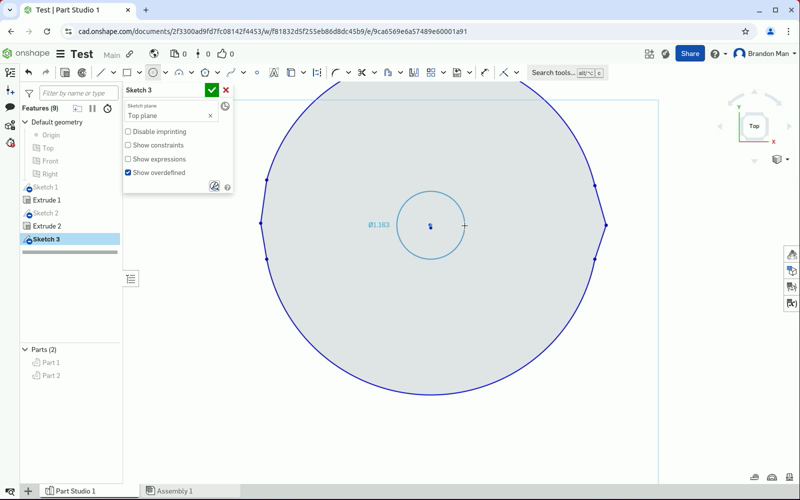
click(464, 225)
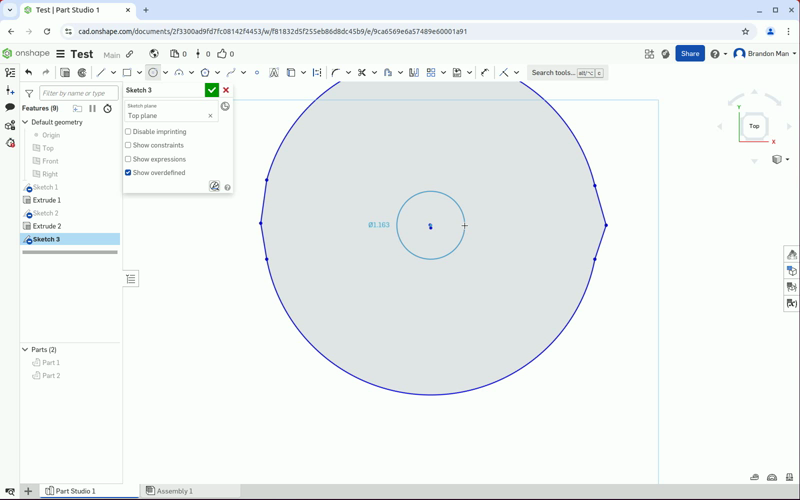
scroll(-6)
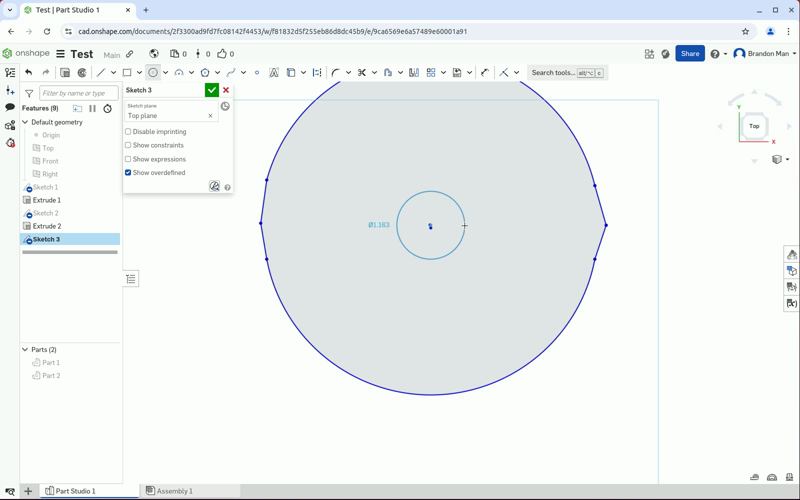
scroll(-6)
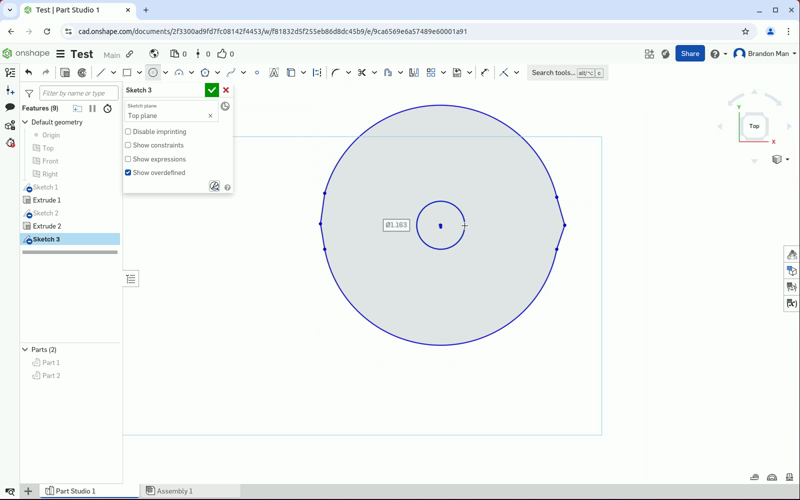
scroll(-6)
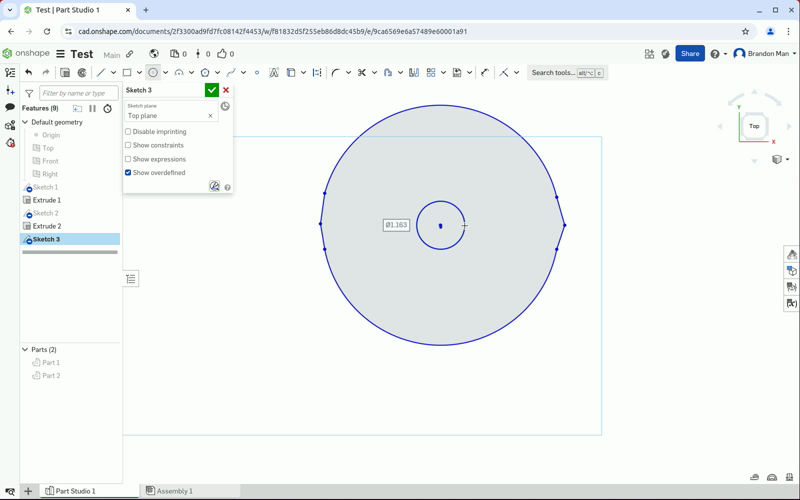
scroll(-6)
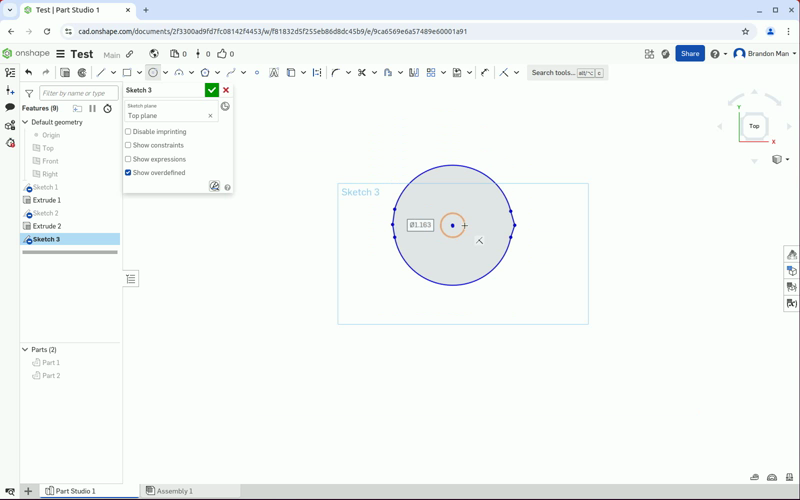
scroll(-6)
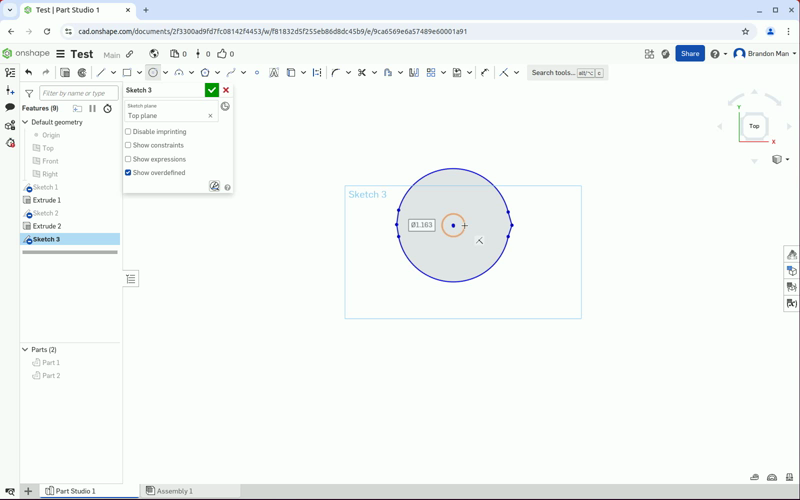
scroll(-6)
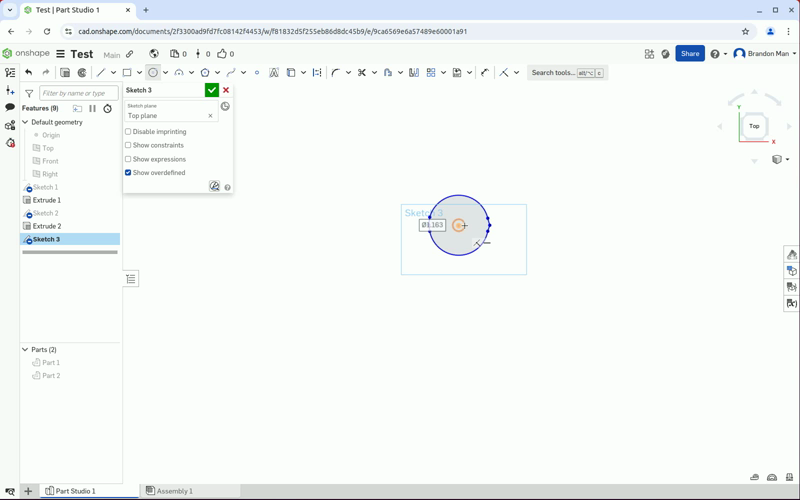
scroll(-6)
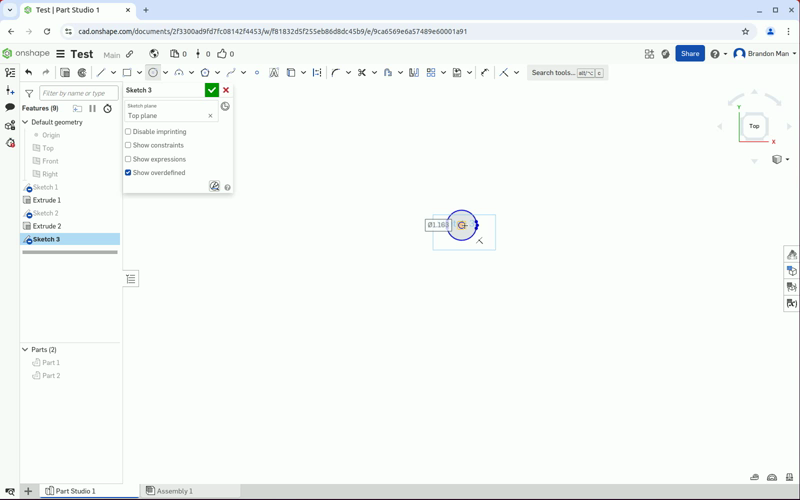
key(esc)
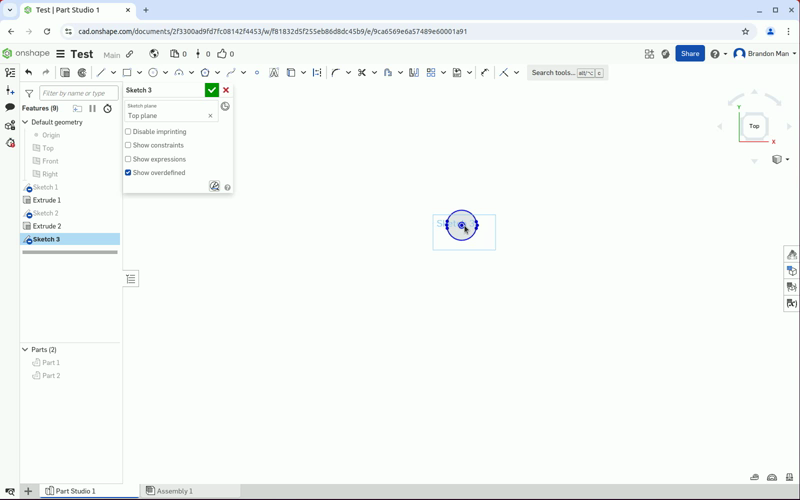
mouse_move(452, 225)
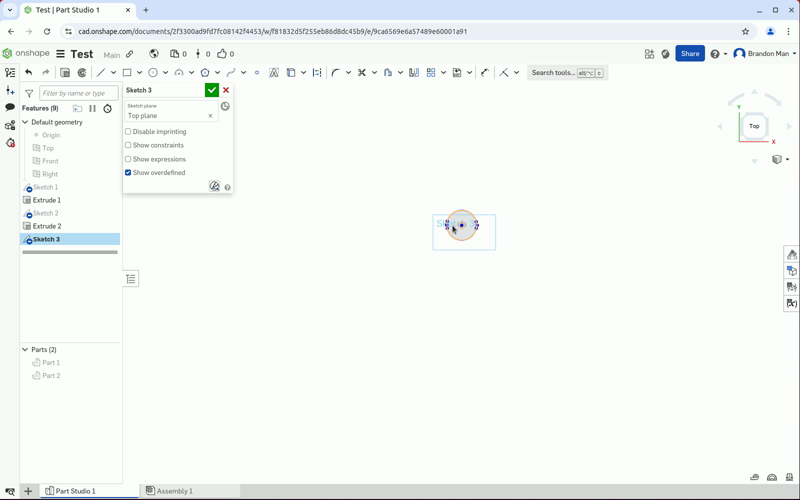
scroll(6)
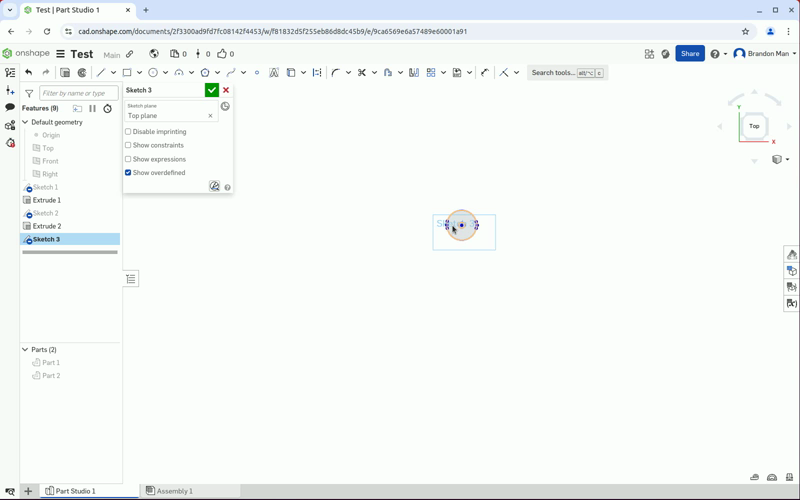
scroll(6)
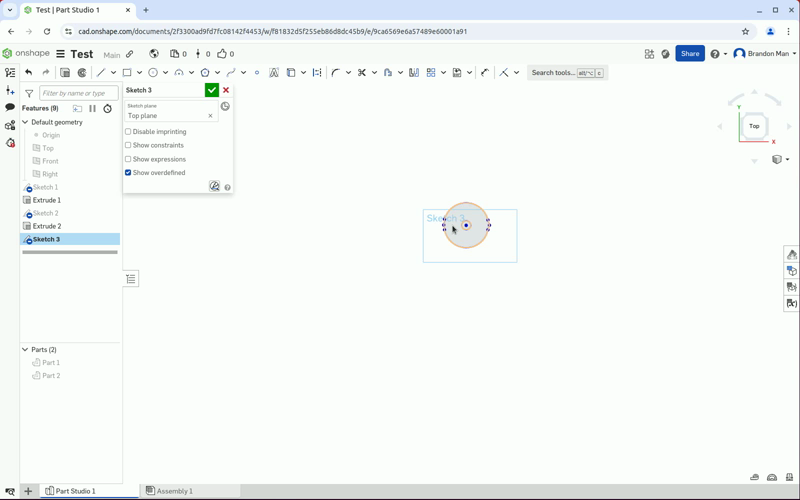
scroll(6)
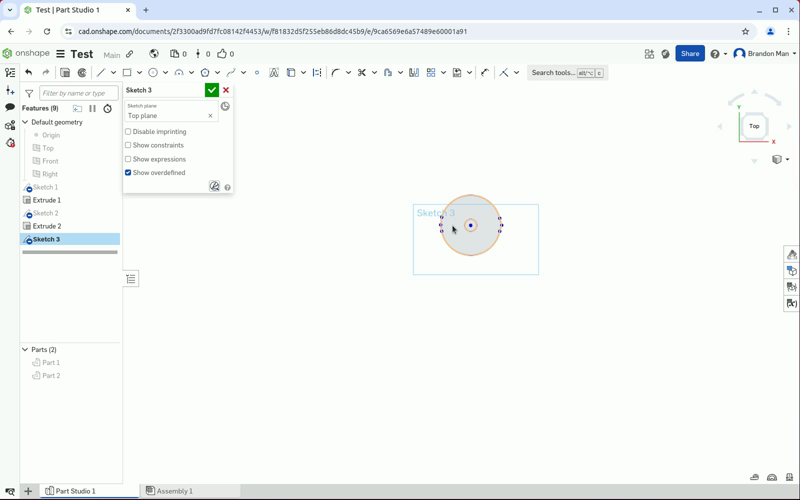
scroll(6)
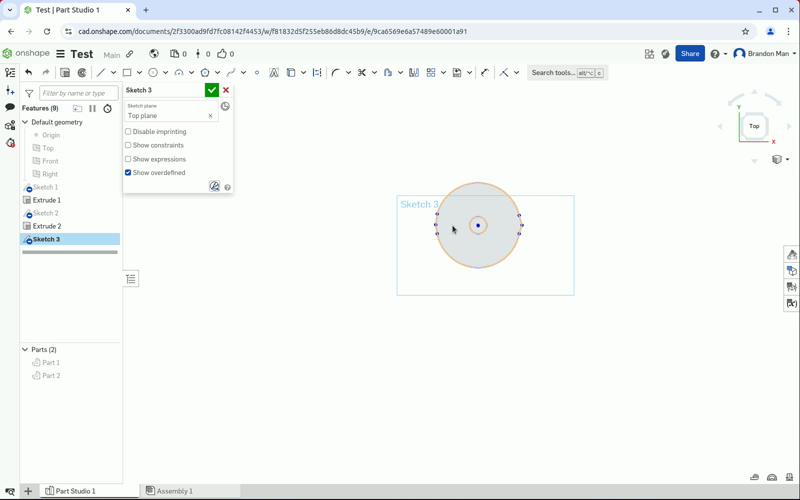
scroll(6)
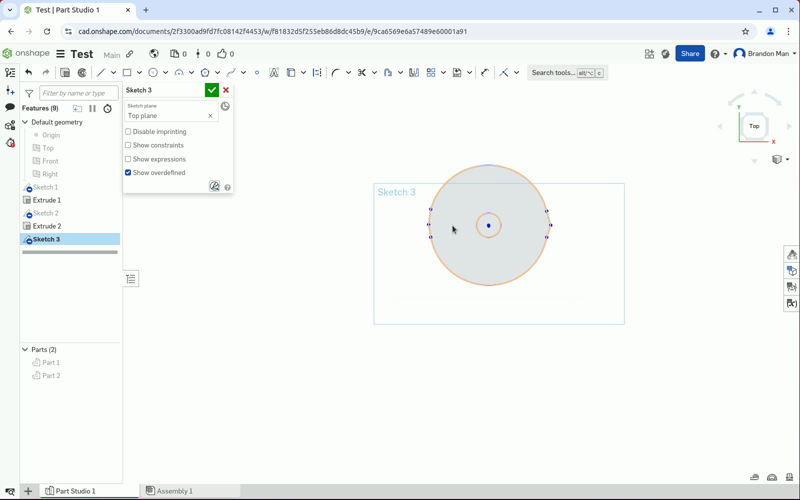
scroll(6)
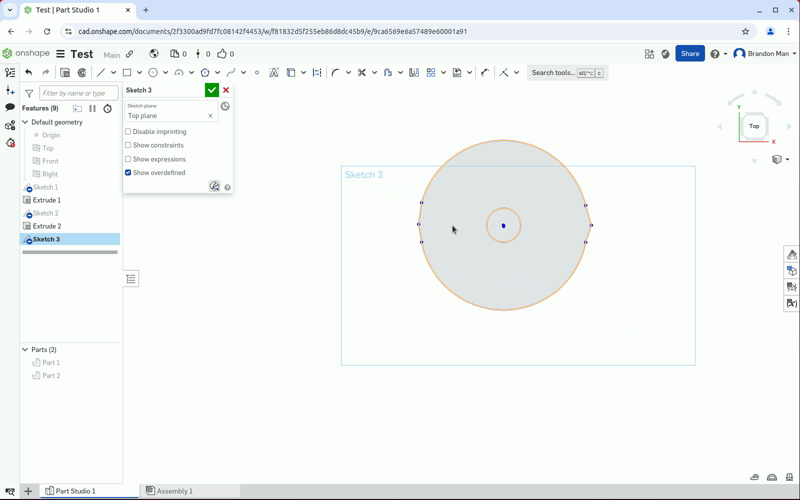
scroll(6)
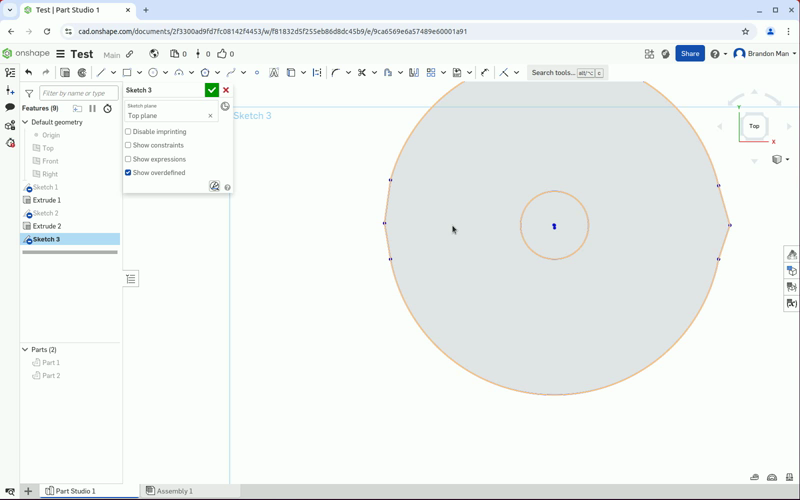
click(452, 225)
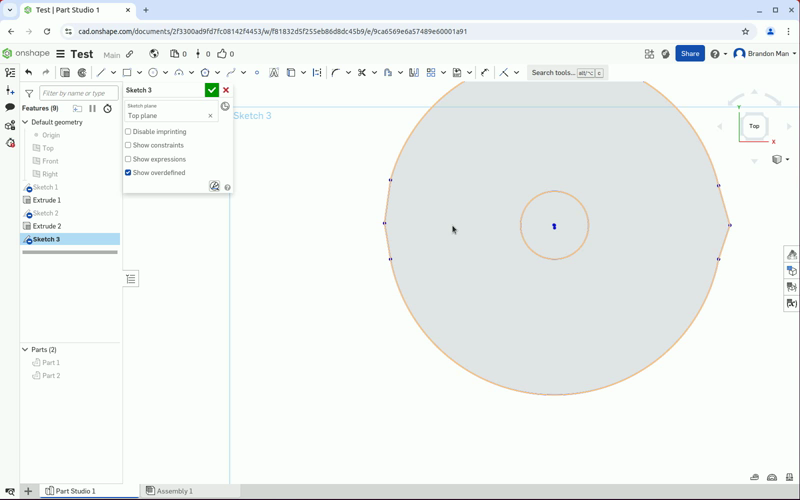
scroll(-6)
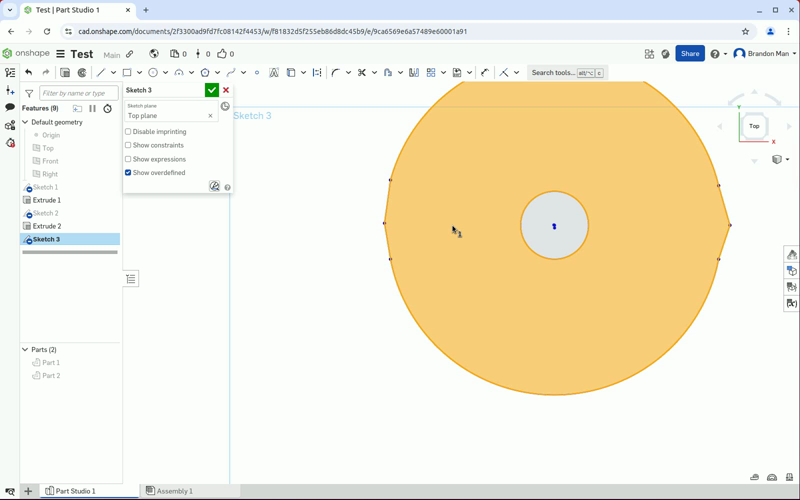
scroll(-6)
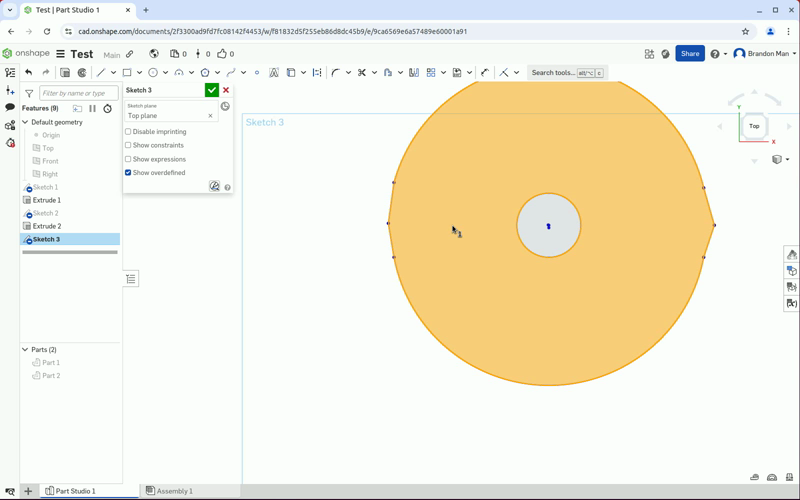
scroll(-6)
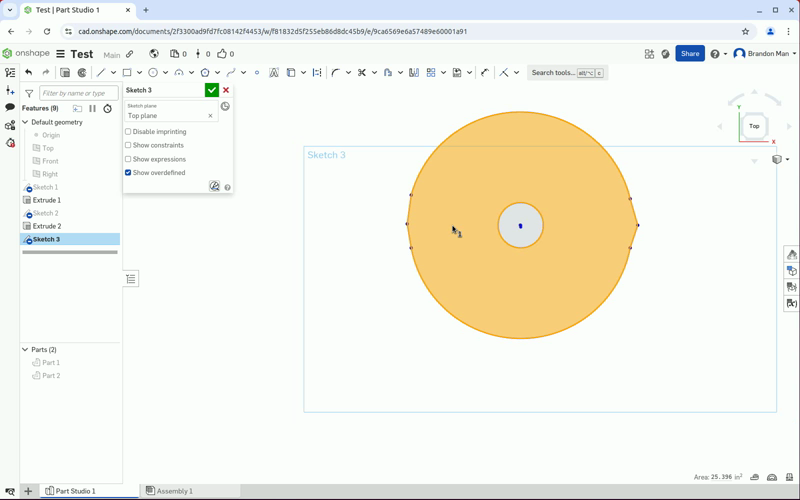
scroll(-6)
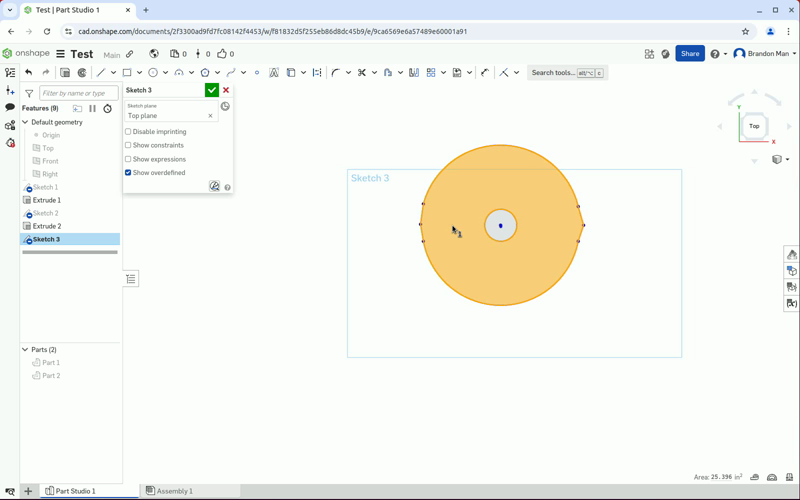
scroll(-6)
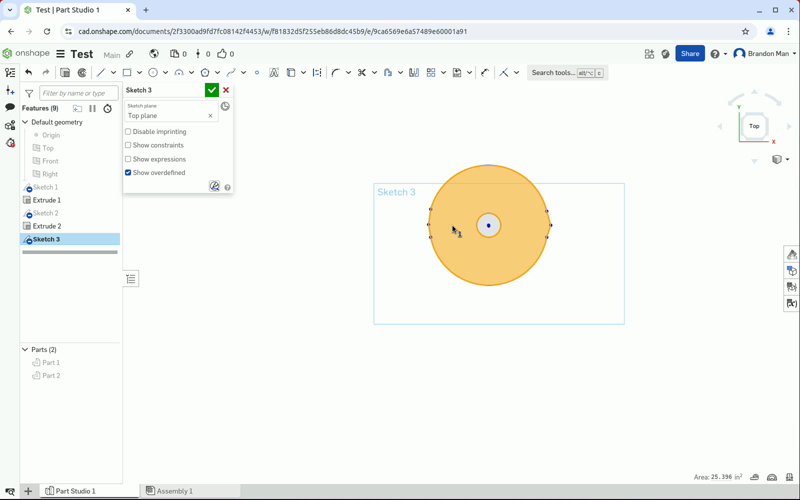
scroll(-6)
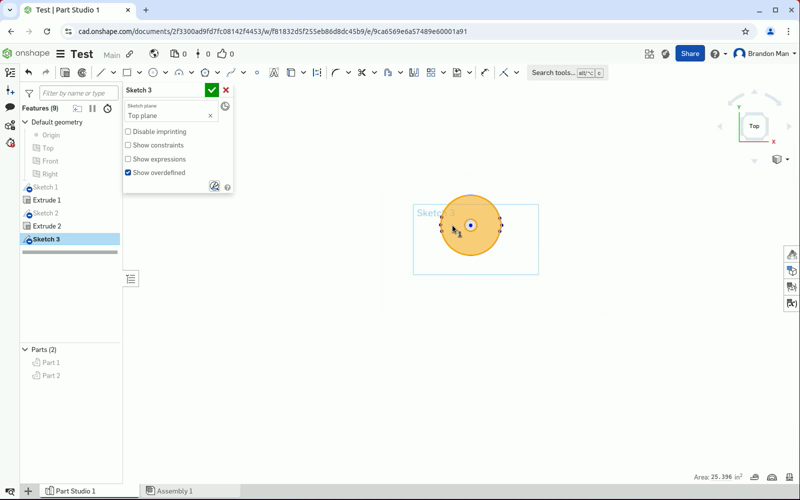
scroll(-6)
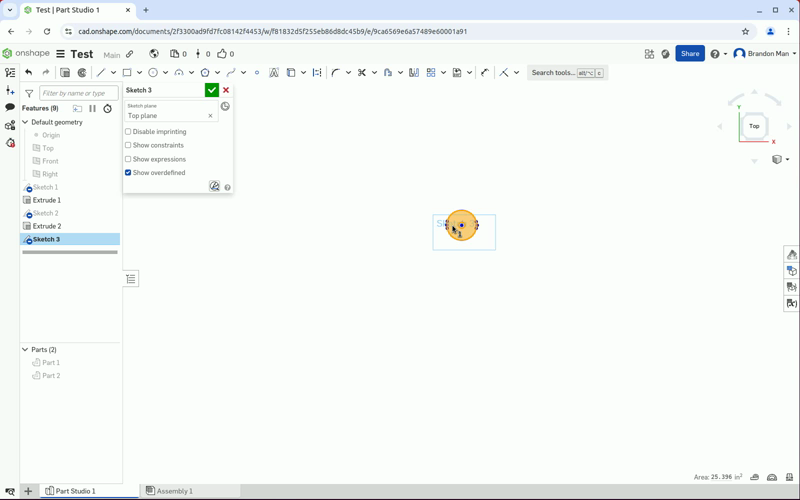
mouse_move(73, 352)
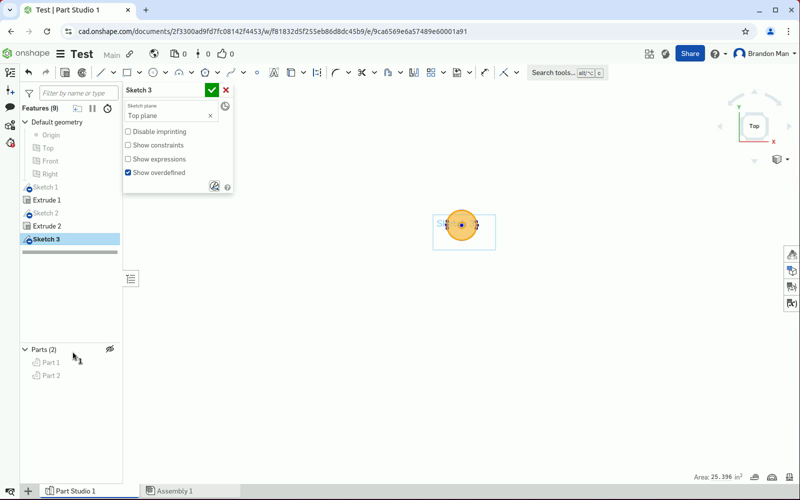
key(shift+y)
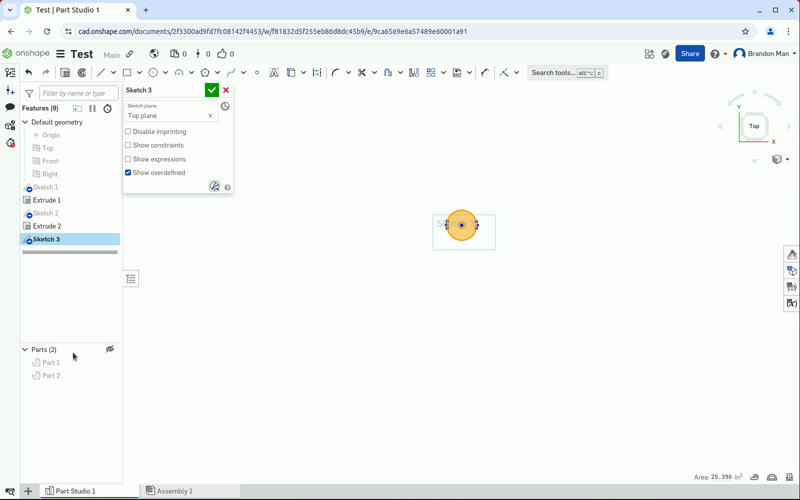
key(shift+e)
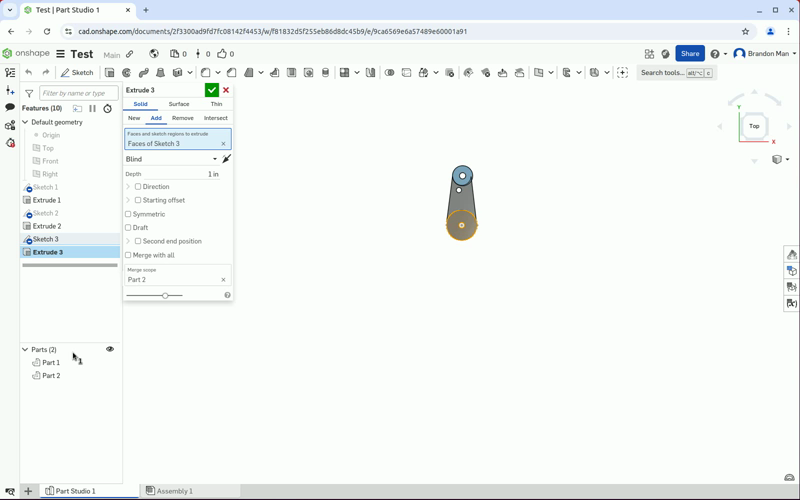
mouse_move(143, 106)
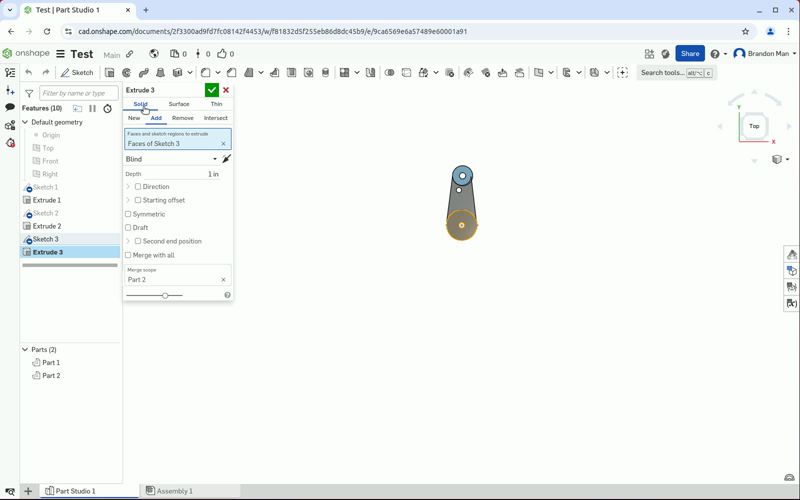
click(143, 106)
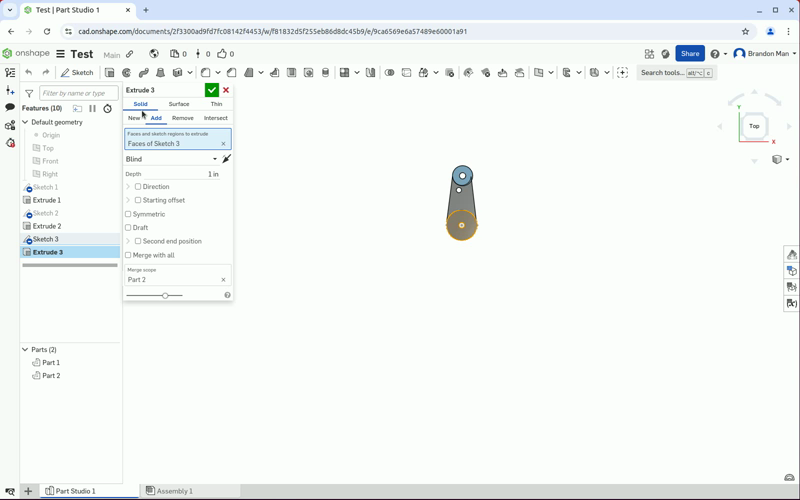
mouse_move(137, 120)
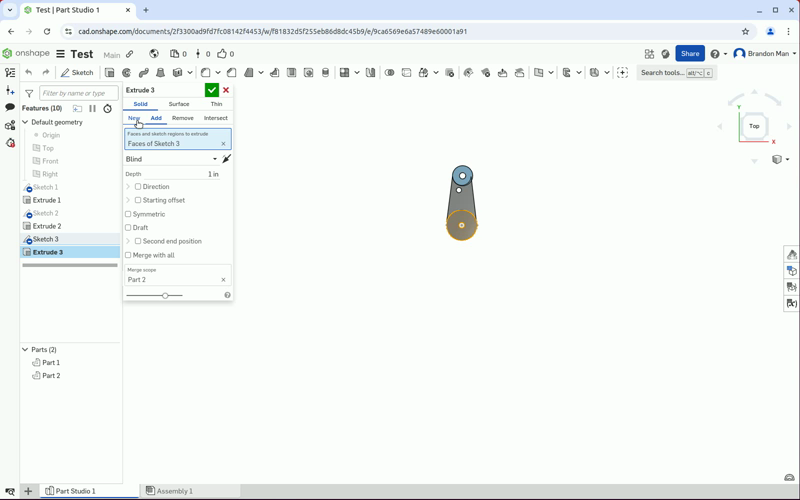
click(137, 120)
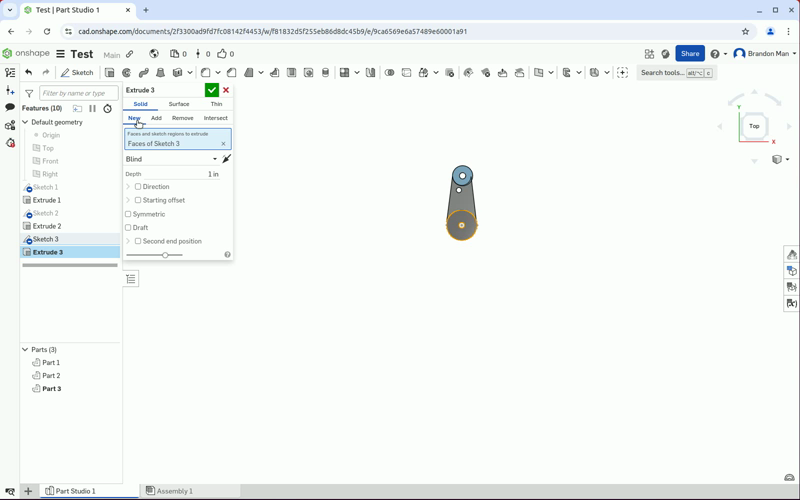
key(tab, 4)
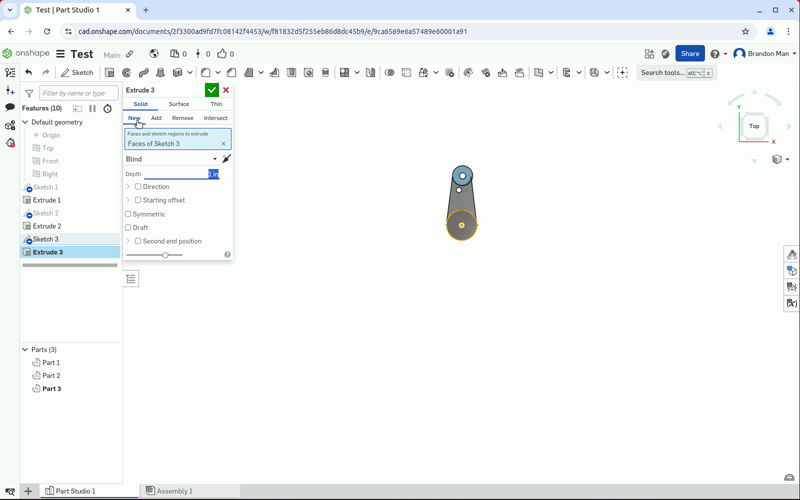
text(0.481)
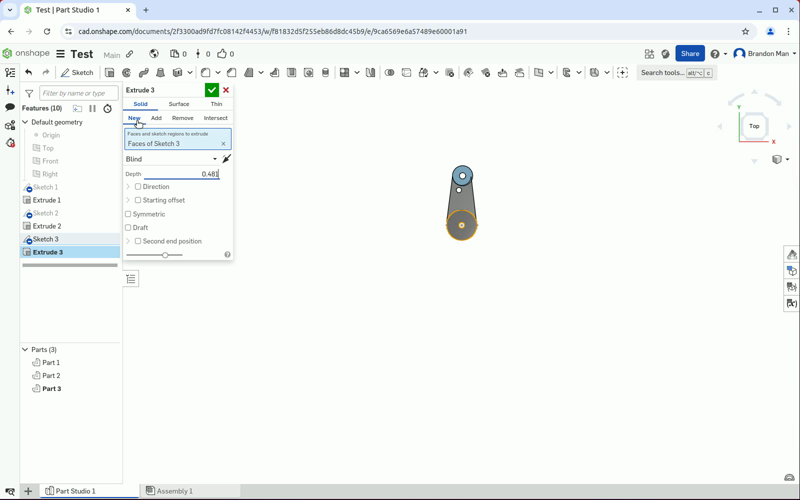
key(enter)
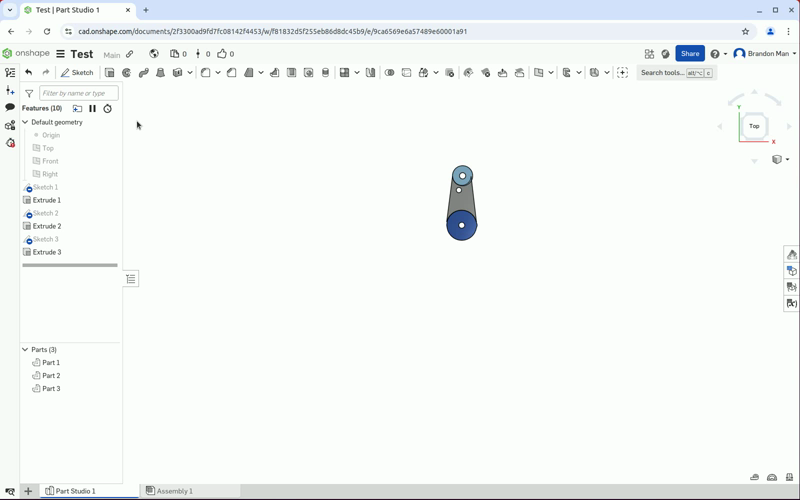
key(shift+h)
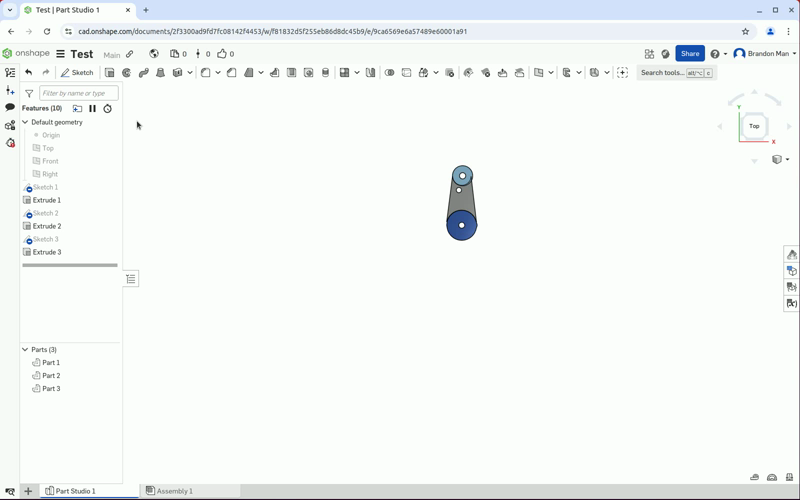
key(shift+h)
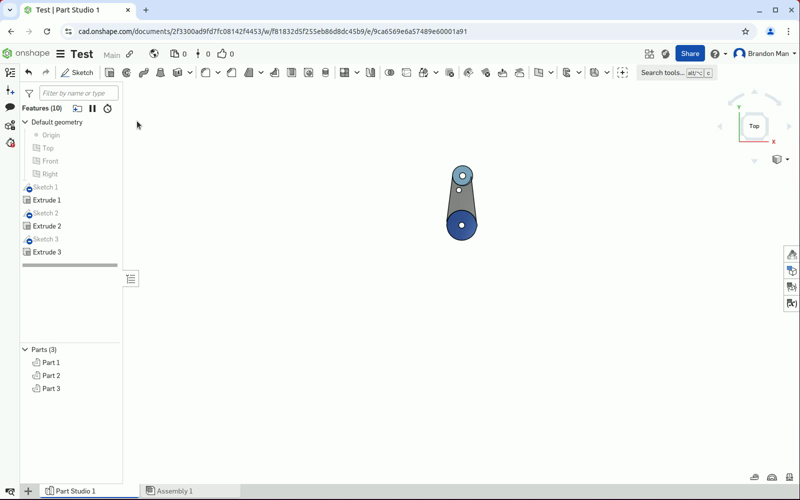
mouse_move(73, 189)
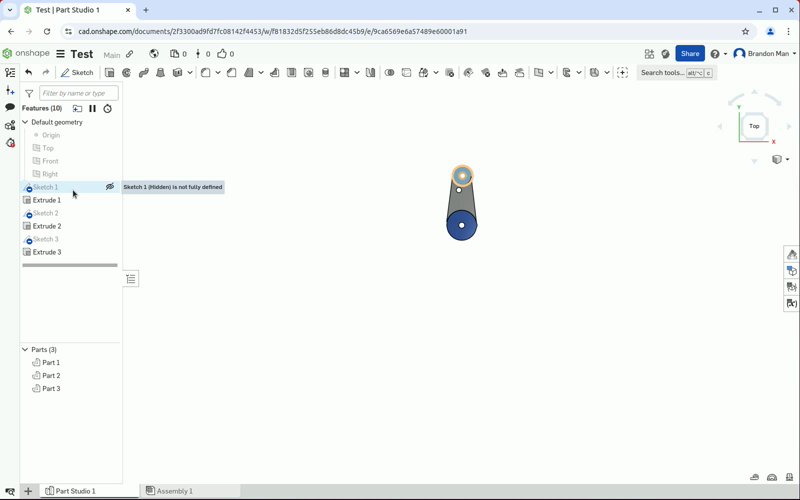
click(73, 189)
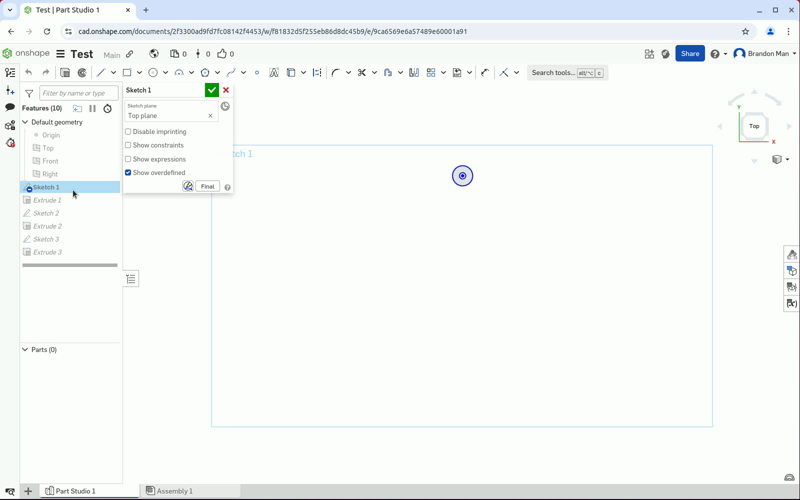
mouse_move(229, 92)
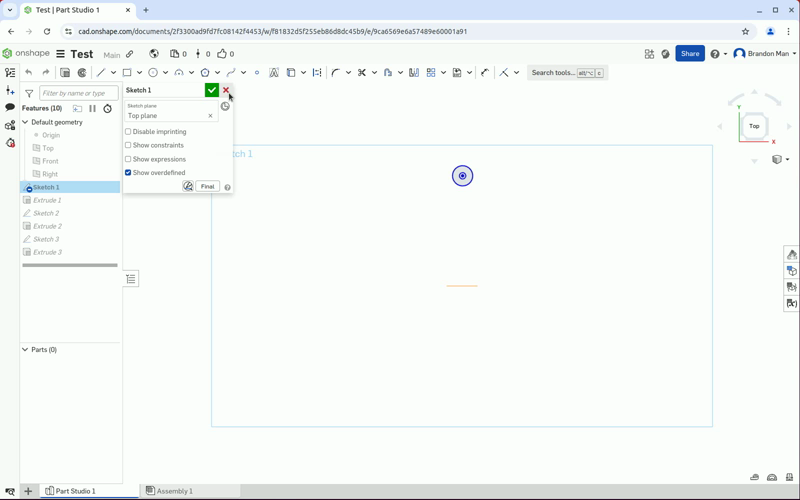
click(229, 92)
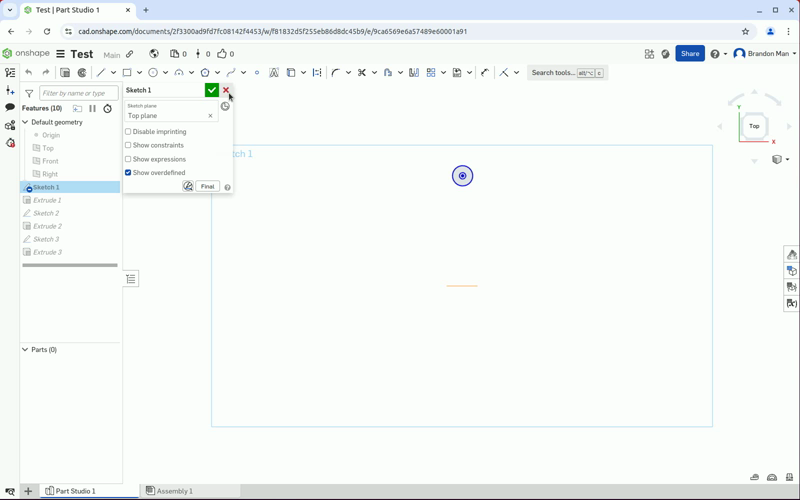
key(shift+s)
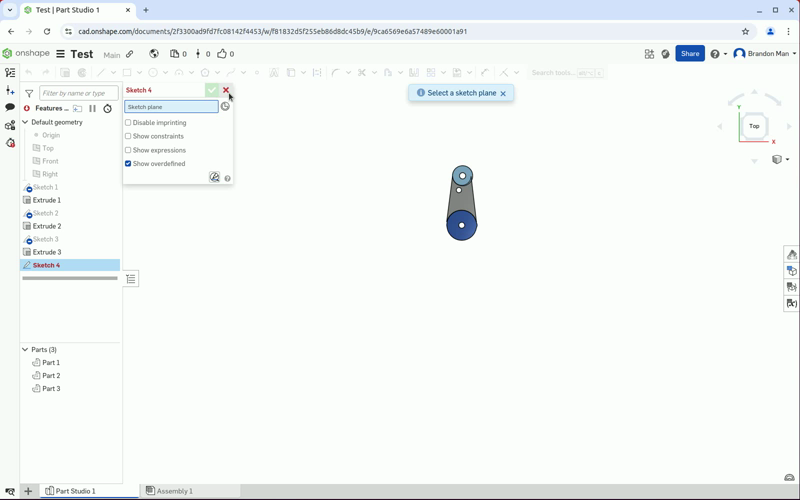
mouse_move(73, 150)
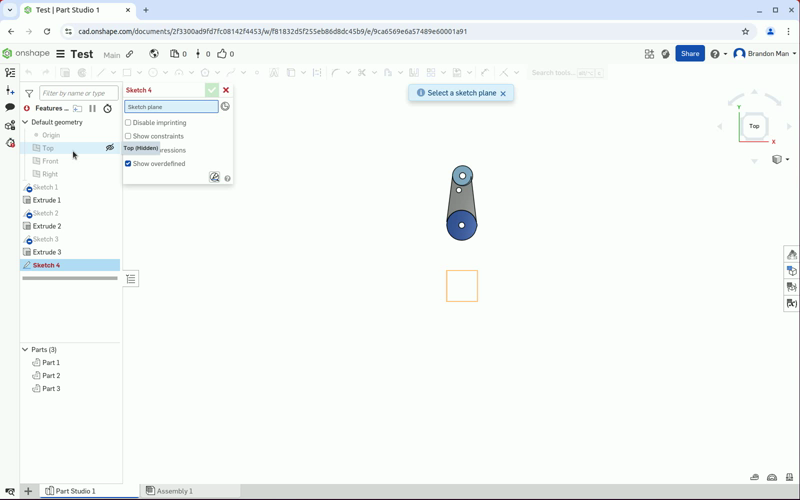
click(73, 150)
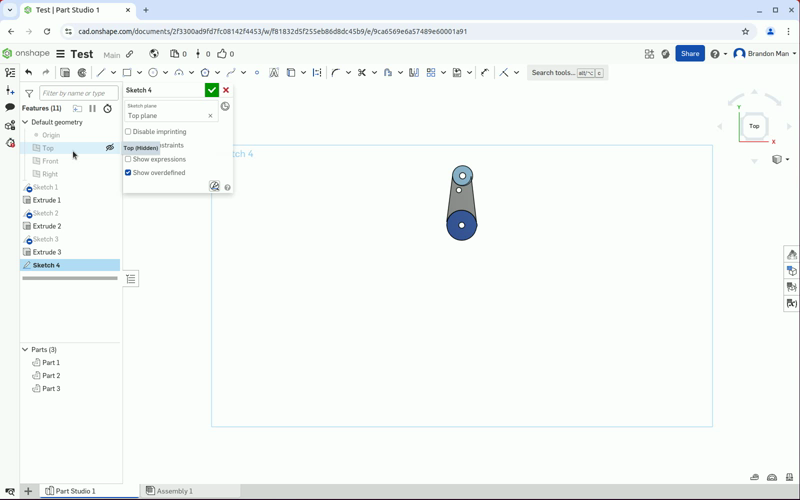
mouse_move(73, 352)
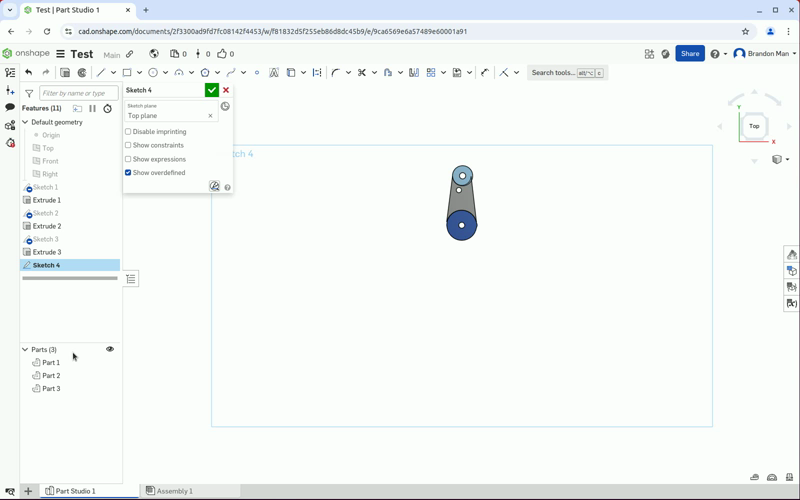
key(y)
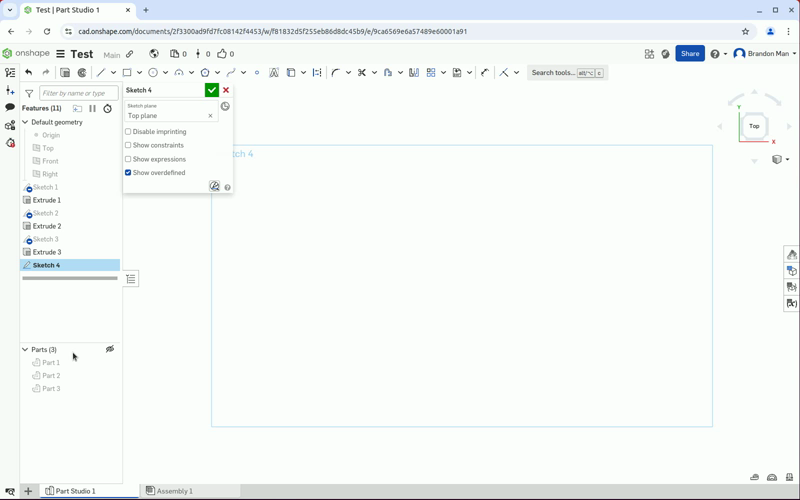
key(l)
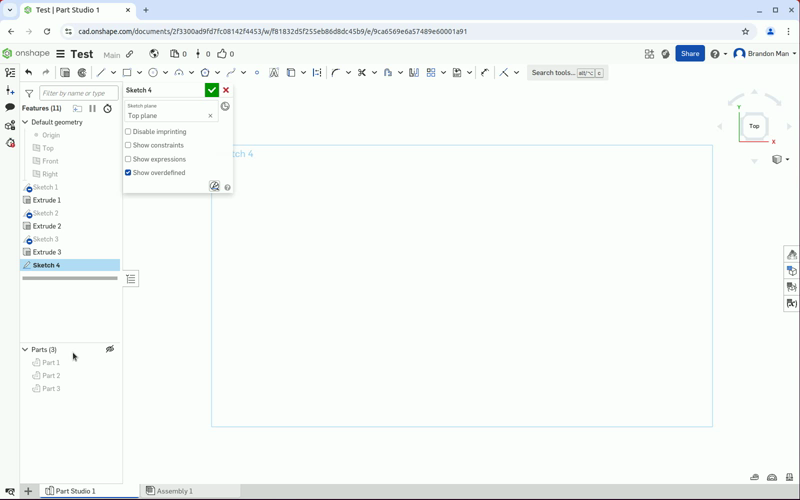
key_down(shift)
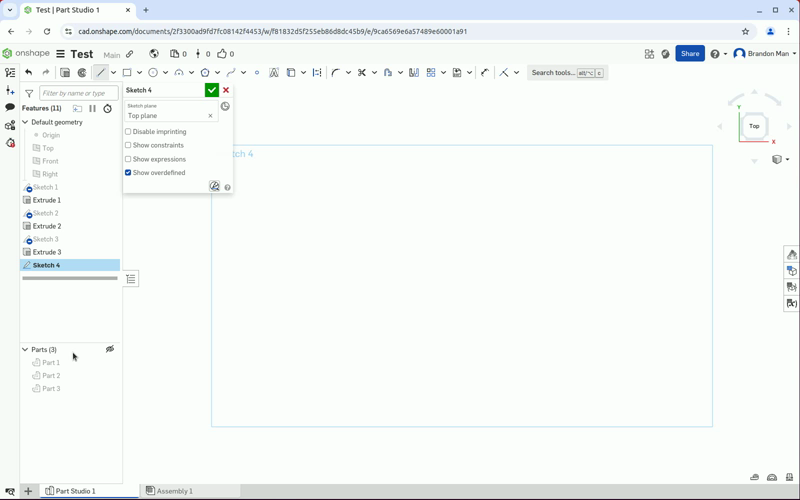
mouse_move(446, 227)
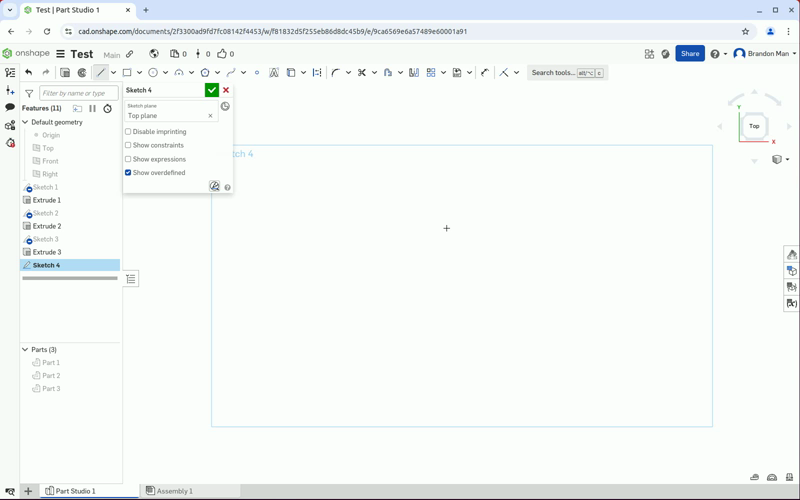
click(446, 227)
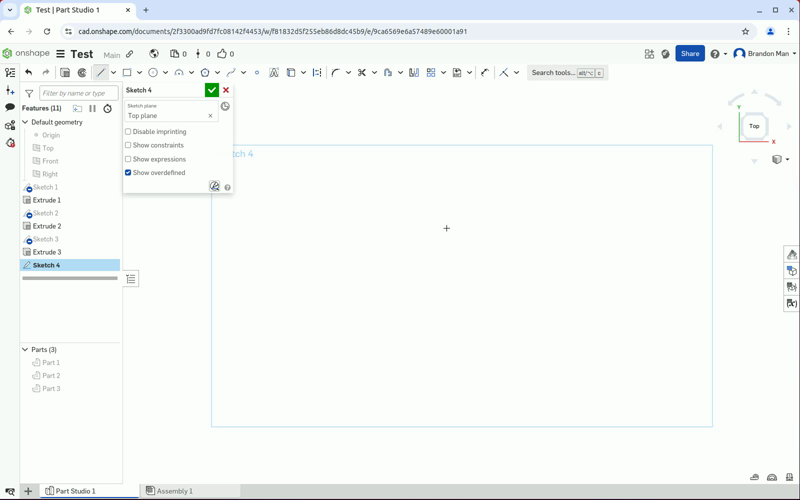
key_up(shift)
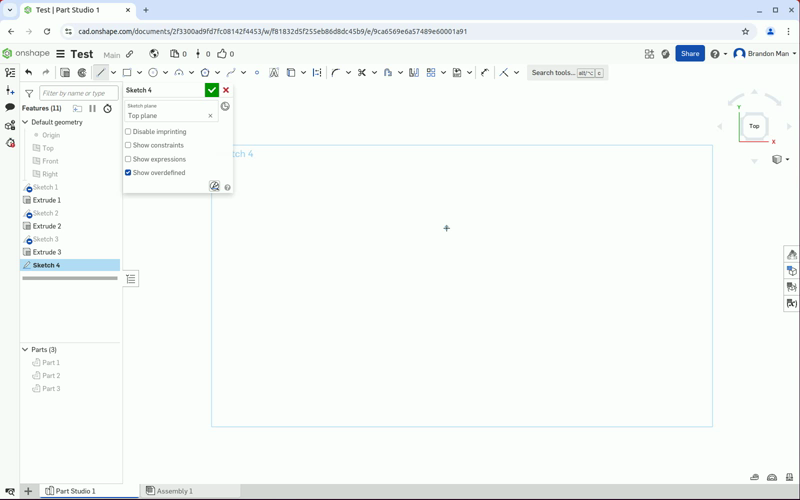
key_down(shift)
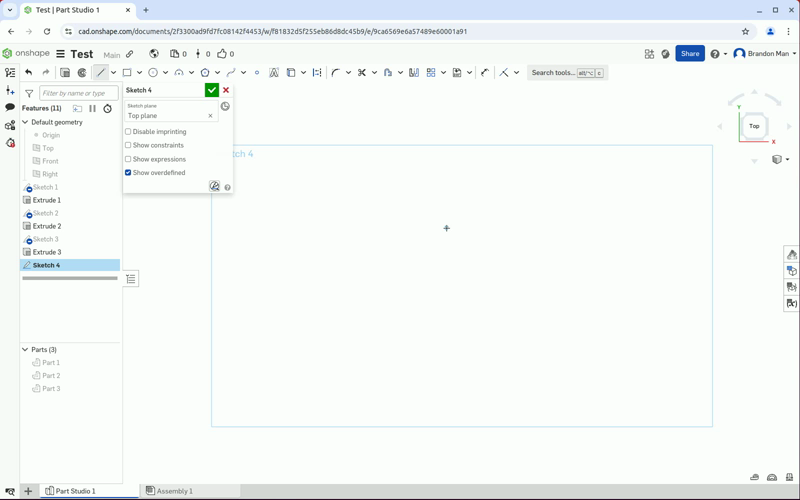
mouse_move(476, 227)
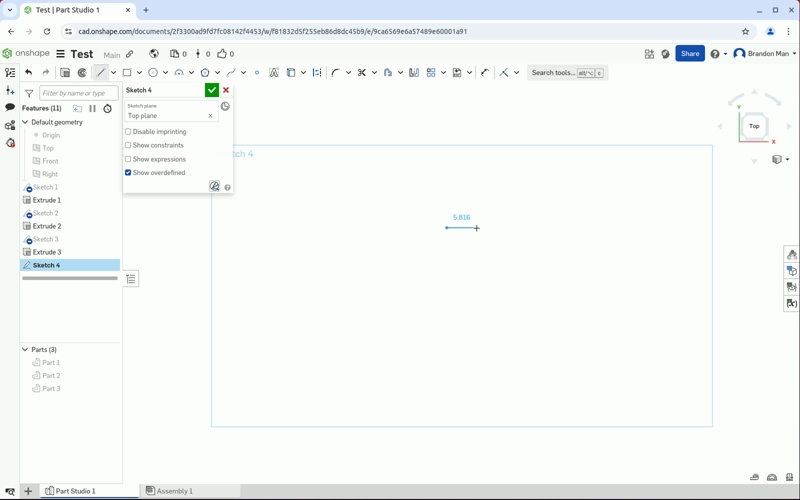
mouse_move(452, 282)
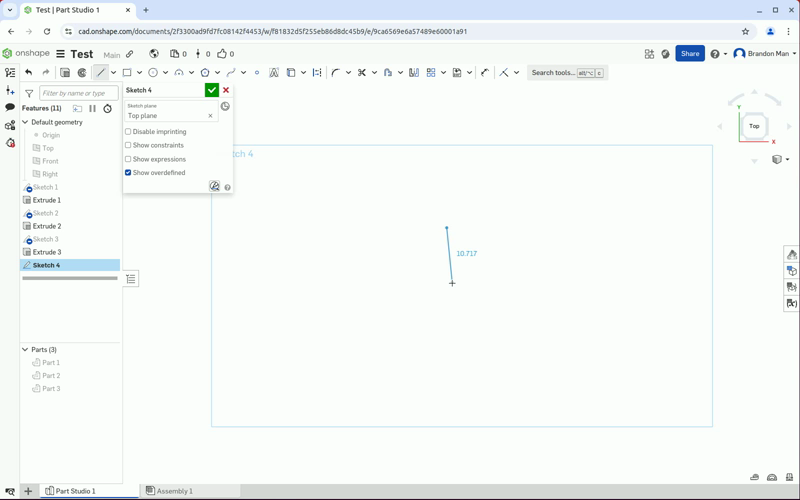
click(452, 282)
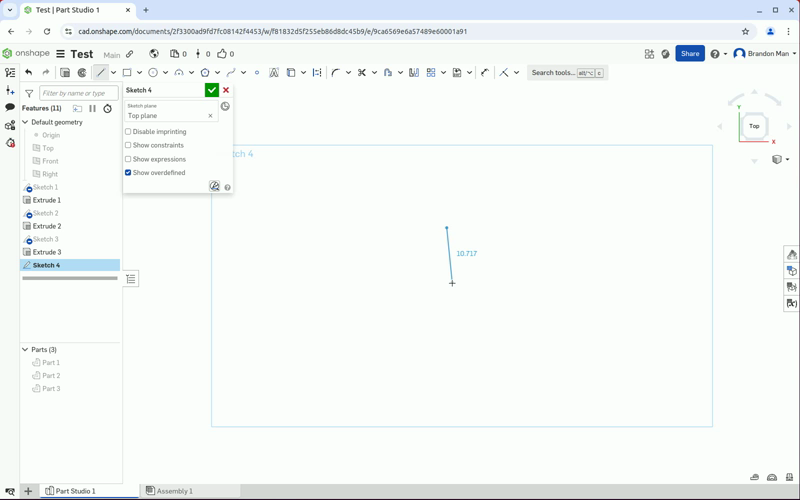
key_up(shift)
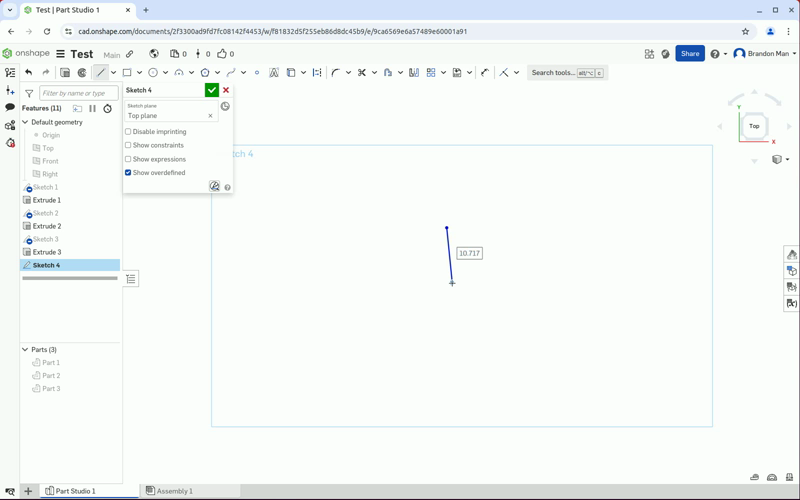
key(esc)
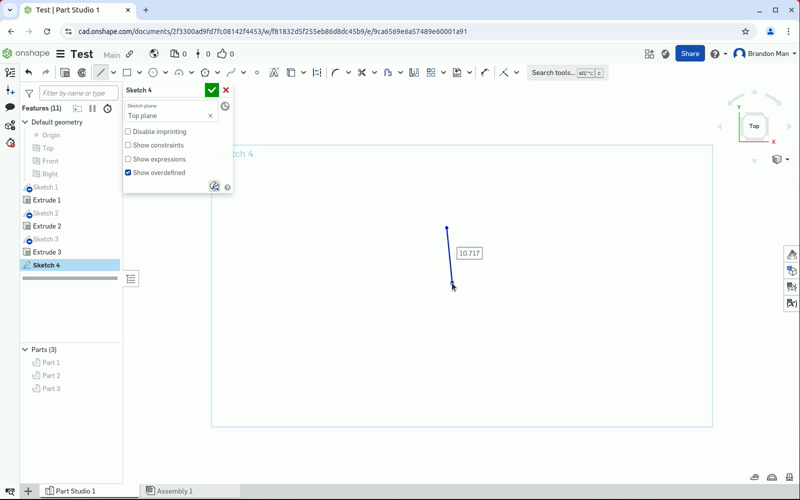
key(a)
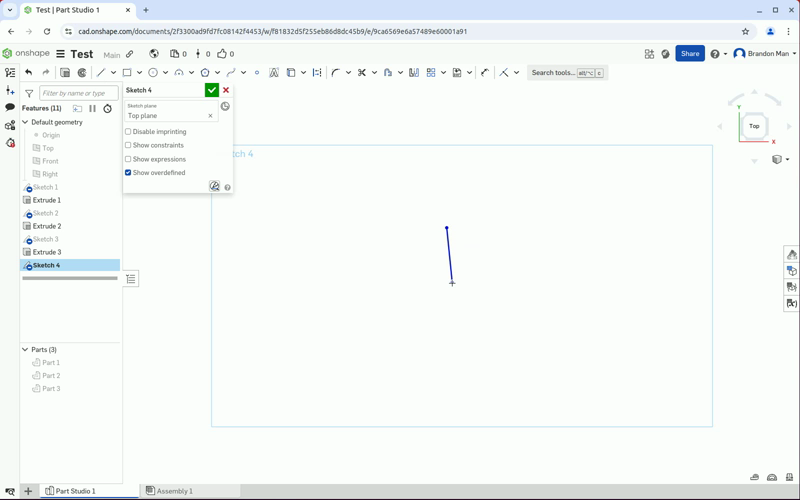
mouse_move(452, 282)
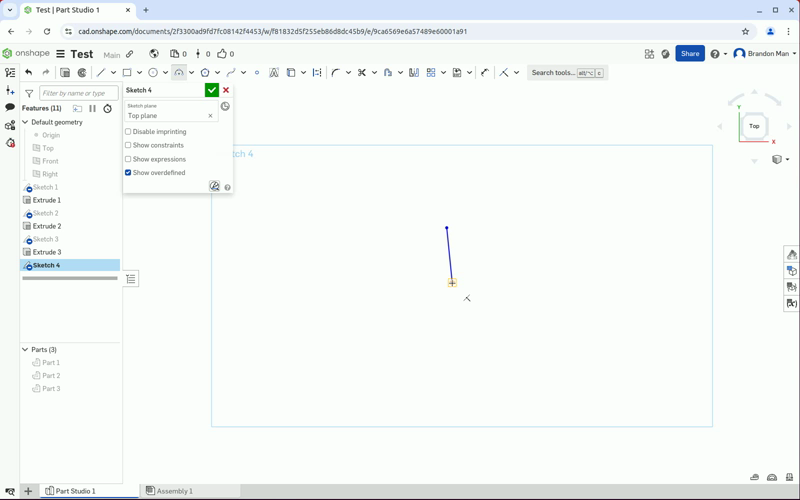
click(452, 282)
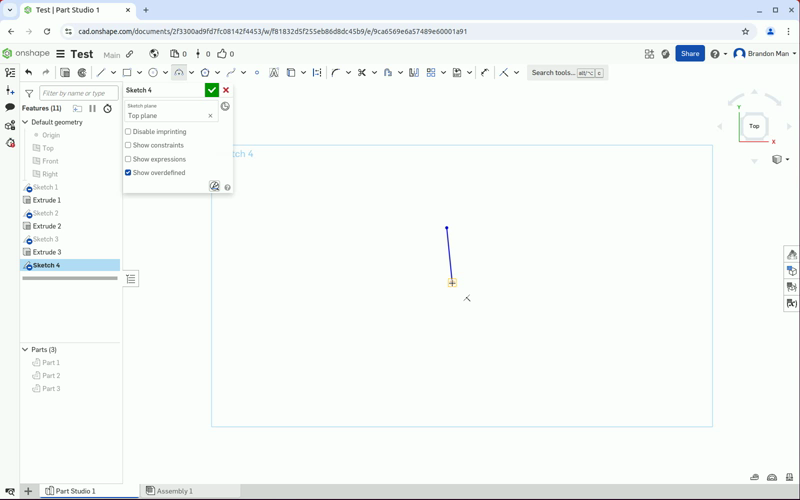
key_down(shift)
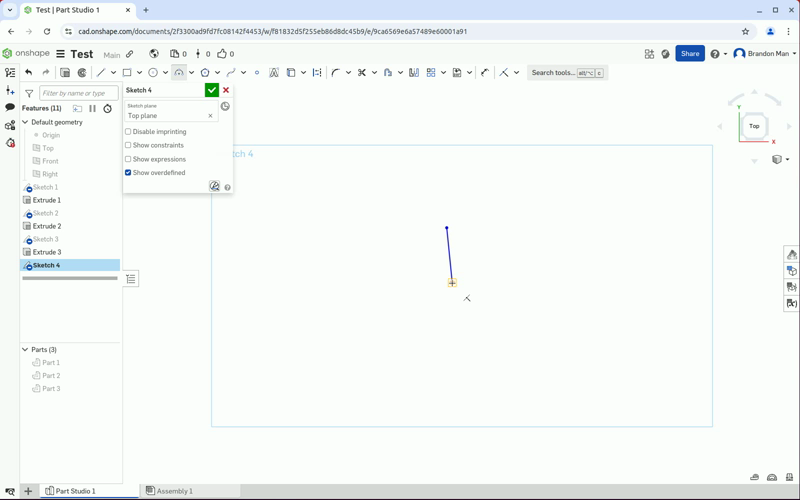
mouse_move(461, 291)
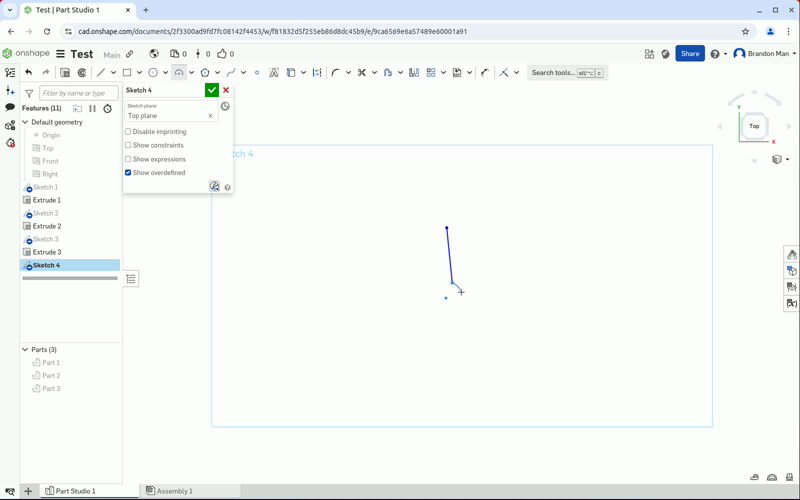
click(461, 291)
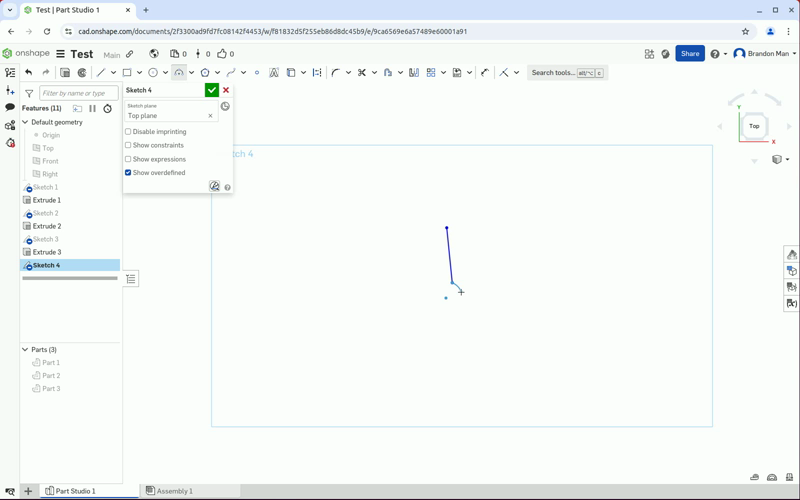
mouse_move(466, 276)
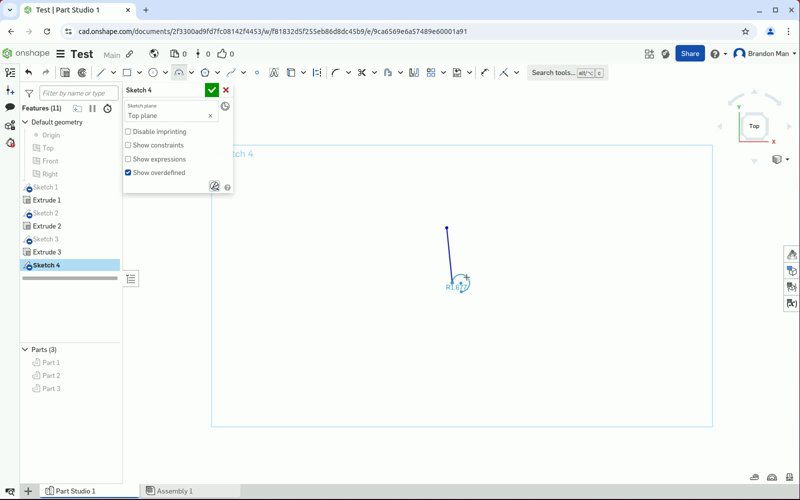
click(466, 276)
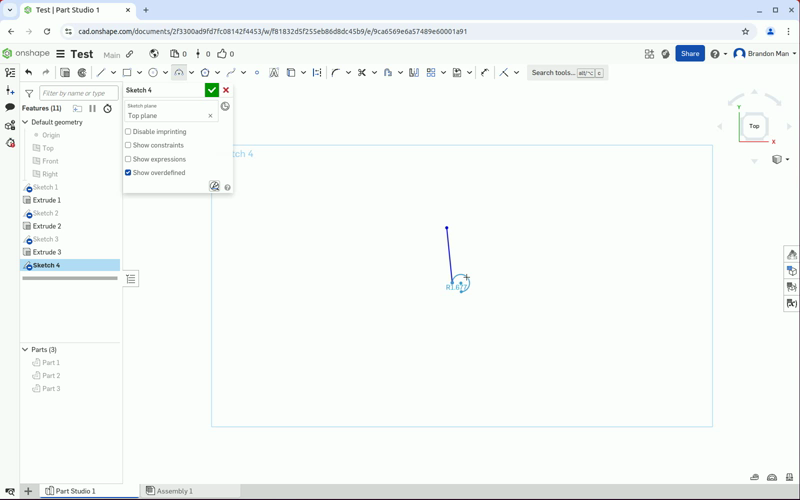
key_up(shift)
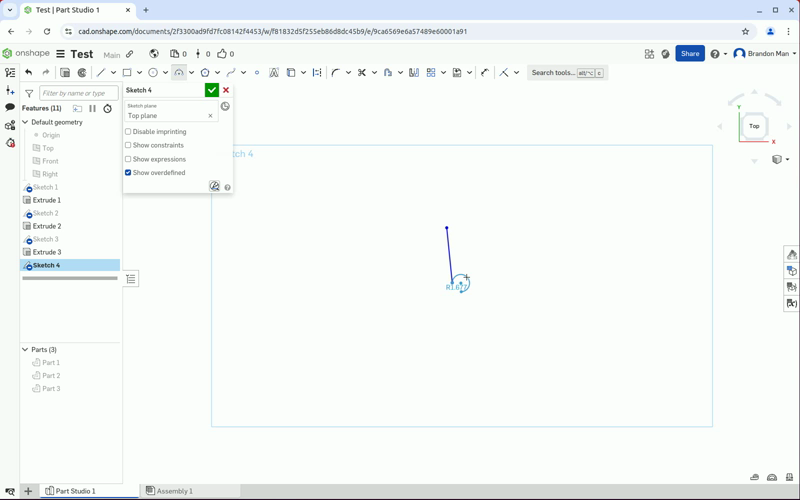
key(esc)
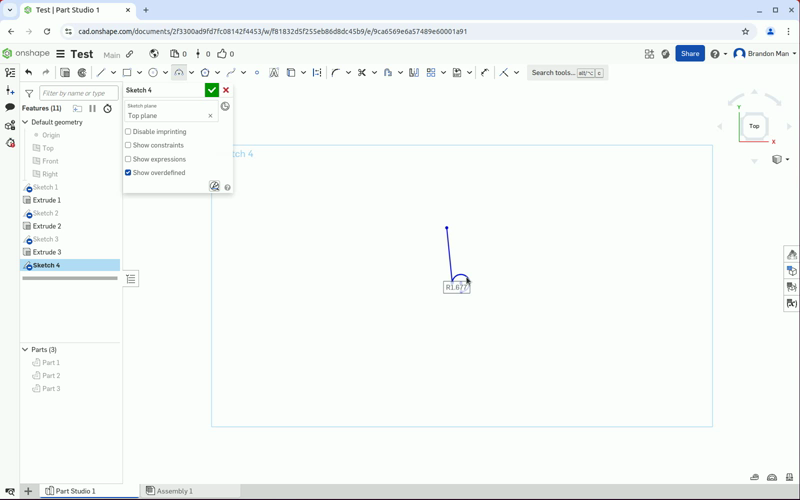
key(l)
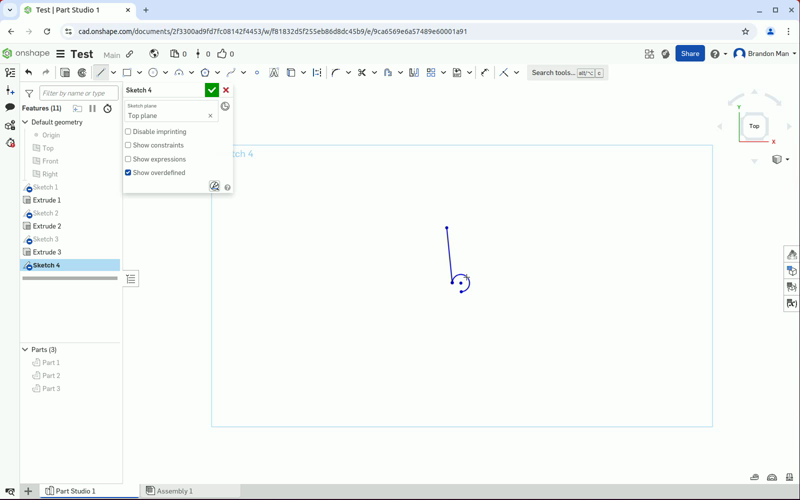
mouse_move(461, 291)
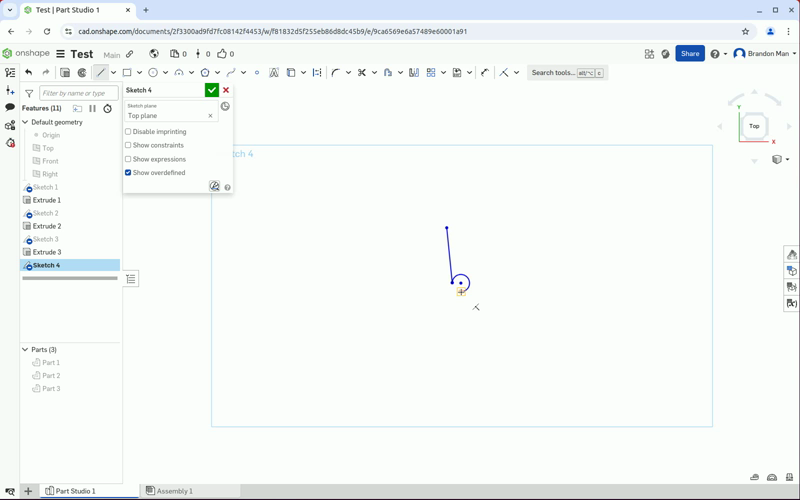
click(461, 291)
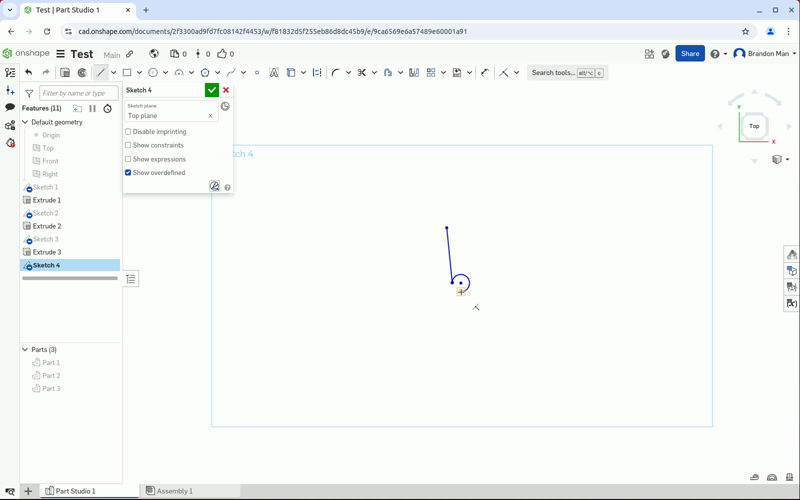
key_down(shift)
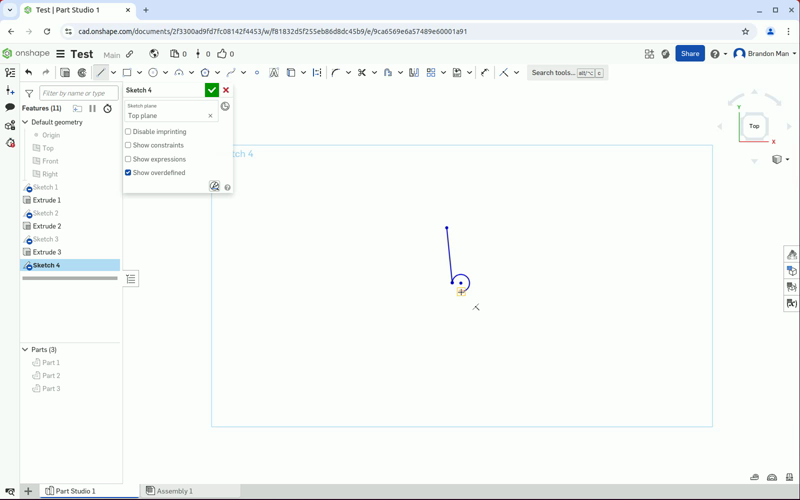
mouse_move(491, 291)
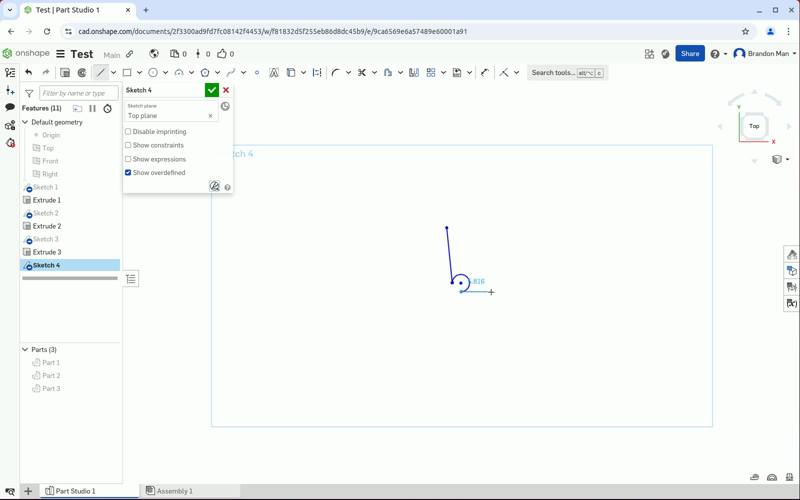
mouse_move(501, 290)
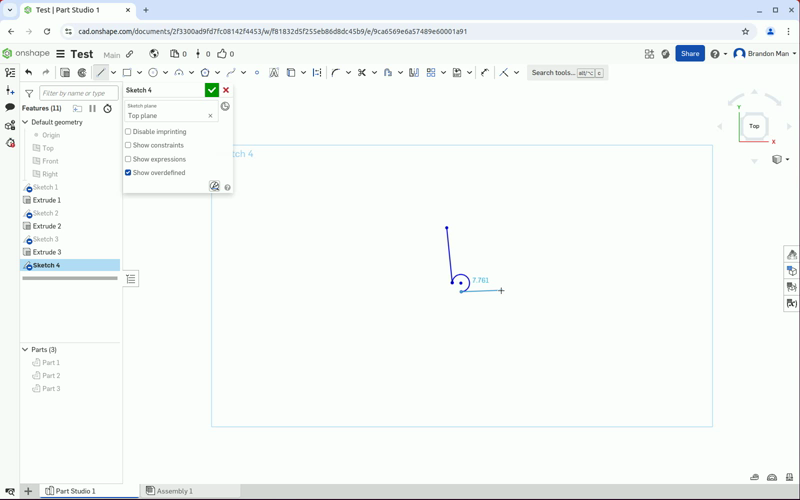
click(501, 290)
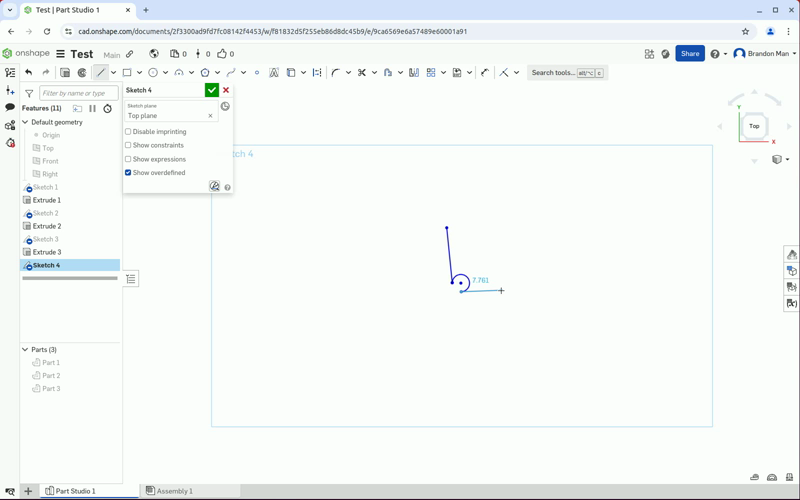
key_up(shift)
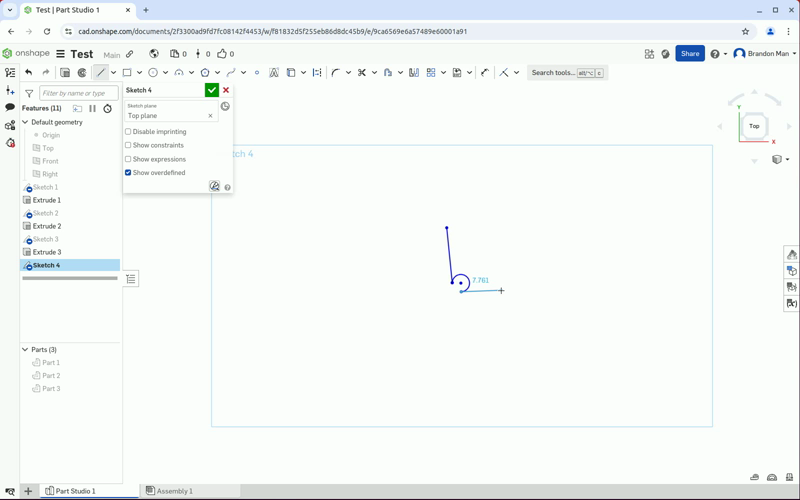
key(esc)
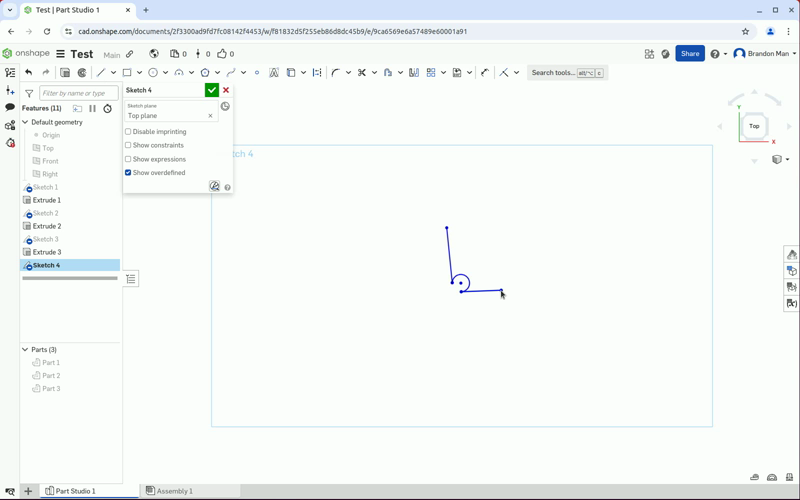
key(a)
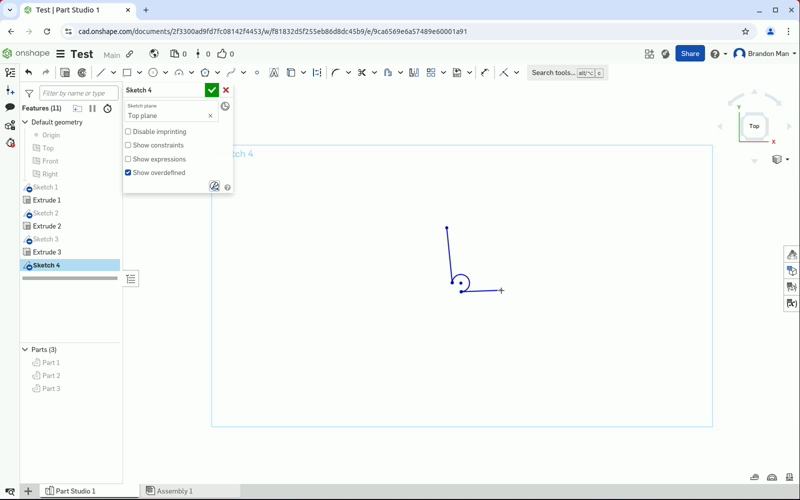
mouse_move(501, 290)
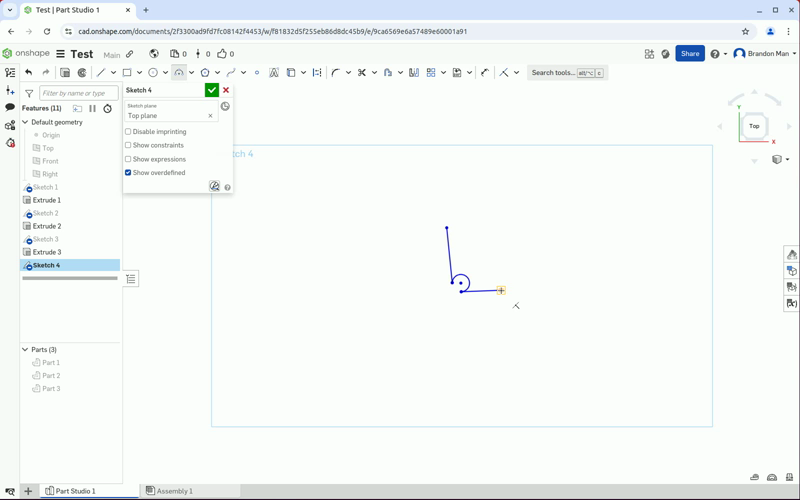
click(501, 290)
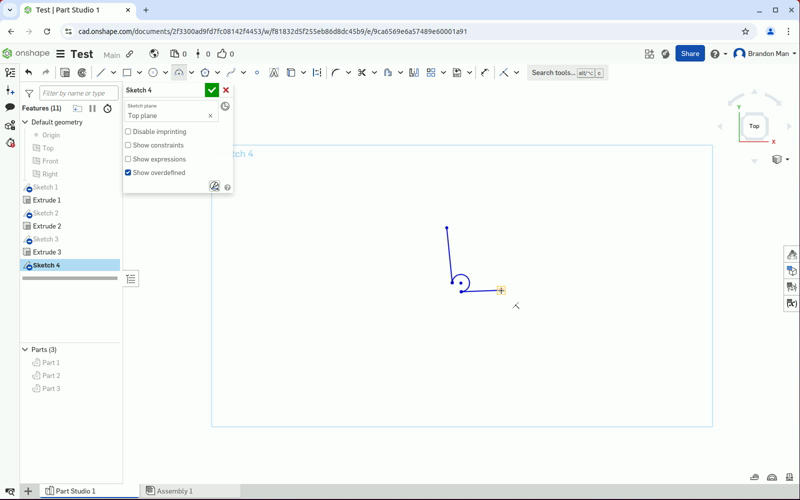
key_down(shift)
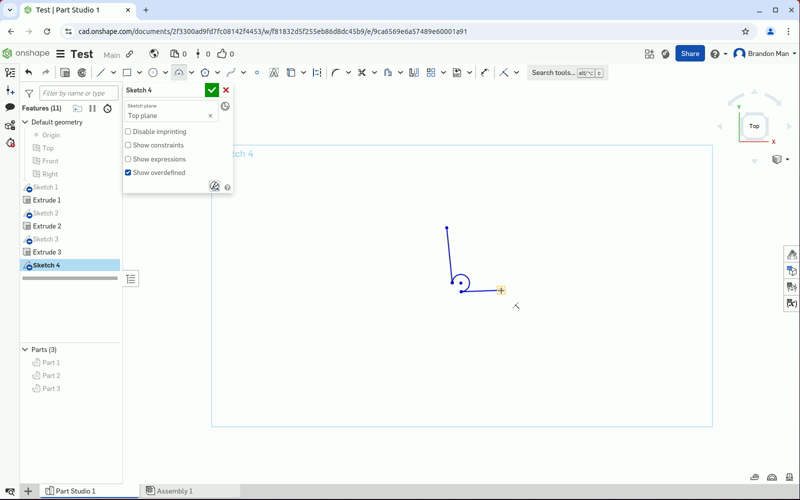
mouse_move(501, 275)
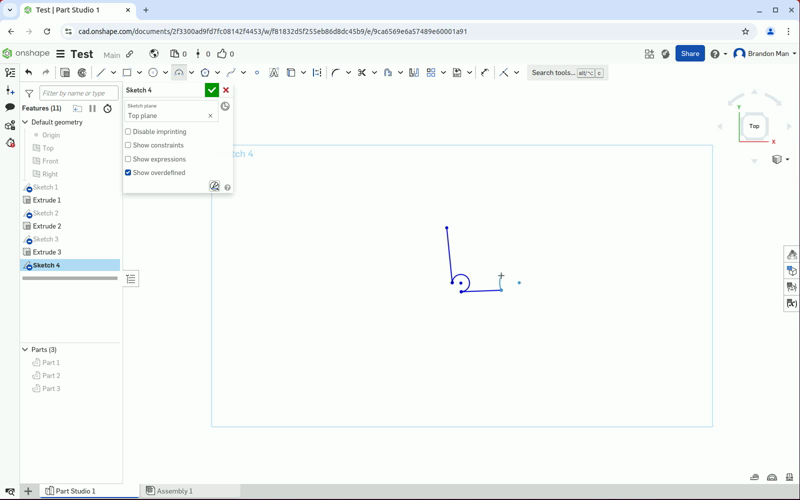
click(501, 275)
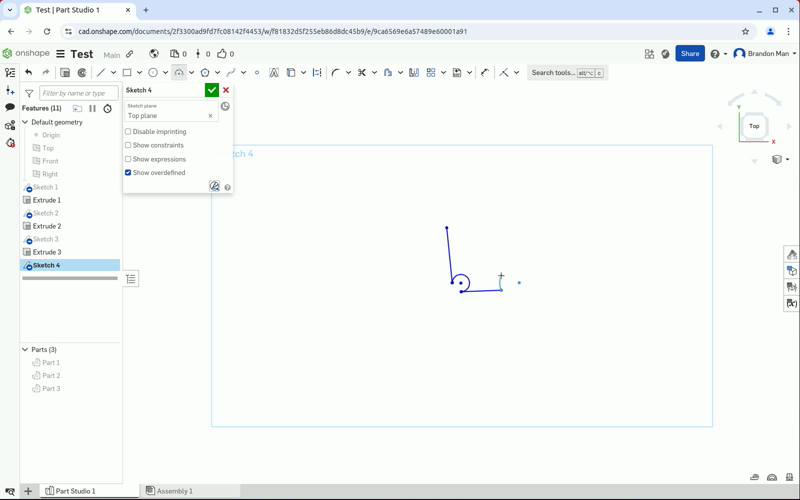
mouse_move(493, 282)
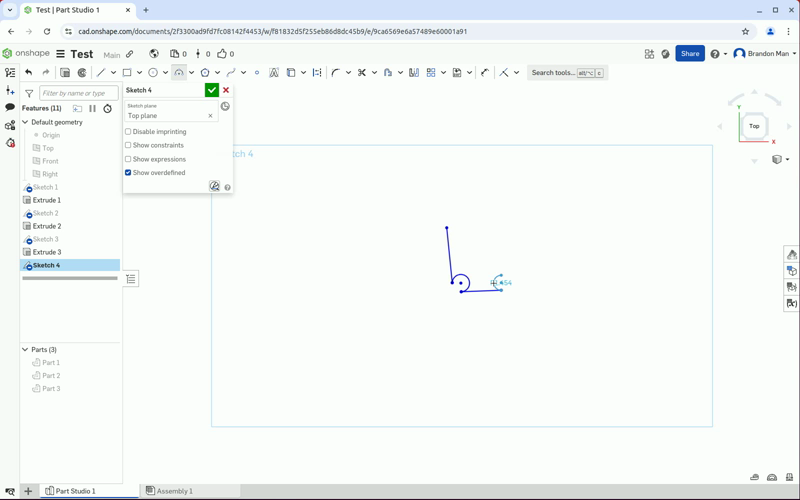
click(493, 282)
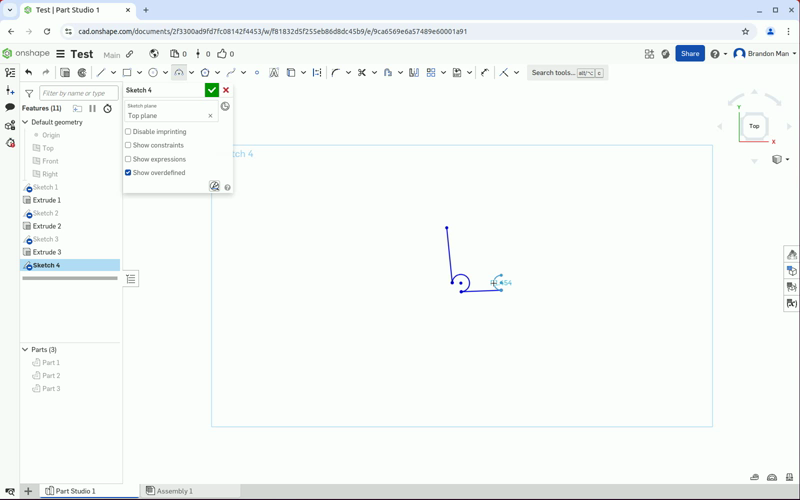
key_up(shift)
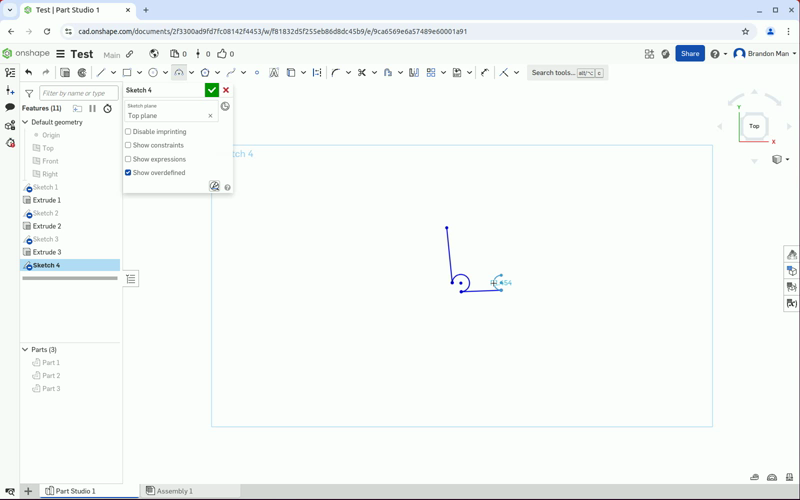
key(esc)
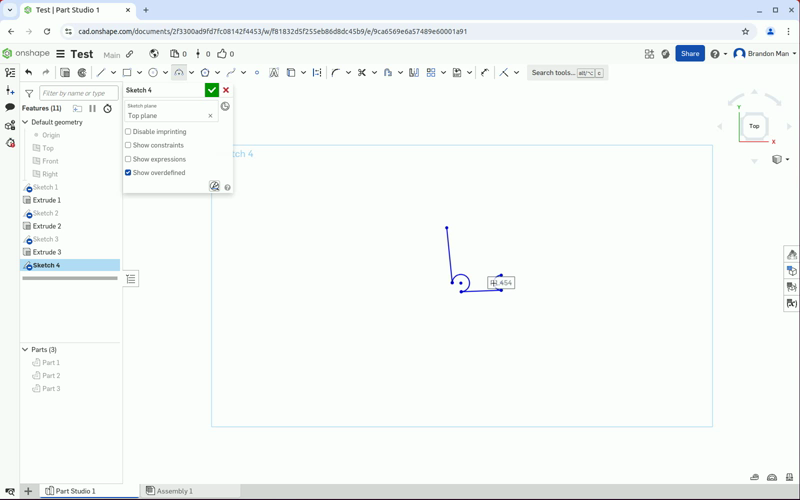
key(l)
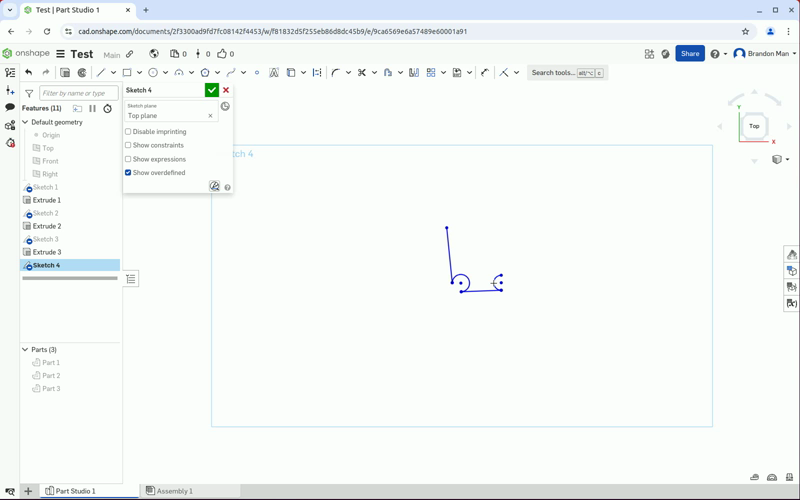
mouse_move(501, 275)
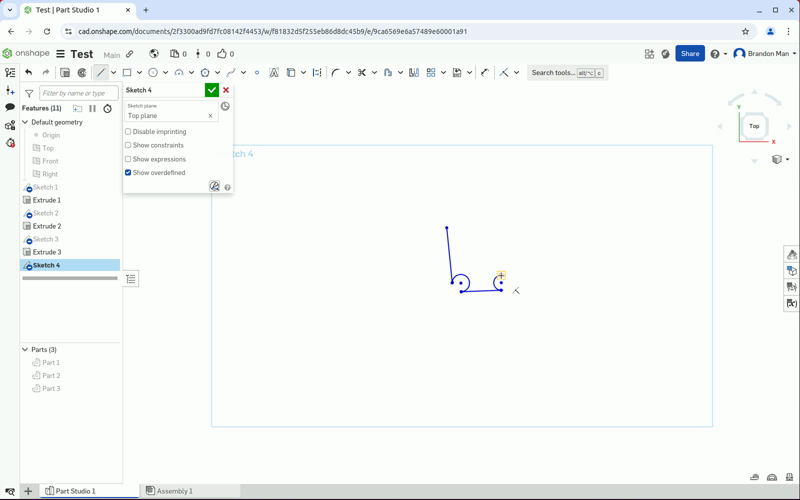
click(501, 275)
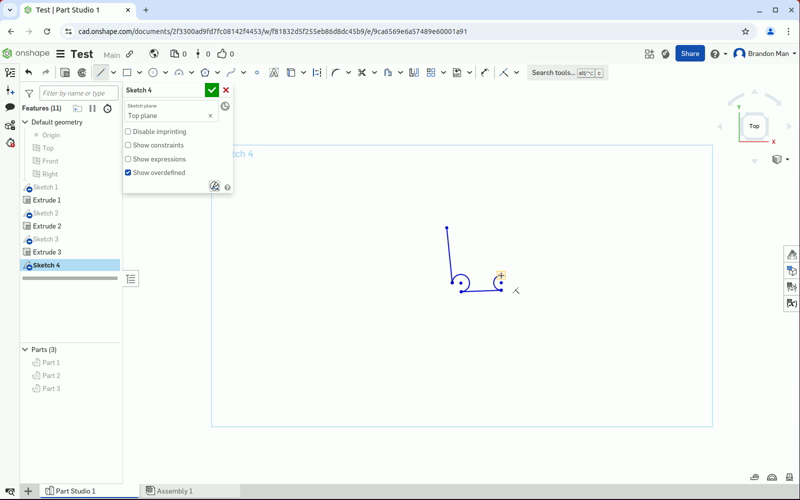
key_down(shift)
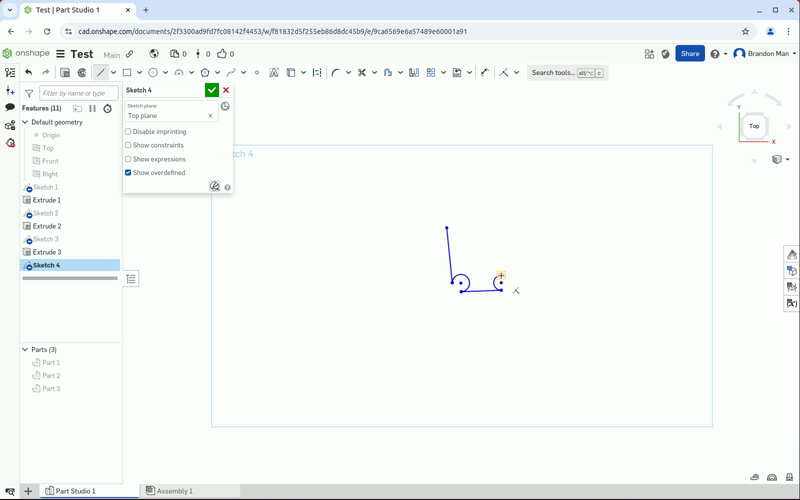
mouse_move(531, 275)
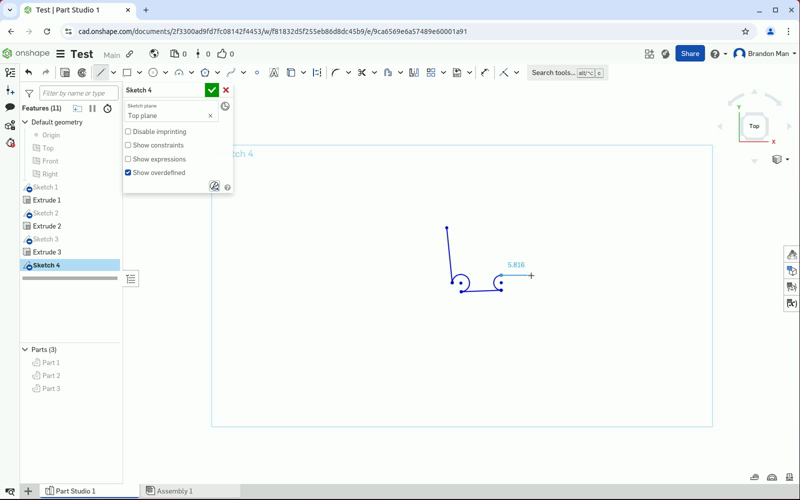
mouse_move(477, 272)
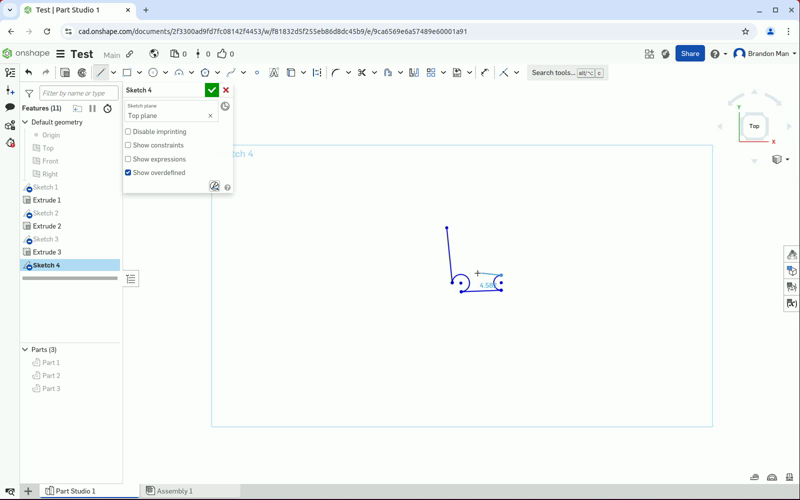
click(477, 272)
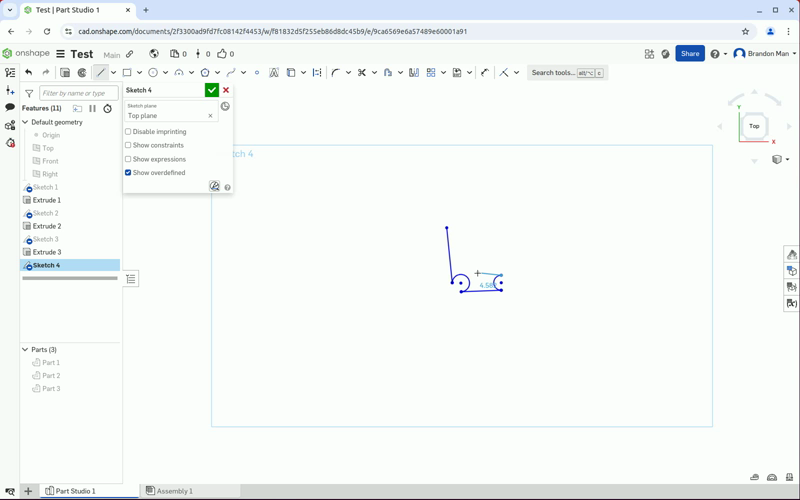
key_up(shift)
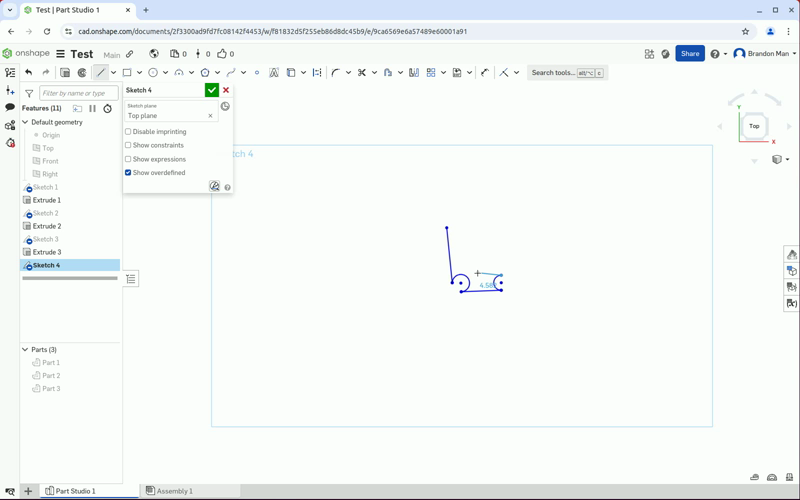
key(esc)
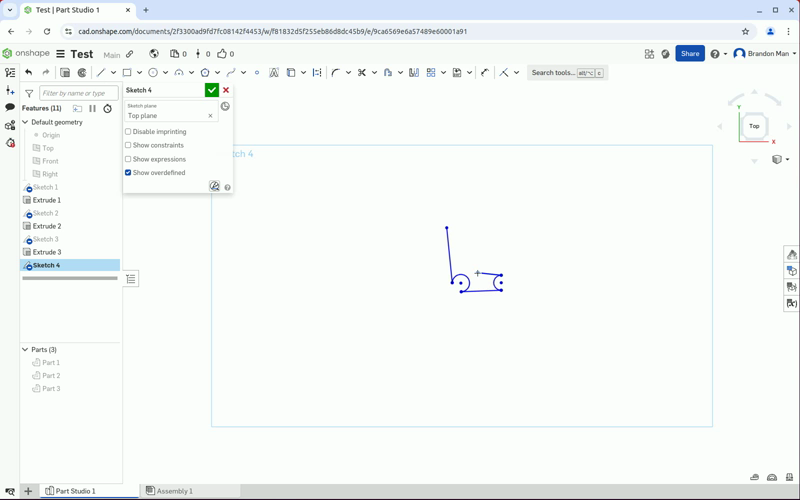
key(a)
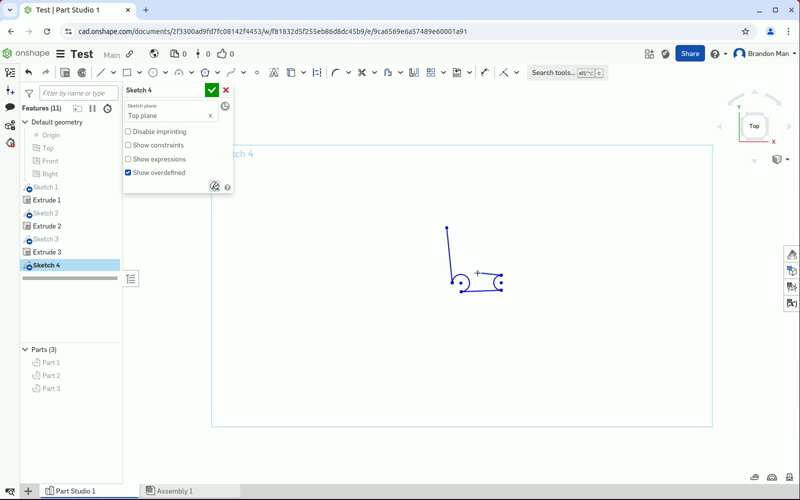
mouse_move(477, 272)
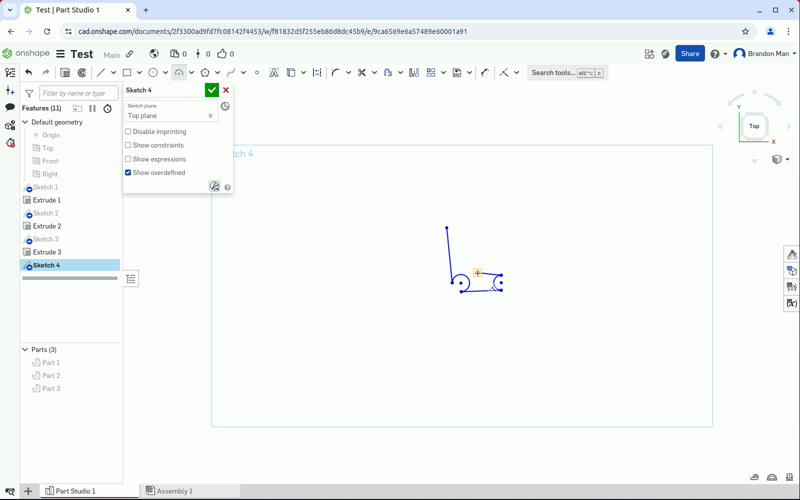
click(477, 272)
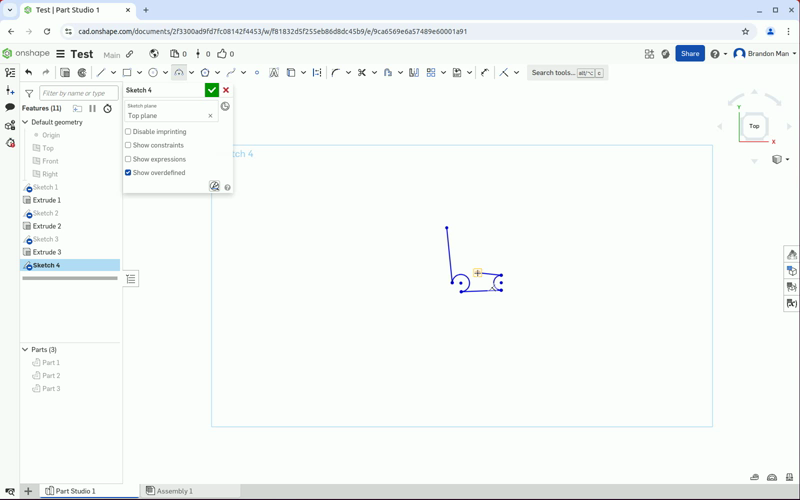
key_down(shift)
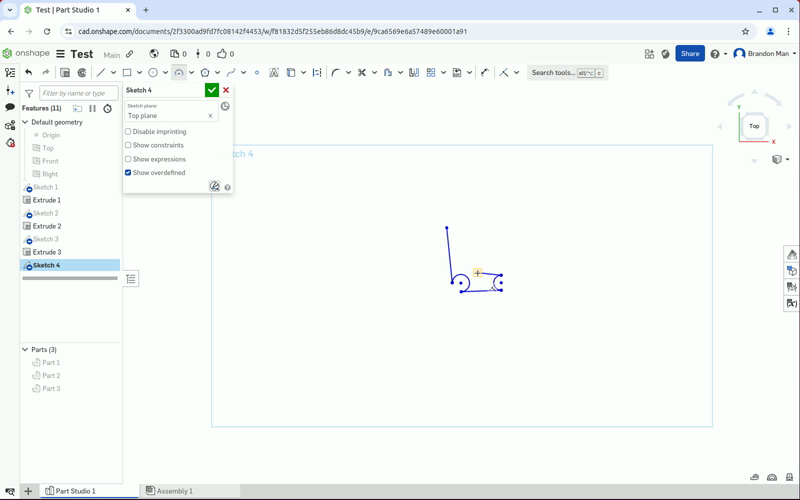
mouse_move(471, 264)
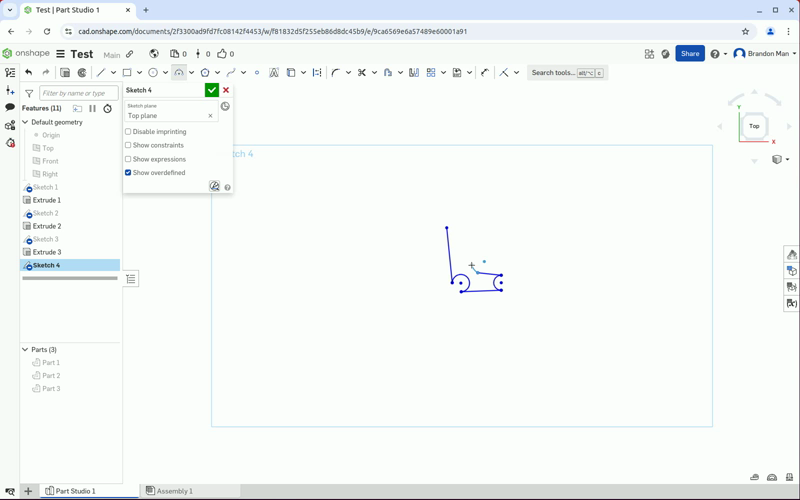
click(471, 264)
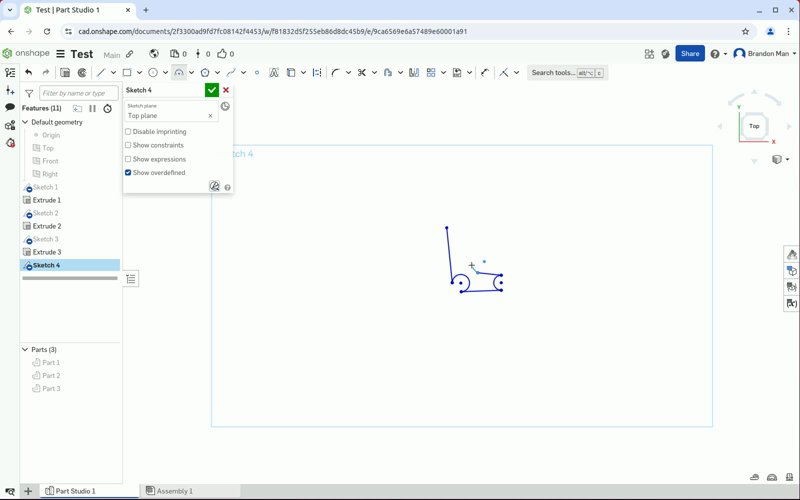
mouse_move(472, 270)
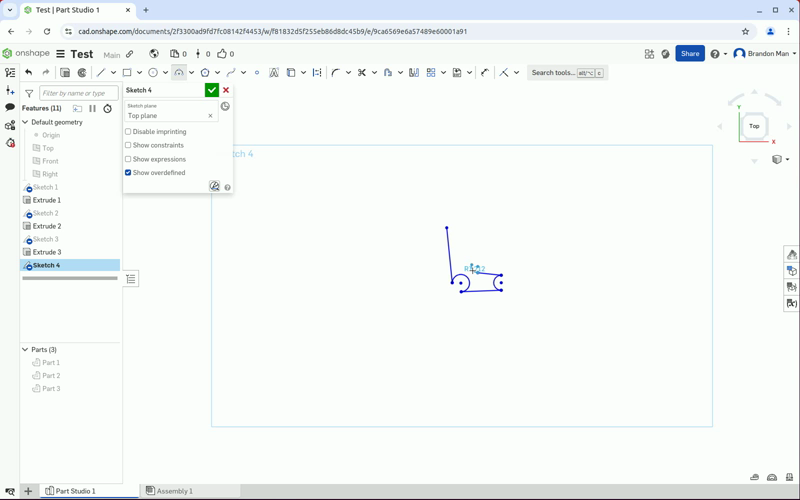
click(472, 270)
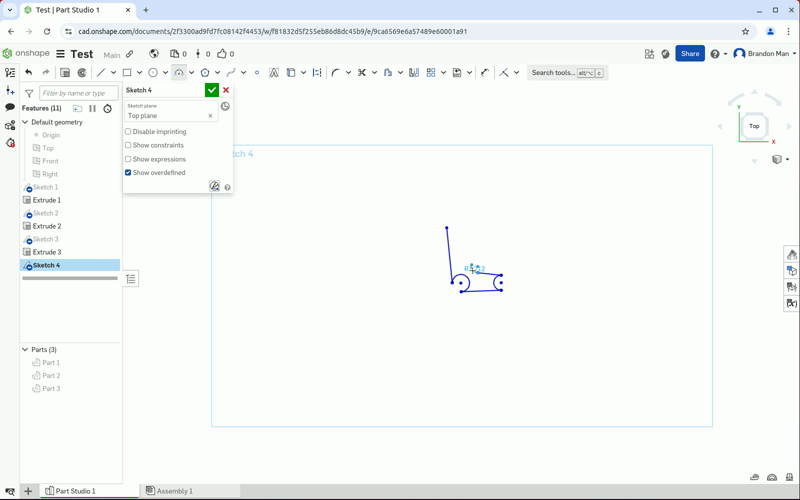
key_up(shift)
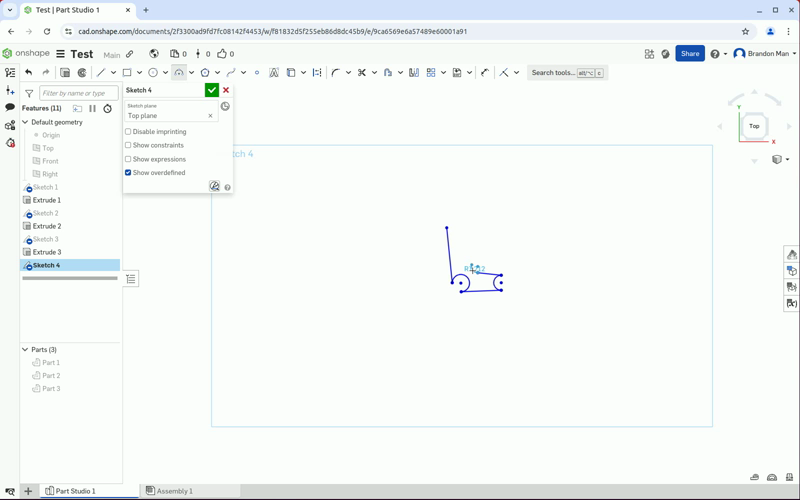
key(esc)
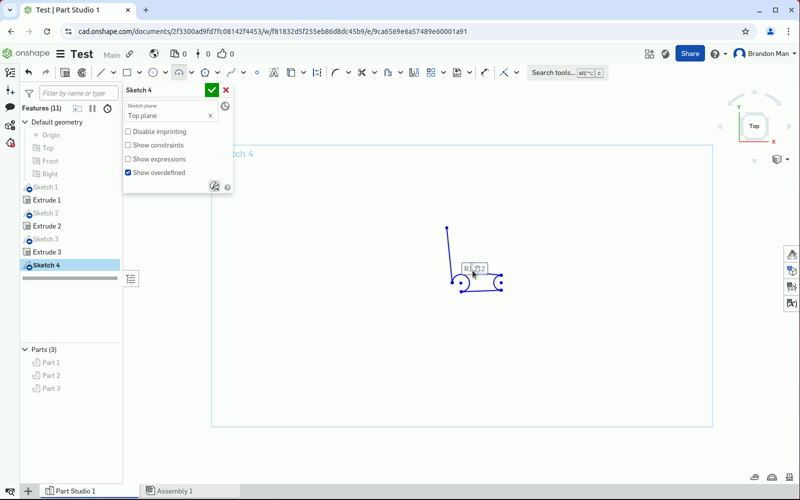
key(l)
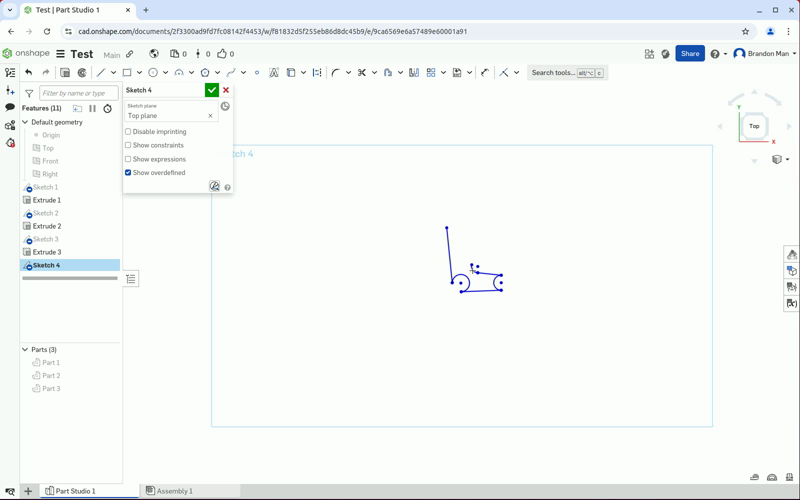
mouse_move(471, 264)
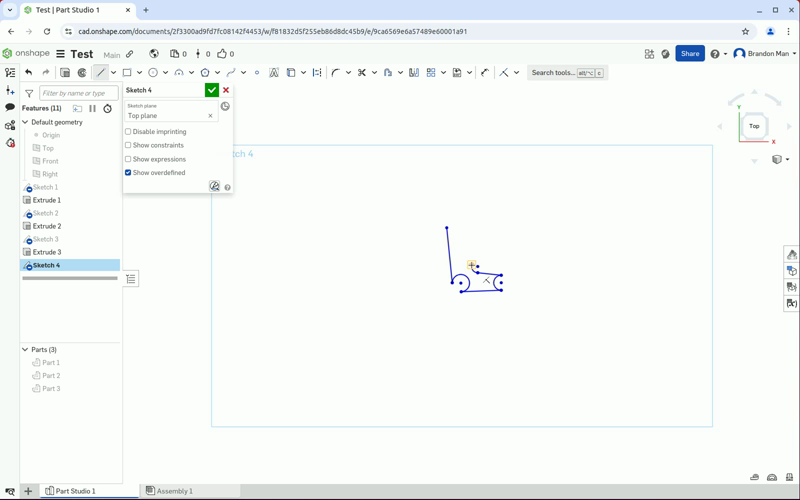
click(471, 264)
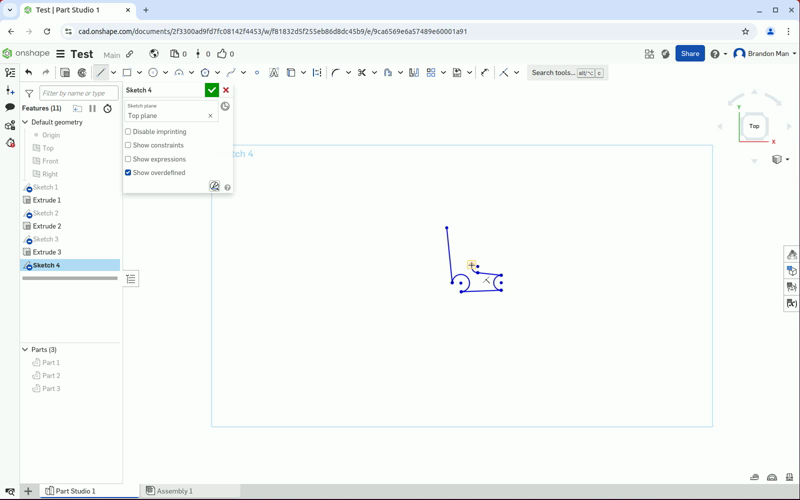
key_down(shift)
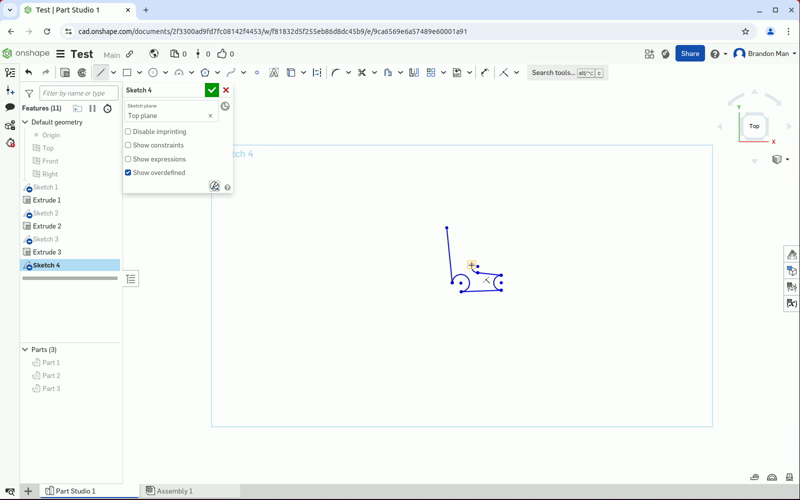
mouse_move(501, 264)
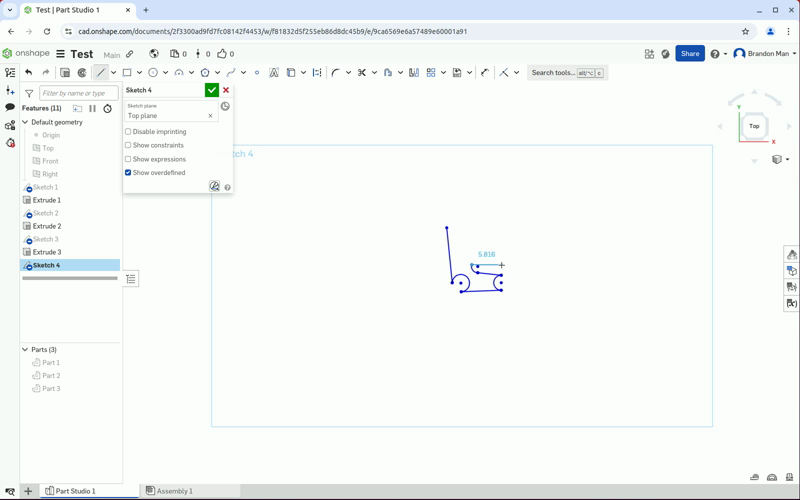
mouse_move(474, 227)
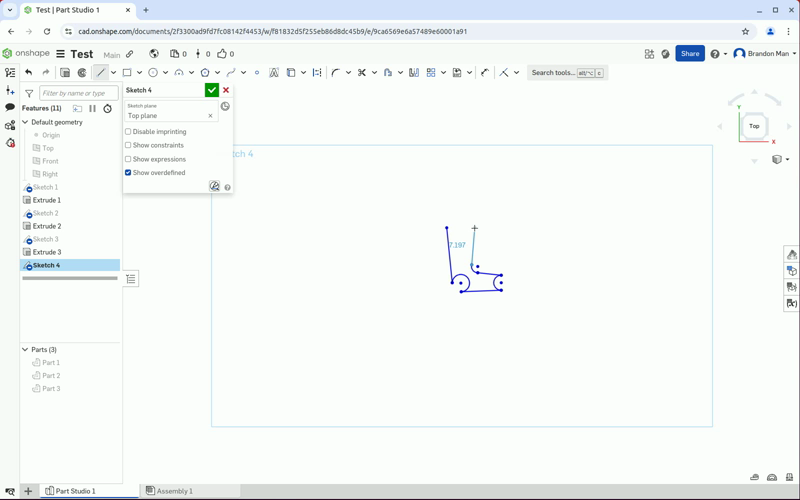
click(474, 227)
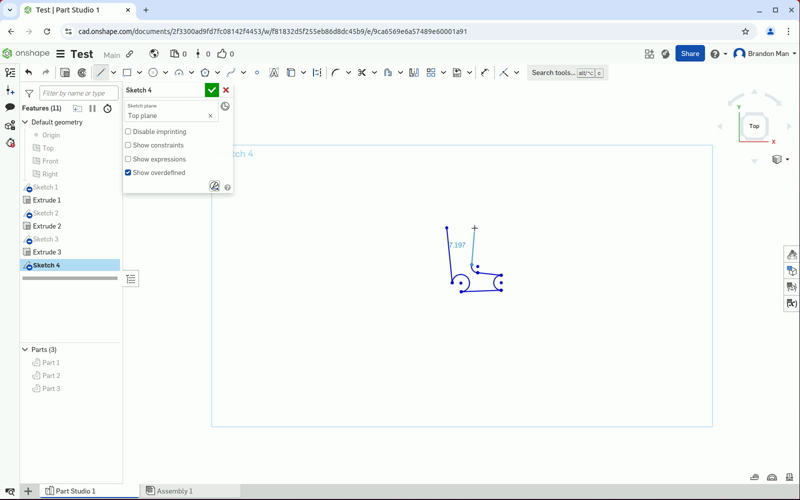
key_up(shift)
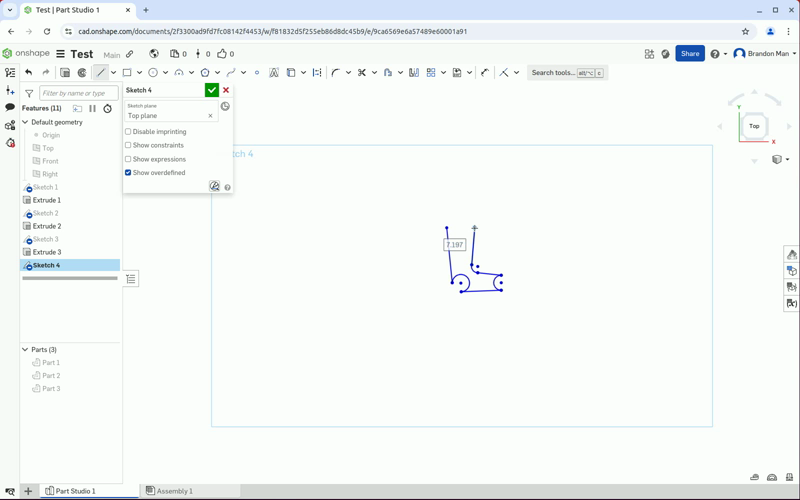
key(esc)
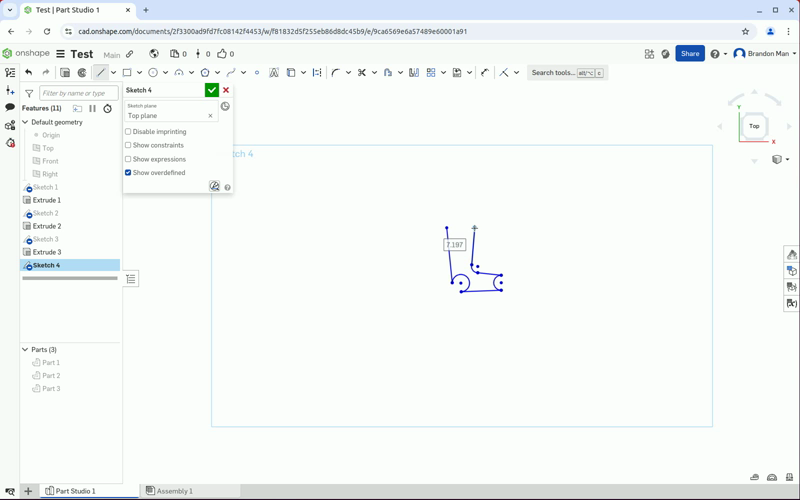
key(a)
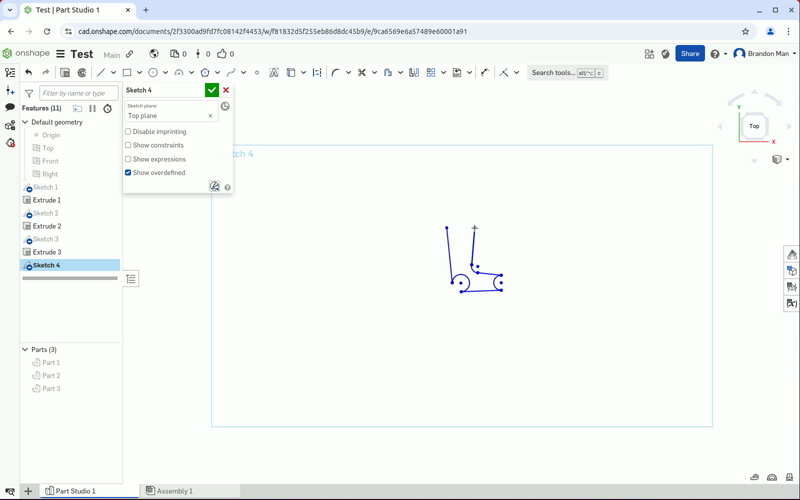
mouse_move(474, 227)
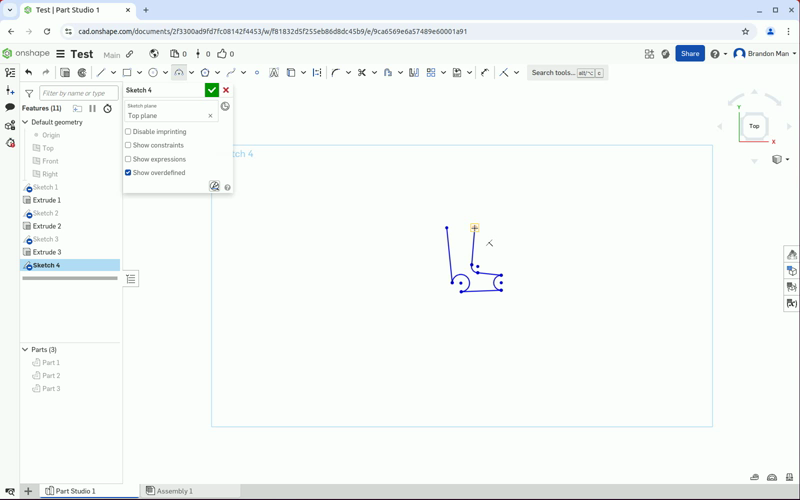
click(474, 227)
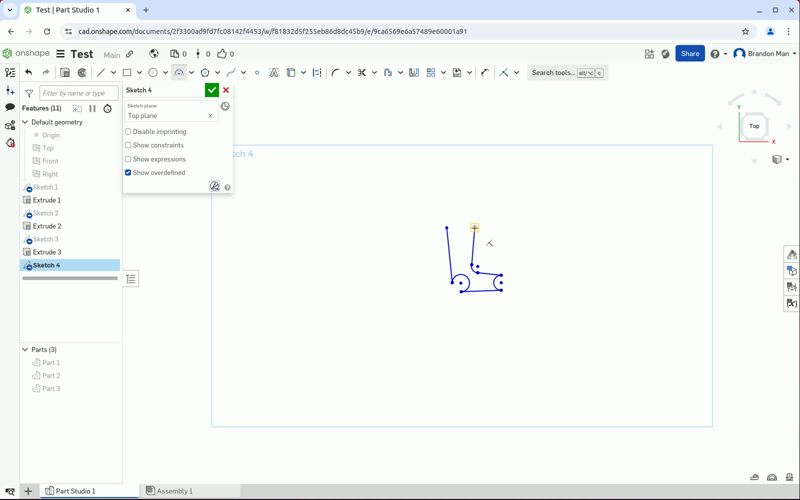
mouse_move(446, 227)
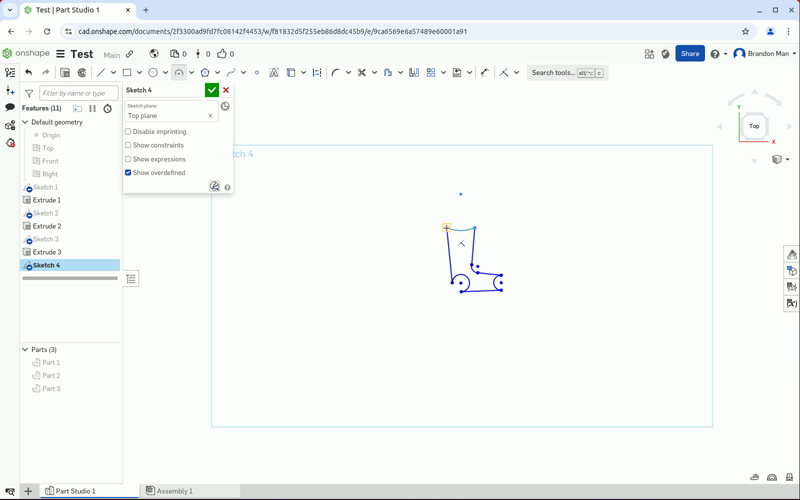
click(446, 227)
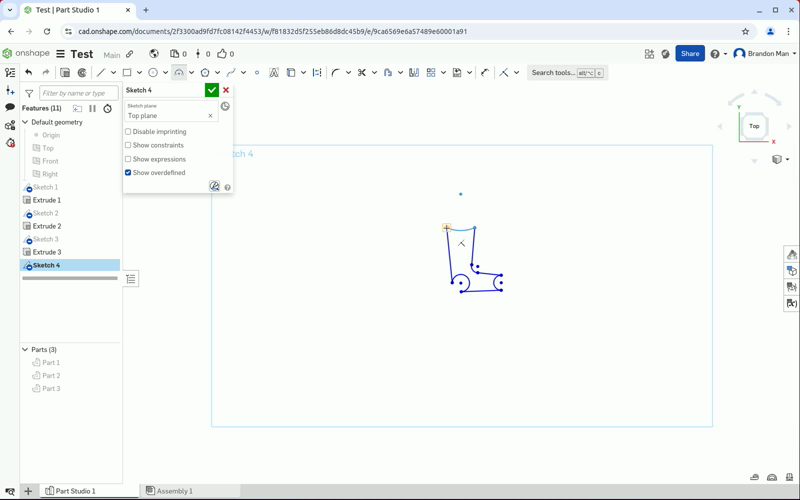
key_down(shift)
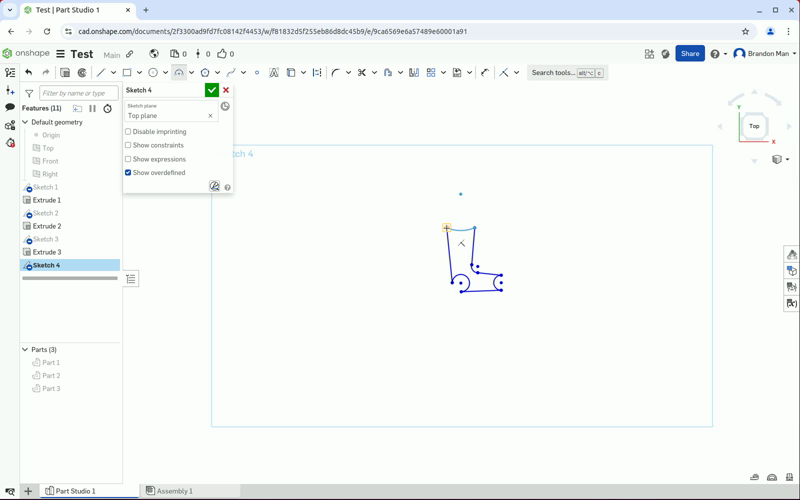
mouse_move(460, 239)
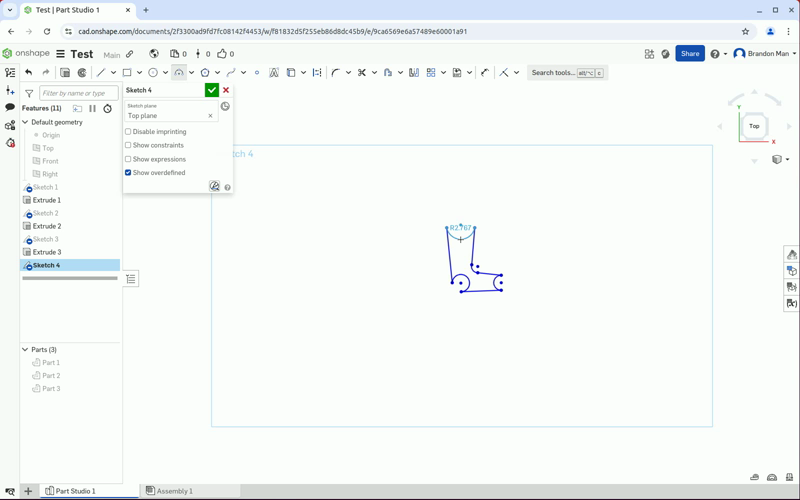
click(460, 239)
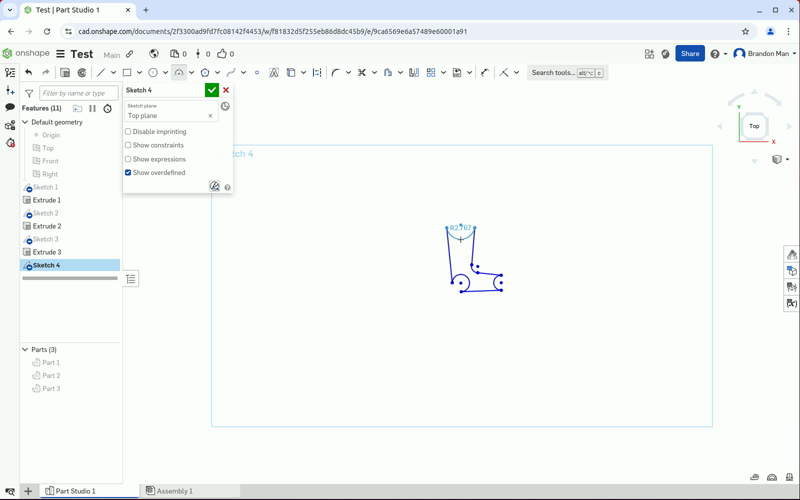
key_up(shift)
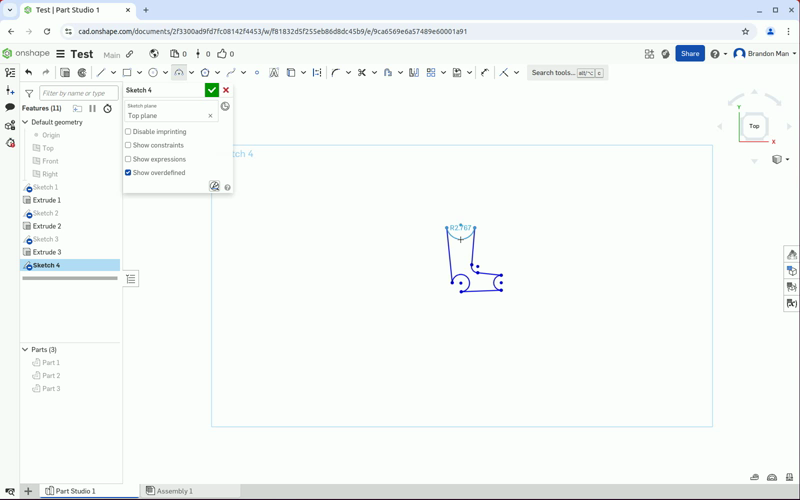
key(esc)
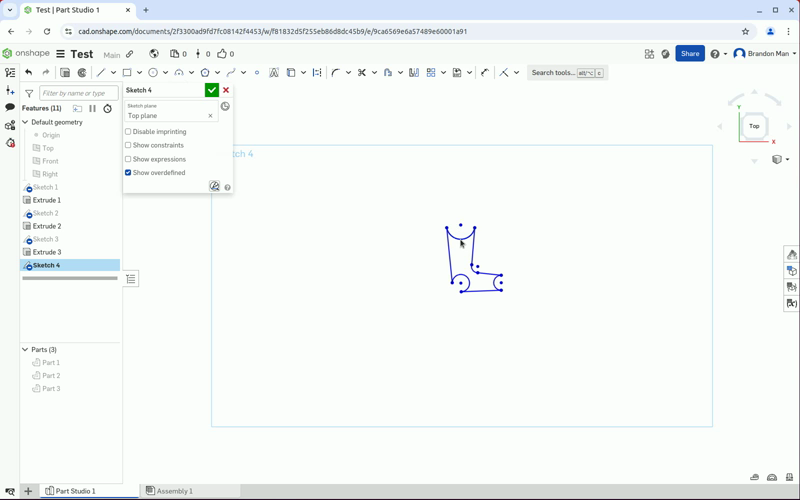
mouse_move(459, 266)
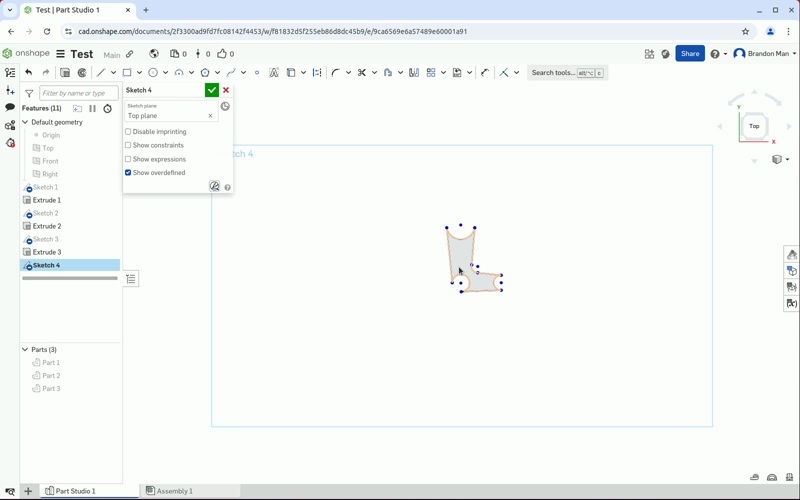
scroll(6)
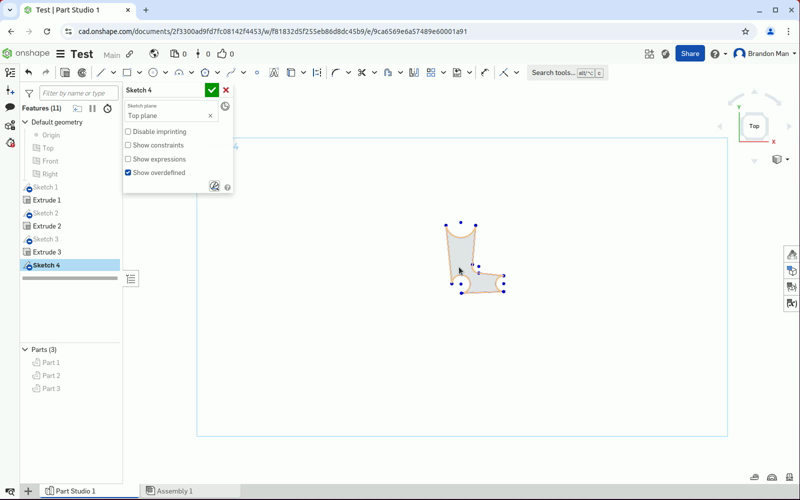
scroll(6)
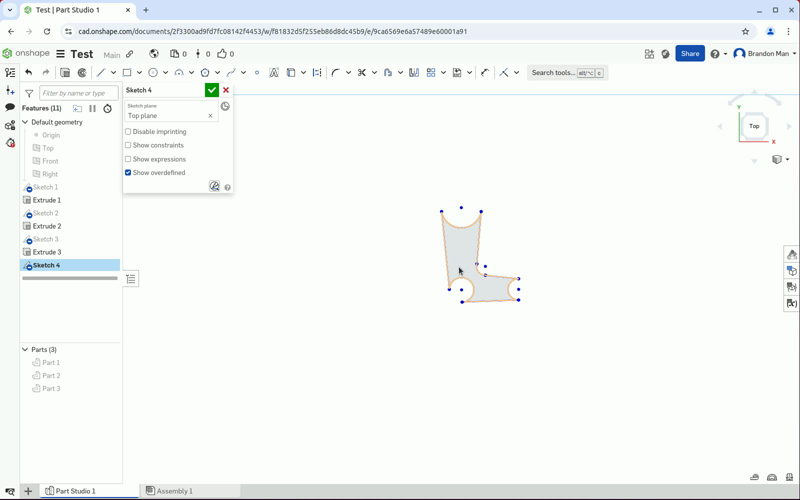
scroll(6)
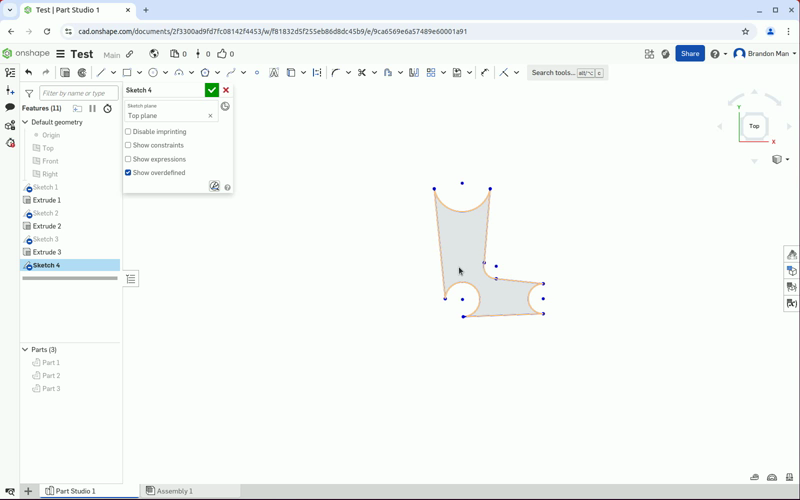
scroll(6)
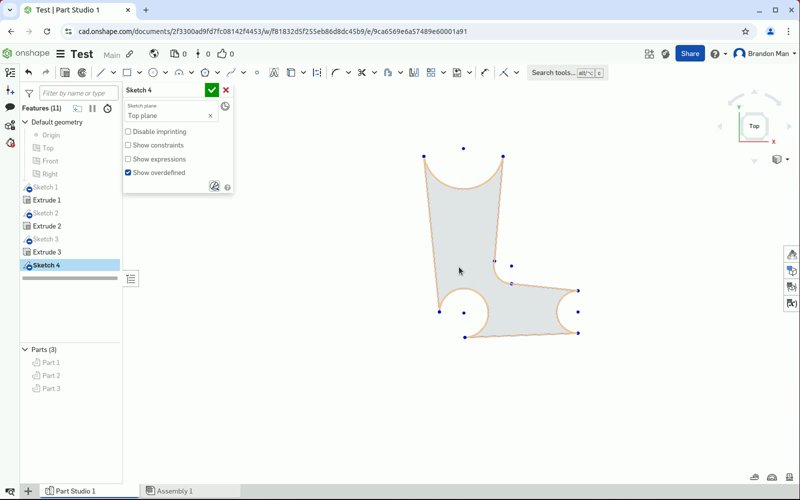
scroll(6)
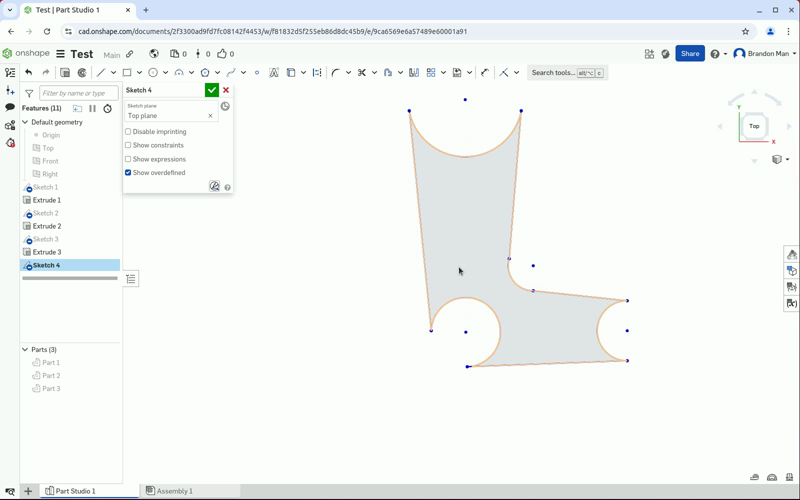
scroll(6)
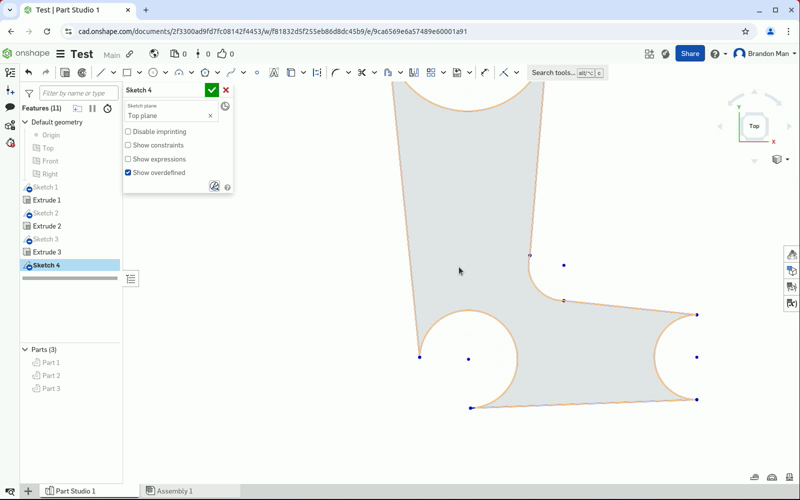
scroll(6)
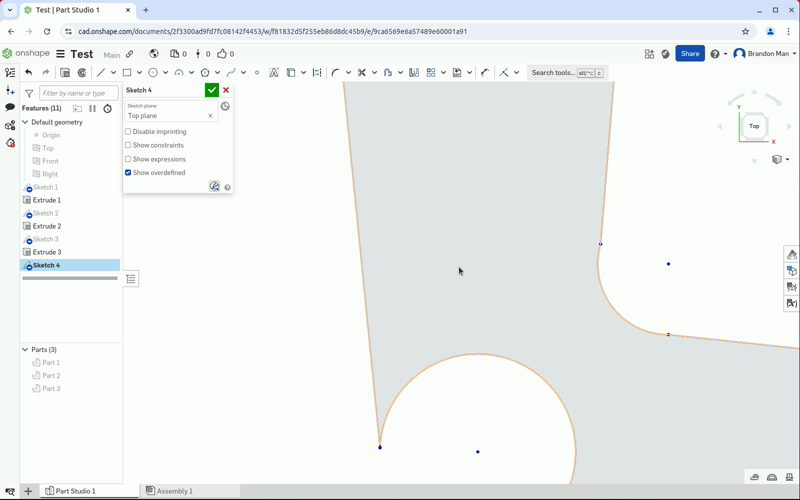
click(459, 266)
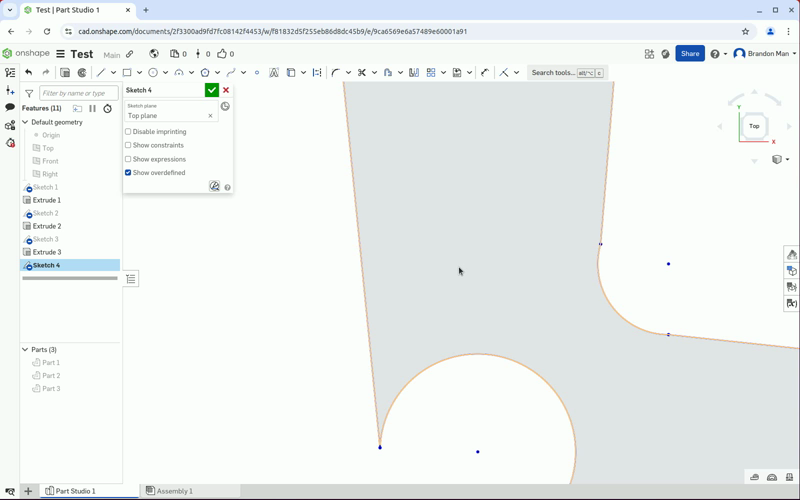
scroll(-6)
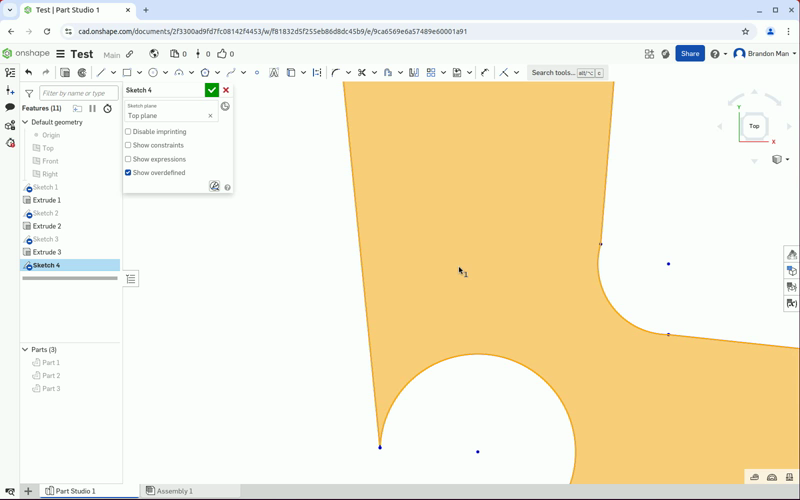
scroll(-6)
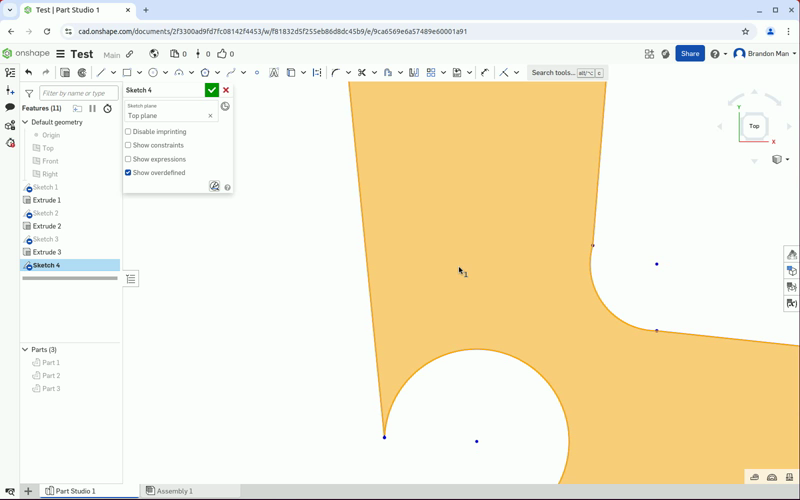
scroll(-6)
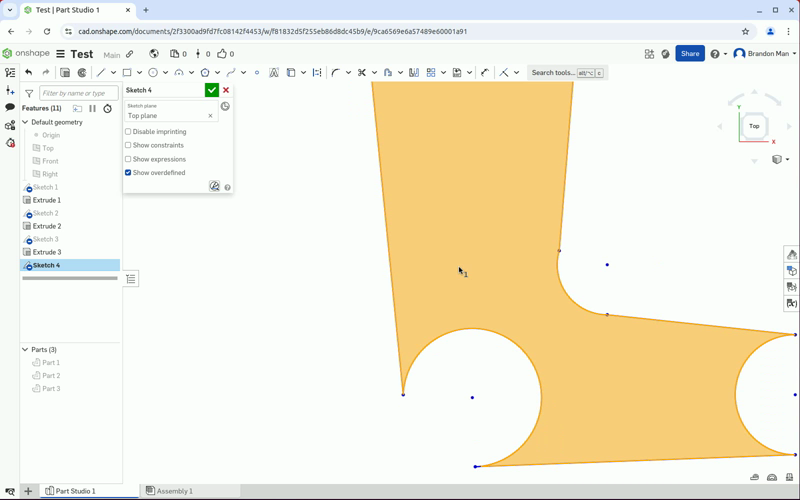
scroll(-6)
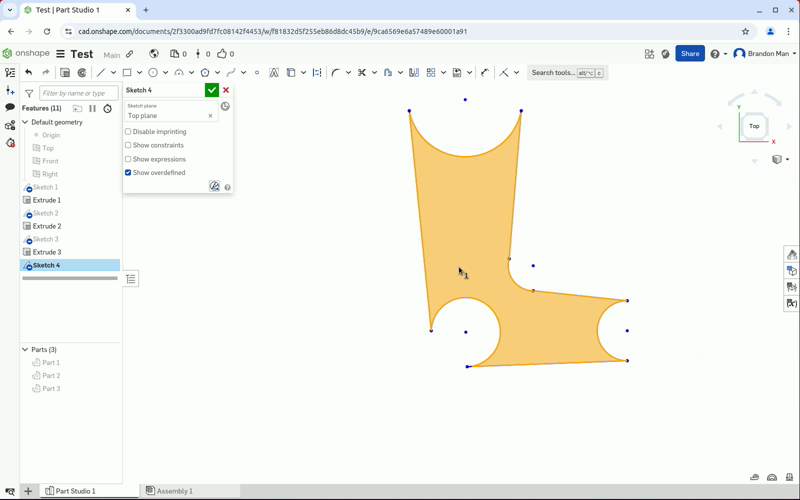
scroll(-6)
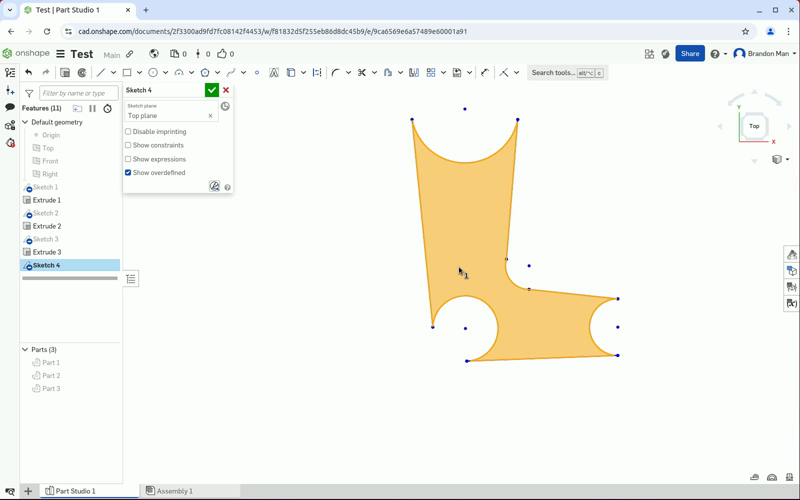
scroll(-6)
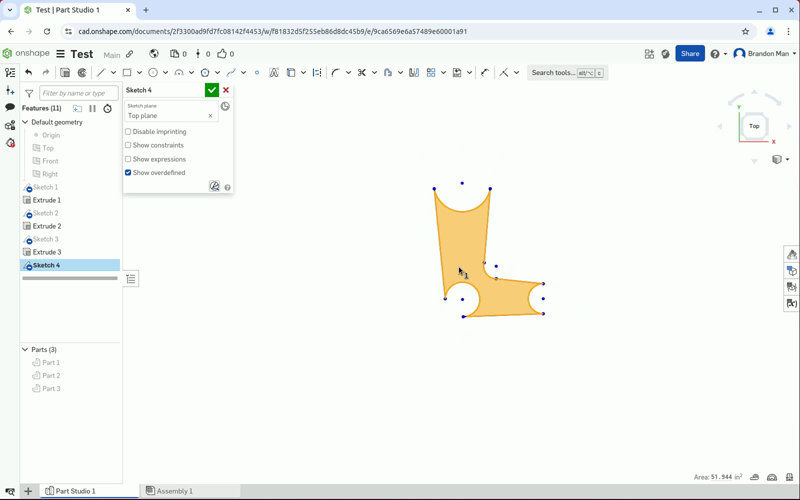
scroll(-6)
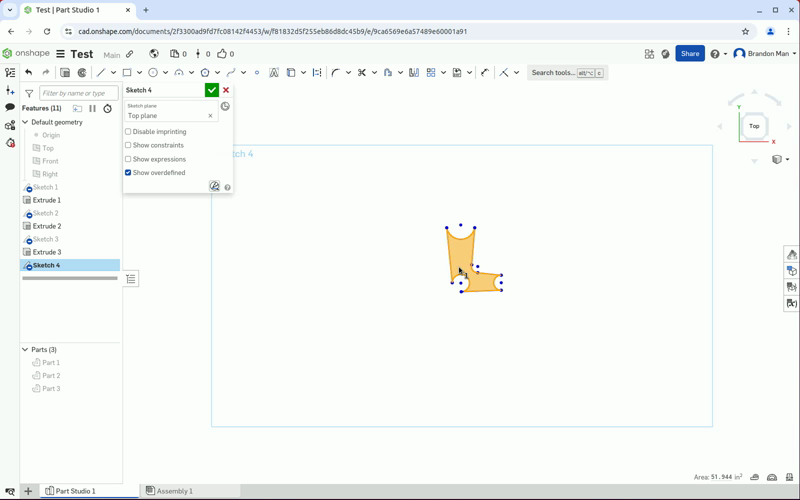
mouse_move(73, 352)
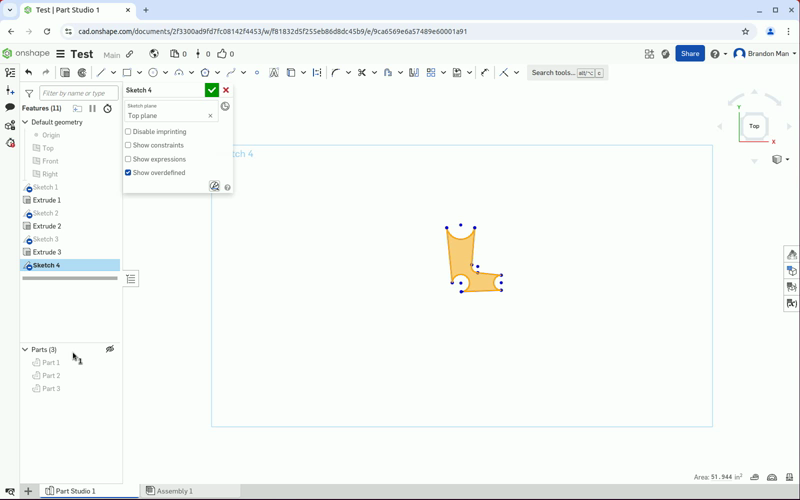
key(shift+y)
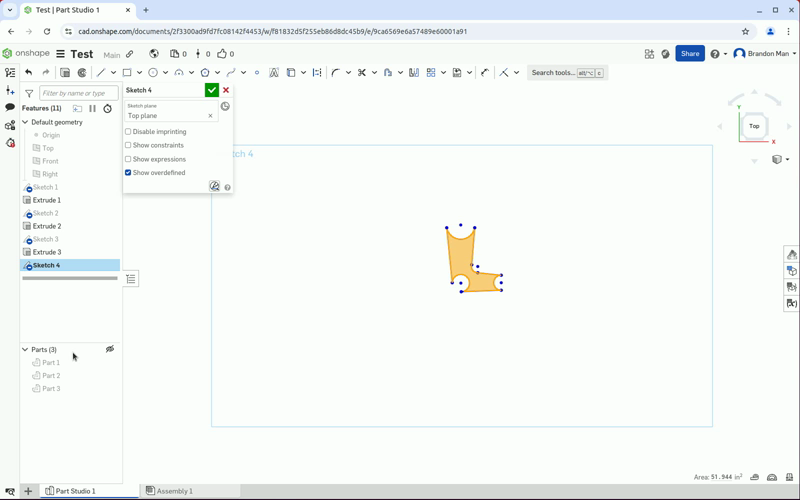
key(shift+e)
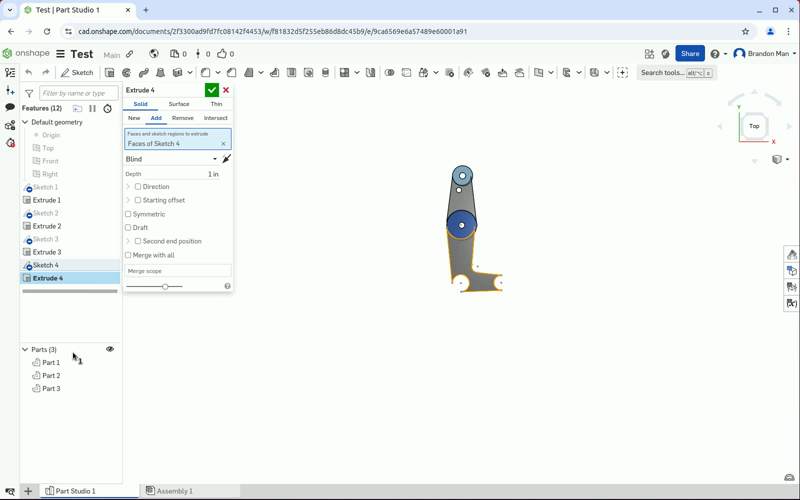
mouse_move(143, 106)
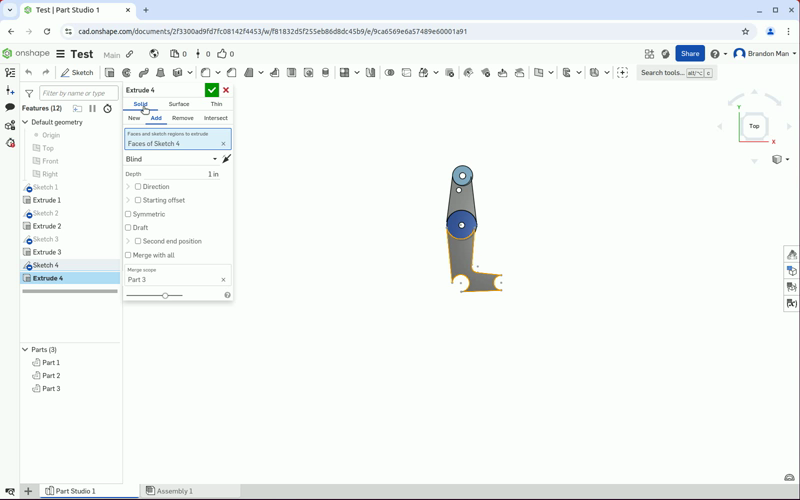
click(143, 106)
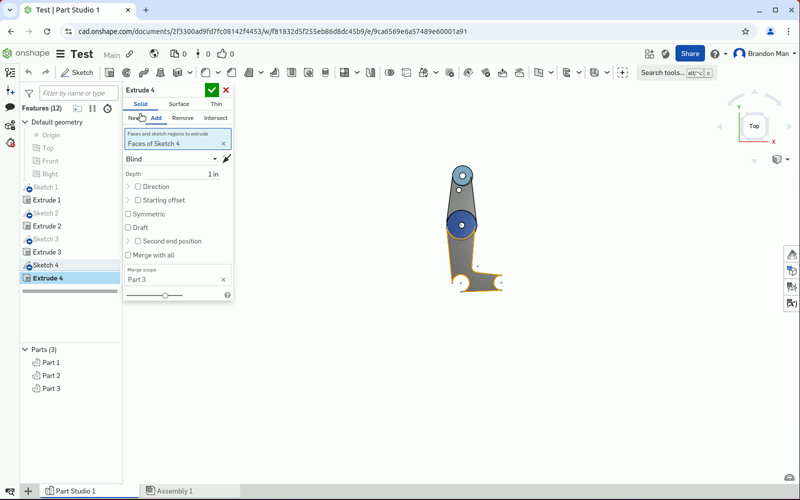
mouse_move(137, 120)
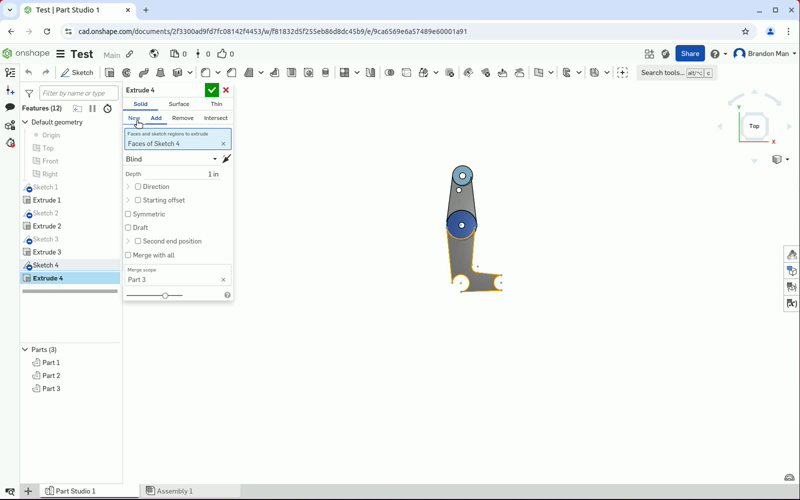
click(137, 120)
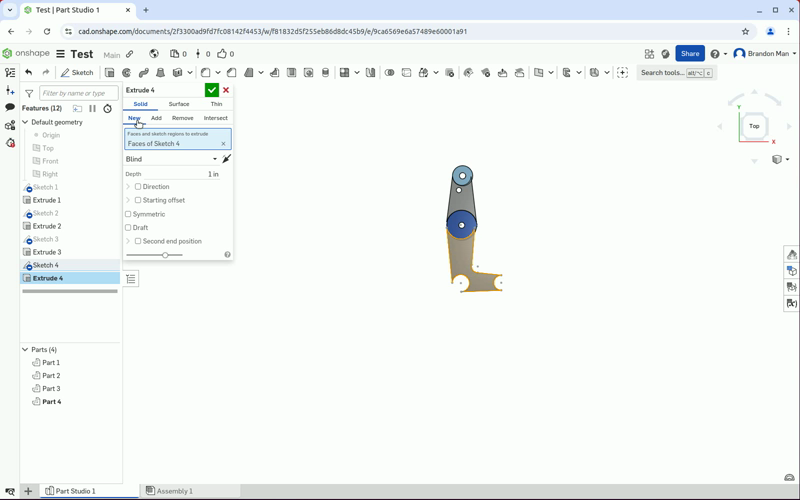
key(tab, 4)
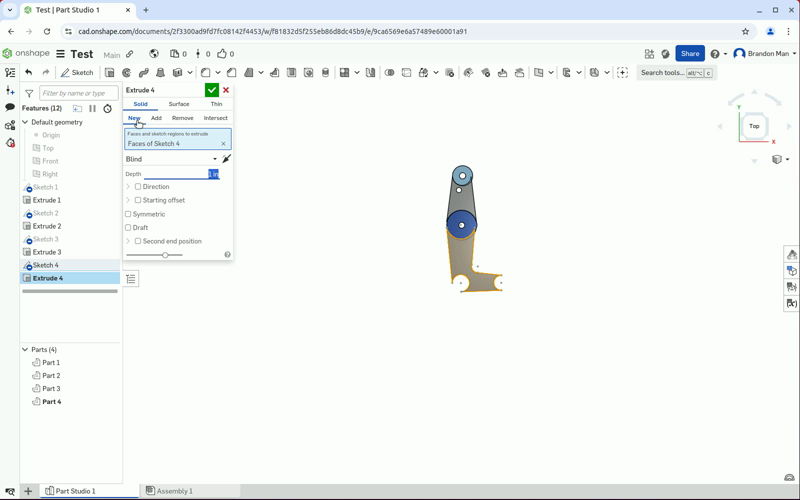
text(0.481)
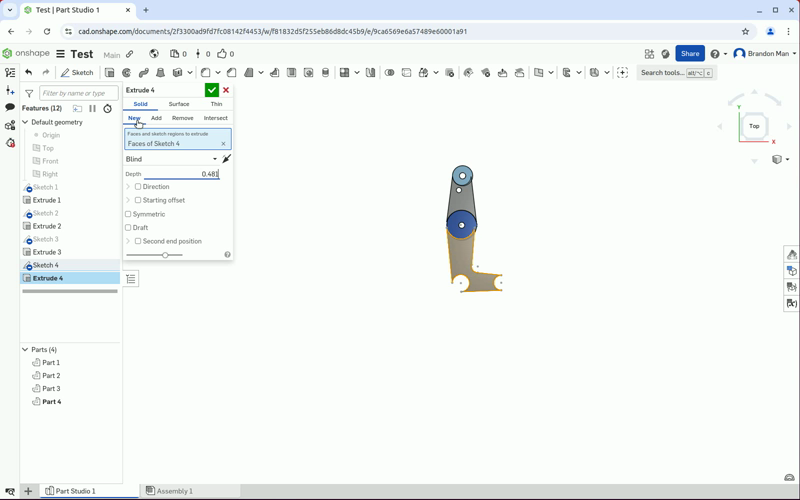
key(enter)
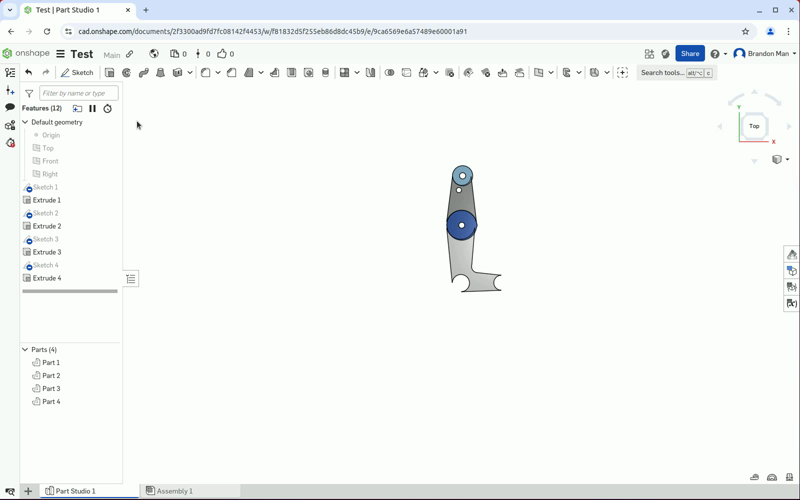
key(shift+h)
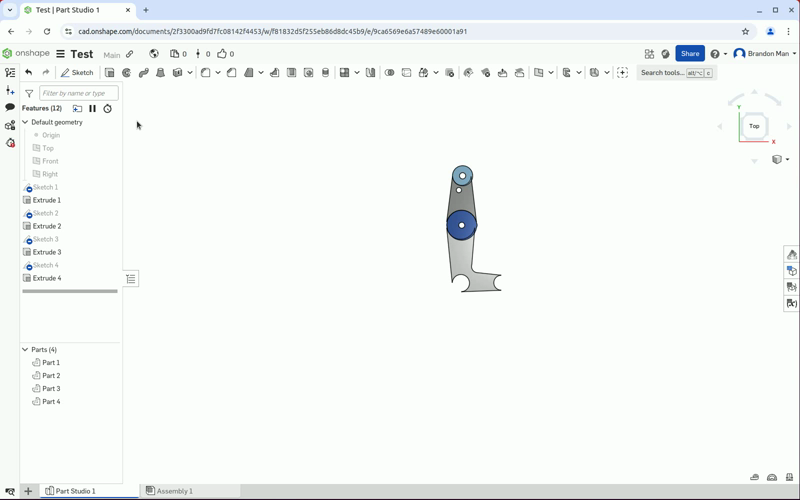
key(shift+h)
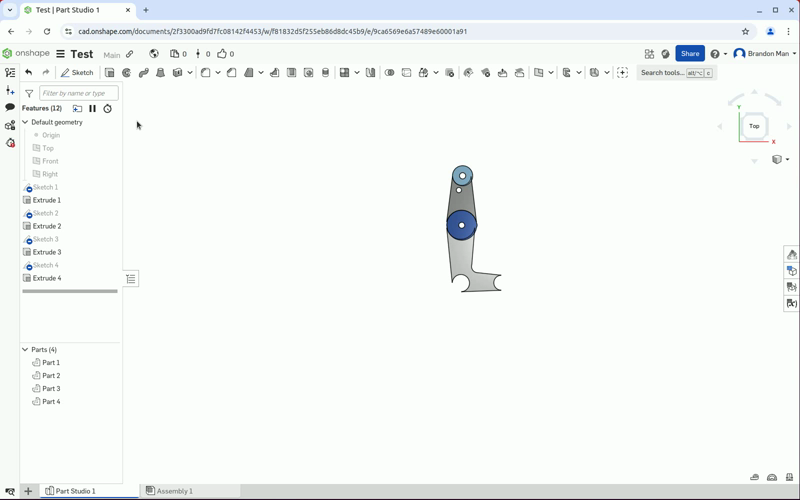
mouse_move(73, 189)
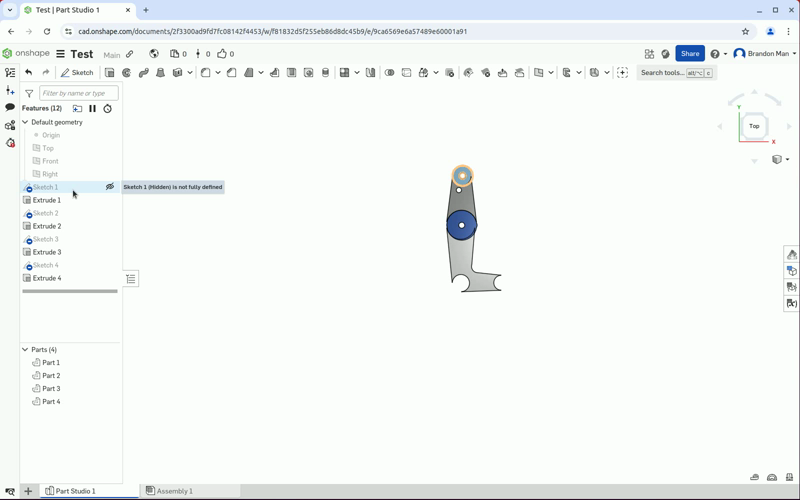
click(73, 189)
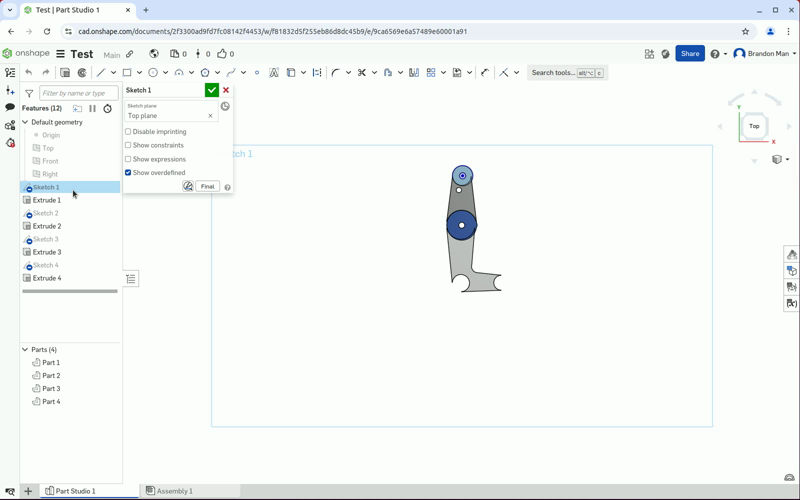
mouse_move(229, 92)
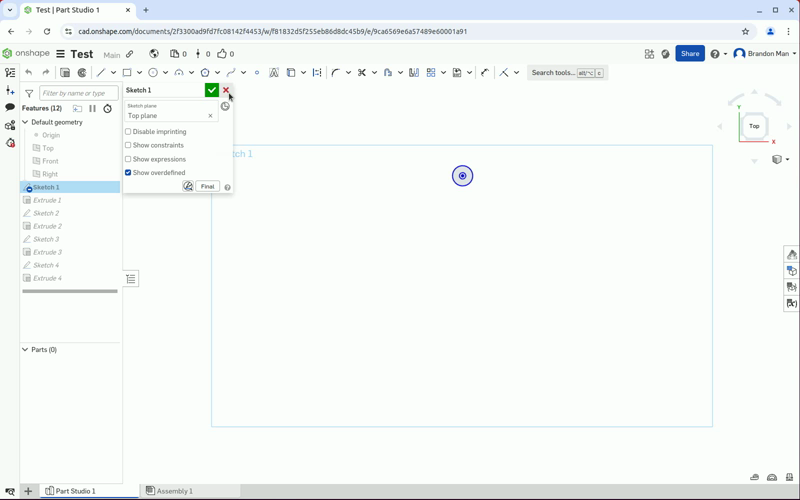
click(229, 92)
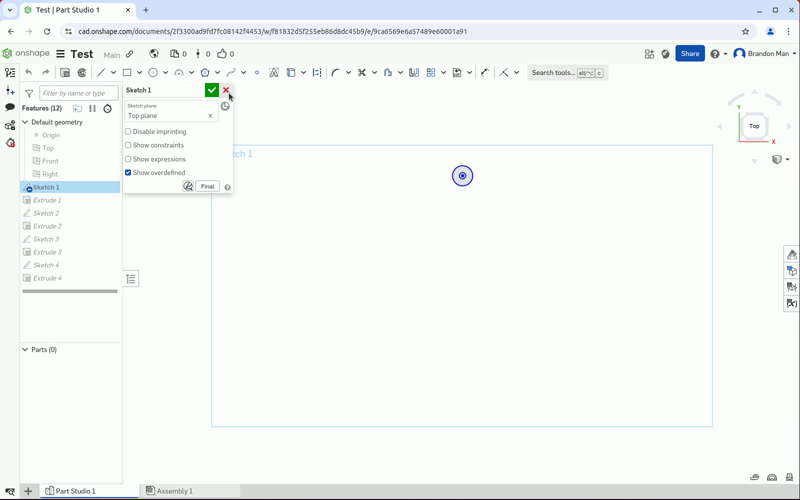
key(shift+s)
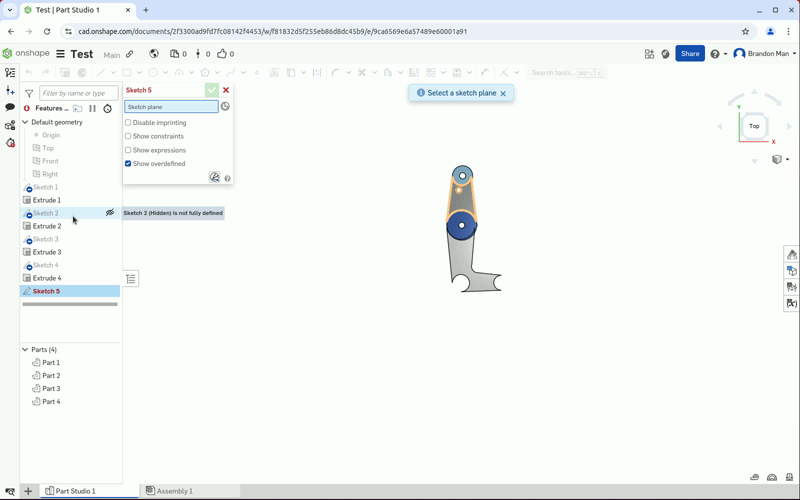
scroll(3)
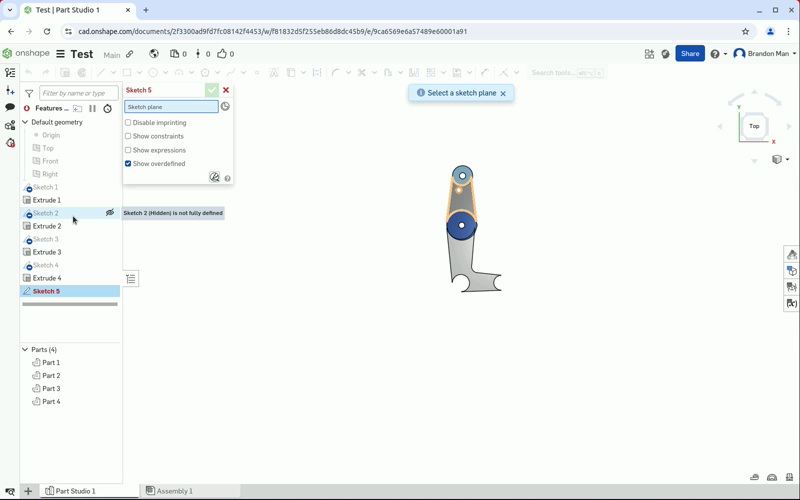
mouse_move(73, 150)
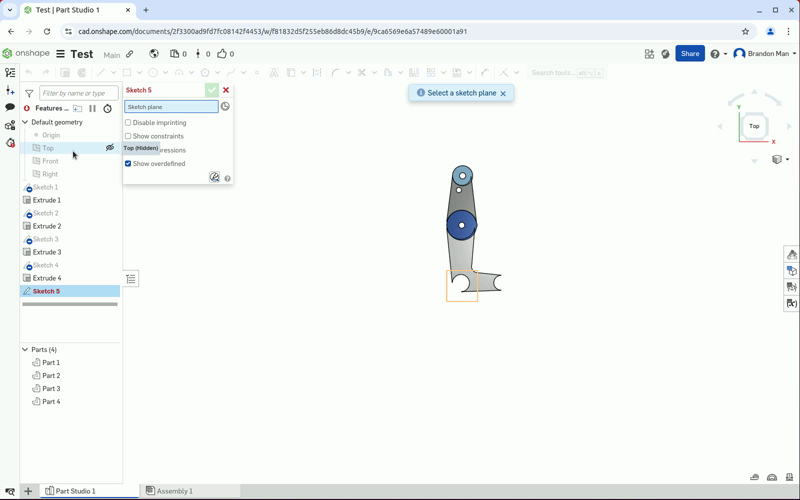
click(73, 150)
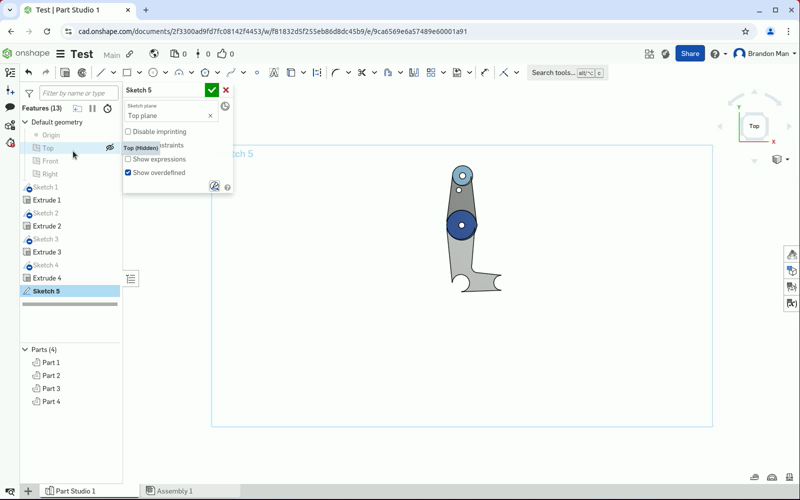
mouse_move(73, 352)
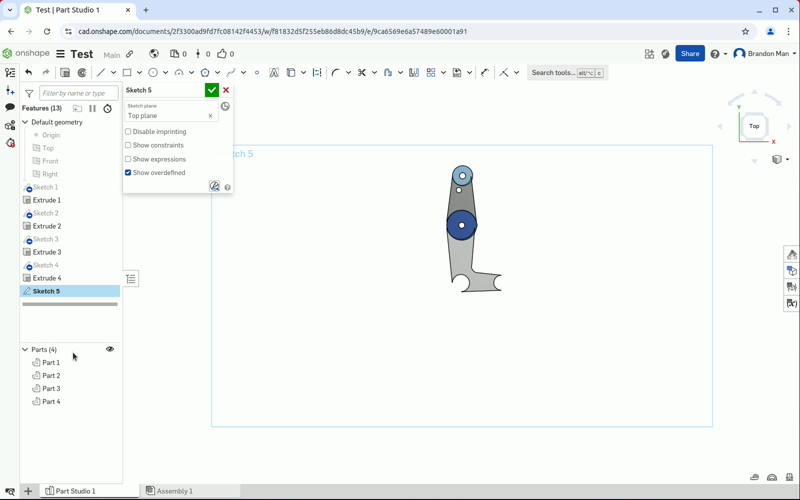
key(y)
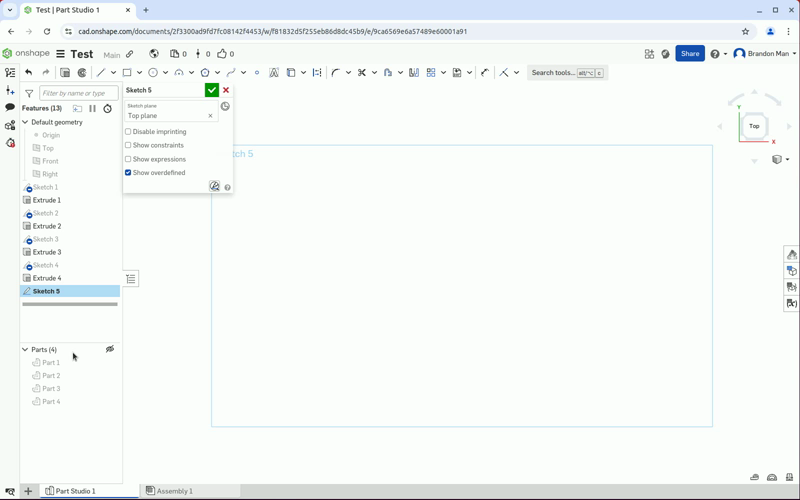
key(c)
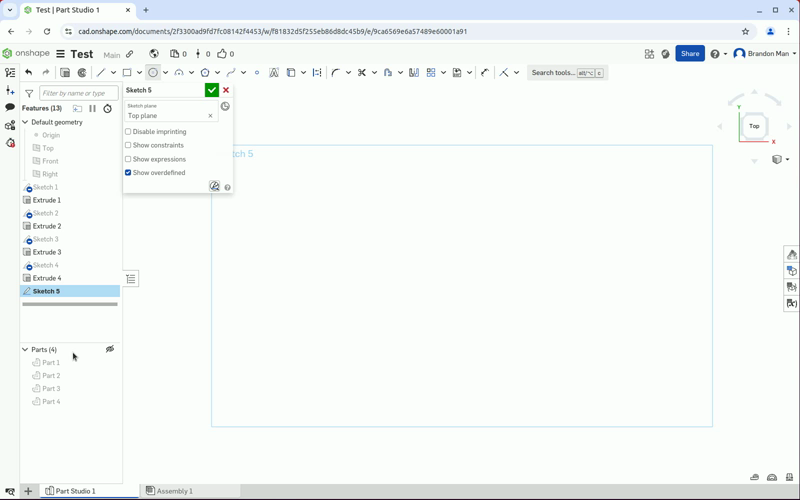
key_down(shift)
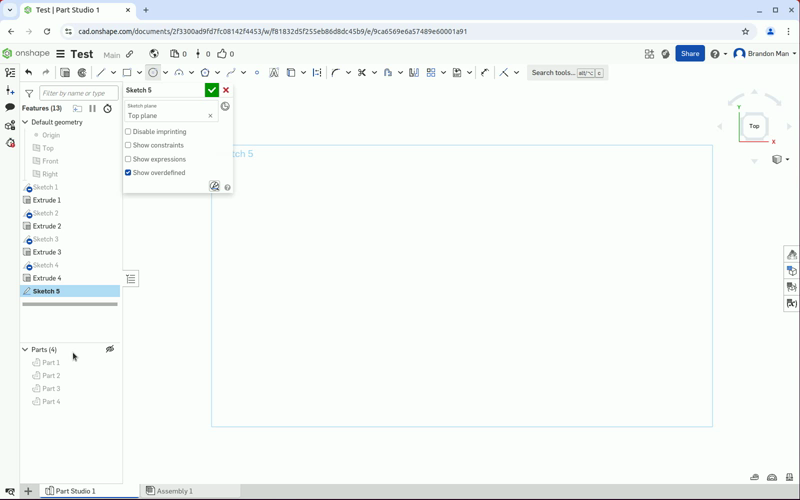
mouse_move(501, 282)
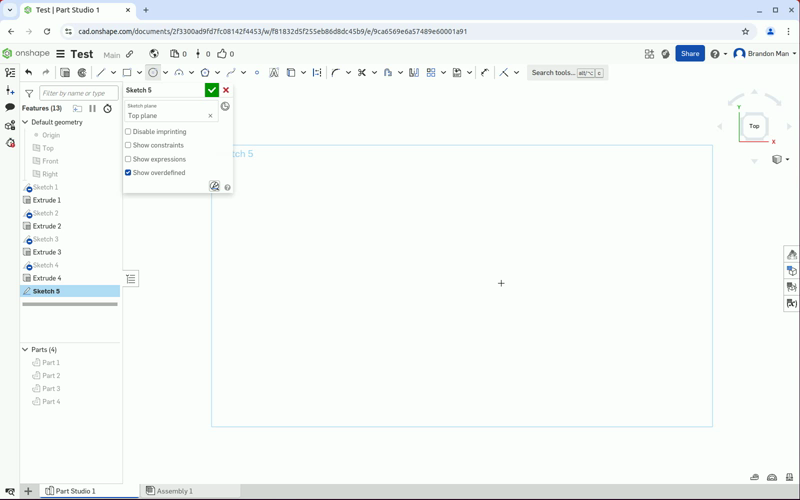
click(501, 282)
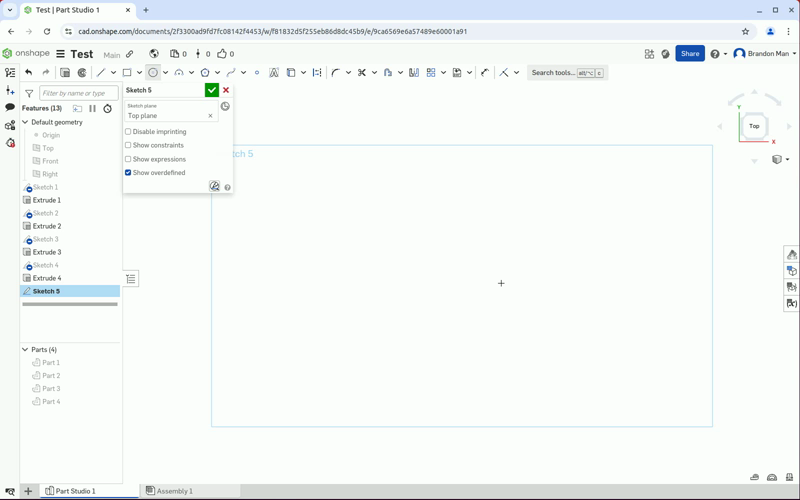
key_up(shift)
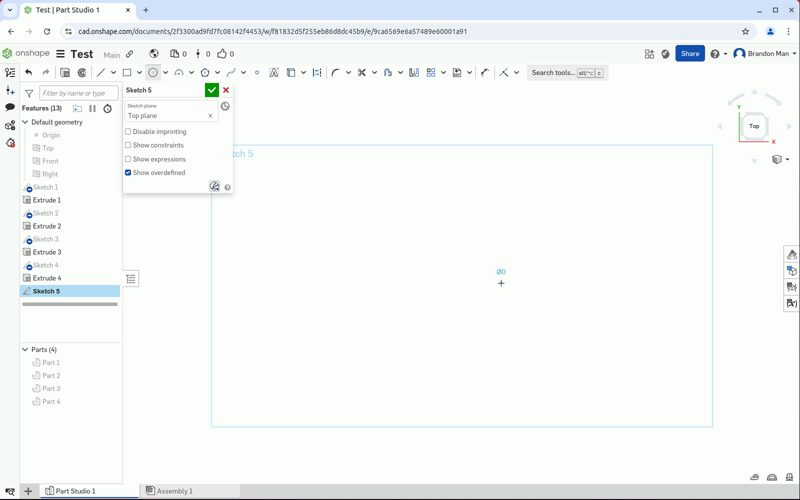
mouse_move(508, 282)
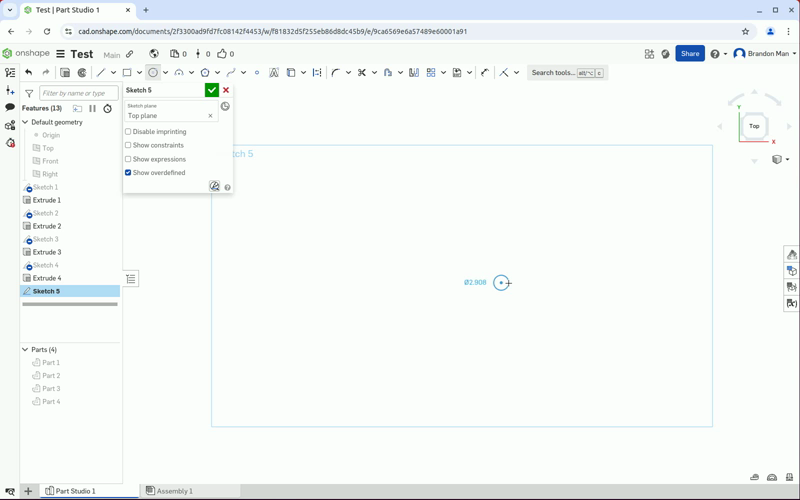
click(508, 282)
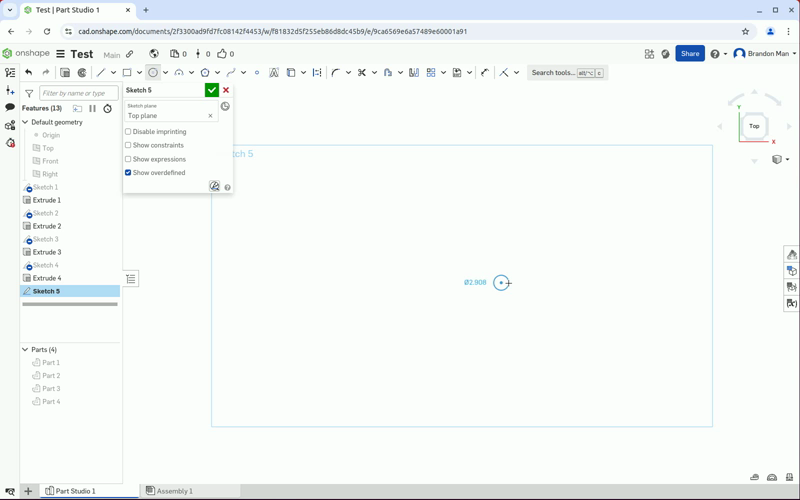
key(esc)
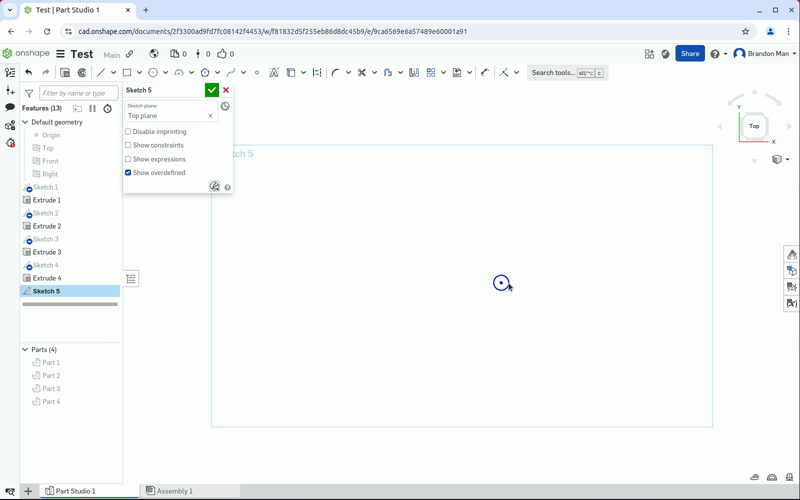
key(c)
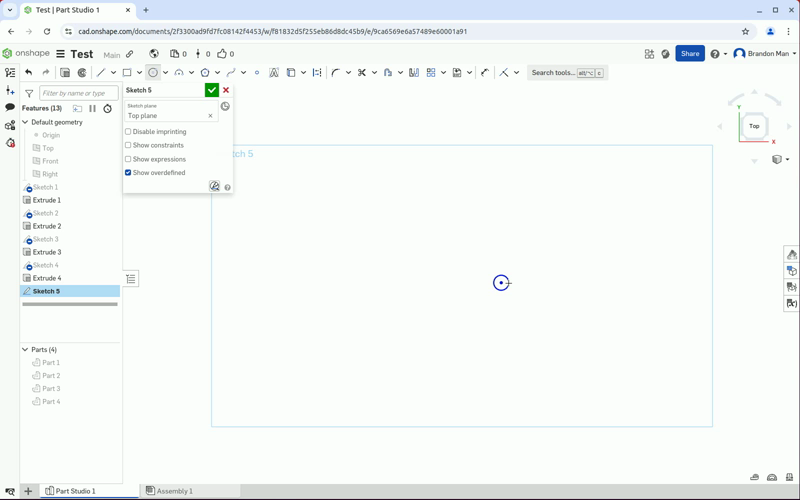
key_down(shift)
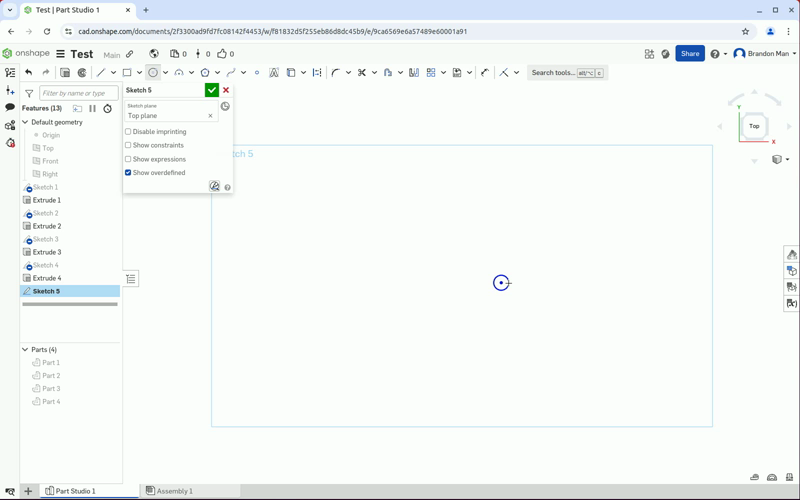
mouse_move(501, 282)
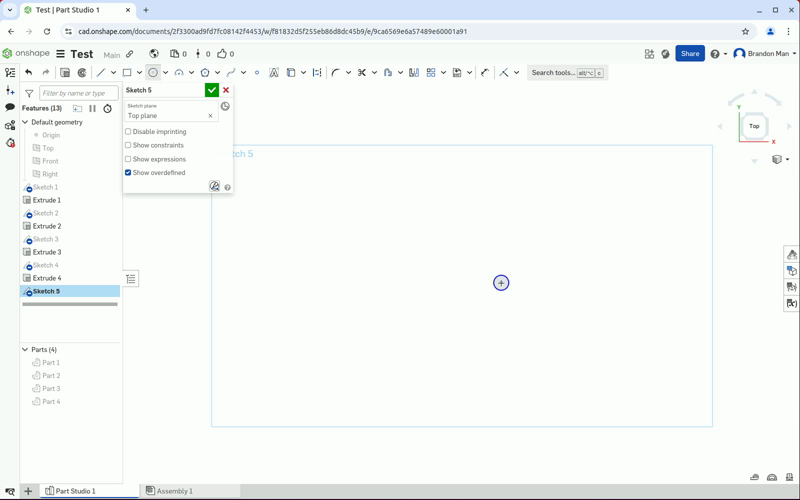
click(501, 282)
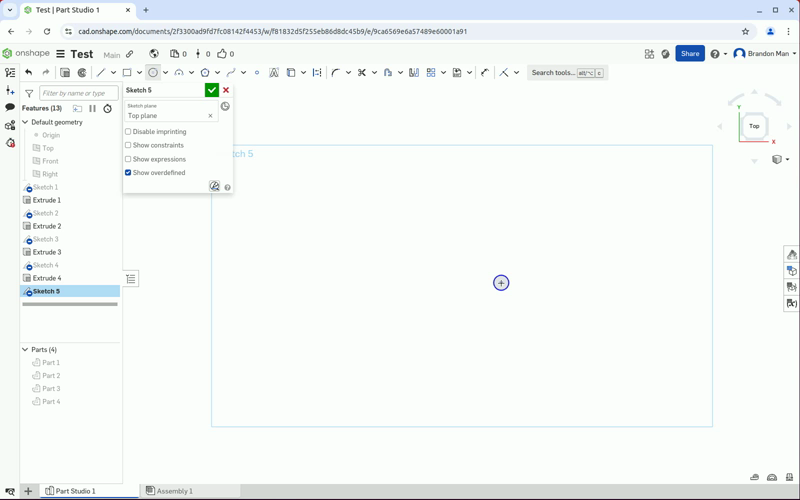
key_up(shift)
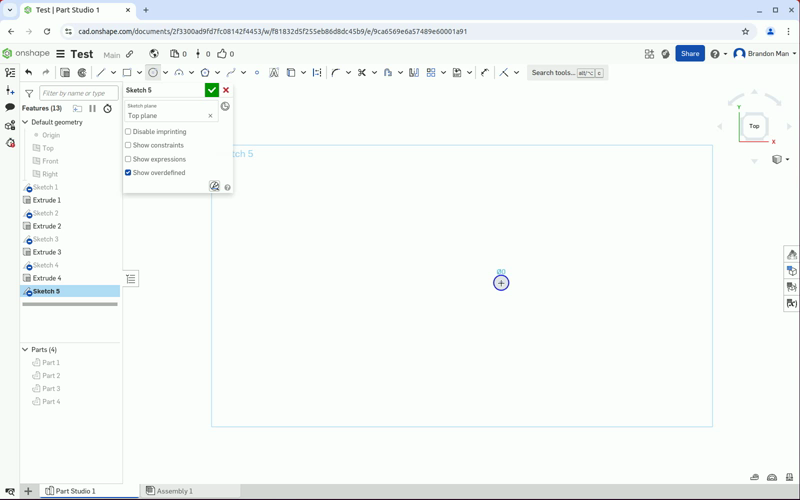
mouse_move(504, 282)
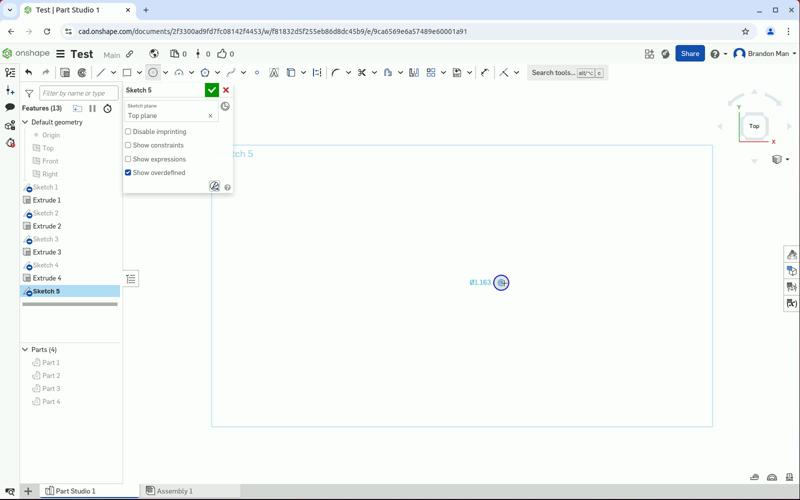
scroll(6)
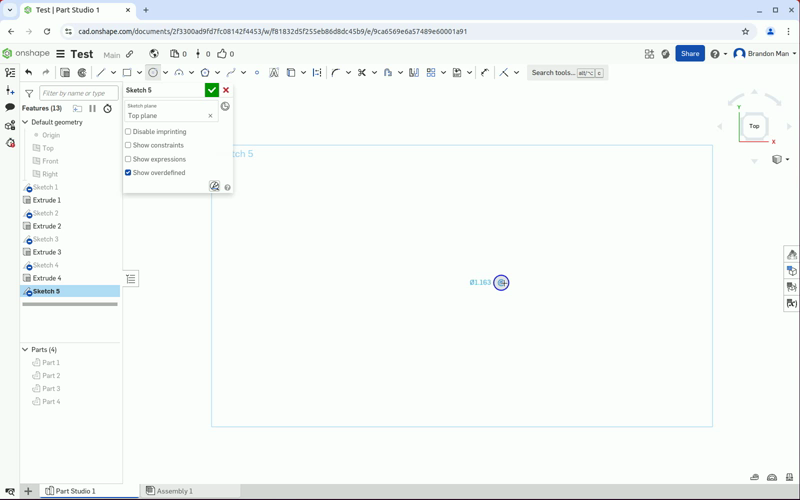
scroll(6)
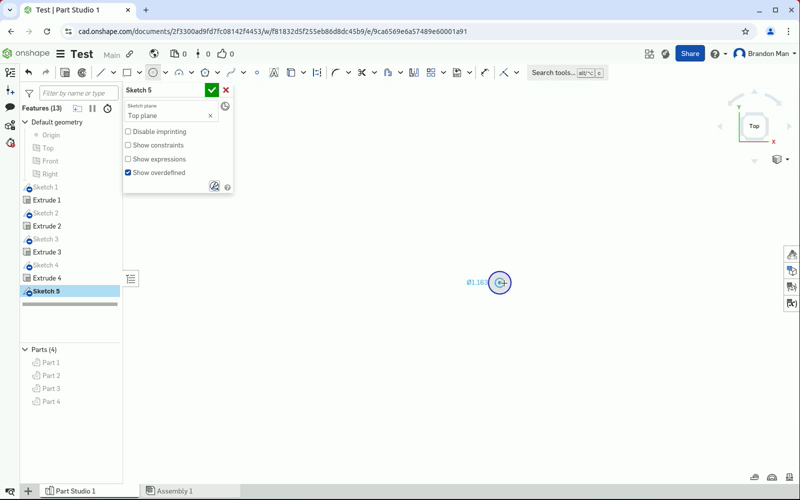
scroll(6)
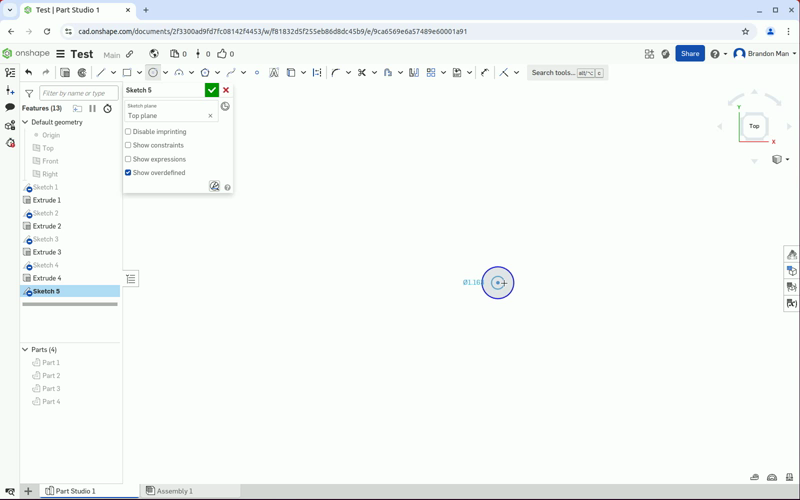
scroll(6)
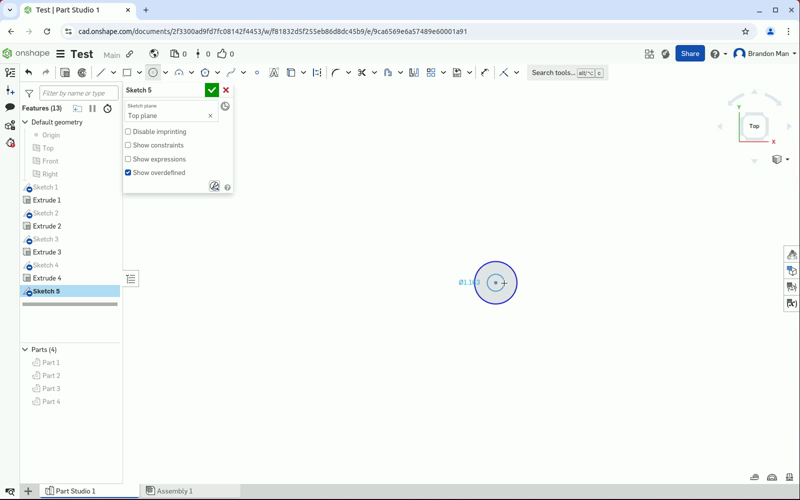
scroll(6)
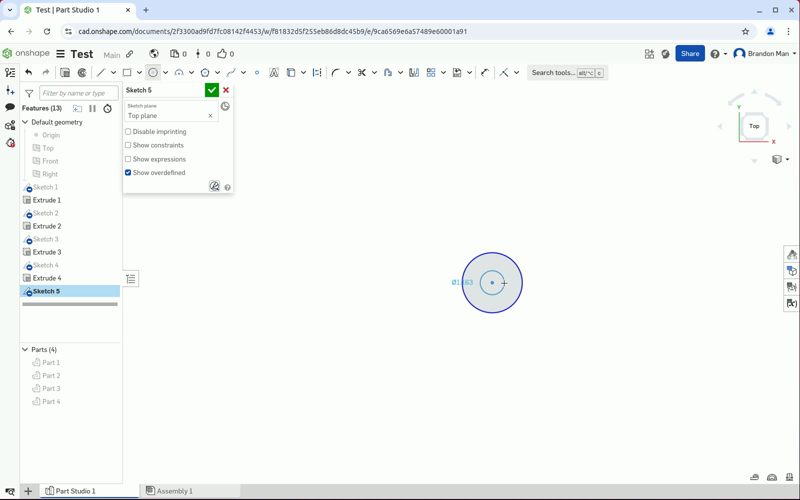
scroll(6)
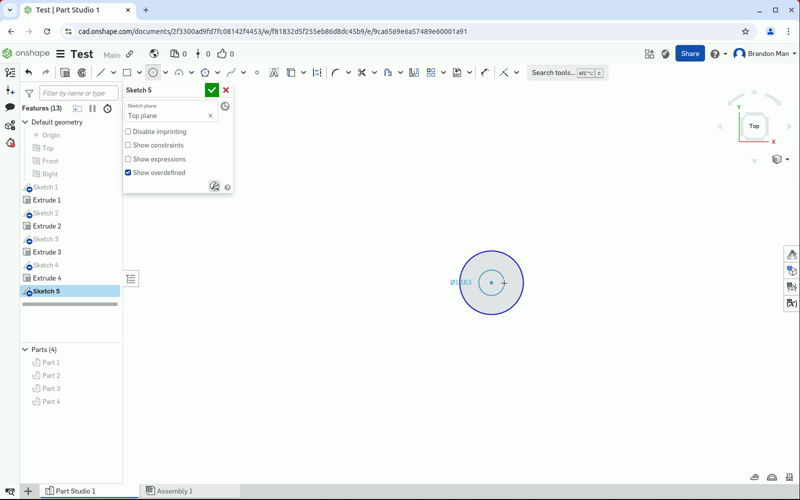
scroll(6)
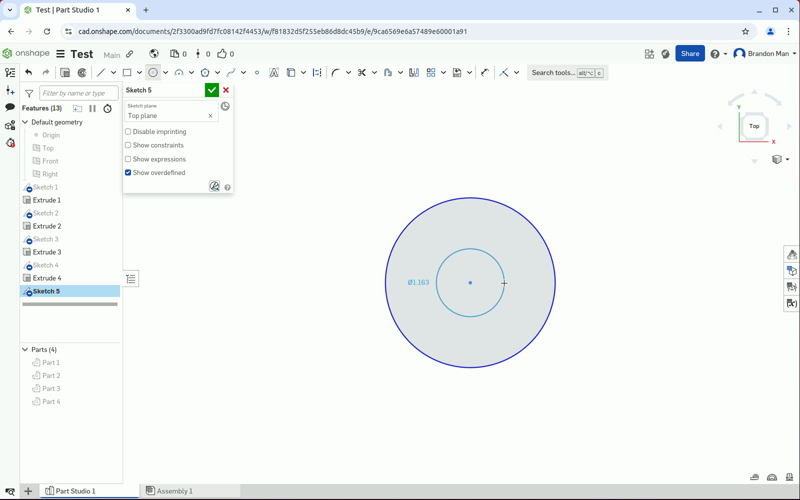
click(504, 282)
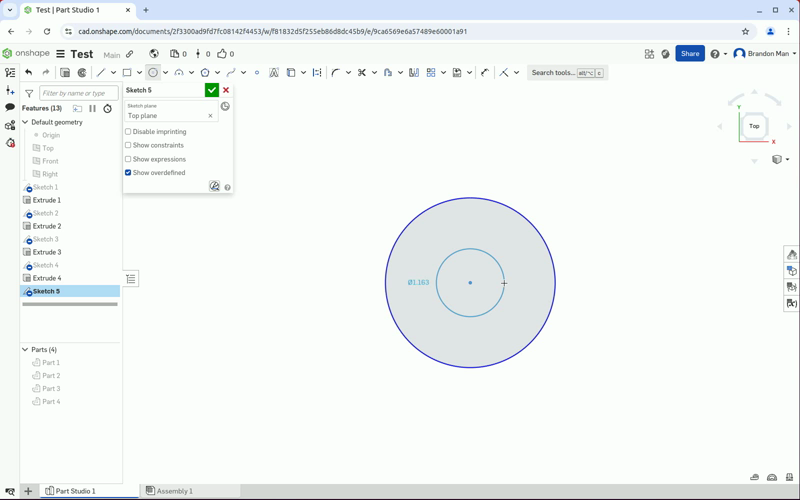
scroll(-6)
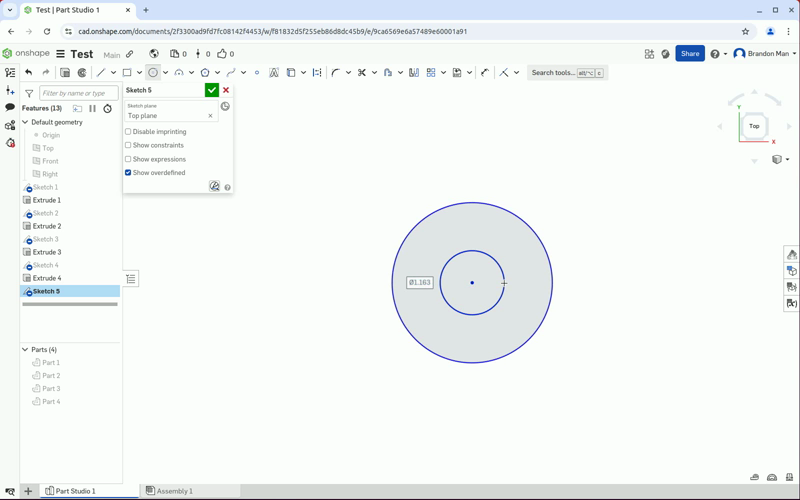
scroll(-6)
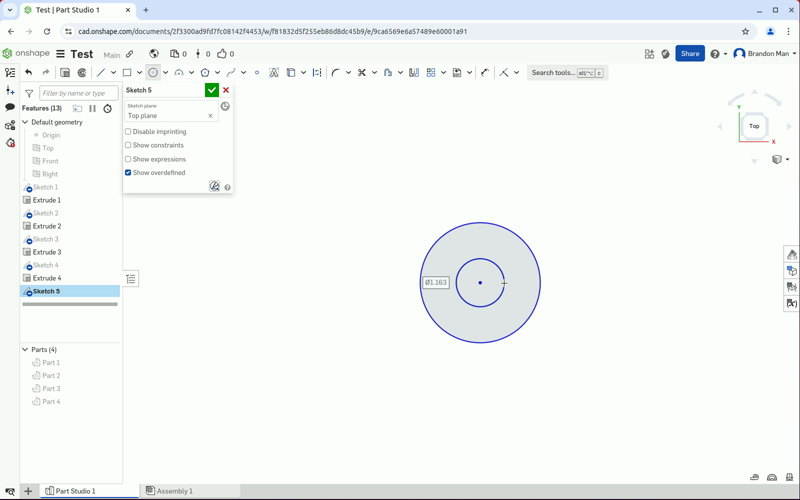
scroll(-6)
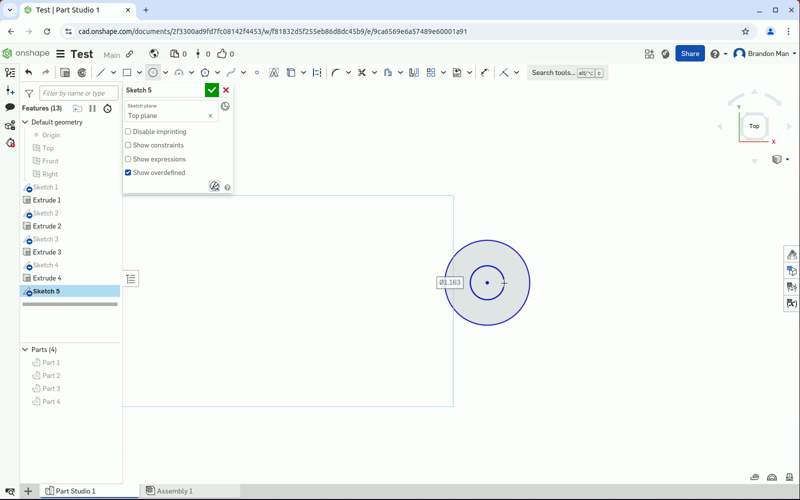
scroll(-6)
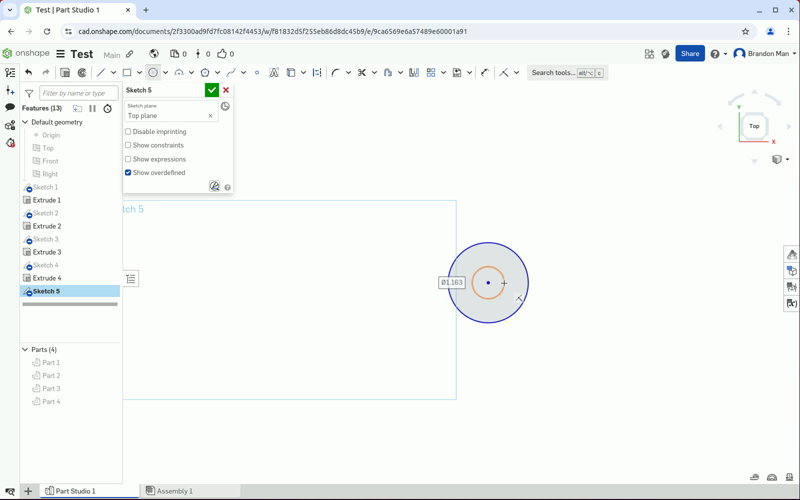
scroll(-6)
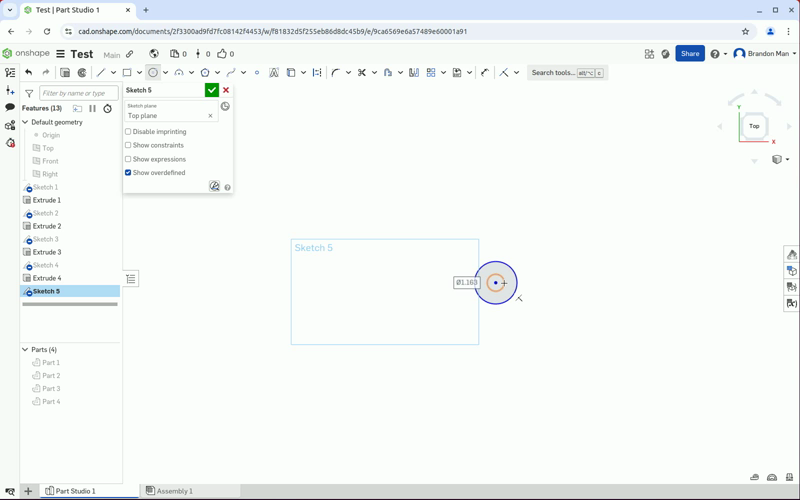
scroll(-6)
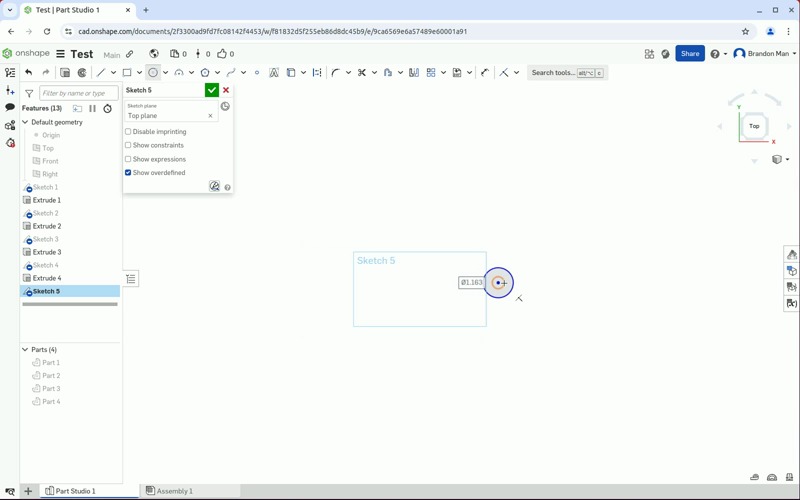
scroll(-6)
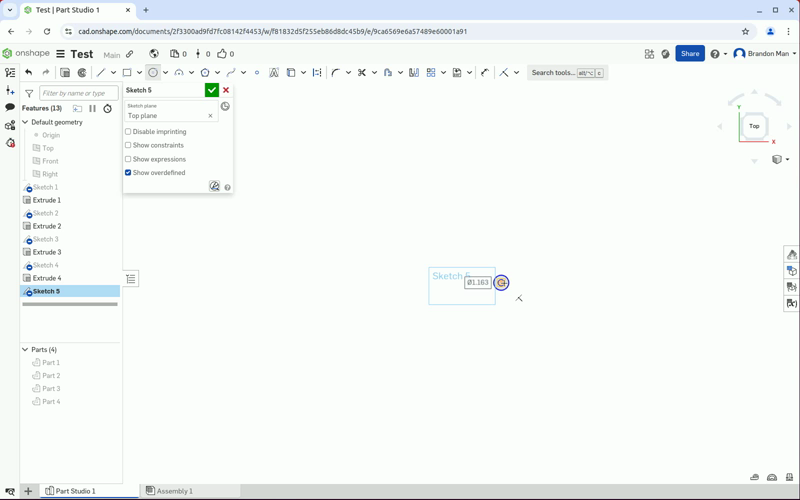
key(esc)
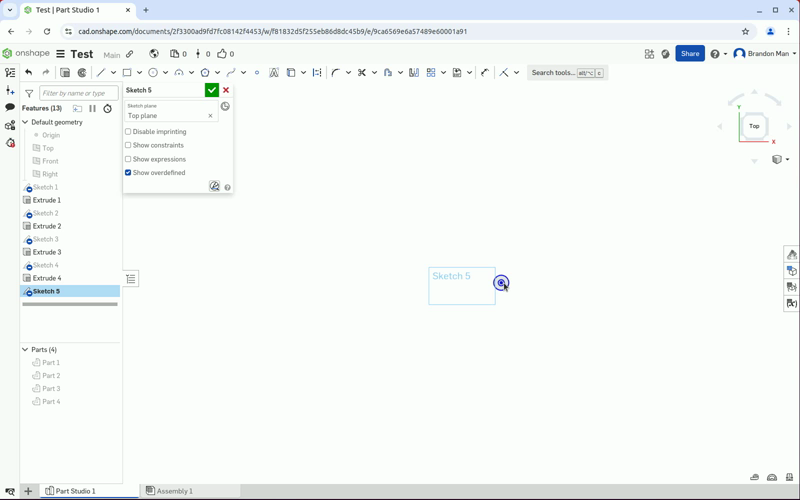
mouse_move(506, 279)
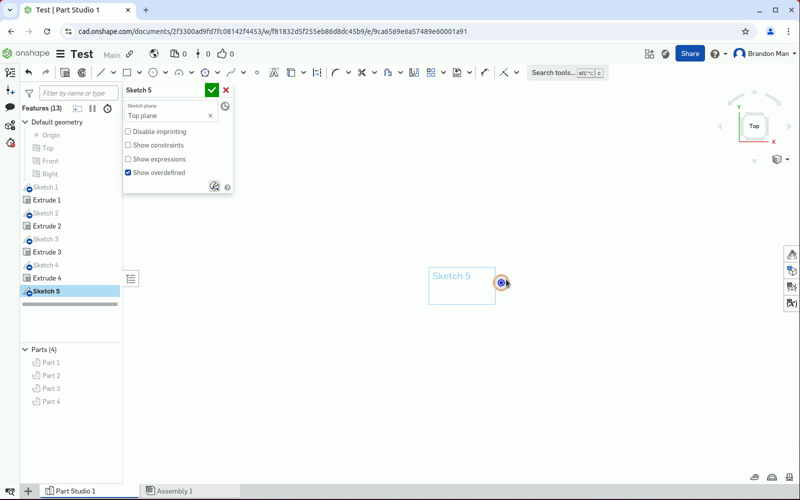
scroll(6)
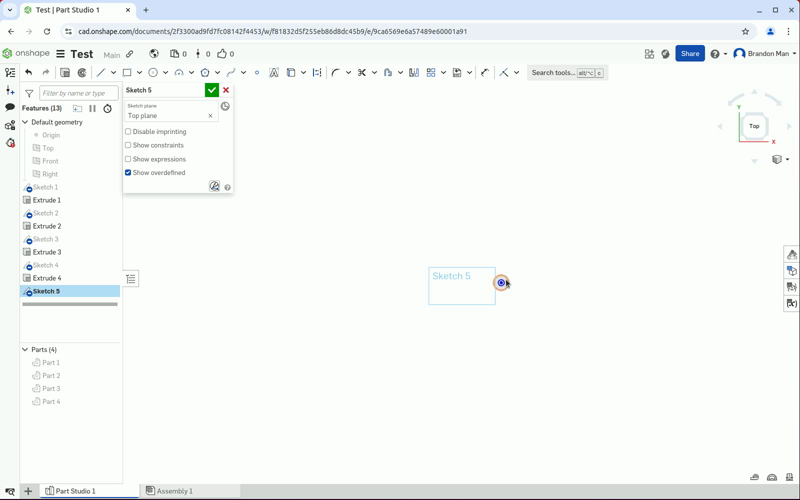
scroll(6)
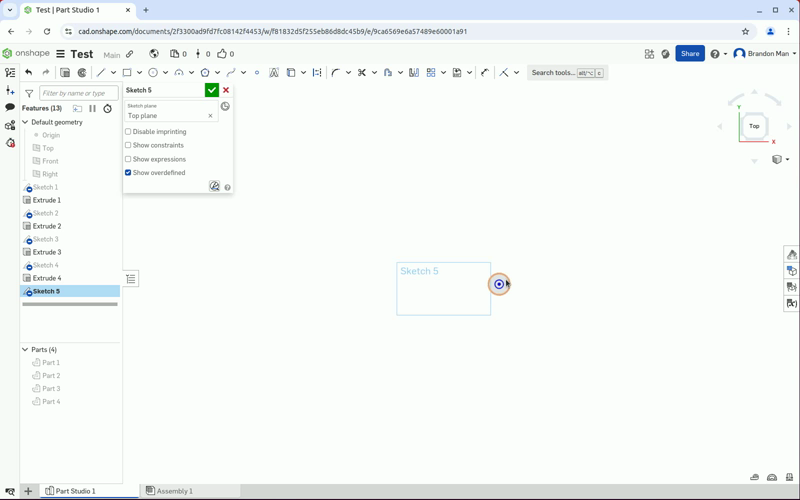
scroll(6)
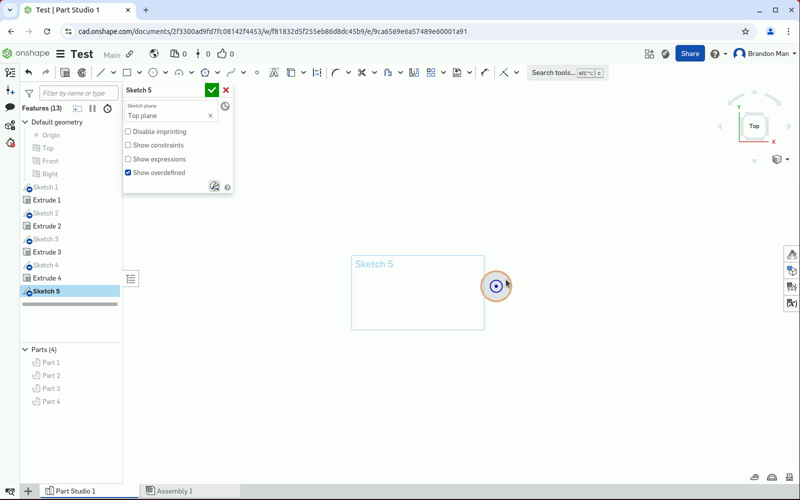
scroll(6)
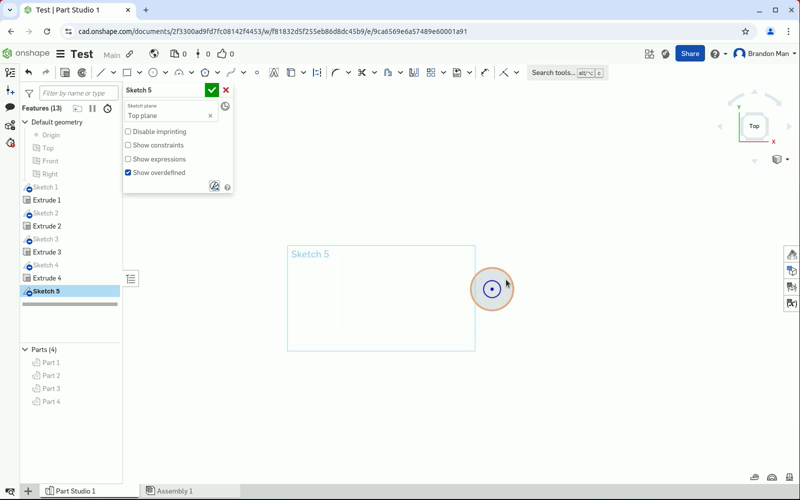
scroll(6)
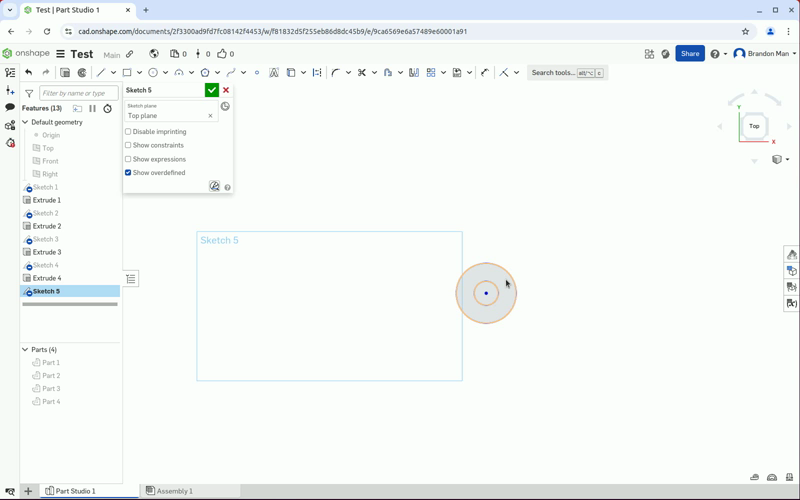
scroll(6)
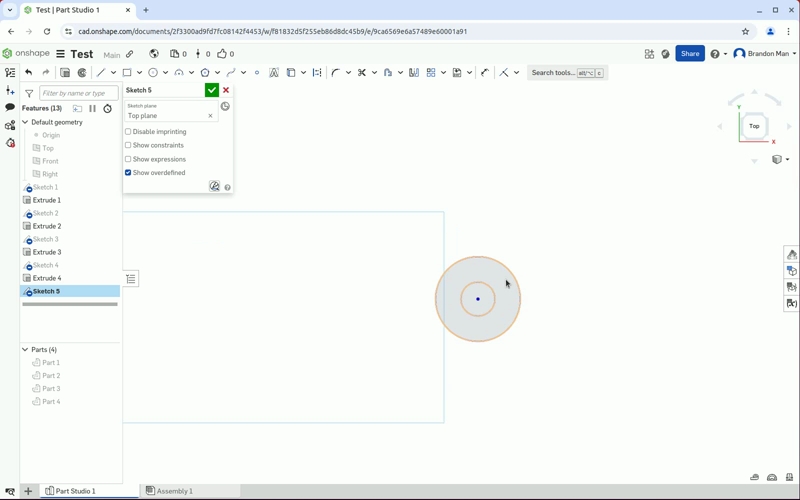
scroll(6)
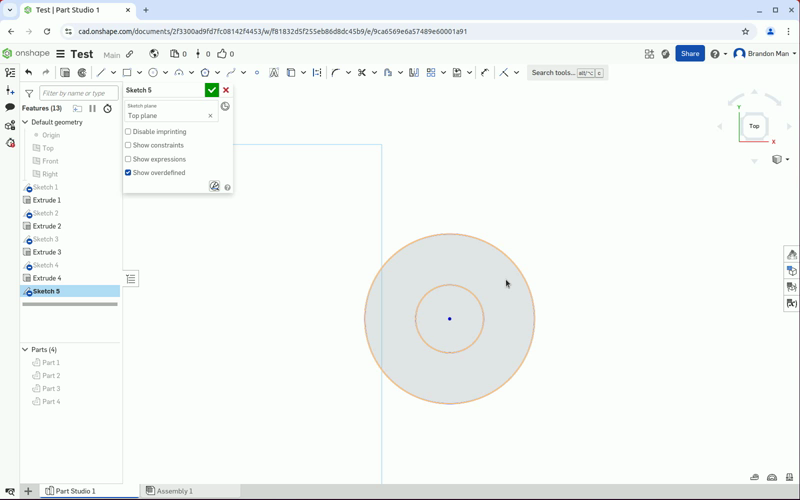
click(506, 279)
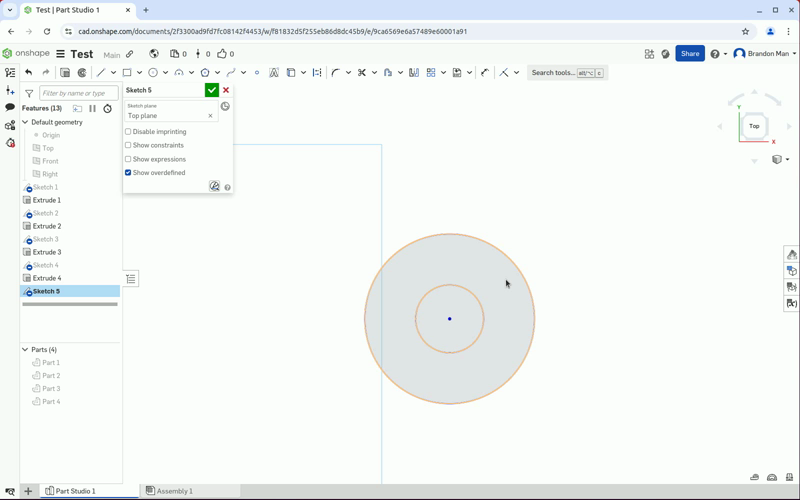
scroll(-6)
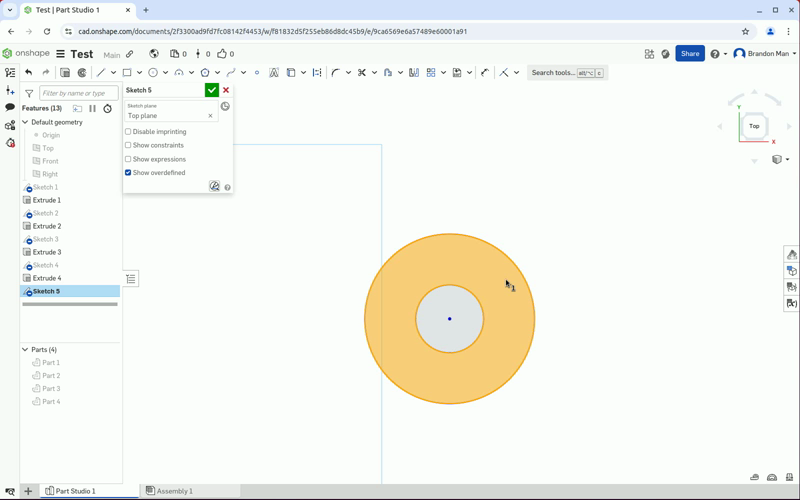
scroll(-6)
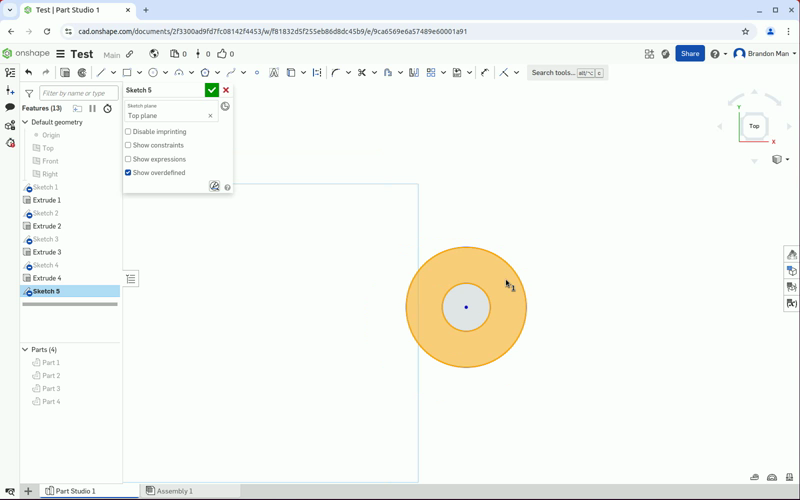
scroll(-6)
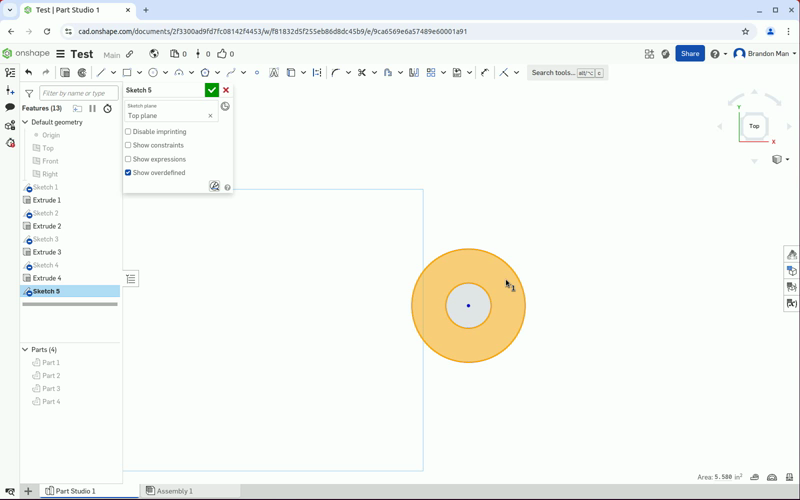
scroll(-6)
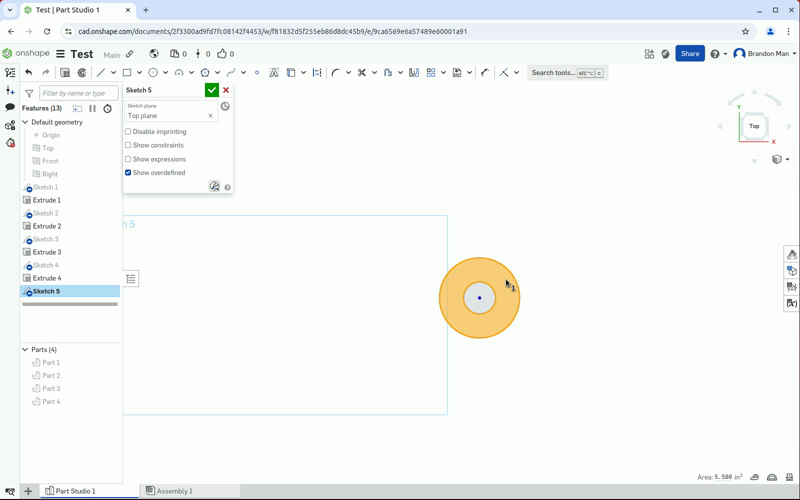
scroll(-6)
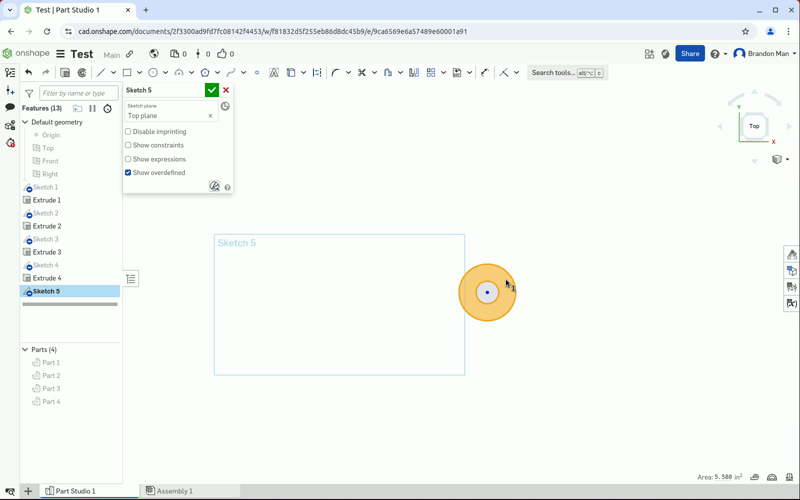
scroll(-6)
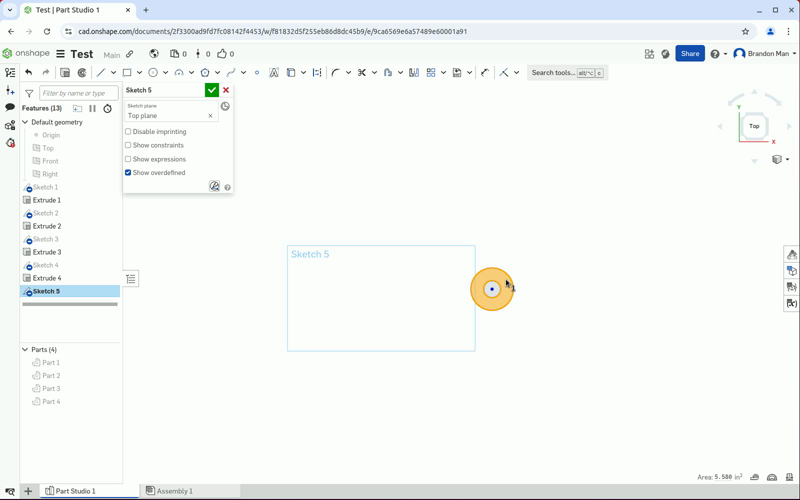
scroll(-6)
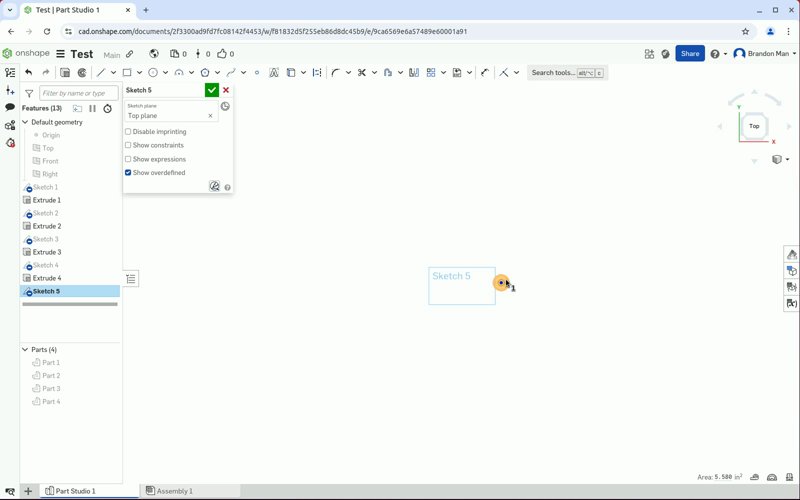
mouse_move(73, 352)
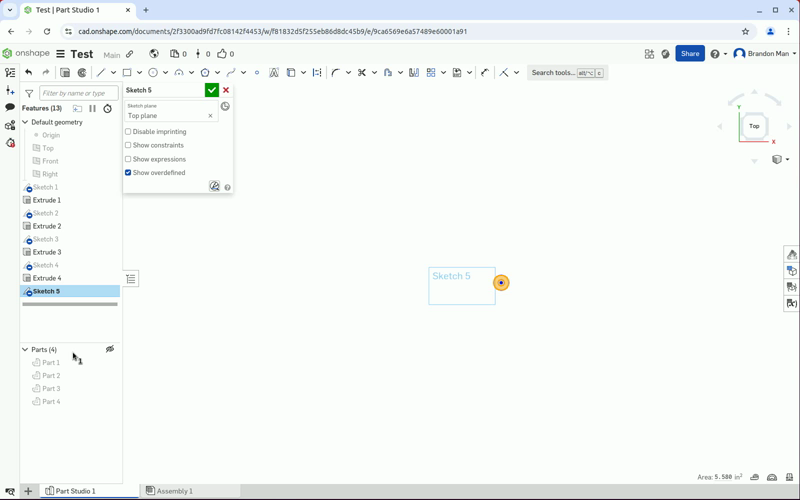
key(shift+y)
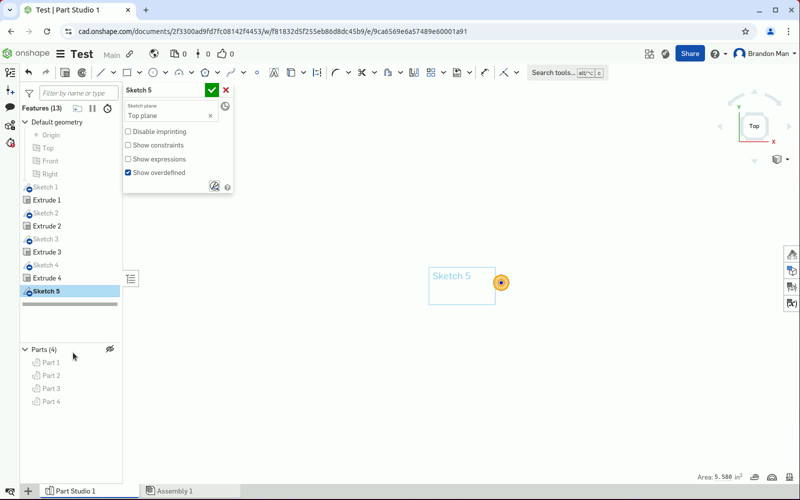
key(shift+e)
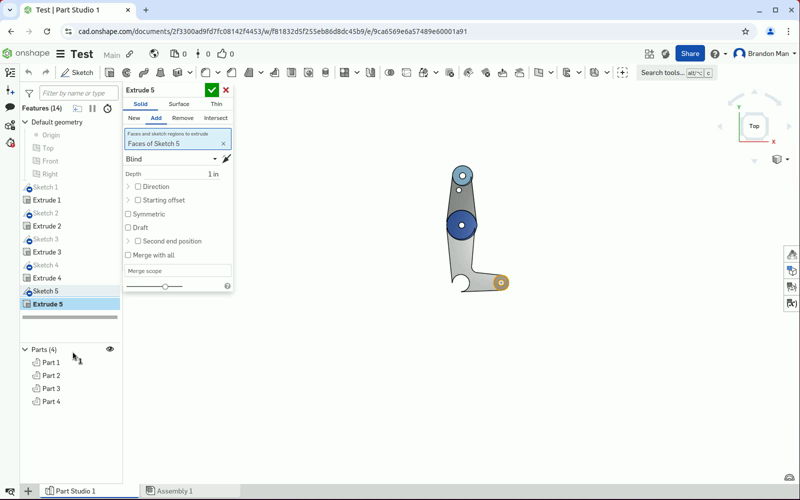
mouse_move(143, 106)
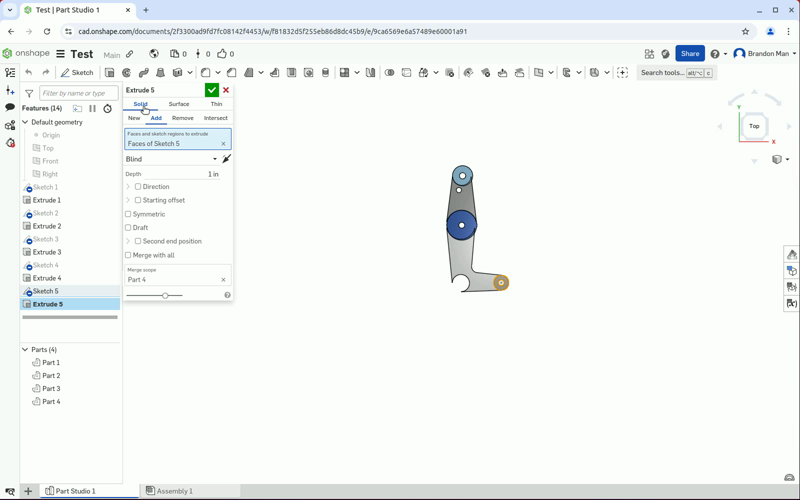
click(143, 106)
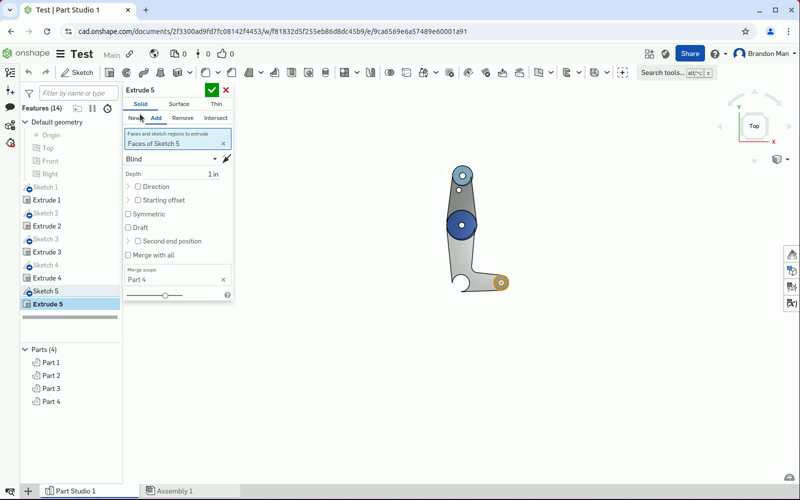
mouse_move(137, 120)
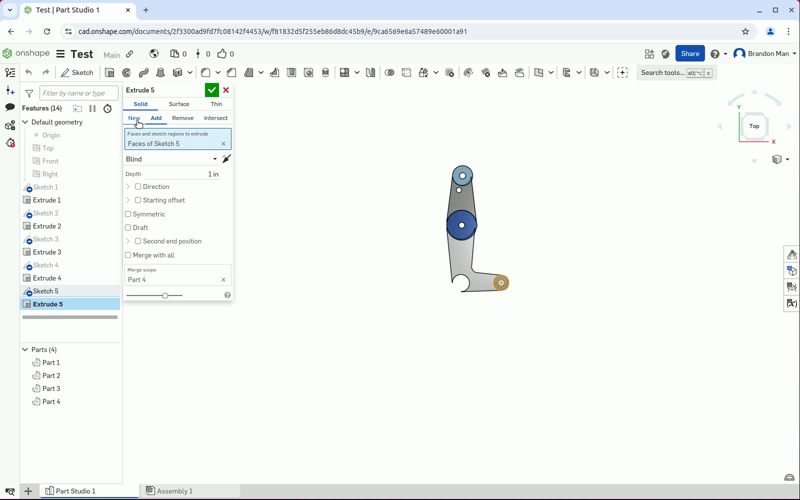
click(137, 120)
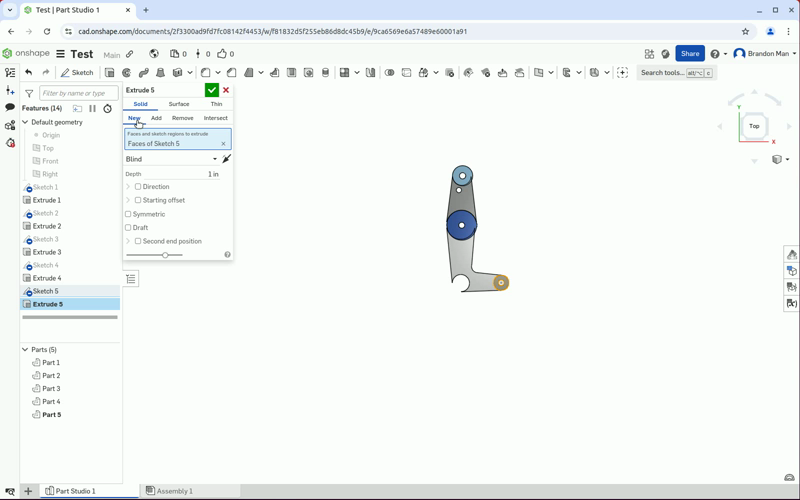
key(tab, 4)
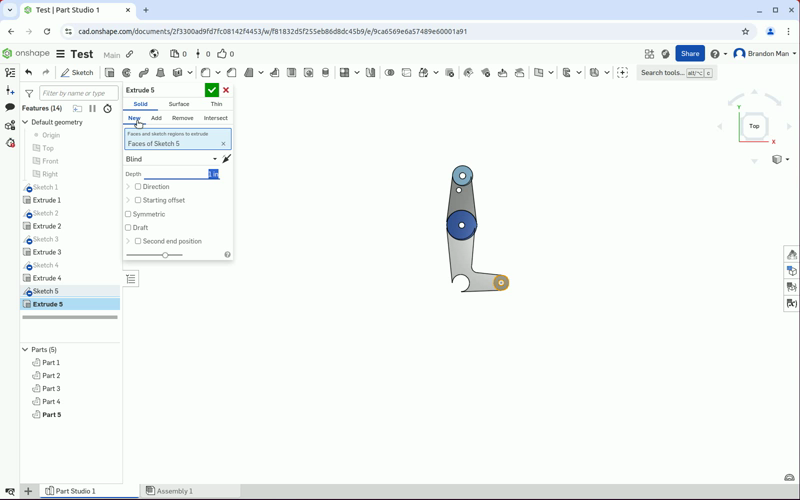
text(0.481)
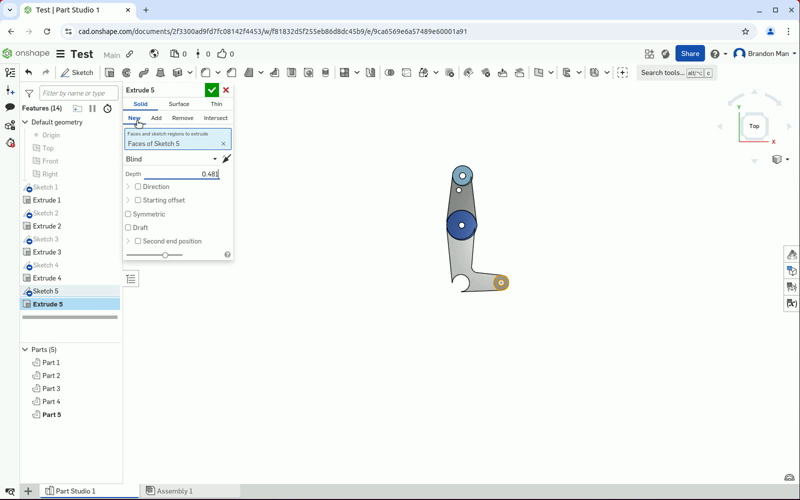
key(enter)
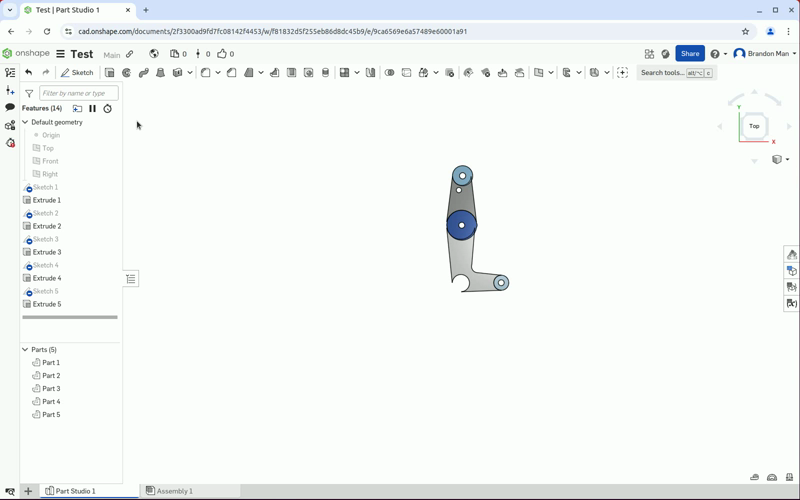
key(shift+h)
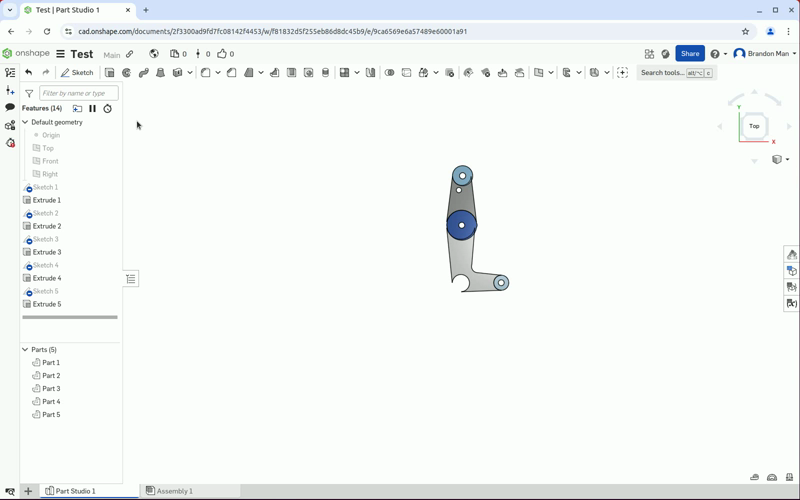
key(shift+h)
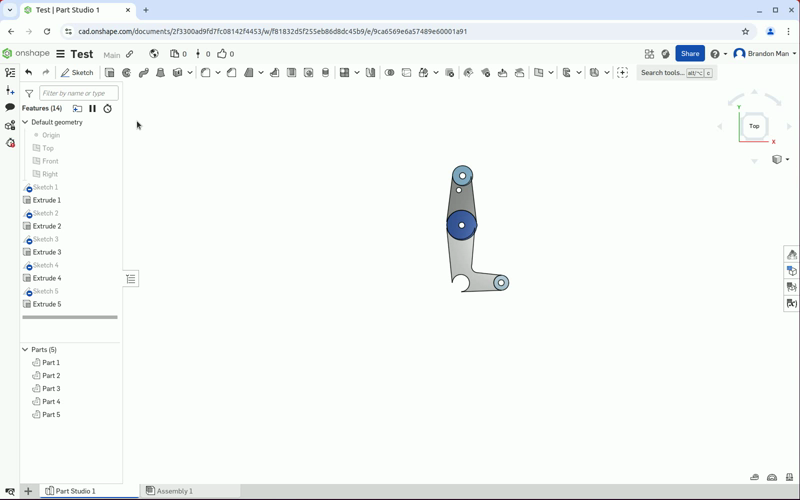
mouse_move(73, 189)
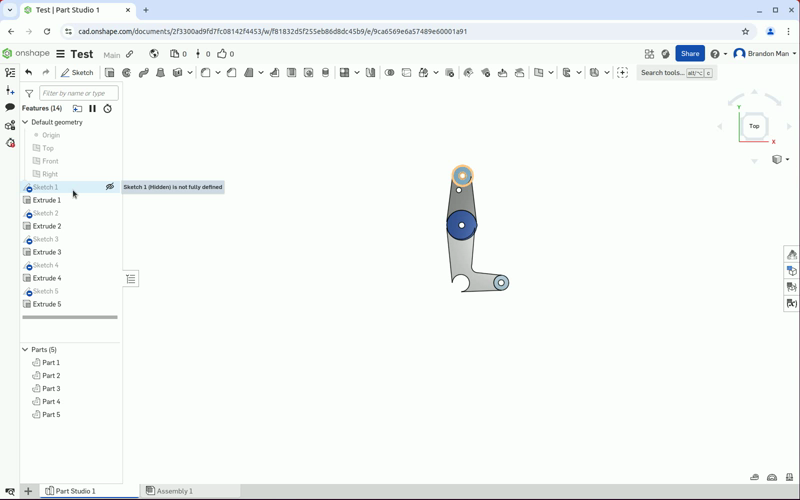
click(73, 189)
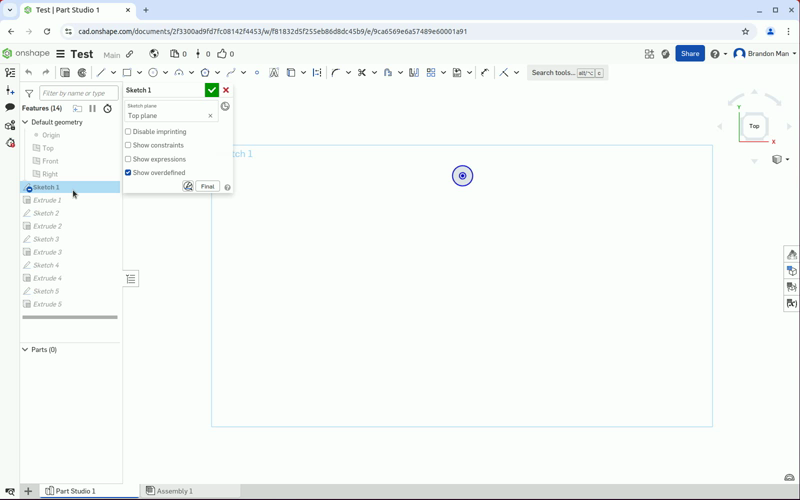
mouse_move(229, 92)
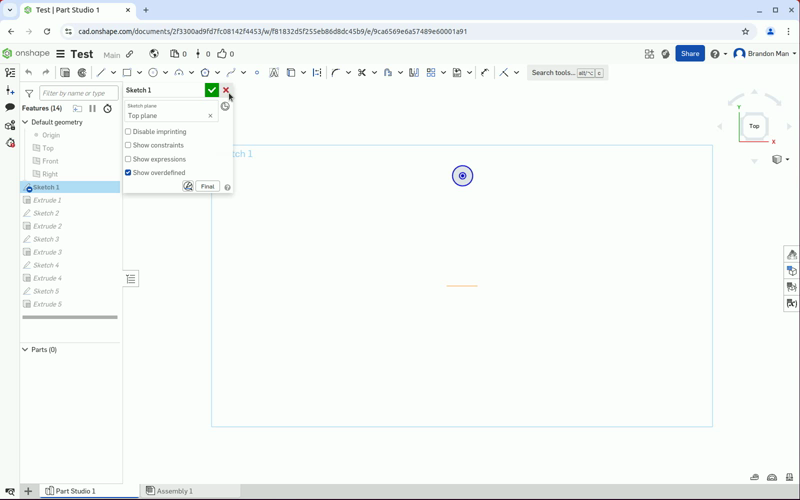
click(229, 92)
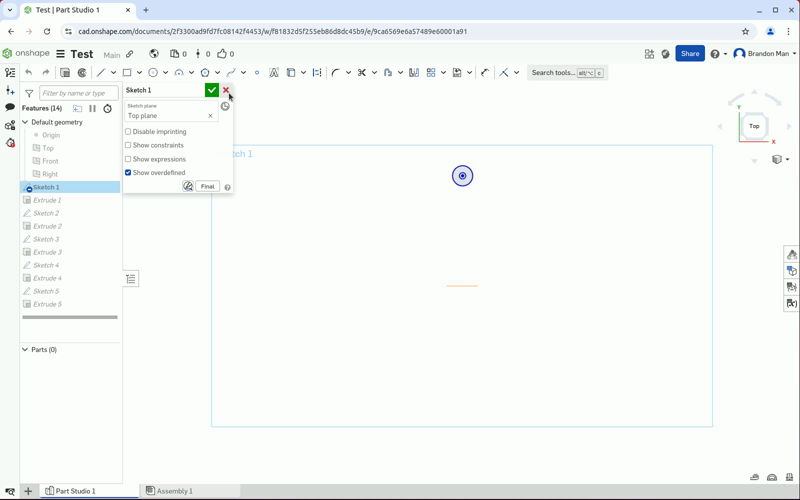
key(shift+s)
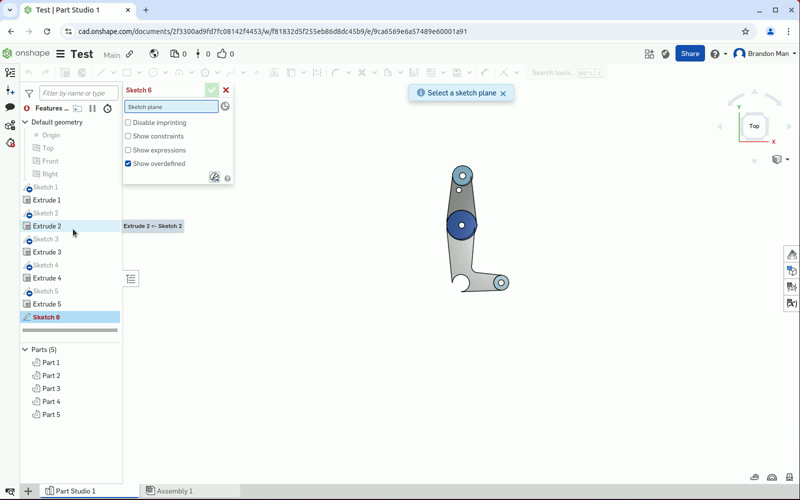
scroll(3)
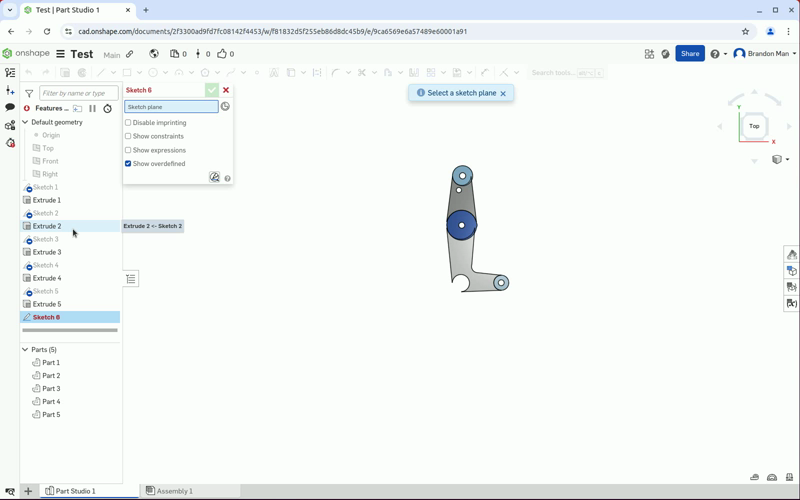
mouse_move(73, 150)
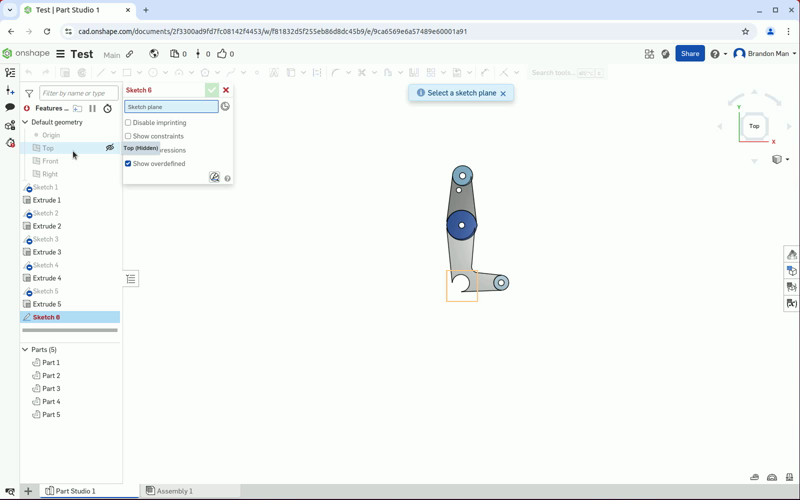
click(73, 150)
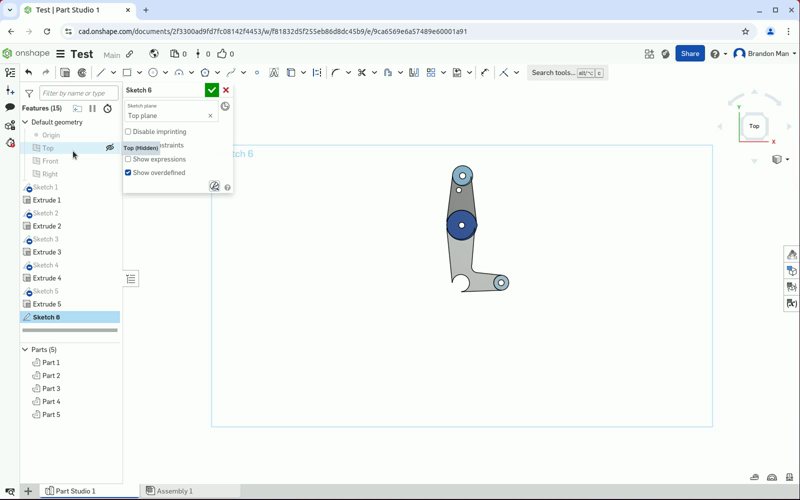
mouse_move(73, 352)
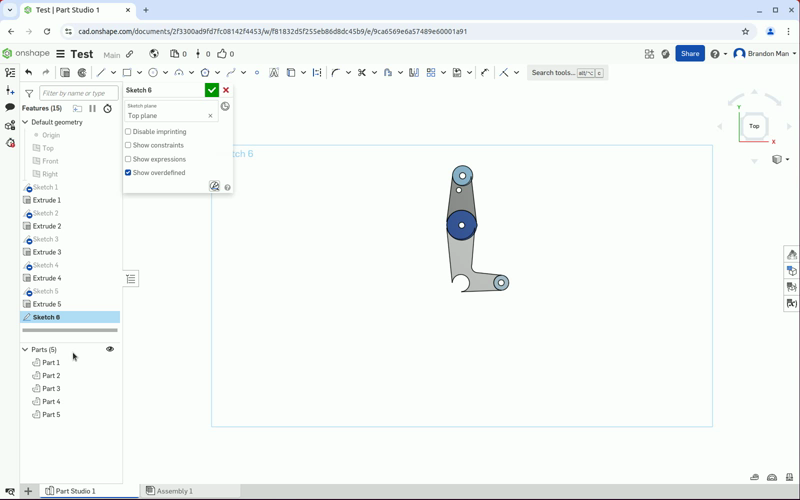
key(y)
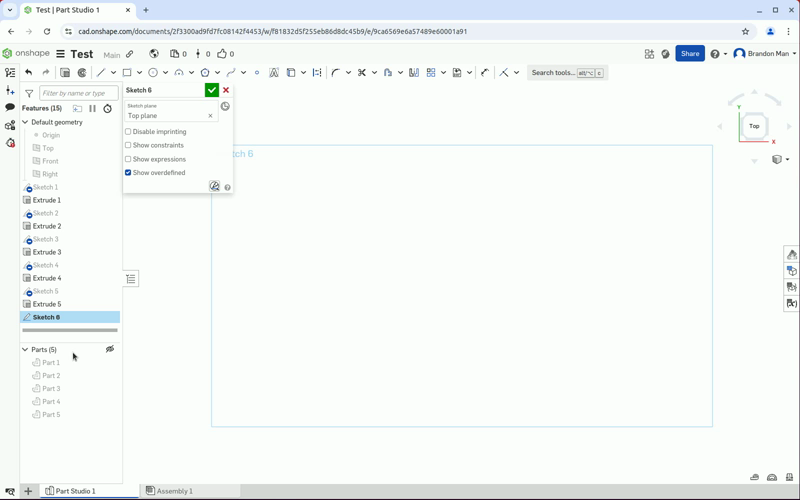
key(a)
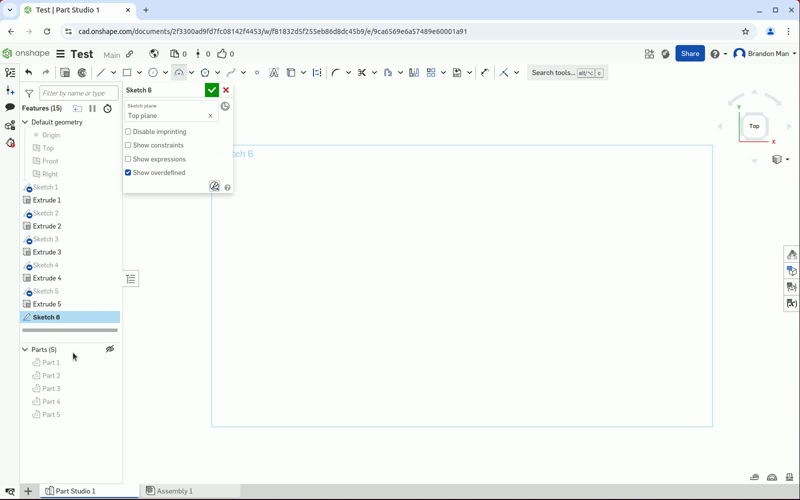
key_down(shift)
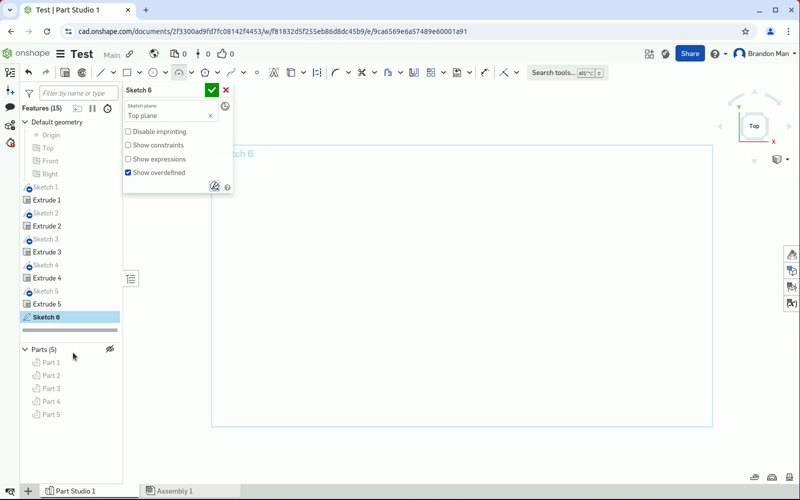
mouse_move(452, 282)
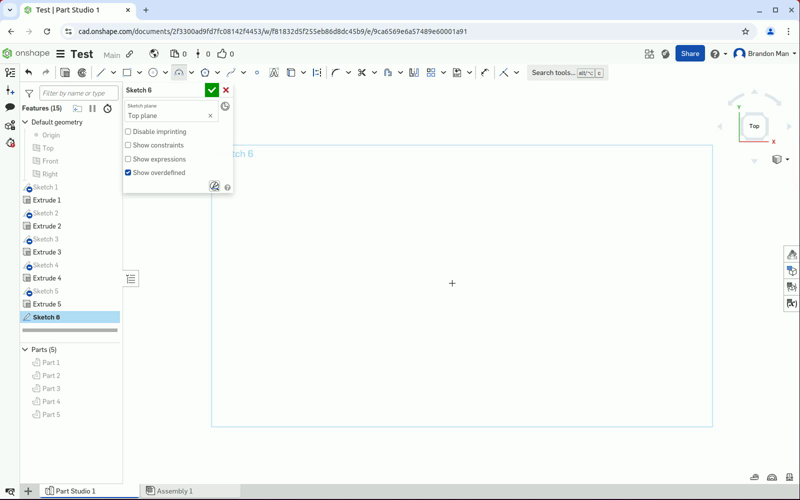
click(452, 282)
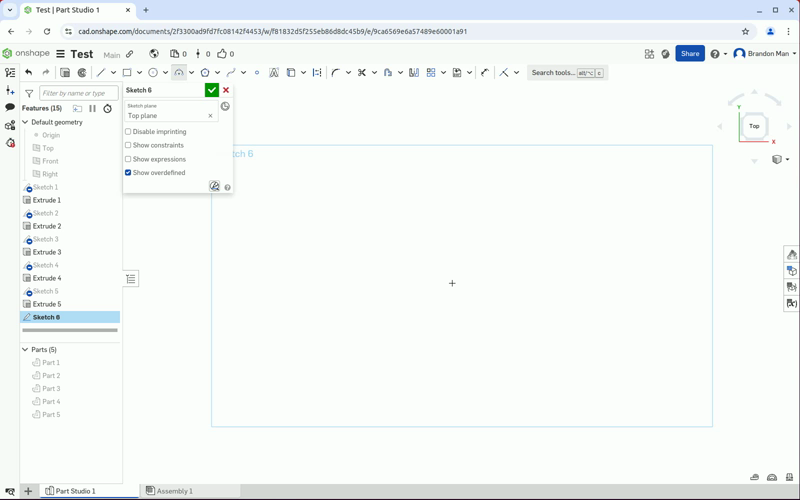
key_up(shift)
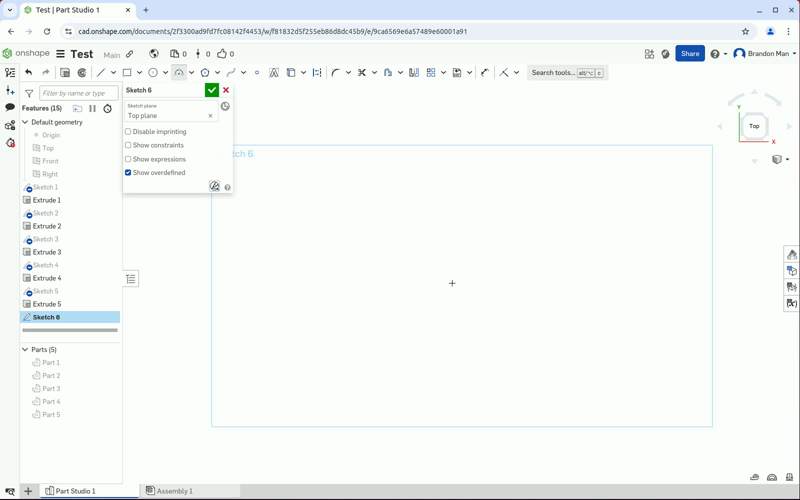
key_down(shift)
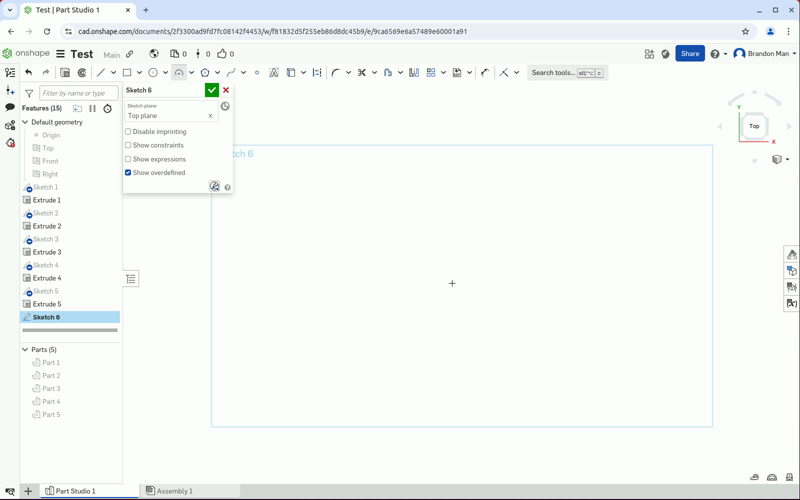
mouse_move(461, 292)
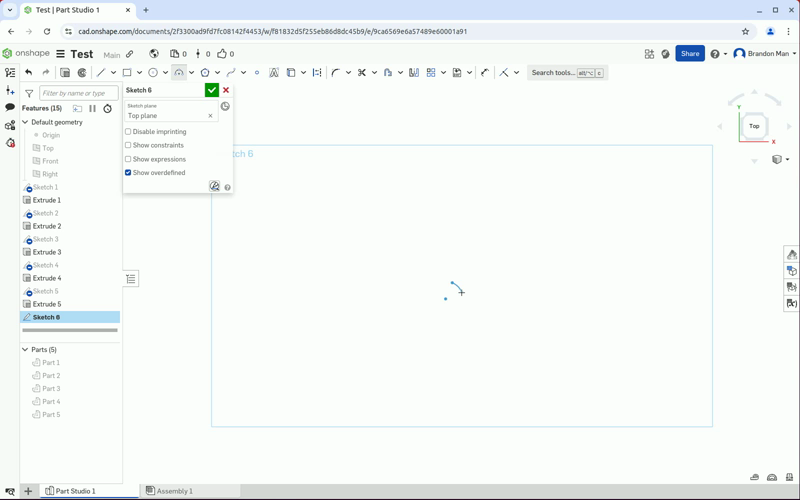
click(461, 292)
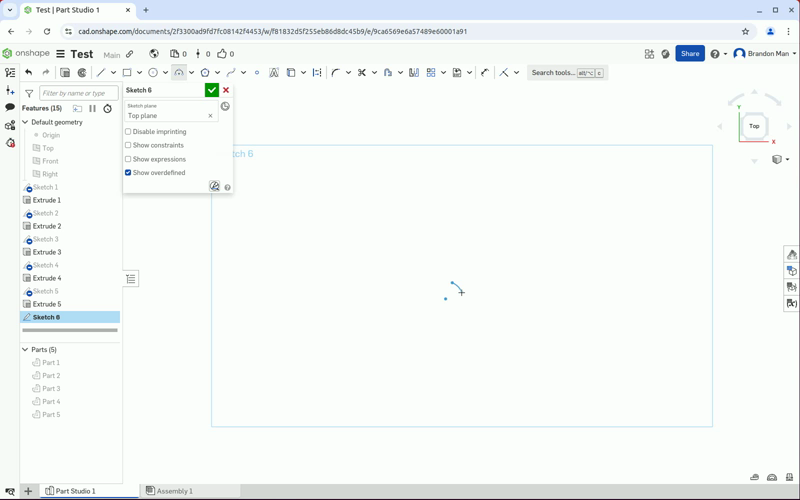
mouse_move(455, 289)
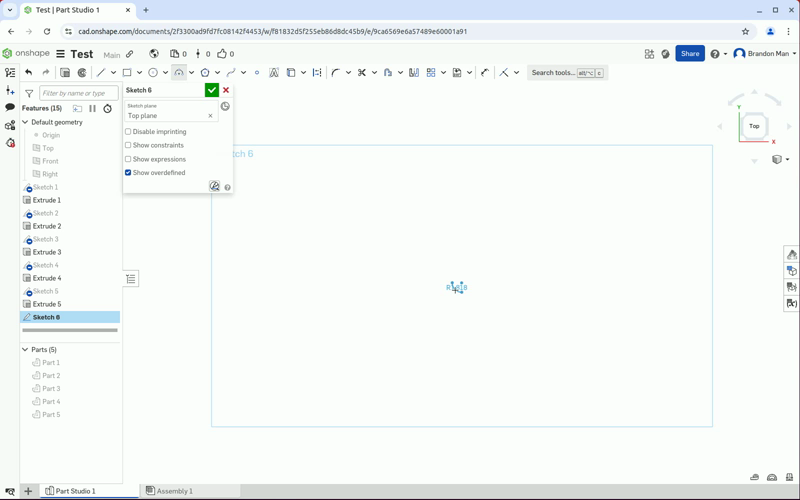
click(455, 289)
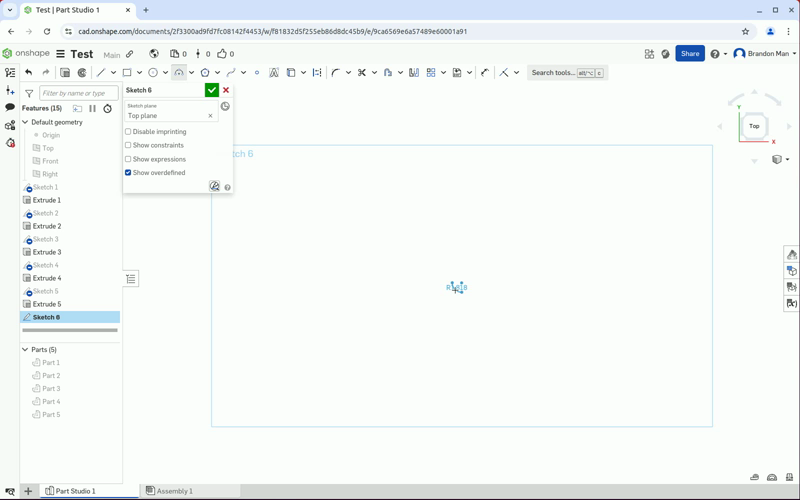
key_up(shift)
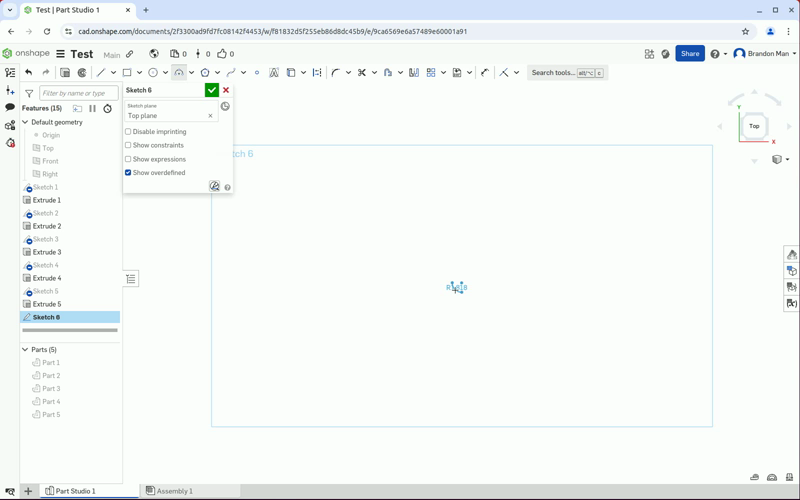
key(esc)
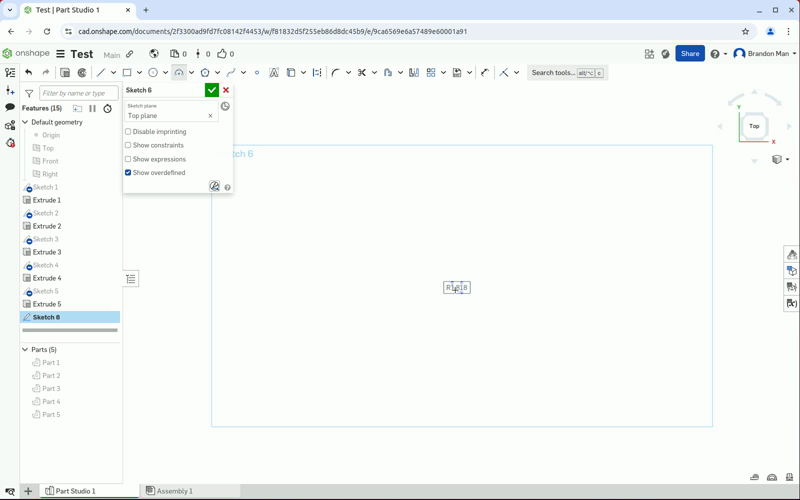
key(l)
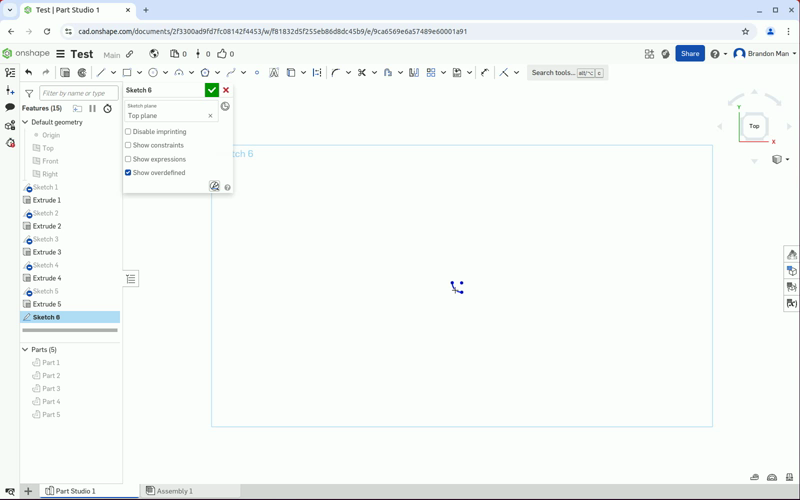
mouse_move(461, 292)
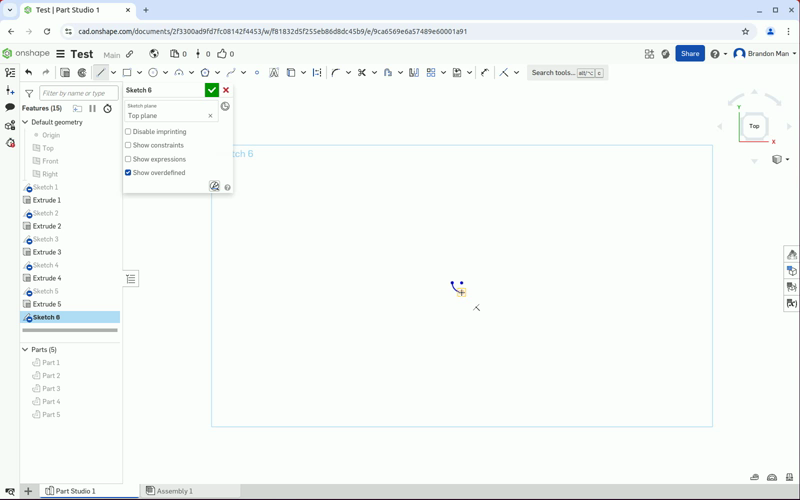
click(461, 292)
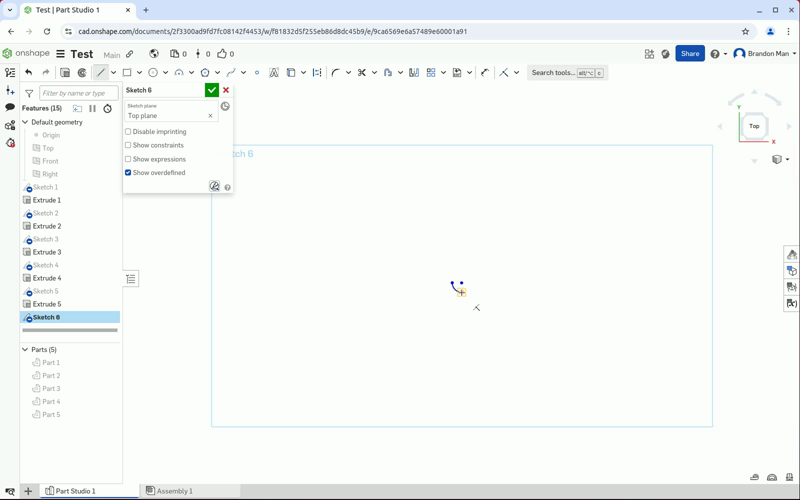
key_down(shift)
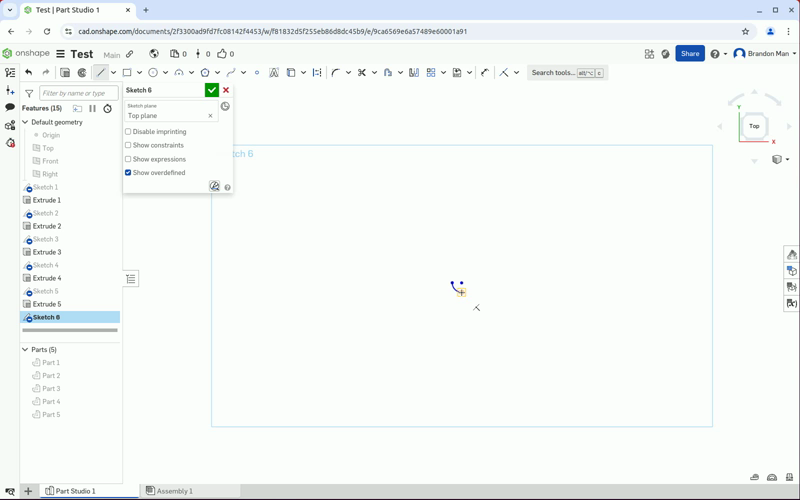
mouse_move(492, 292)
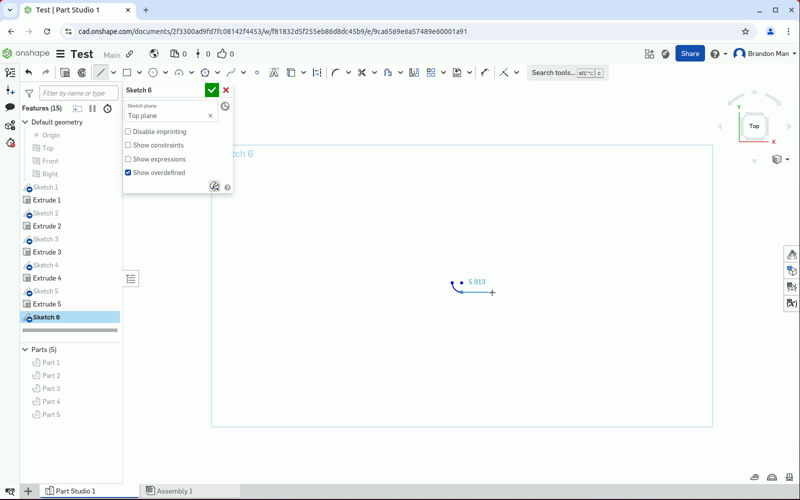
mouse_move(462, 292)
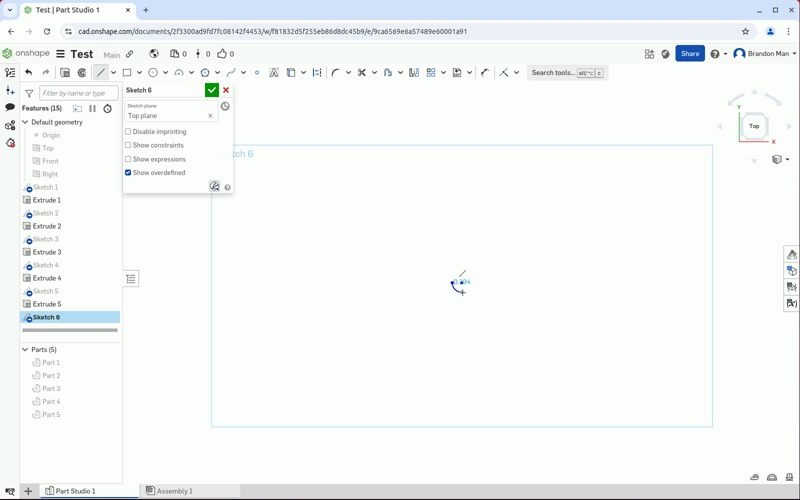
scroll(6)
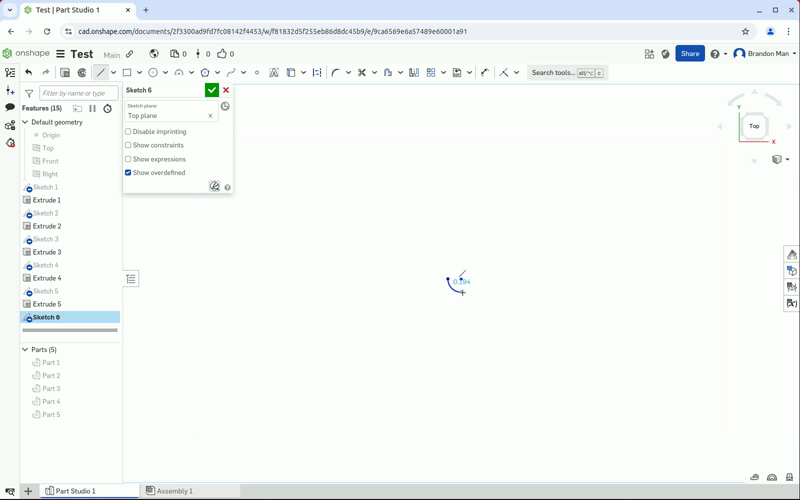
scroll(6)
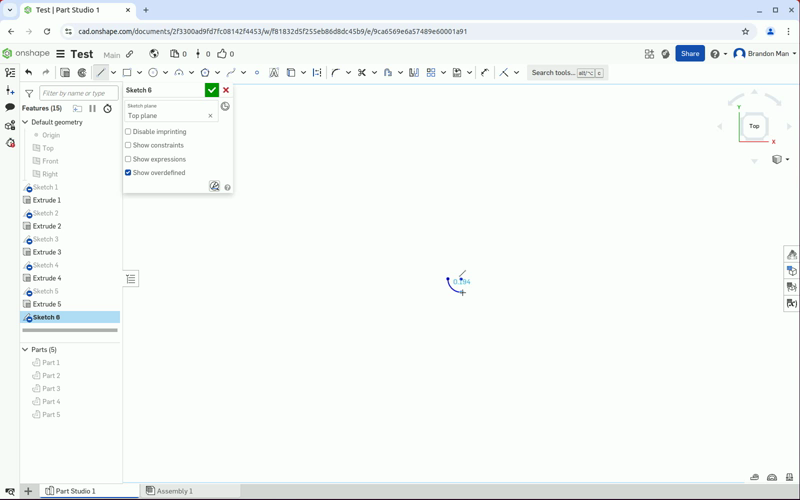
scroll(6)
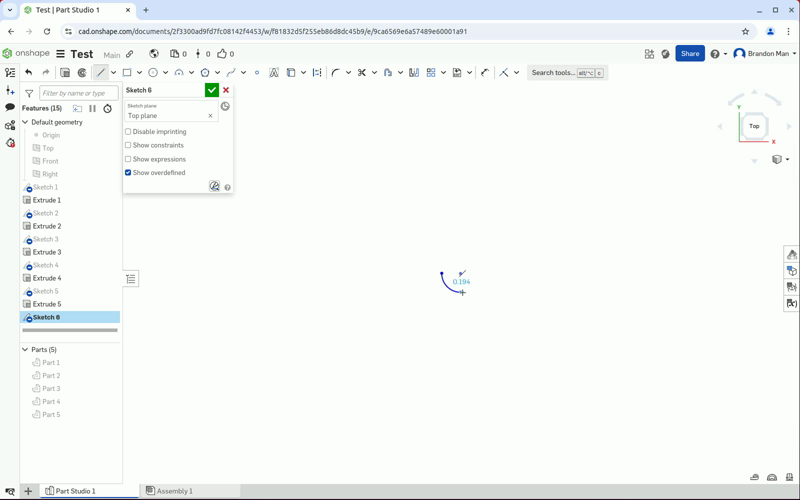
scroll(6)
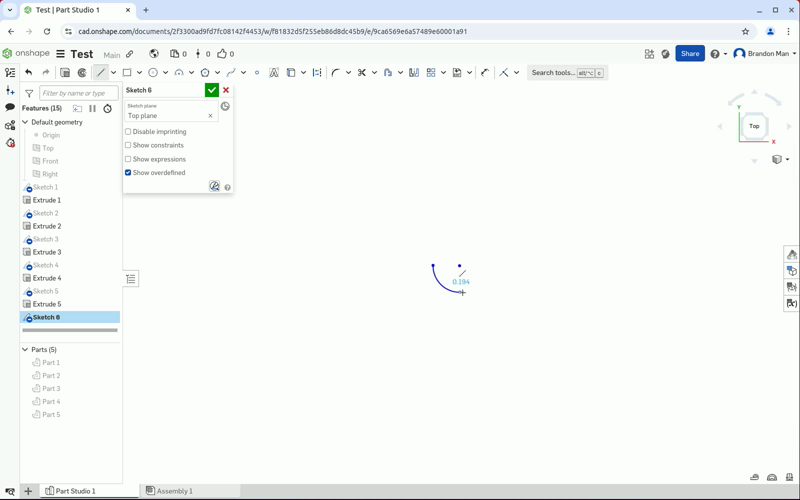
scroll(6)
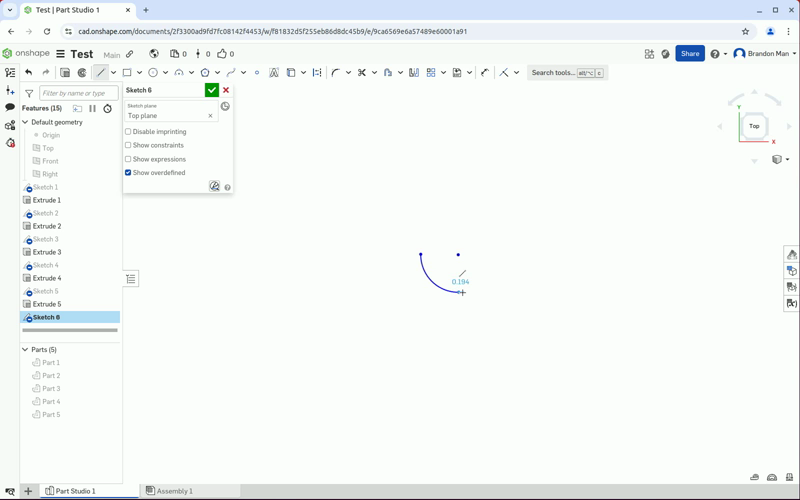
scroll(6)
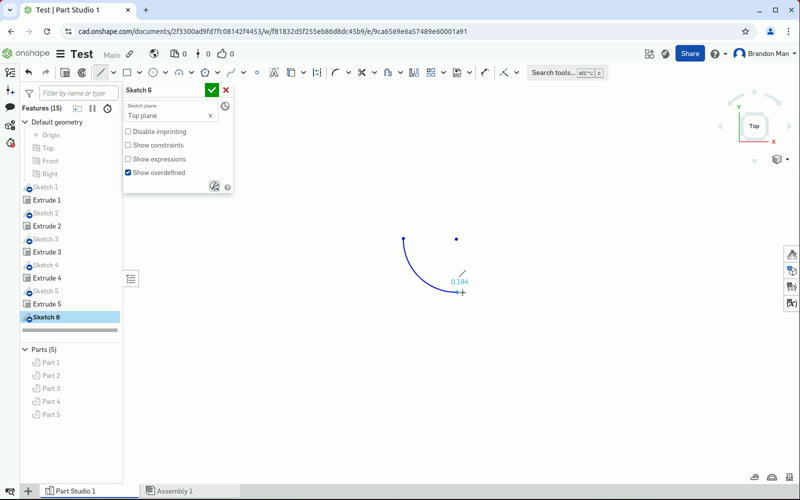
scroll(6)
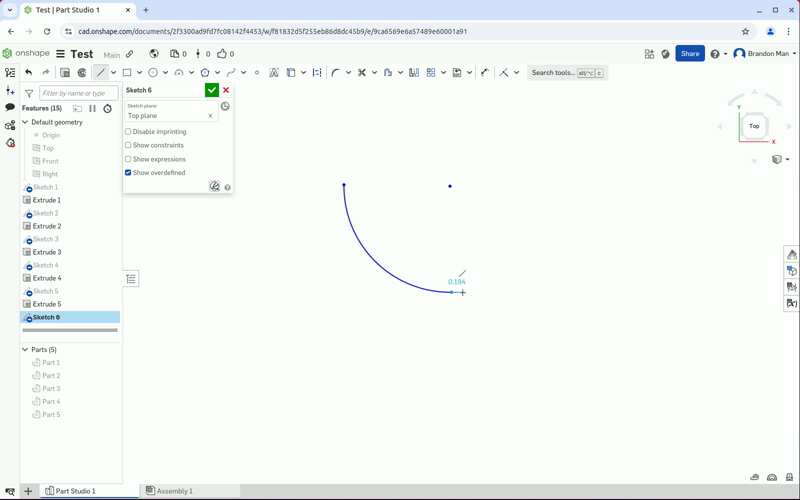
click(462, 292)
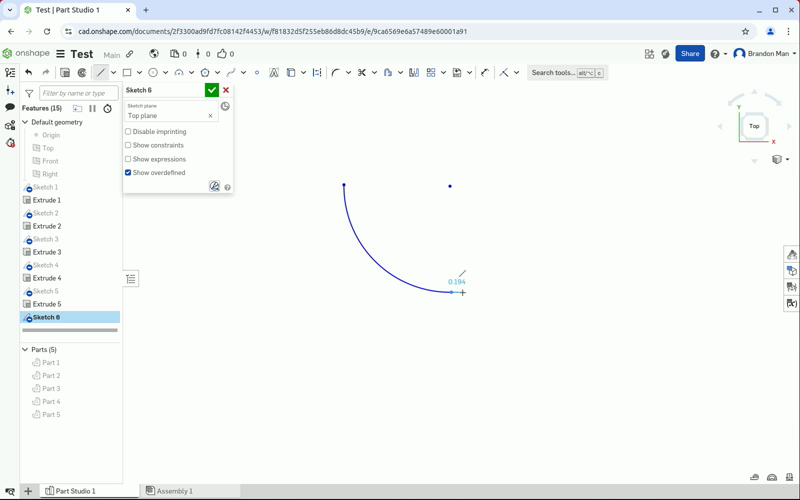
scroll(-6)
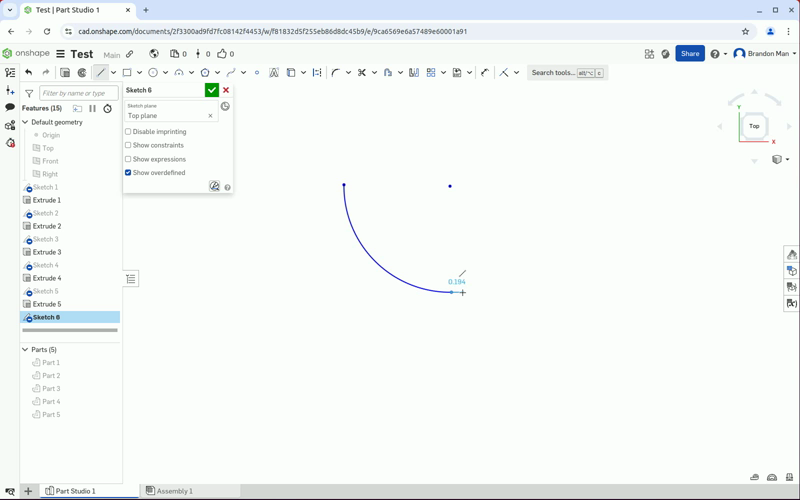
scroll(-6)
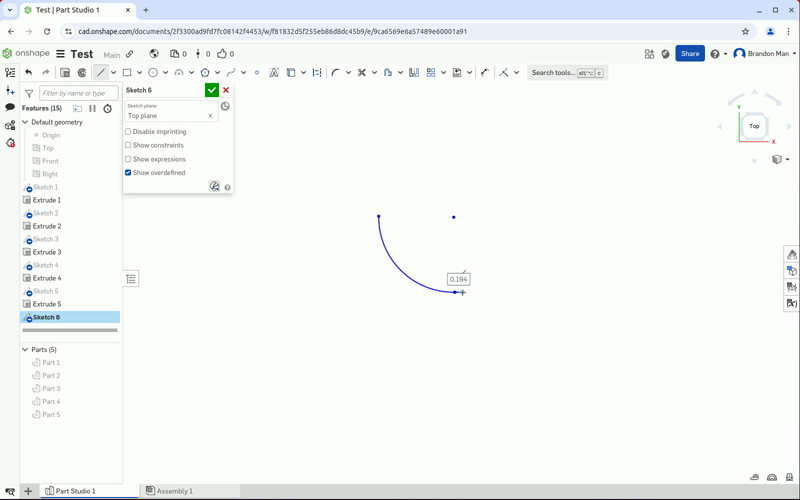
scroll(-6)
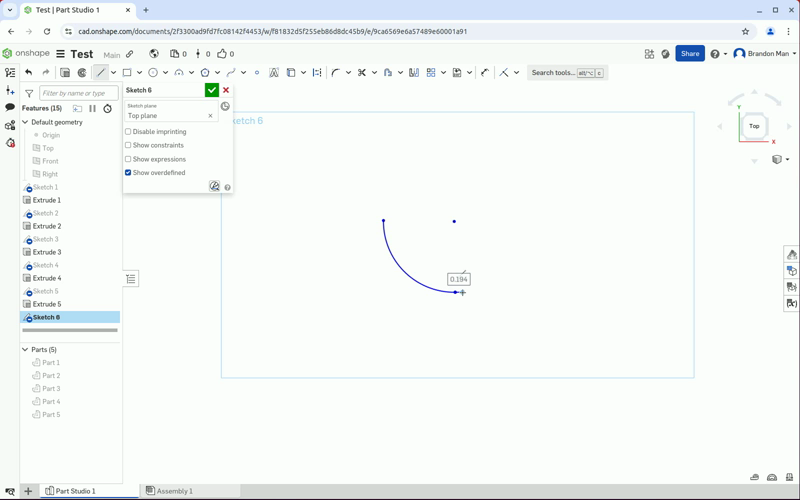
scroll(-6)
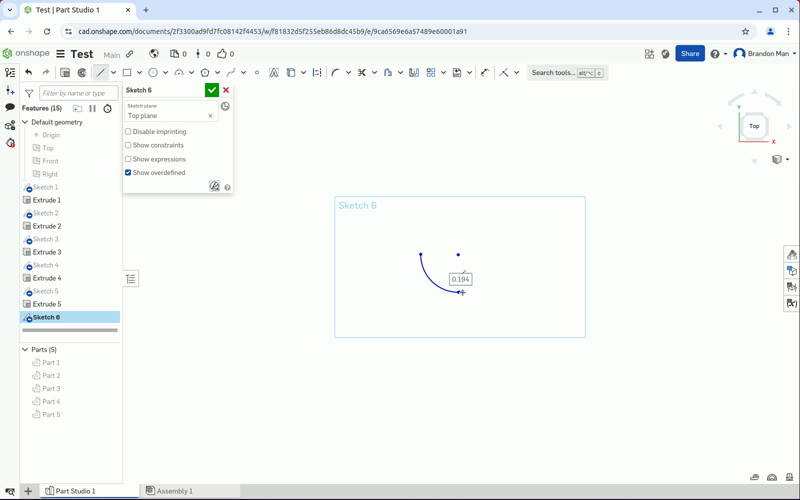
scroll(-6)
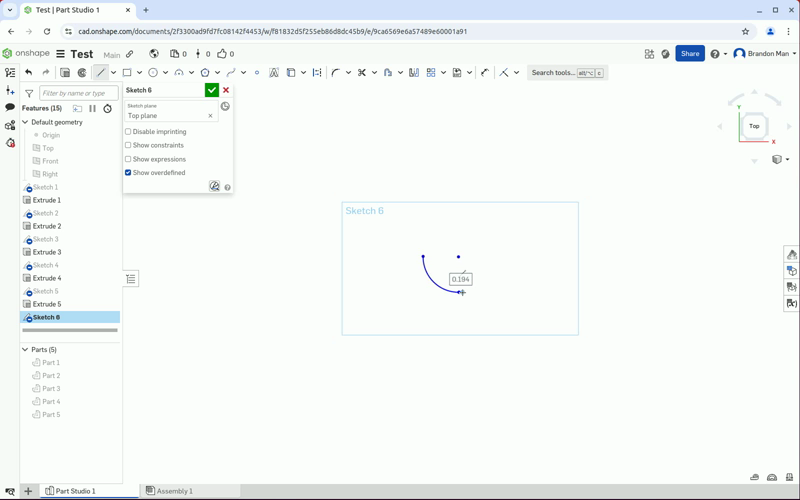
scroll(-6)
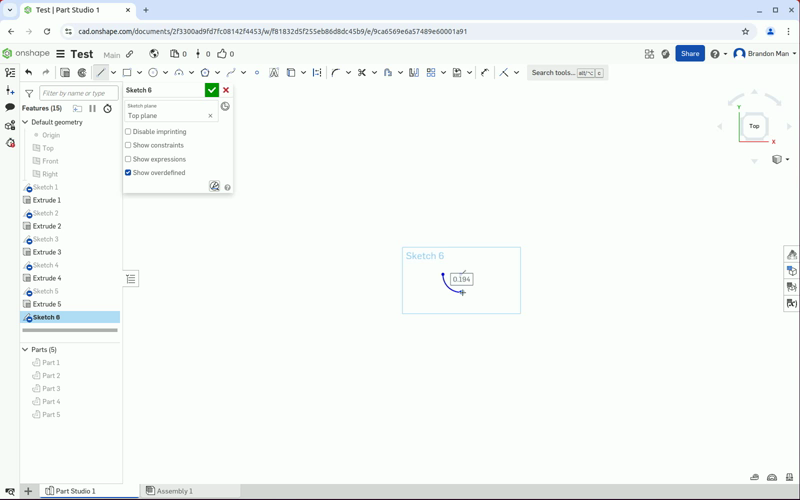
scroll(-6)
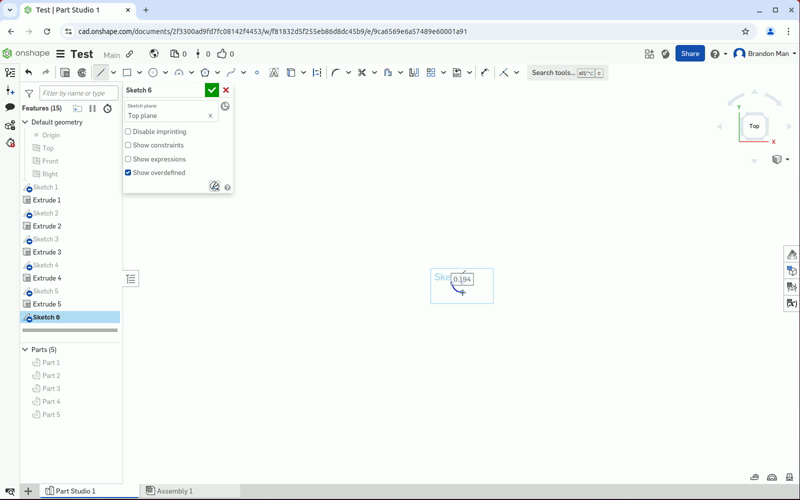
key_up(shift)
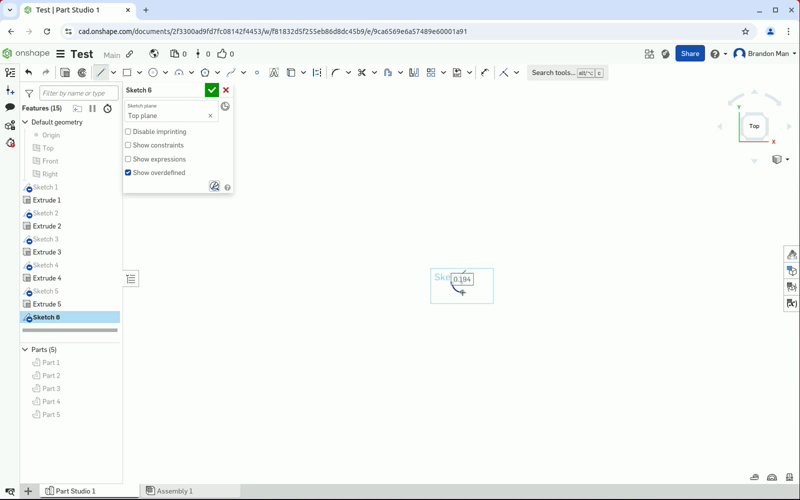
key(esc)
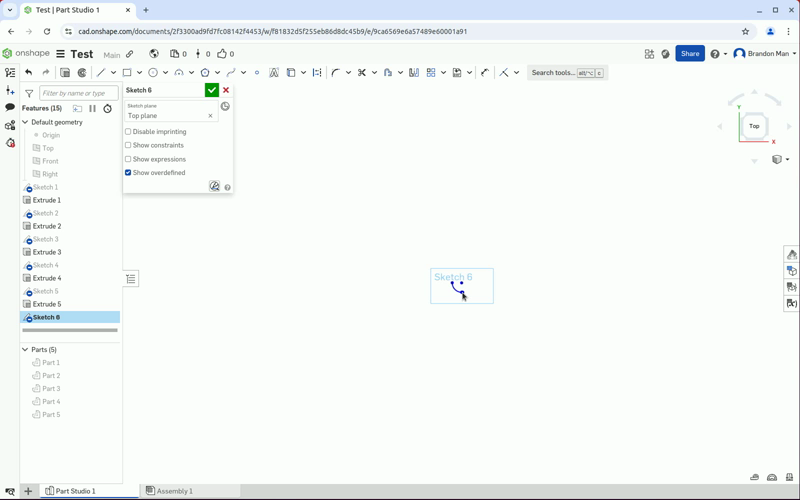
key(a)
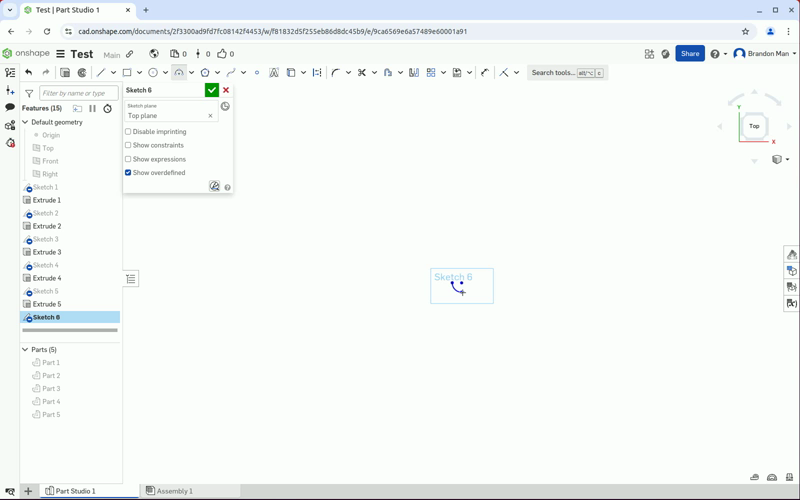
mouse_move(462, 292)
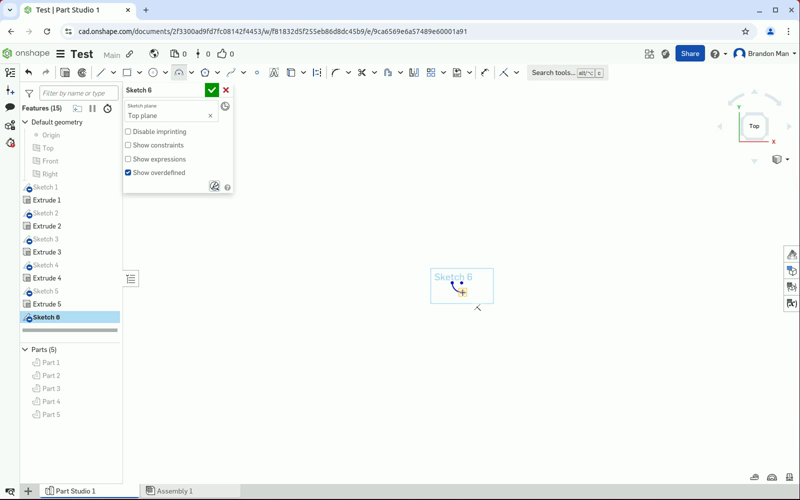
scroll(6)
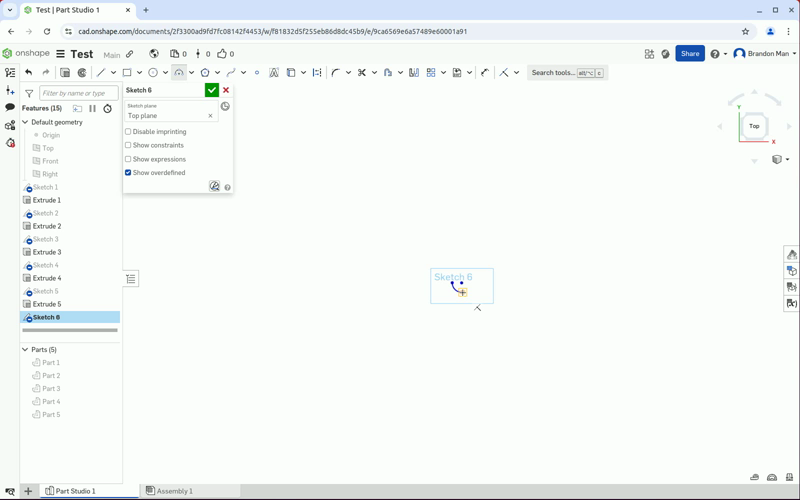
scroll(6)
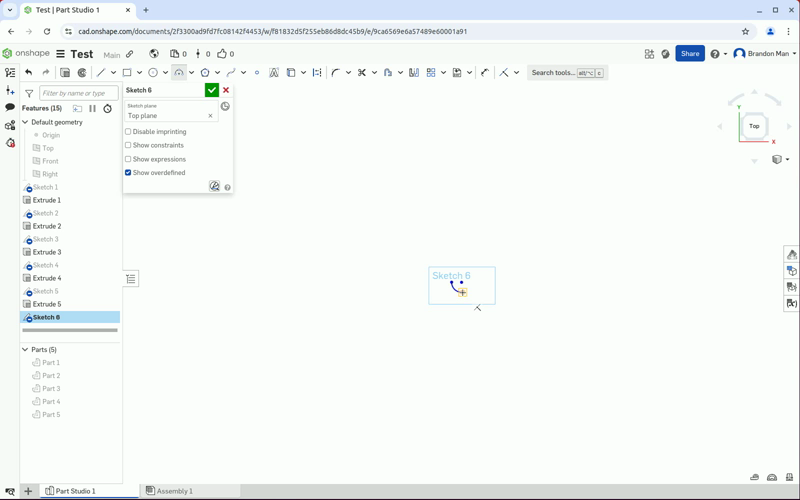
scroll(6)
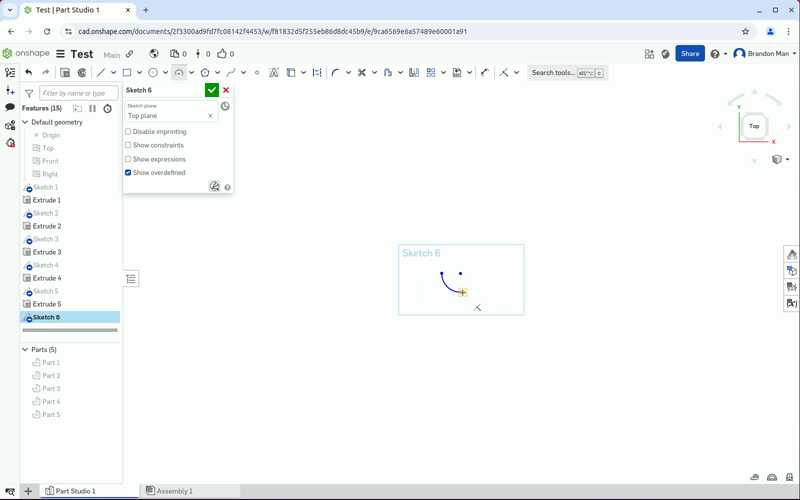
scroll(6)
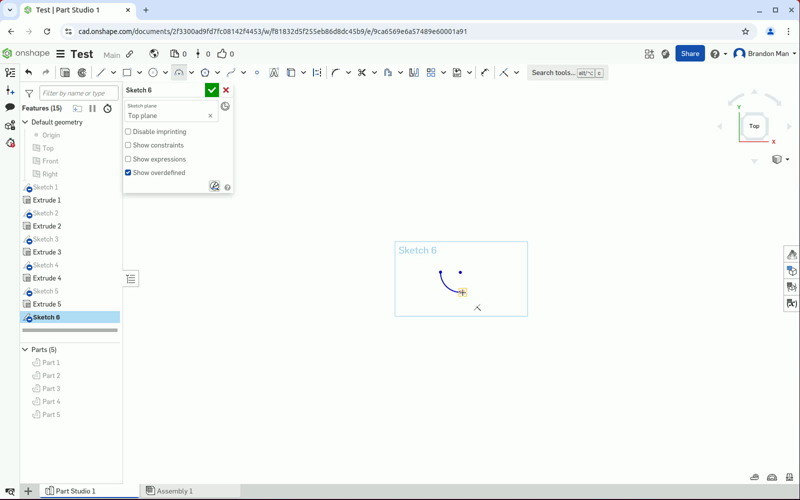
scroll(6)
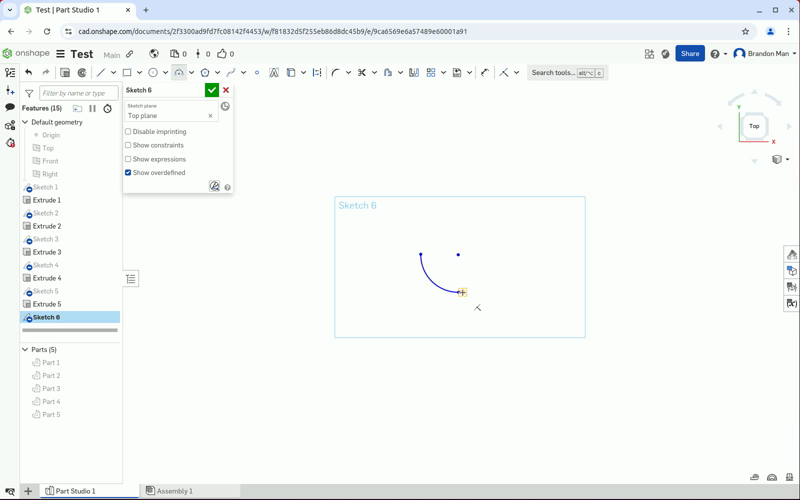
scroll(6)
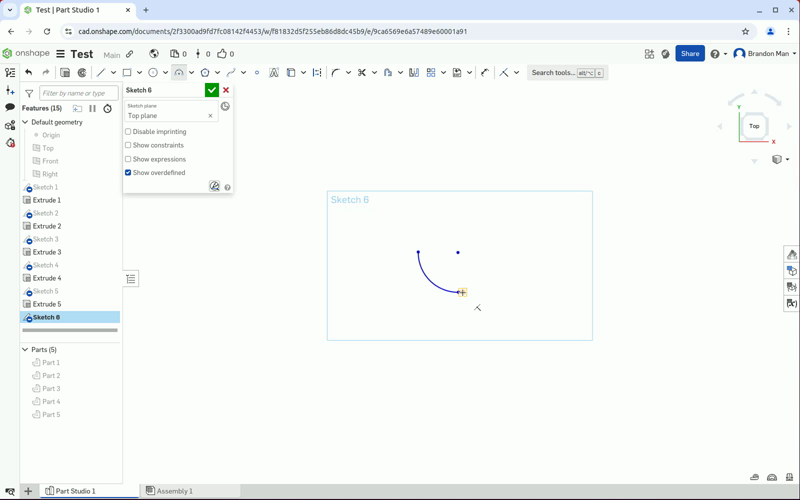
scroll(6)
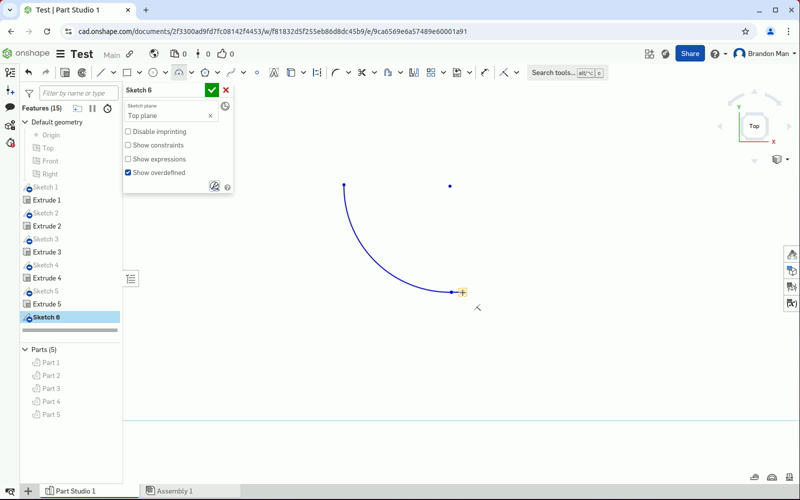
click(462, 292)
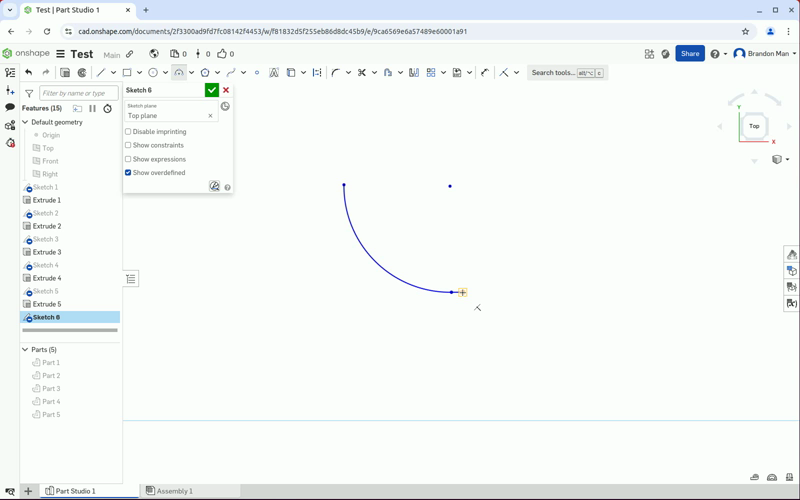
scroll(-6)
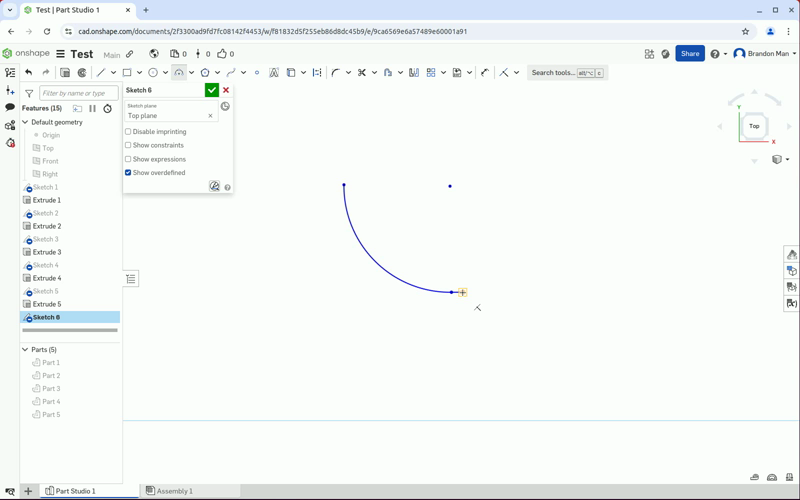
scroll(-6)
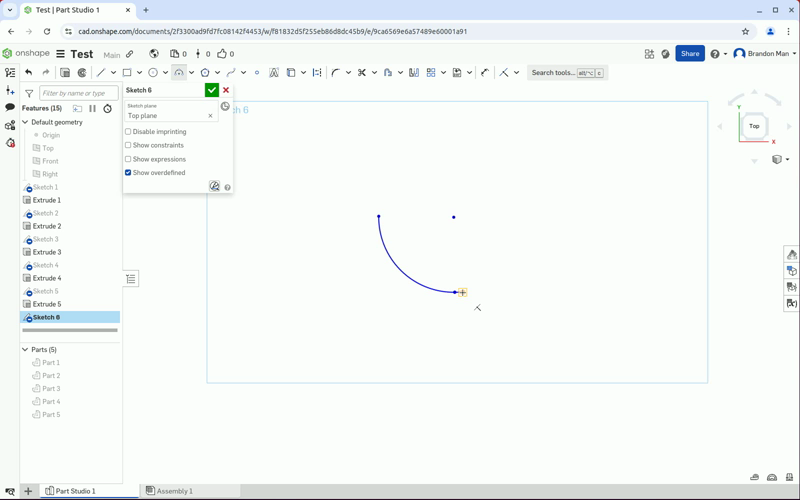
scroll(-6)
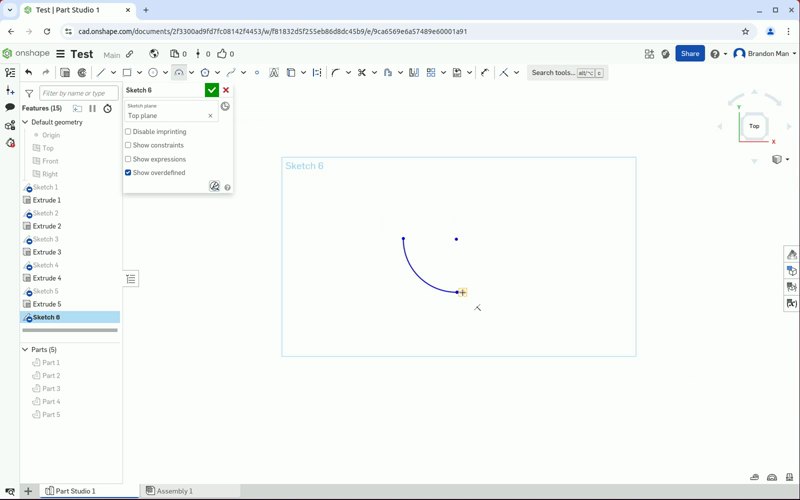
scroll(-6)
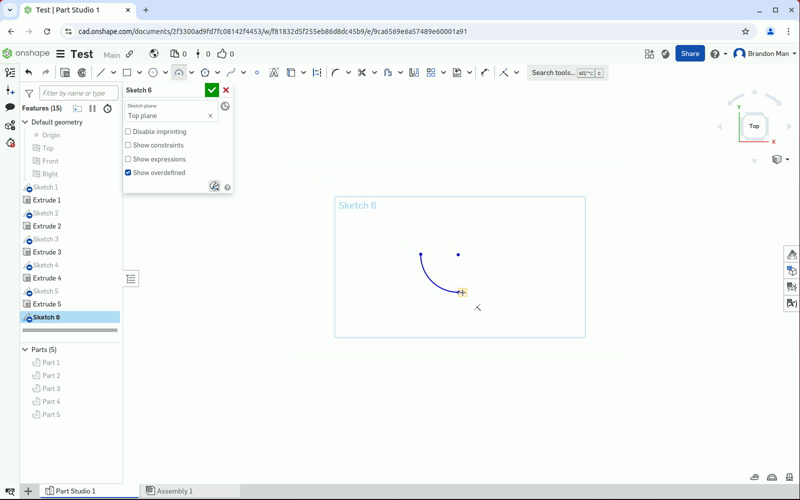
scroll(-6)
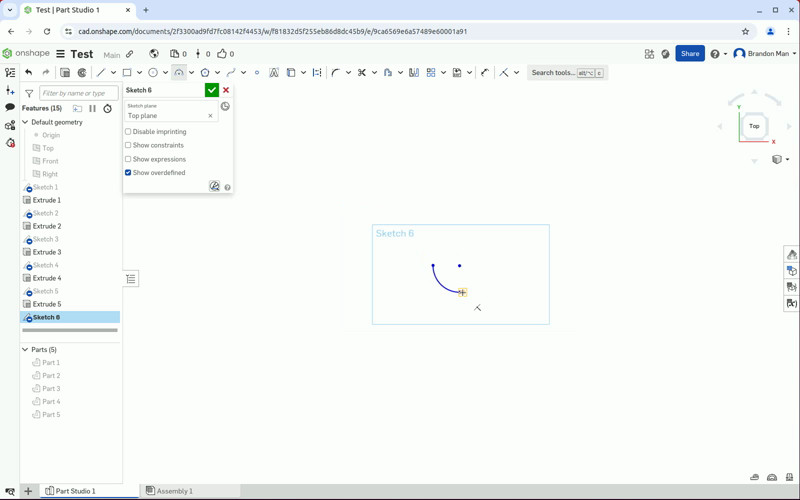
scroll(-6)
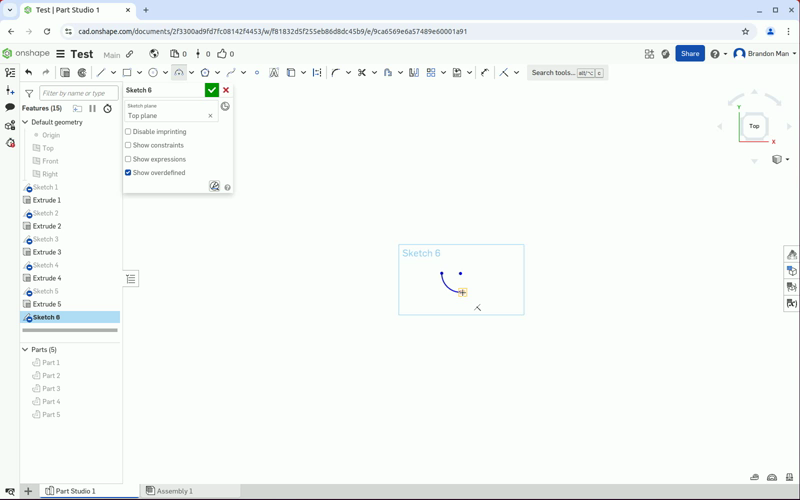
scroll(-6)
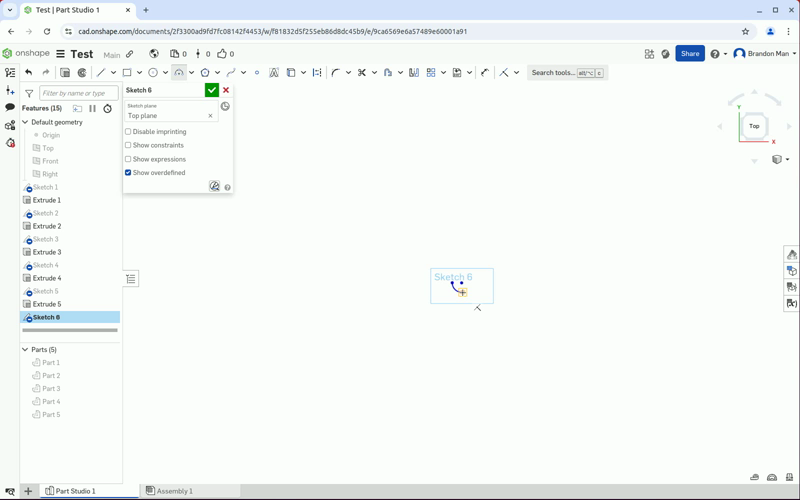
key_down(shift)
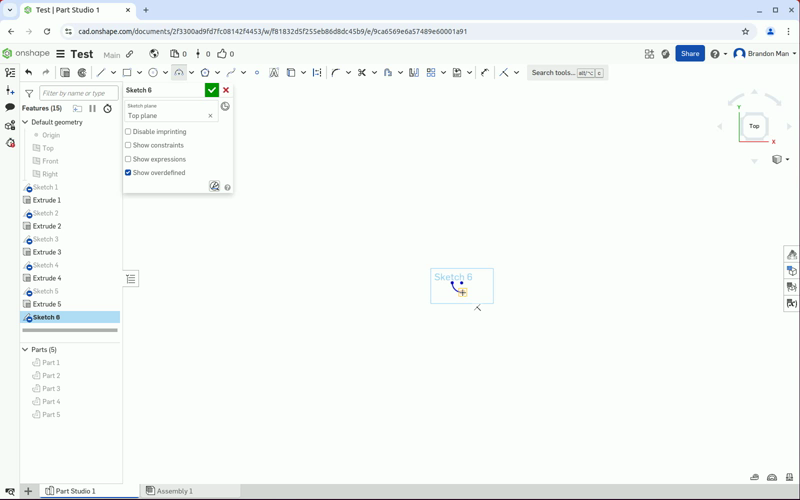
mouse_move(470, 282)
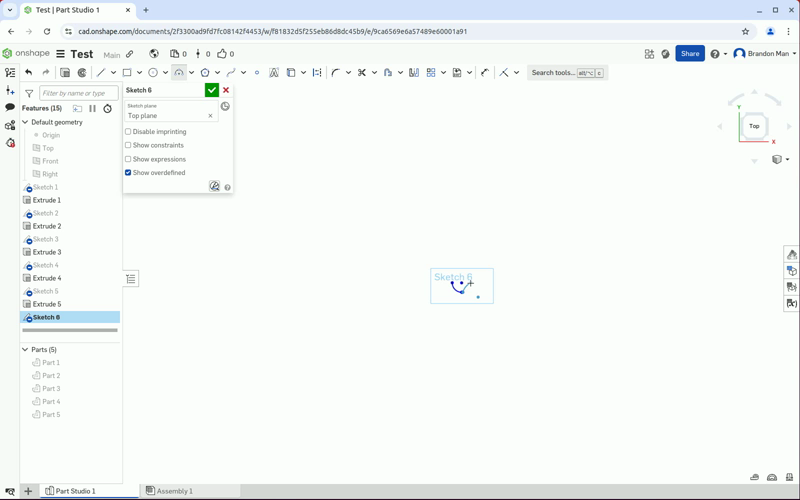
click(470, 282)
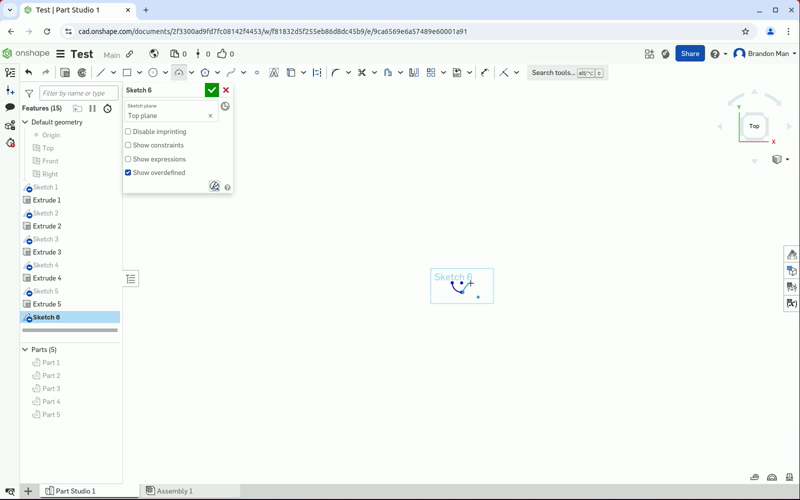
mouse_move(468, 289)
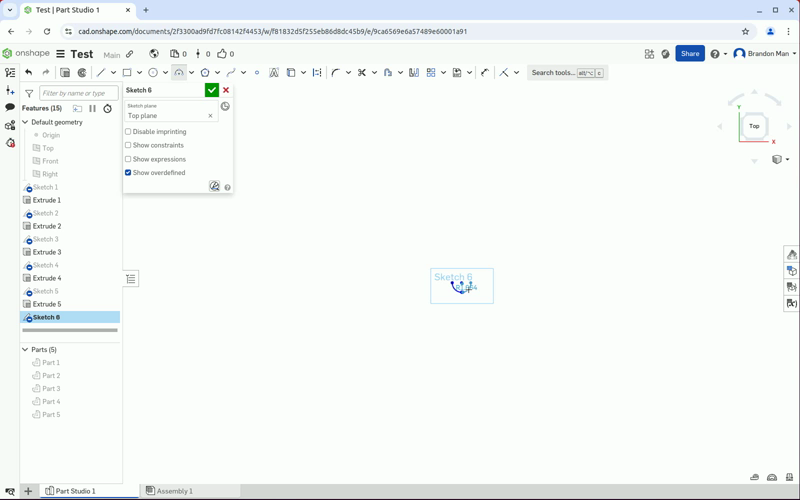
click(468, 289)
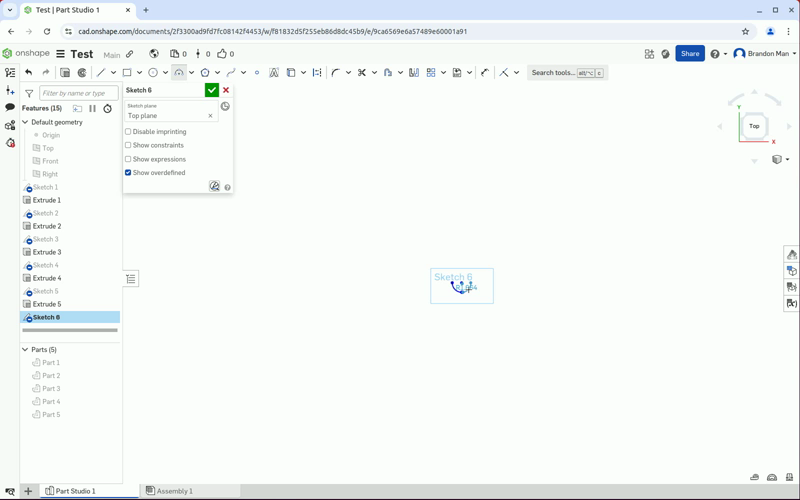
key_up(shift)
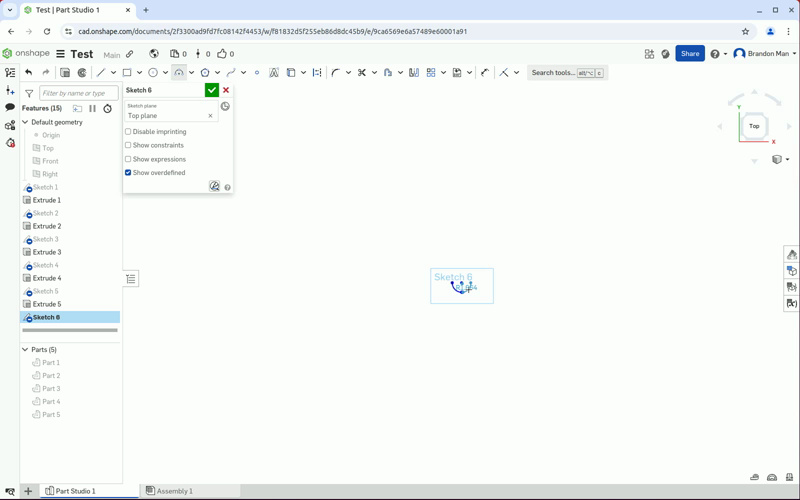
key(esc)
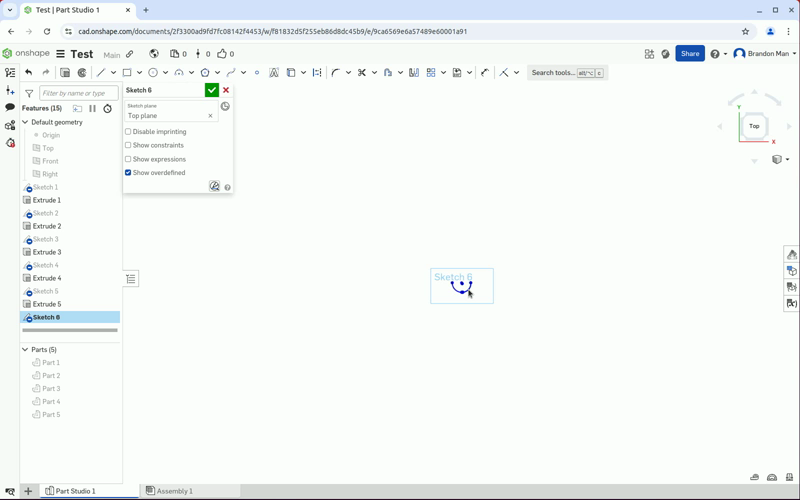
key(l)
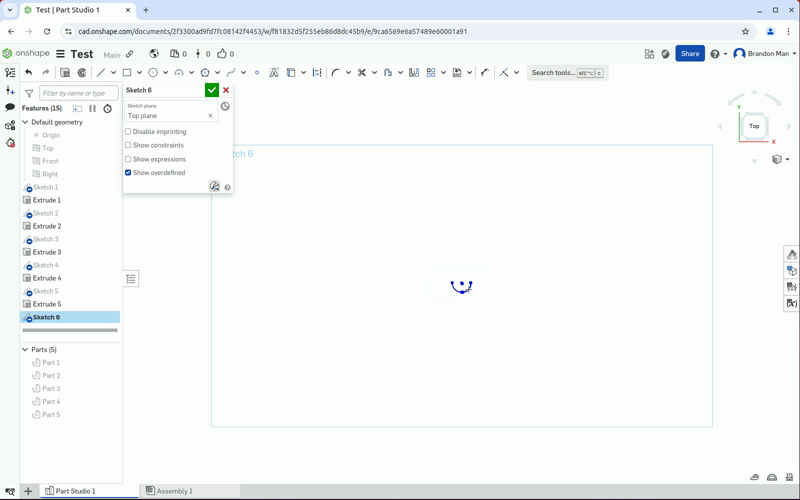
mouse_move(470, 282)
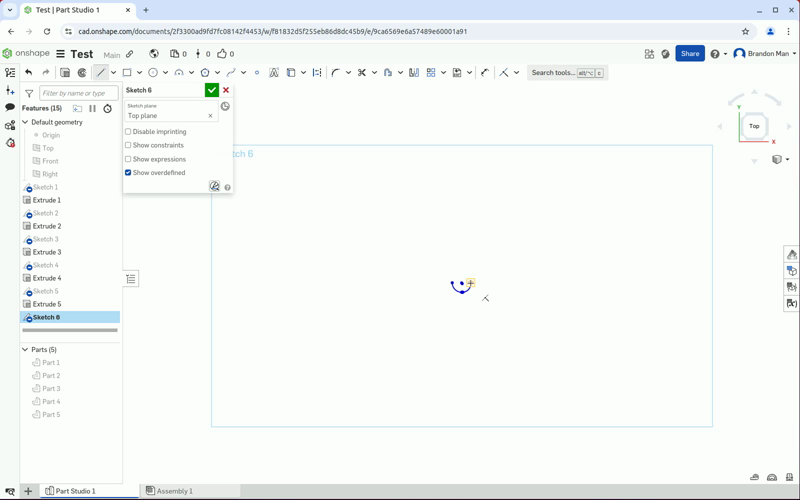
click(470, 282)
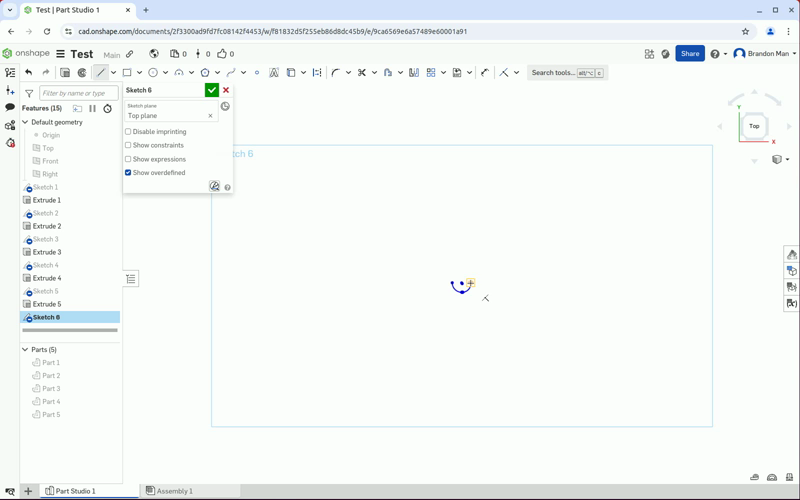
key_down(shift)
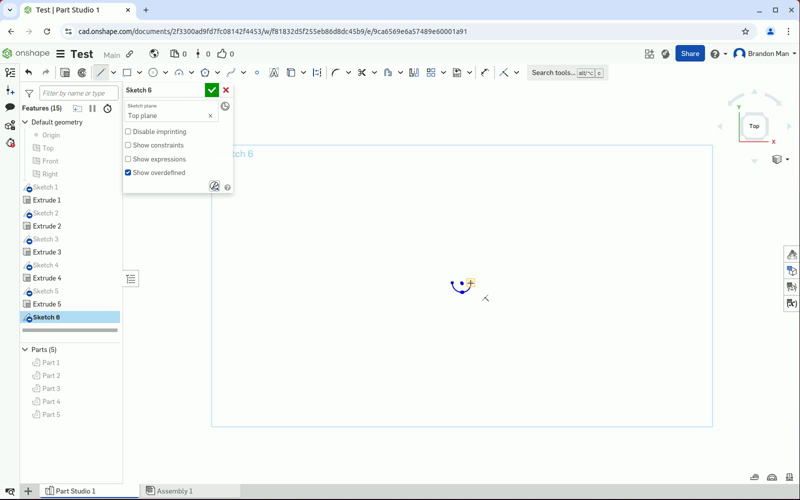
mouse_move(501, 282)
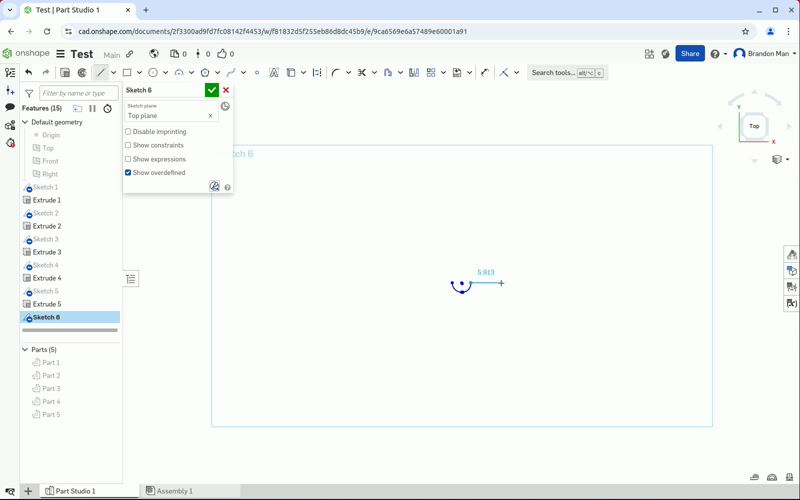
mouse_move(464, 282)
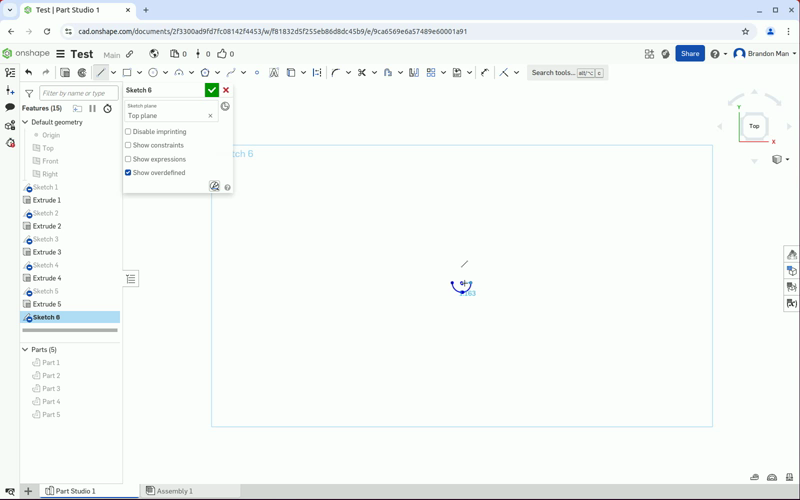
scroll(6)
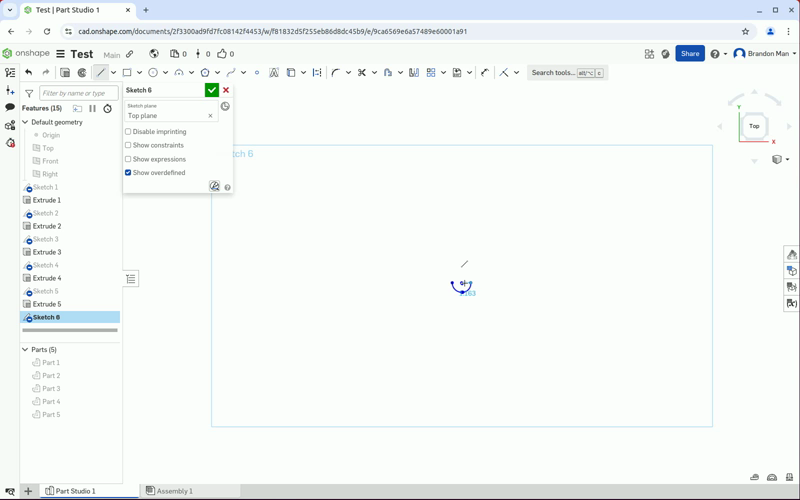
scroll(6)
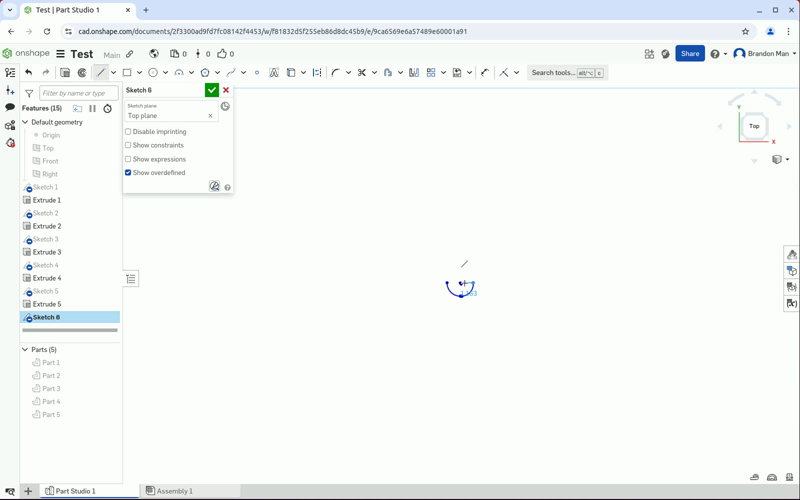
scroll(6)
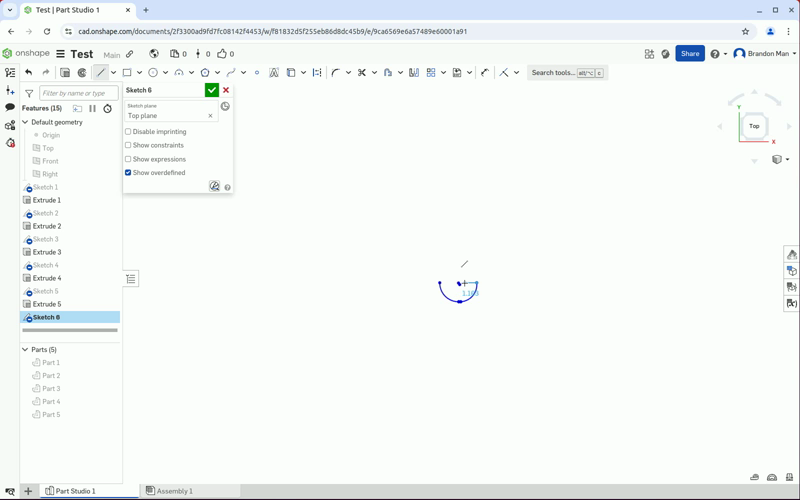
scroll(6)
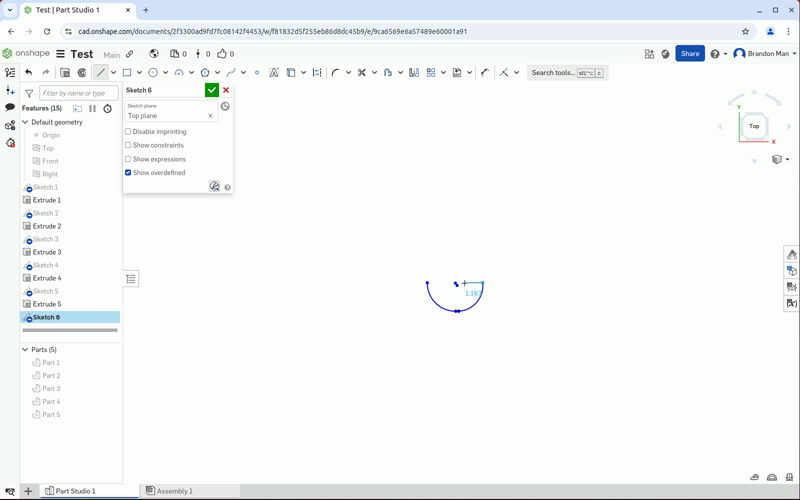
scroll(6)
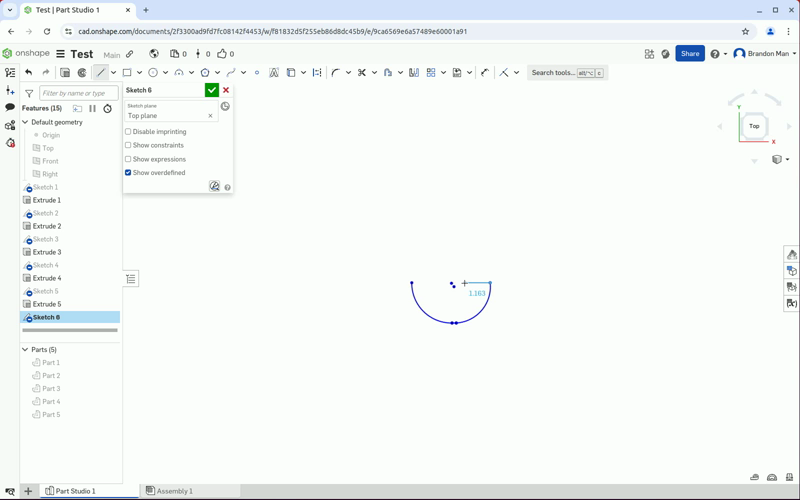
scroll(6)
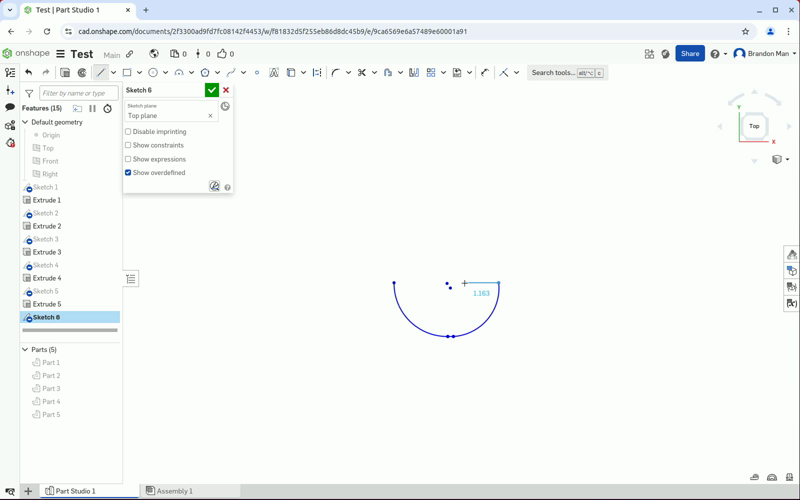
scroll(6)
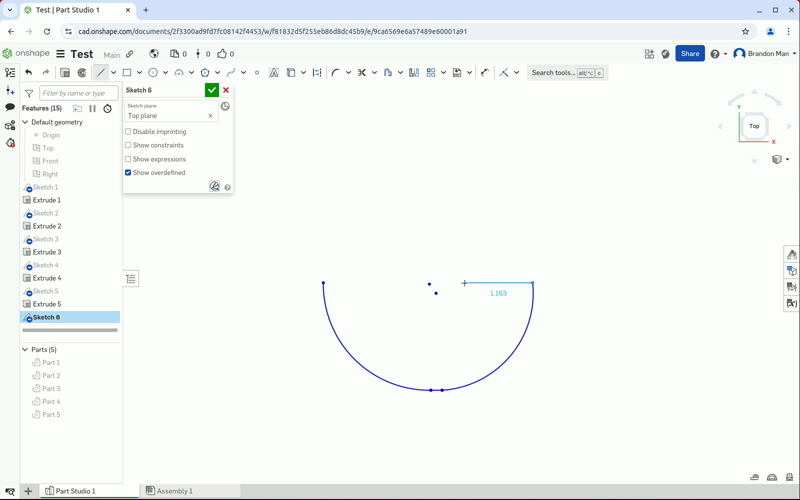
click(464, 282)
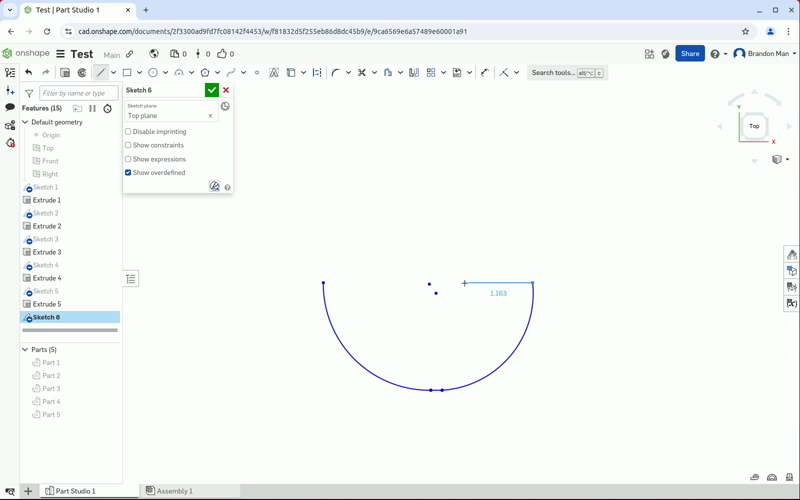
scroll(-6)
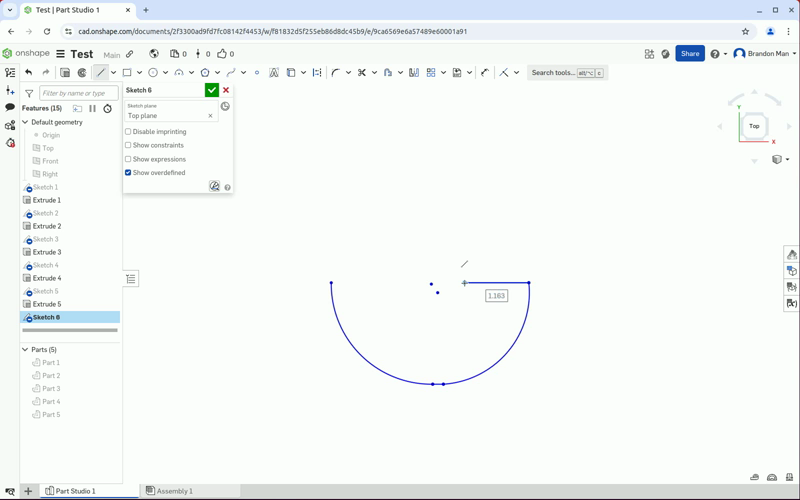
scroll(-6)
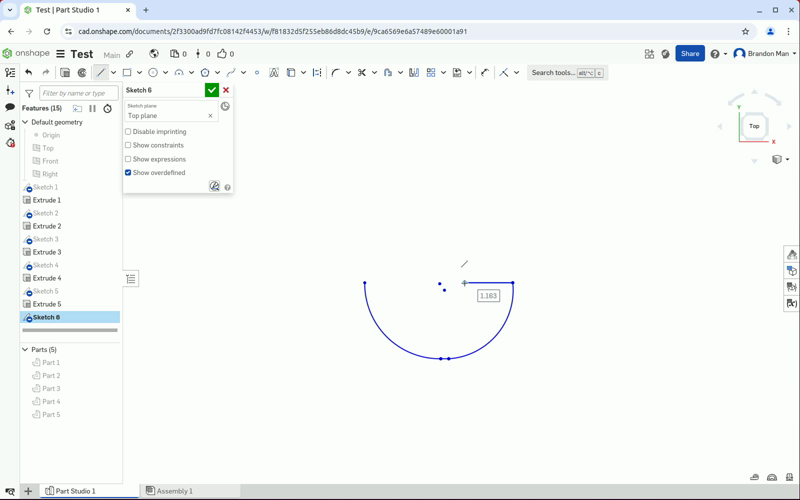
scroll(-6)
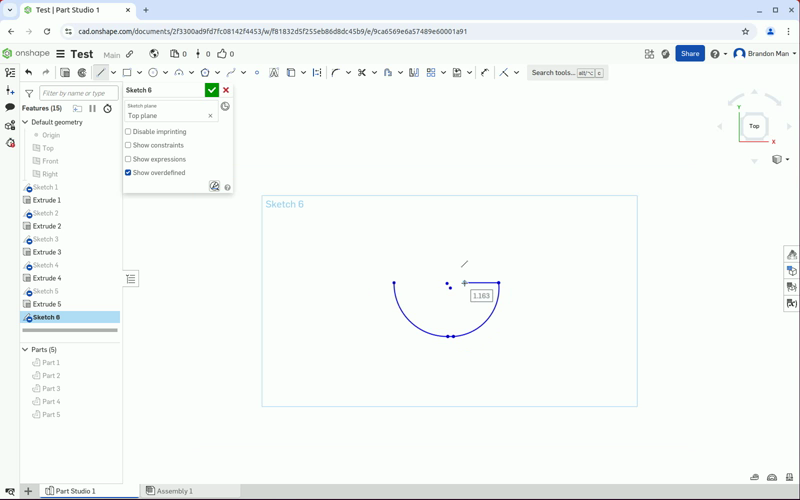
scroll(-6)
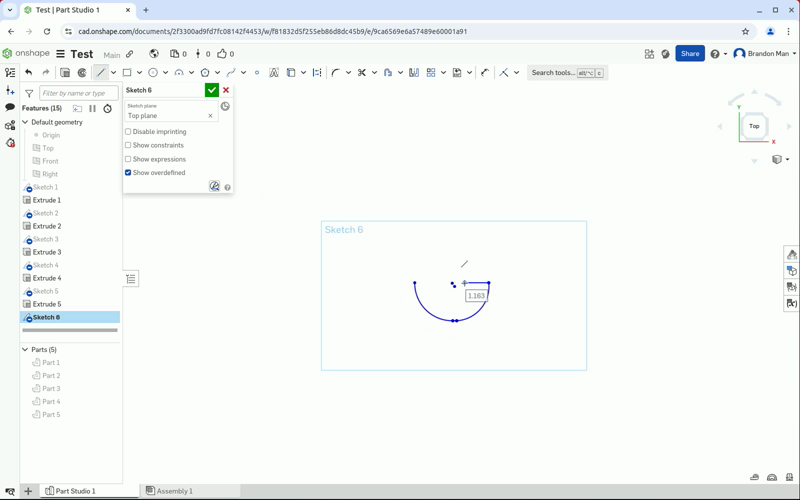
scroll(-6)
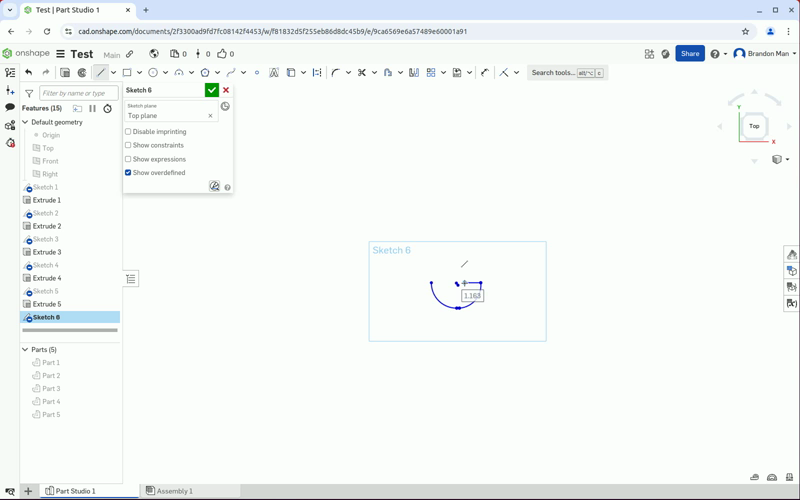
scroll(-6)
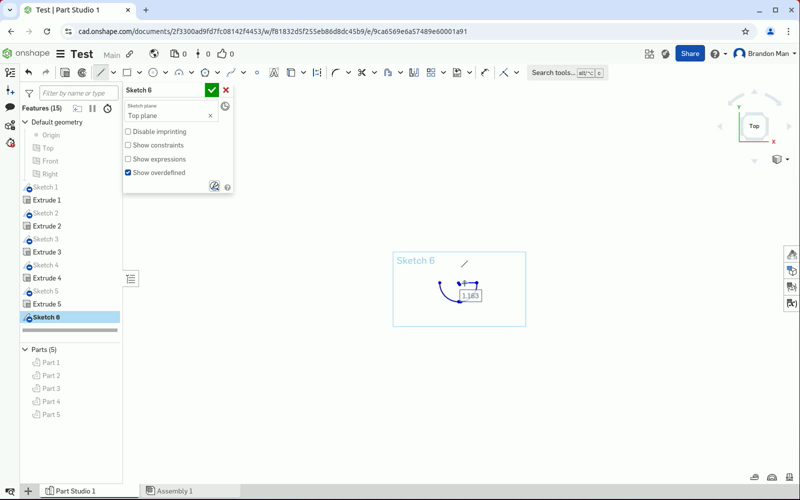
scroll(-6)
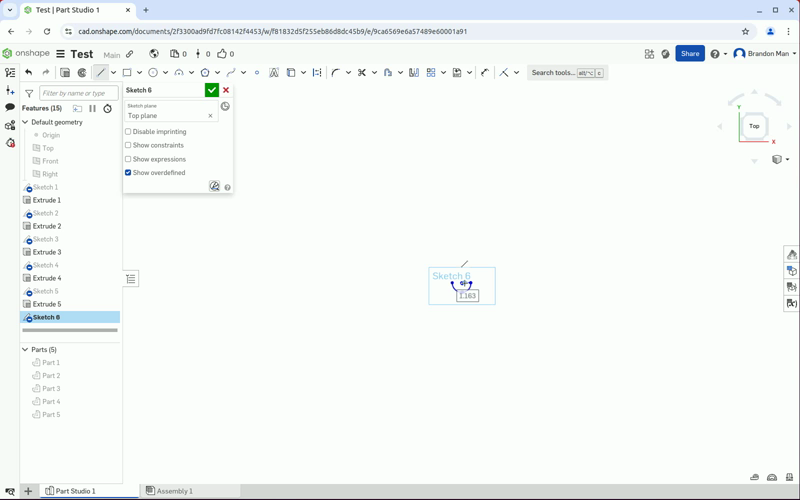
key_up(shift)
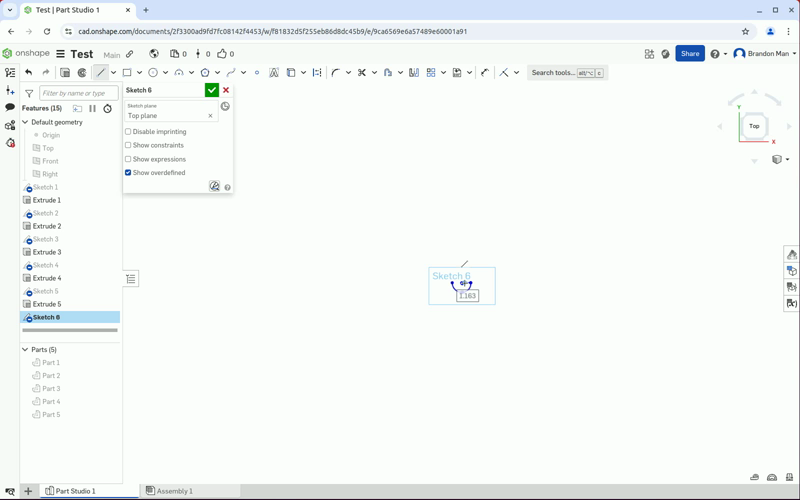
key(esc)
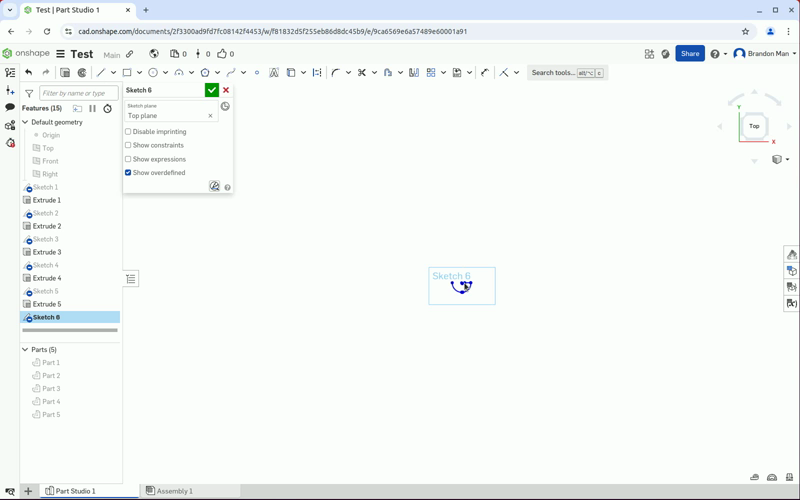
key(a)
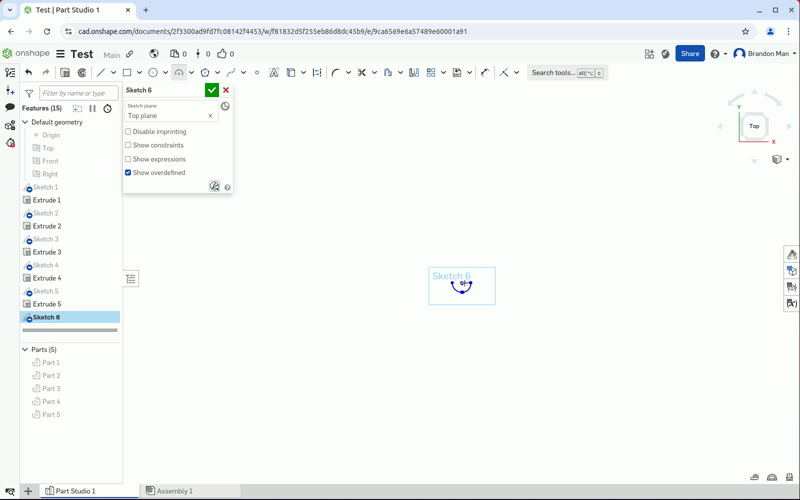
mouse_move(464, 282)
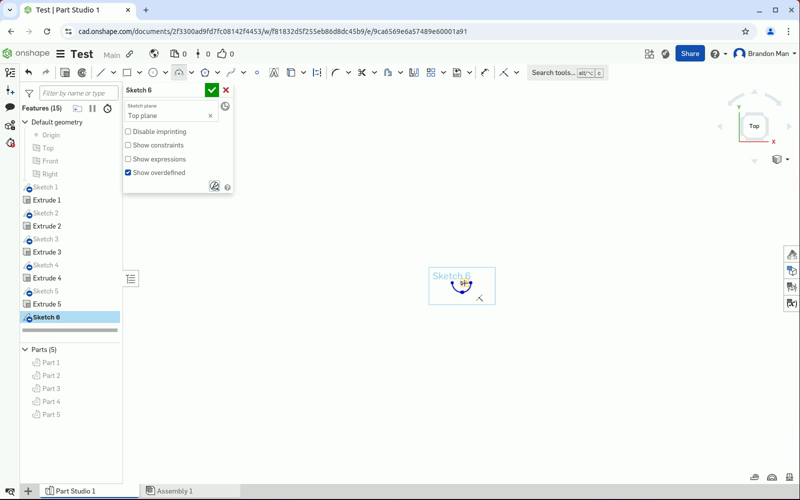
scroll(6)
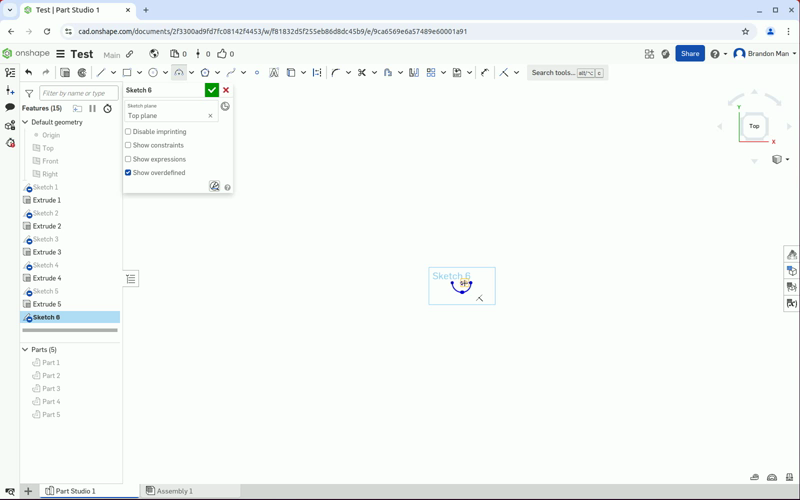
scroll(6)
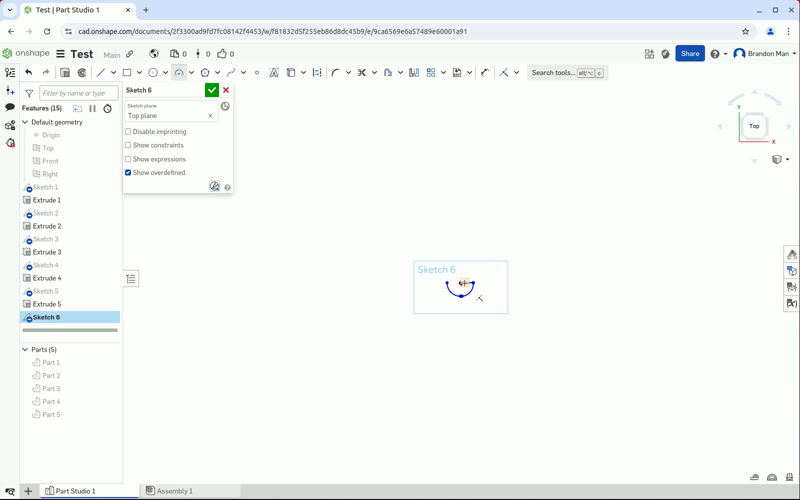
scroll(6)
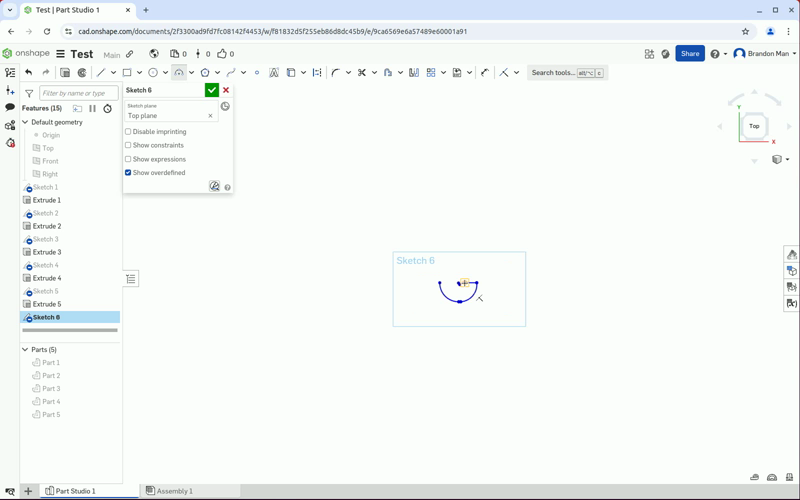
scroll(6)
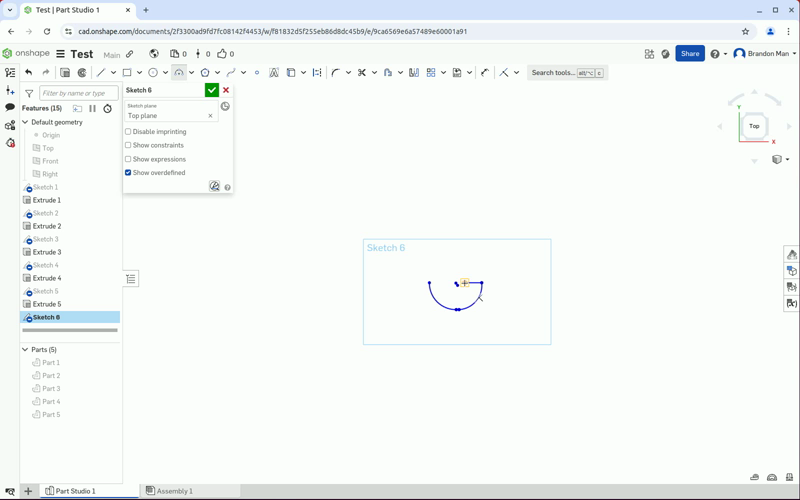
scroll(6)
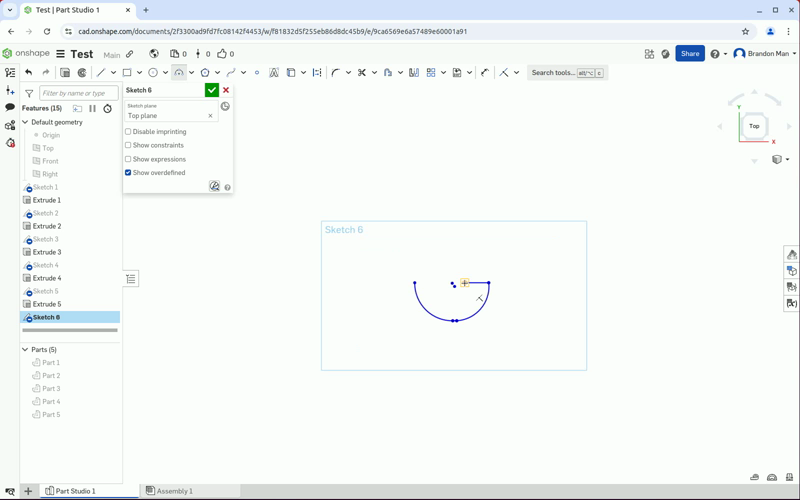
scroll(6)
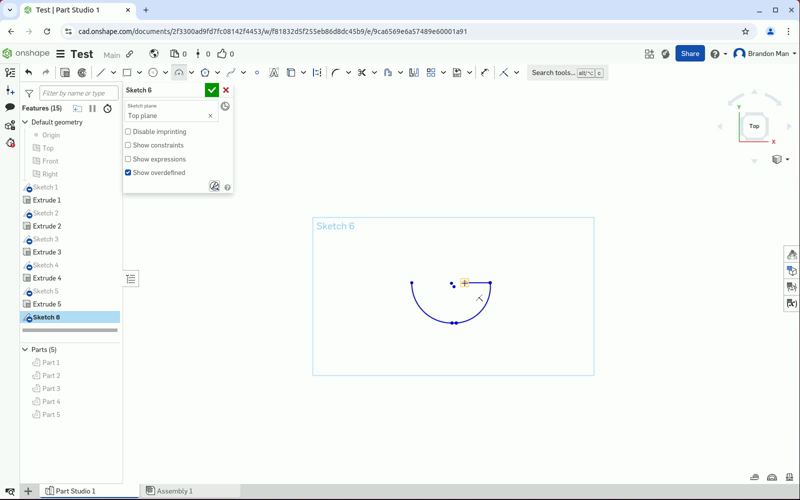
scroll(6)
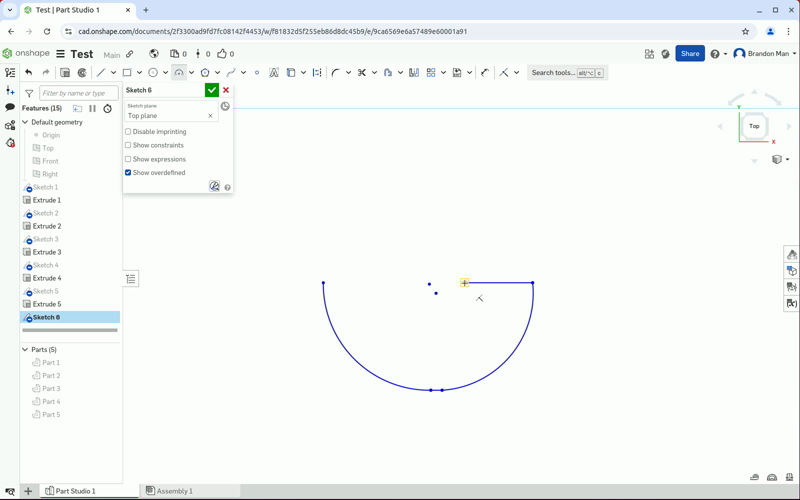
click(464, 282)
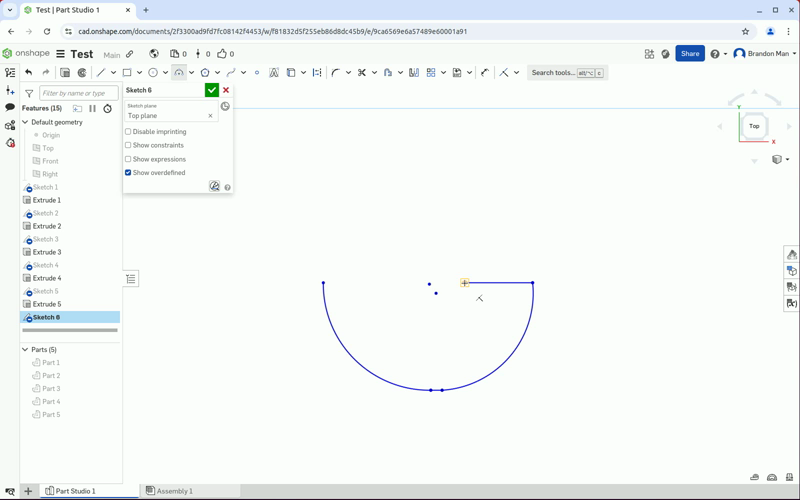
scroll(-6)
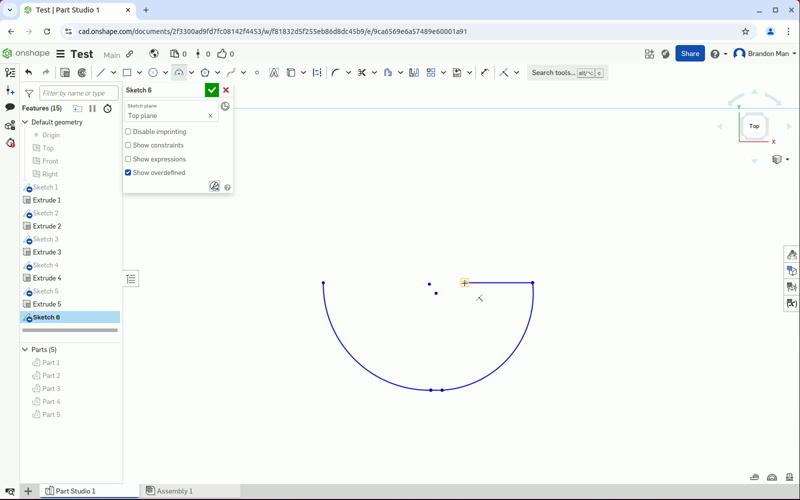
scroll(-6)
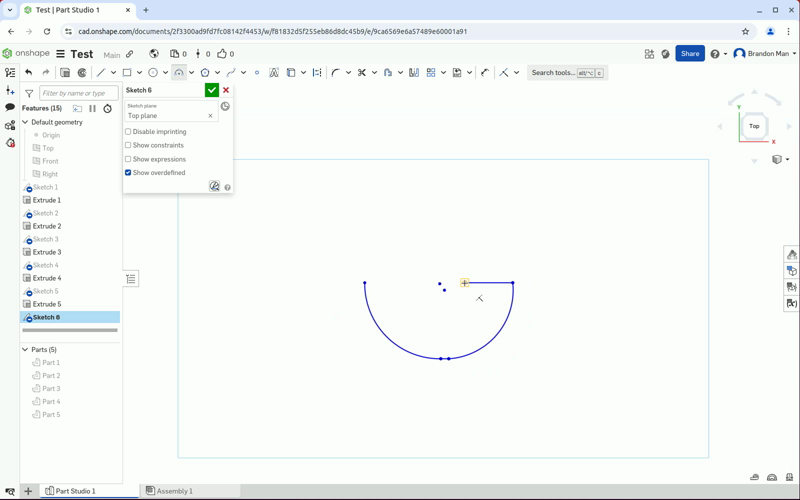
scroll(-6)
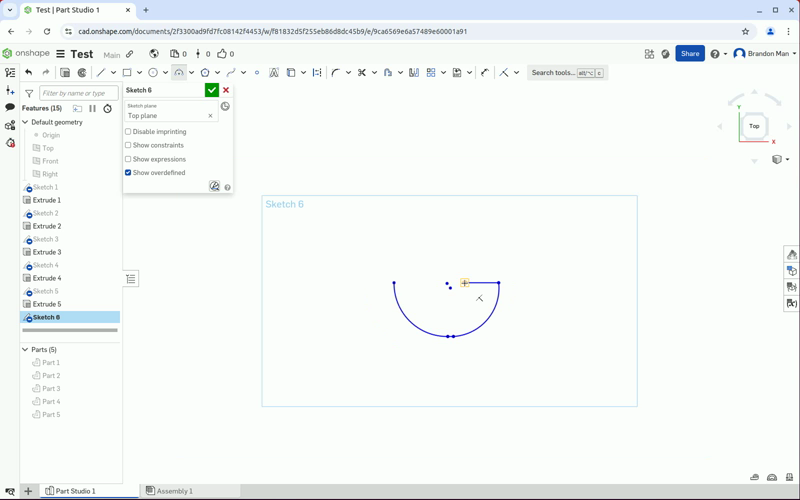
scroll(-6)
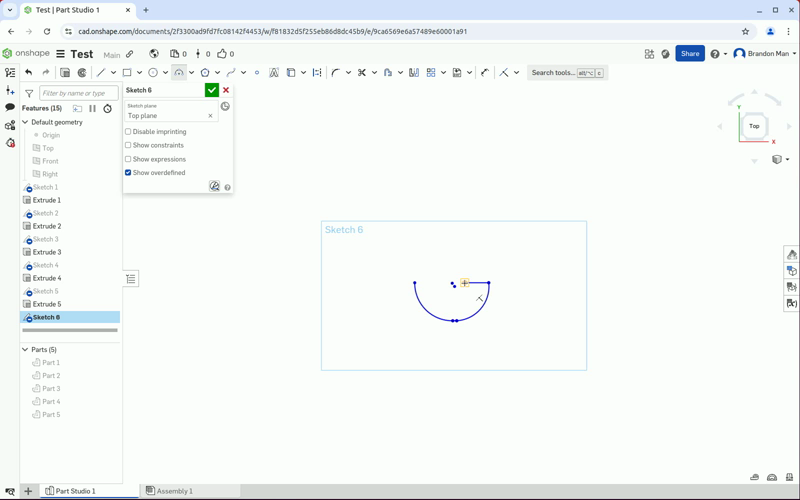
scroll(-6)
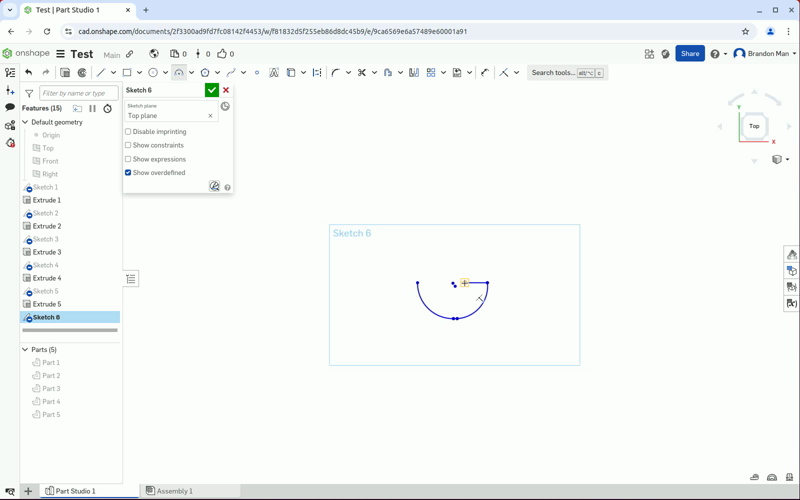
scroll(-6)
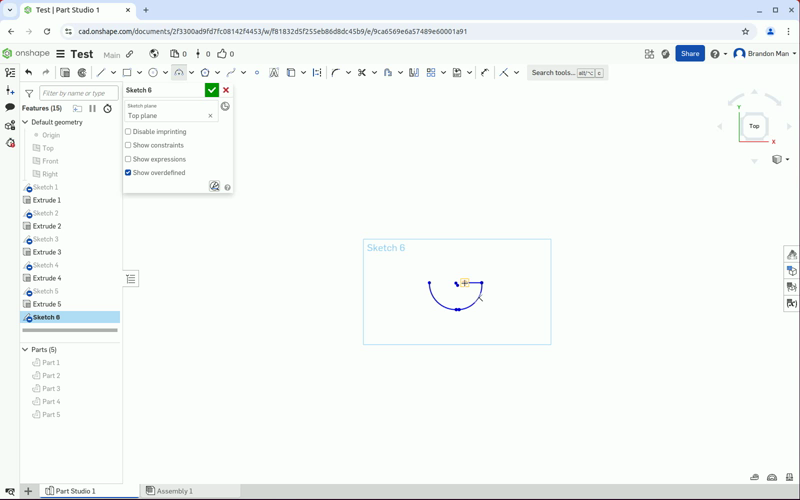
scroll(-6)
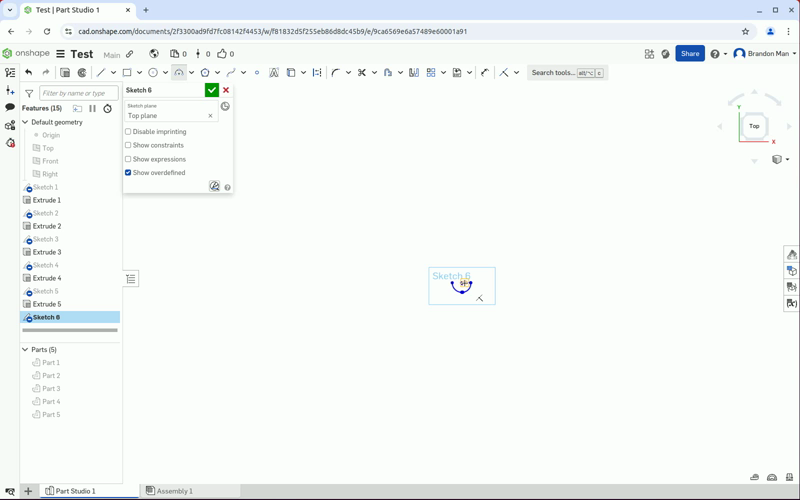
key_down(shift)
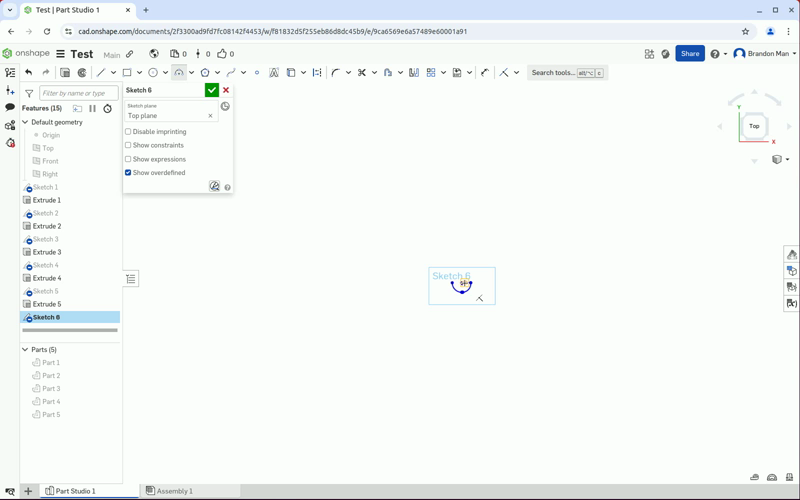
mouse_move(458, 282)
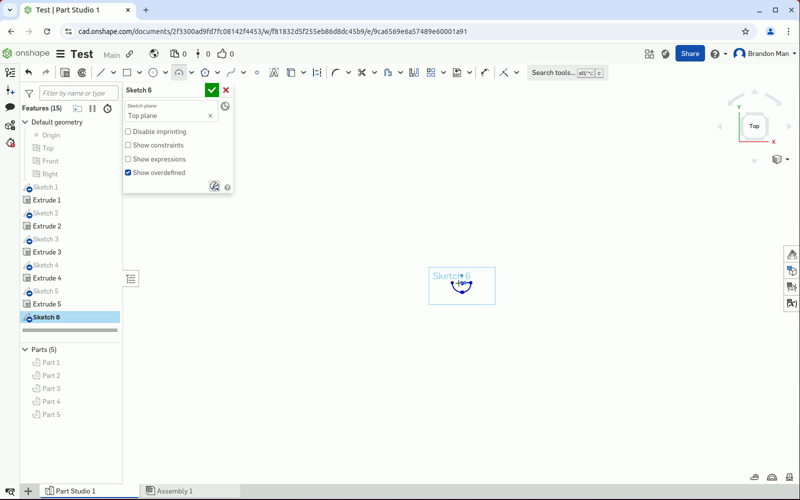
scroll(6)
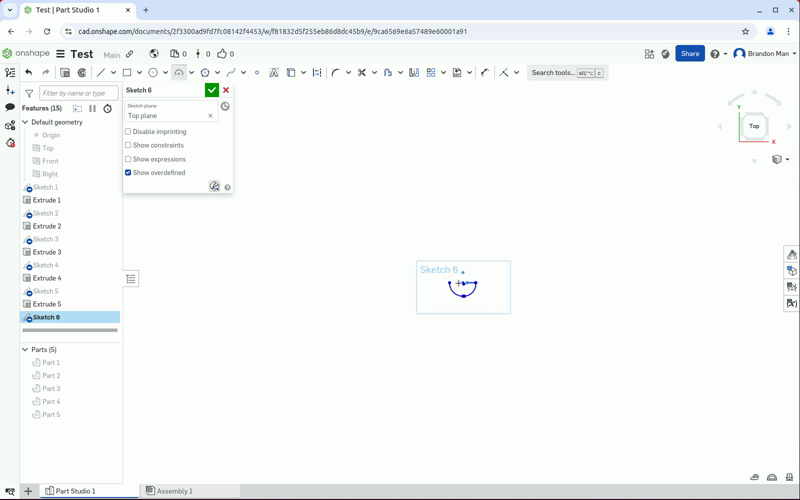
scroll(6)
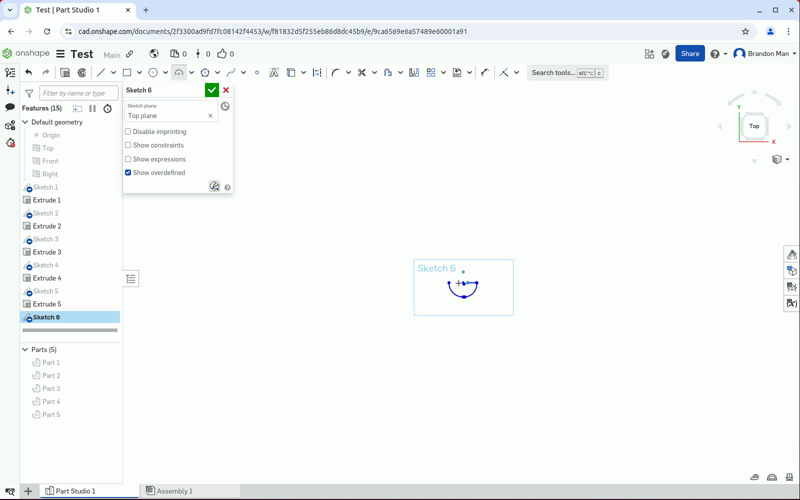
scroll(6)
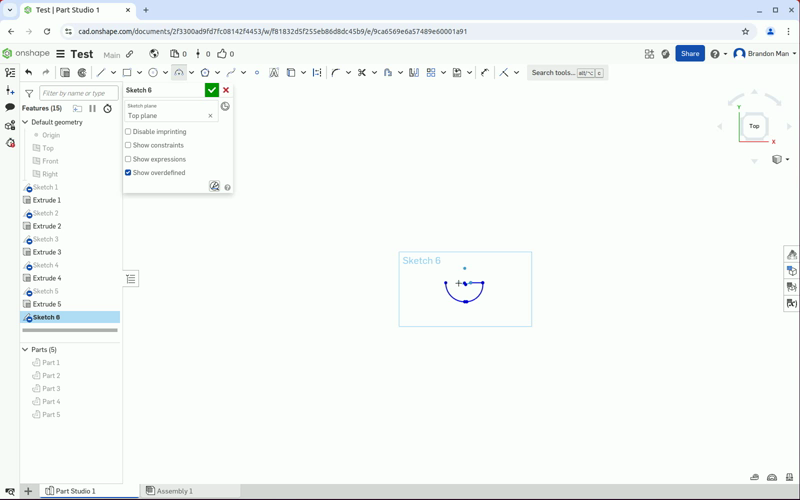
scroll(6)
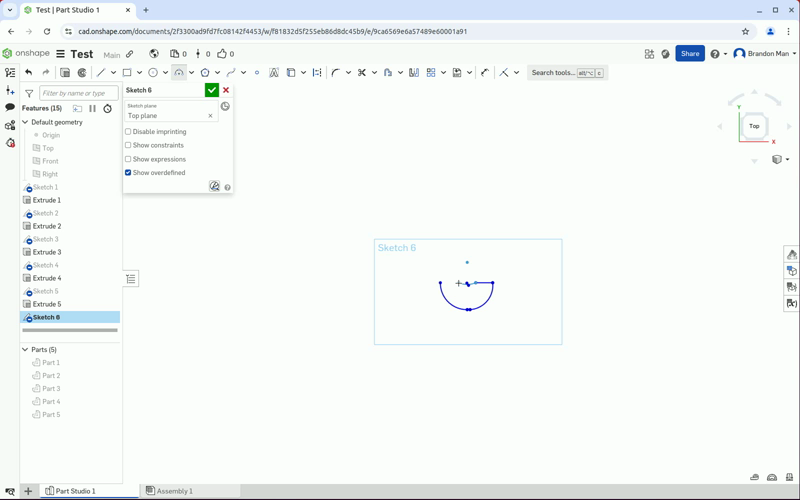
scroll(6)
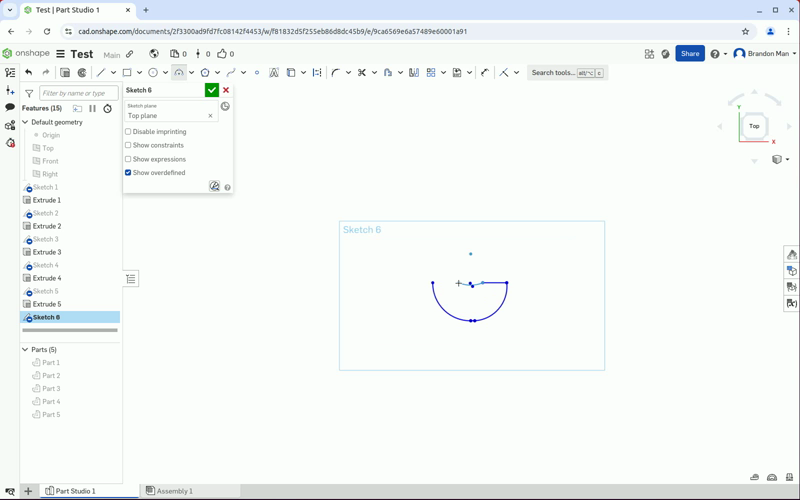
scroll(6)
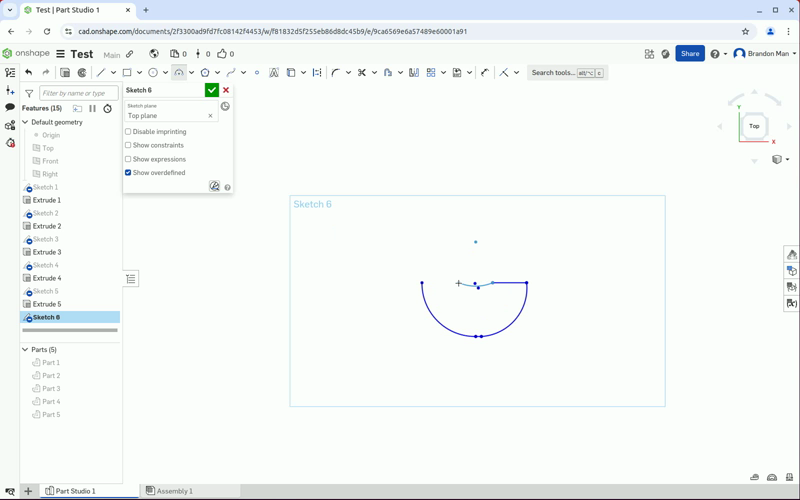
scroll(6)
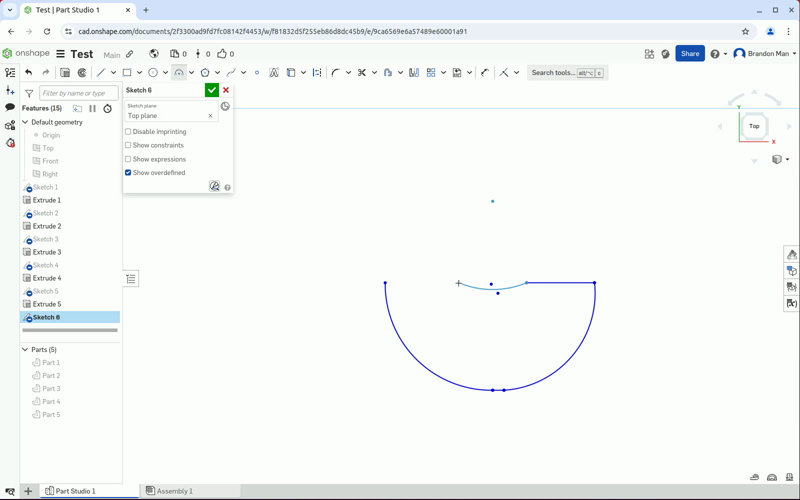
click(458, 282)
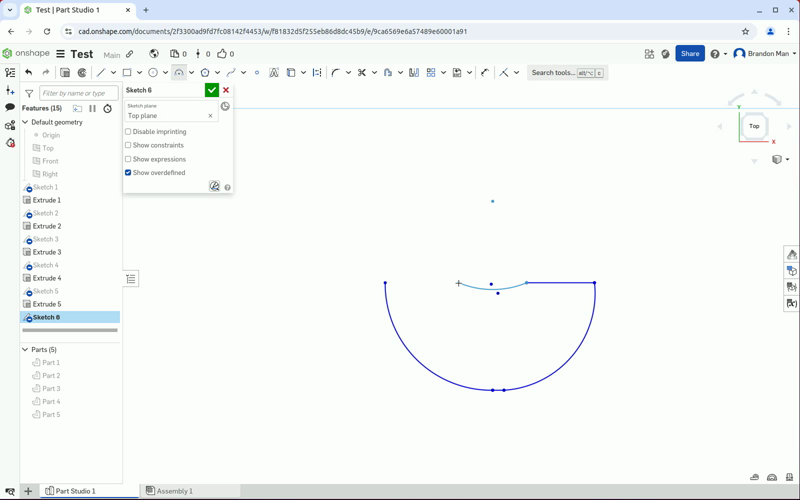
scroll(-6)
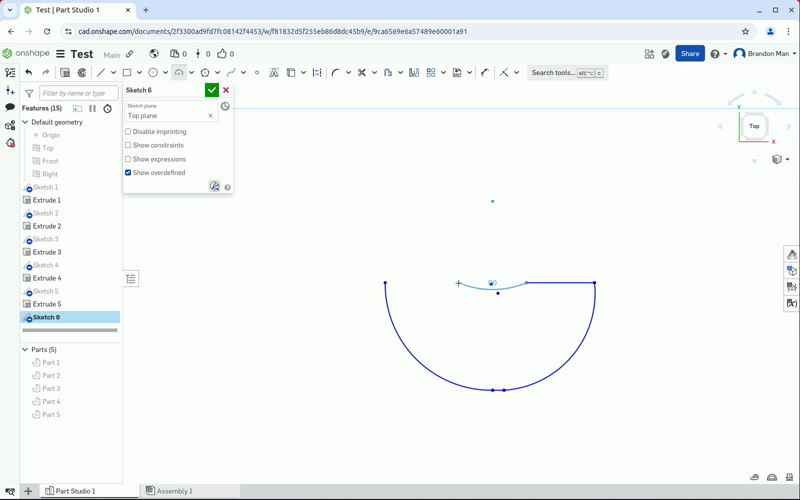
scroll(-6)
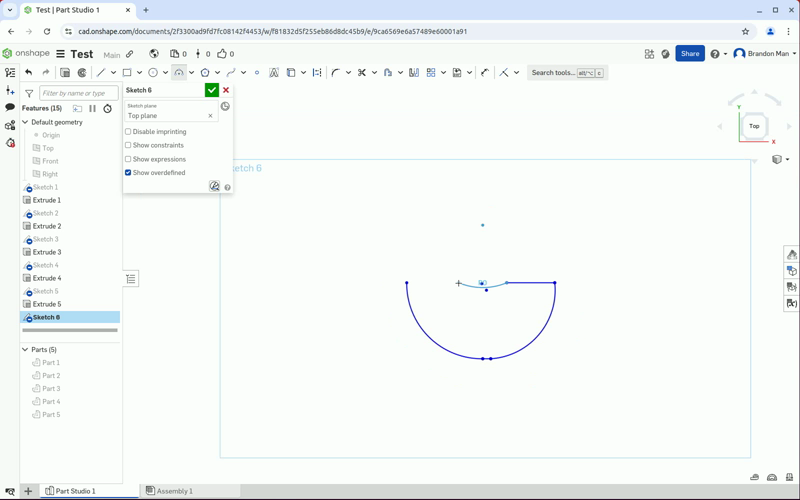
scroll(-6)
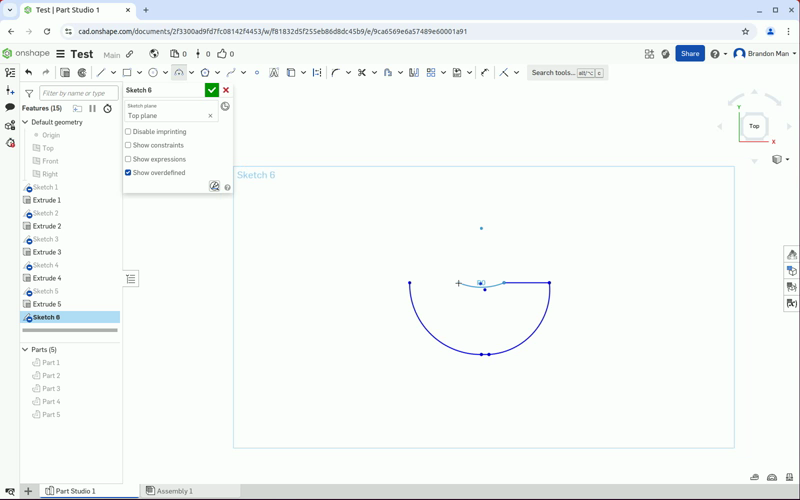
scroll(-6)
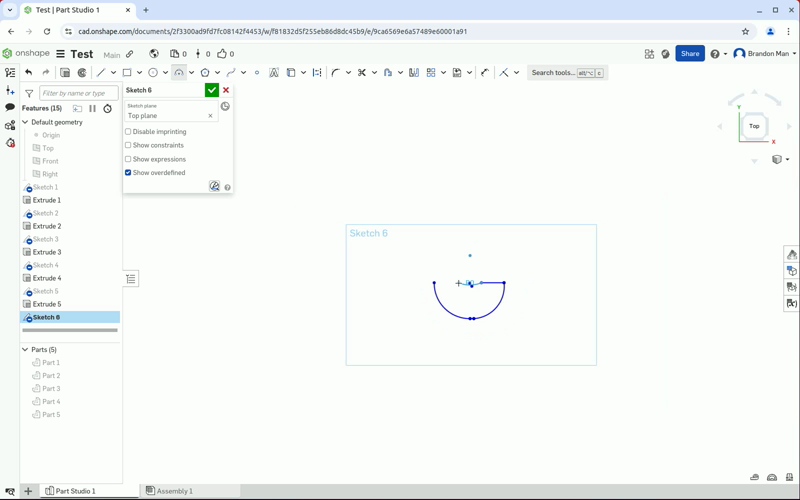
scroll(-6)
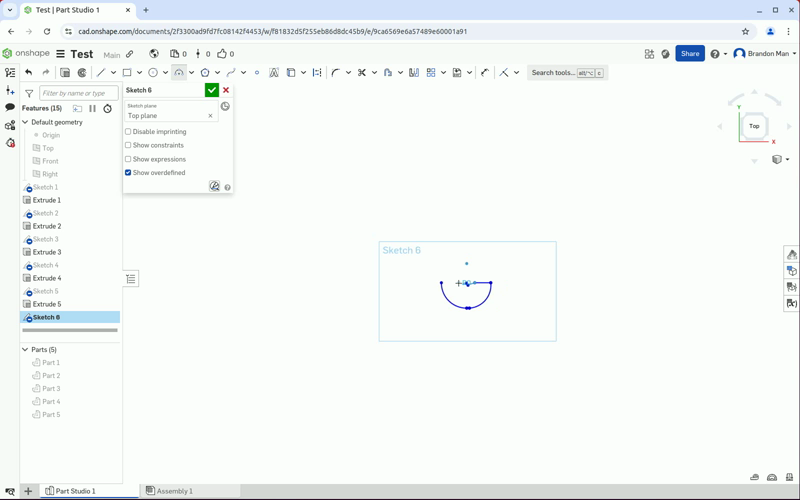
scroll(-6)
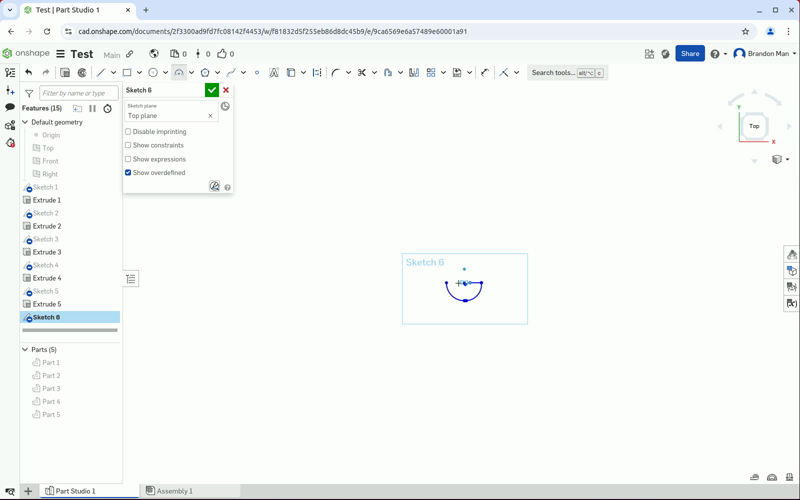
scroll(-6)
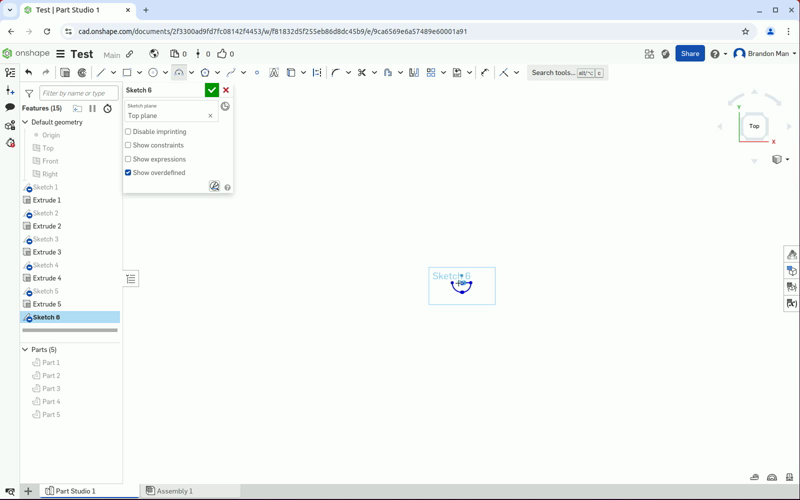
mouse_move(461, 285)
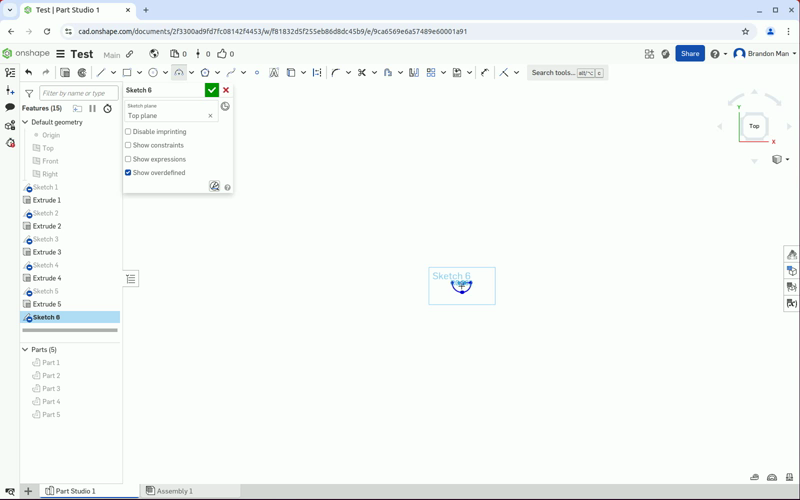
scroll(6)
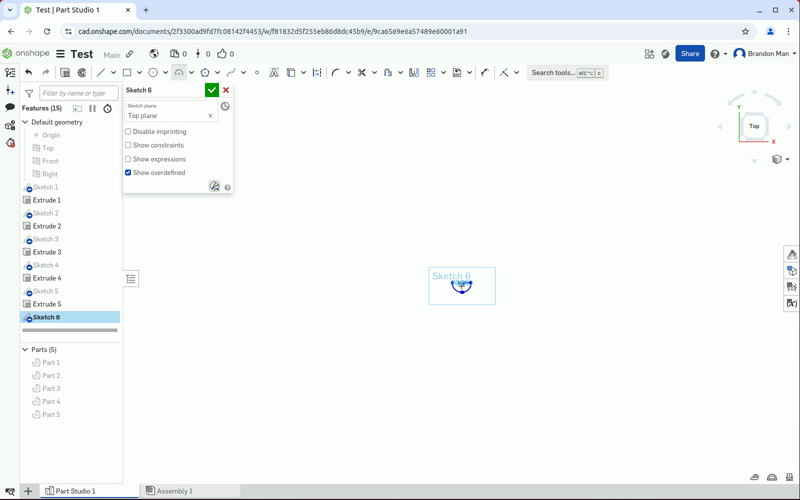
scroll(6)
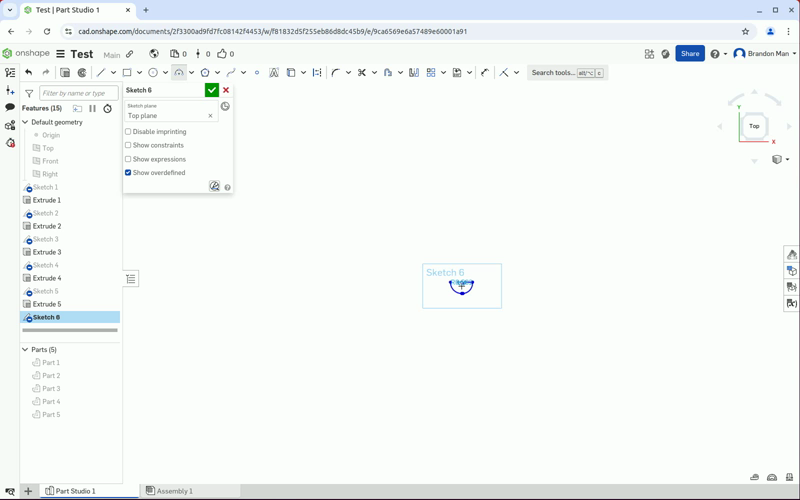
scroll(6)
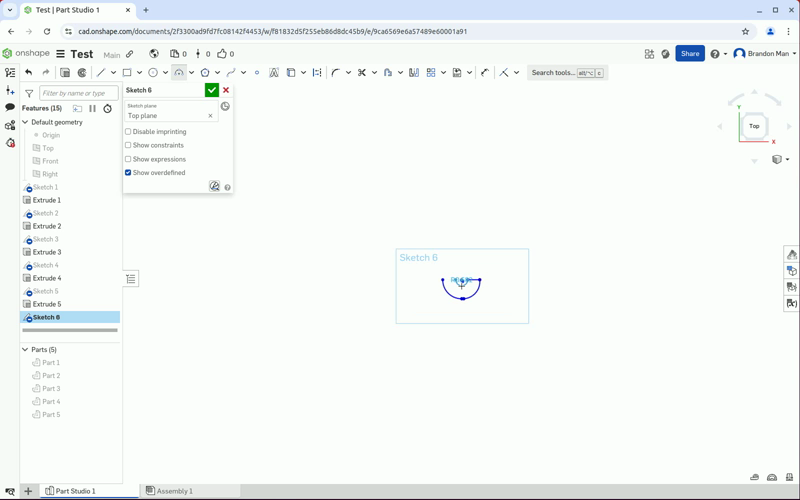
scroll(6)
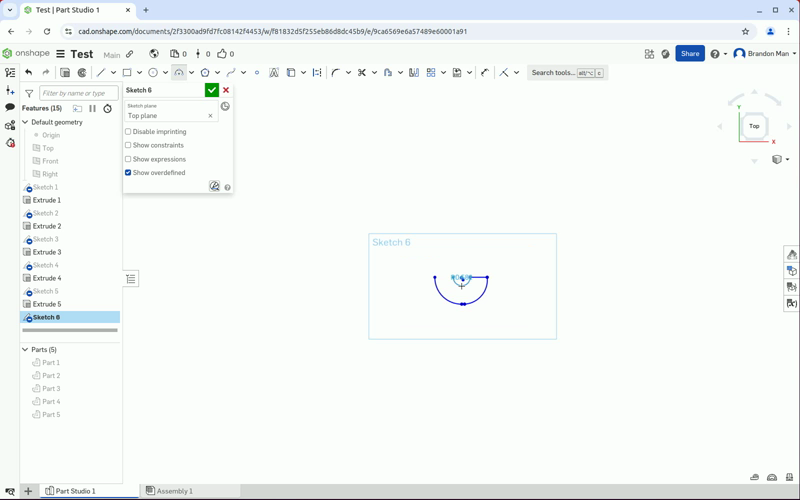
scroll(6)
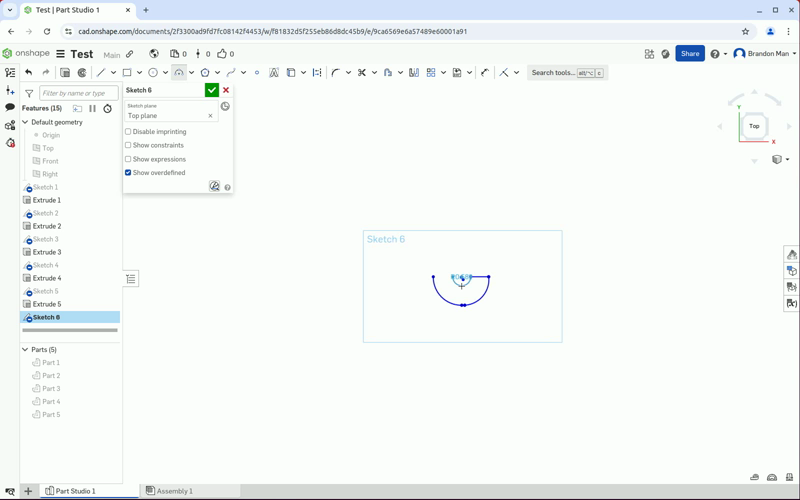
scroll(6)
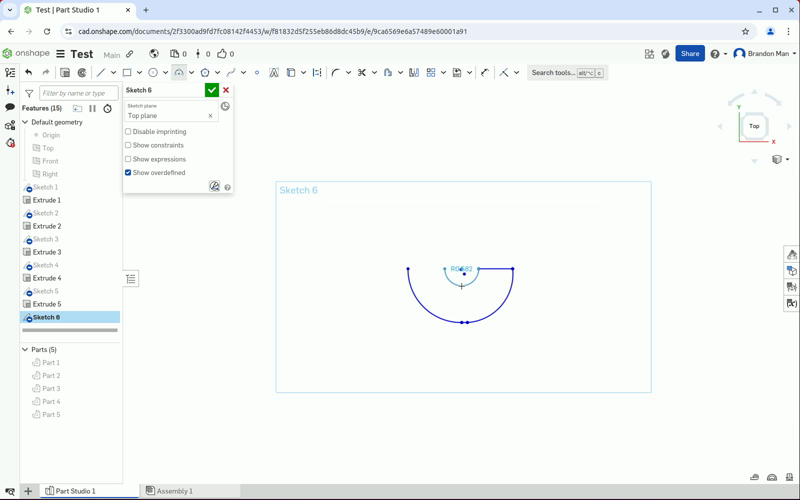
scroll(6)
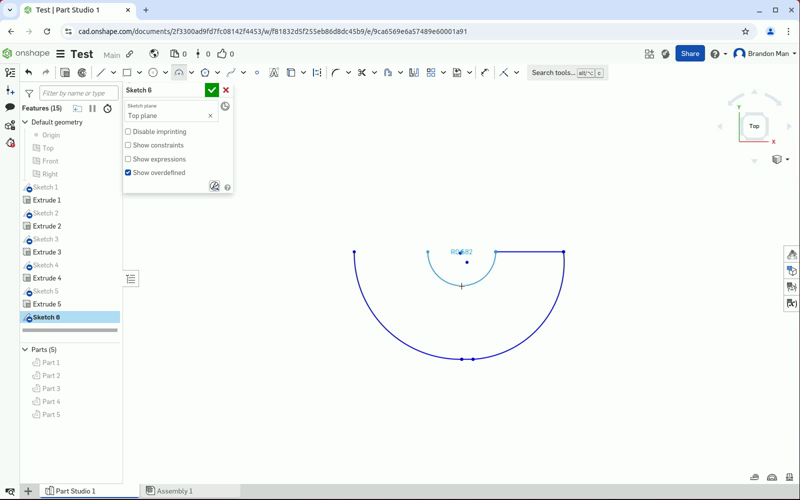
click(461, 285)
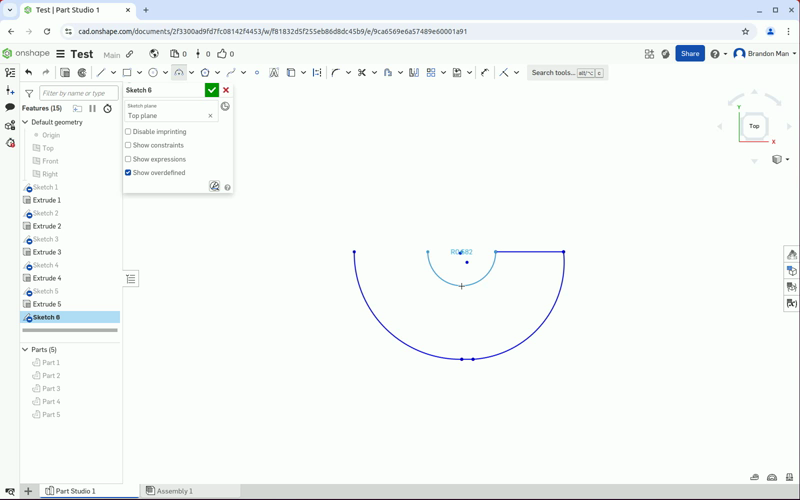
scroll(-6)
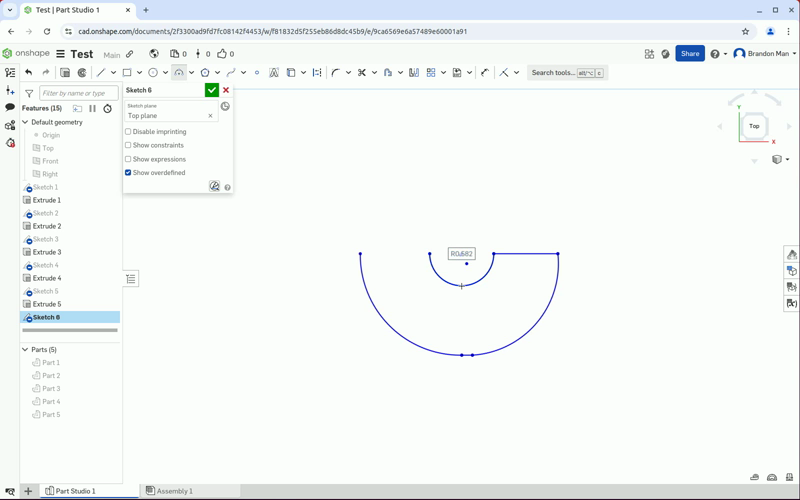
scroll(-6)
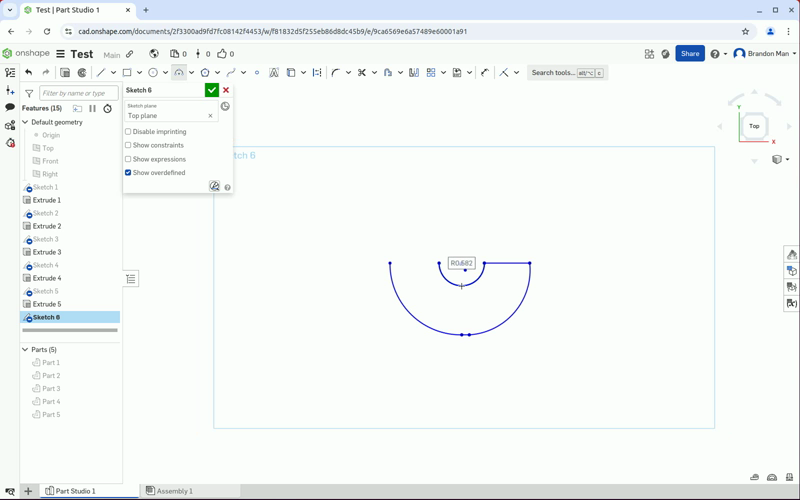
scroll(-6)
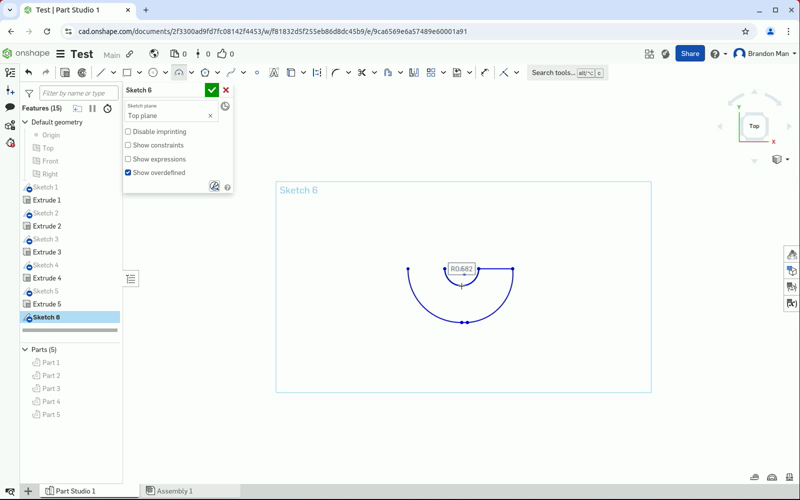
scroll(-6)
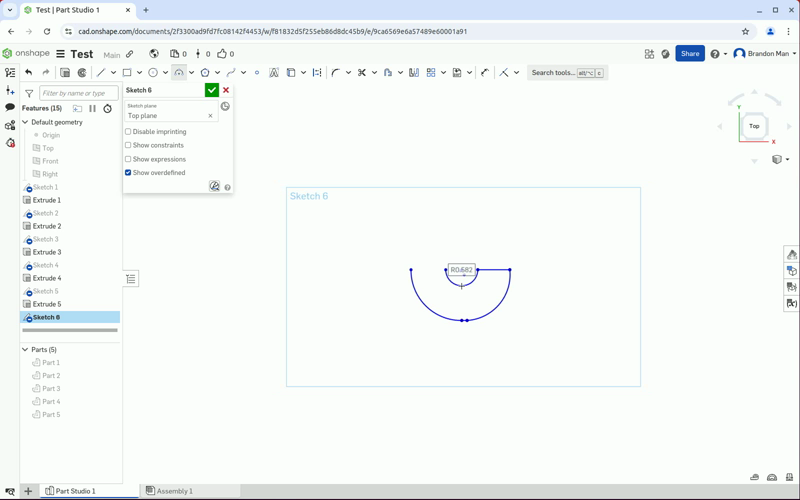
scroll(-6)
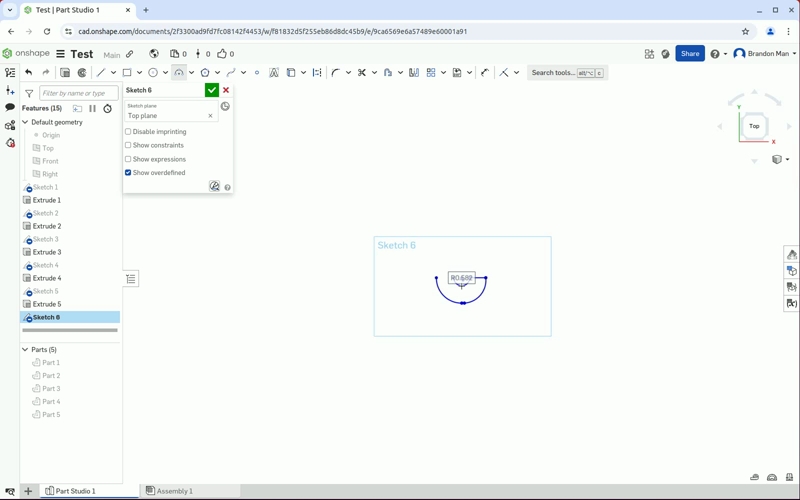
scroll(-6)
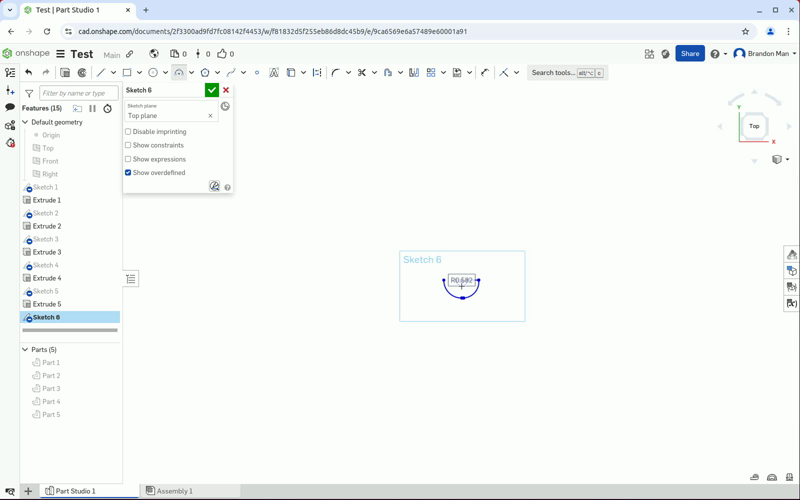
scroll(-6)
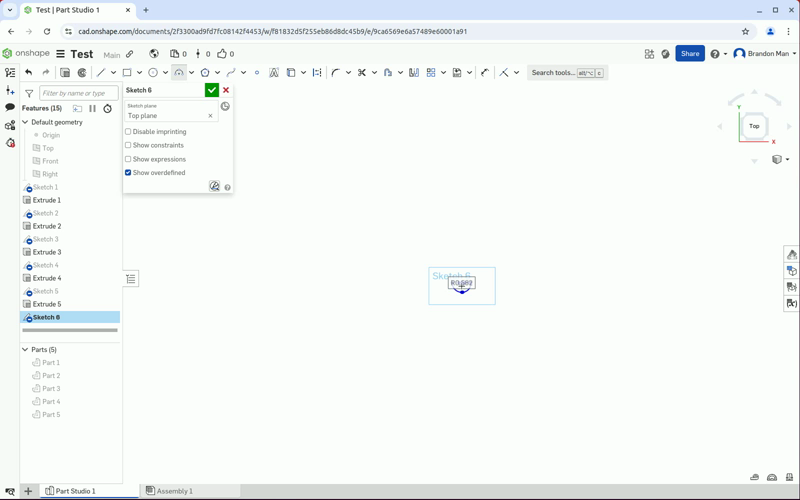
key_up(shift)
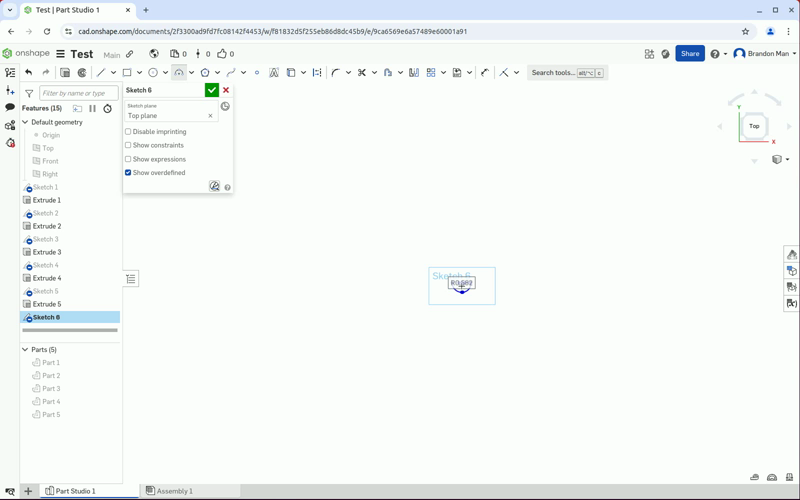
key(esc)
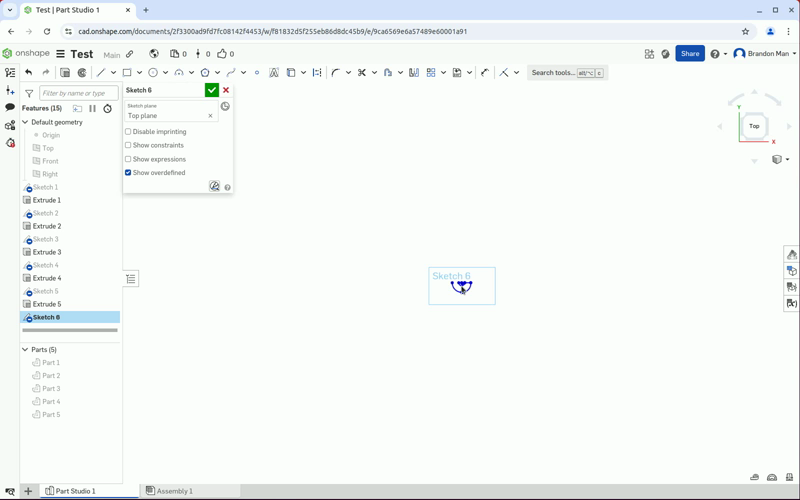
key(l)
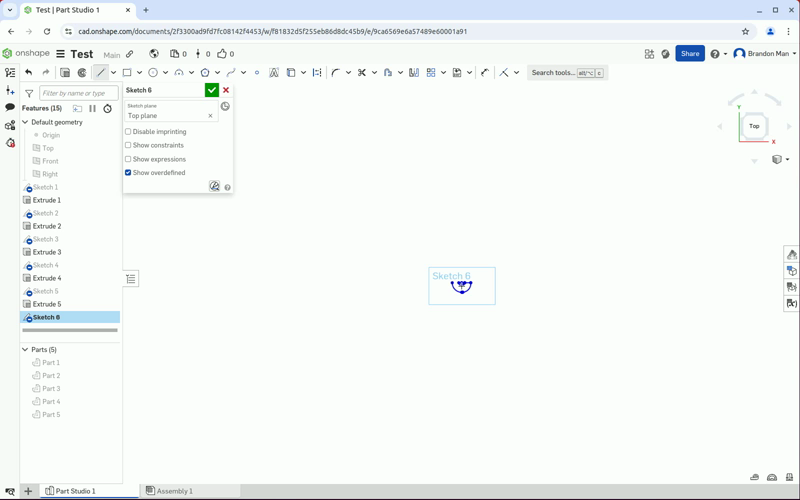
mouse_move(458, 282)
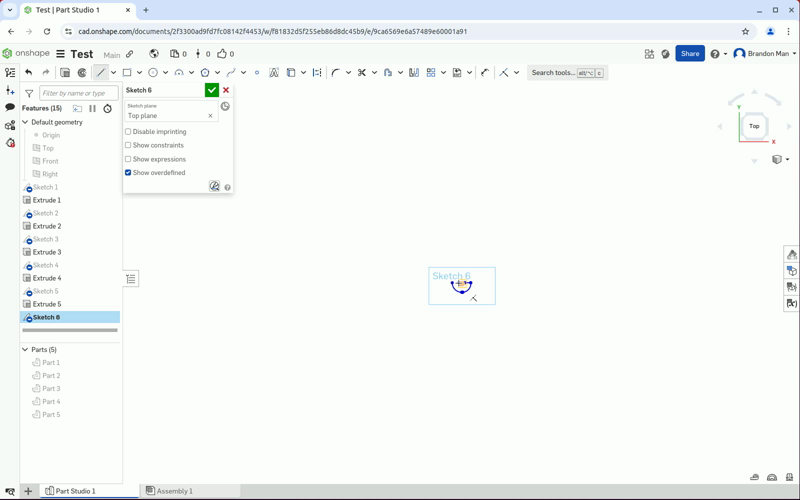
scroll(6)
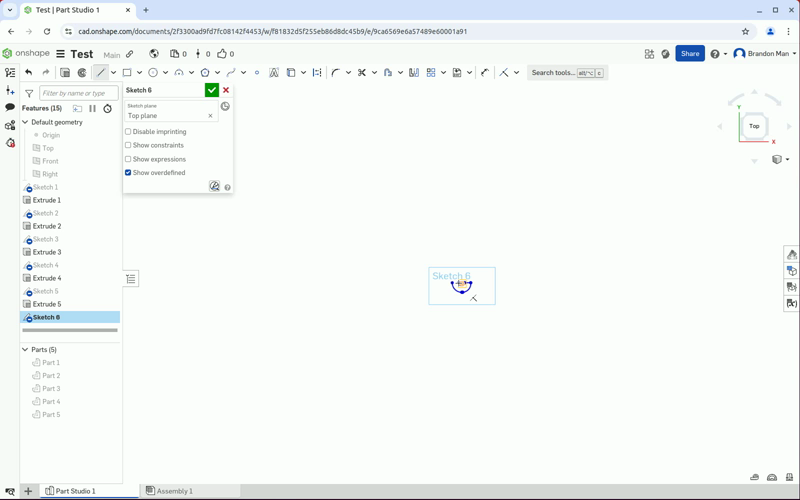
scroll(6)
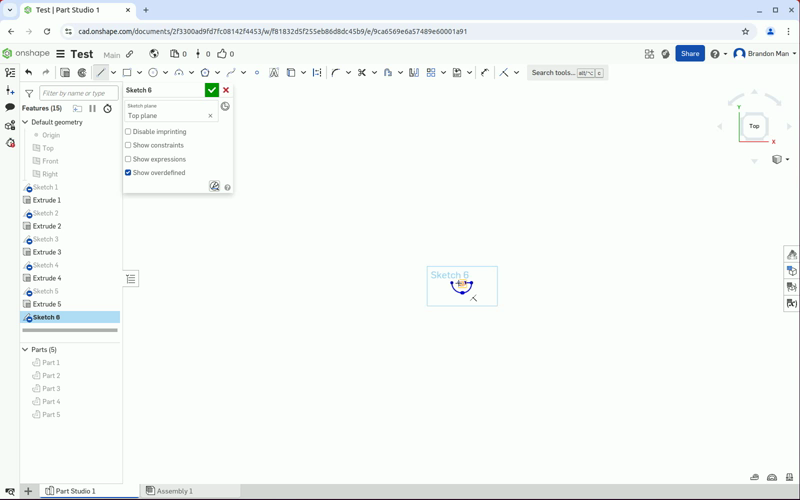
scroll(6)
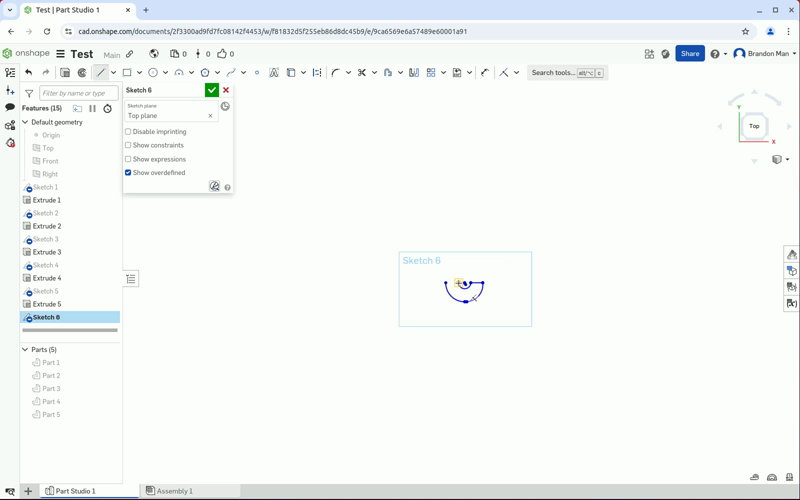
scroll(6)
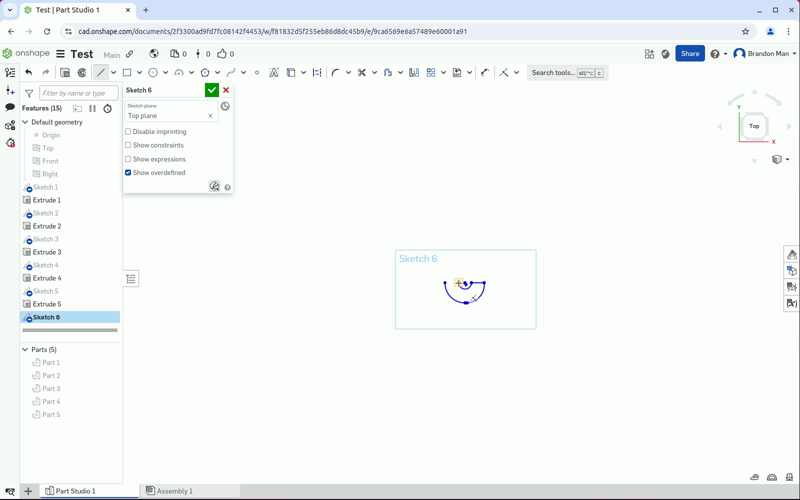
scroll(6)
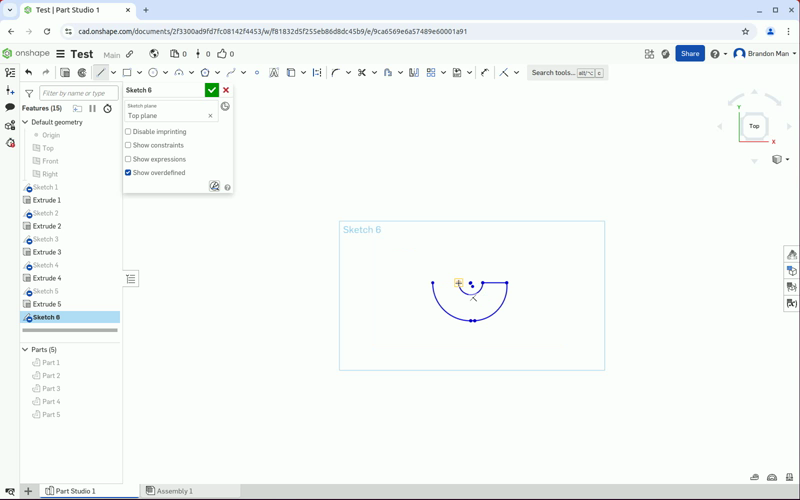
scroll(6)
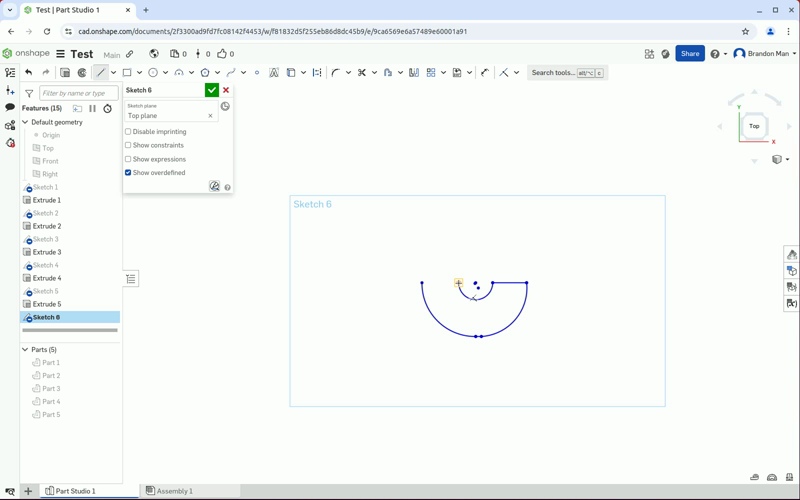
scroll(6)
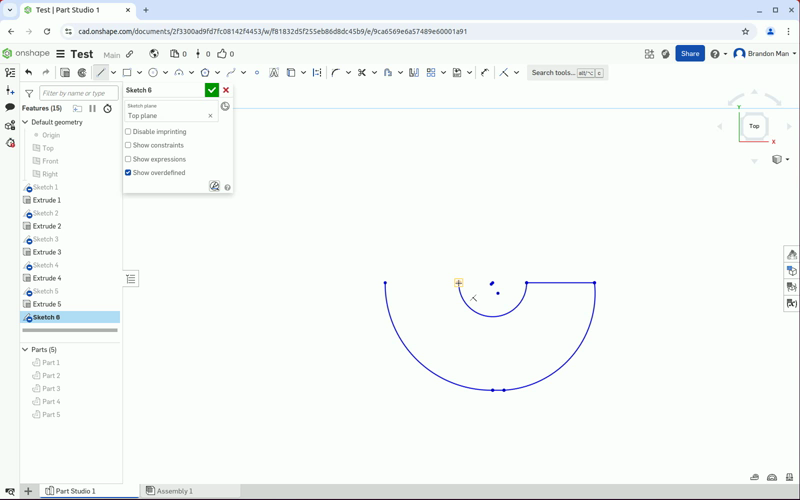
click(458, 282)
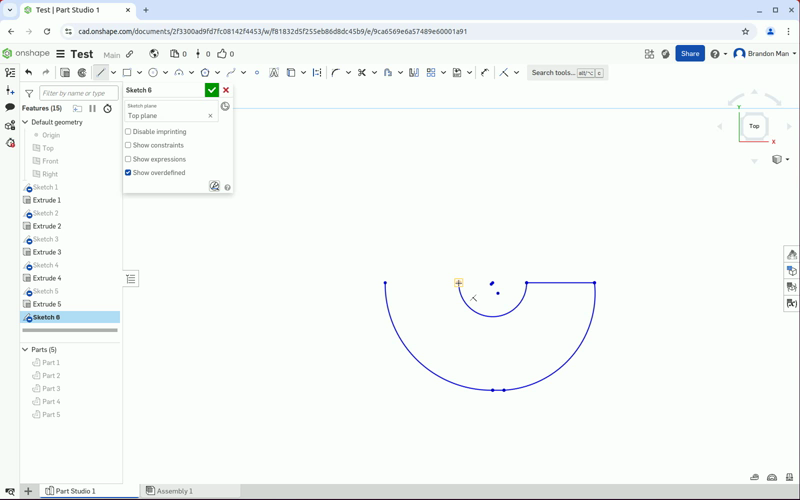
scroll(-6)
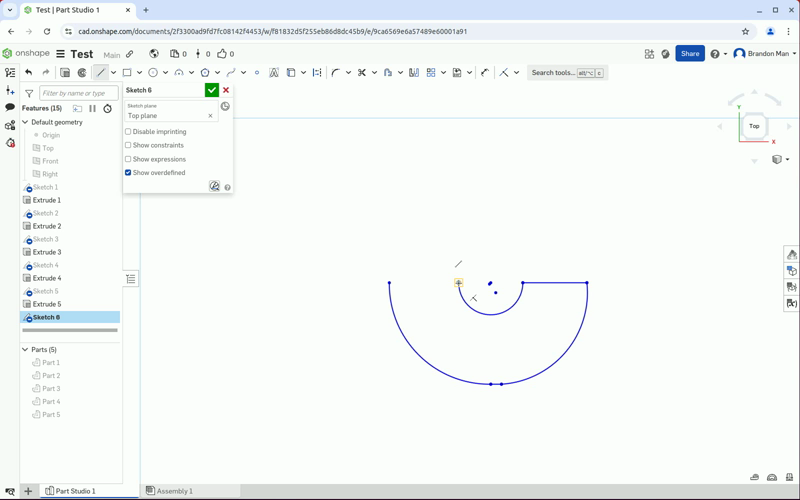
scroll(-6)
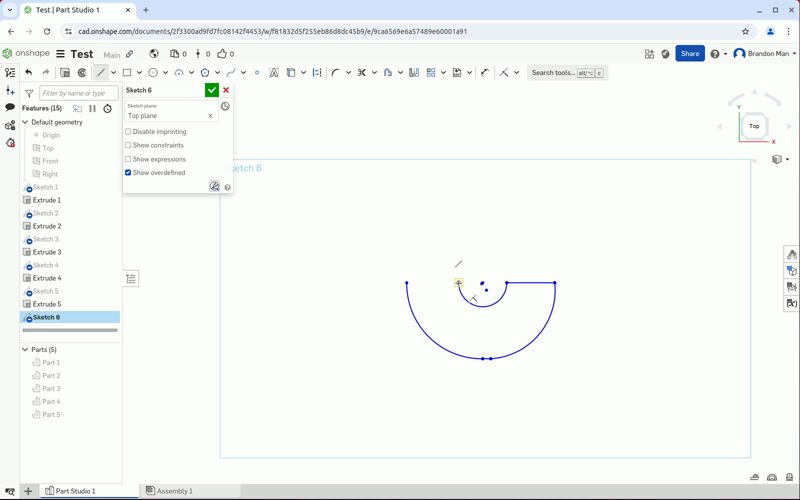
scroll(-6)
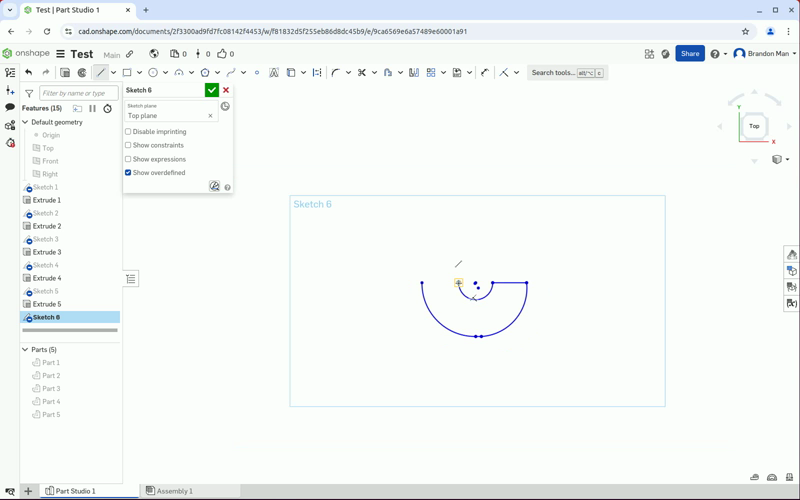
scroll(-6)
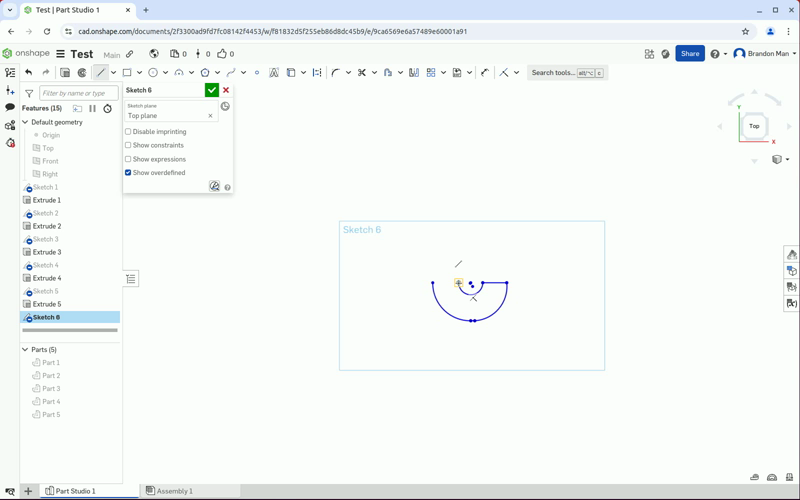
scroll(-6)
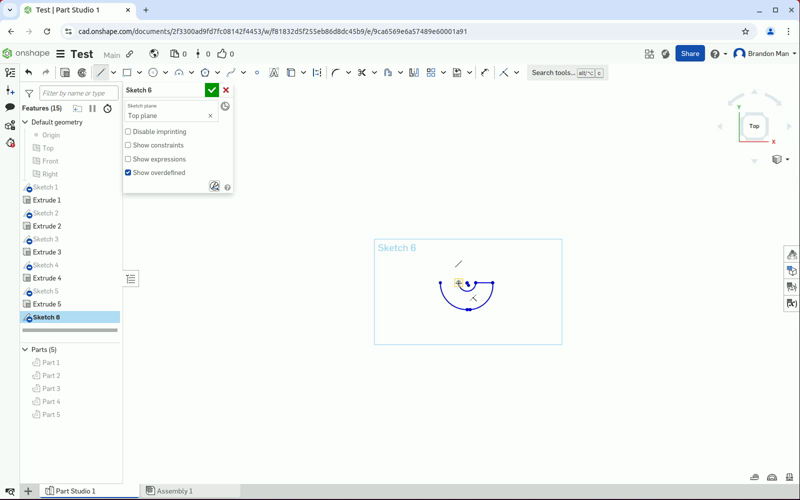
scroll(-6)
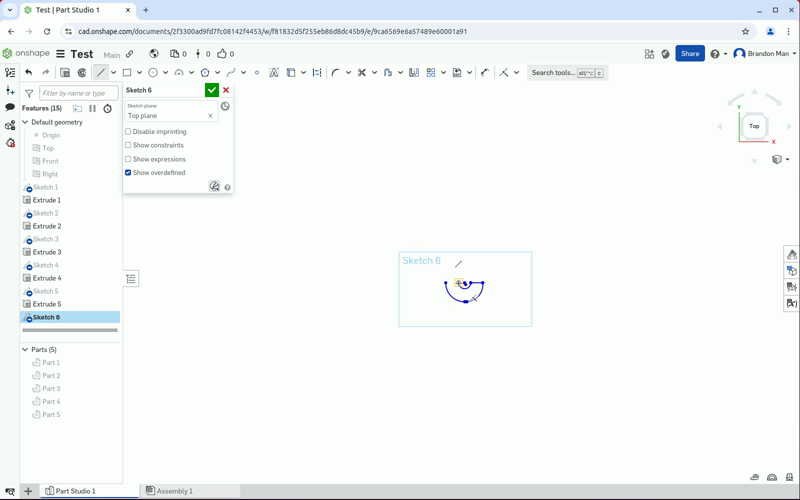
scroll(-6)
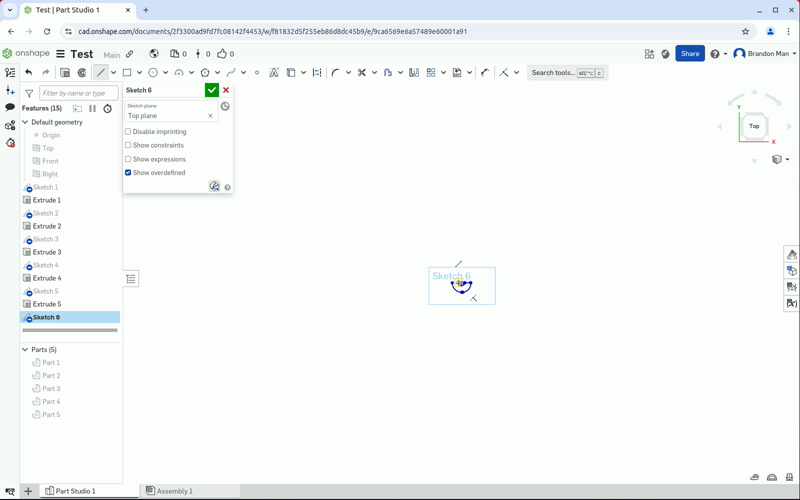
mouse_move(488, 282)
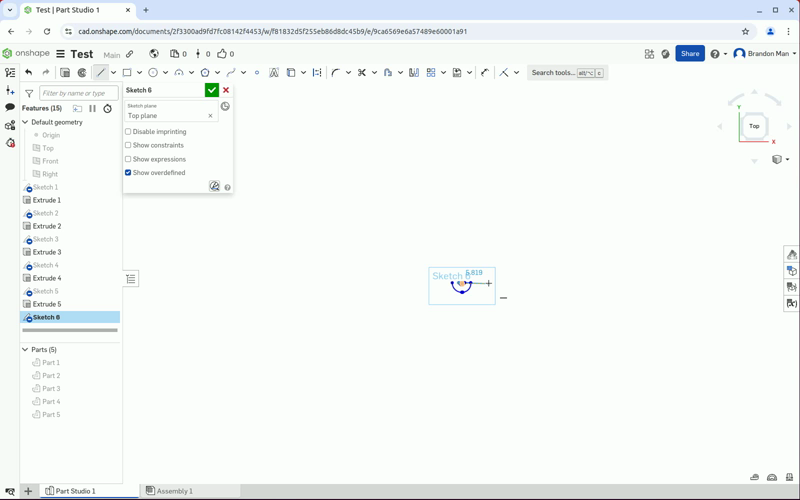
key_down(shift)
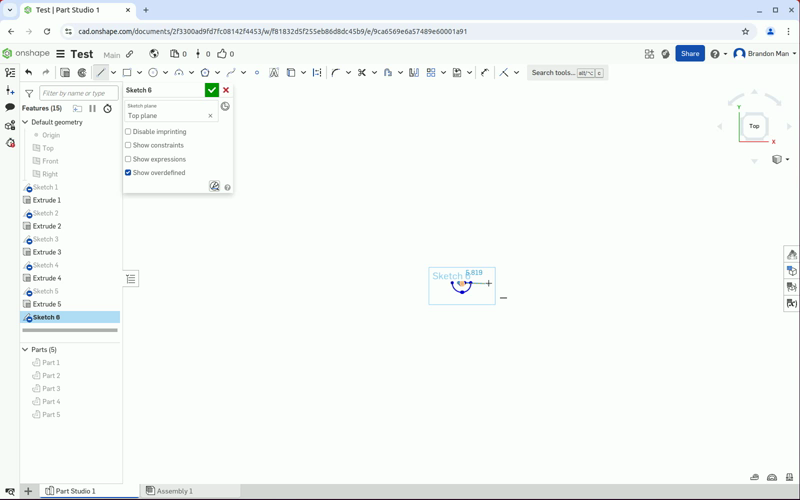
mouse_move(452, 282)
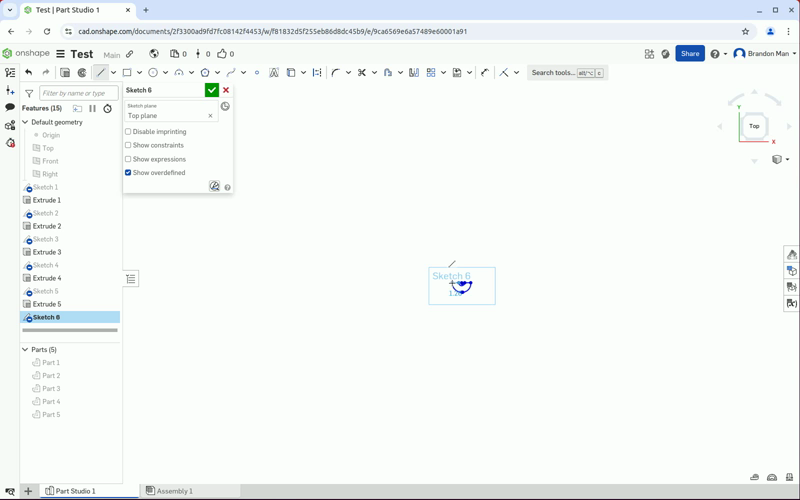
scroll(6)
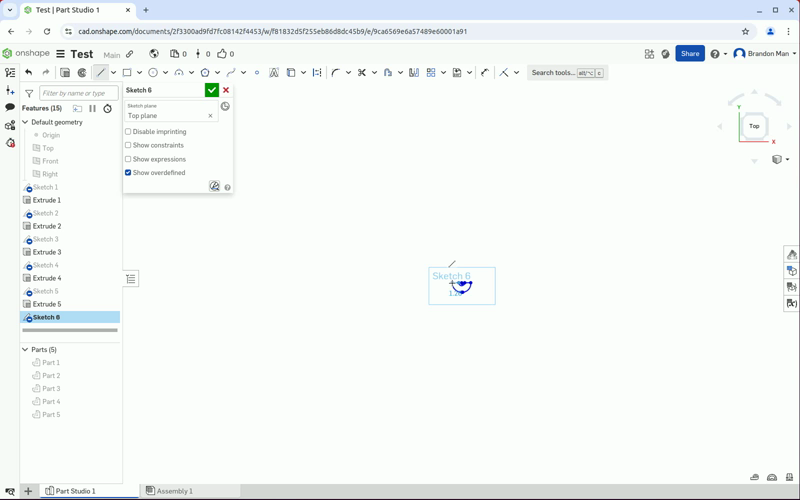
scroll(6)
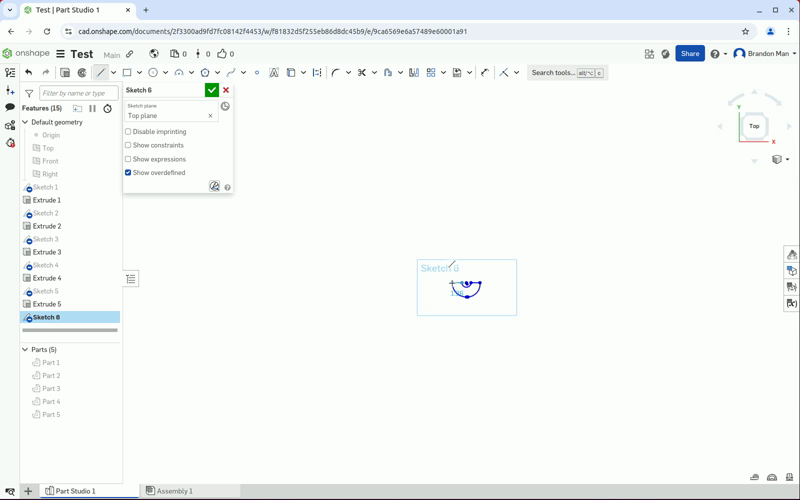
scroll(6)
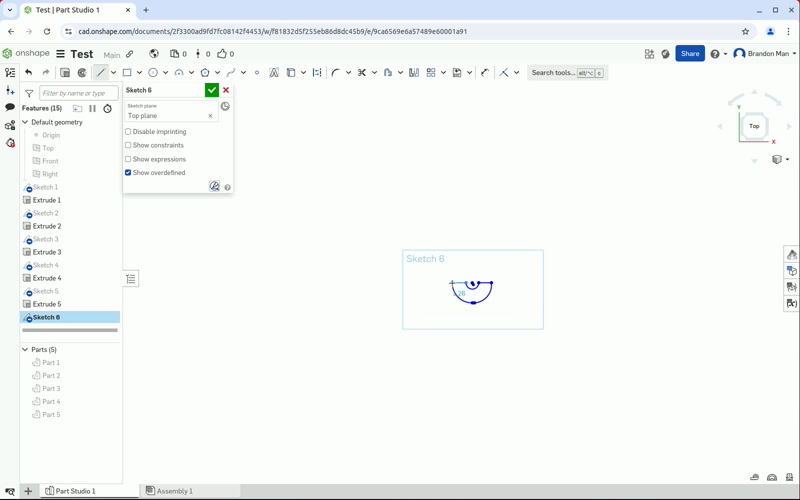
scroll(6)
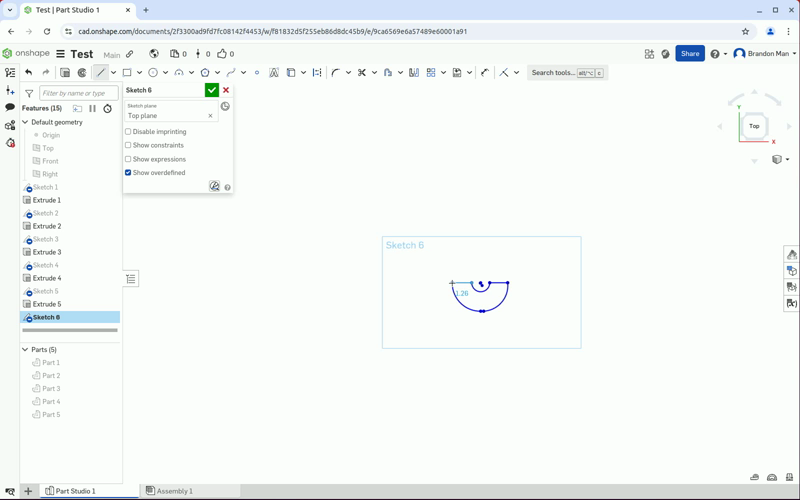
scroll(6)
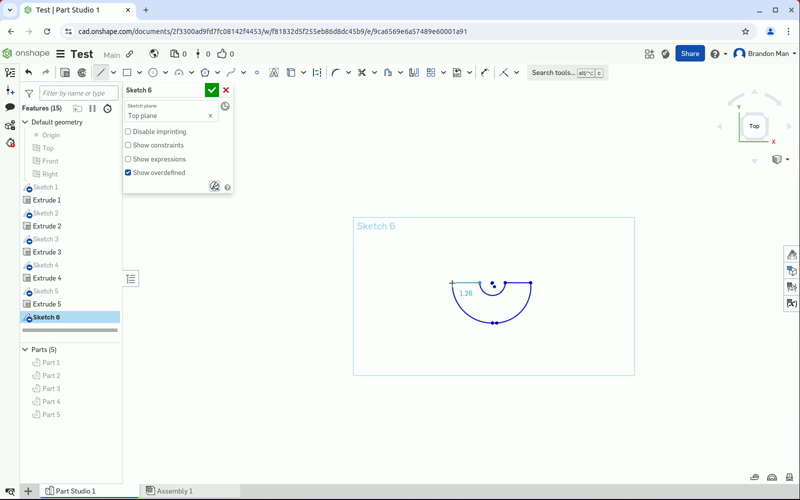
scroll(6)
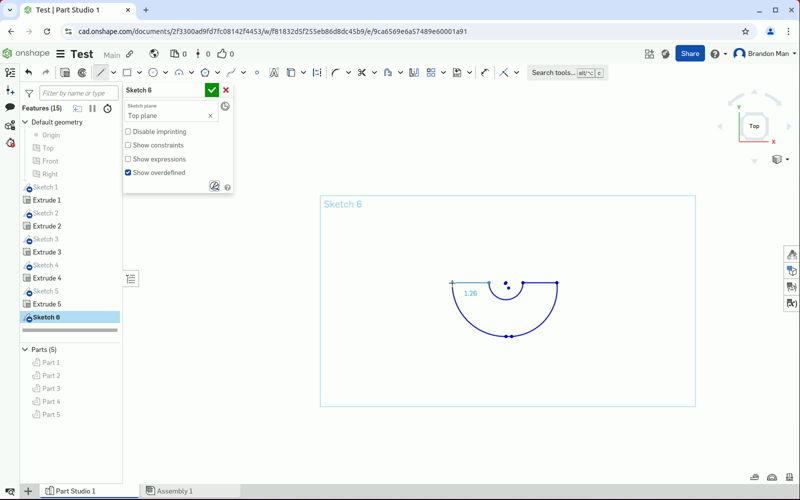
scroll(6)
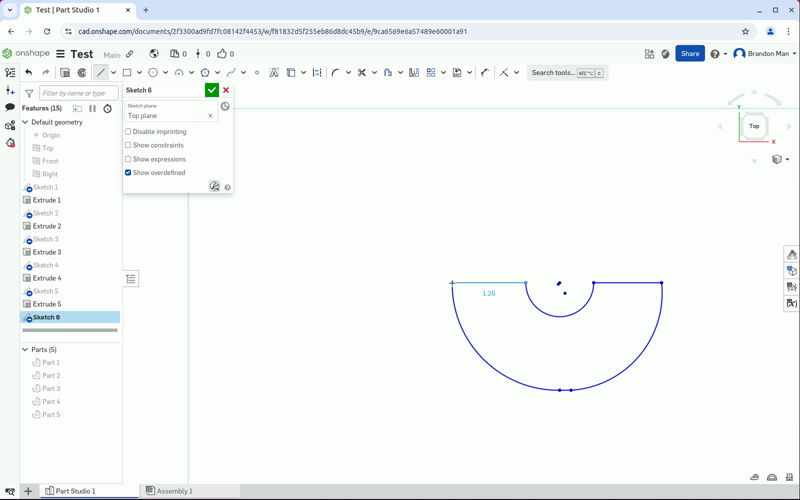
key_up(shift)
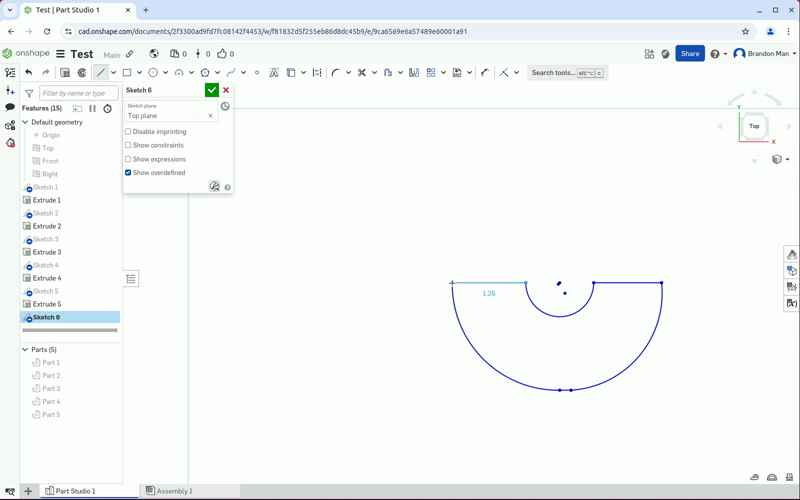
click(452, 282)
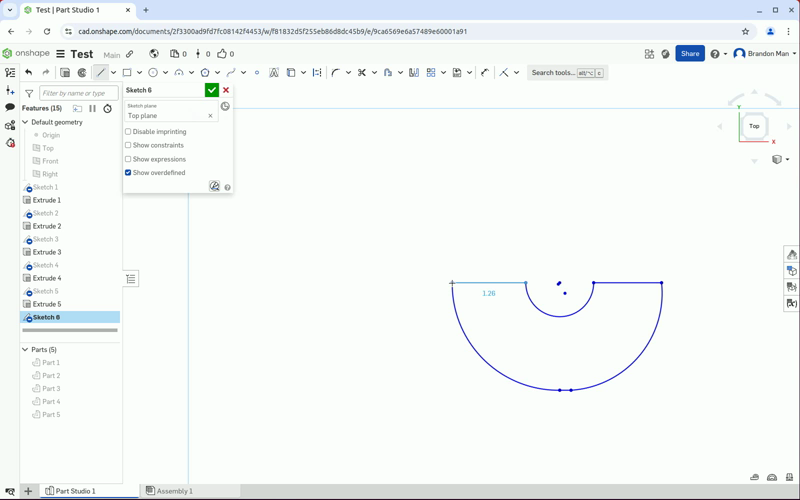
scroll(-6)
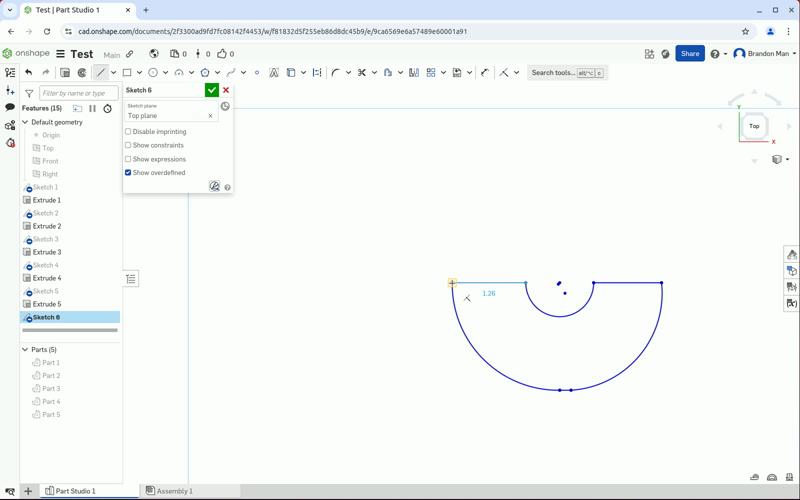
scroll(-6)
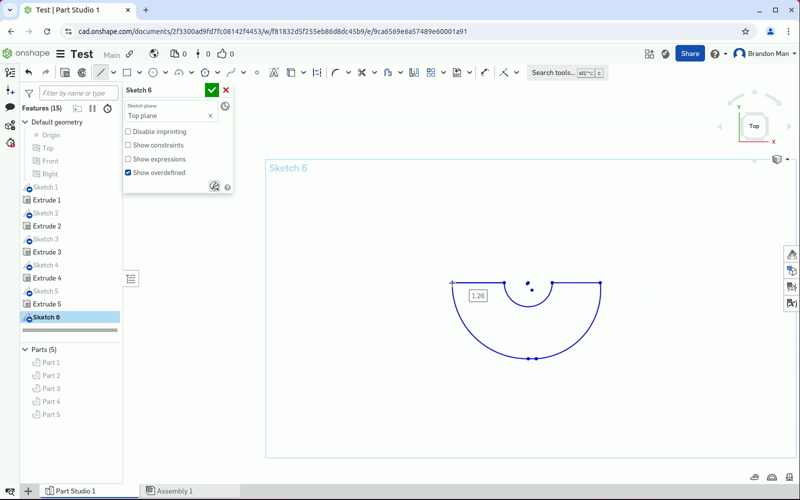
scroll(-6)
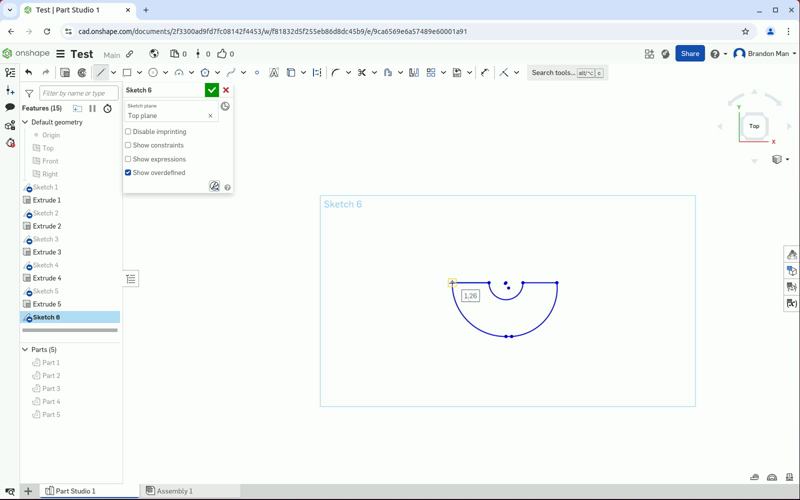
scroll(-6)
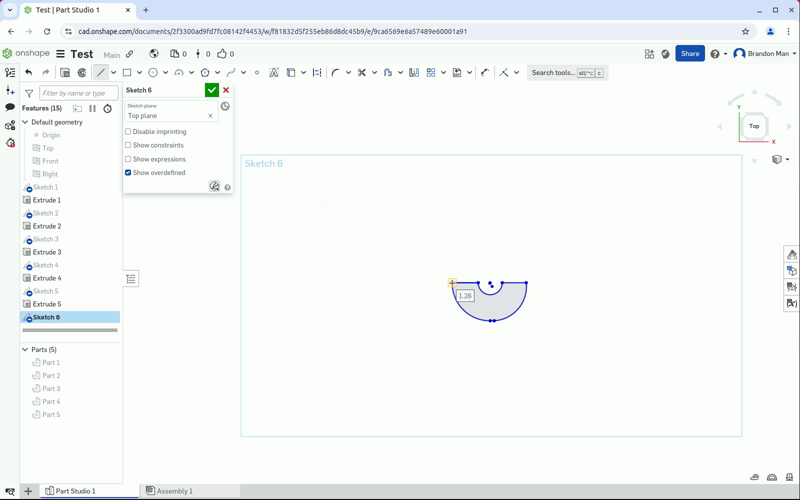
scroll(-6)
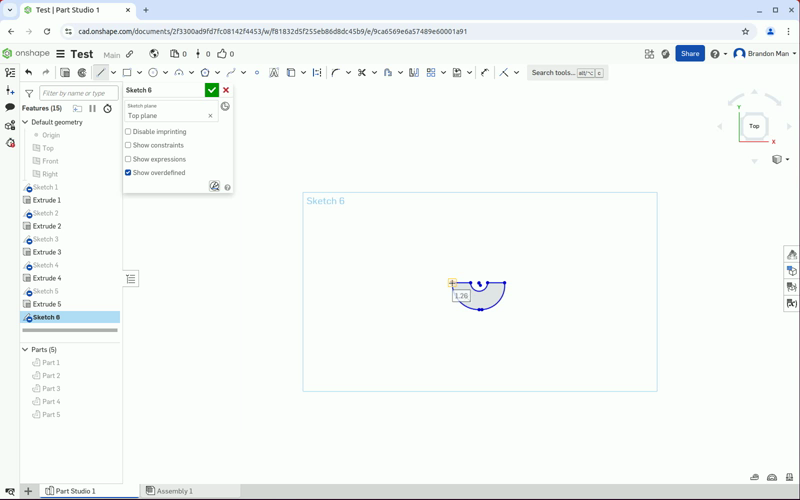
scroll(-6)
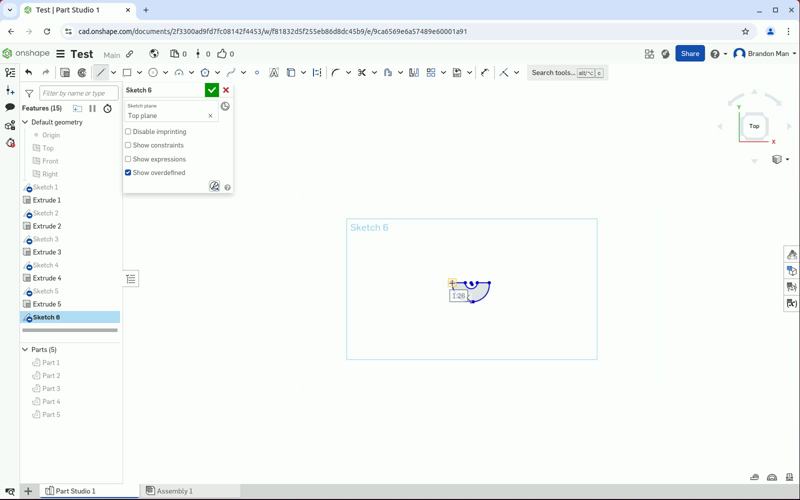
scroll(-6)
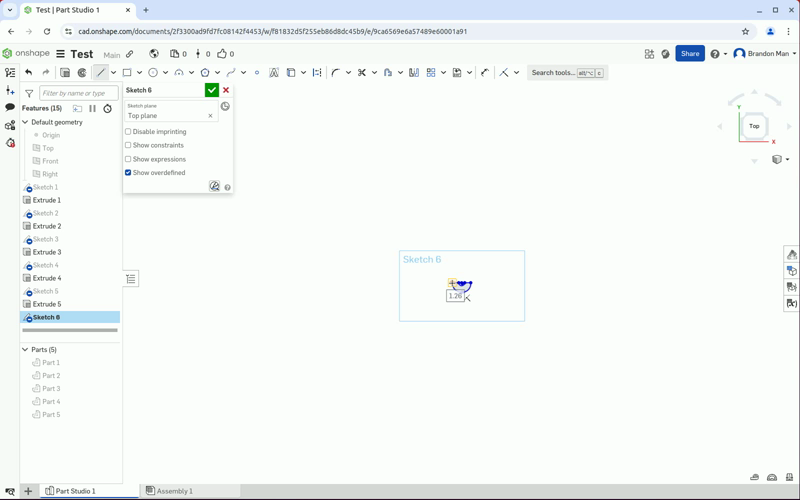
key(esc)
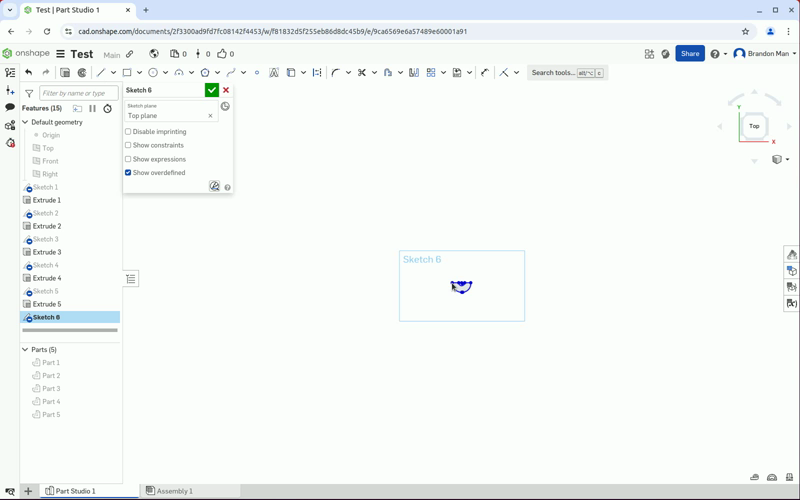
mouse_move(459, 284)
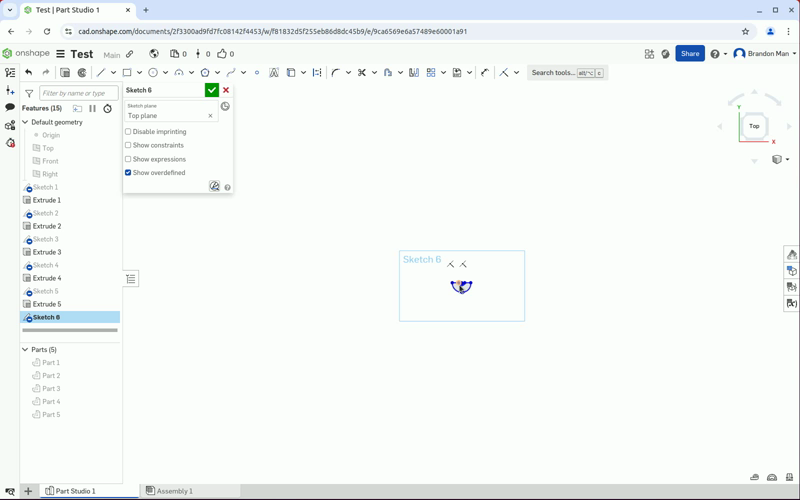
scroll(6)
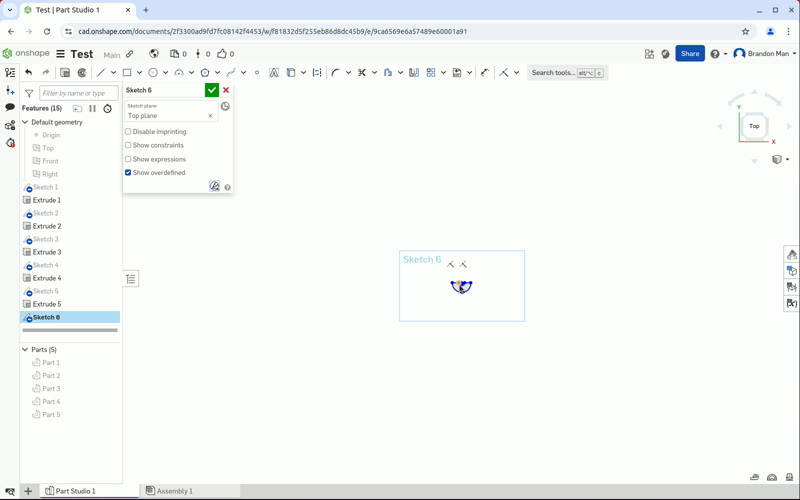
scroll(6)
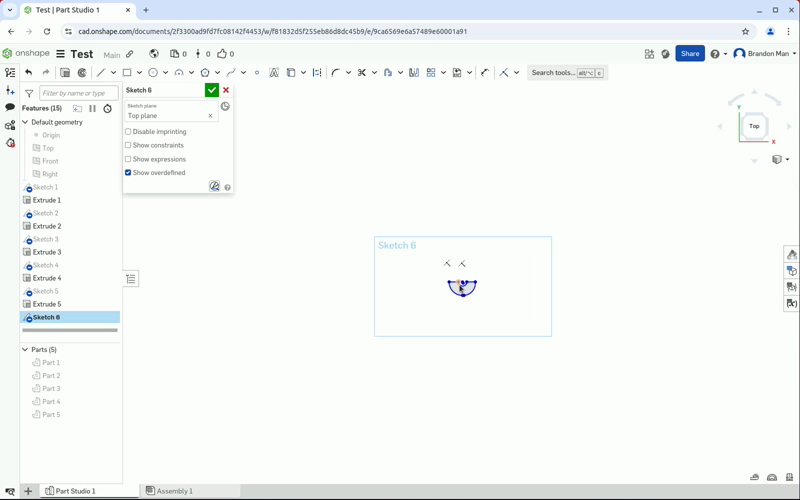
scroll(6)
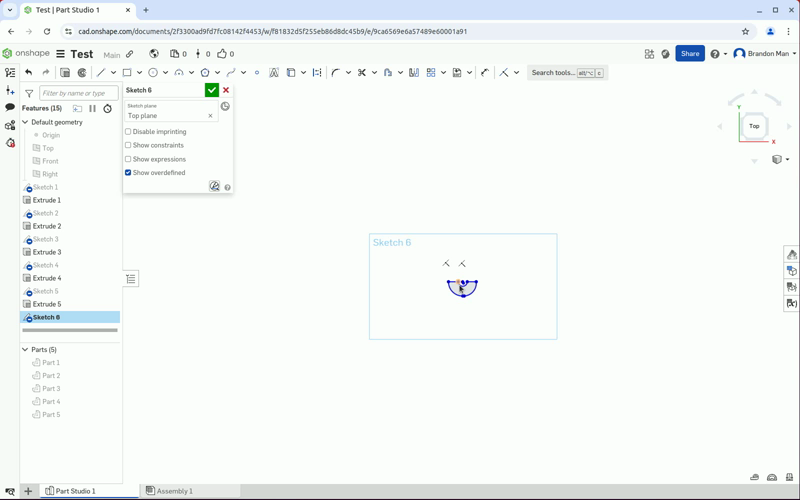
scroll(6)
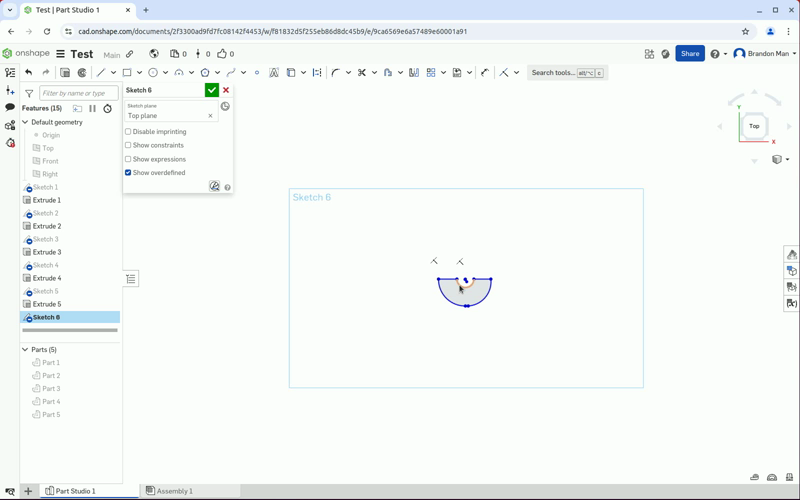
scroll(6)
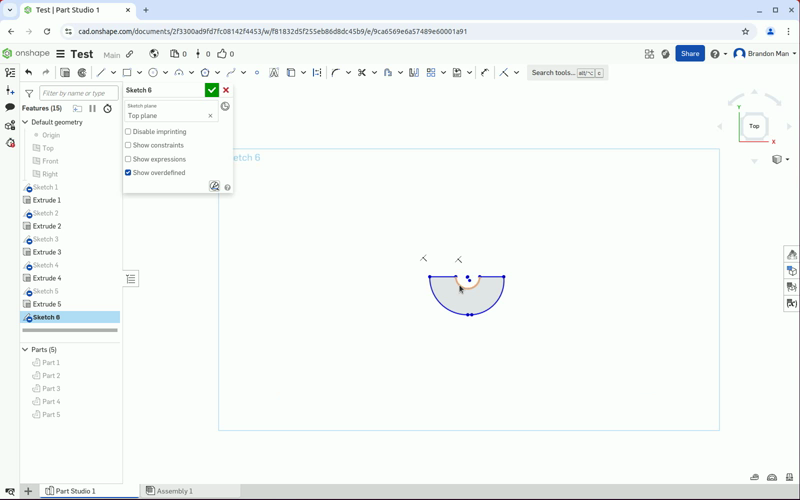
scroll(6)
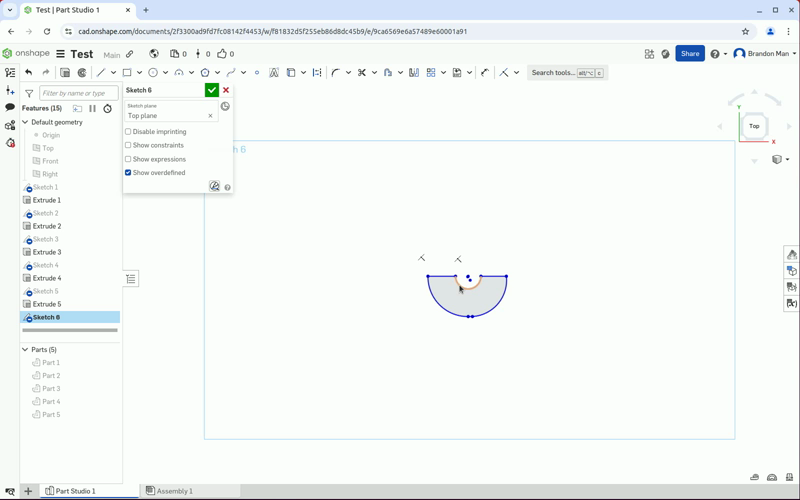
scroll(6)
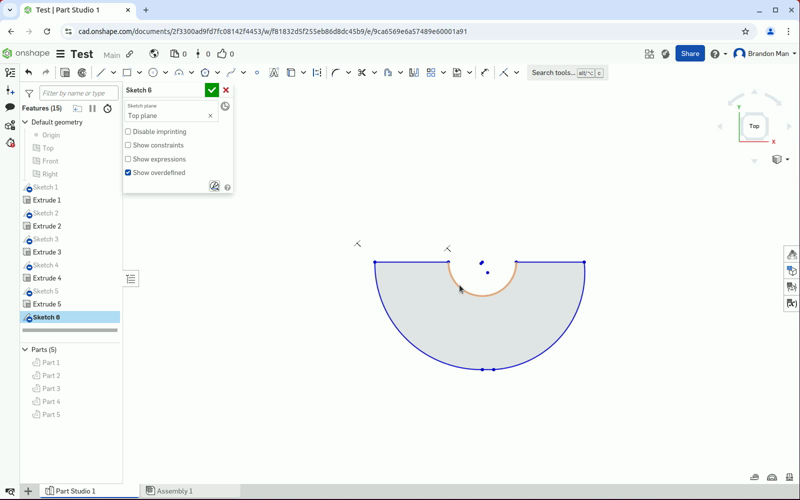
click(459, 284)
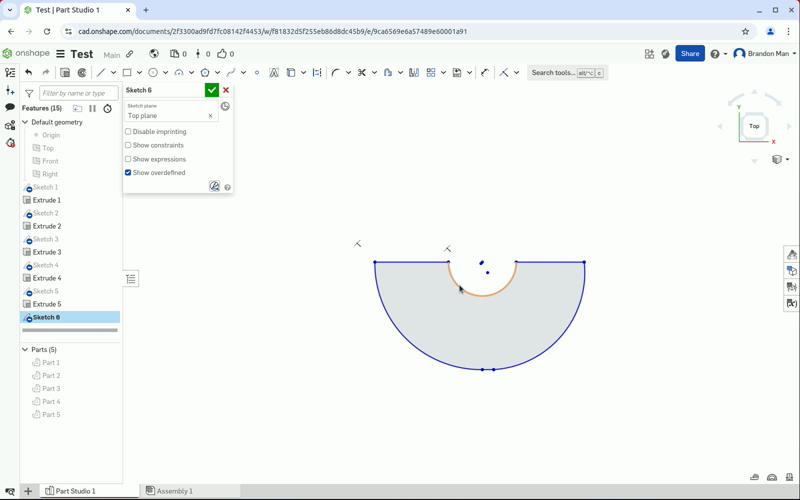
scroll(-6)
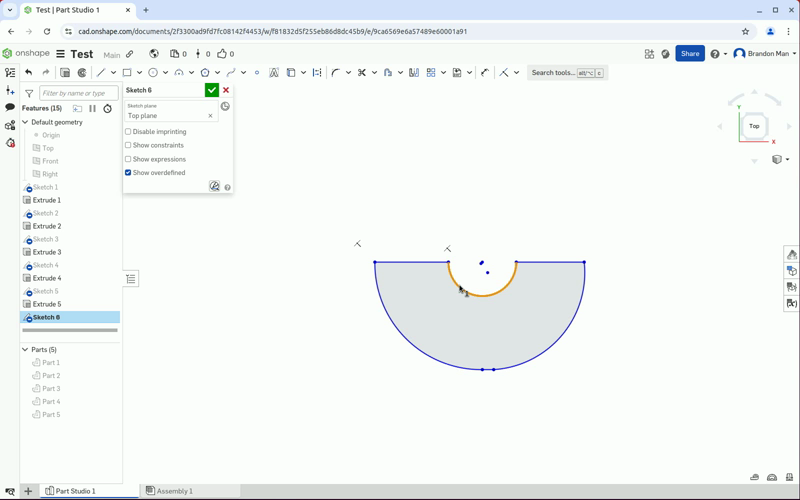
scroll(-6)
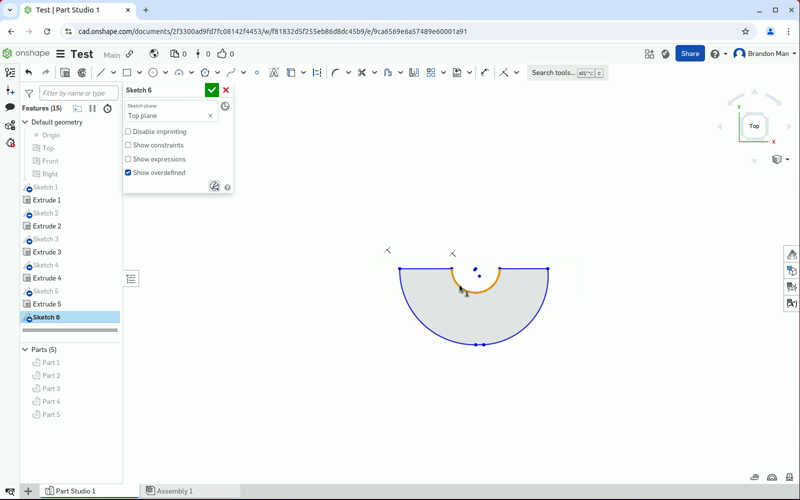
scroll(-6)
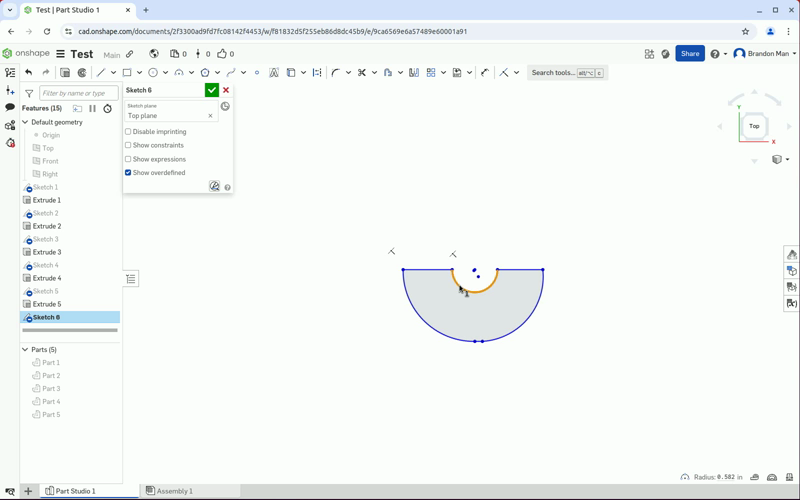
scroll(-6)
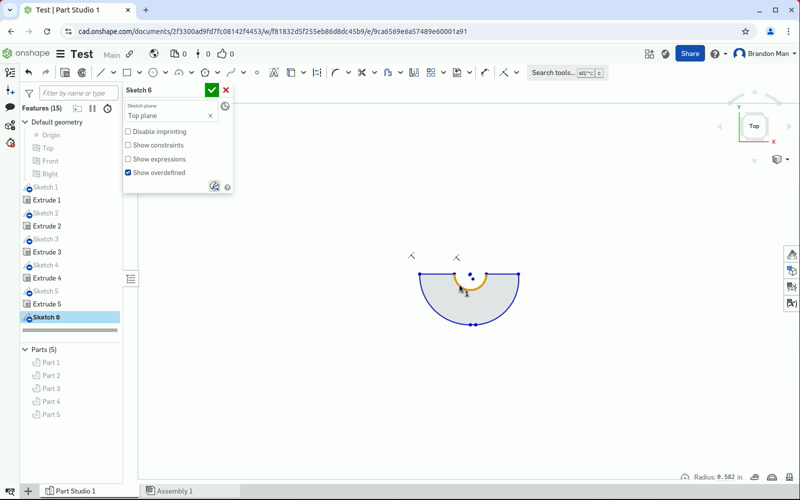
scroll(-6)
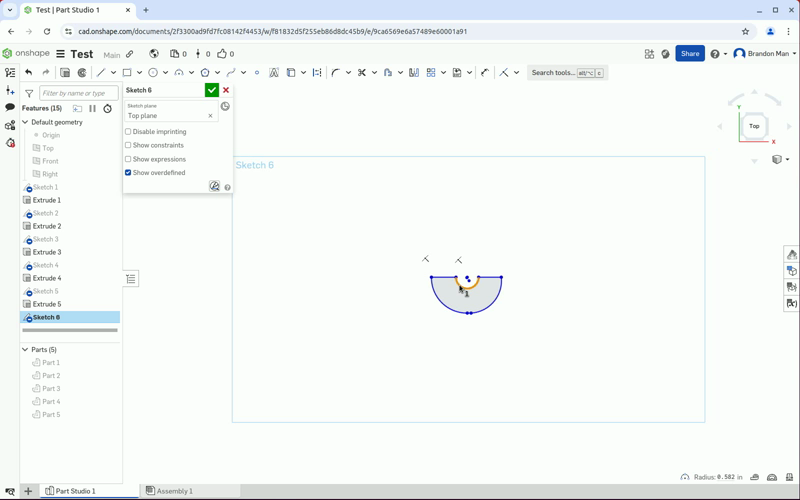
scroll(-6)
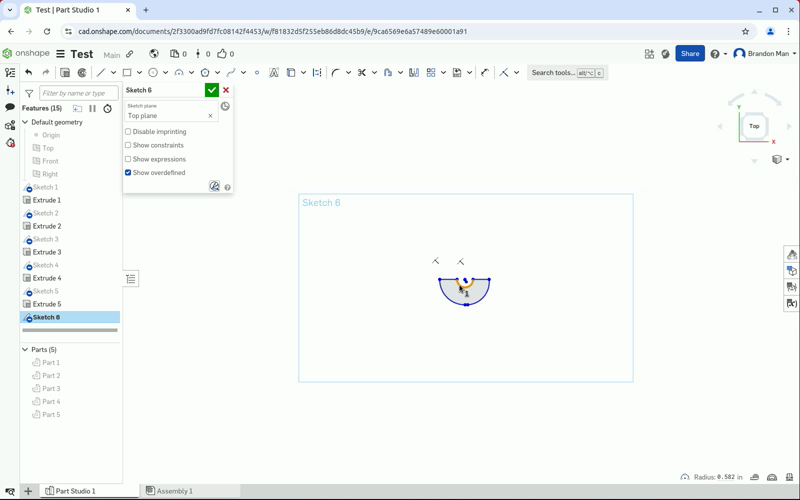
scroll(-6)
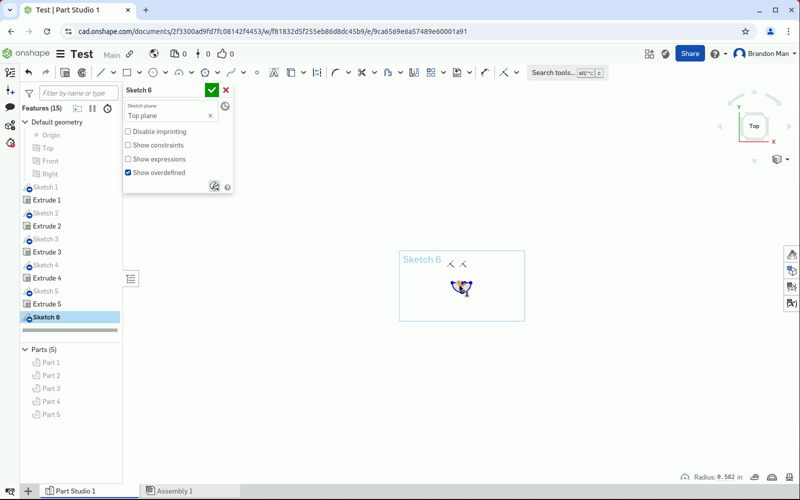
mouse_move(73, 352)
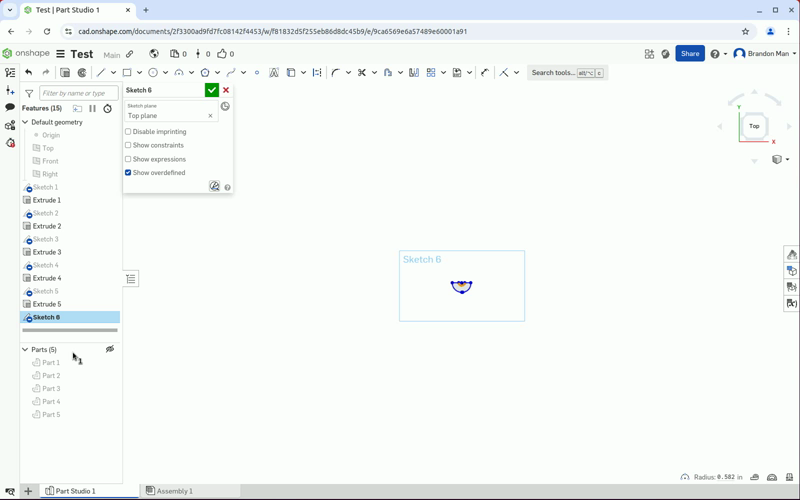
key(shift+y)
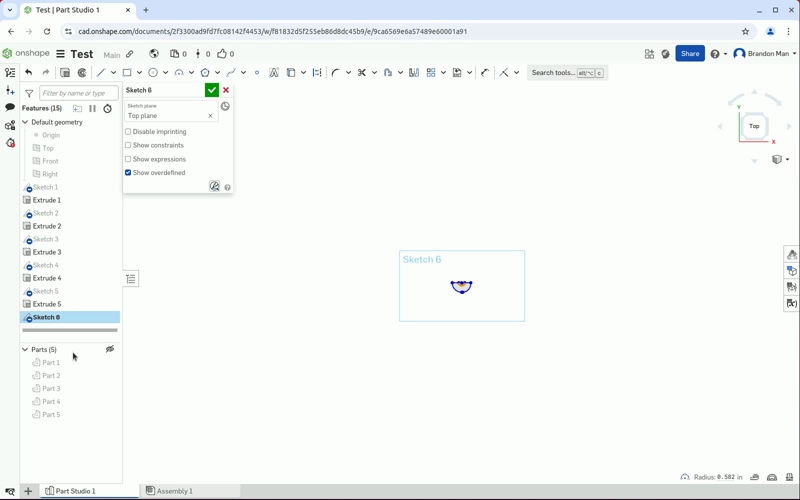
key(shift+e)
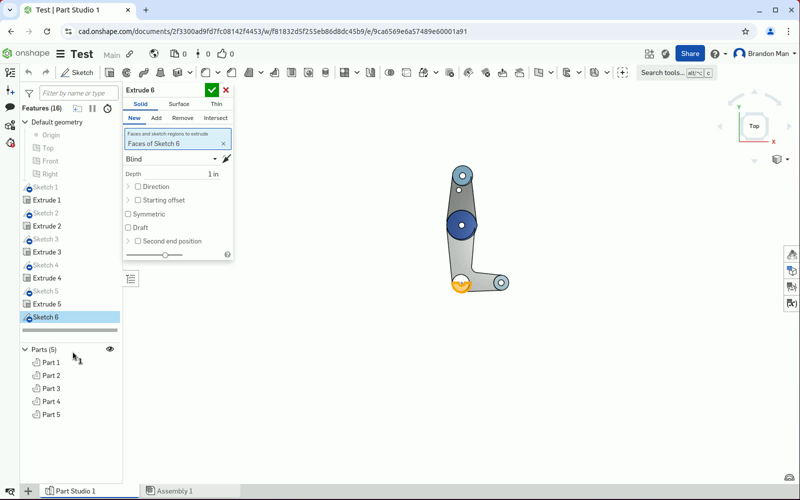
mouse_move(143, 106)
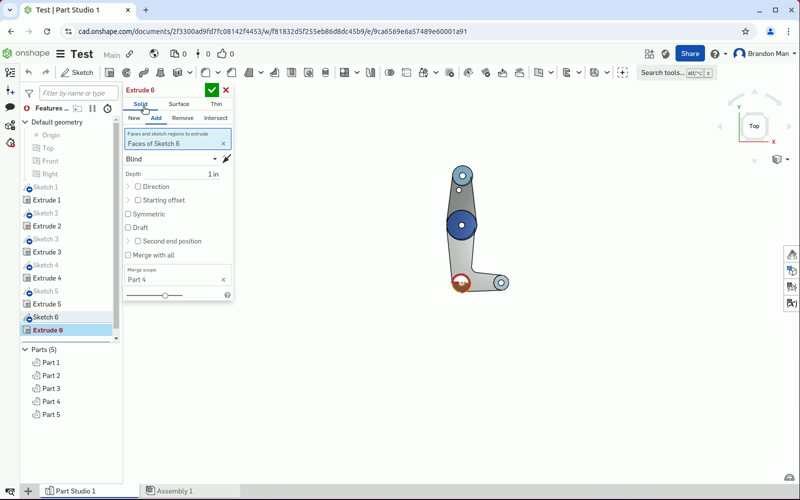
click(143, 106)
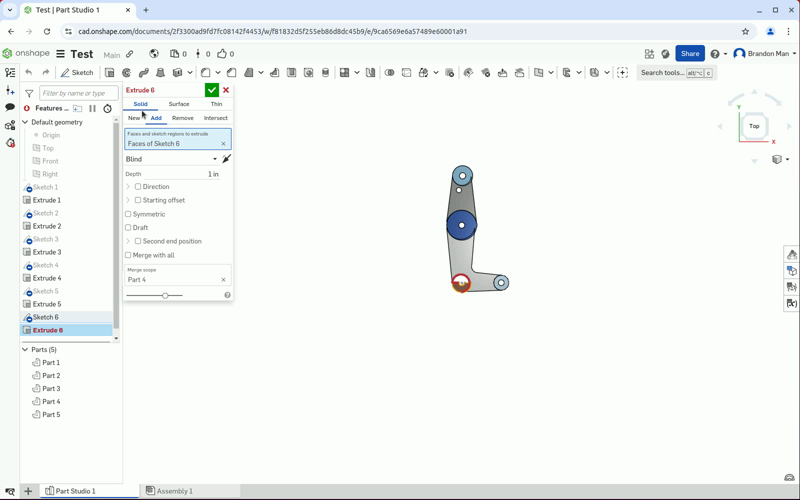
mouse_move(137, 120)
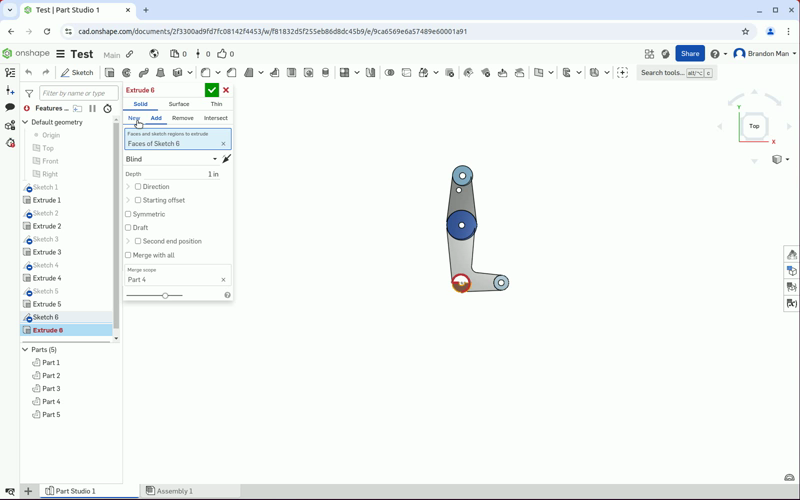
click(137, 120)
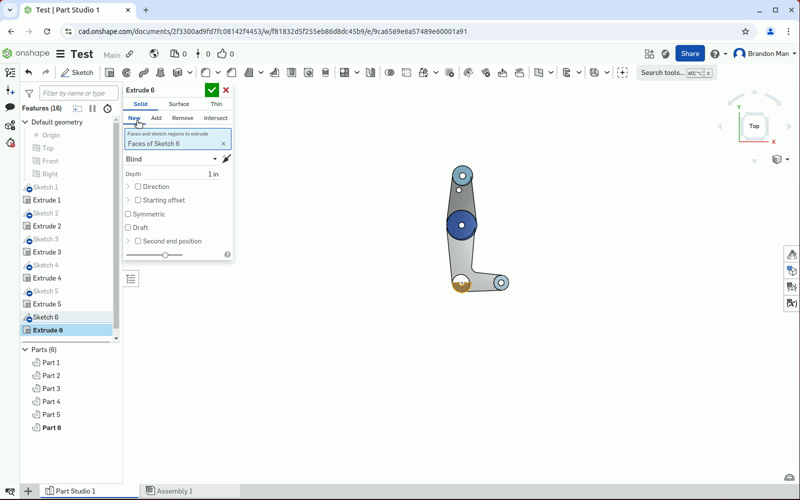
key(tab, 4)
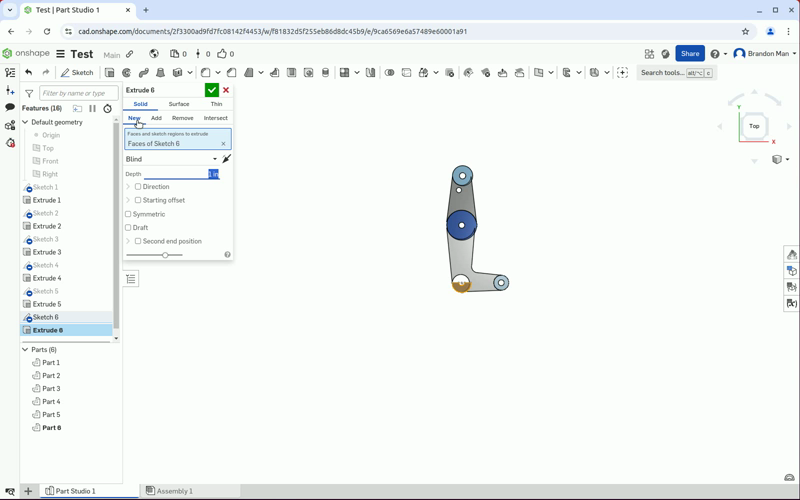
text(0.481)
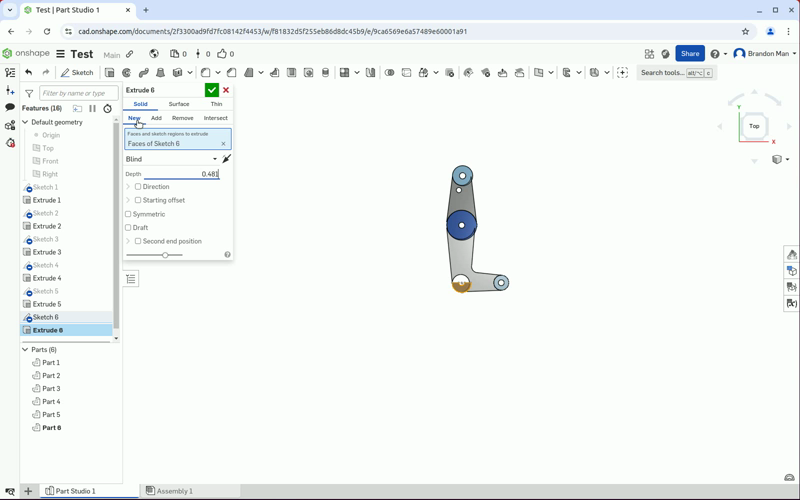
key(enter)
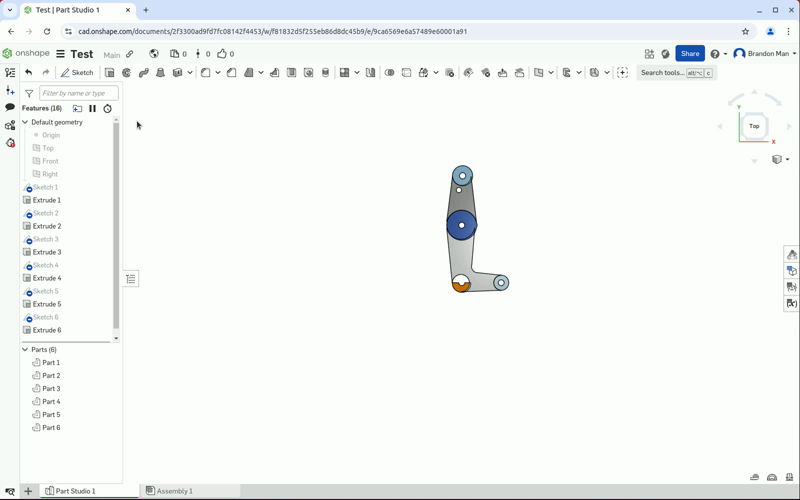
key(shift+h)
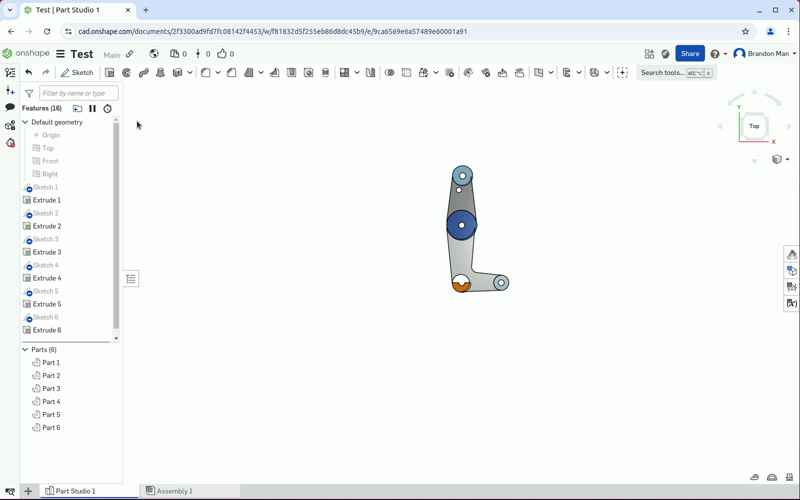
key(shift+h)
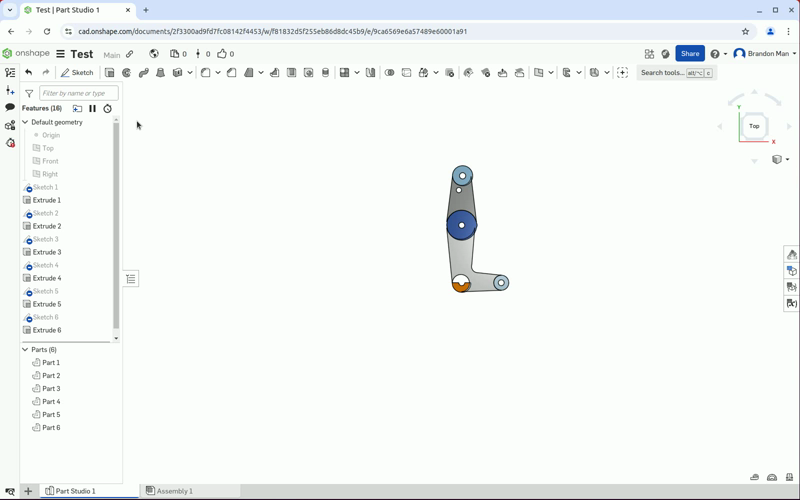
mouse_move(69, 189)
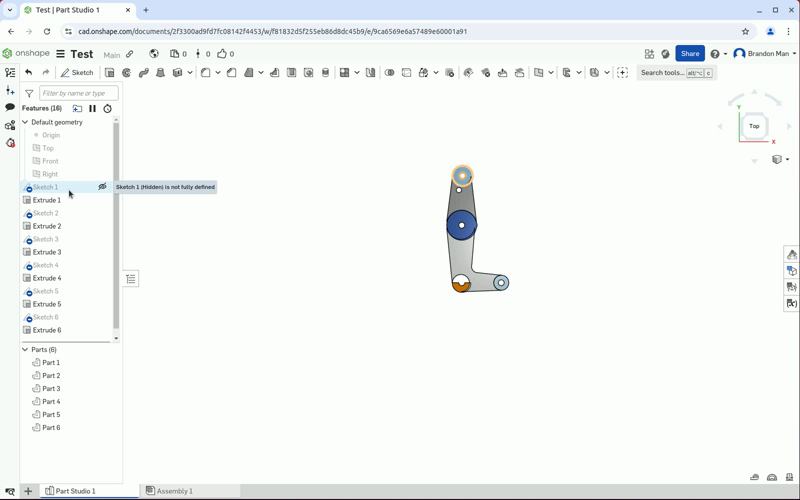
click(69, 189)
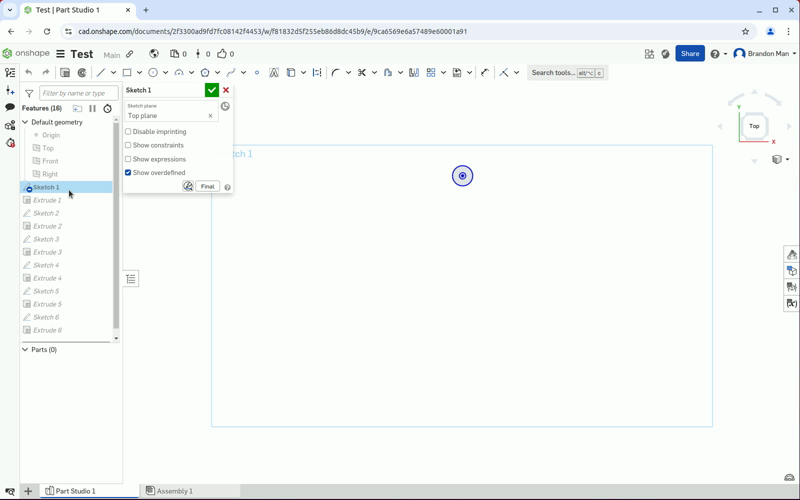
mouse_move(229, 92)
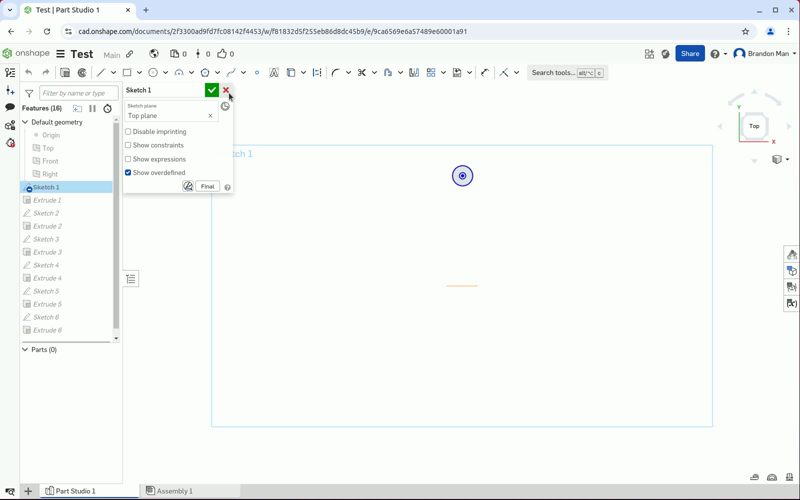
click(229, 92)
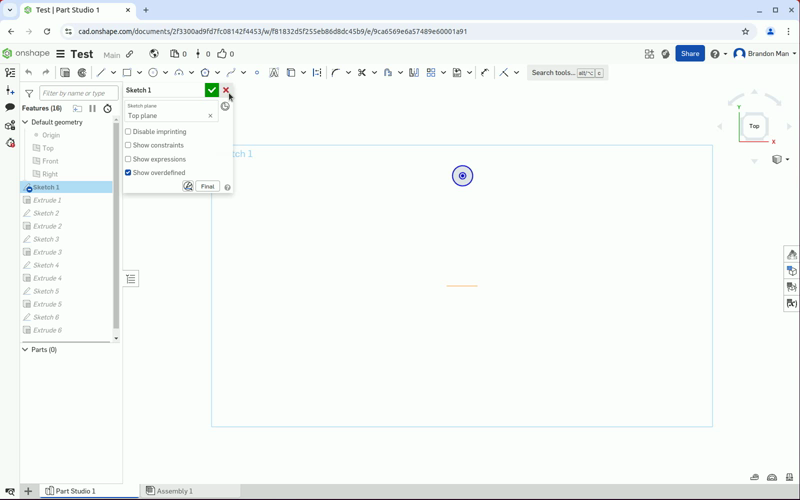
key(shift+s)
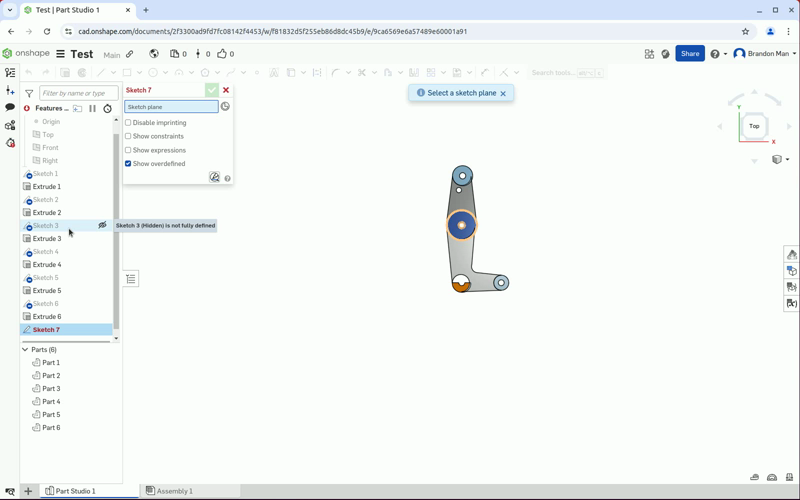
scroll(3)
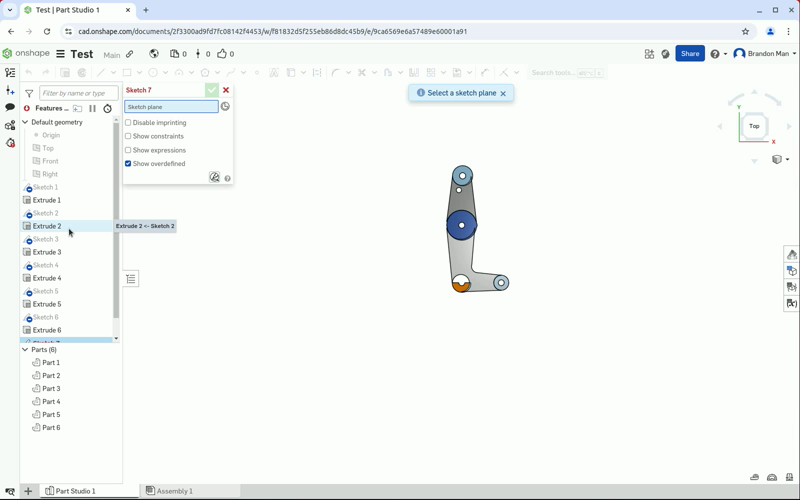
mouse_move(69, 150)
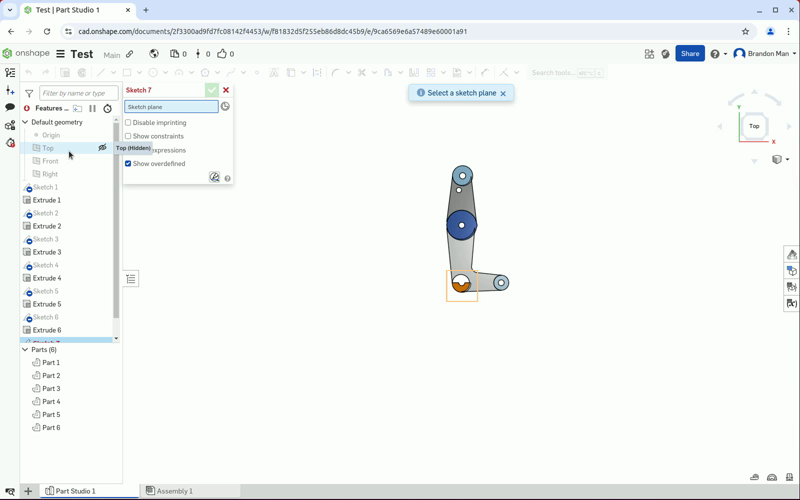
click(69, 150)
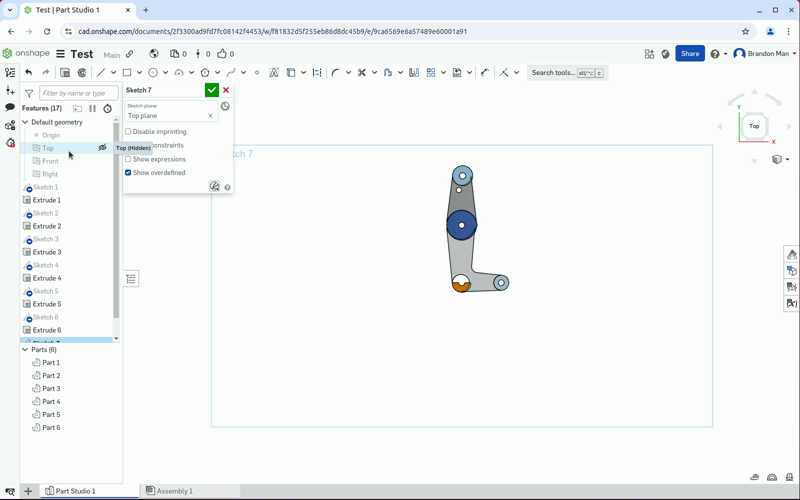
mouse_move(73, 352)
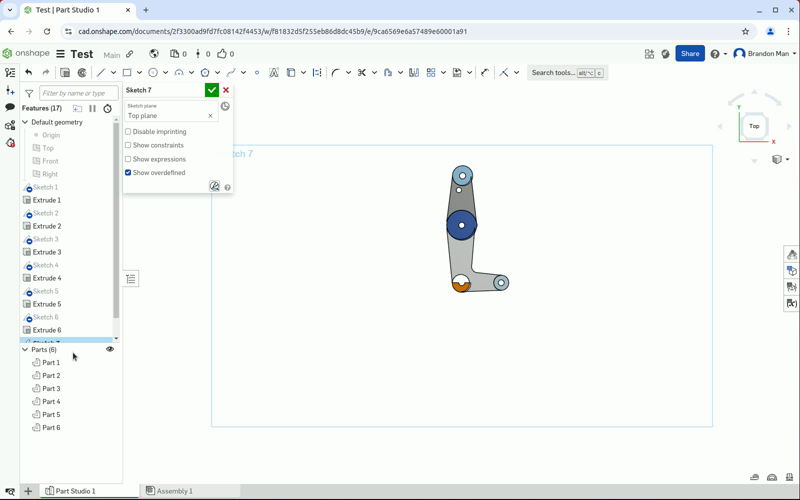
key(y)
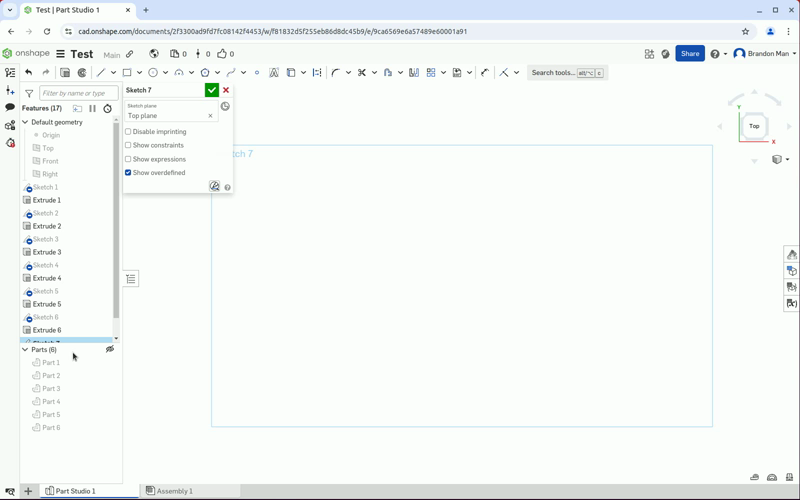
key(l)
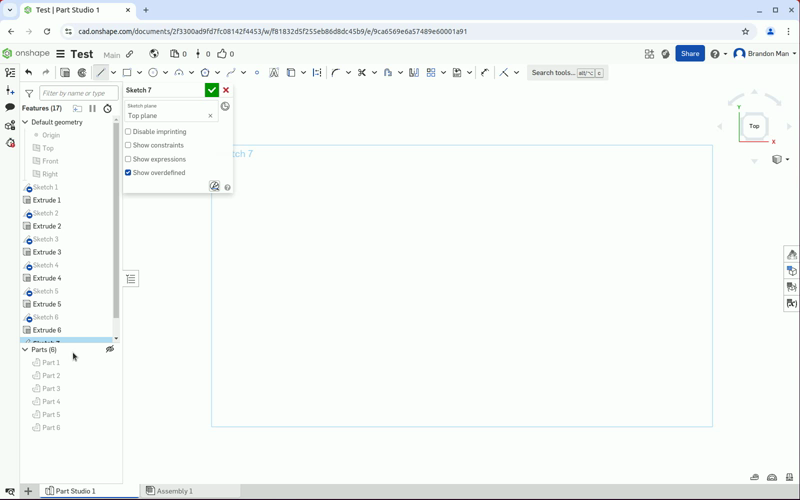
key_down(shift)
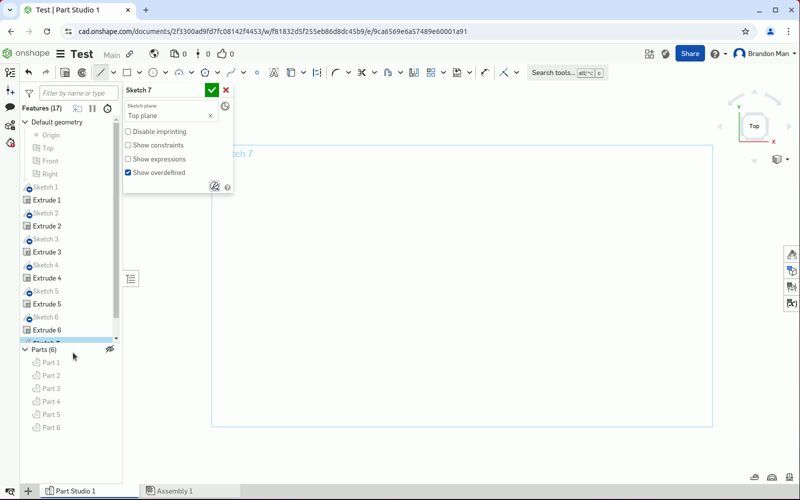
mouse_move(452, 282)
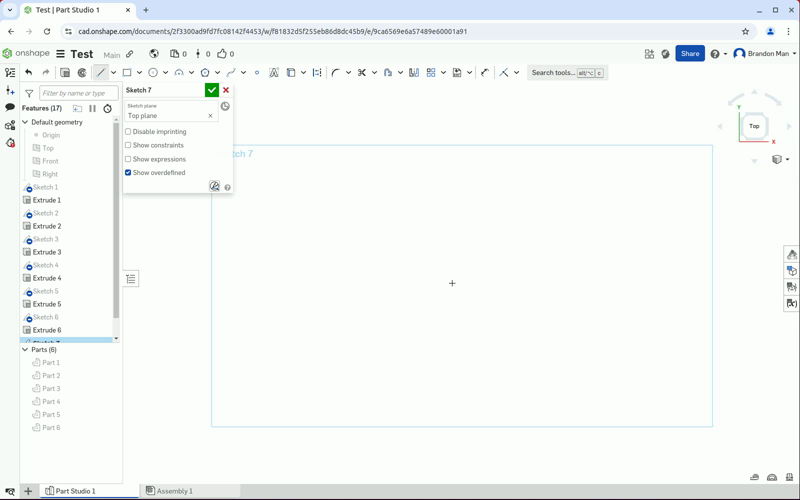
click(452, 282)
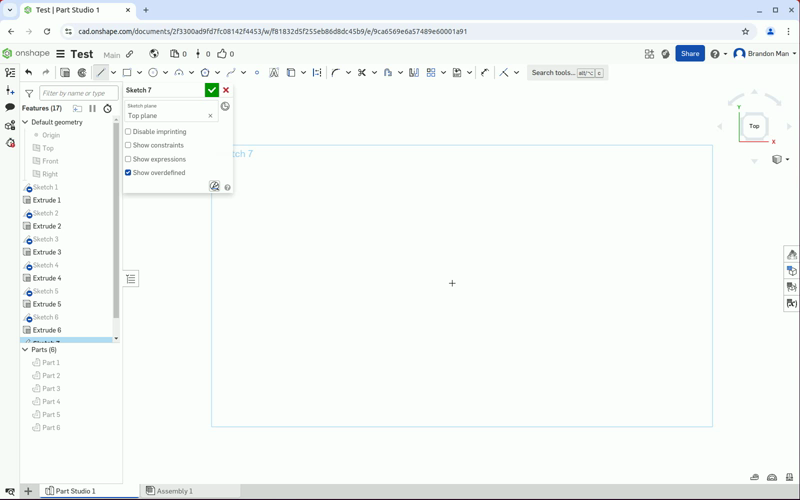
key_up(shift)
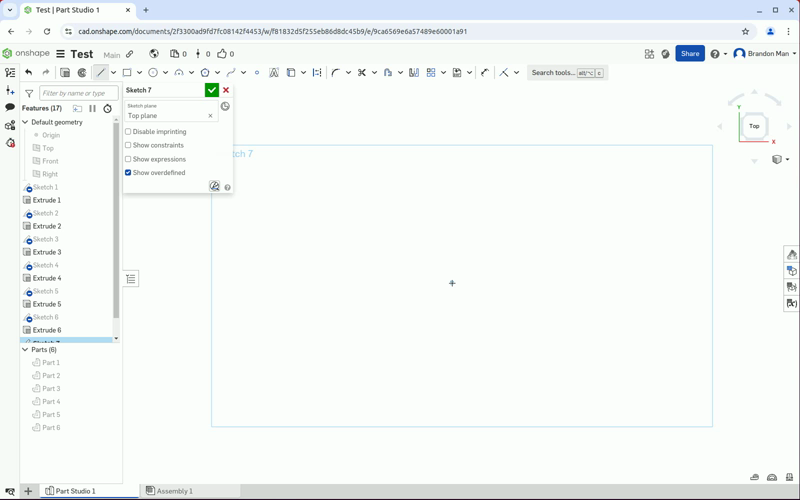
key_down(shift)
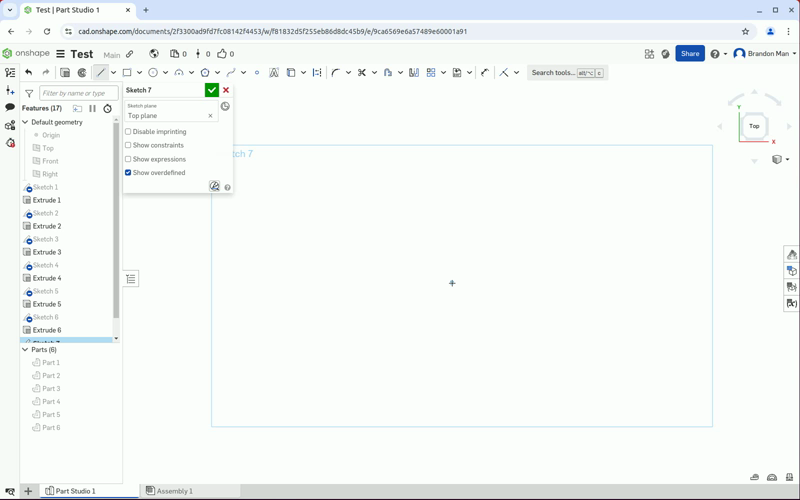
mouse_move(482, 282)
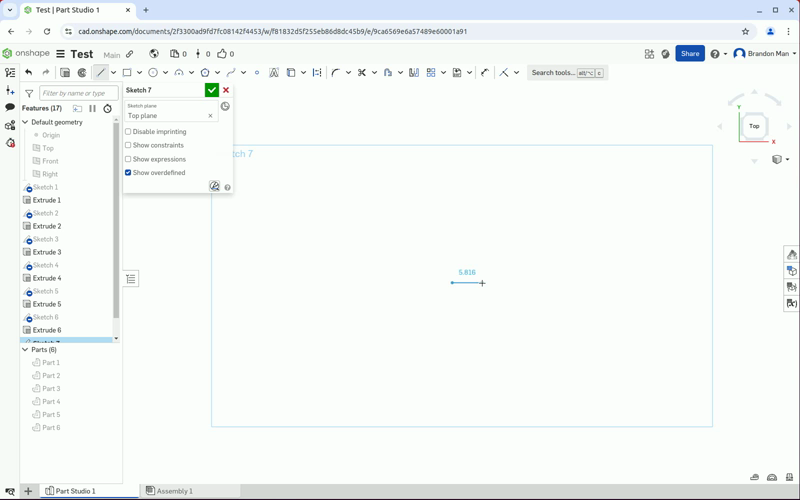
mouse_move(458, 282)
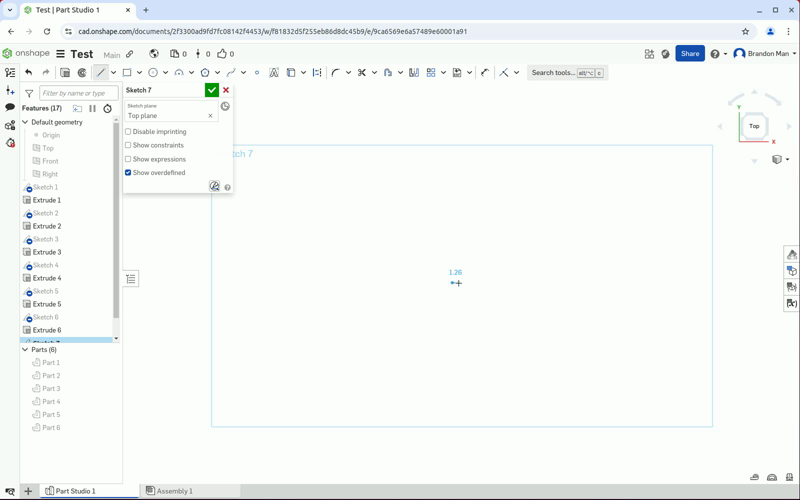
scroll(6)
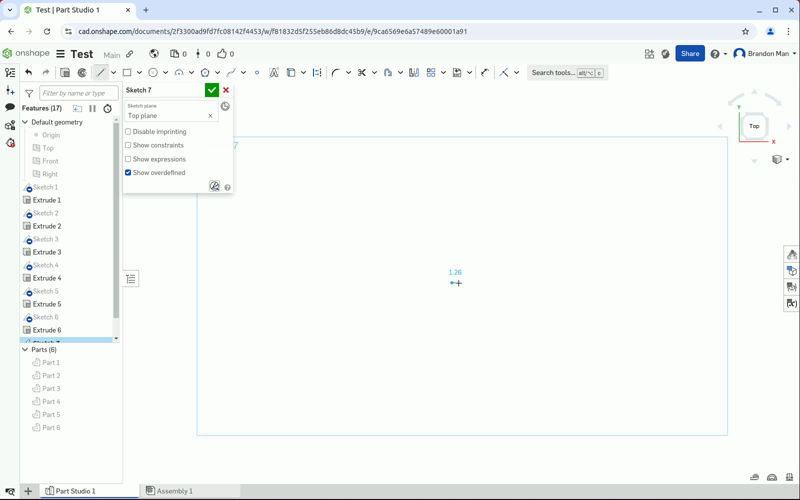
scroll(6)
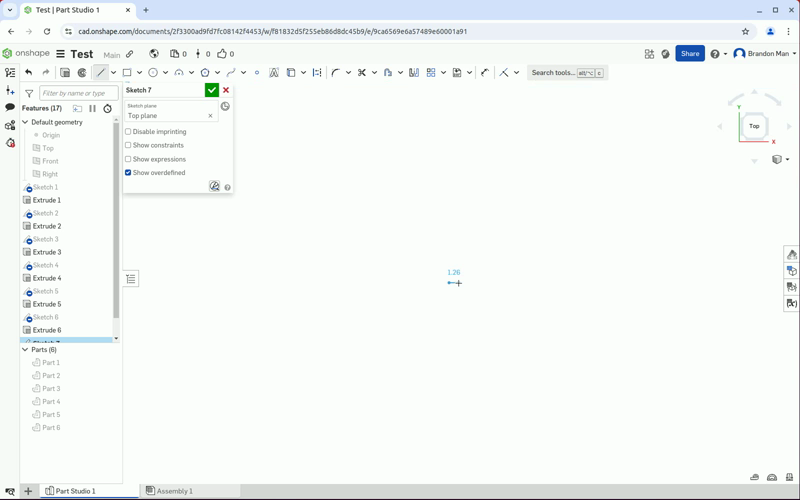
scroll(6)
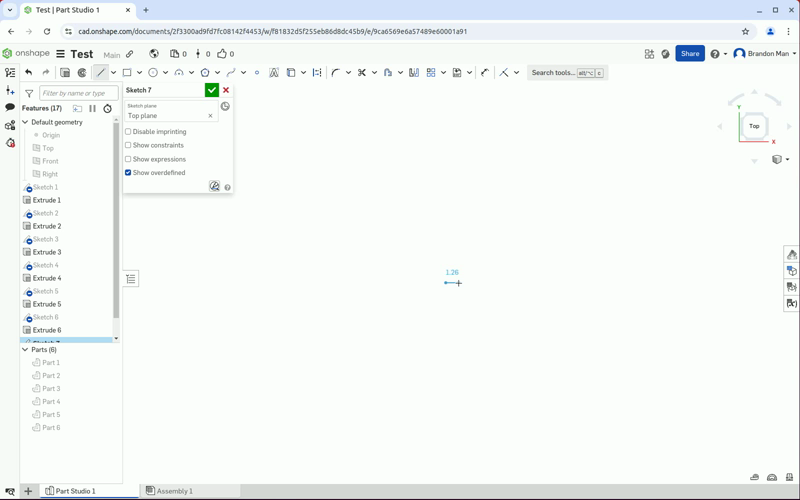
scroll(6)
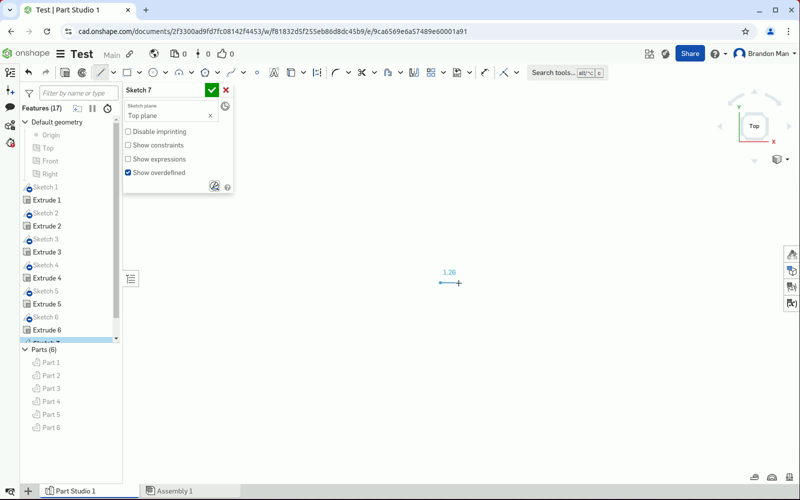
scroll(6)
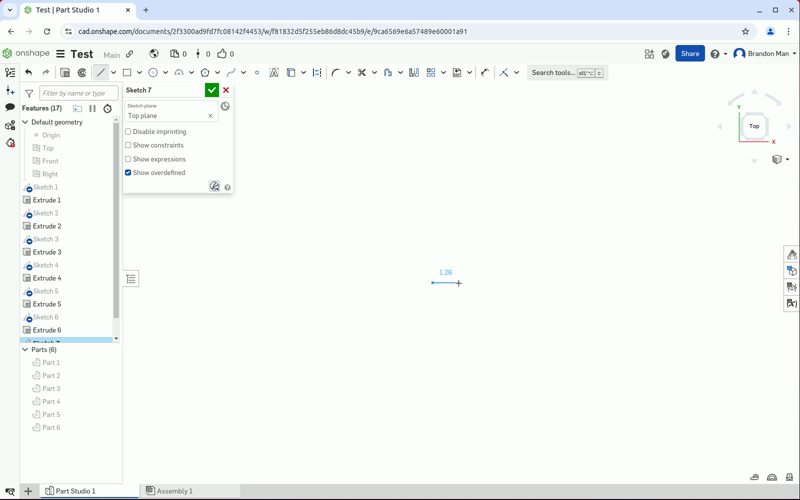
scroll(6)
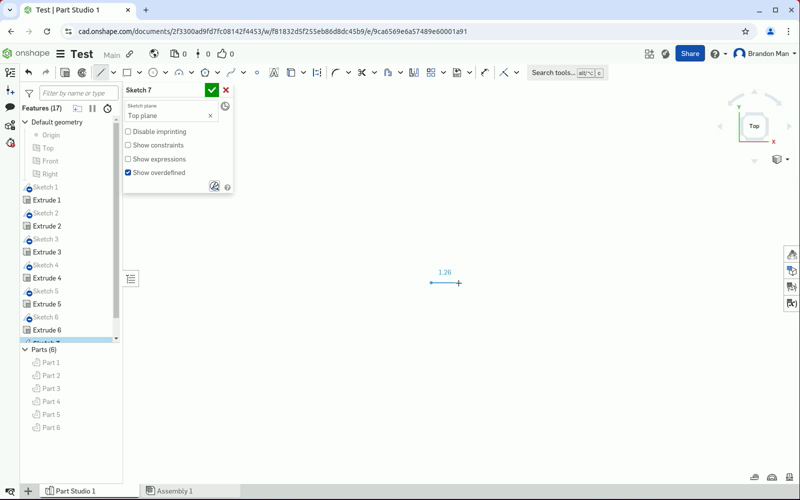
scroll(6)
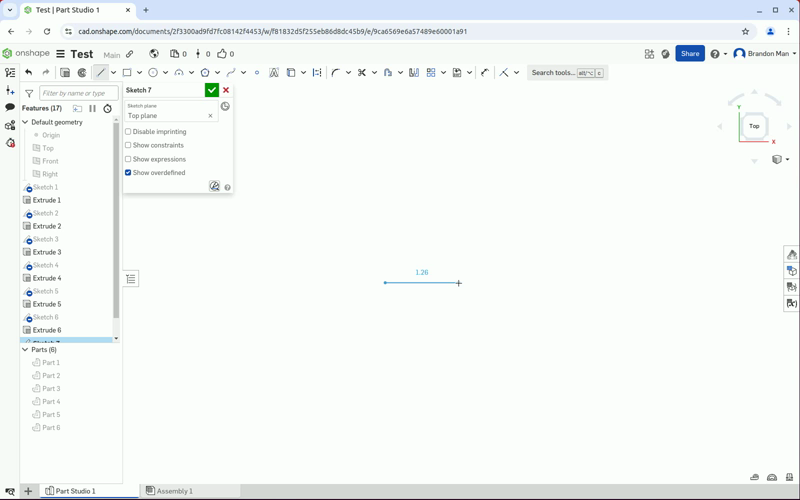
click(458, 282)
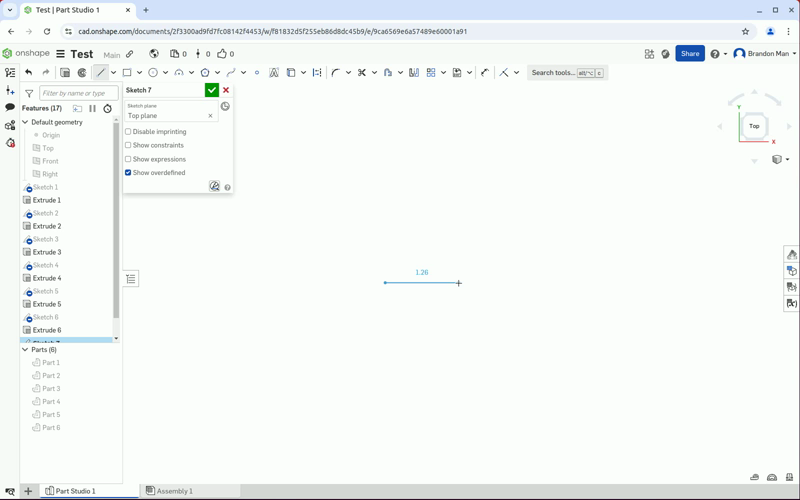
scroll(-6)
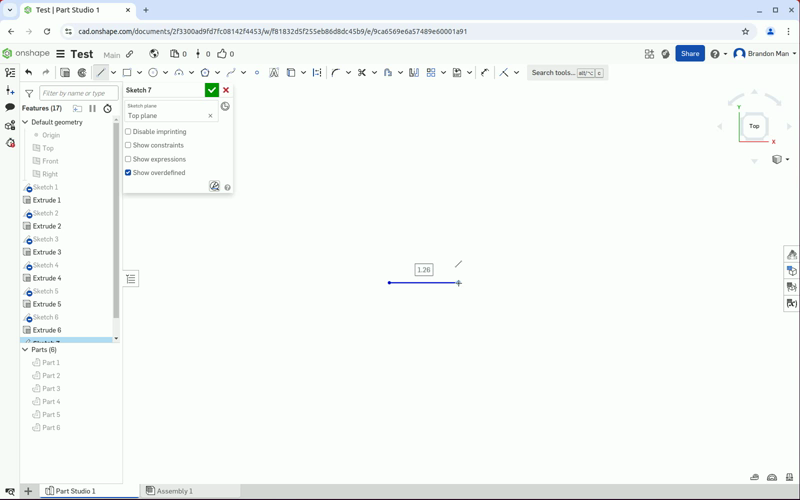
scroll(-6)
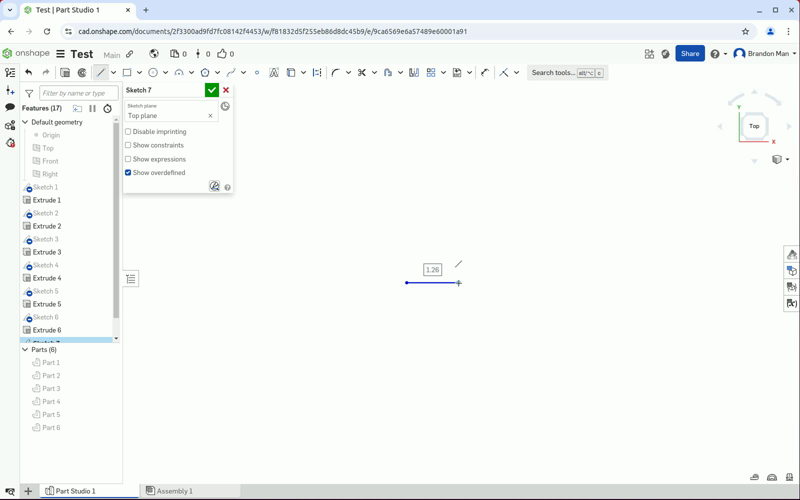
scroll(-6)
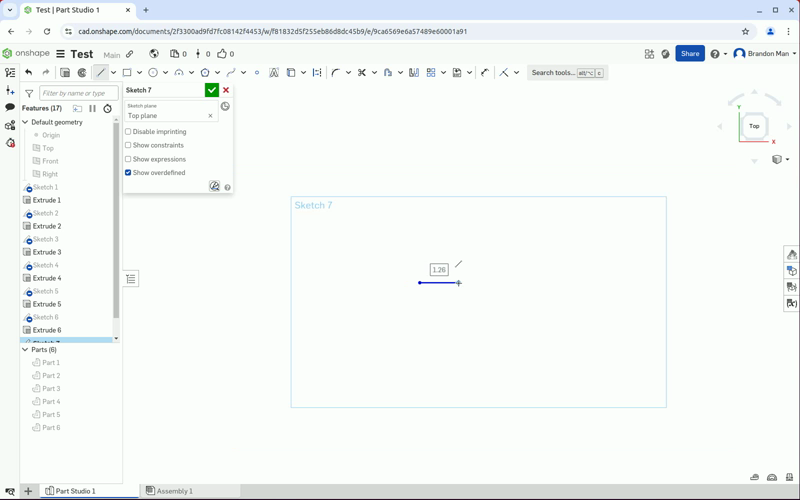
scroll(-6)
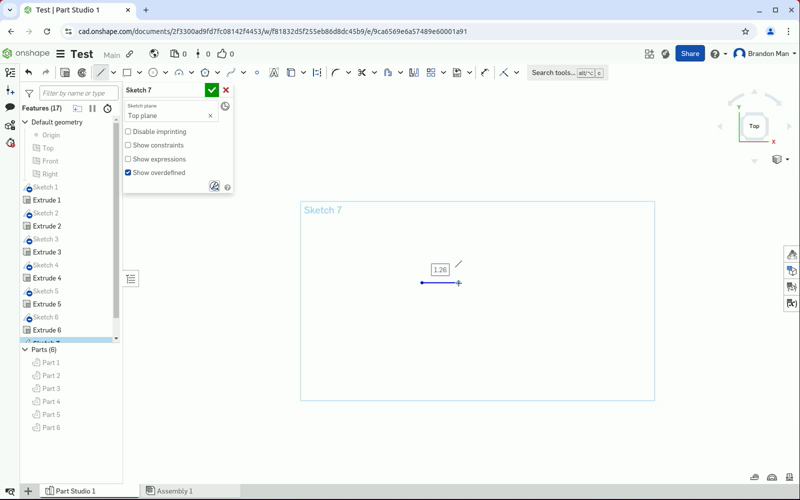
scroll(-6)
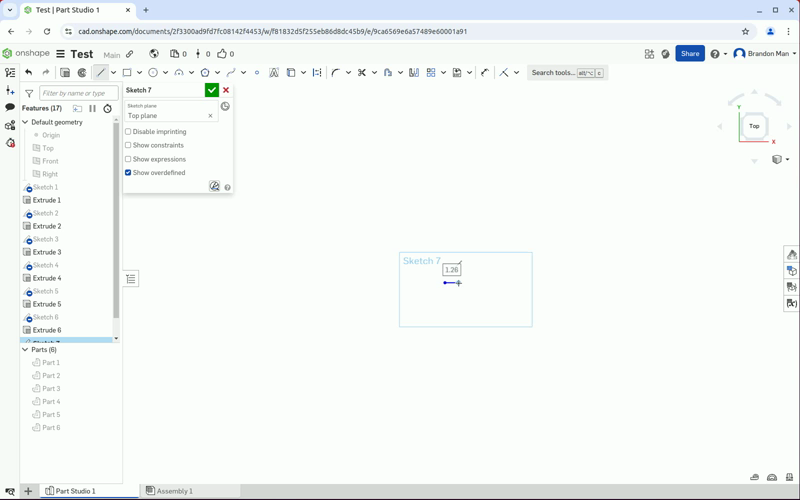
scroll(-6)
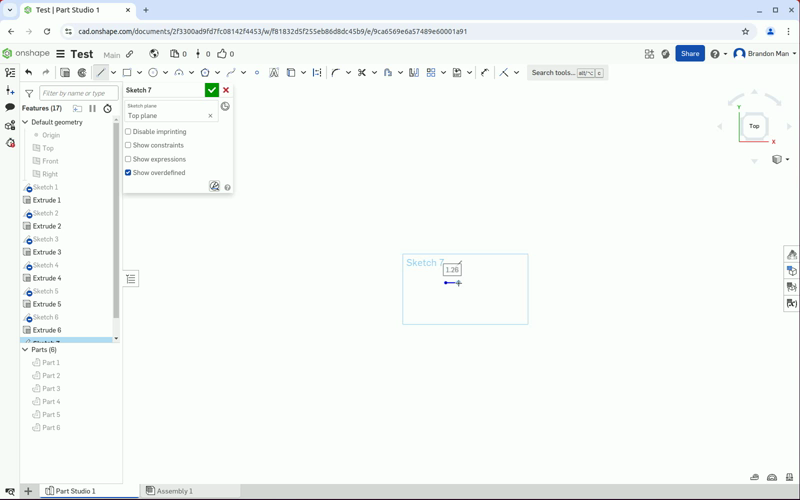
scroll(-6)
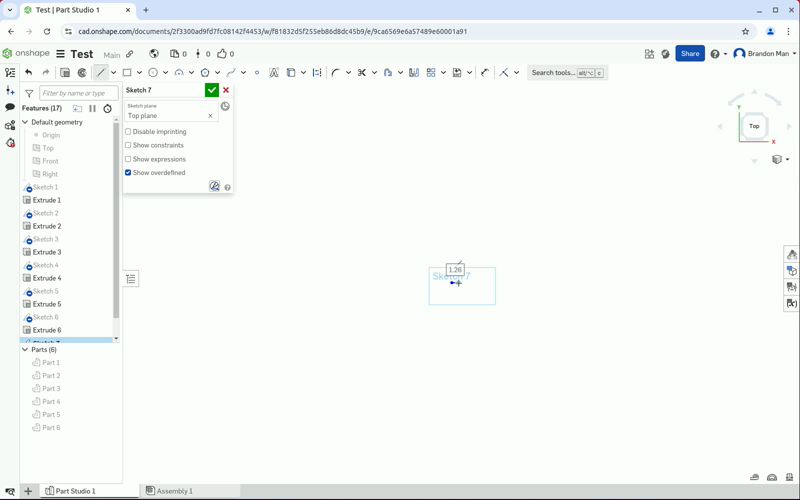
key_up(shift)
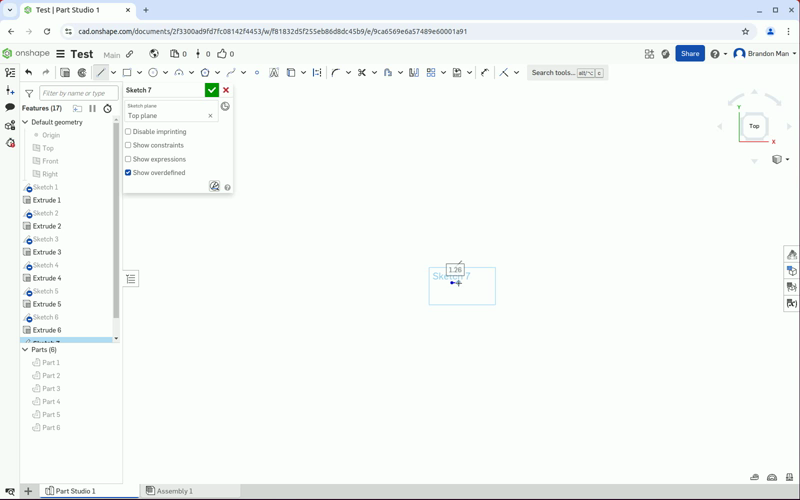
key(esc)
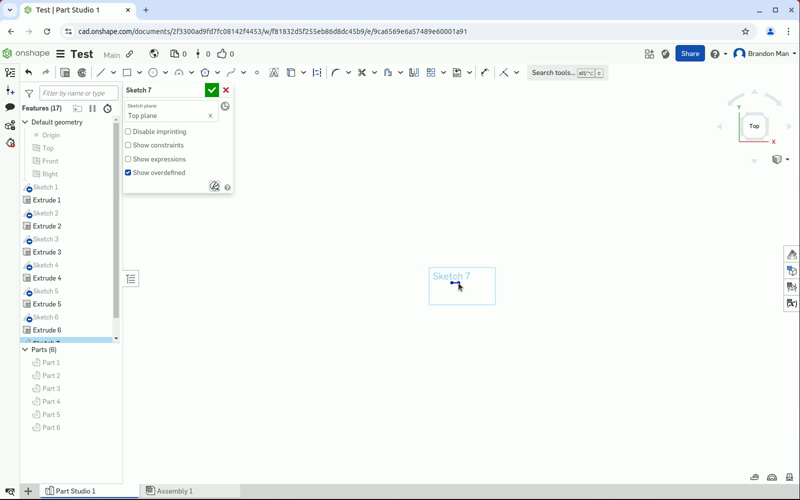
key(a)
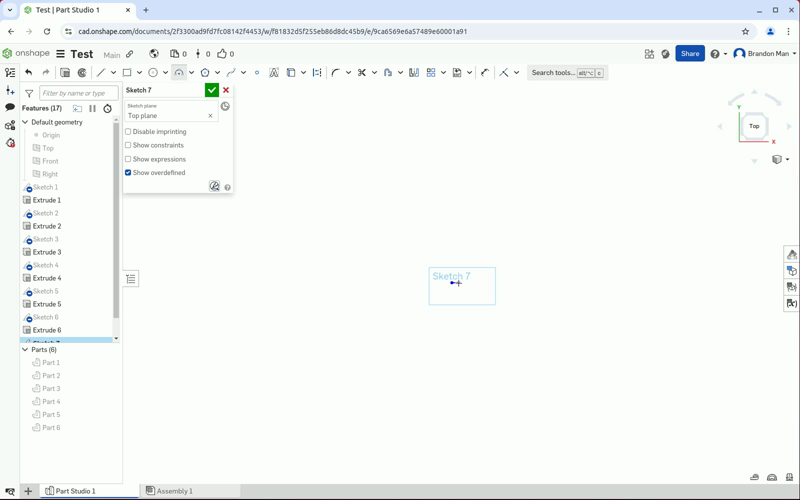
mouse_move(458, 282)
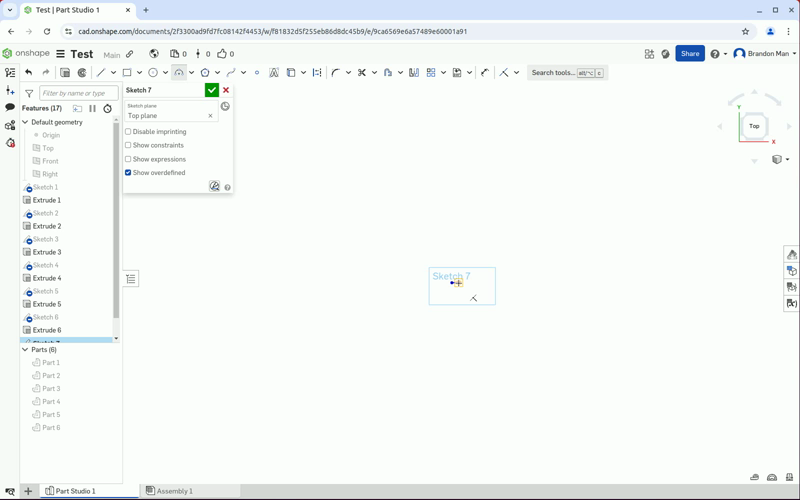
click(458, 282)
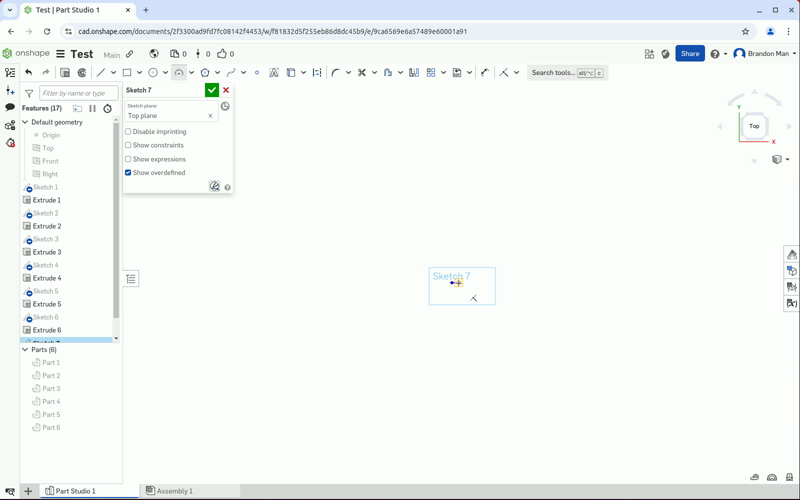
key_down(shift)
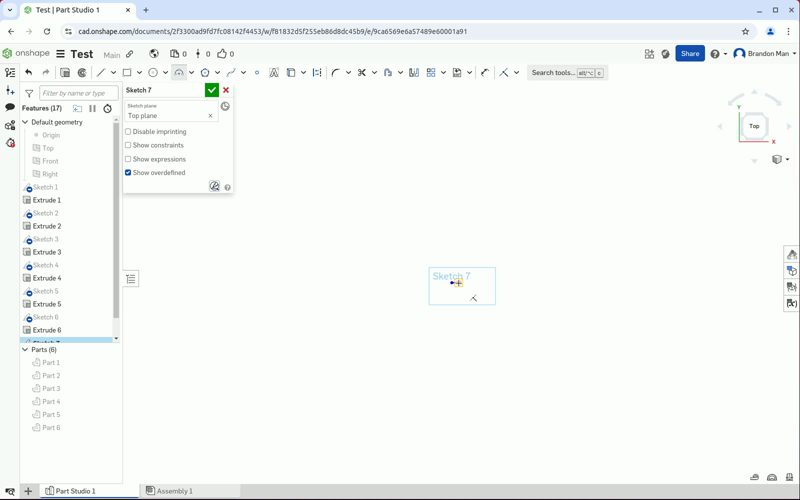
mouse_move(464, 282)
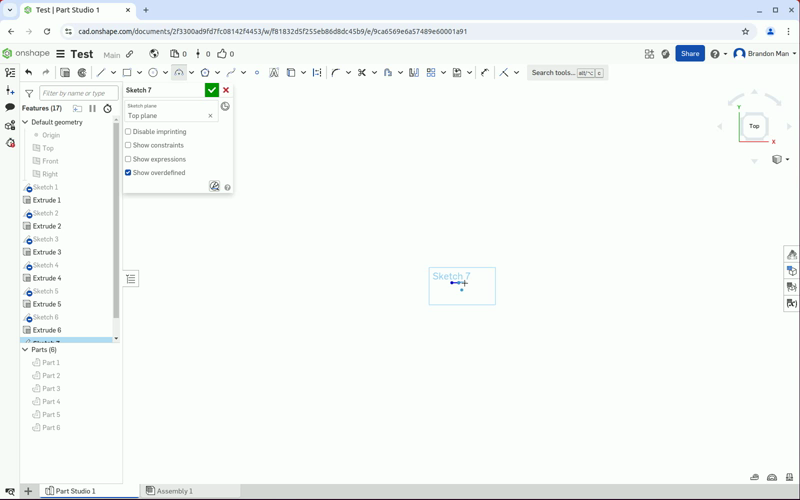
scroll(6)
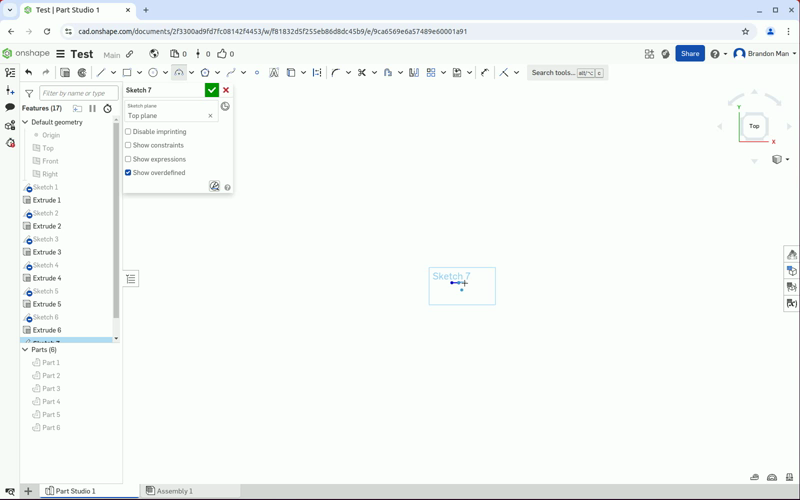
scroll(6)
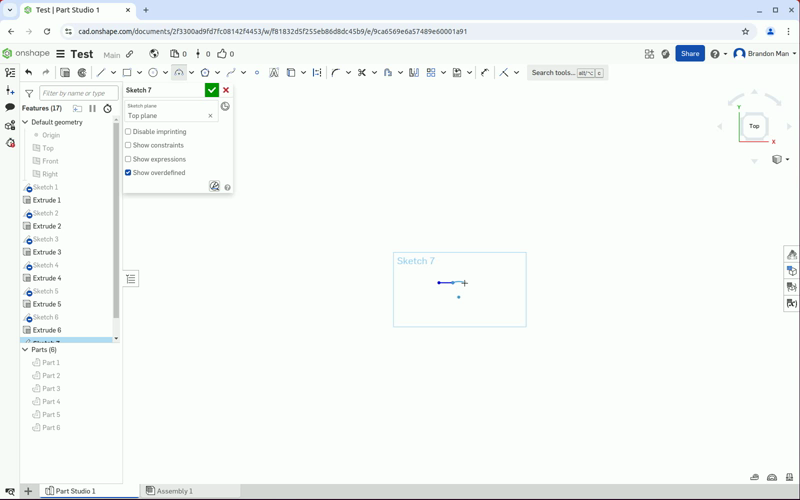
scroll(6)
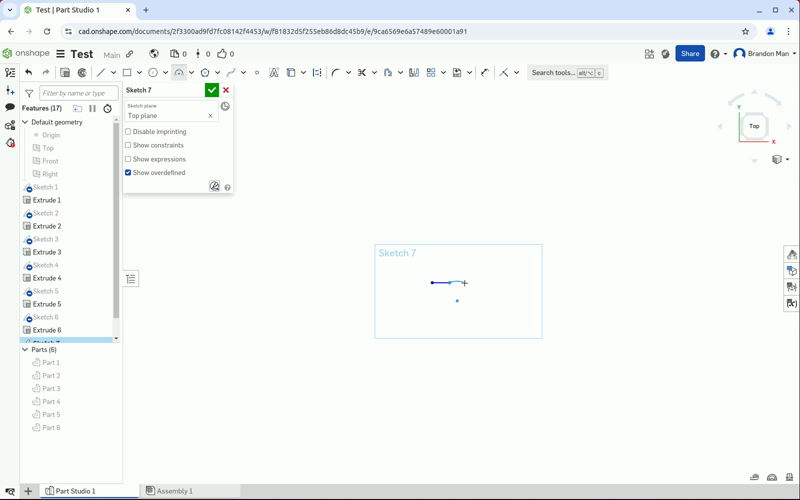
scroll(6)
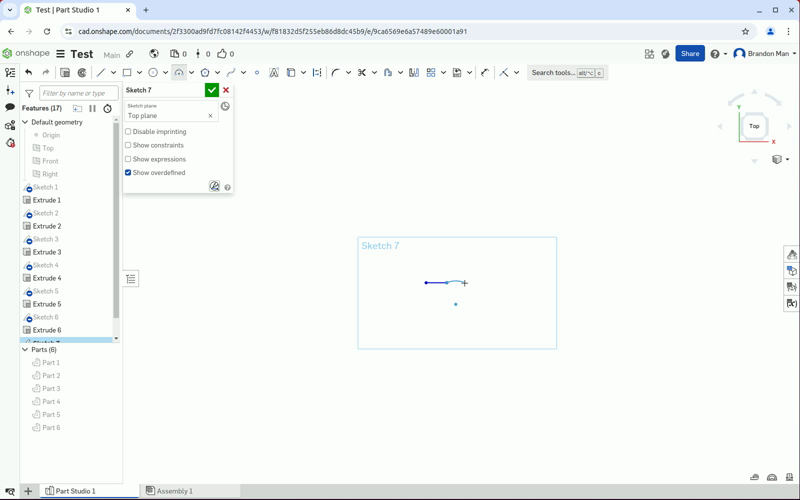
scroll(6)
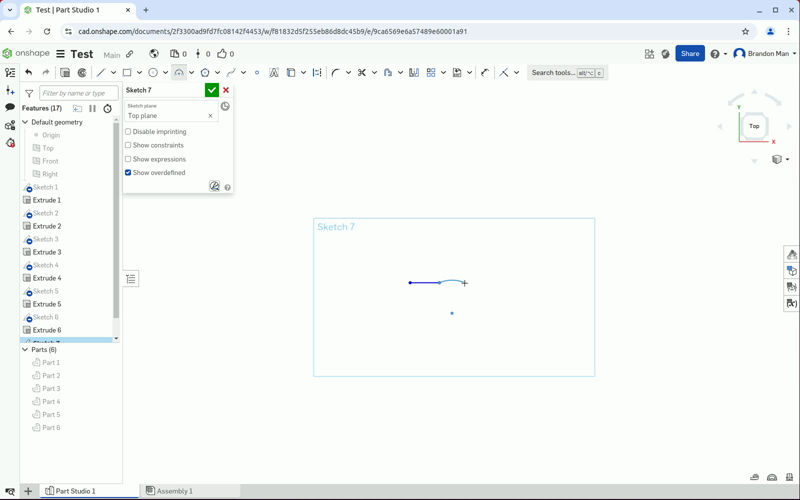
scroll(6)
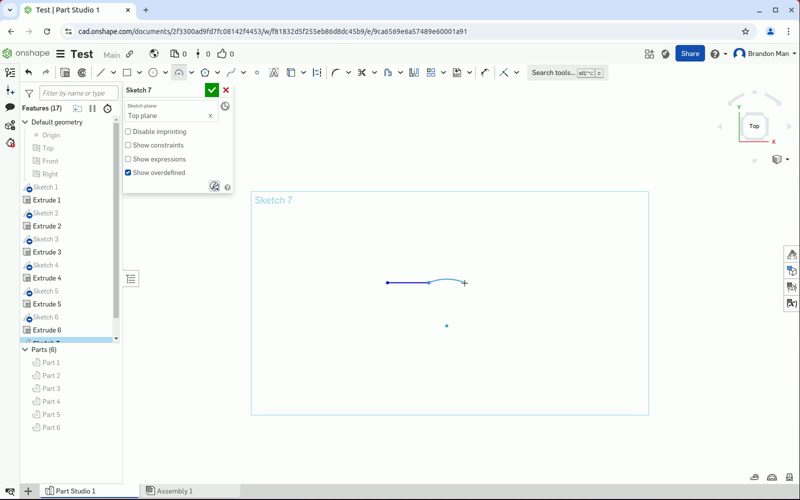
scroll(6)
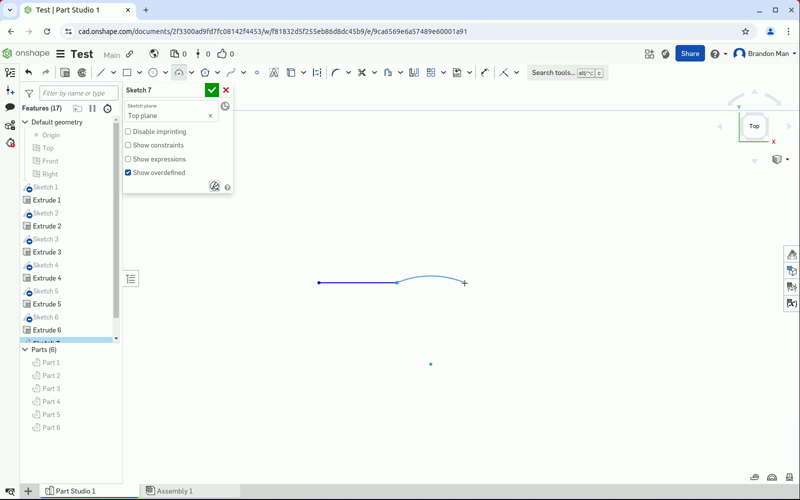
click(464, 282)
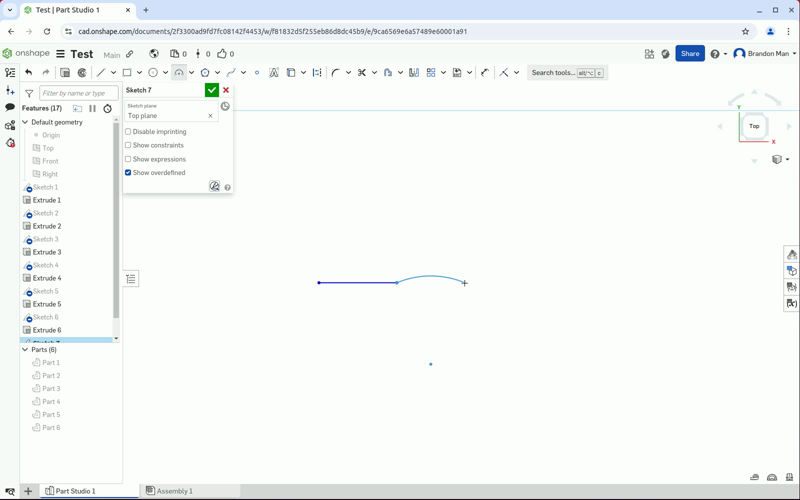
scroll(-6)
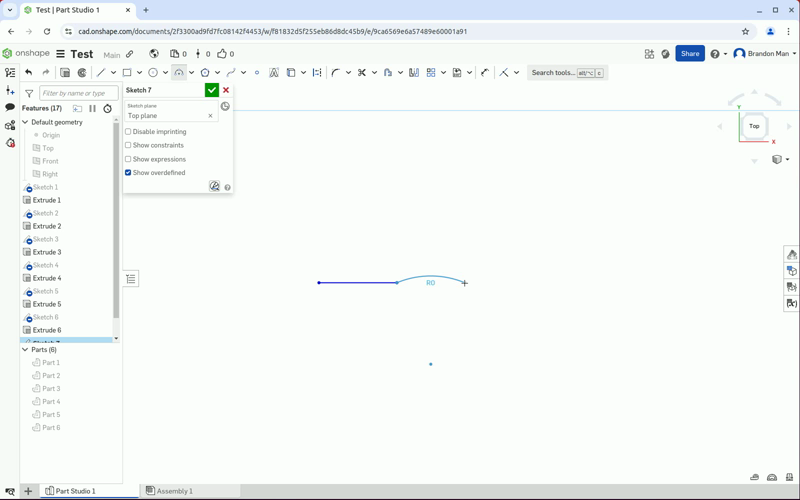
scroll(-6)
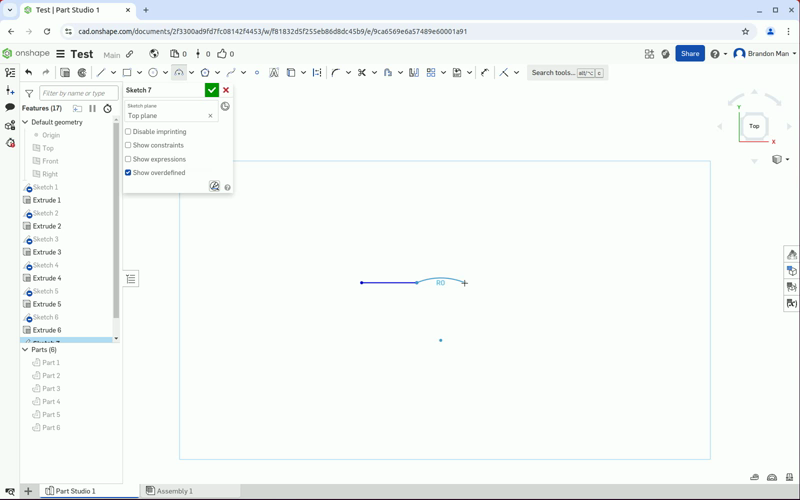
scroll(-6)
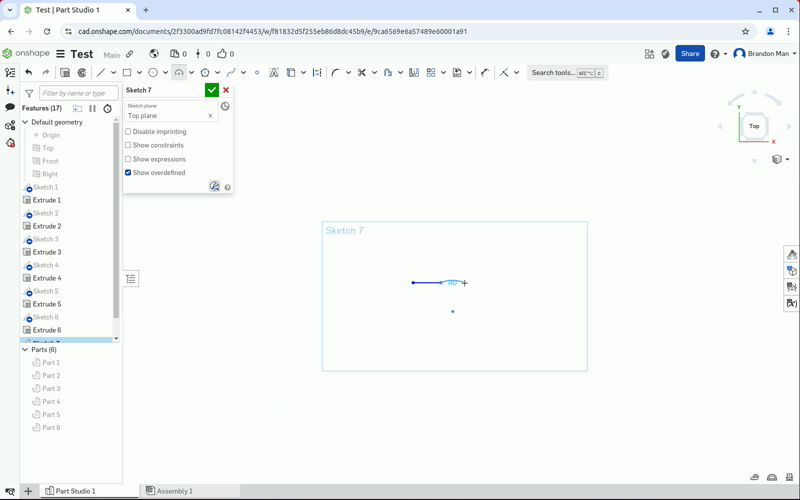
scroll(-6)
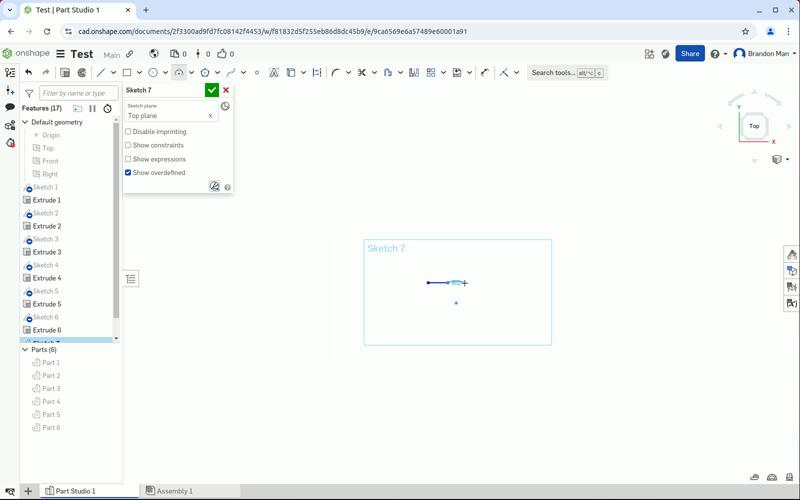
scroll(-6)
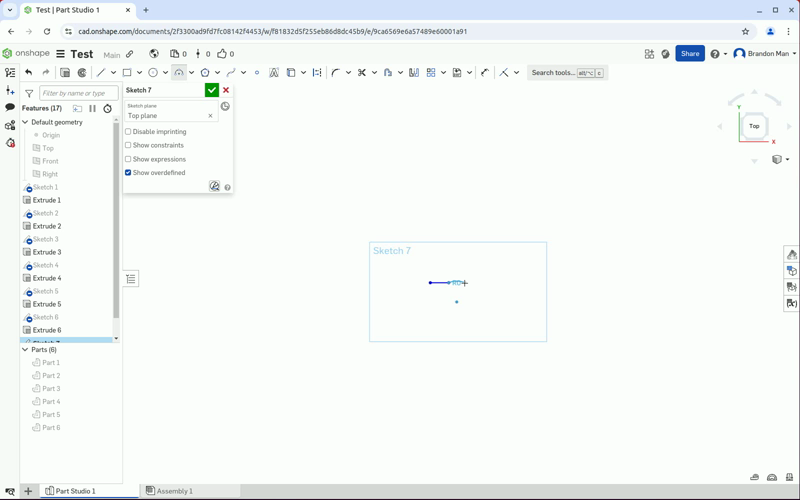
scroll(-6)
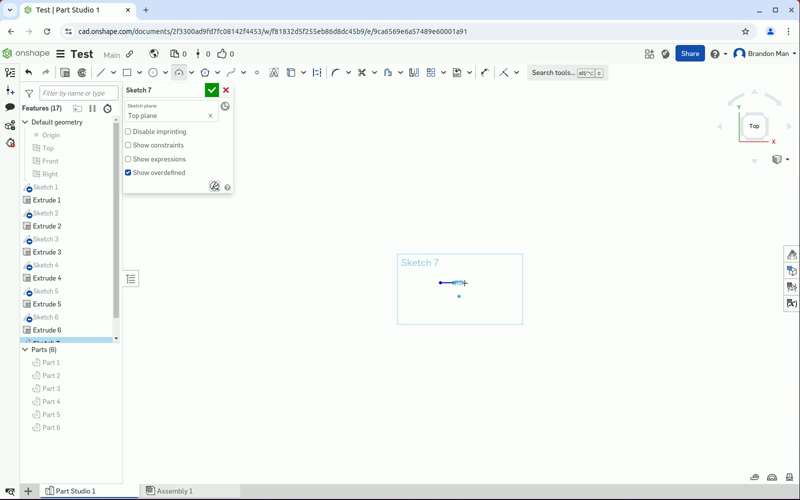
scroll(-6)
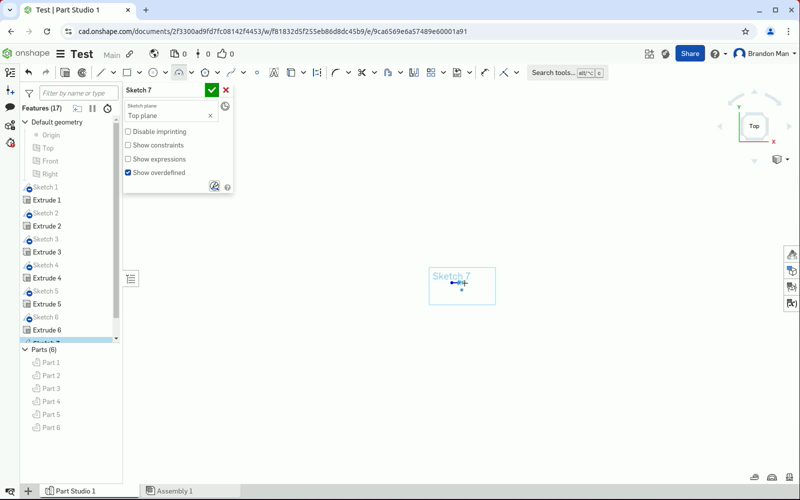
mouse_move(461, 279)
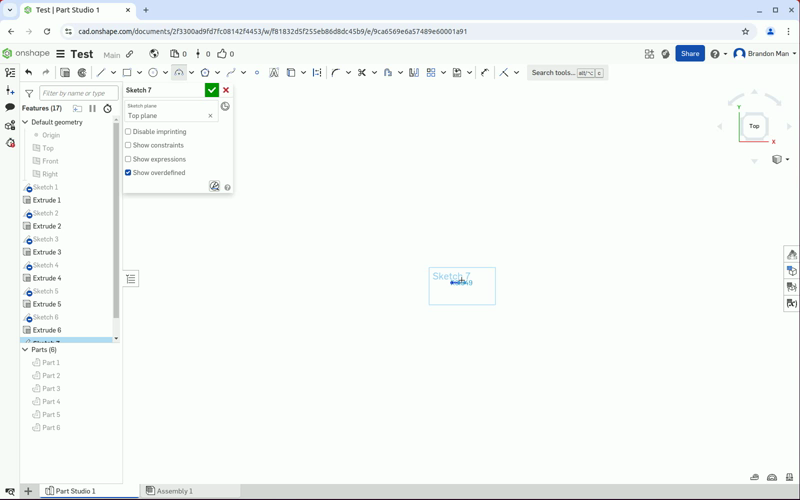
scroll(6)
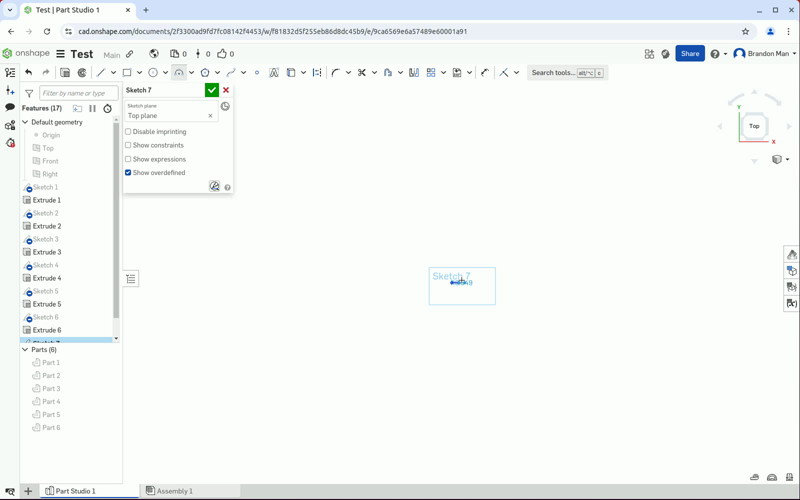
scroll(6)
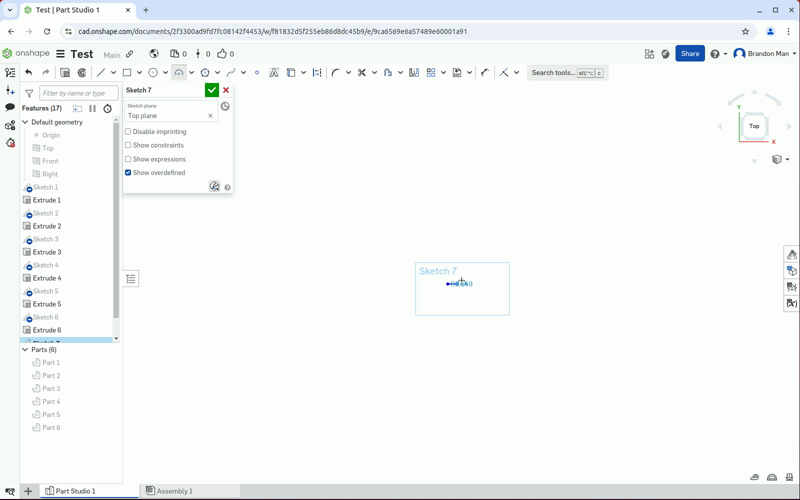
scroll(6)
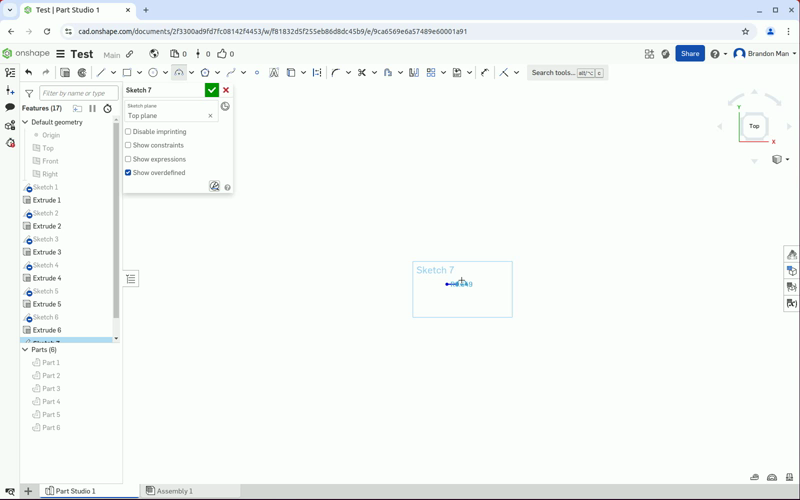
scroll(6)
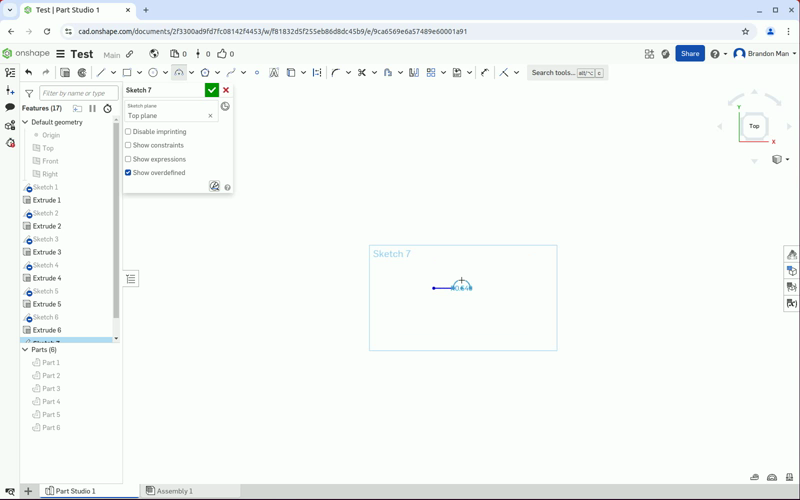
scroll(6)
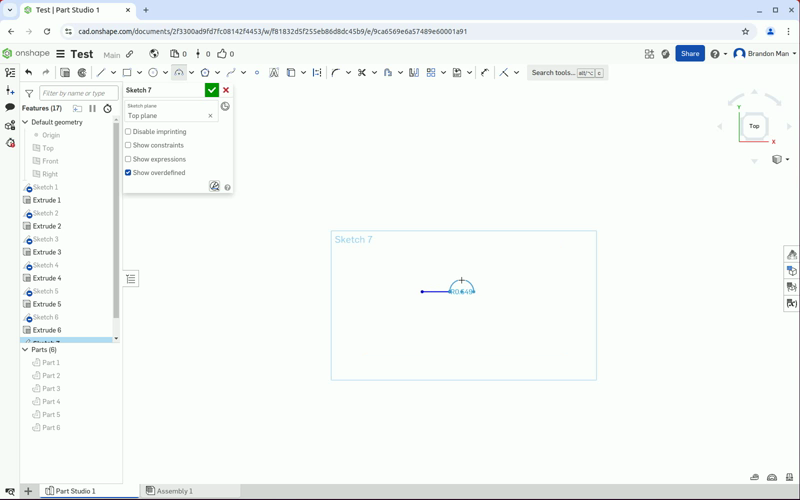
scroll(6)
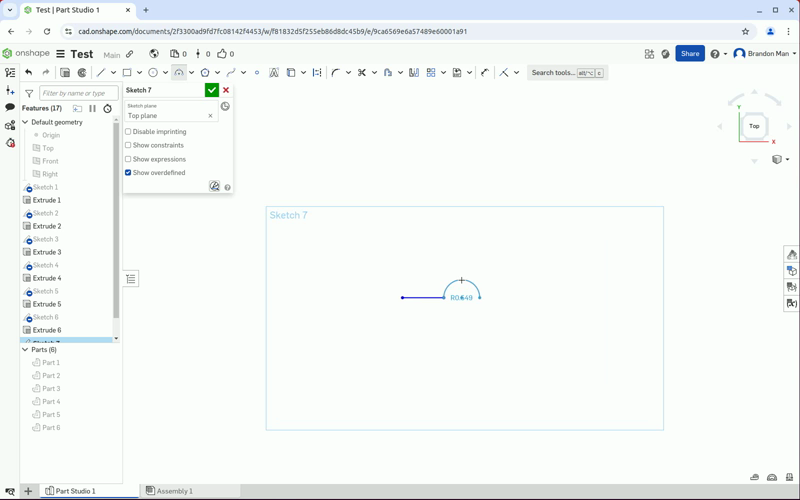
scroll(6)
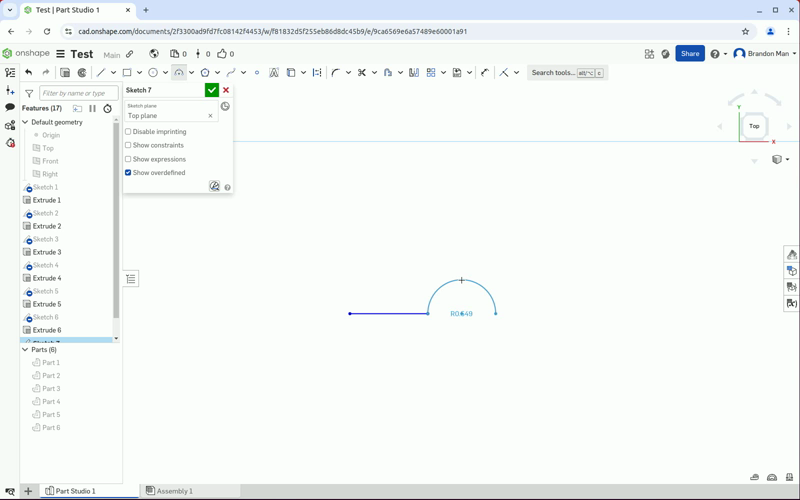
click(461, 279)
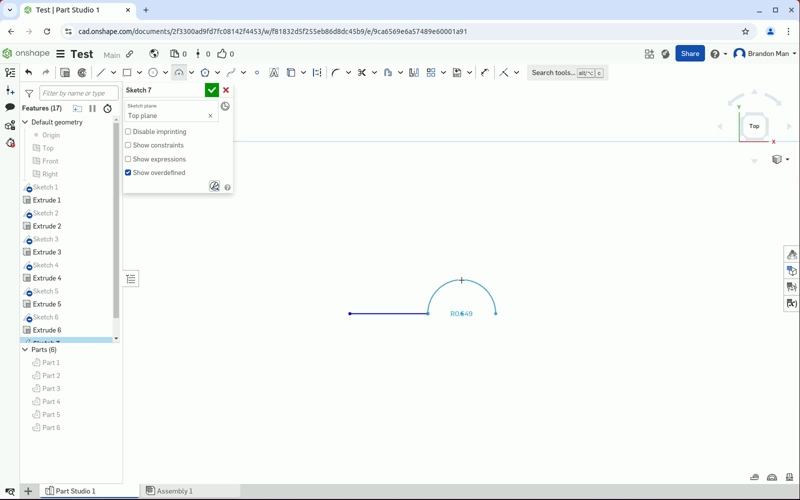
scroll(-6)
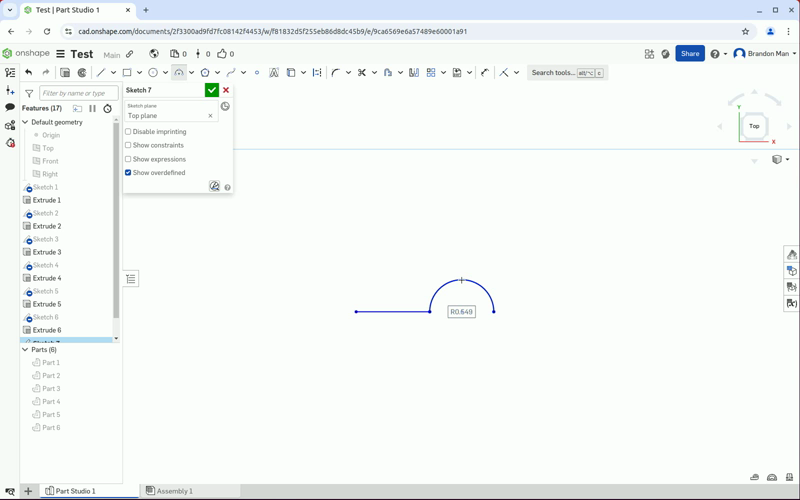
scroll(-6)
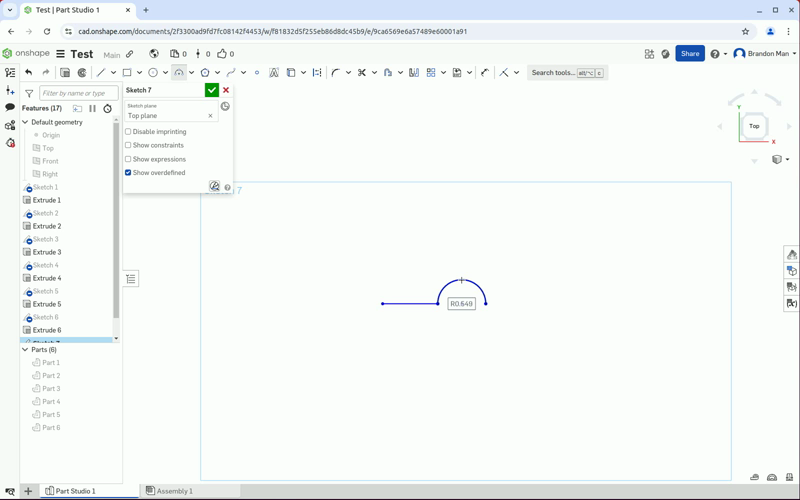
scroll(-6)
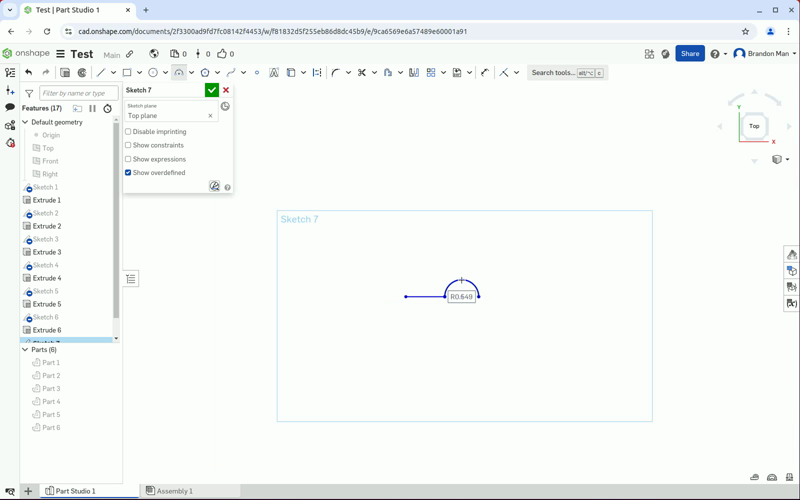
scroll(-6)
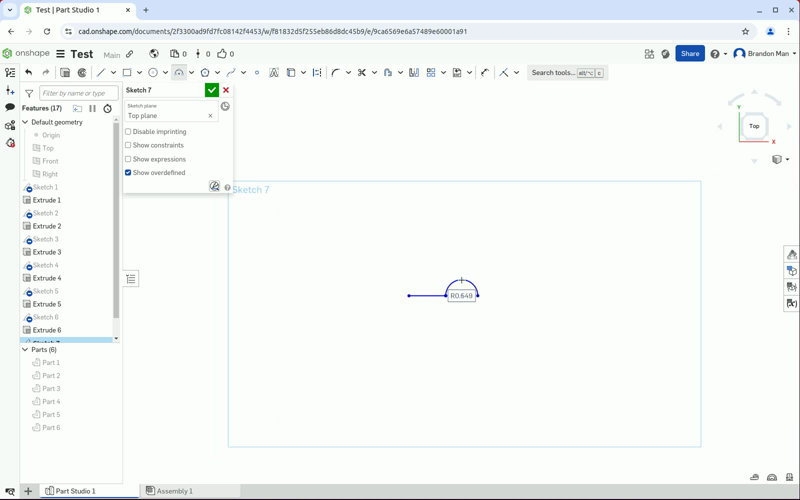
scroll(-6)
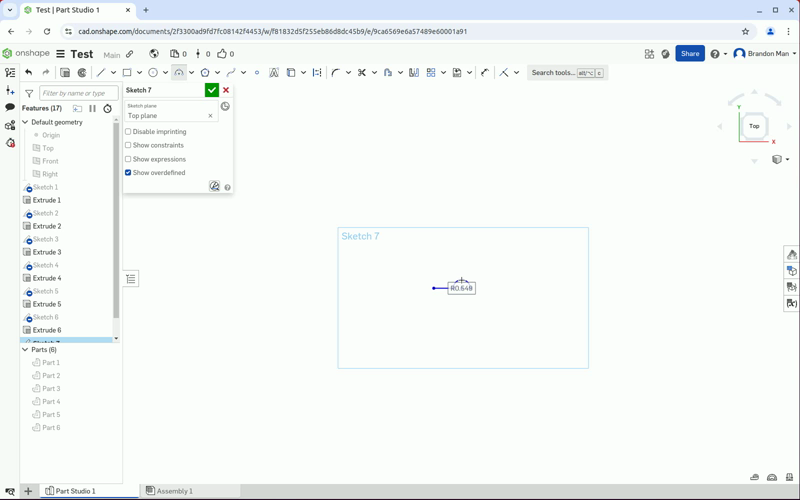
scroll(-6)
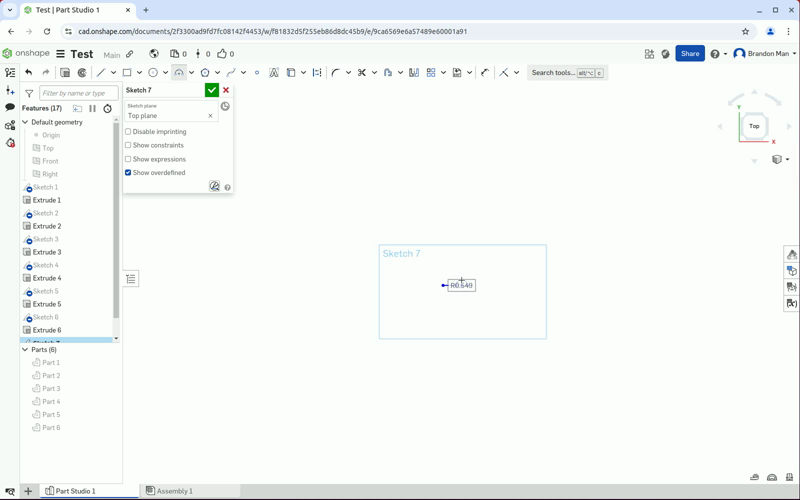
scroll(-6)
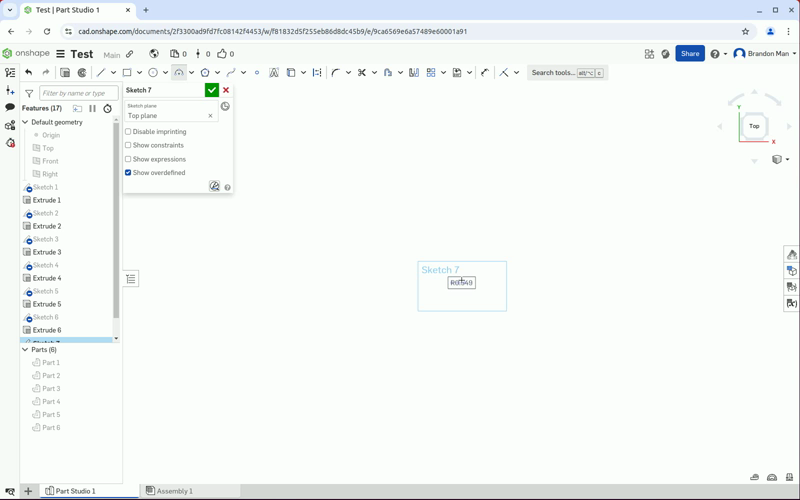
key_up(shift)
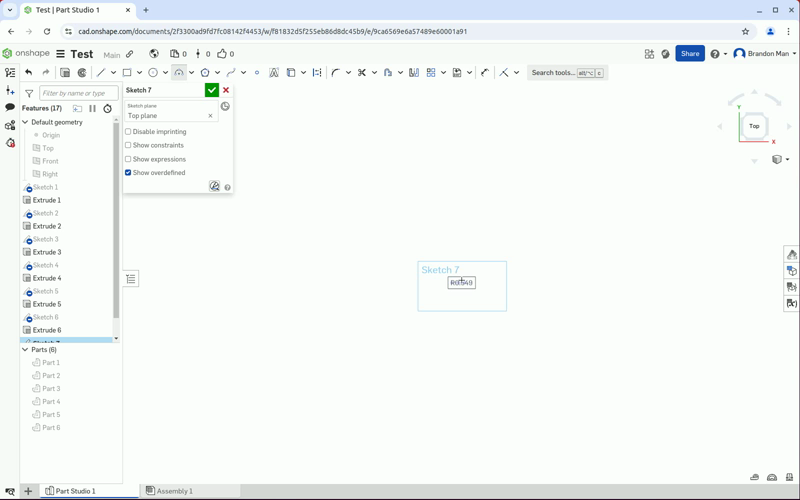
key(esc)
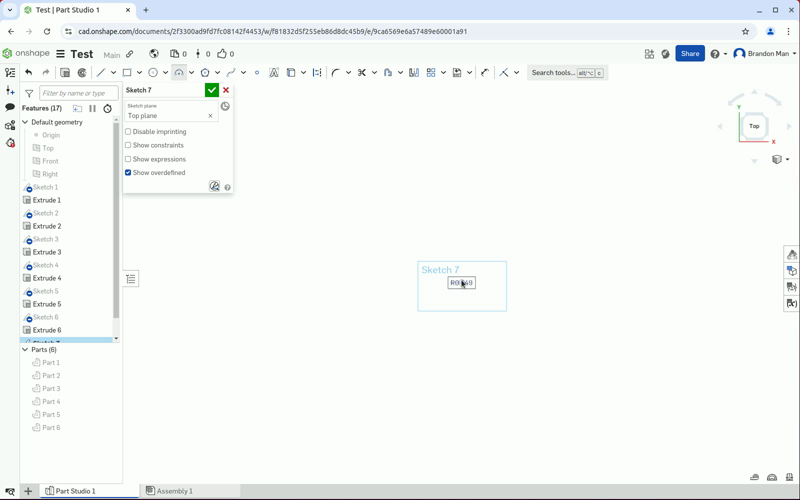
key(l)
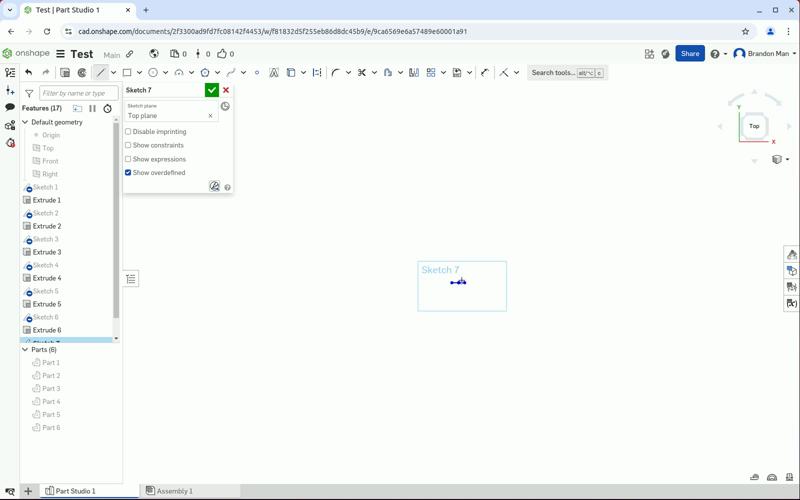
mouse_move(464, 282)
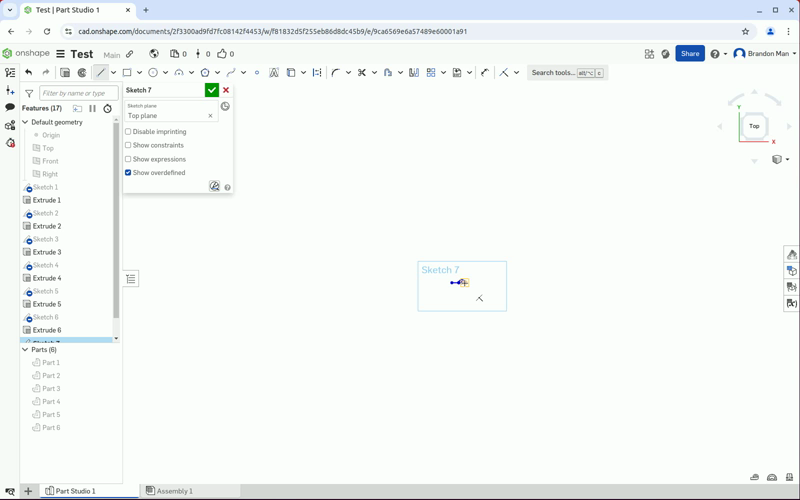
scroll(6)
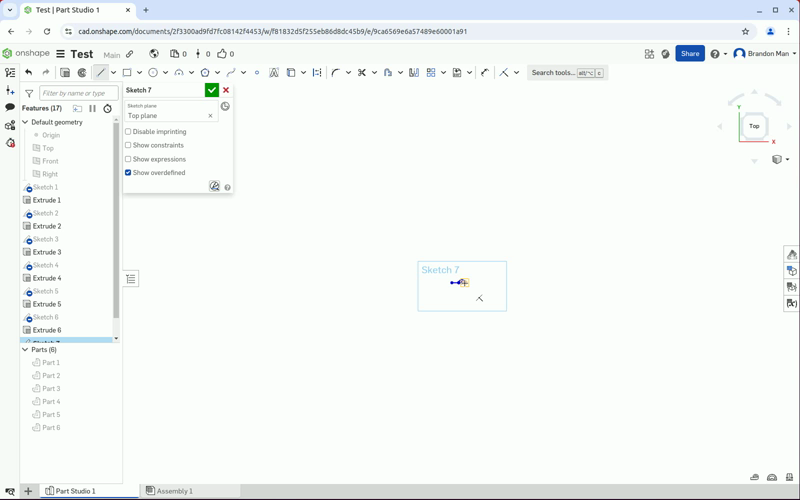
scroll(6)
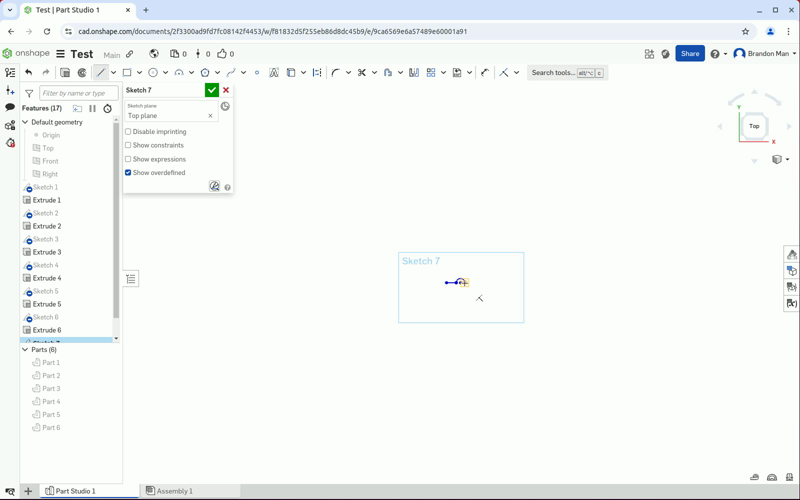
scroll(6)
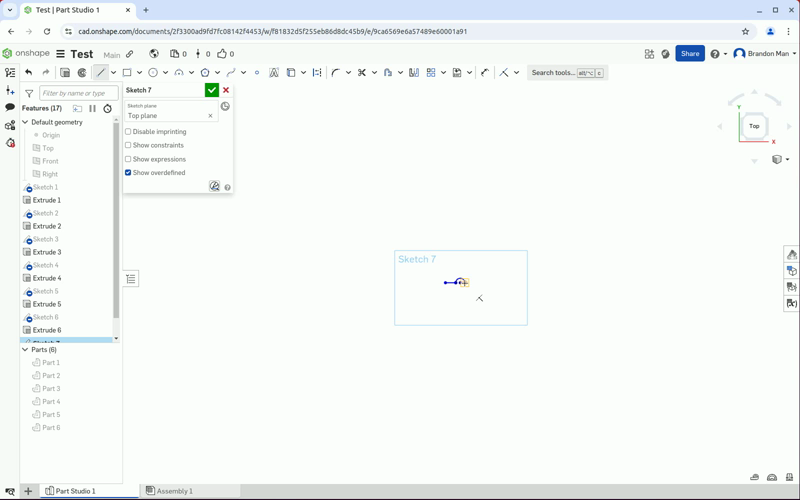
scroll(6)
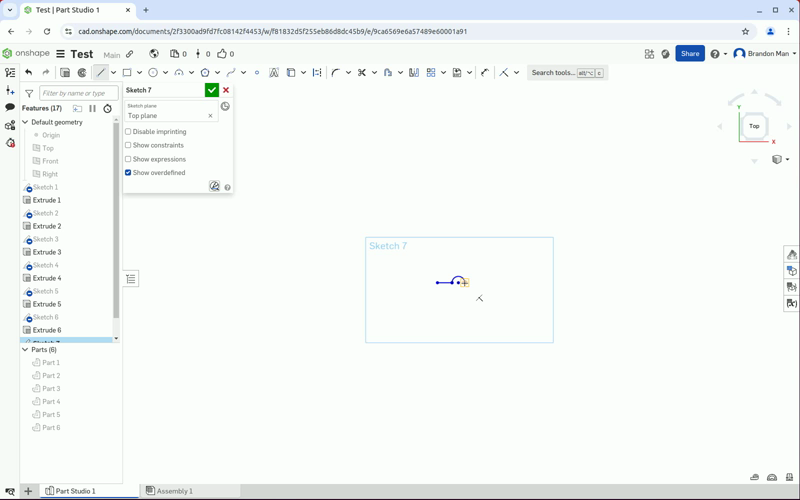
scroll(6)
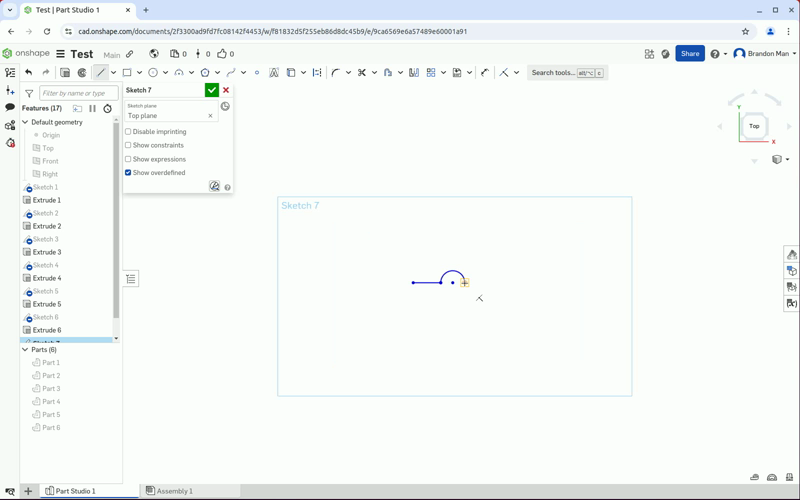
scroll(6)
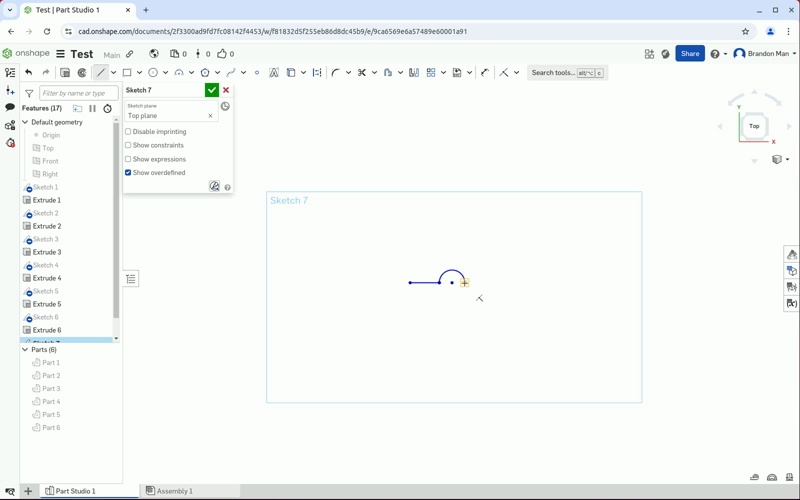
scroll(6)
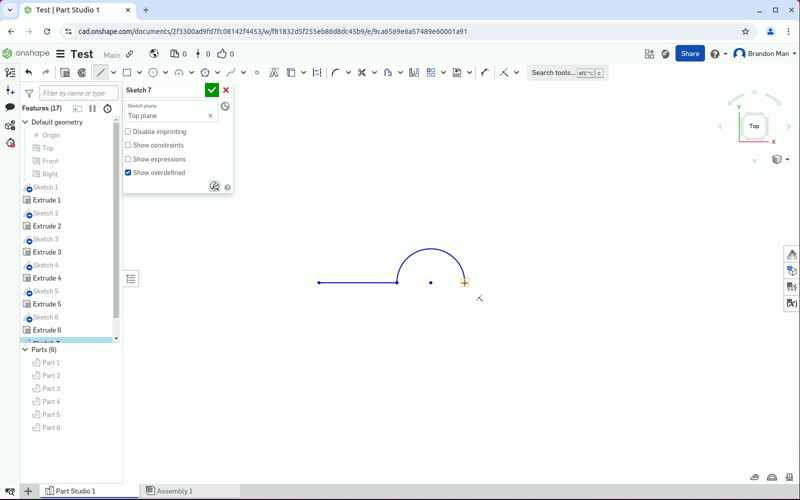
click(464, 282)
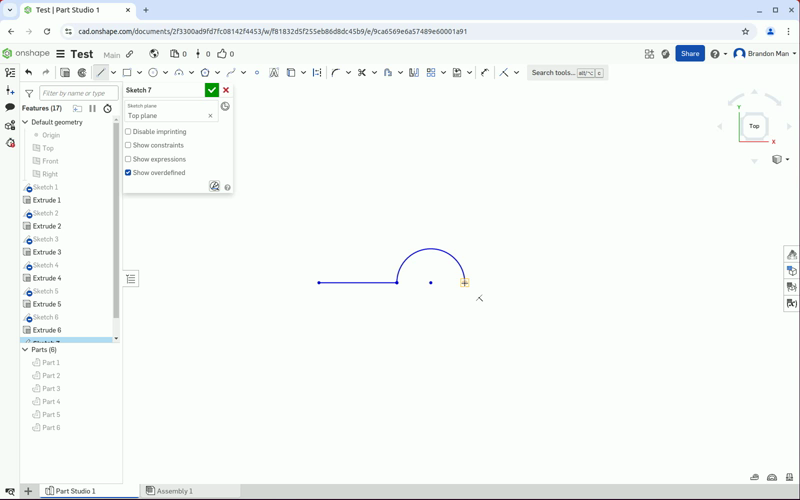
scroll(-6)
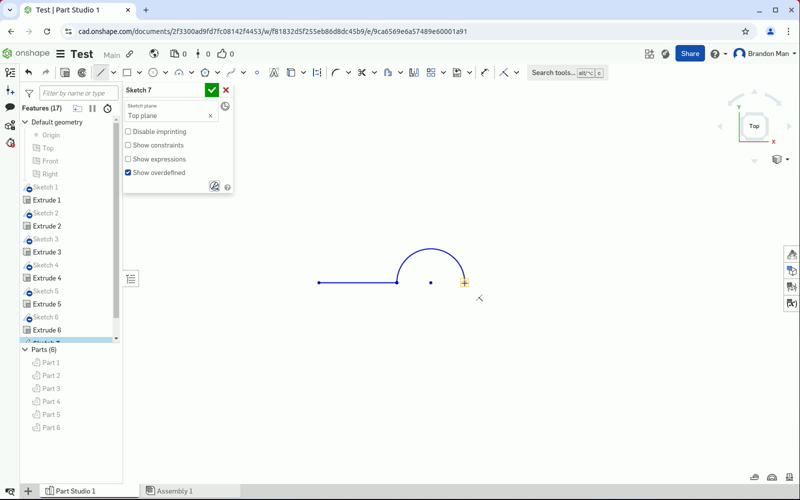
scroll(-6)
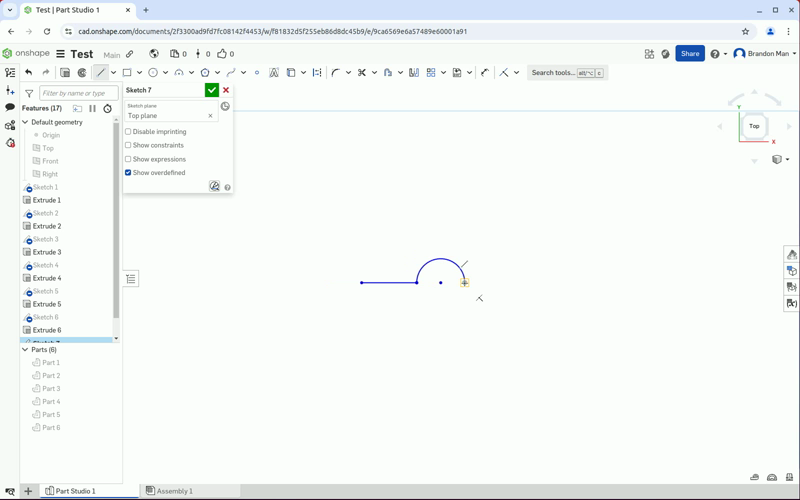
scroll(-6)
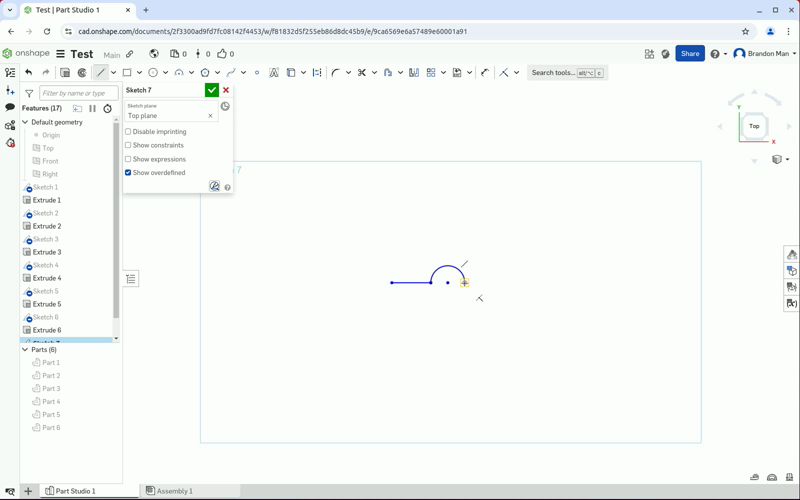
scroll(-6)
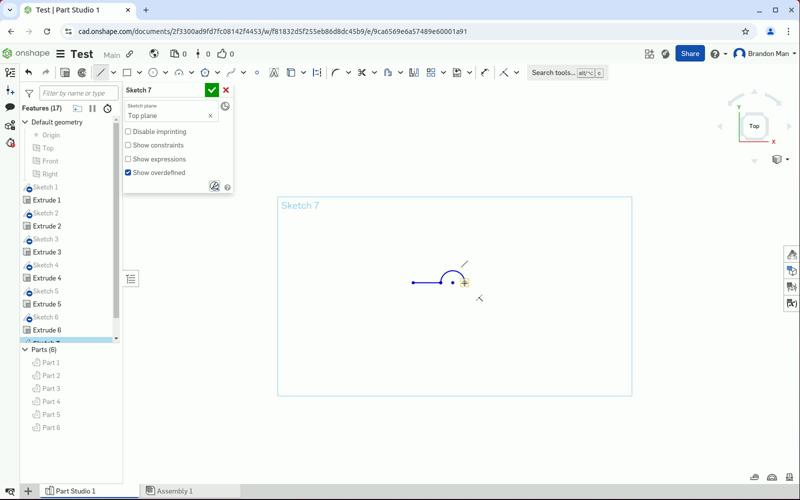
scroll(-6)
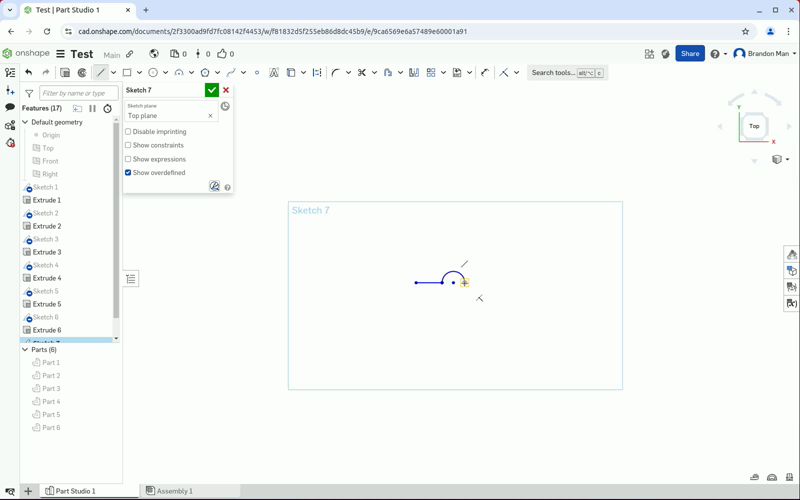
scroll(-6)
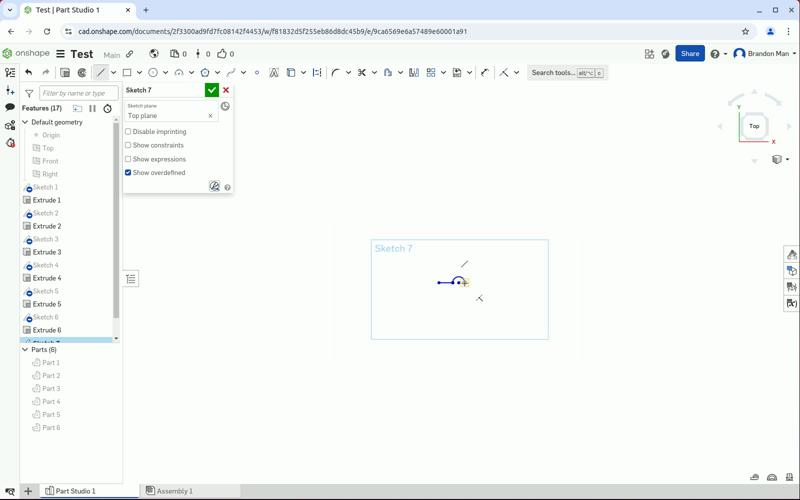
scroll(-6)
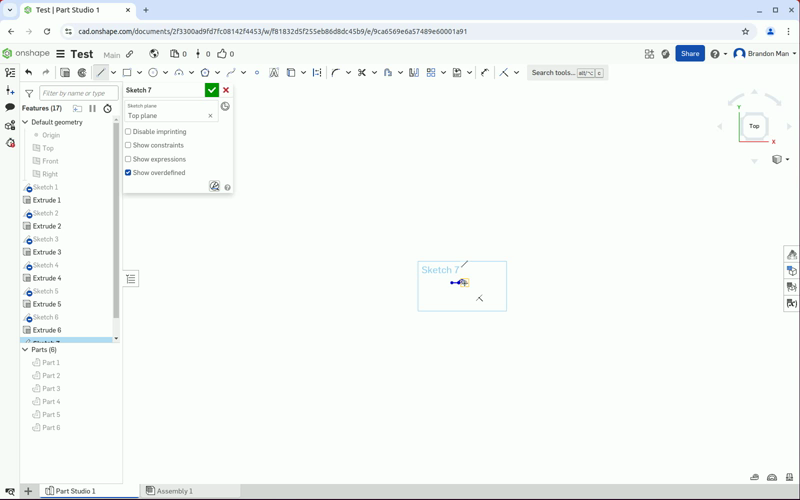
key_down(shift)
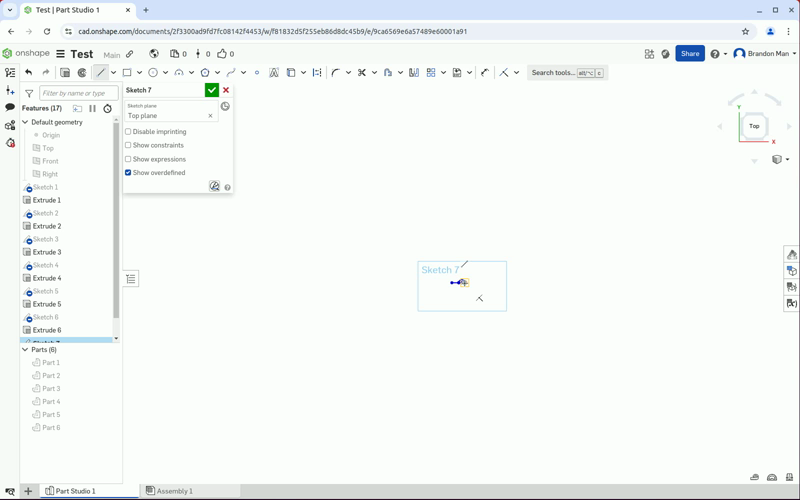
mouse_move(495, 282)
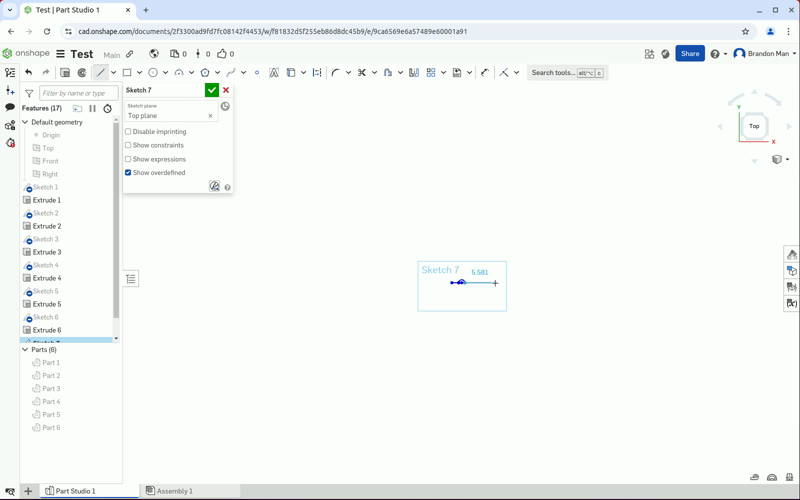
mouse_move(470, 282)
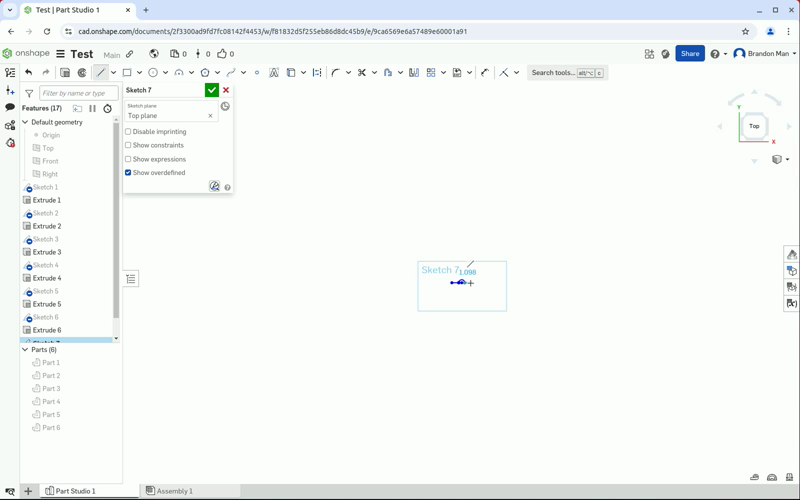
scroll(6)
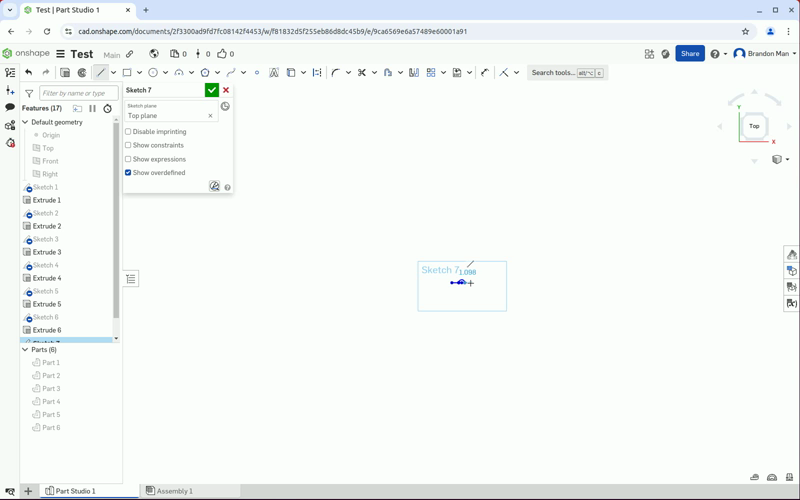
scroll(6)
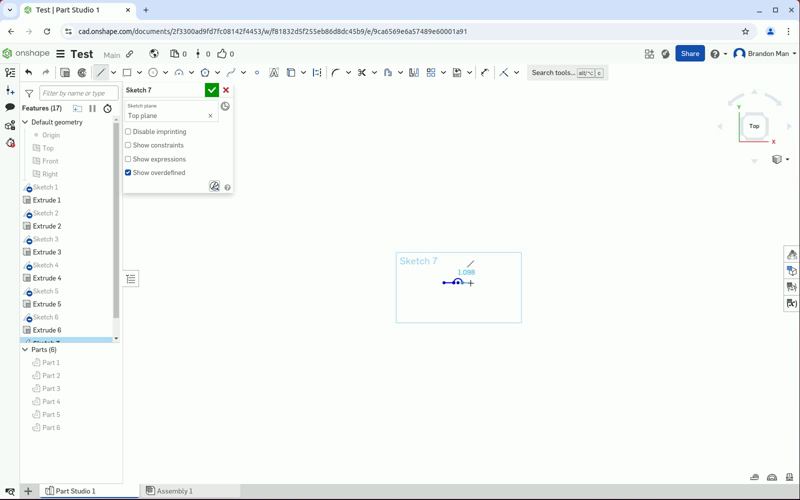
scroll(6)
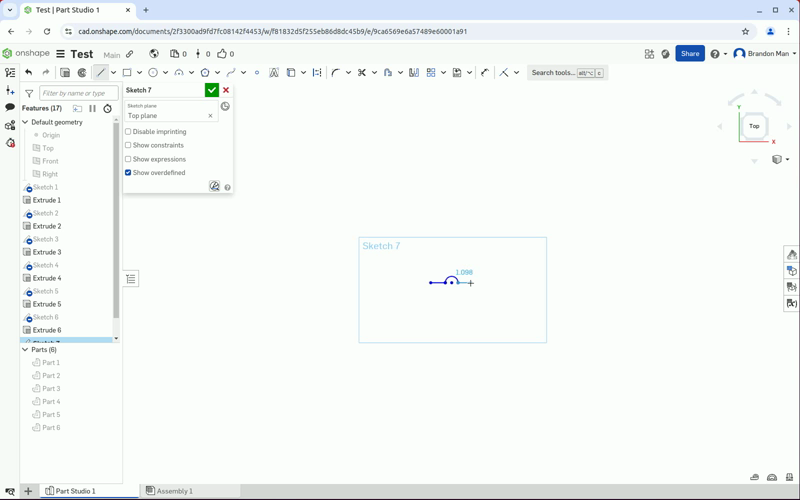
scroll(6)
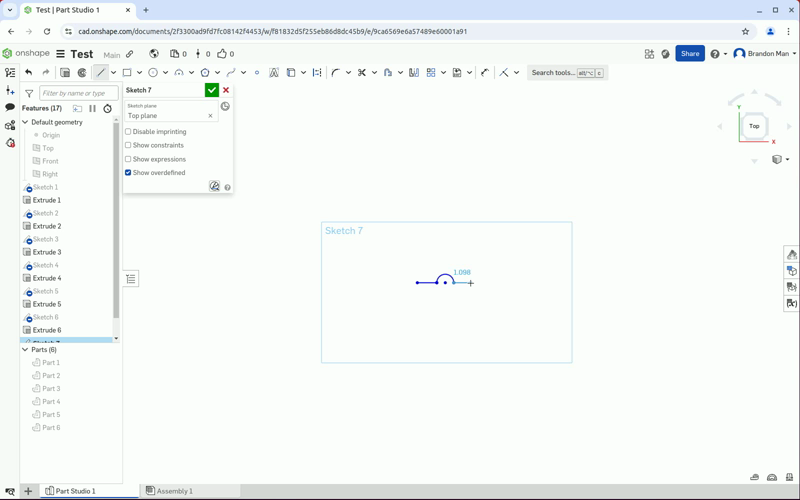
scroll(6)
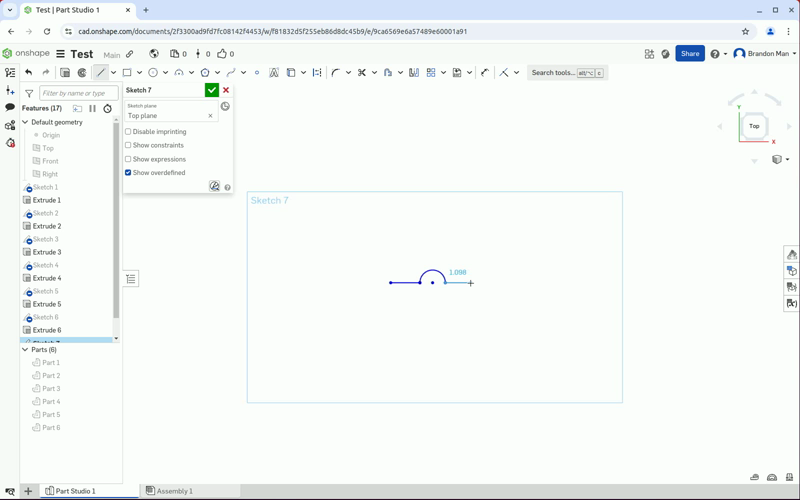
scroll(6)
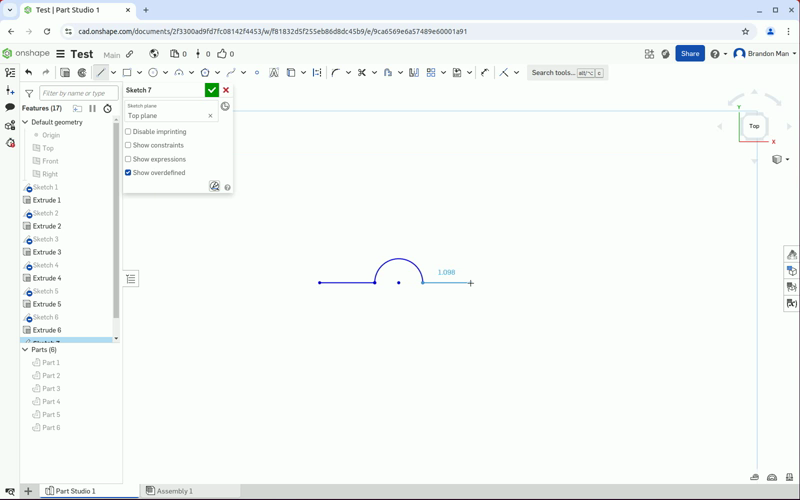
scroll(6)
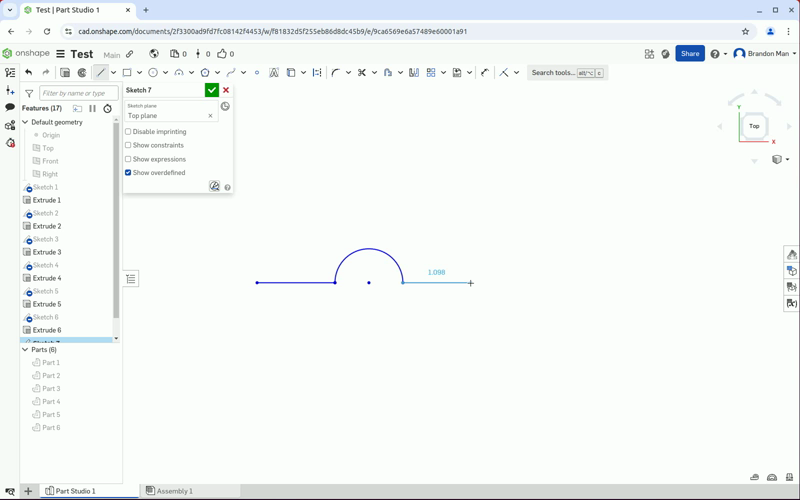
click(470, 282)
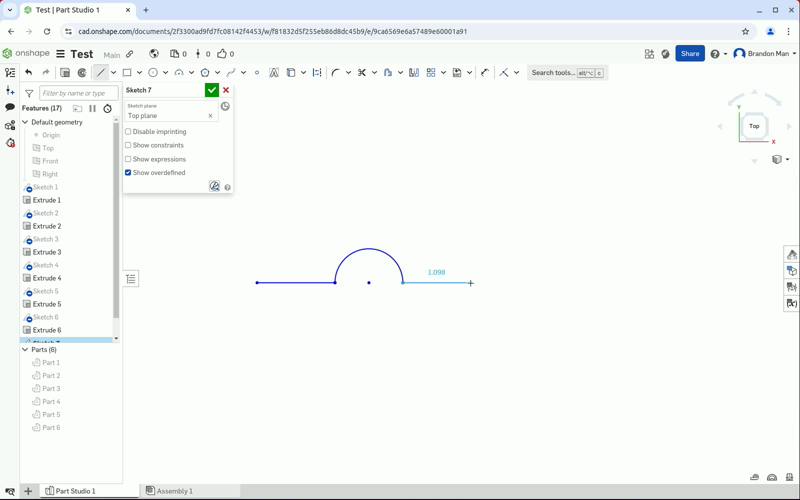
scroll(-6)
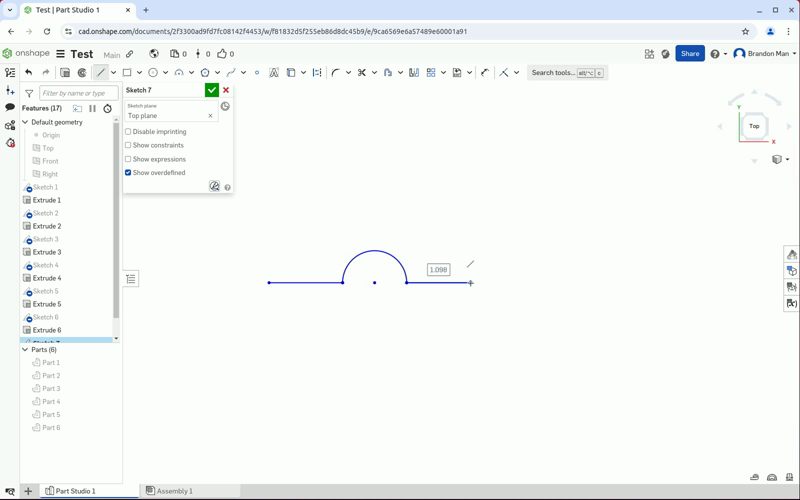
scroll(-6)
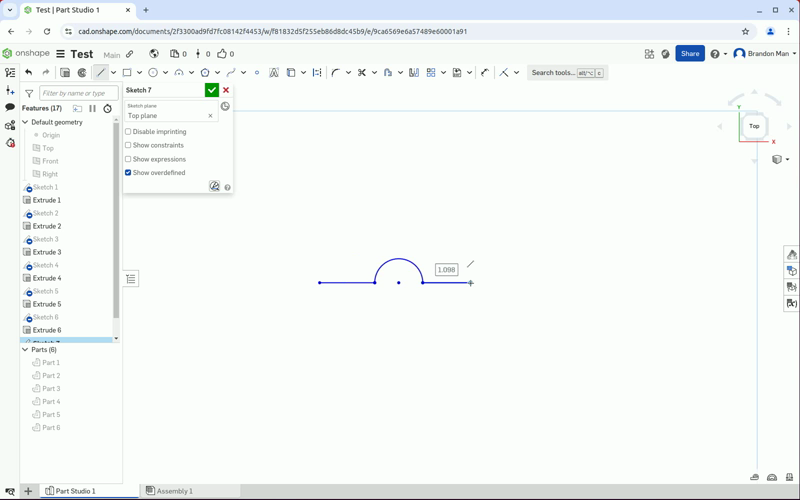
scroll(-6)
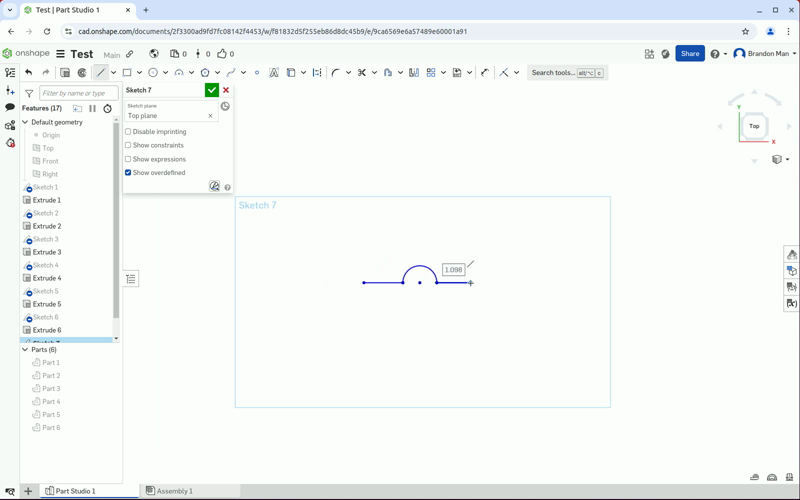
scroll(-6)
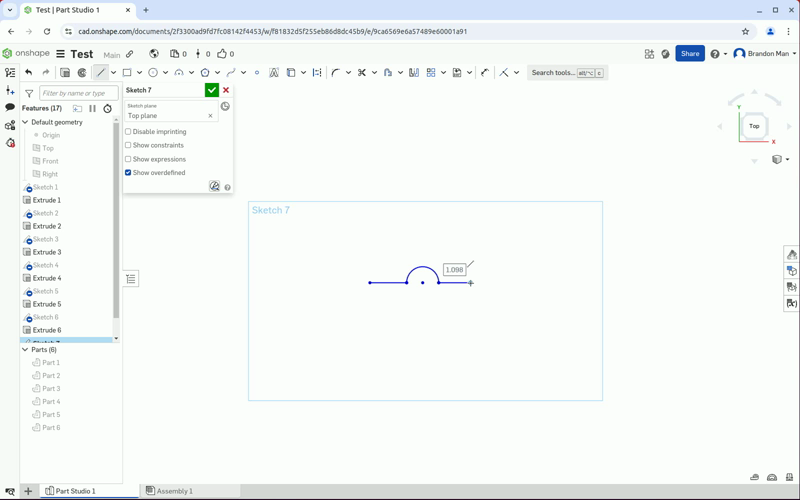
scroll(-6)
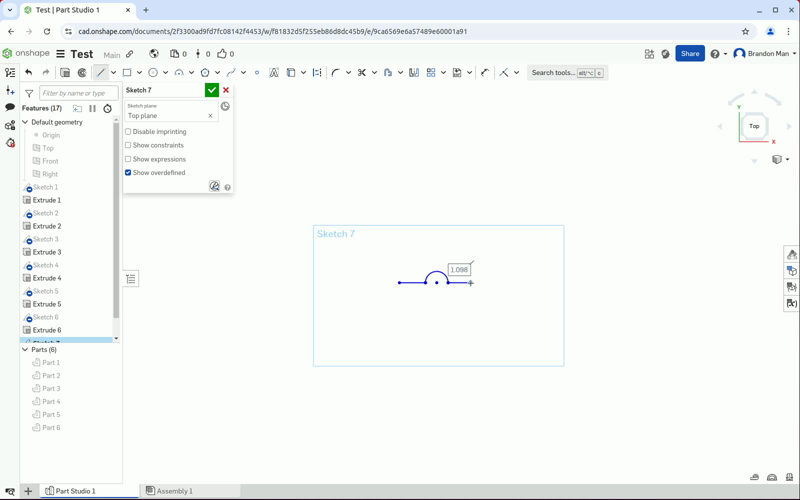
scroll(-6)
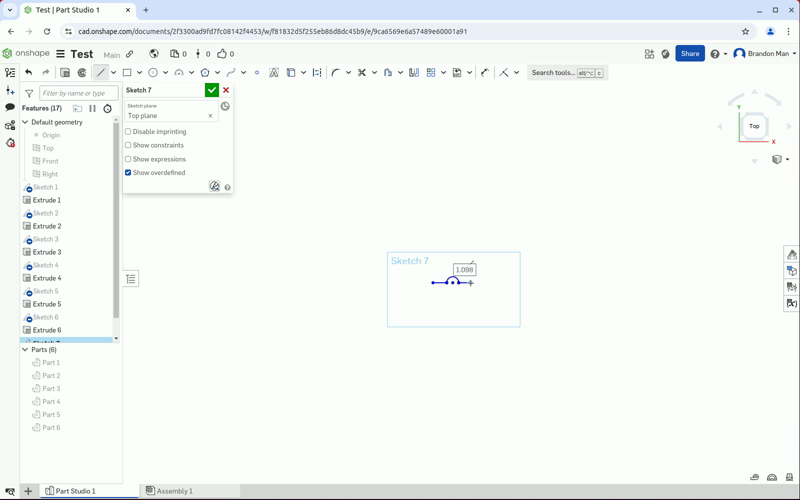
scroll(-6)
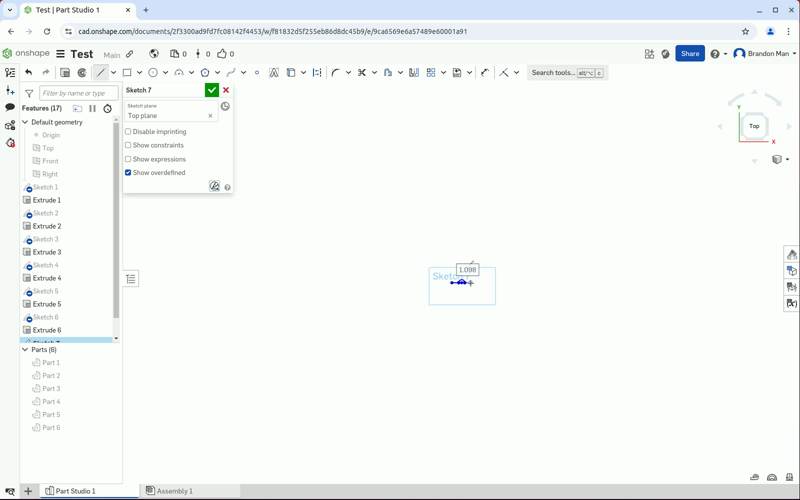
key_up(shift)
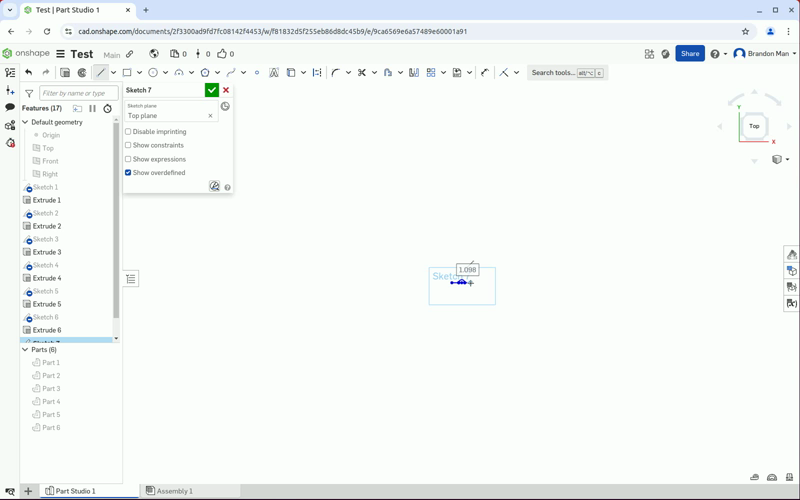
key(esc)
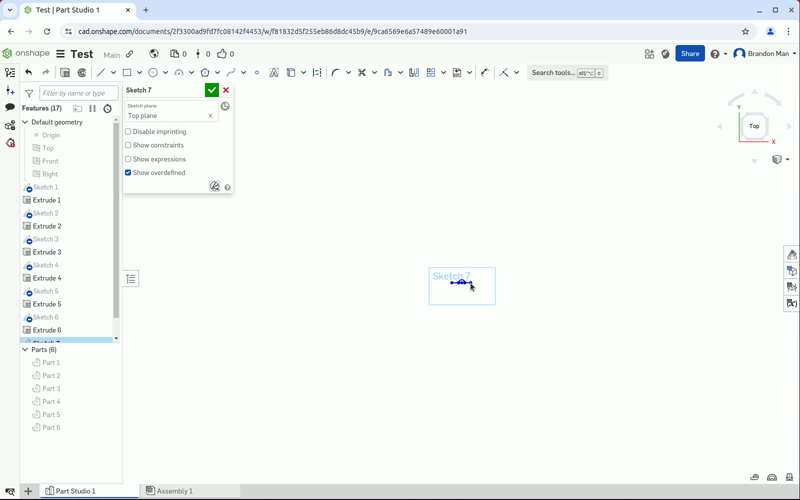
key(a)
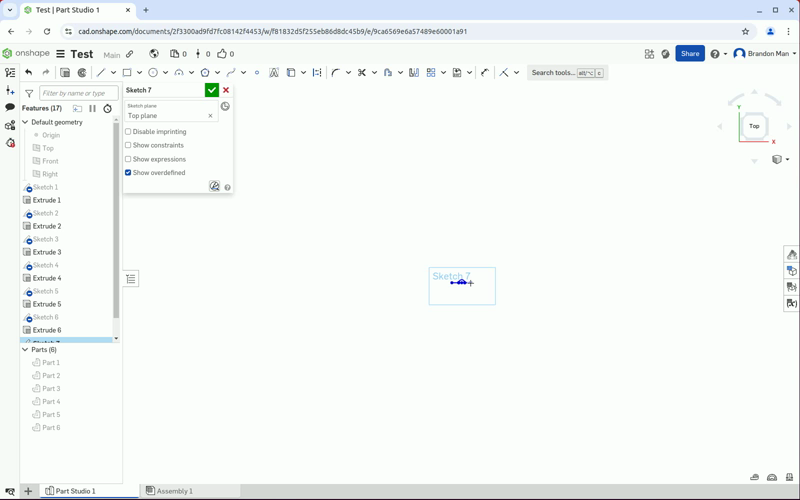
mouse_move(470, 282)
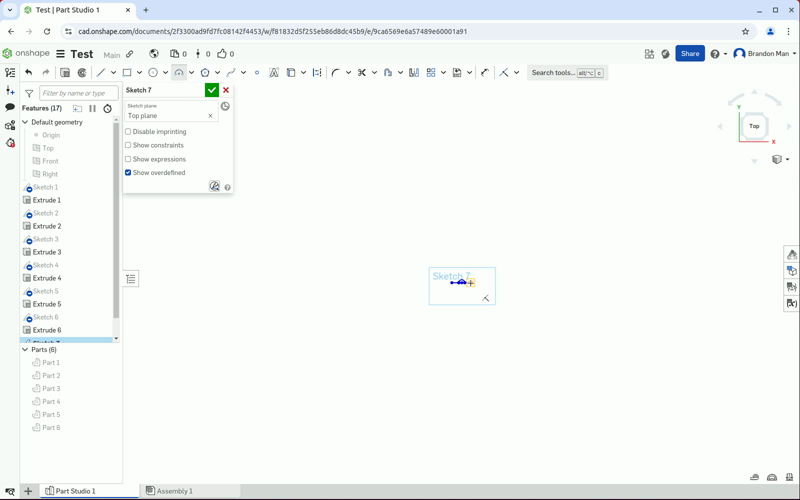
click(470, 282)
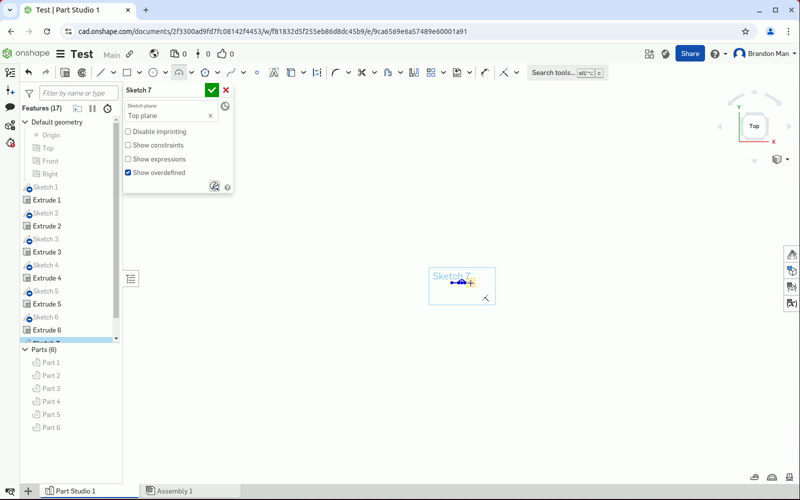
mouse_move(452, 282)
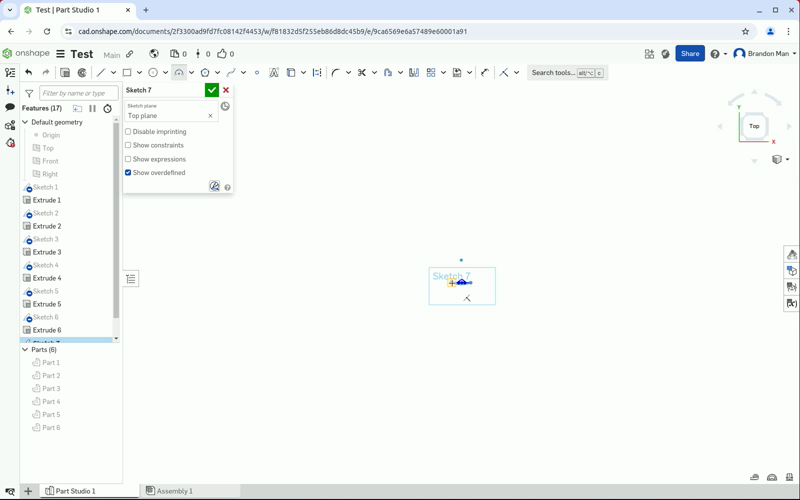
click(452, 282)
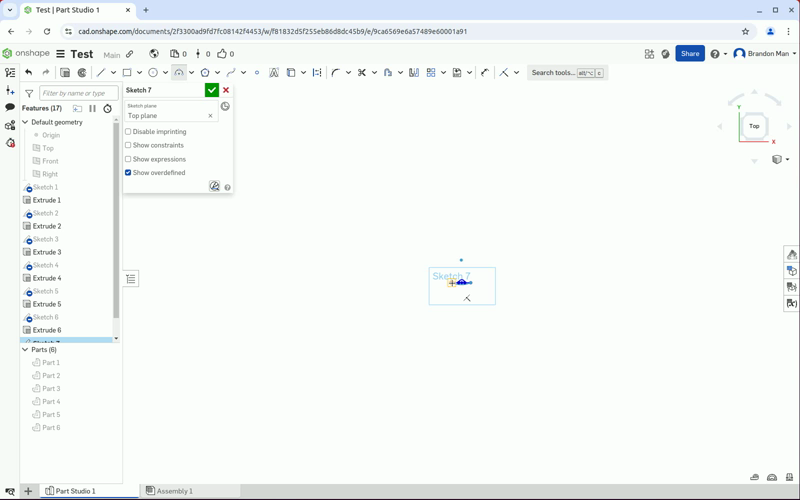
key_down(shift)
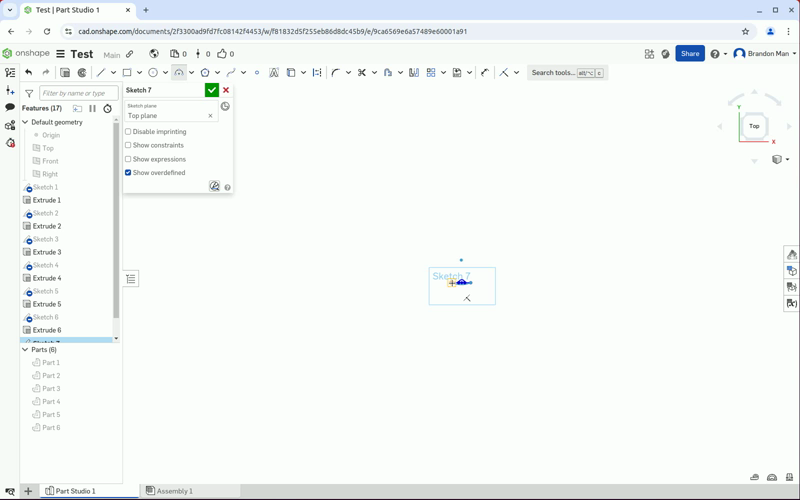
mouse_move(461, 273)
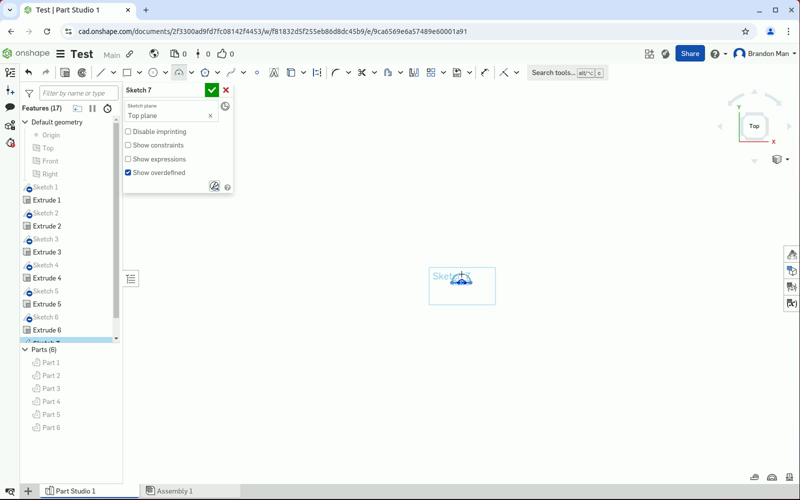
click(461, 273)
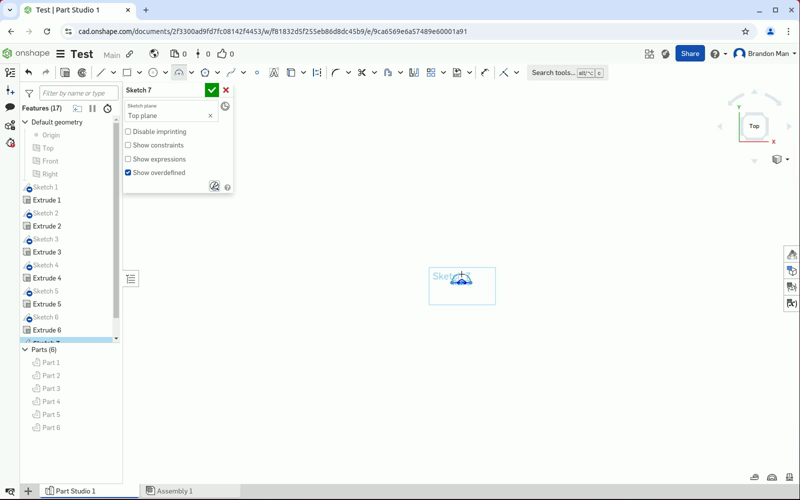
key_up(shift)
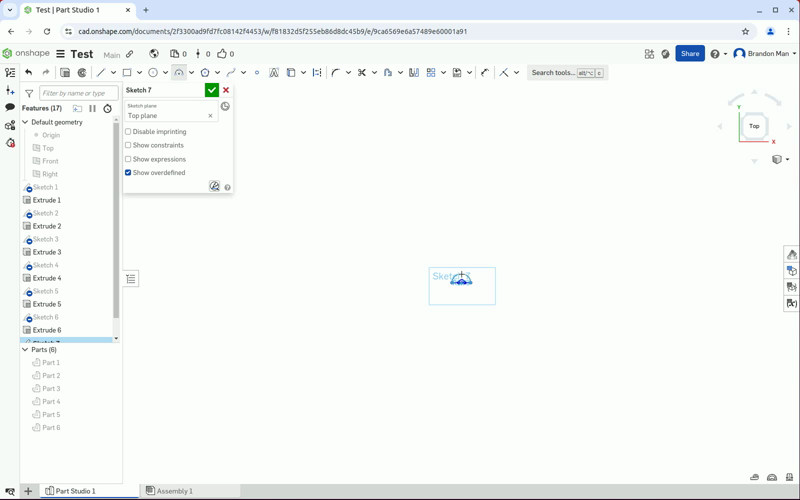
key(esc)
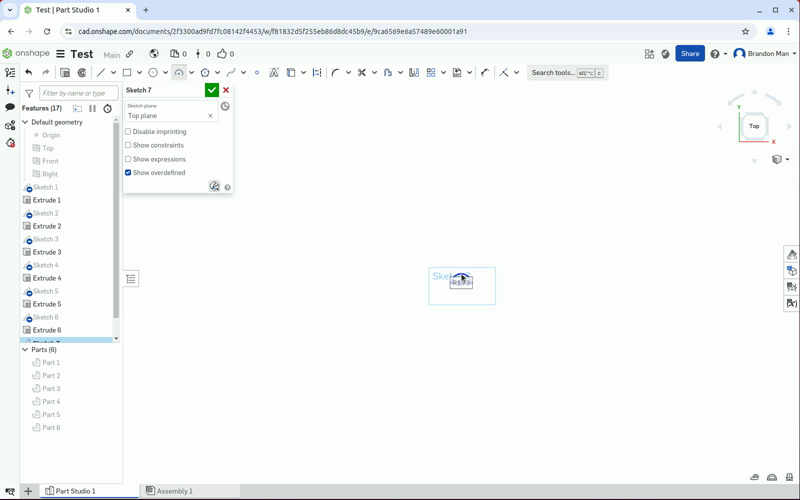
mouse_move(456, 278)
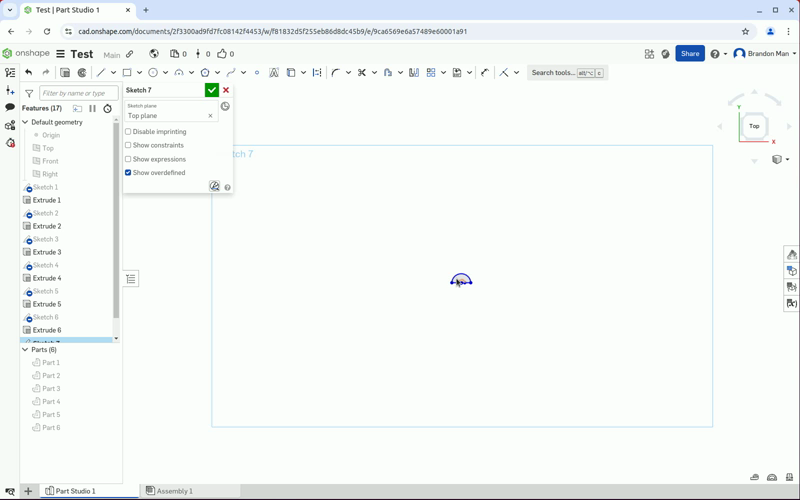
scroll(6)
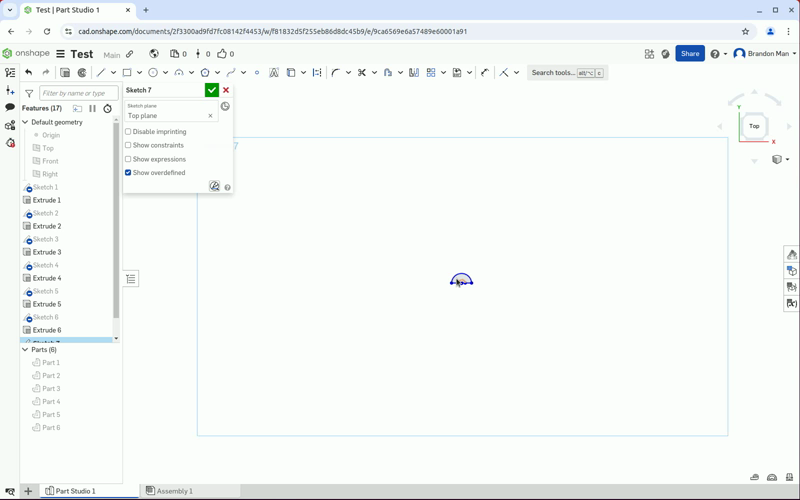
scroll(6)
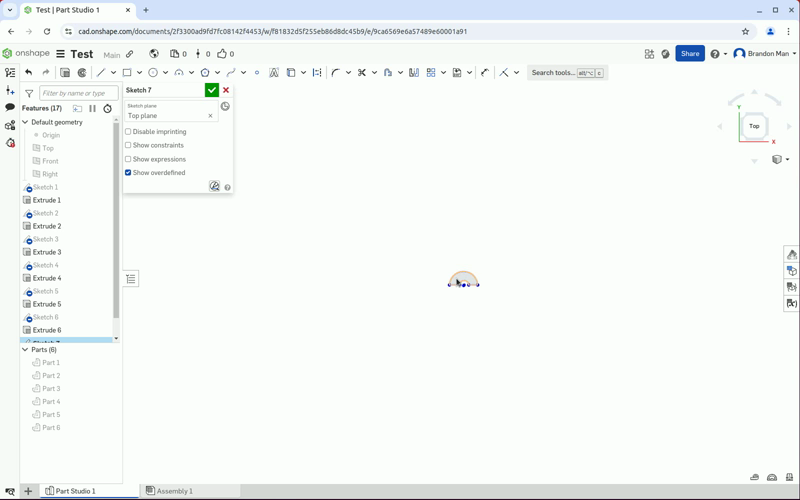
scroll(6)
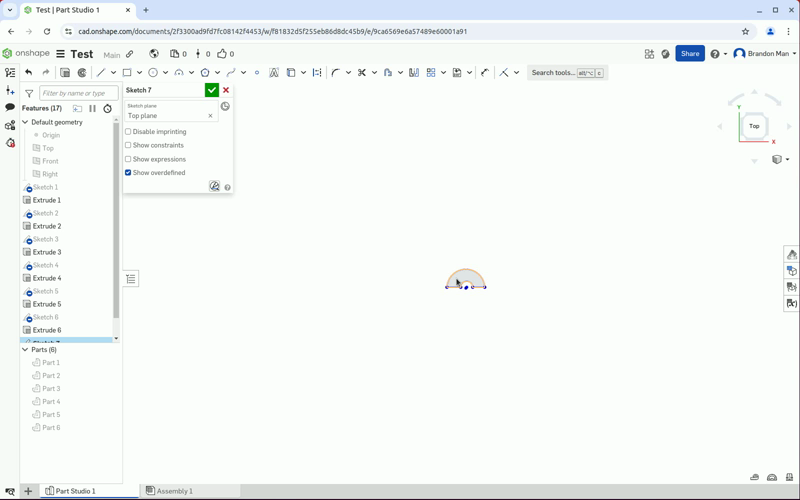
scroll(6)
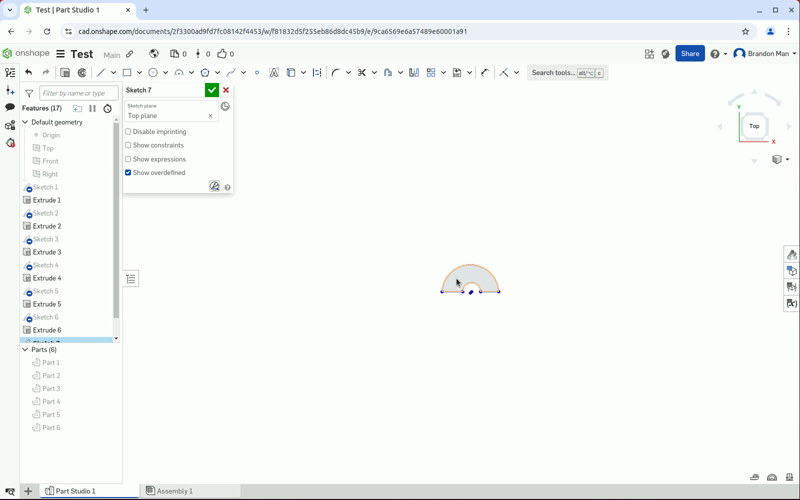
scroll(6)
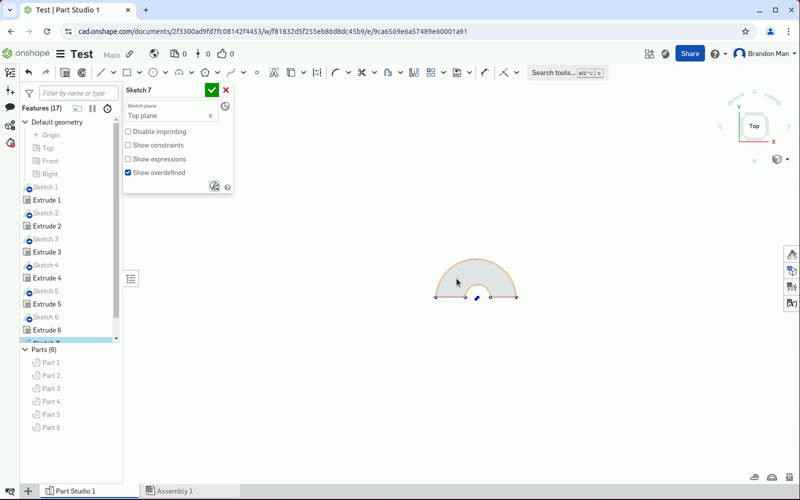
scroll(6)
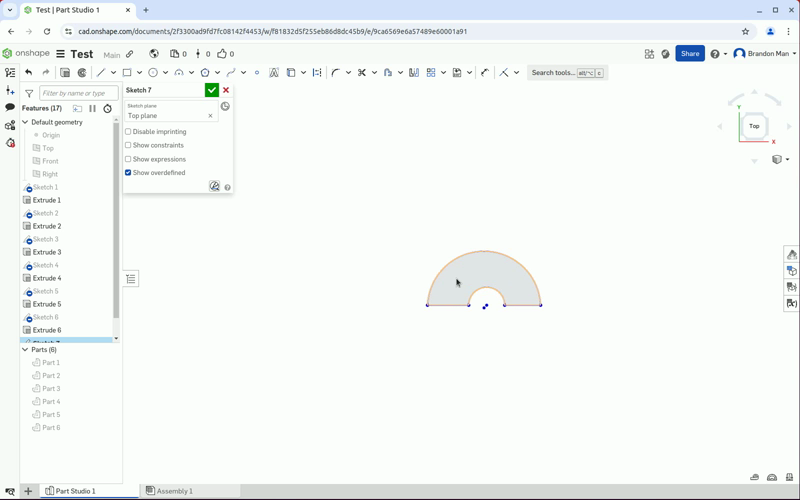
scroll(6)
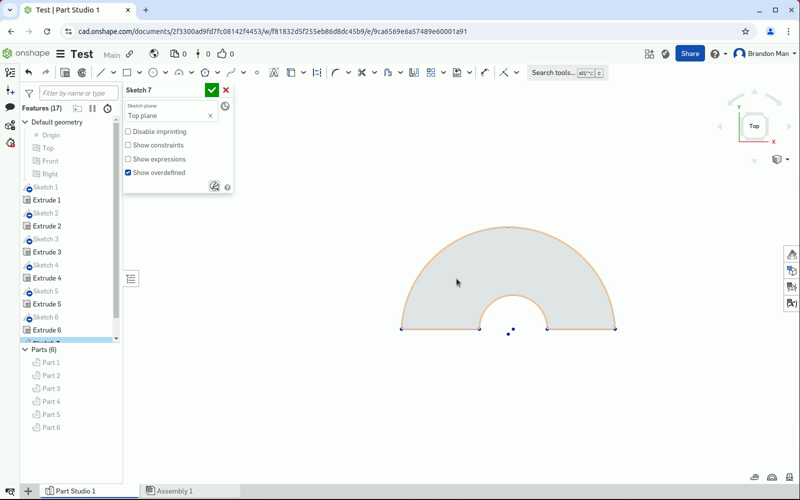
click(456, 278)
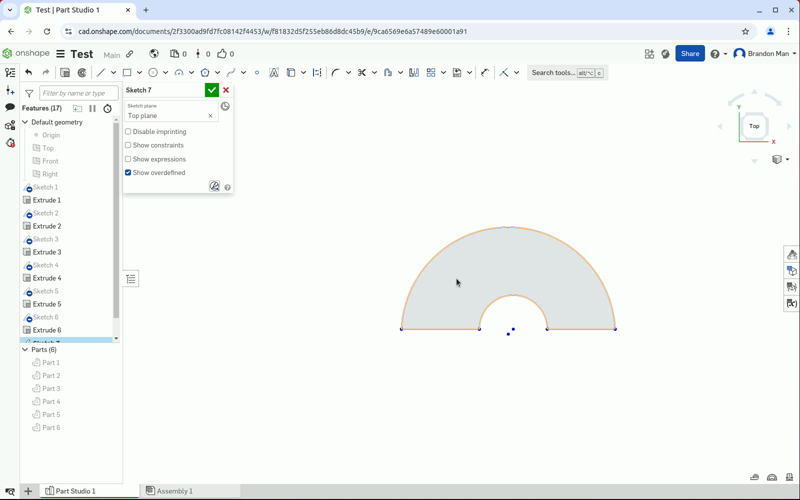
scroll(-6)
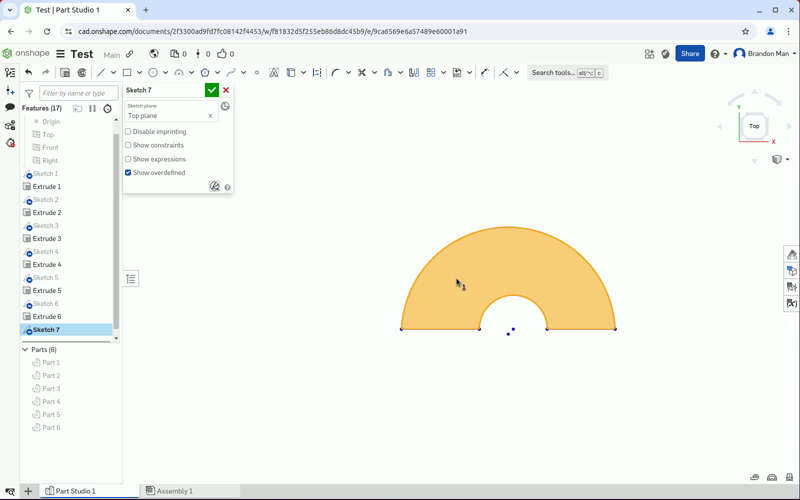
scroll(-6)
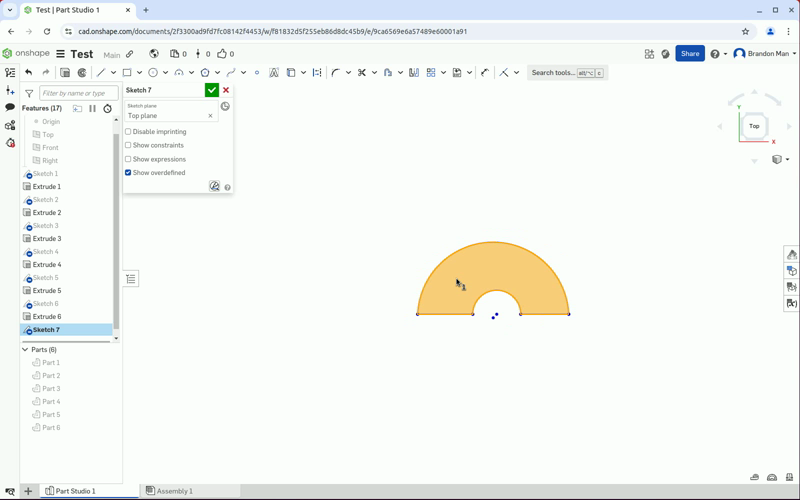
scroll(-6)
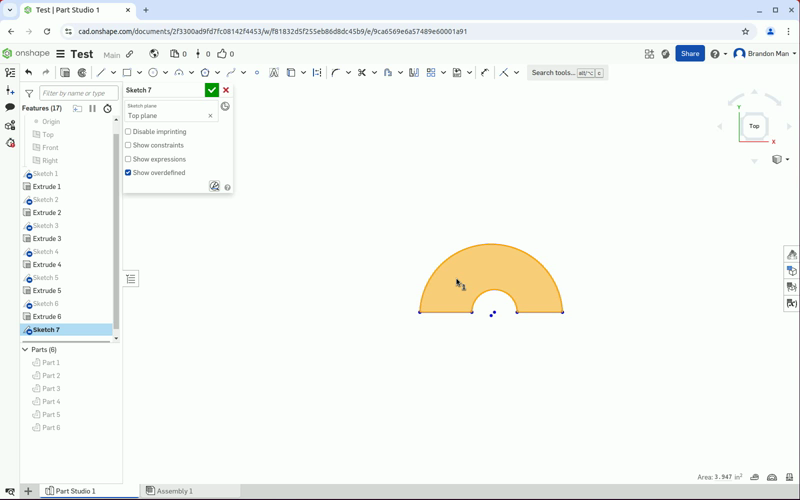
scroll(-6)
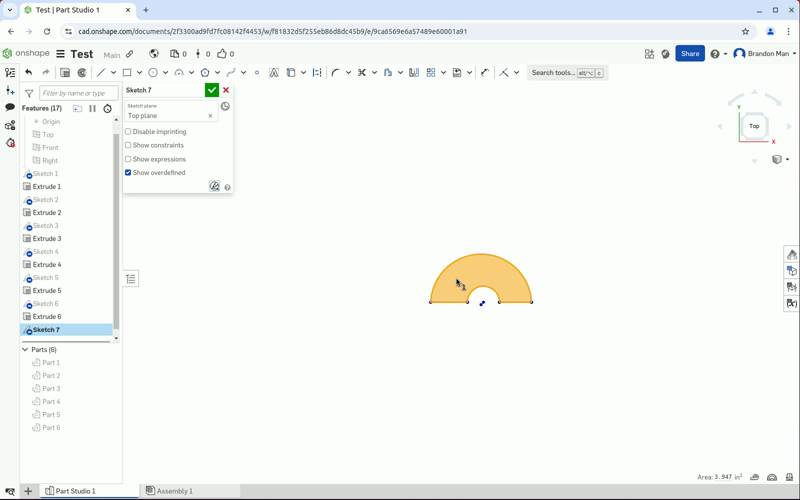
scroll(-6)
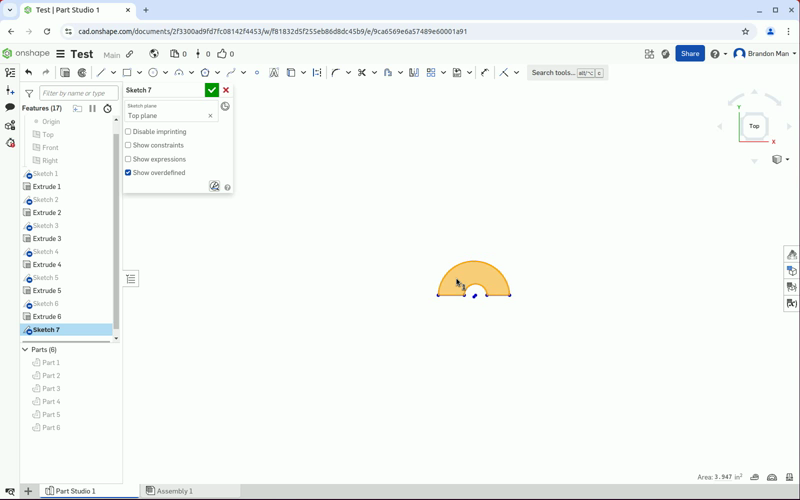
scroll(-6)
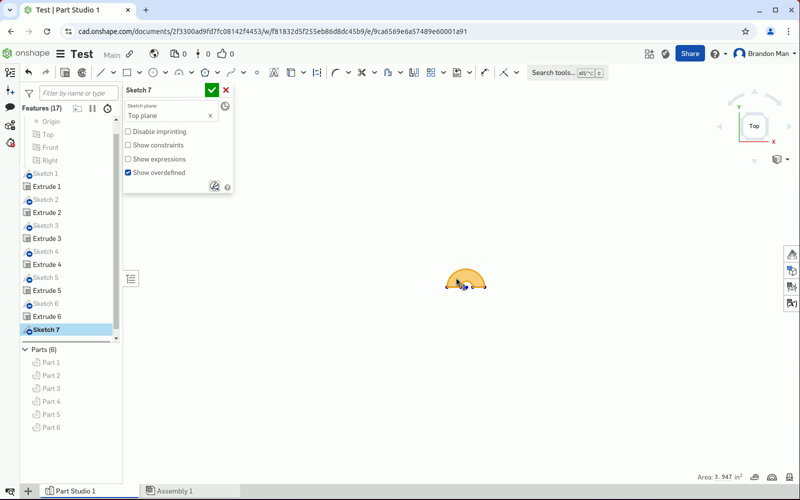
scroll(-6)
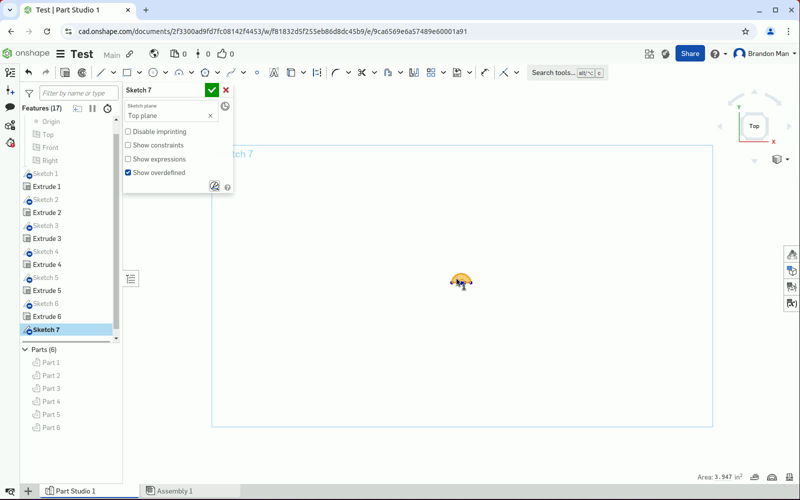
mouse_move(73, 352)
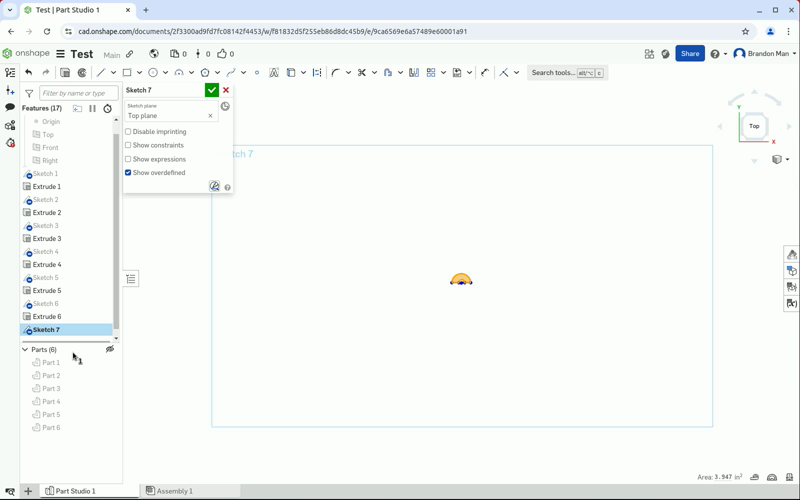
key(shift+y)
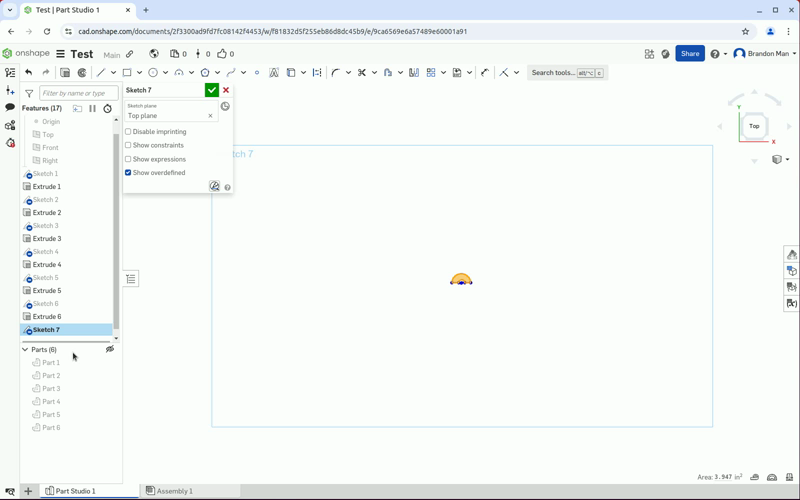
key(shift+e)
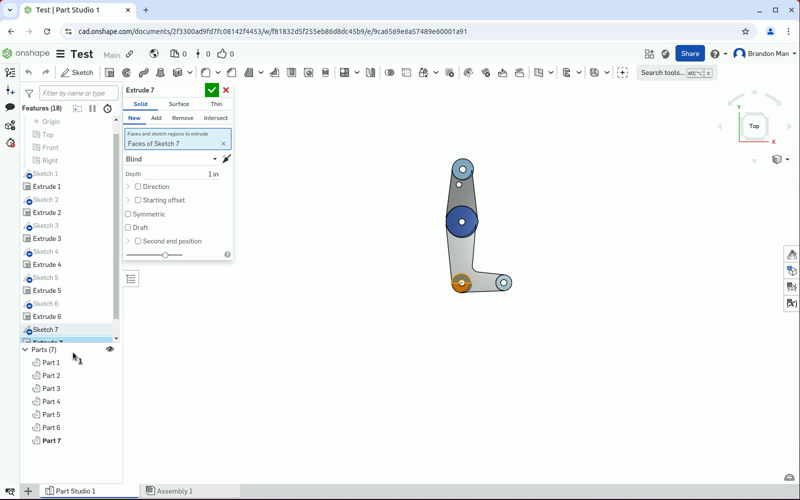
mouse_move(143, 106)
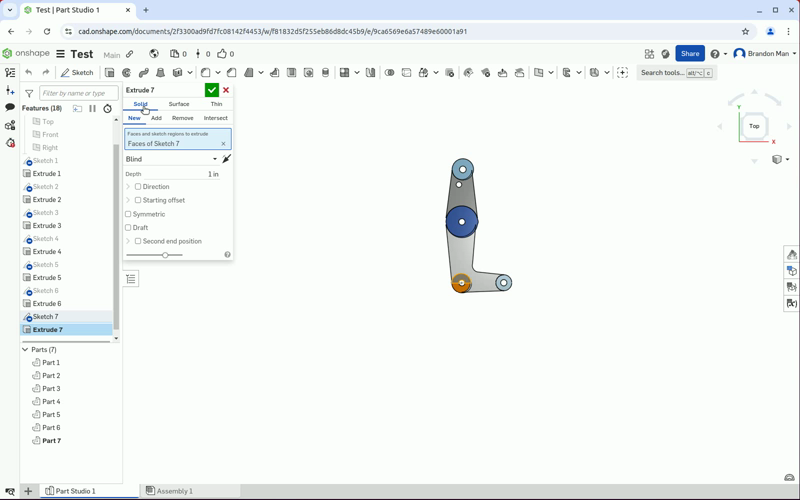
click(143, 106)
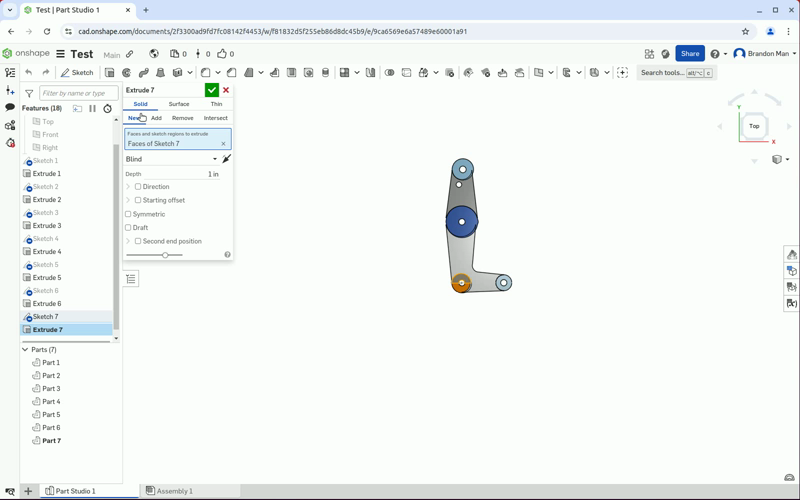
mouse_move(137, 120)
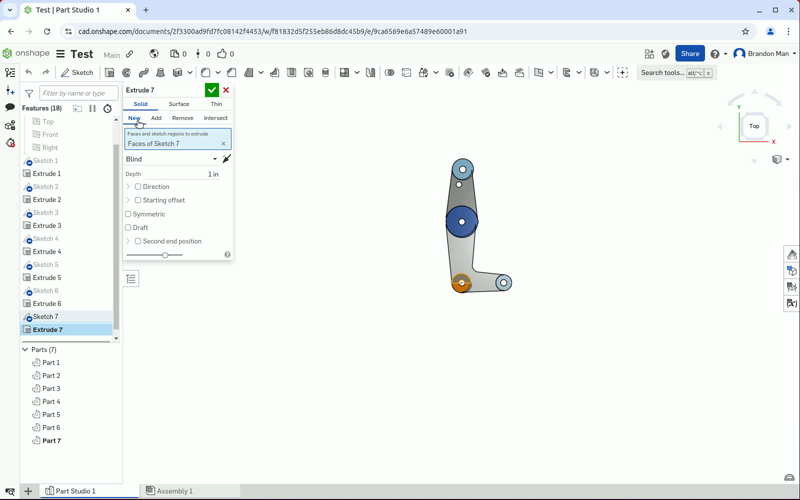
click(137, 120)
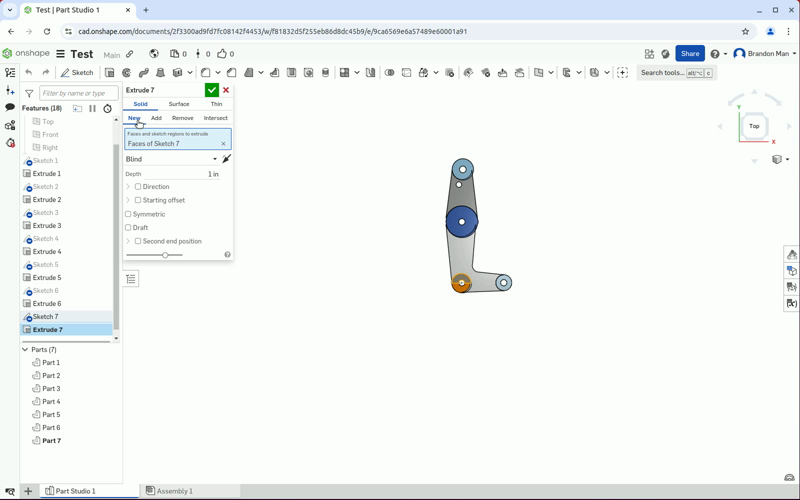
key(tab, 4)
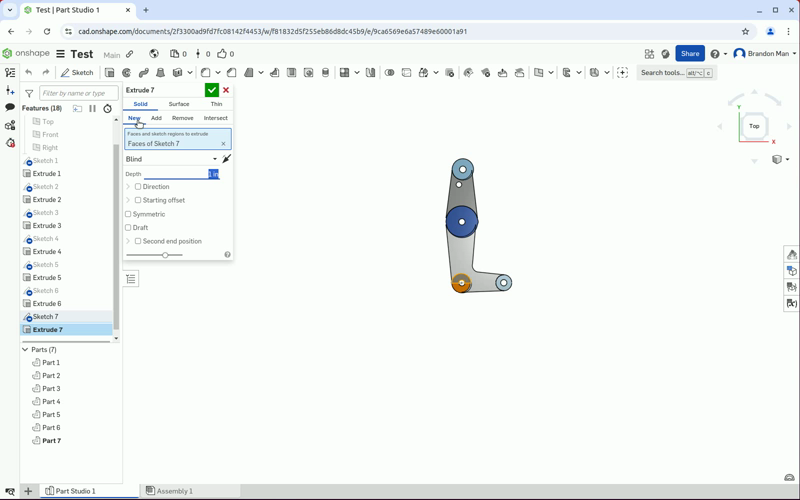
text(0.481)
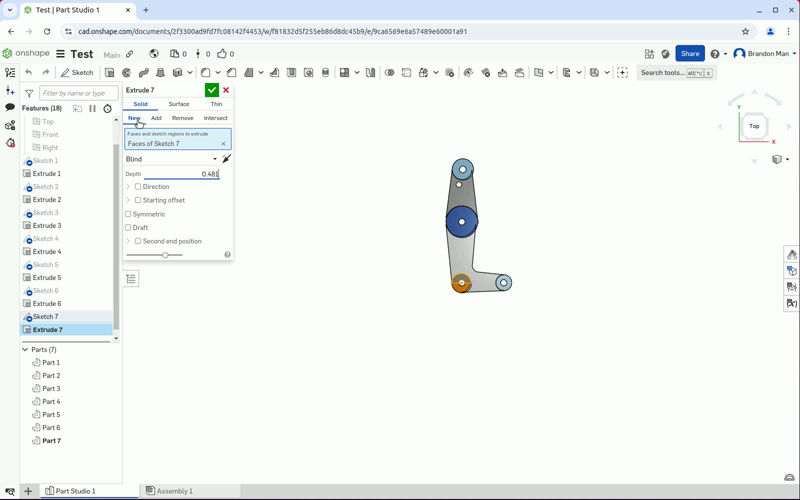
key(enter)
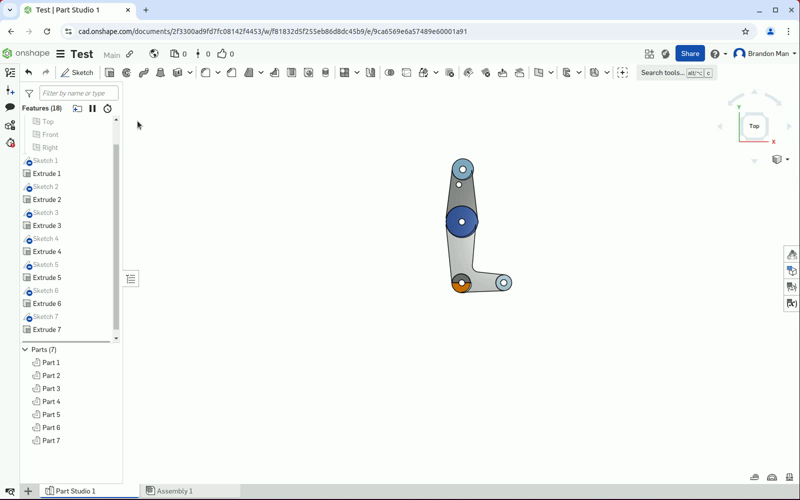
key(shift+h)
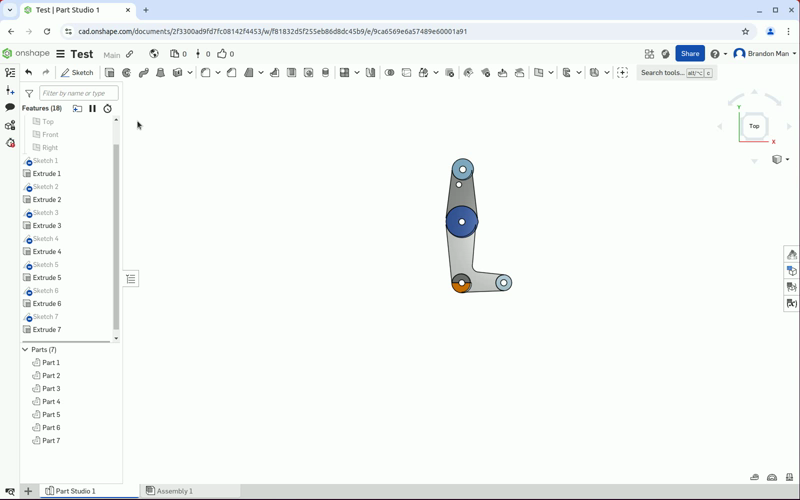
key(shift+h)
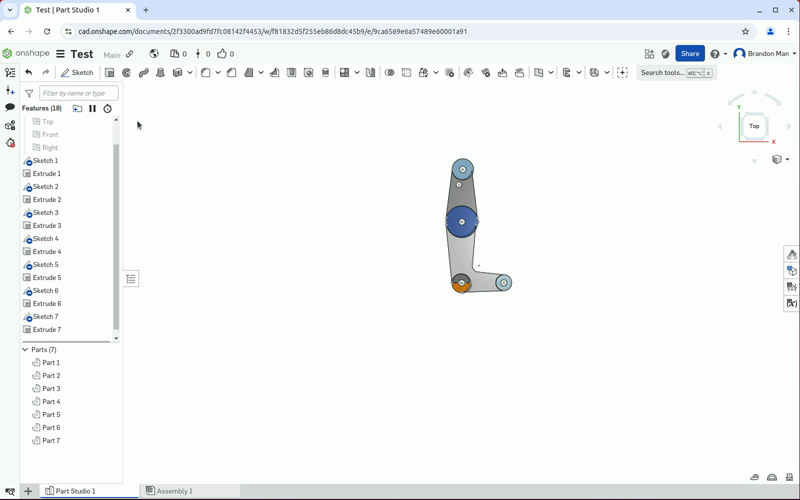
key(shift+7)
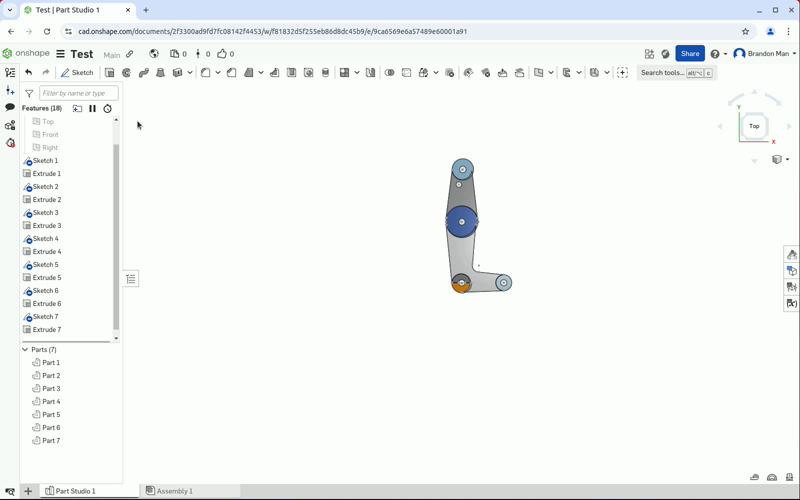
key(up, 3)
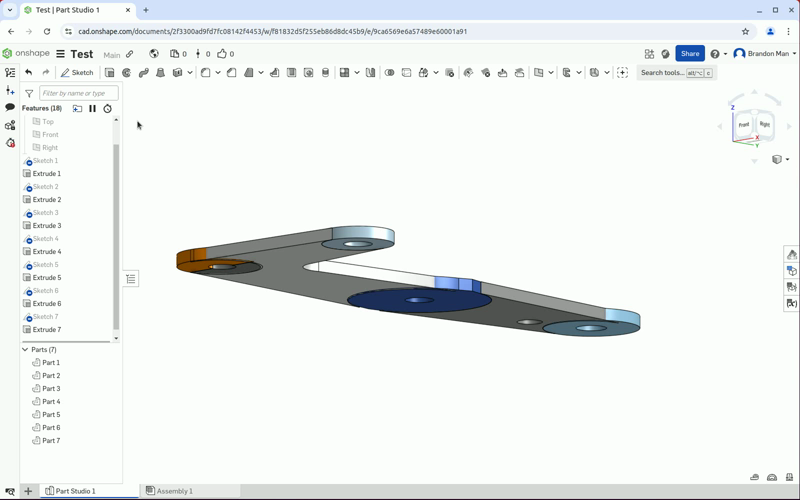
key(left, 3)
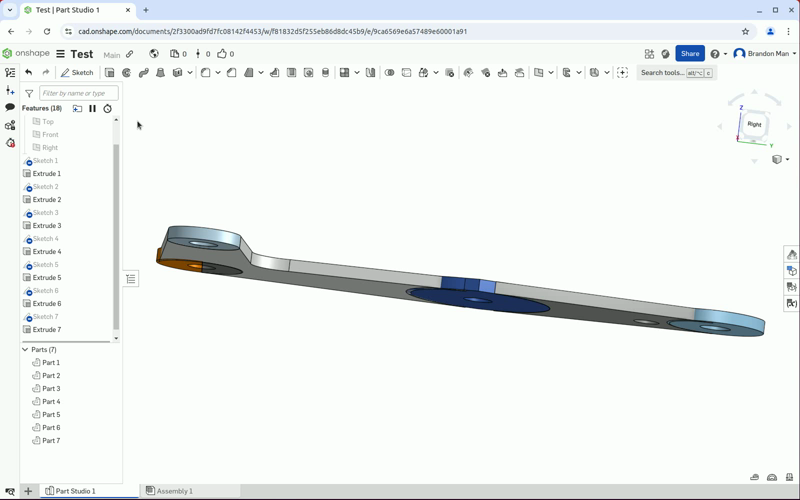
key(right, 3)
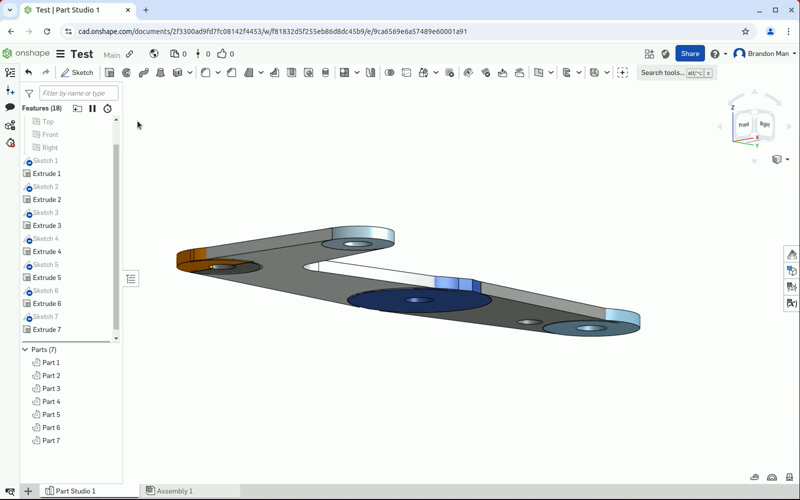
key(down, 3)
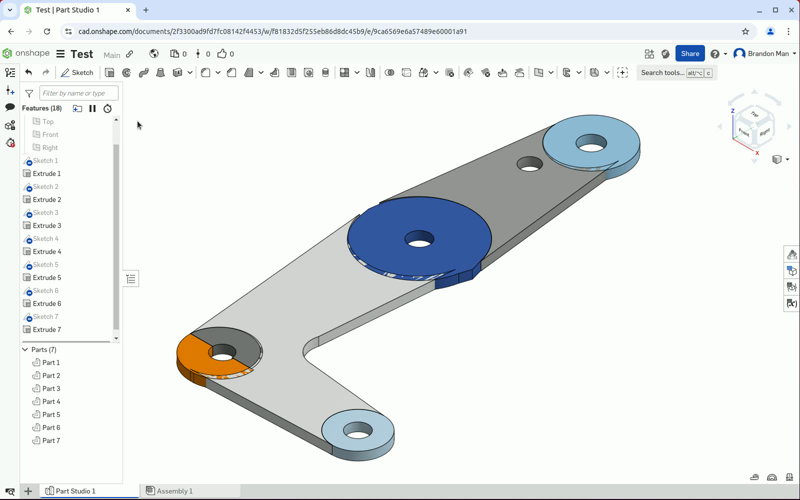
mouse_move(69, 163)
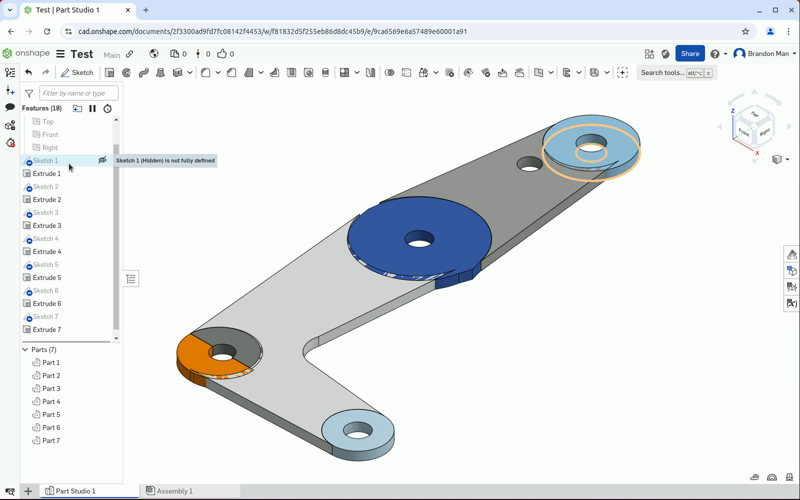
click(69, 163)